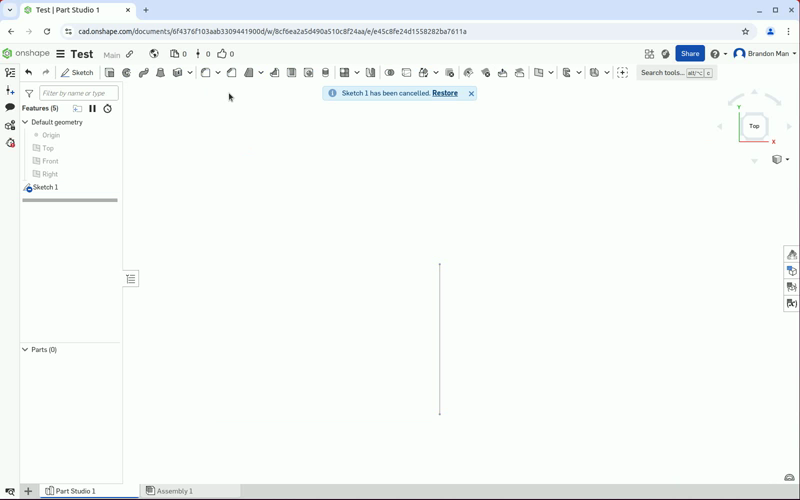
key(shift+h)
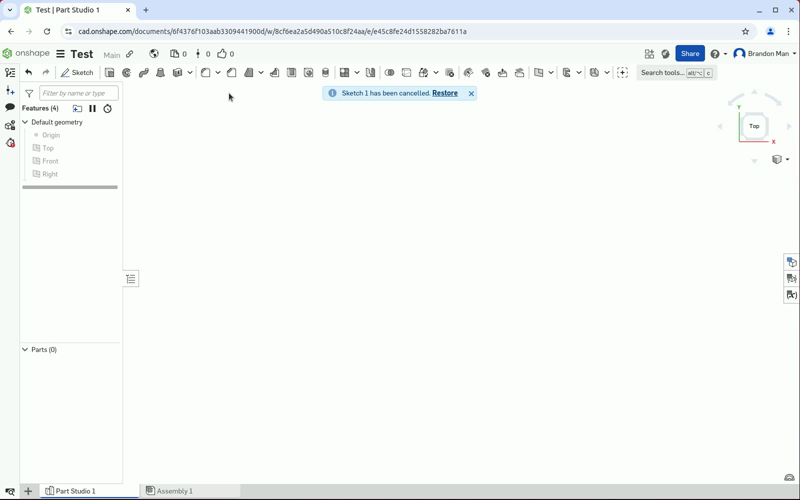
mouse_move(73, 352)
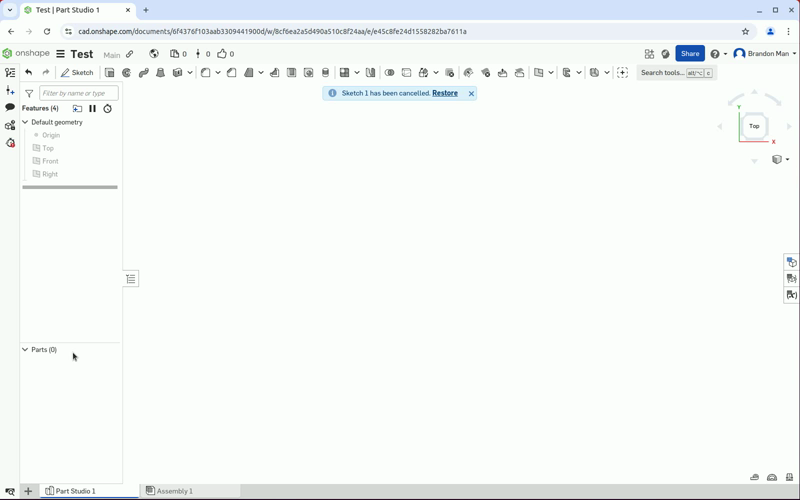
key(y)
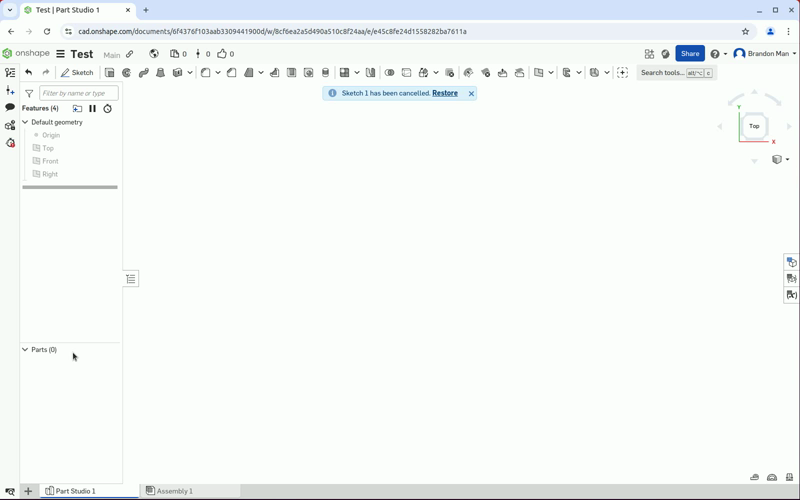
key(shift+p)
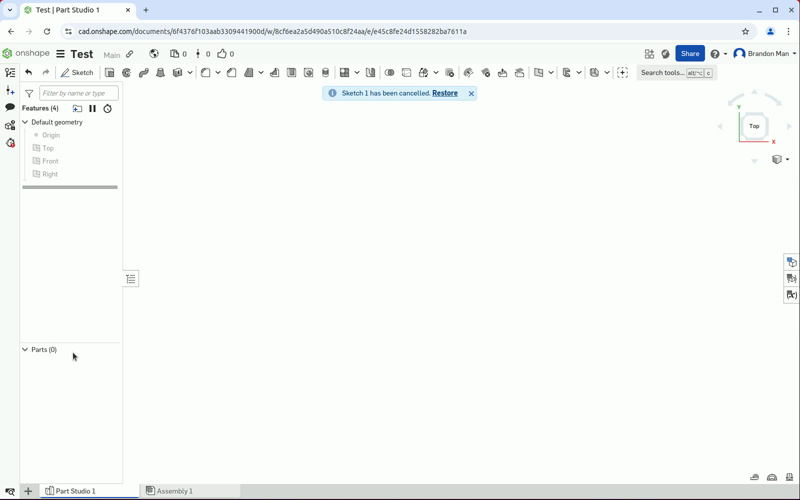
key(space)
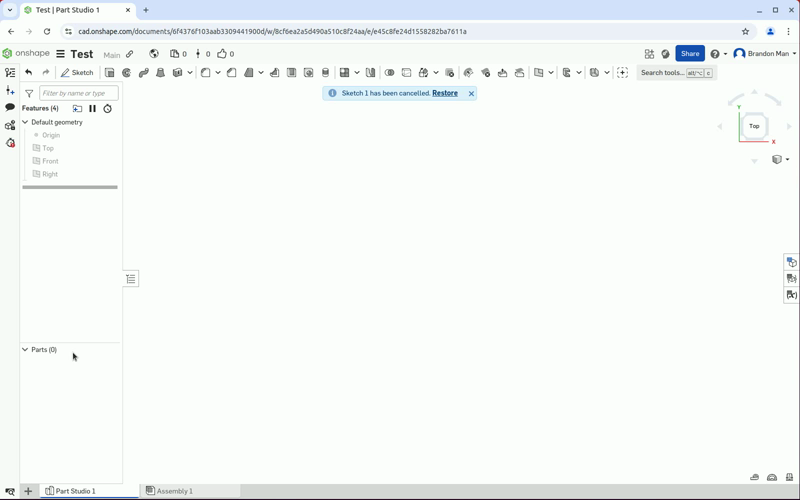
key_down(shift)
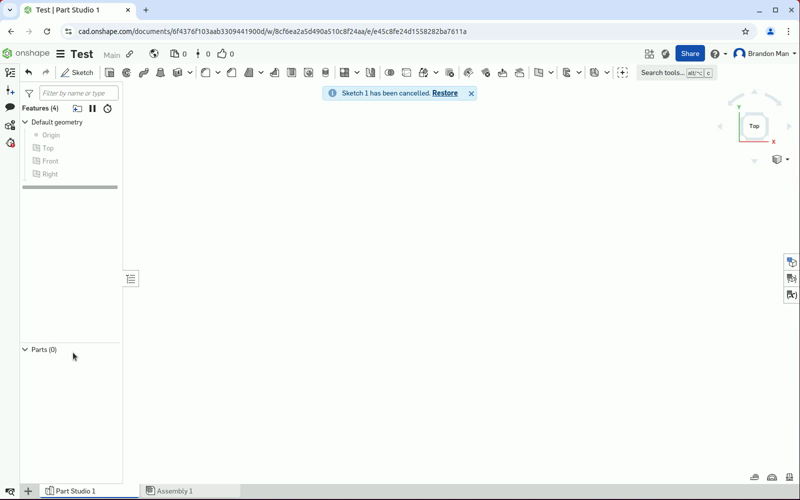
key(up)
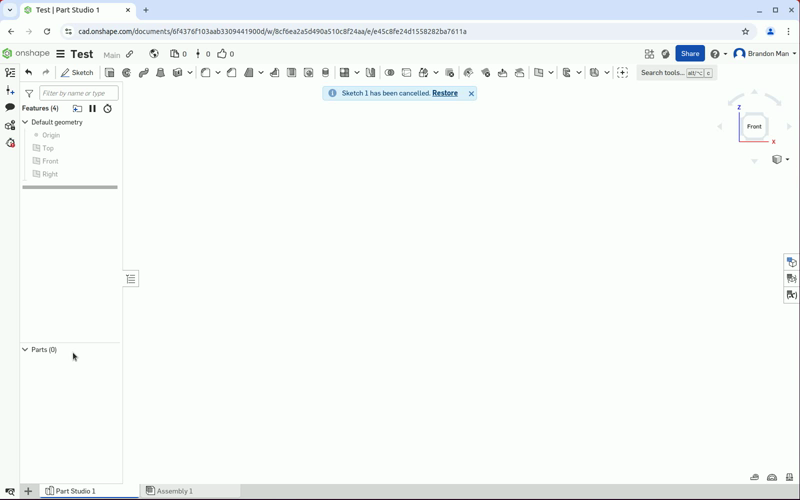
key_up(shift)
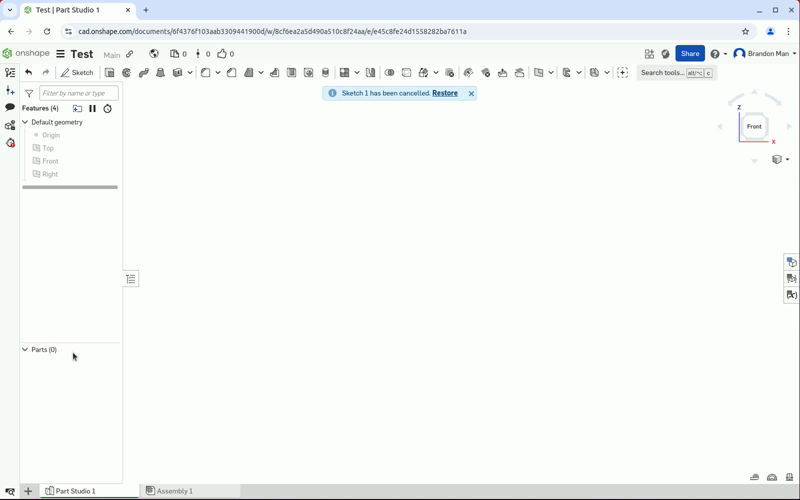
mouse_move(73, 352)
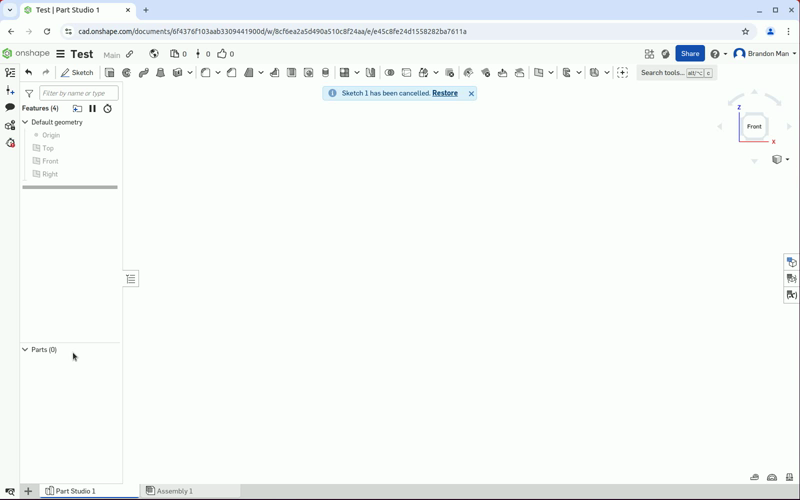
key(shift+y)
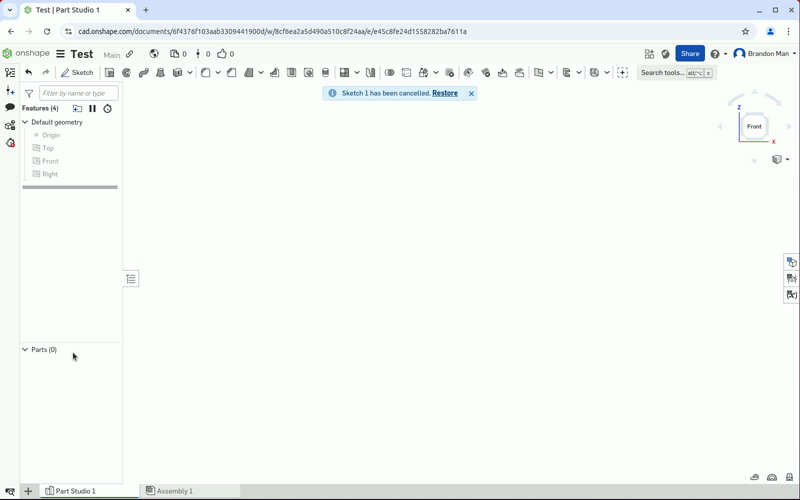
key(shift+s)
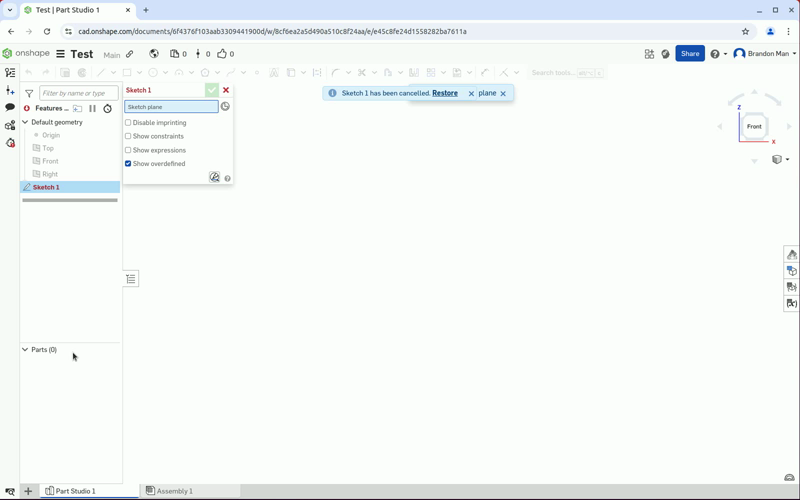
mouse_move(73, 163)
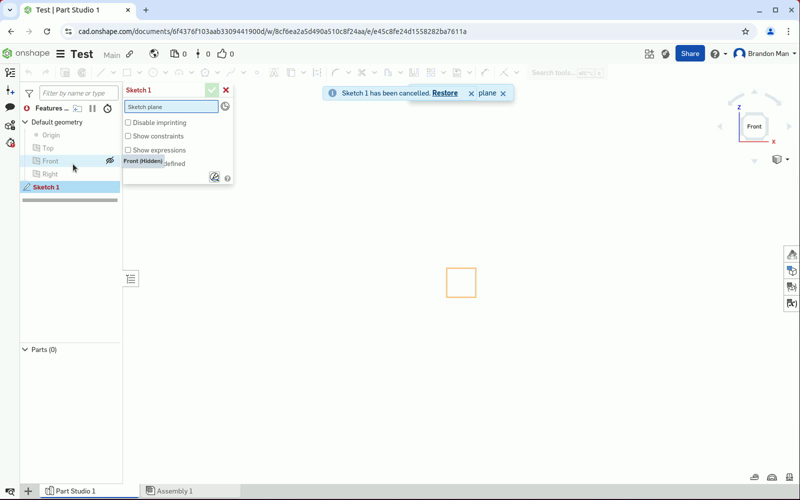
click(73, 163)
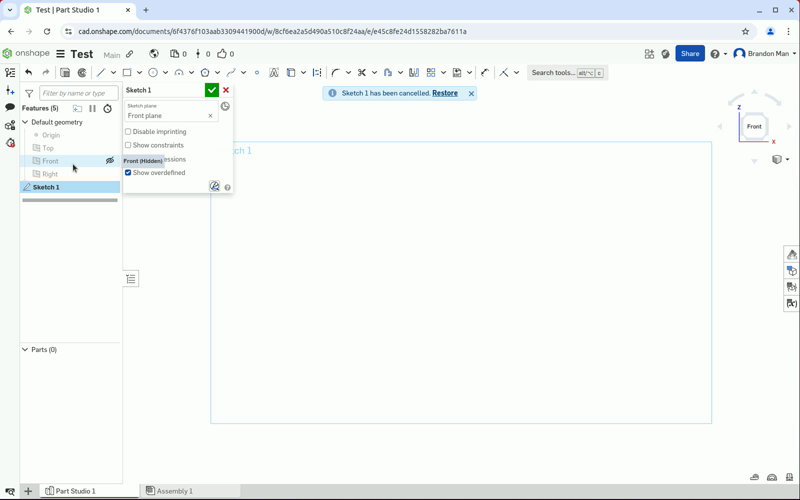
mouse_move(73, 352)
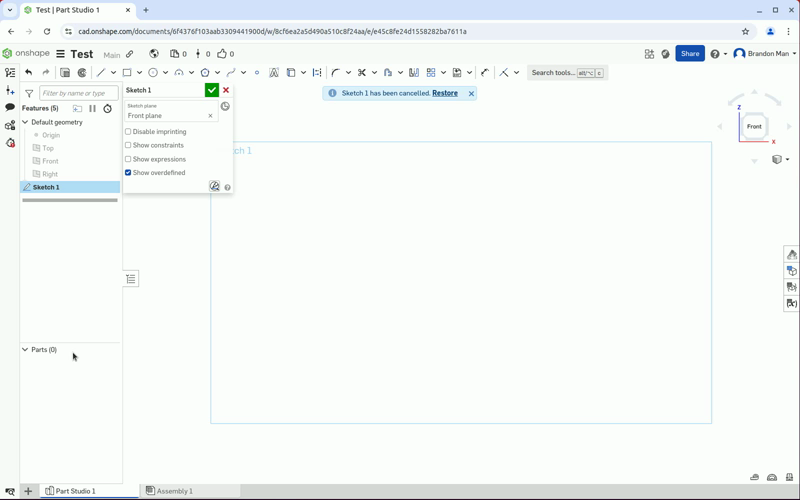
key(y)
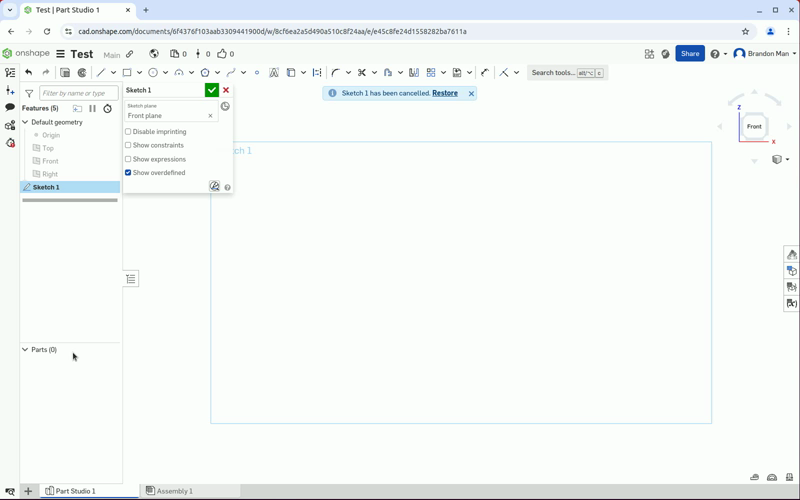
key(a)
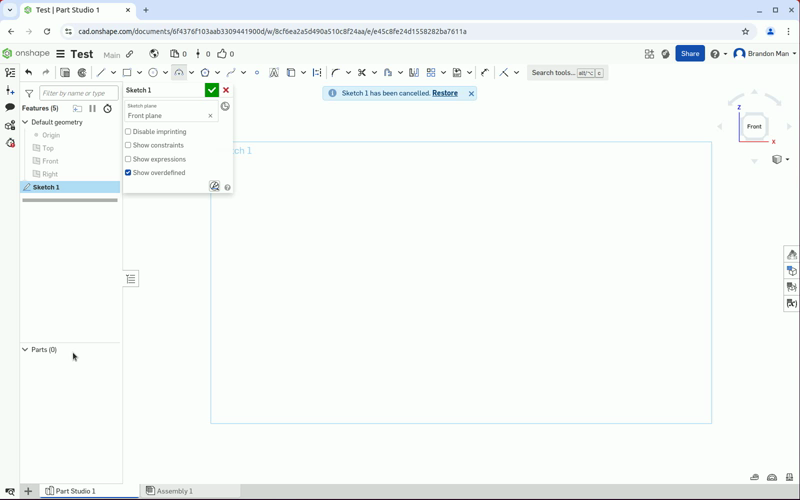
key_down(shift)
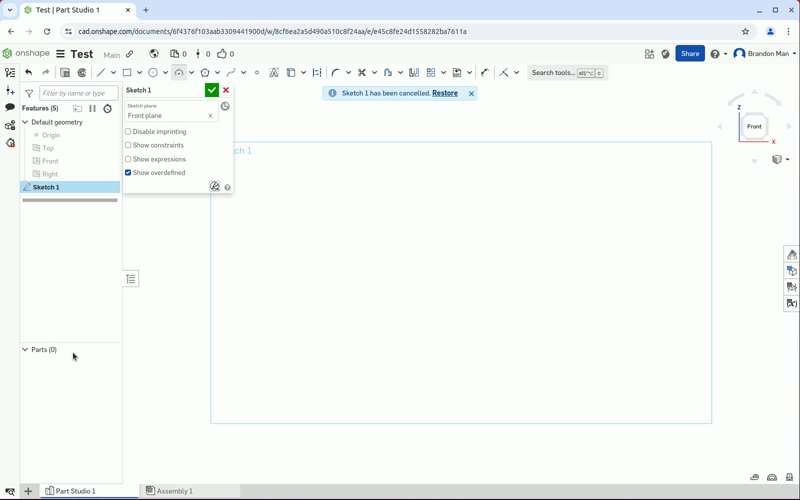
mouse_move(551, 298)
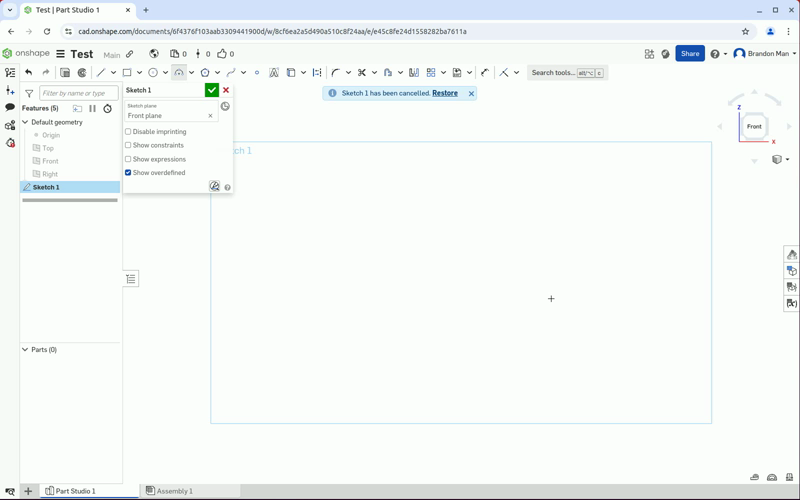
click(551, 298)
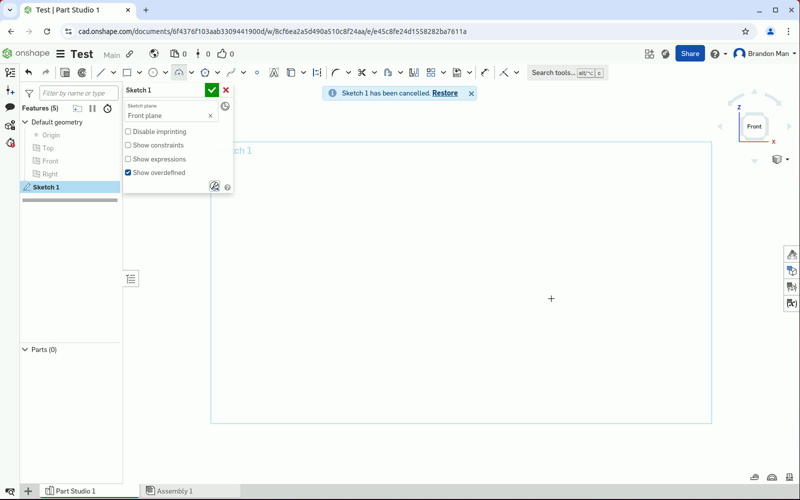
key_up(shift)
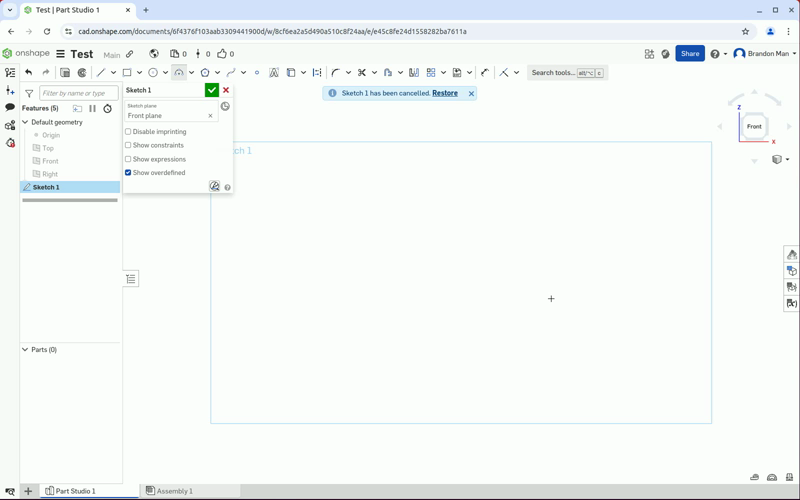
key_down(shift)
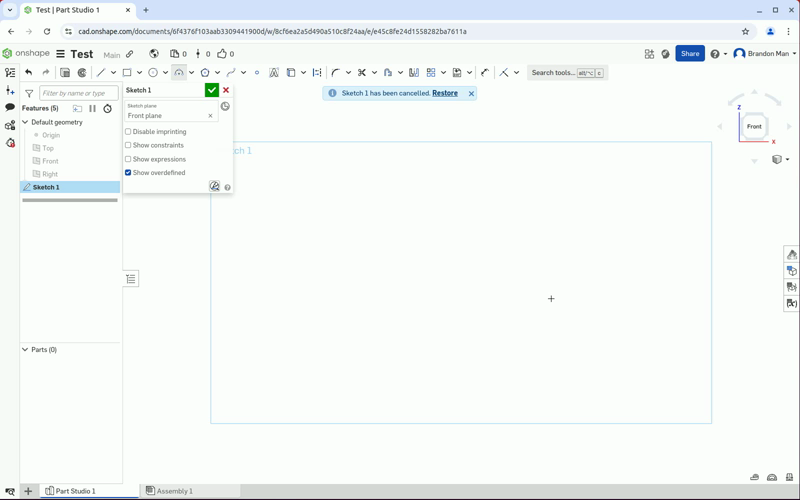
mouse_move(555, 300)
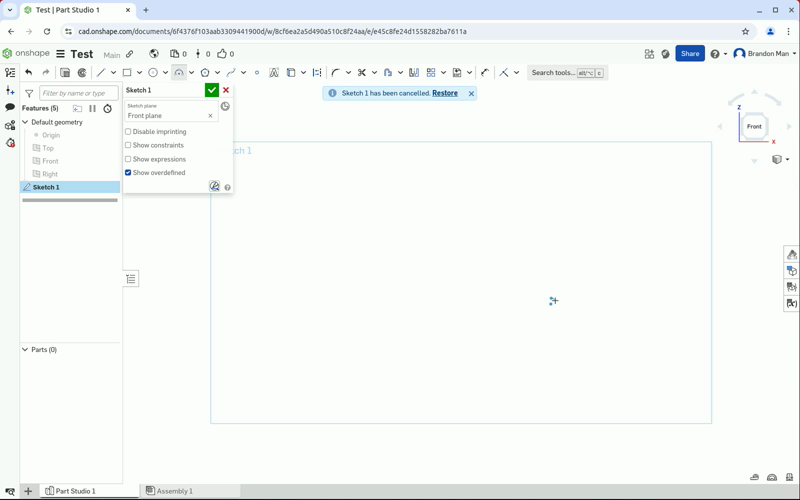
scroll(6)
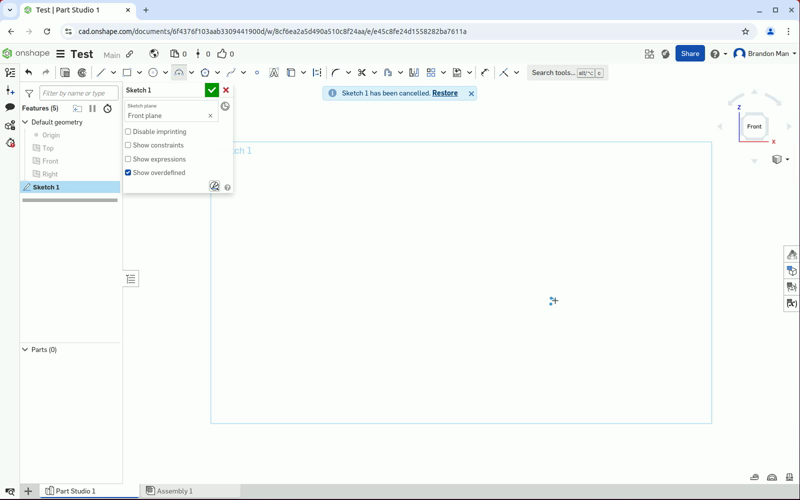
scroll(6)
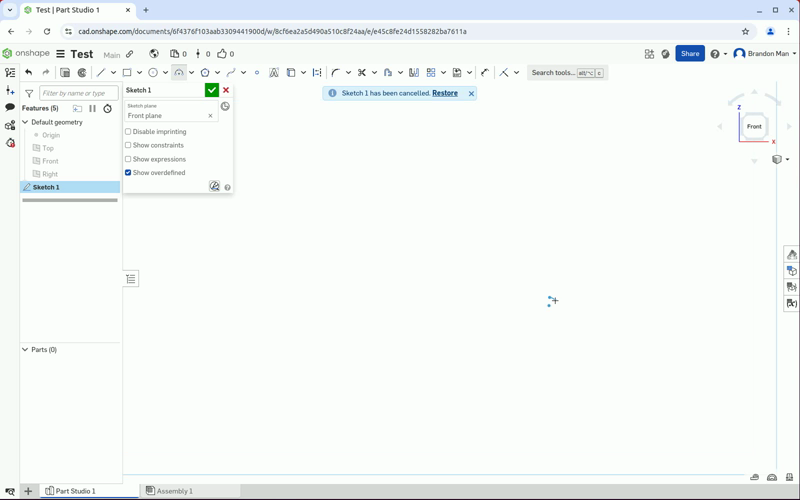
scroll(6)
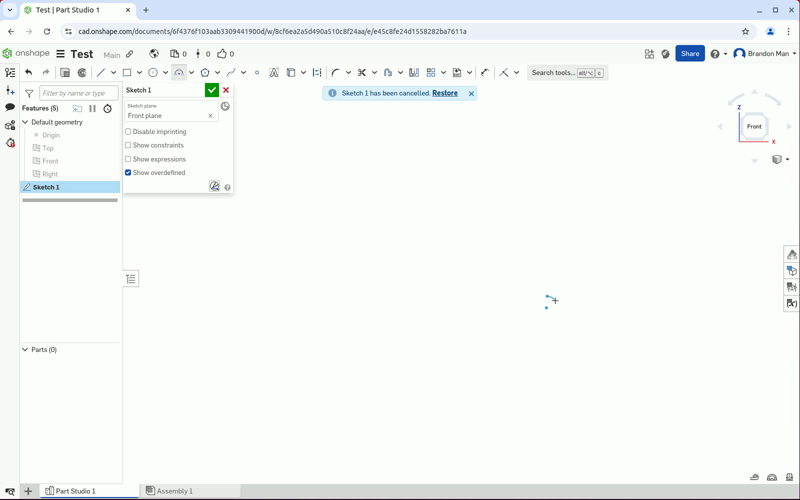
scroll(6)
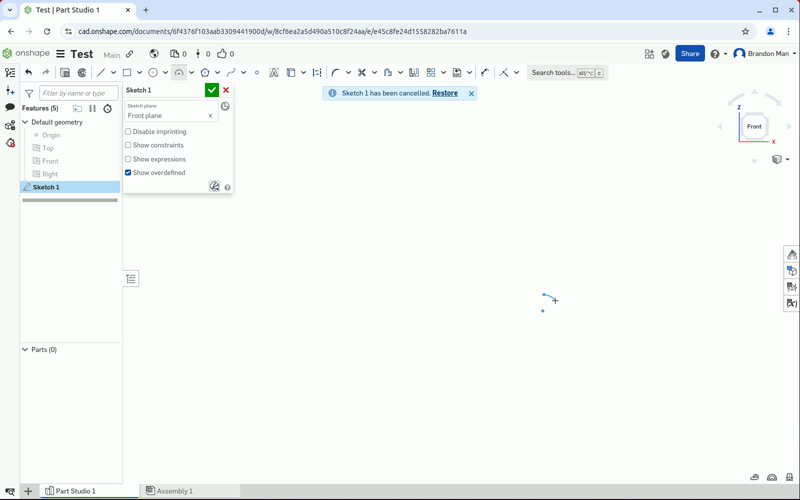
scroll(6)
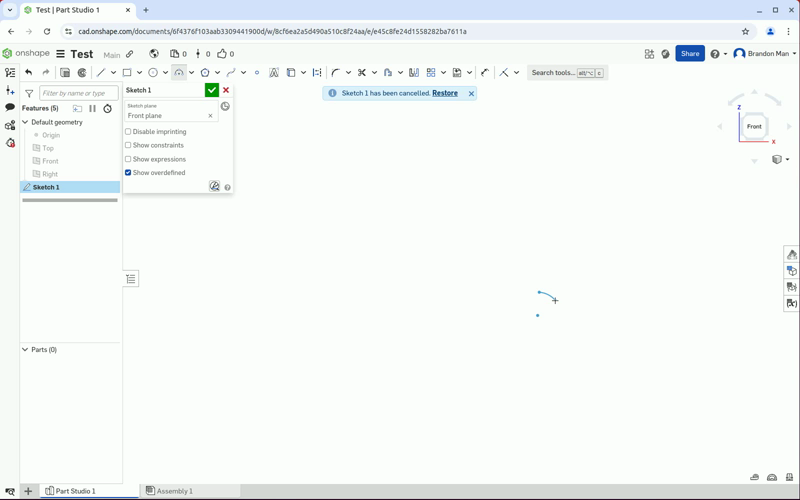
scroll(6)
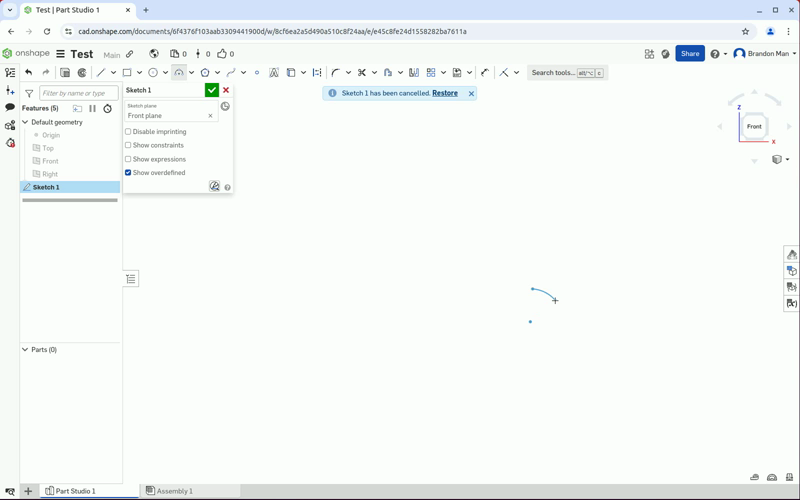
scroll(6)
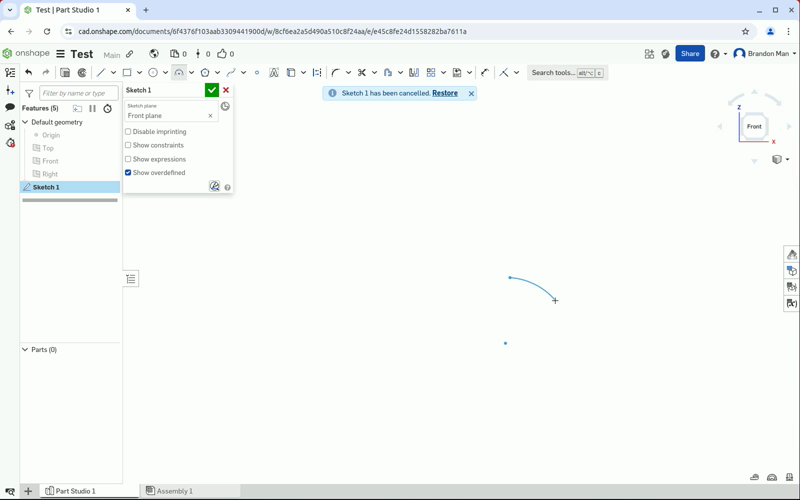
click(555, 300)
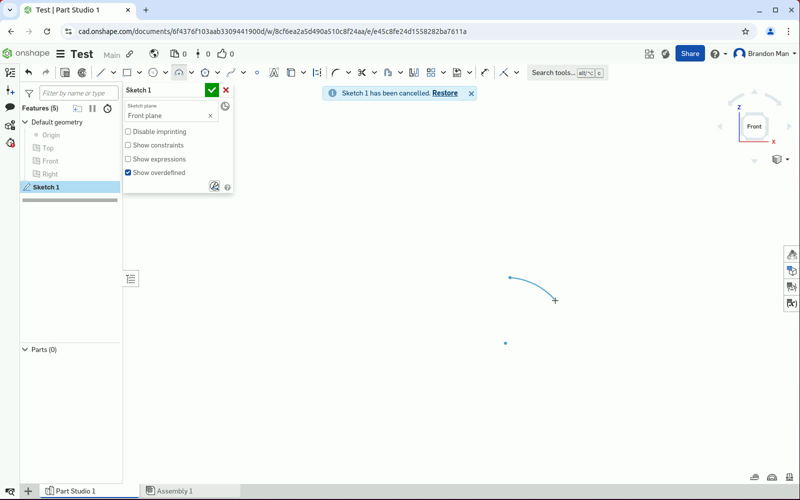
scroll(-6)
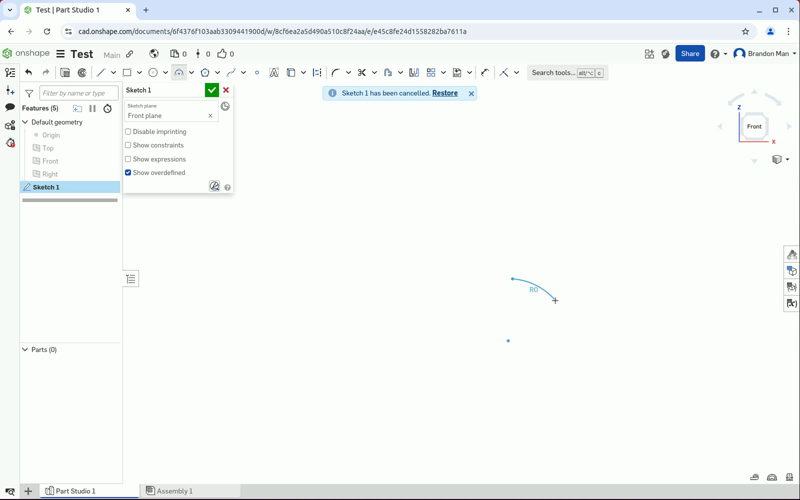
scroll(-6)
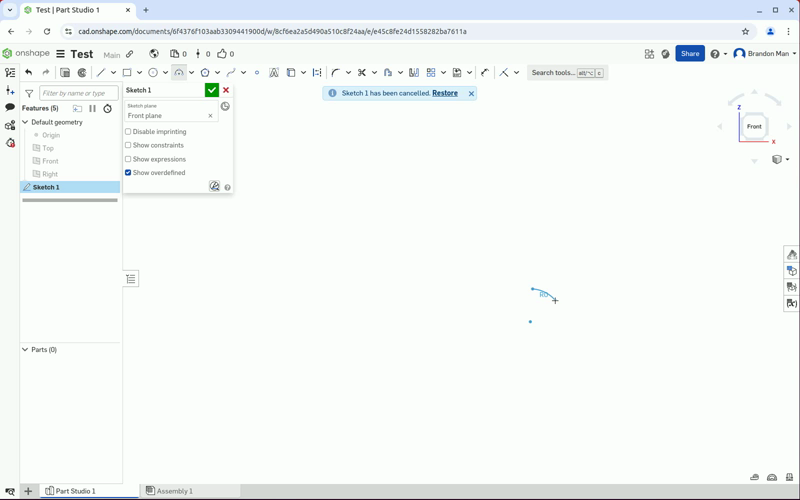
scroll(-6)
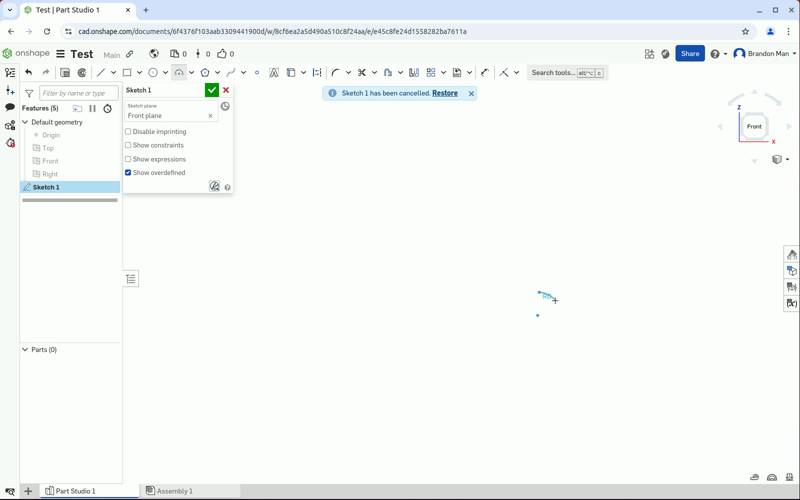
scroll(-6)
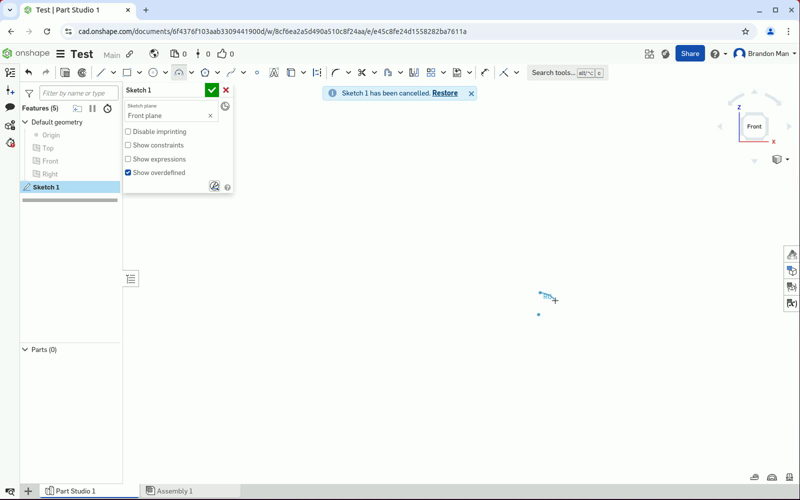
scroll(-6)
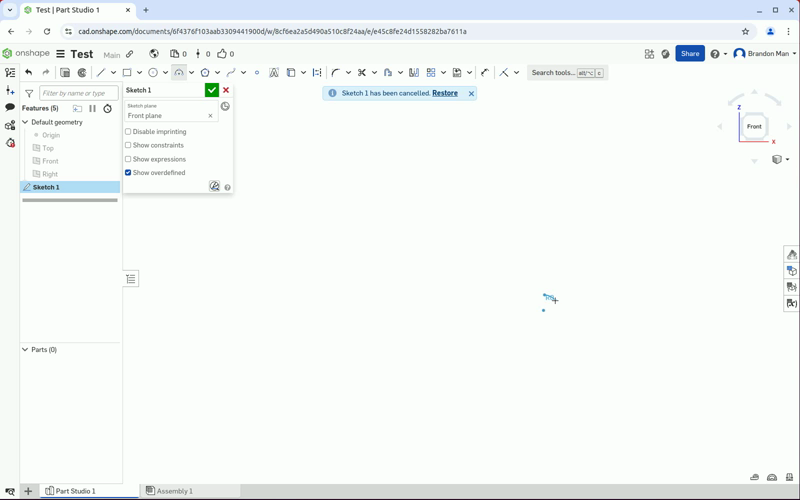
scroll(-6)
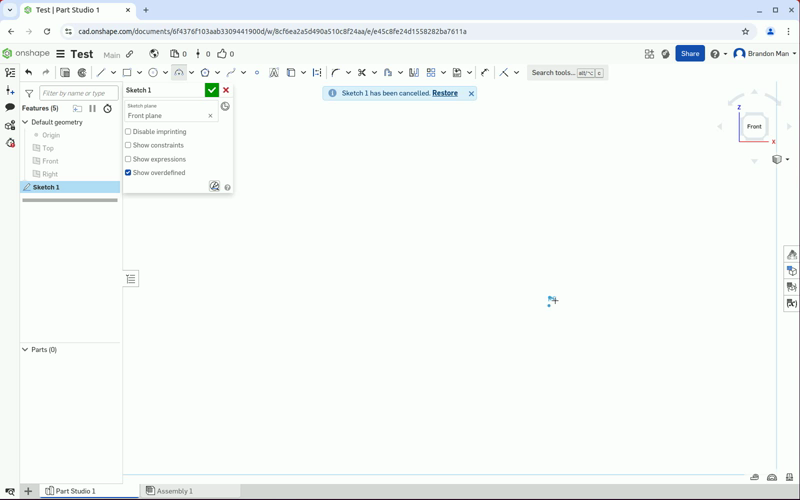
scroll(-6)
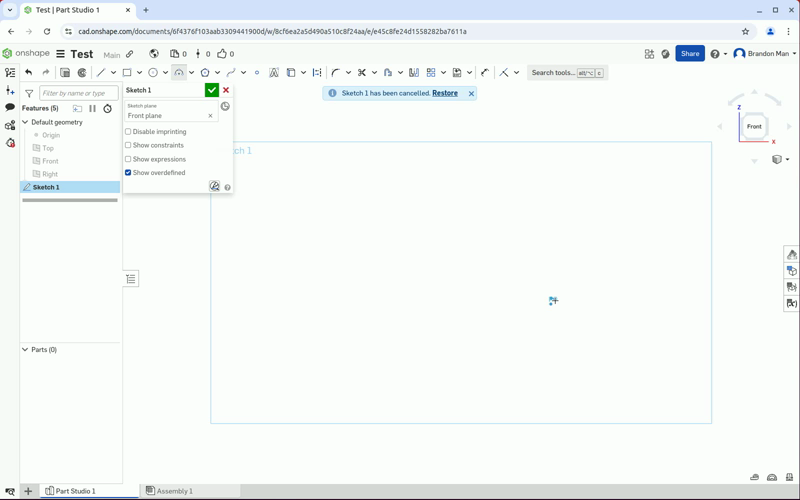
mouse_move(552, 299)
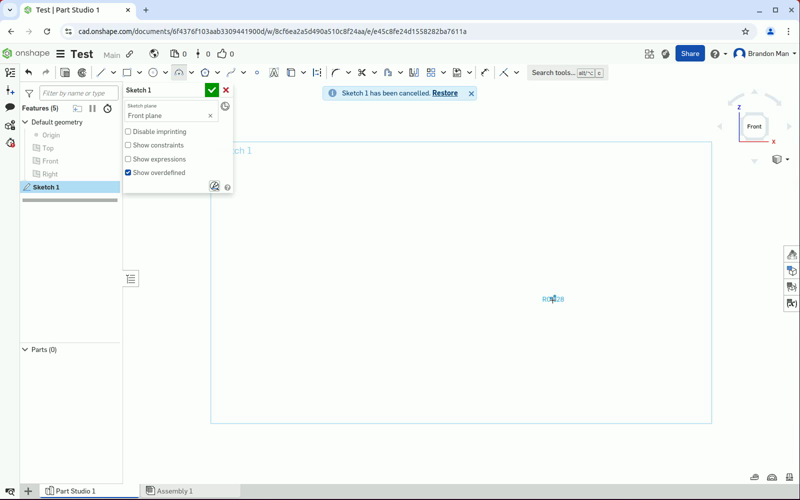
scroll(6)
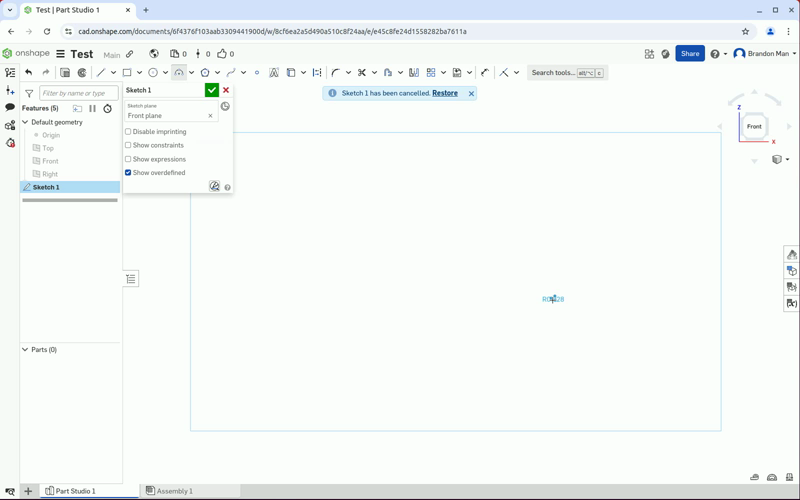
scroll(6)
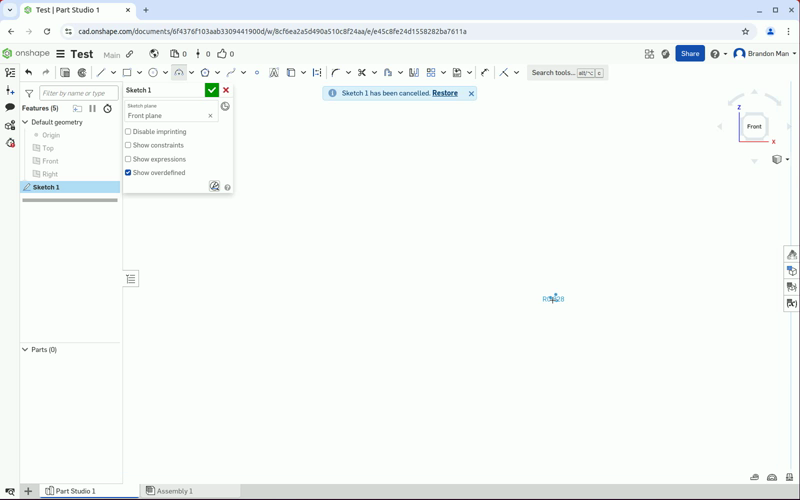
scroll(6)
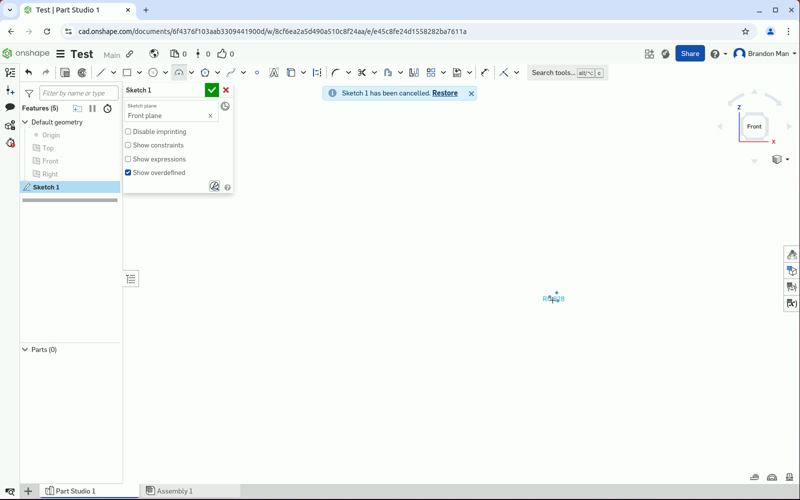
scroll(6)
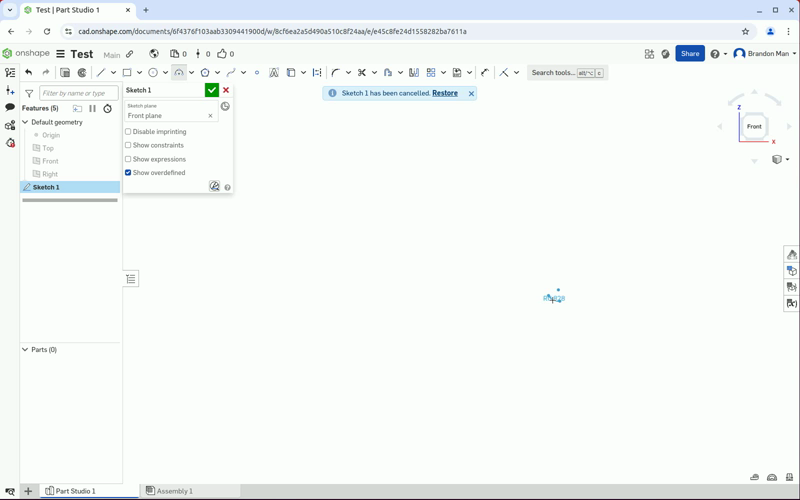
scroll(6)
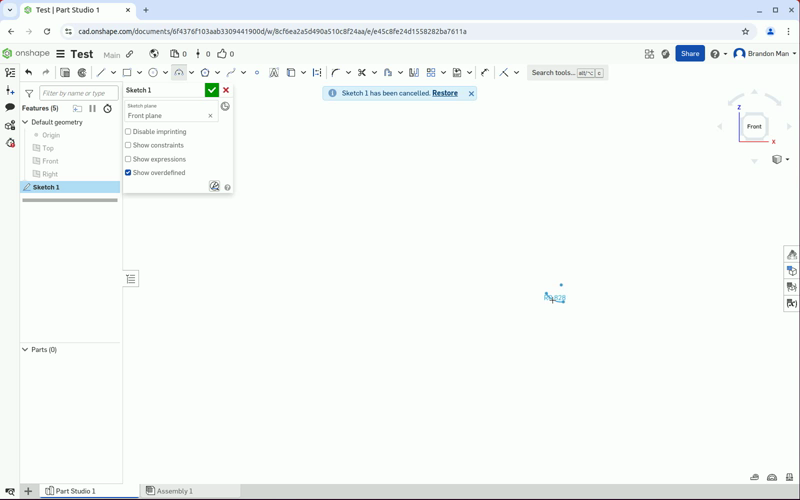
scroll(6)
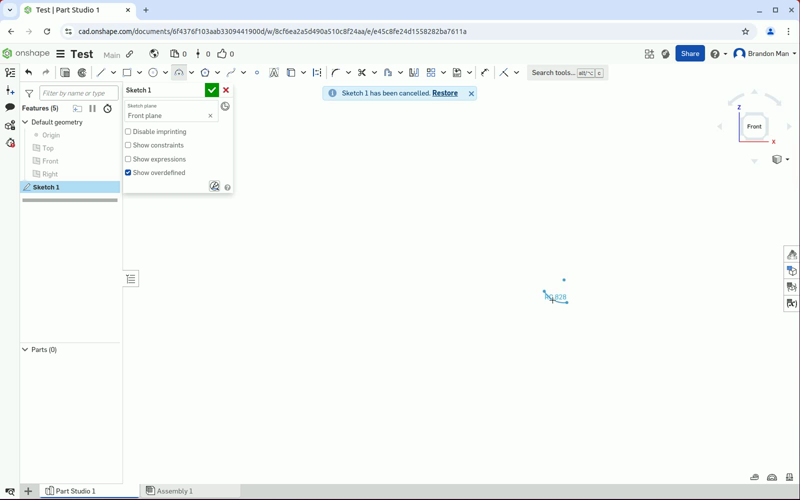
scroll(6)
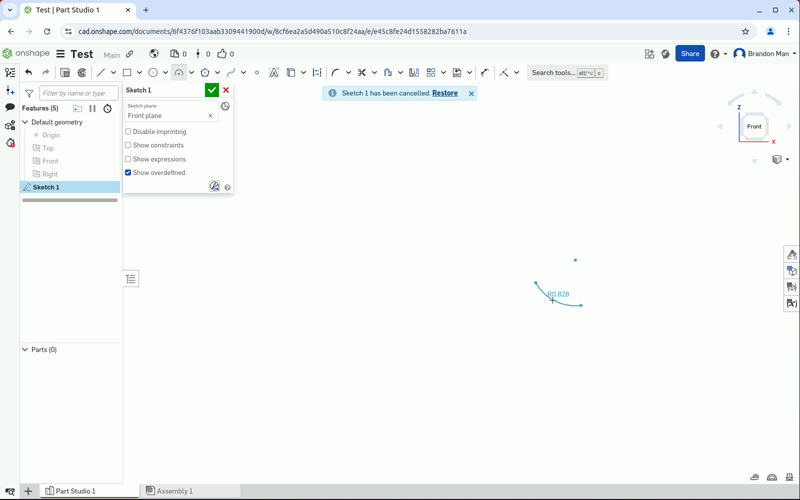
click(552, 299)
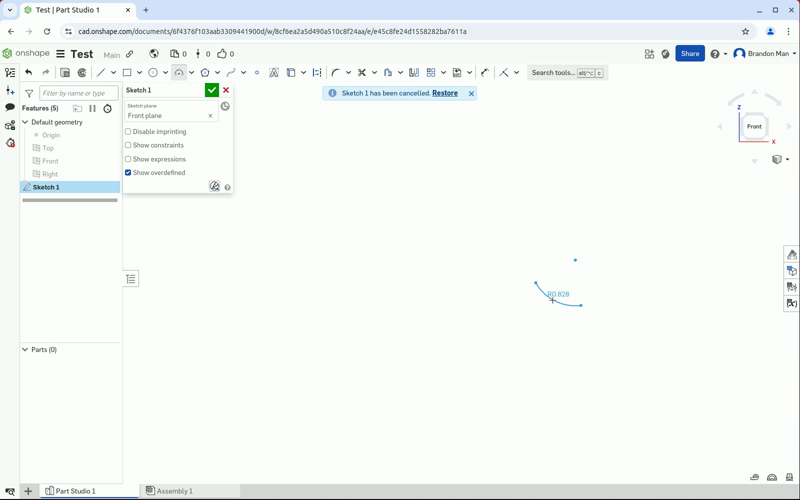
scroll(-6)
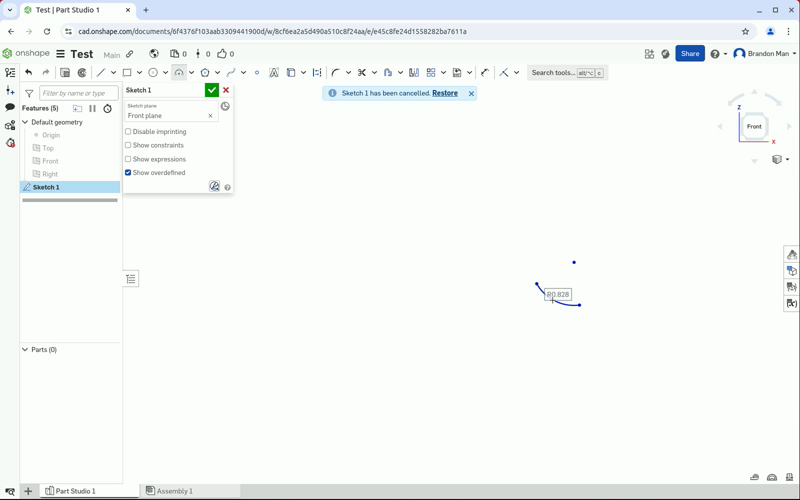
scroll(-6)
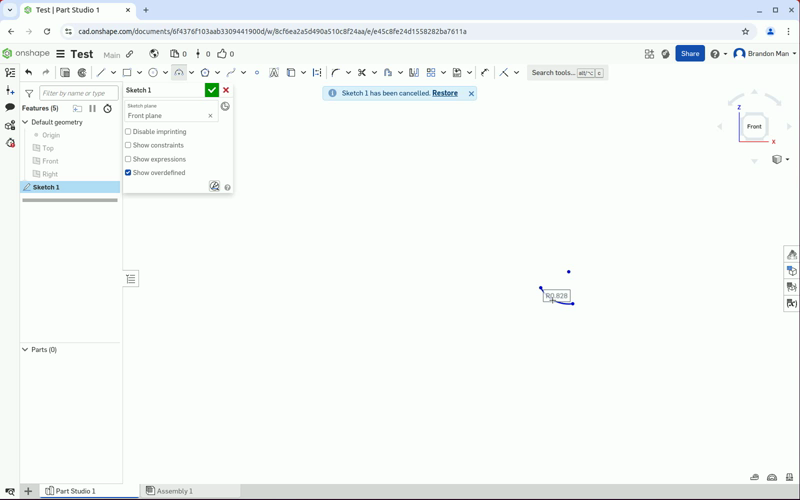
scroll(-6)
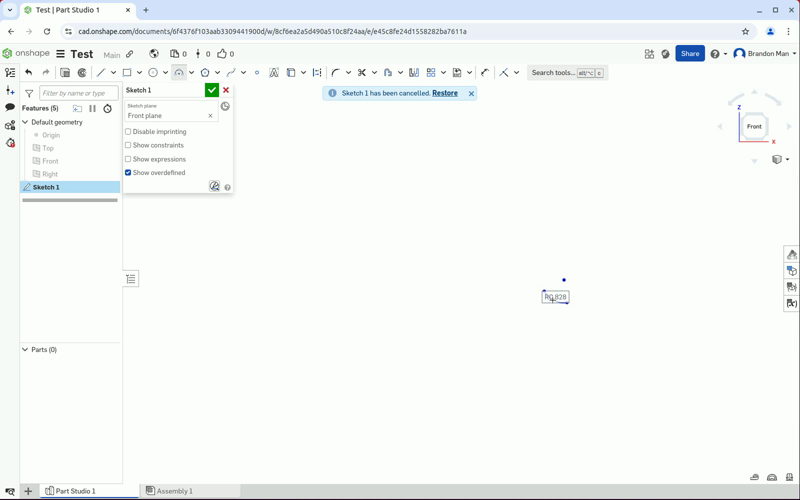
scroll(-6)
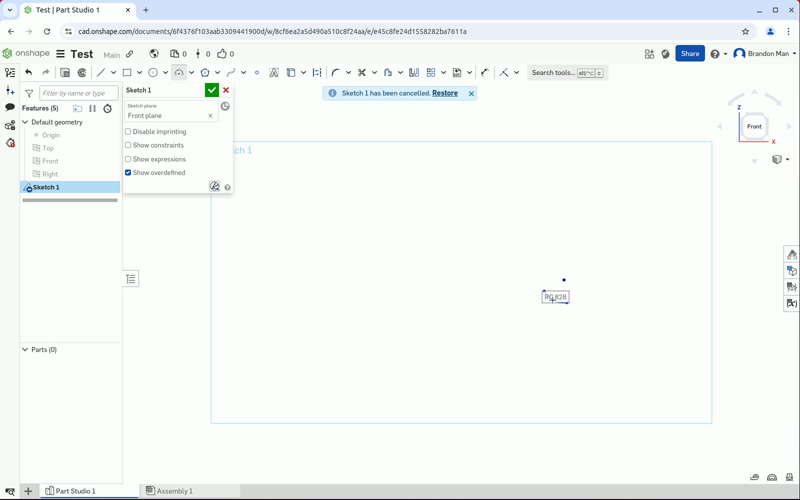
scroll(-6)
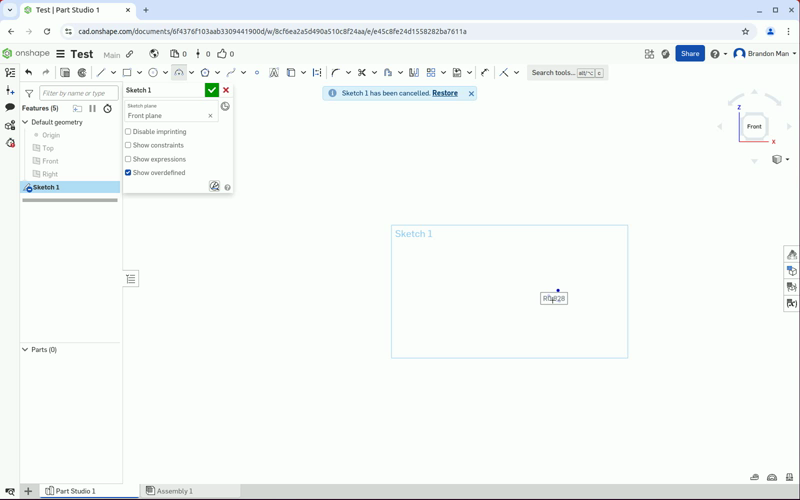
scroll(-6)
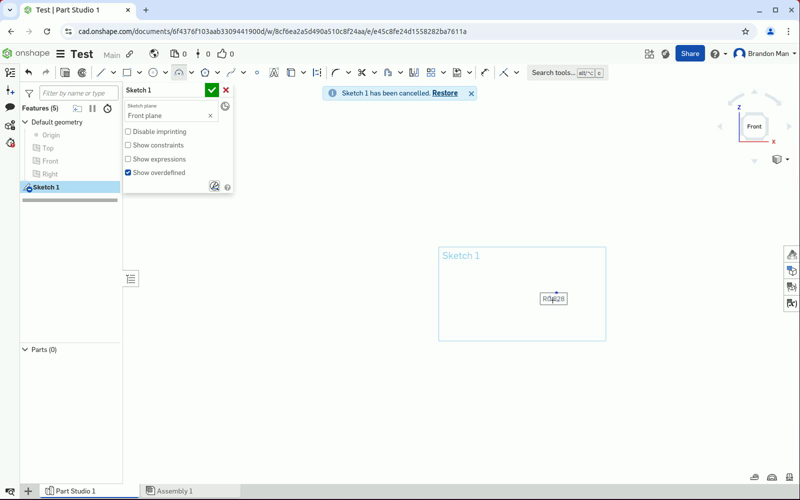
scroll(-6)
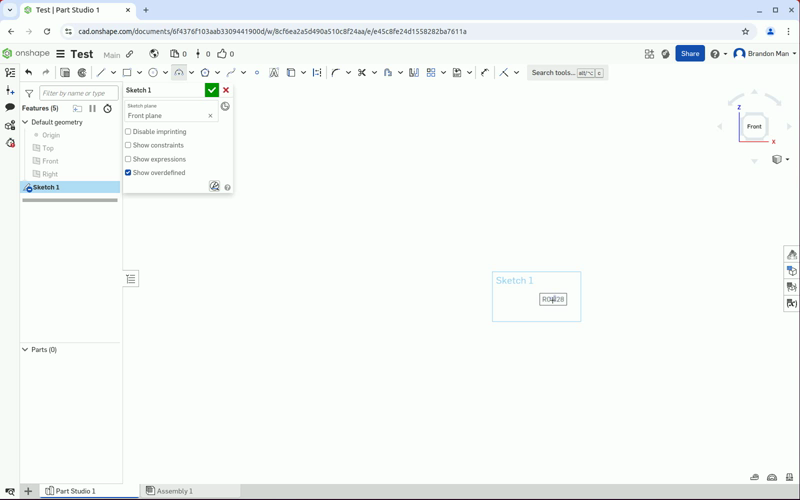
key_up(shift)
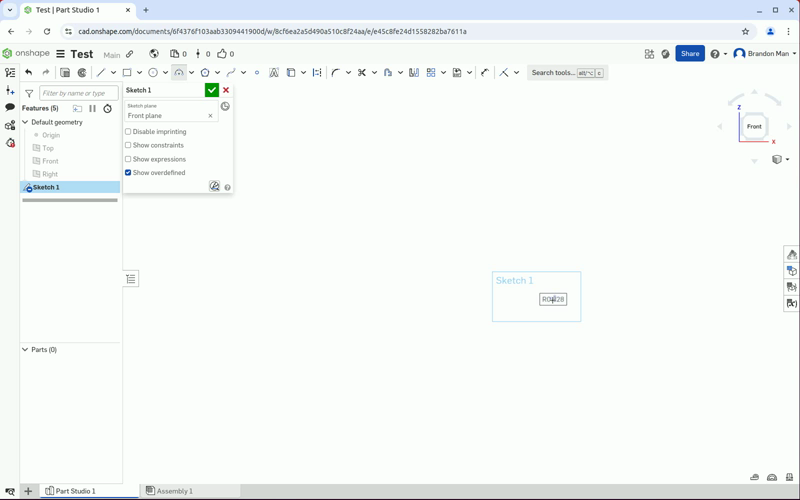
mouse_move(555, 300)
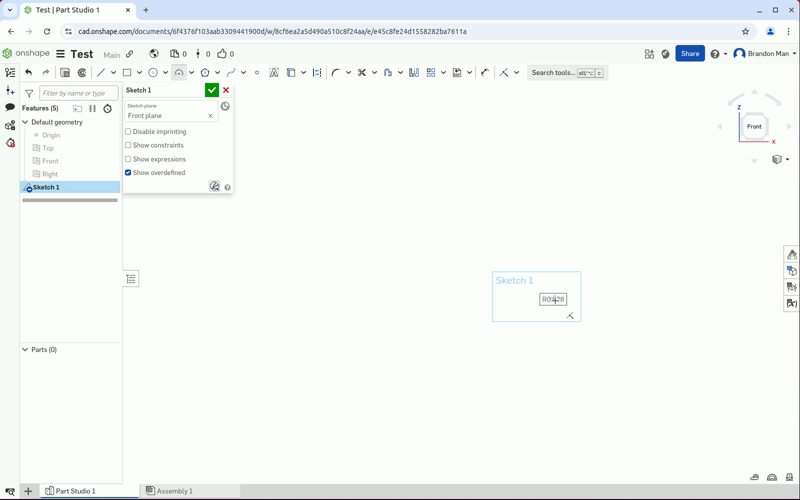
scroll(6)
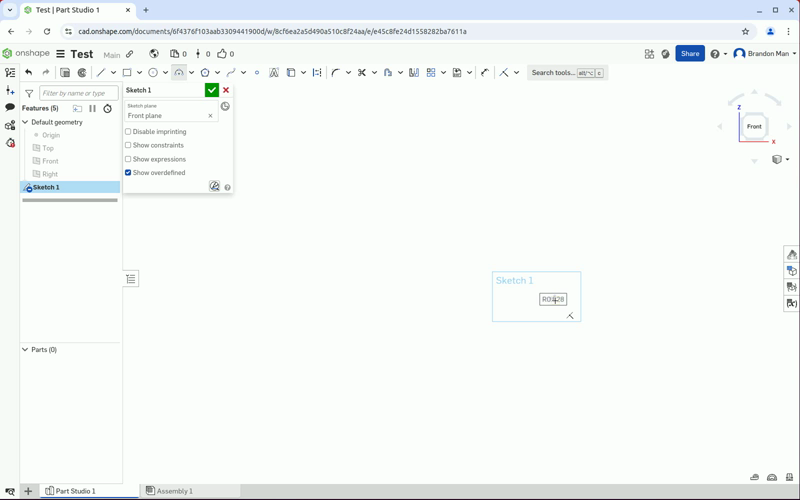
scroll(6)
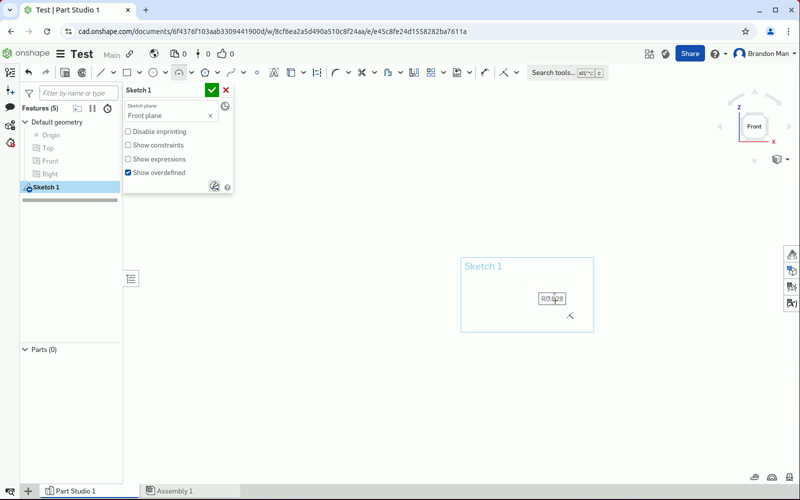
scroll(6)
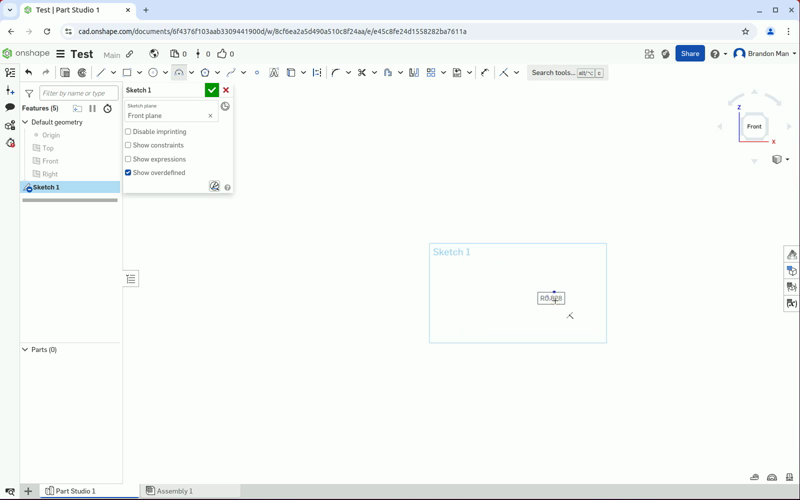
scroll(6)
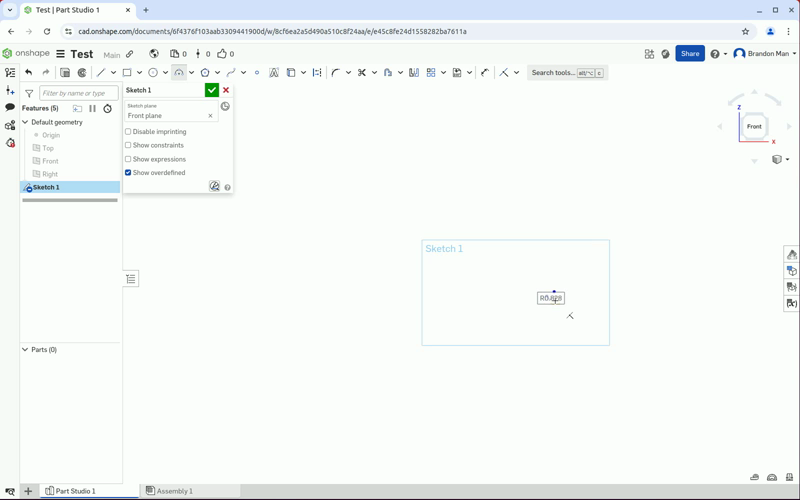
scroll(6)
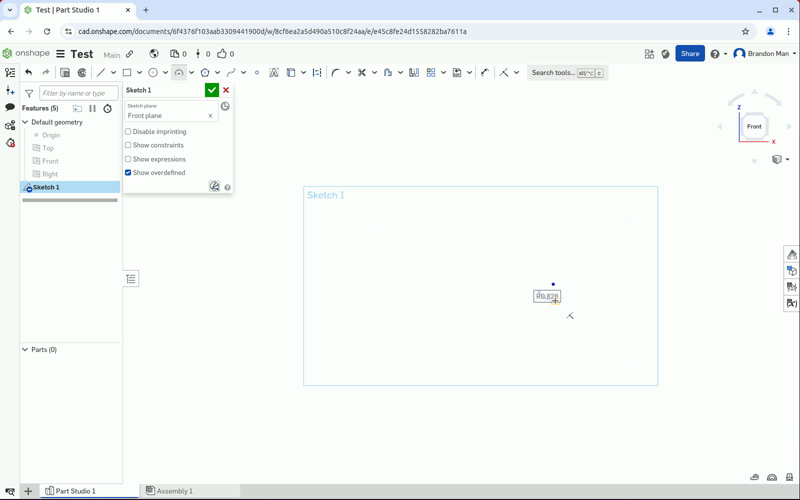
scroll(6)
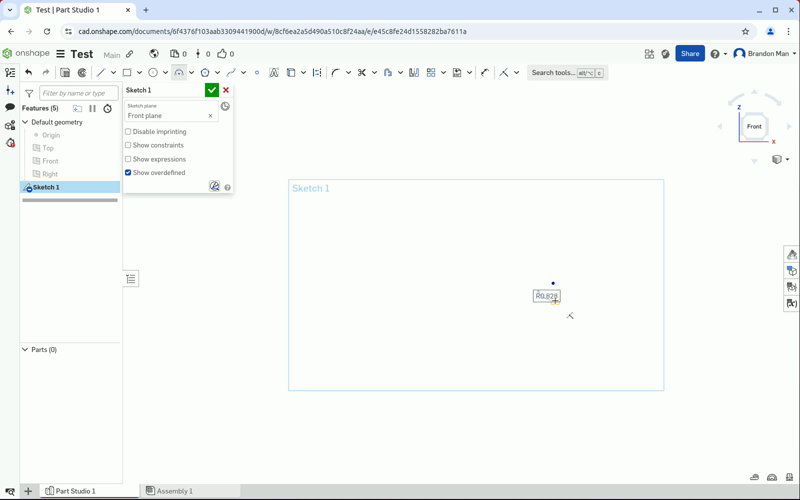
scroll(6)
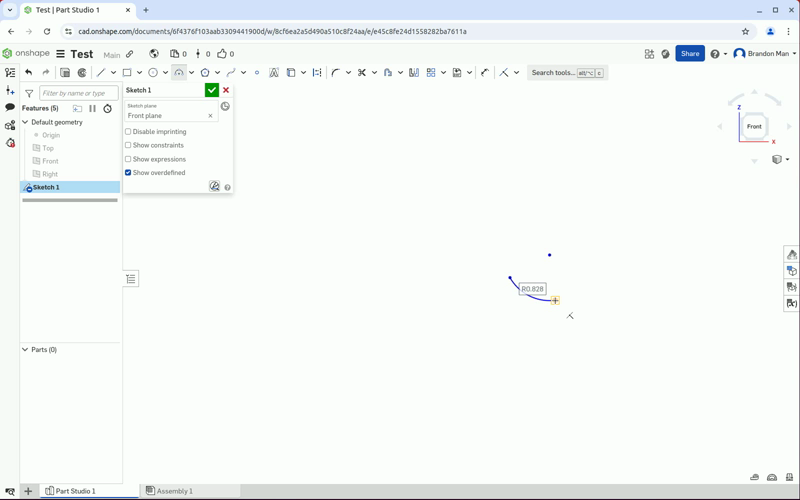
click(555, 300)
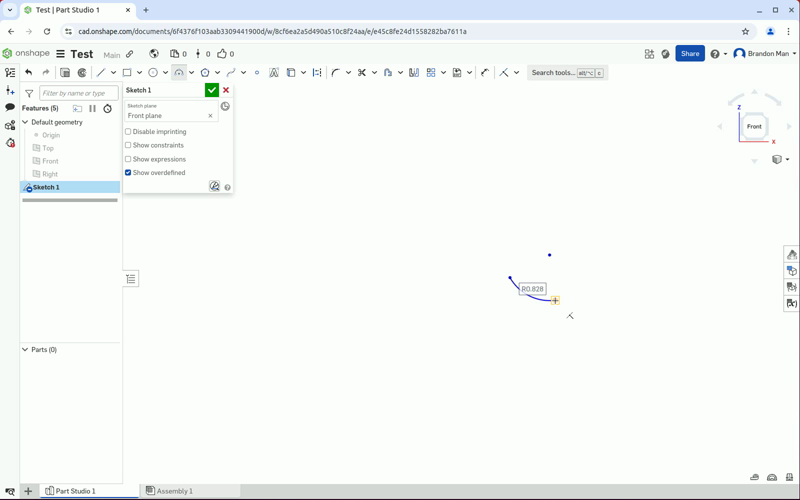
scroll(-6)
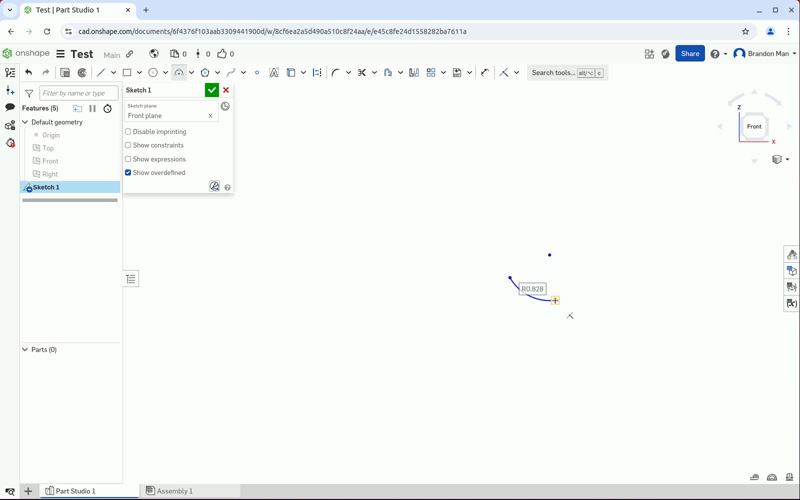
scroll(-6)
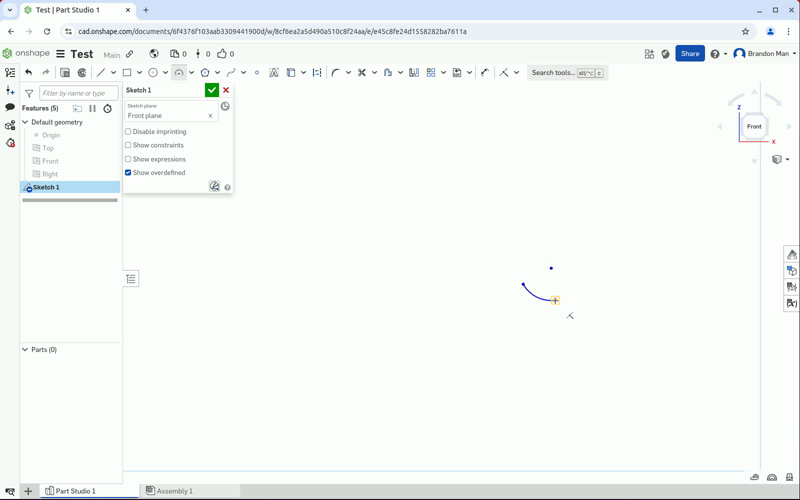
scroll(-6)
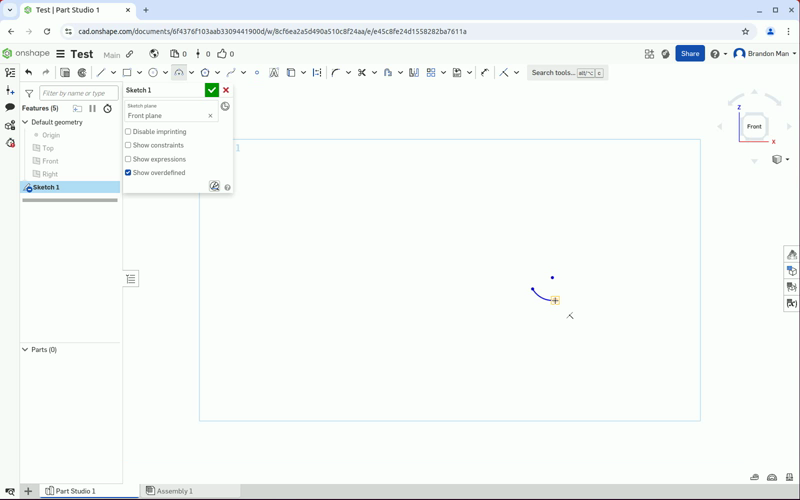
scroll(-6)
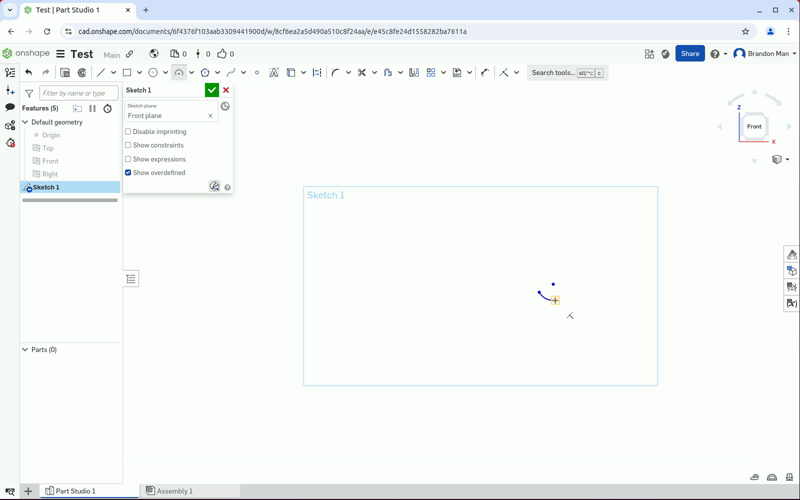
scroll(-6)
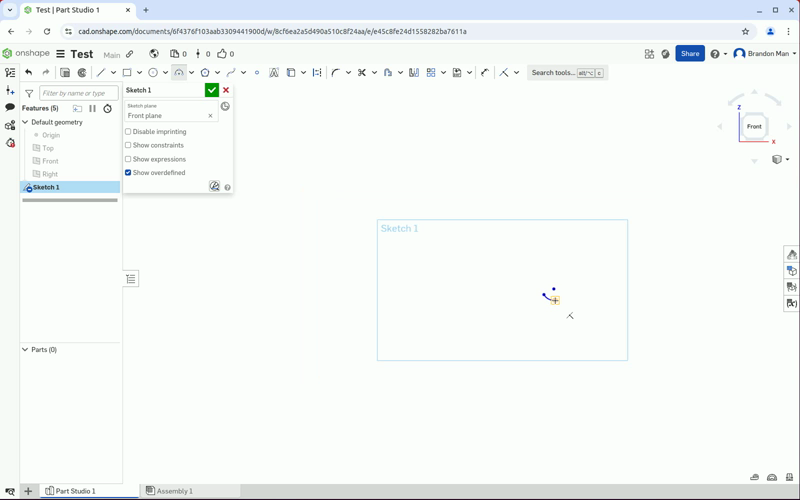
scroll(-6)
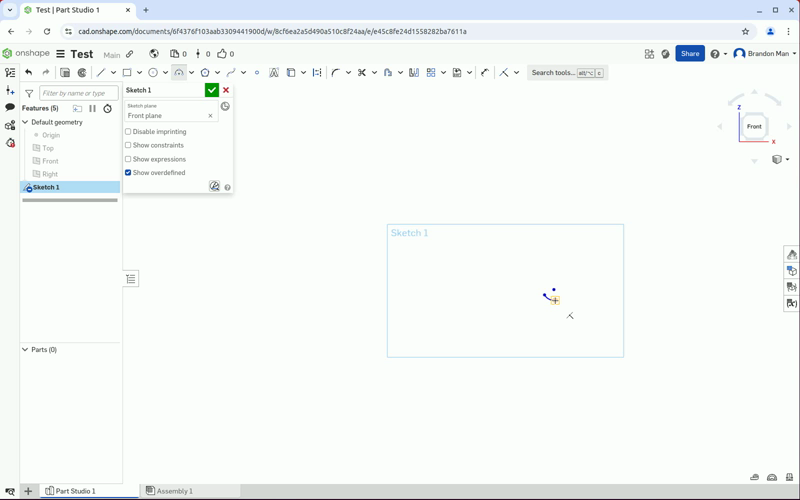
scroll(-6)
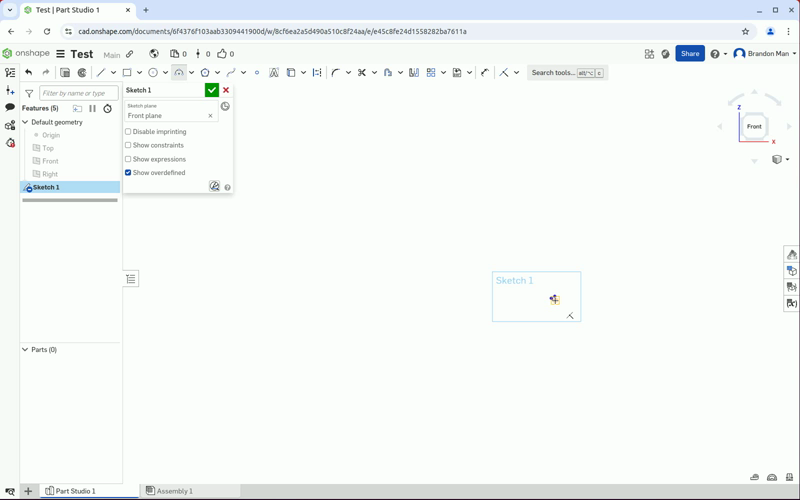
key_down(shift)
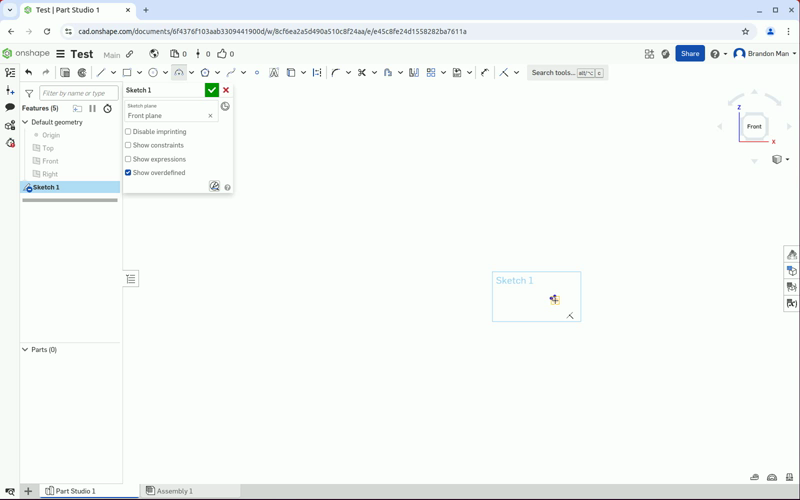
mouse_move(574, 281)
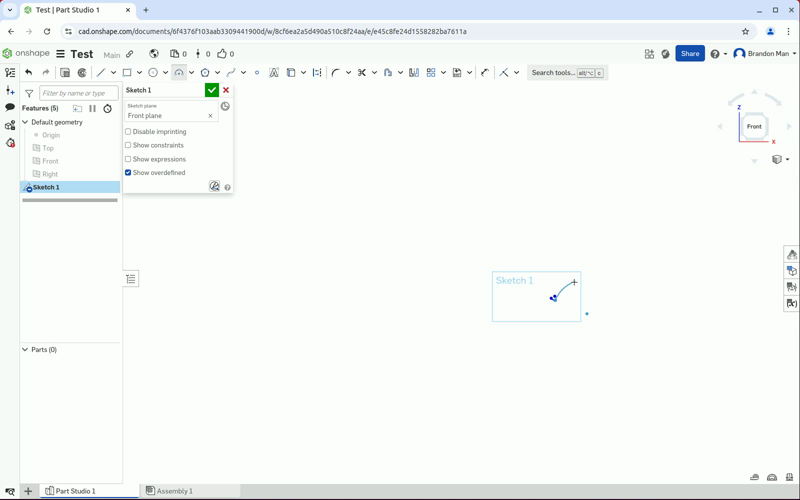
click(574, 281)
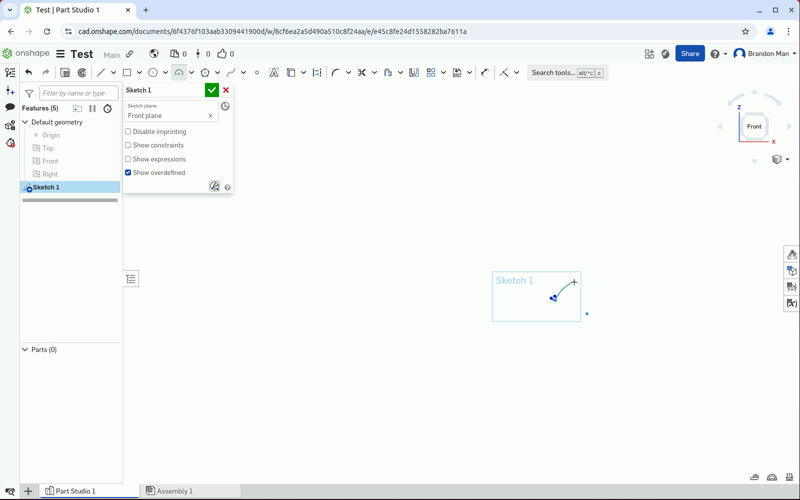
mouse_move(567, 294)
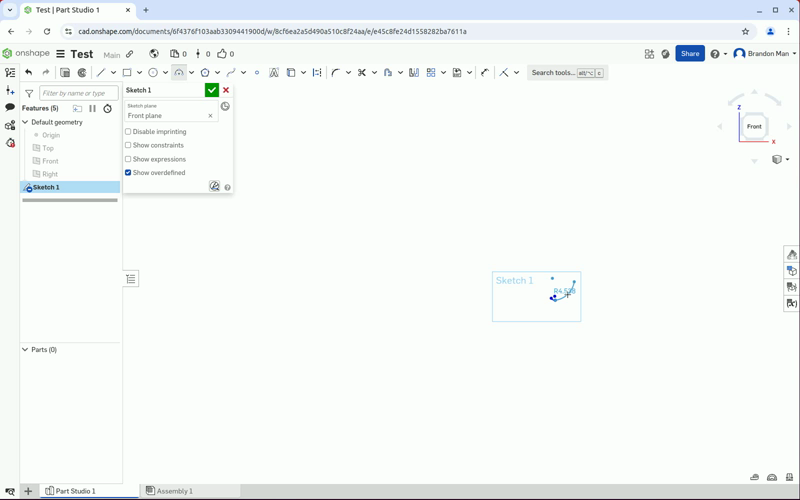
click(567, 294)
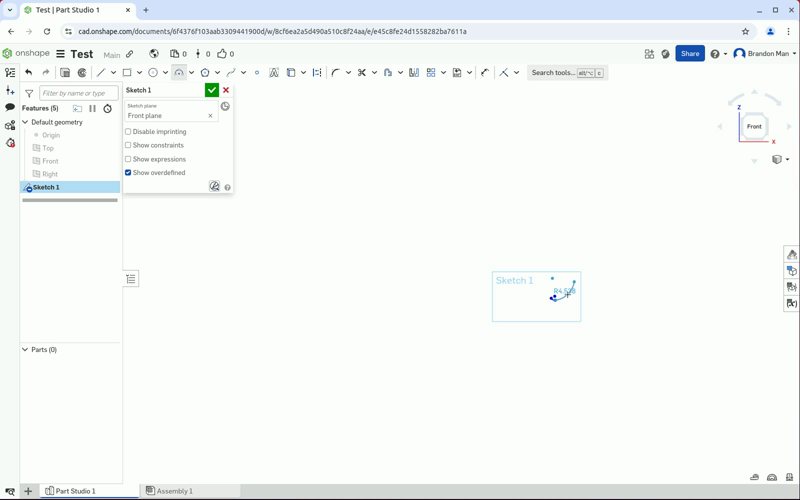
key_up(shift)
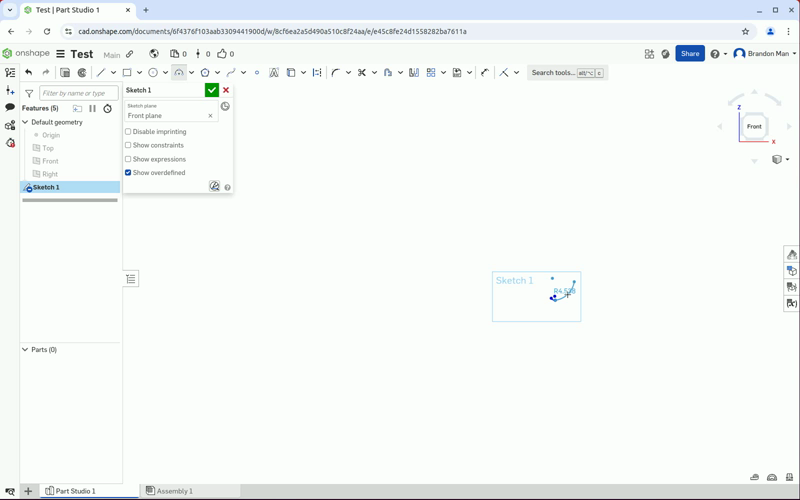
key(esc)
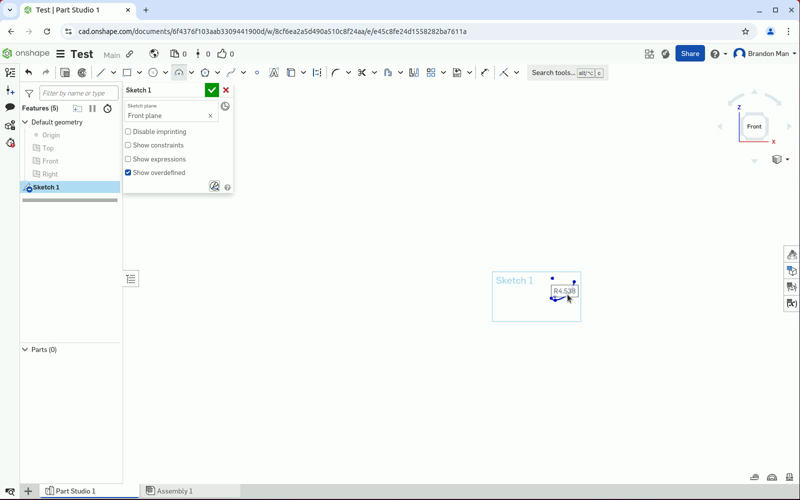
key(l)
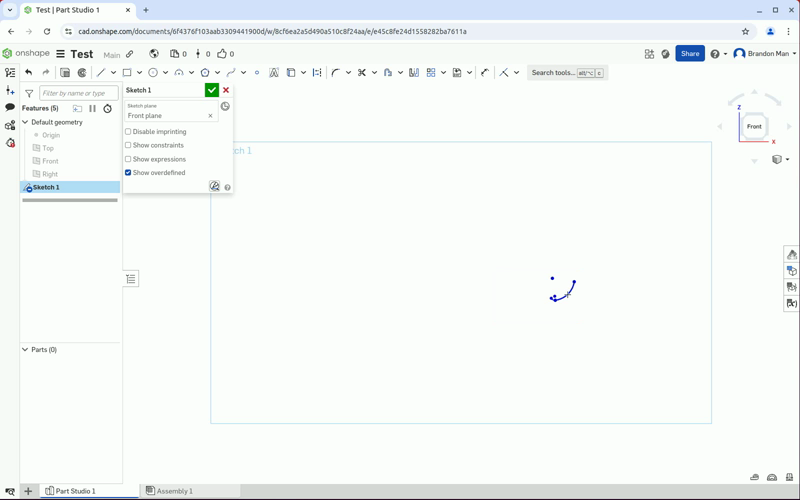
mouse_move(574, 281)
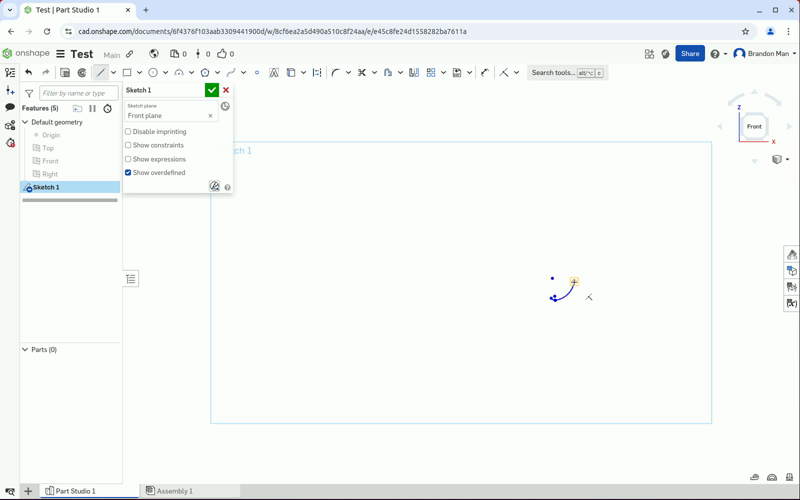
click(574, 281)
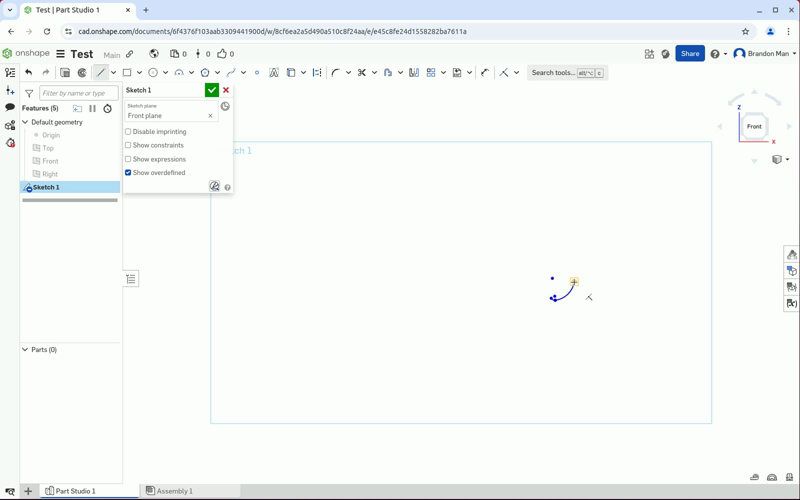
key_down(shift)
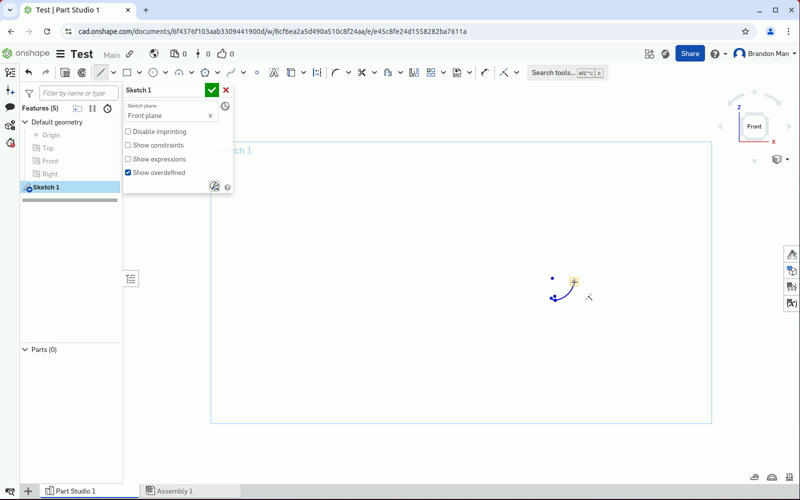
mouse_move(589, 281)
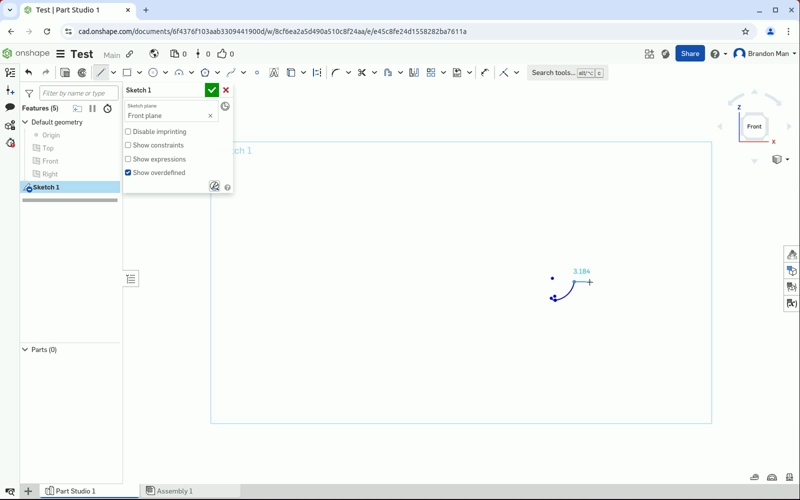
mouse_move(559, 281)
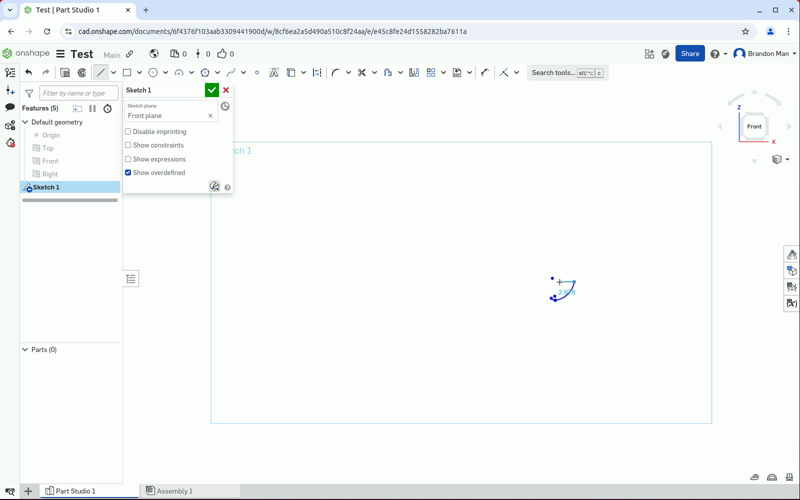
click(559, 281)
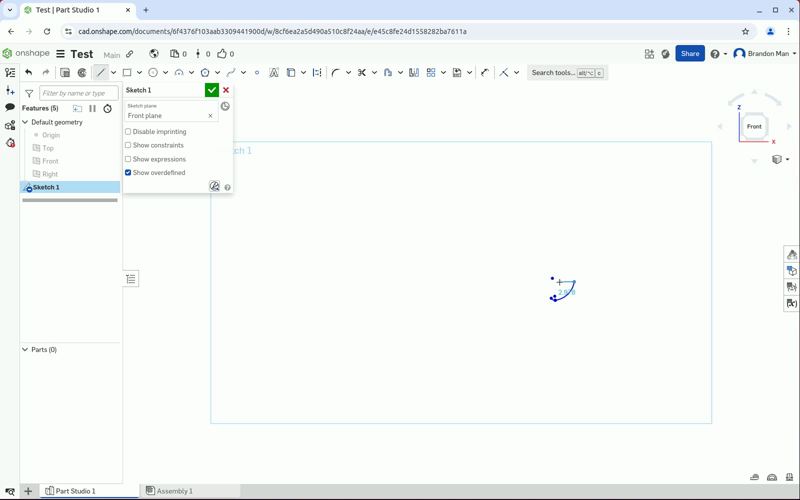
key_up(shift)
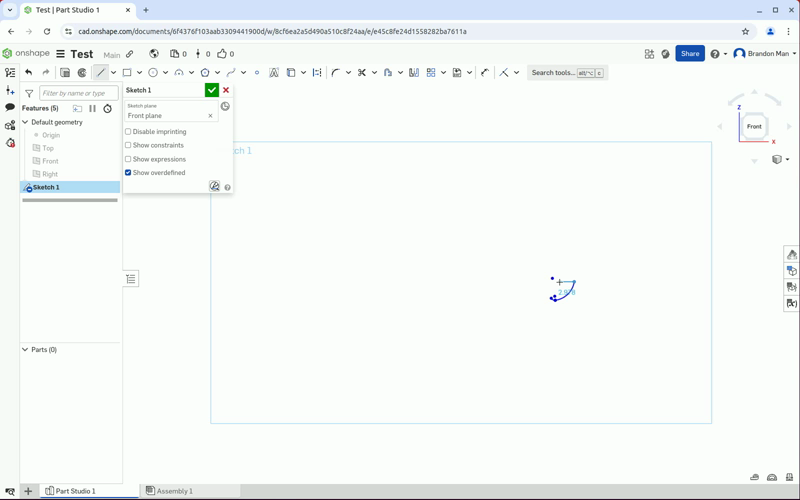
key(esc)
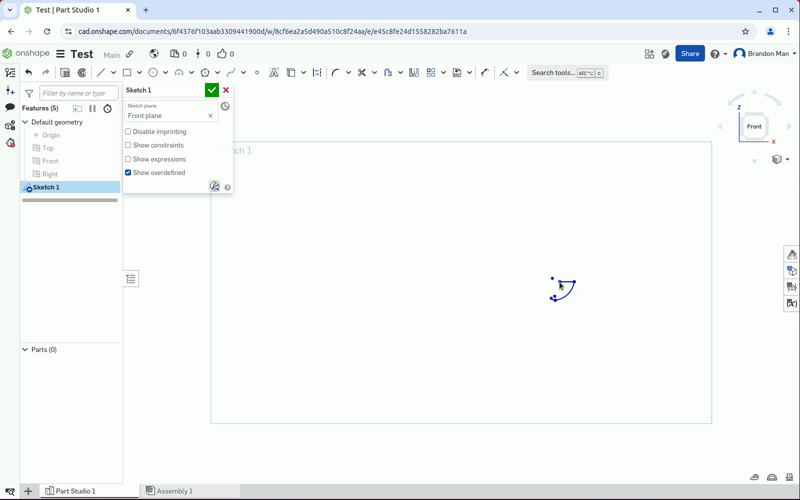
key(a)
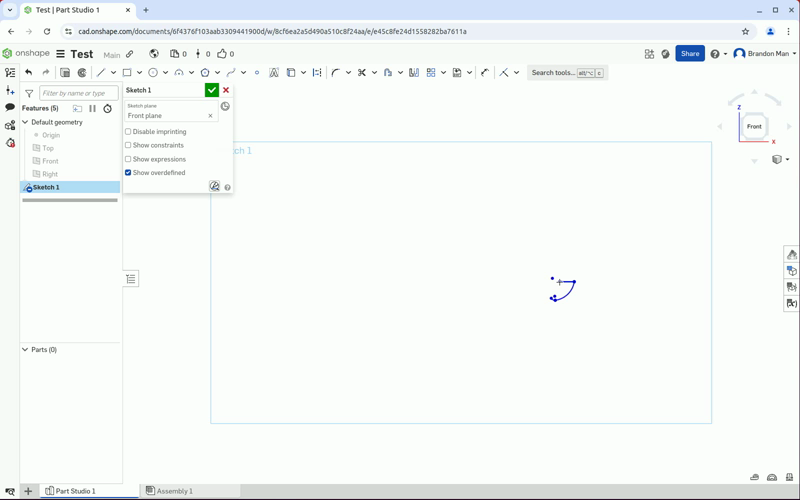
mouse_move(559, 281)
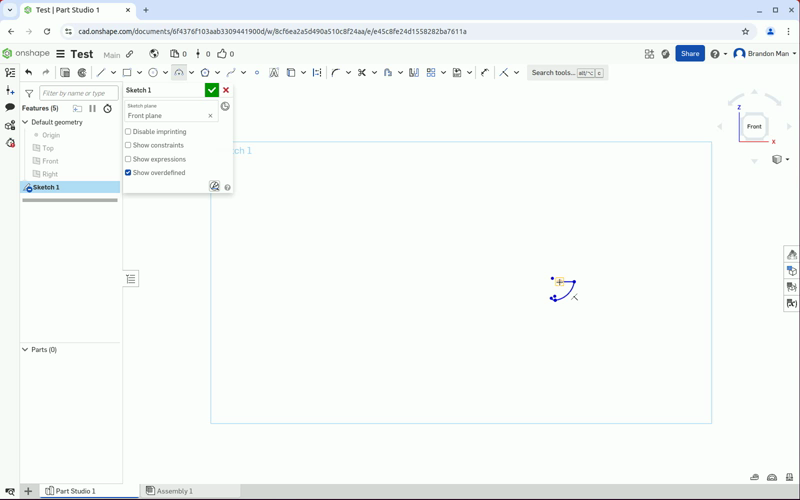
click(559, 281)
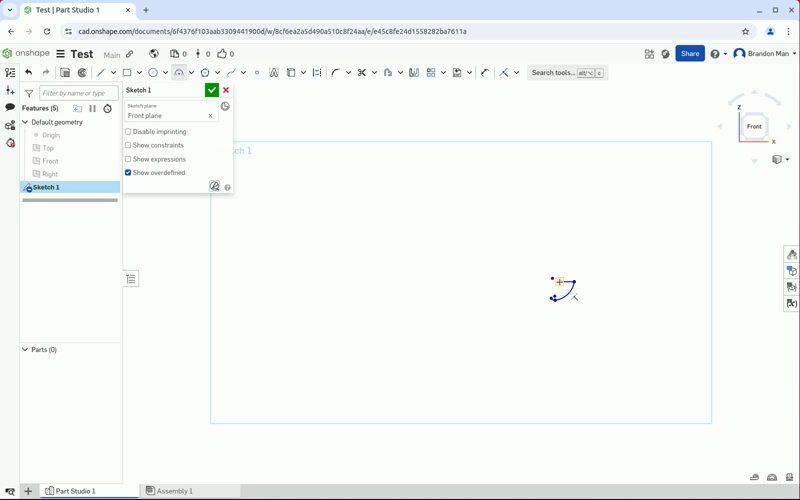
key_down(shift)
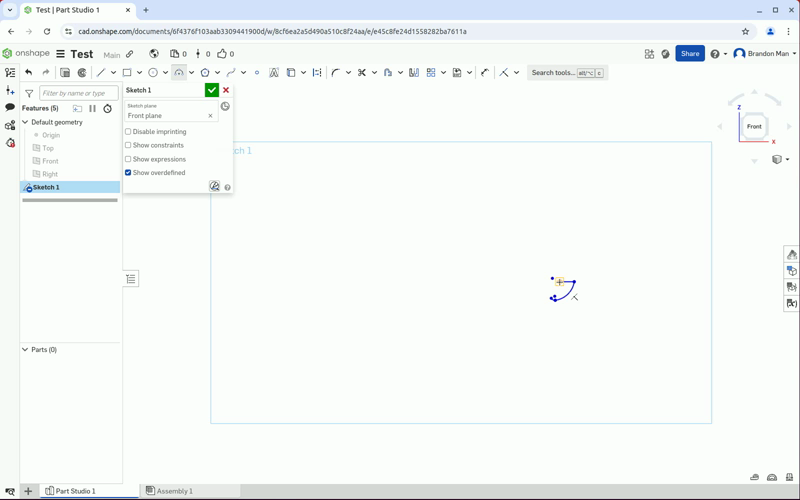
mouse_move(553, 291)
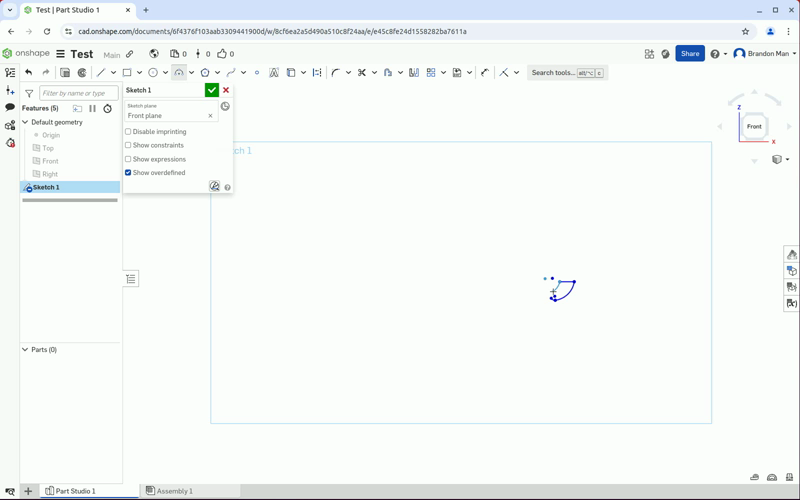
click(553, 291)
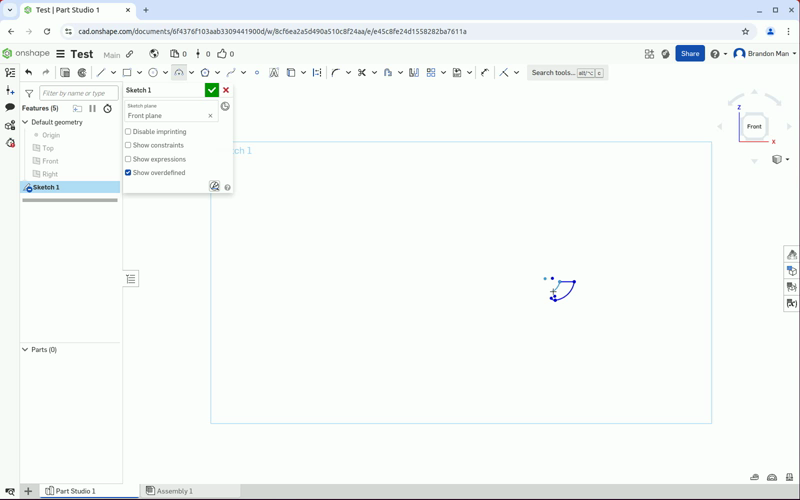
mouse_move(558, 287)
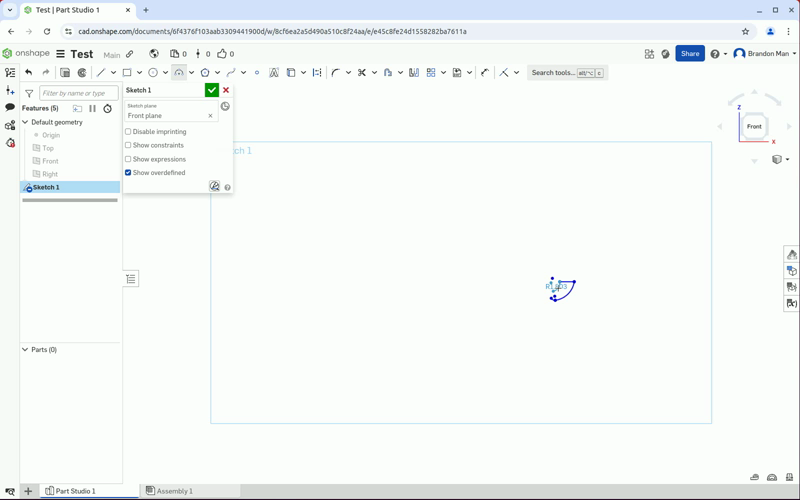
click(558, 287)
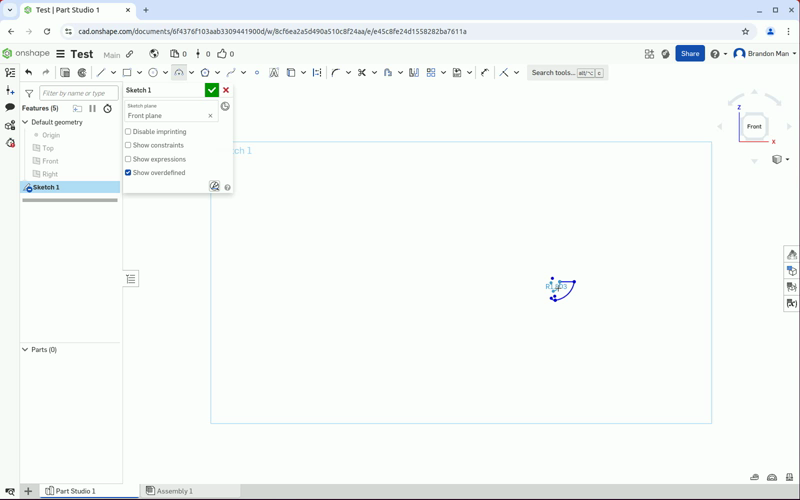
key_up(shift)
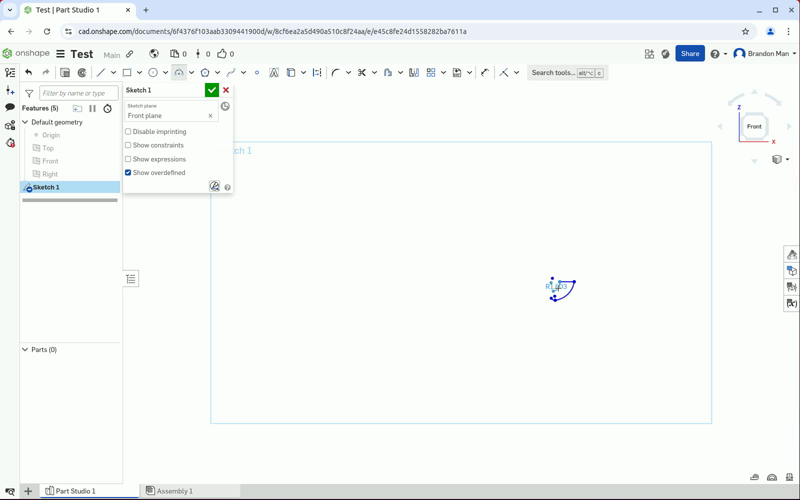
mouse_move(553, 291)
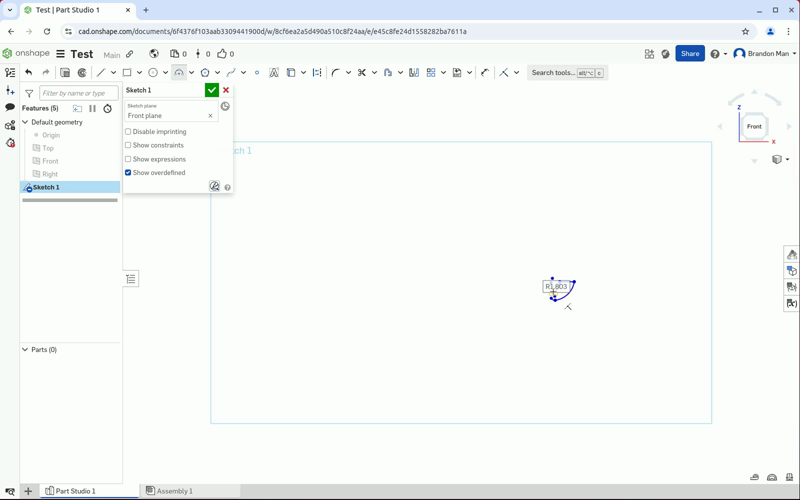
click(553, 291)
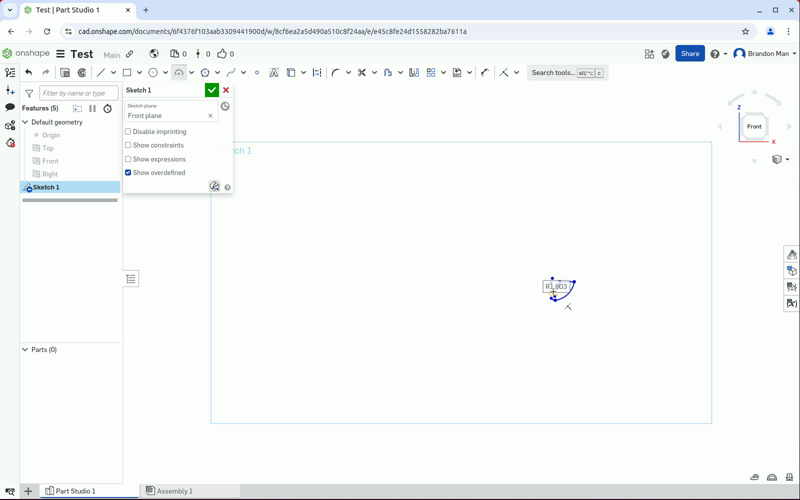
key_down(shift)
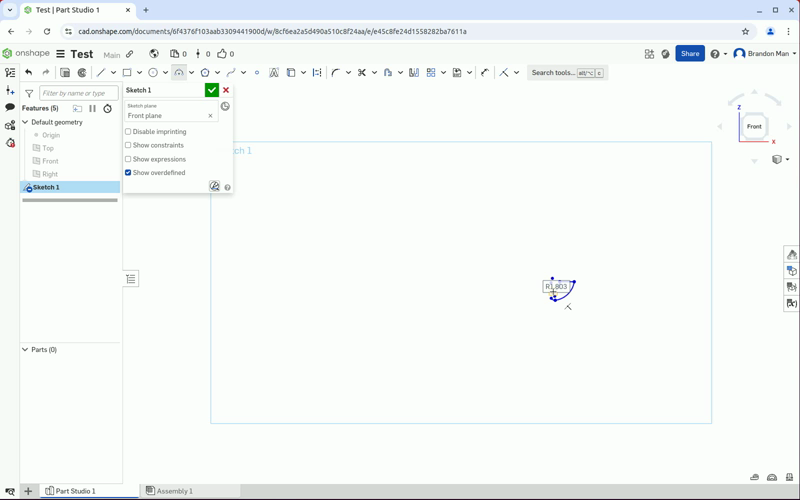
mouse_move(551, 292)
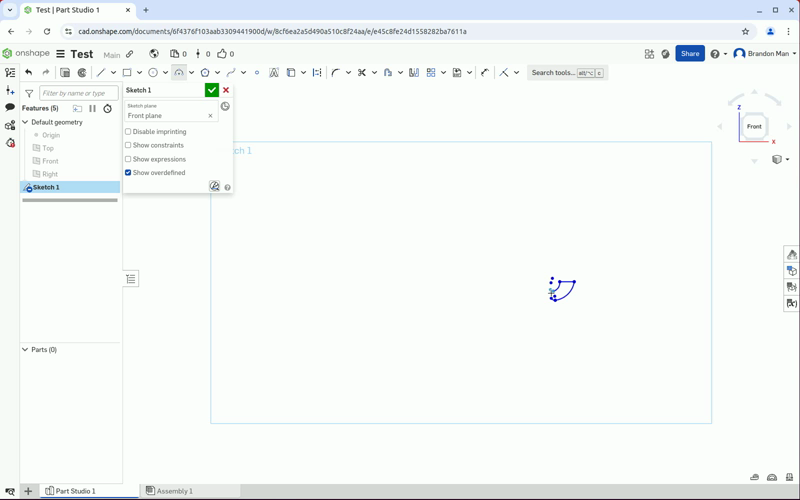
scroll(6)
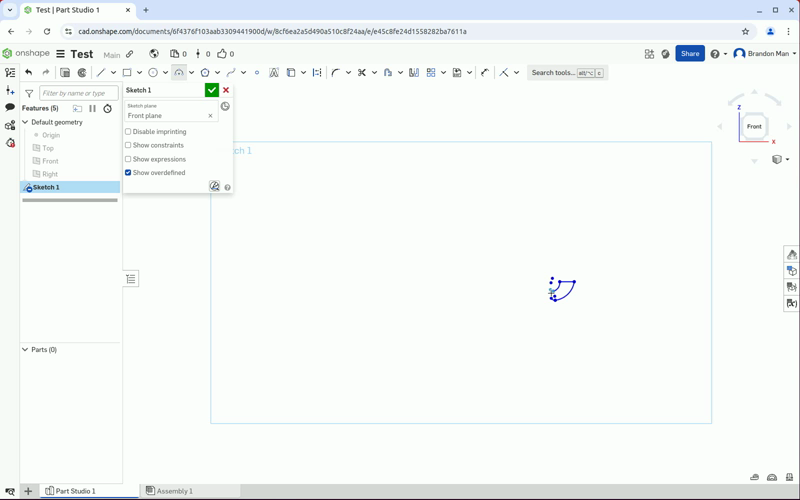
scroll(6)
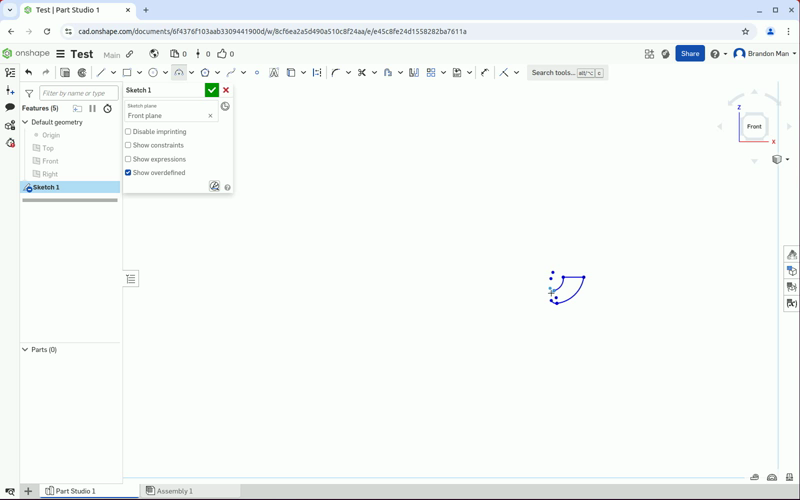
scroll(6)
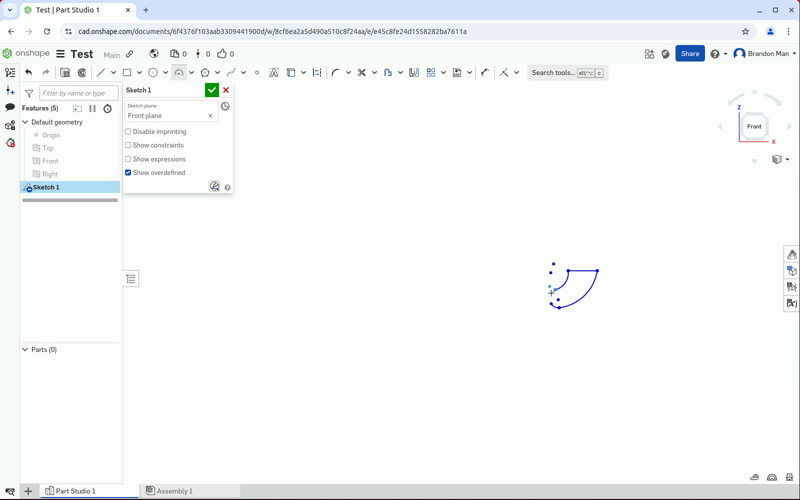
scroll(6)
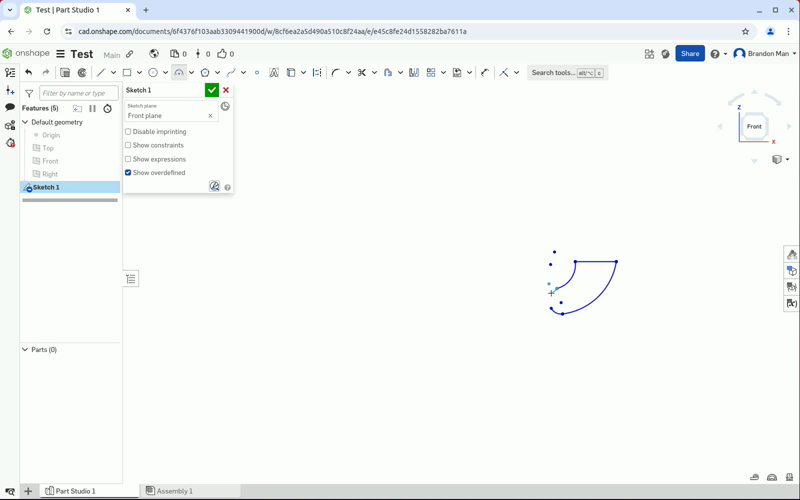
scroll(6)
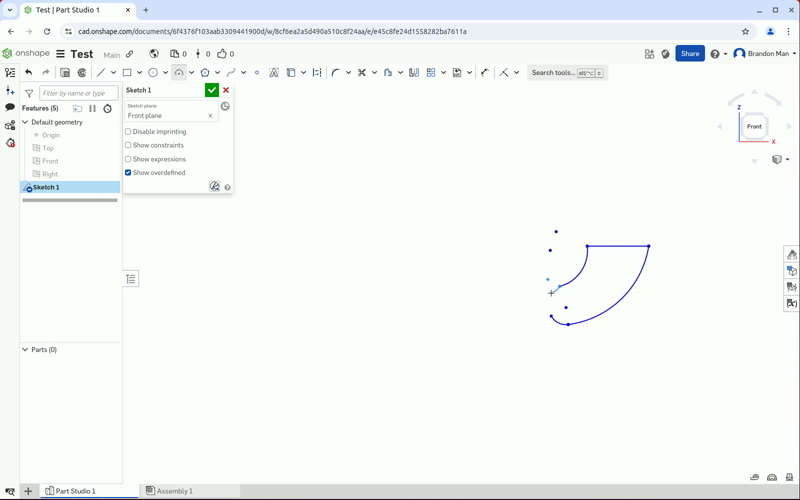
scroll(6)
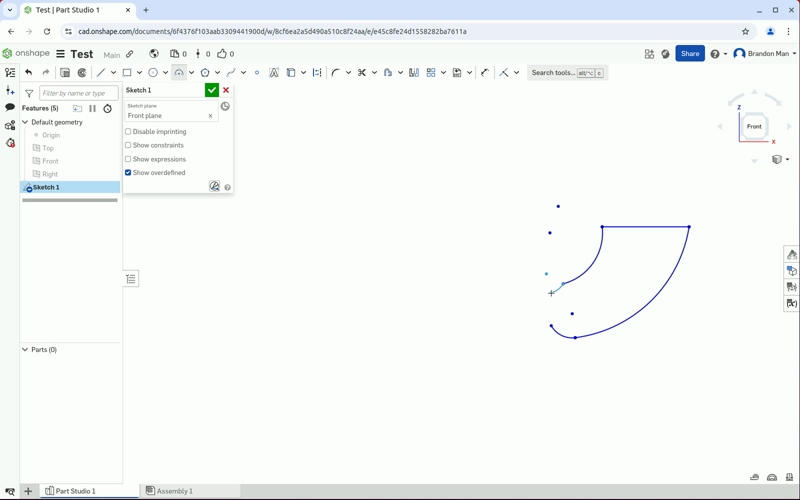
scroll(6)
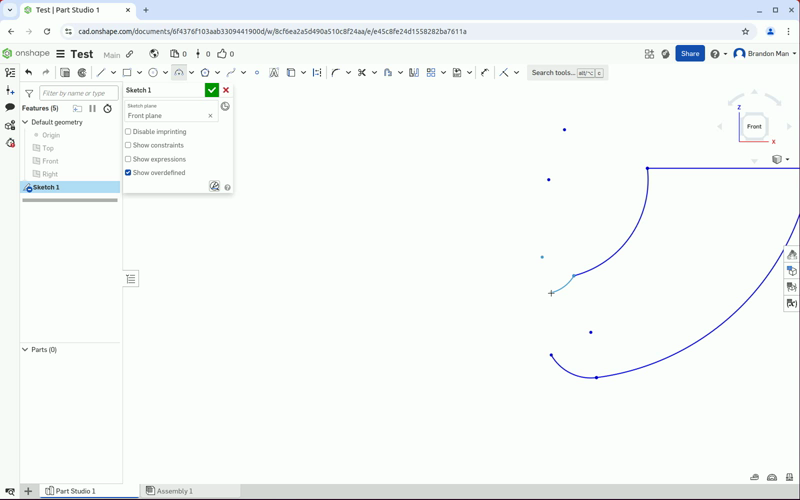
click(551, 292)
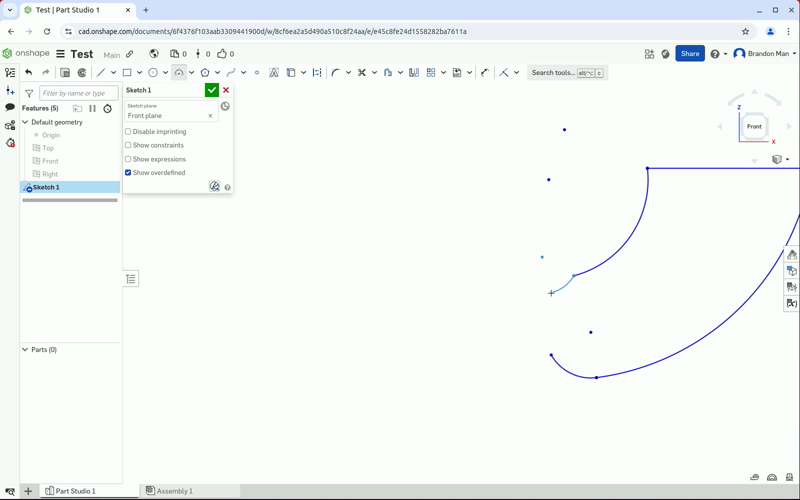
scroll(-6)
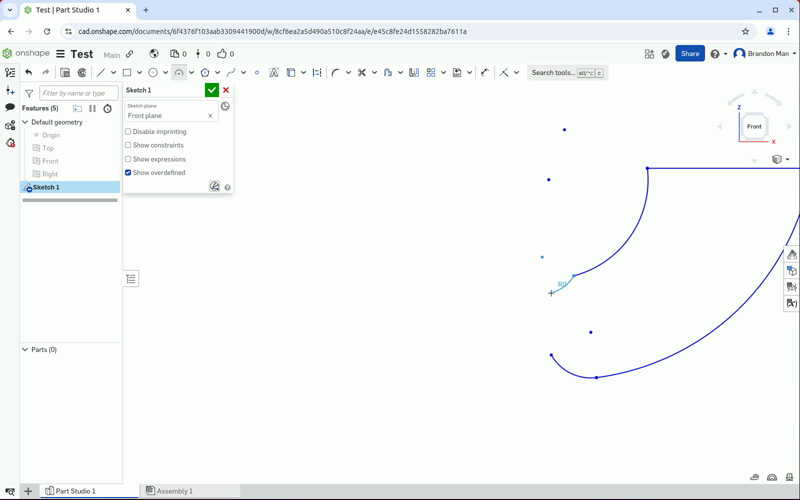
scroll(-6)
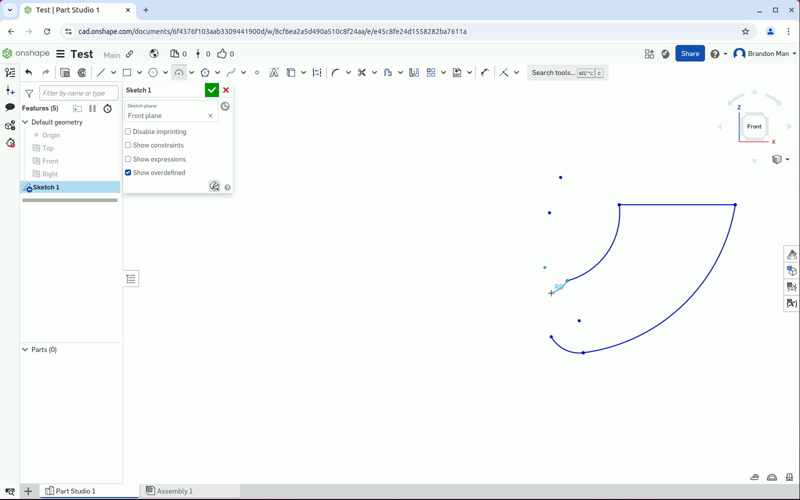
scroll(-6)
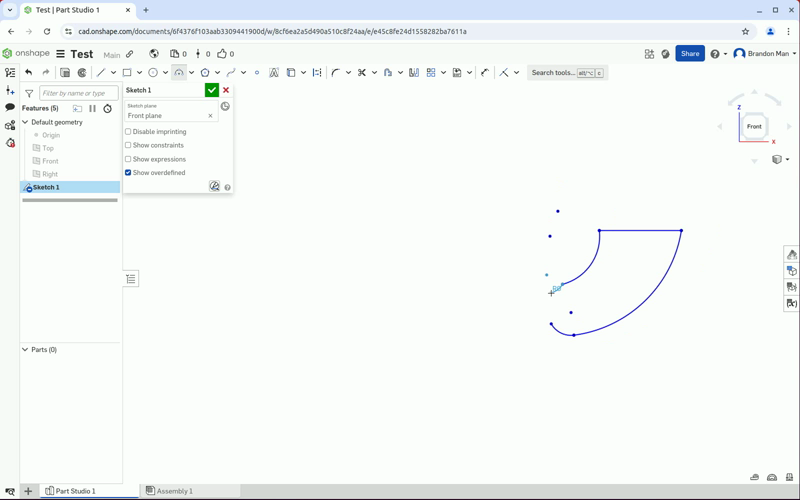
scroll(-6)
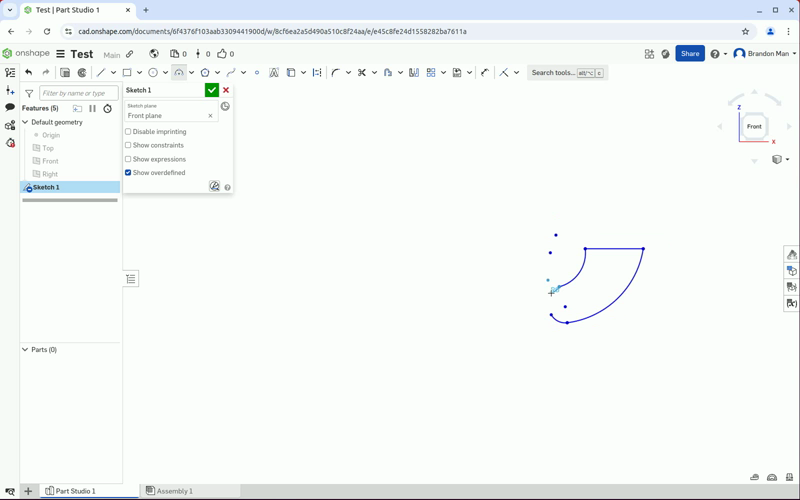
scroll(-6)
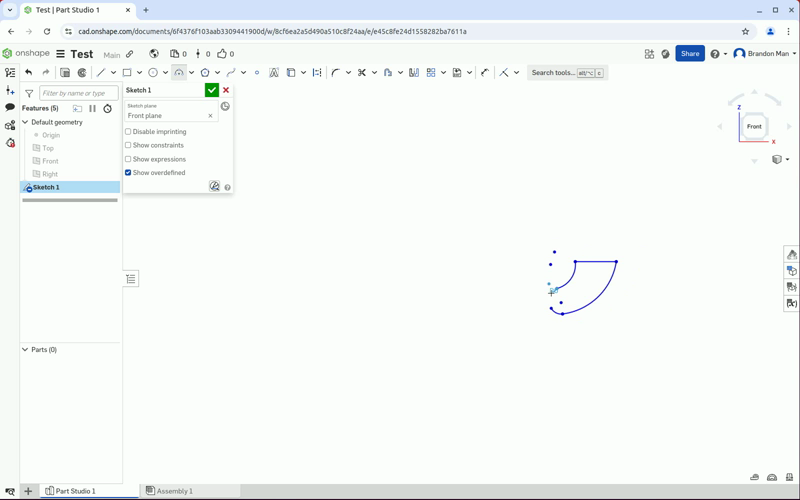
scroll(-6)
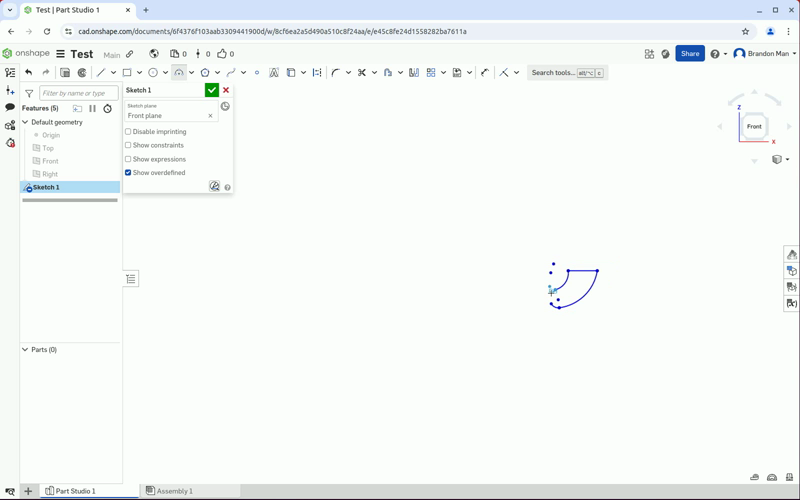
scroll(-6)
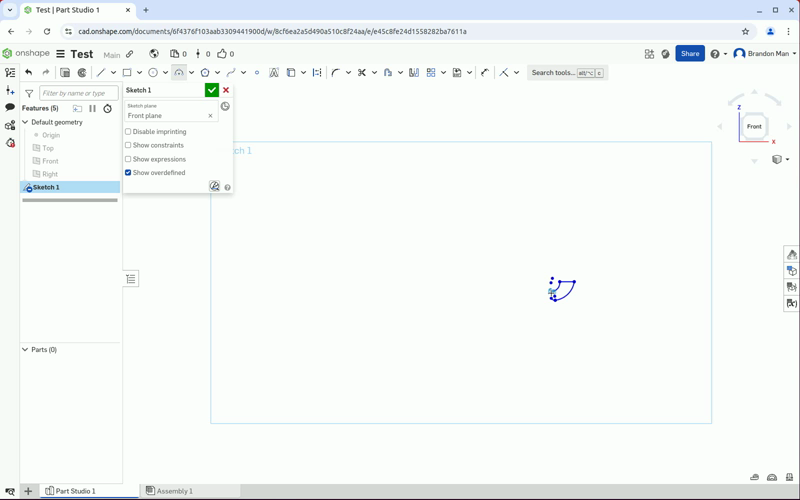
mouse_move(552, 291)
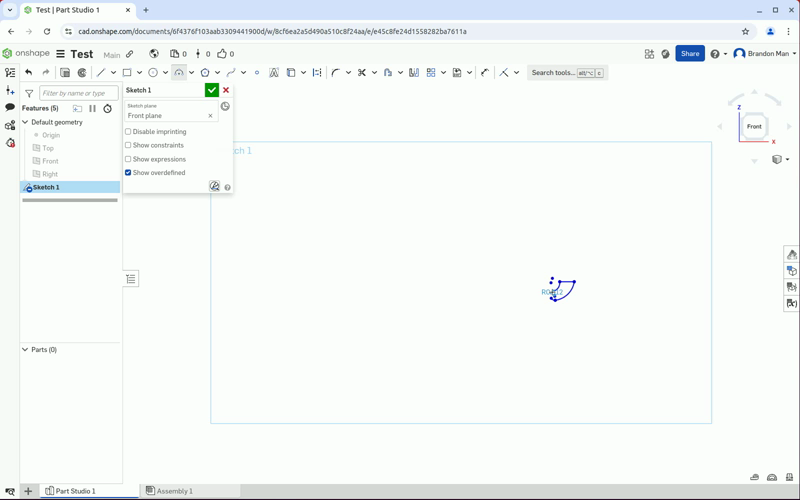
scroll(6)
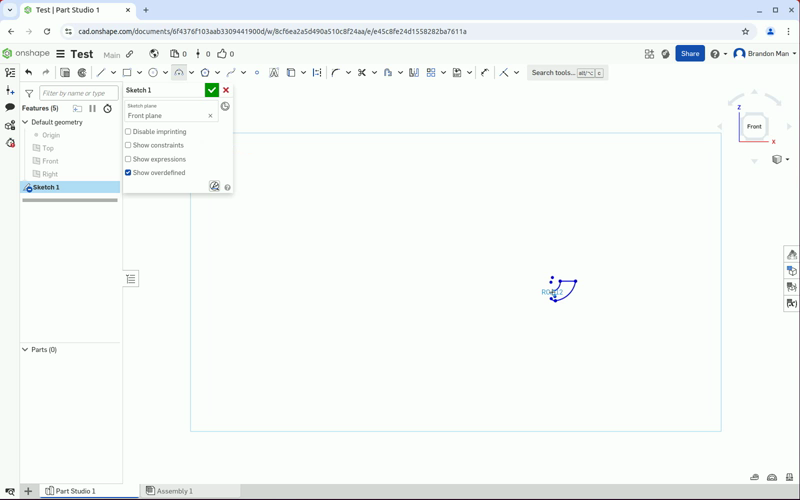
scroll(6)
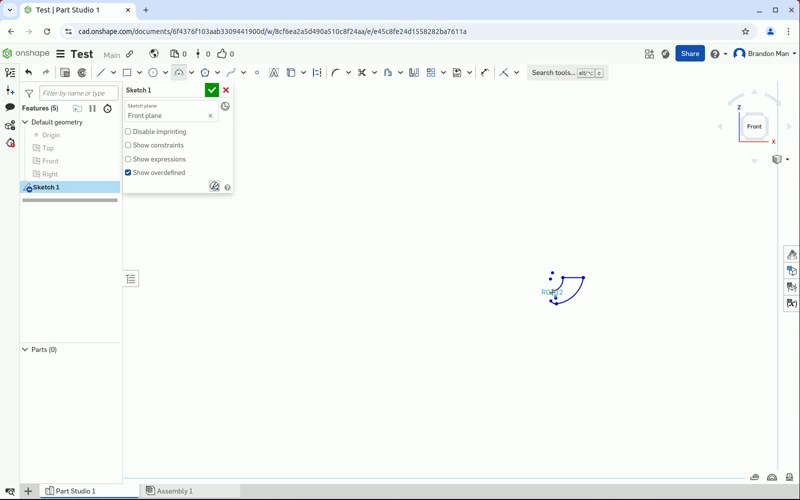
scroll(6)
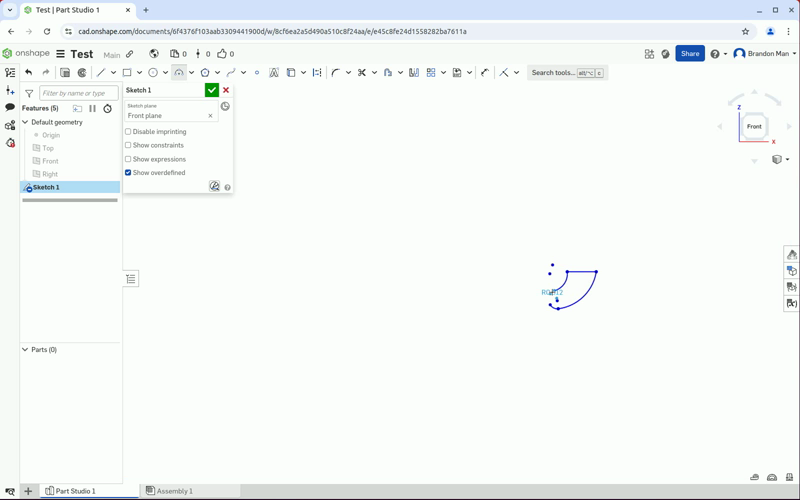
scroll(6)
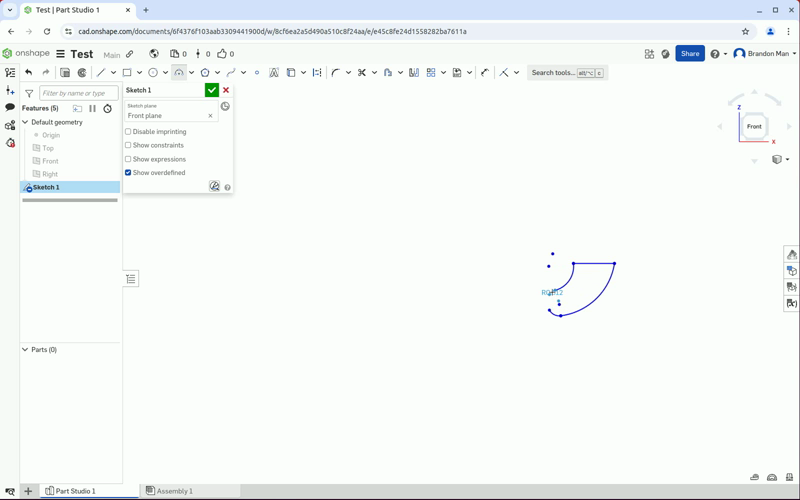
scroll(6)
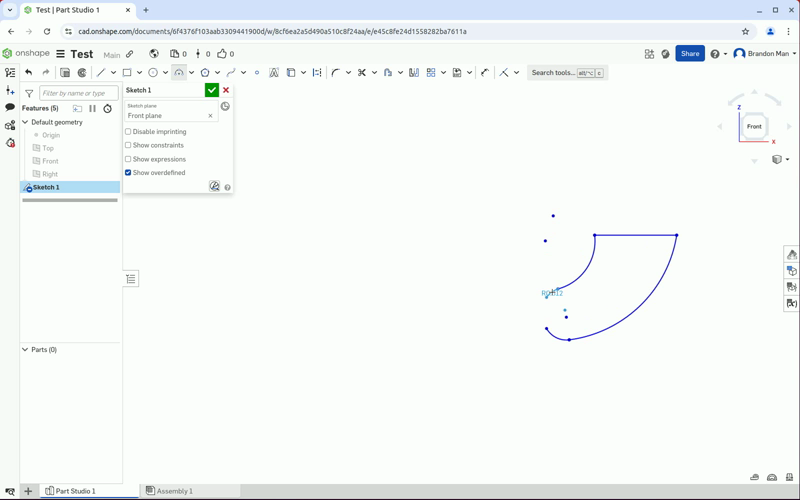
scroll(6)
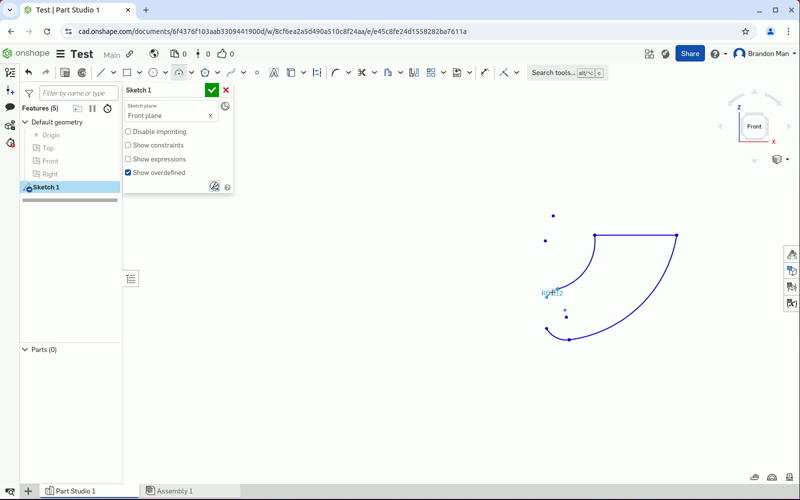
scroll(6)
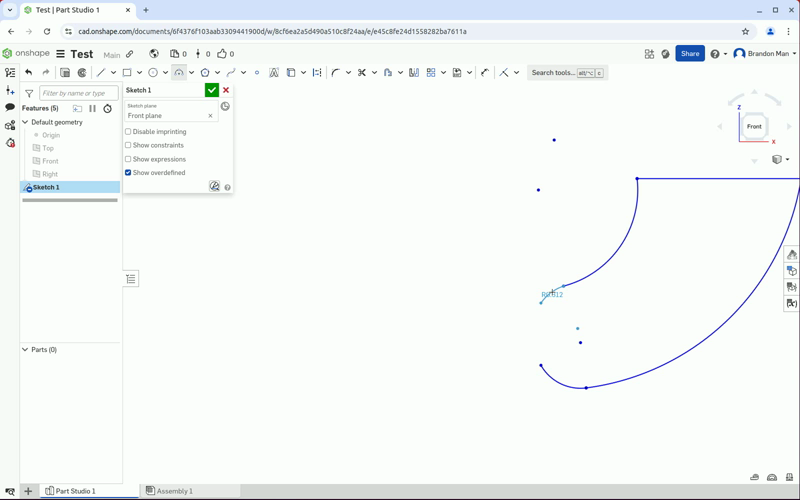
click(552, 291)
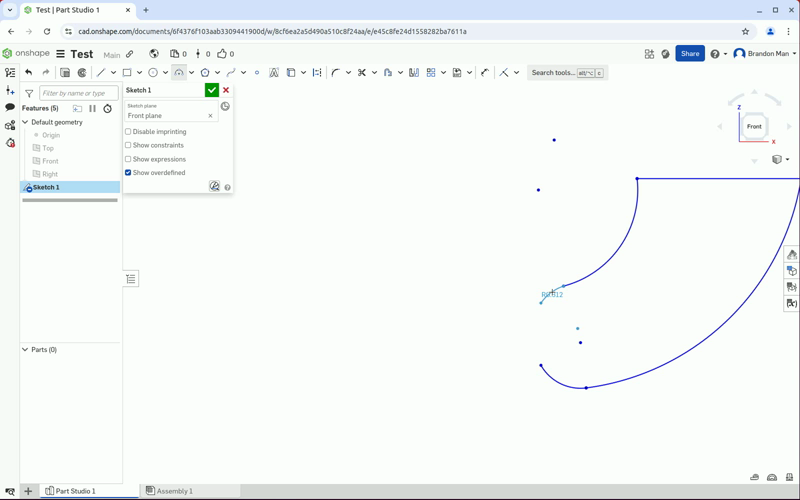
scroll(-6)
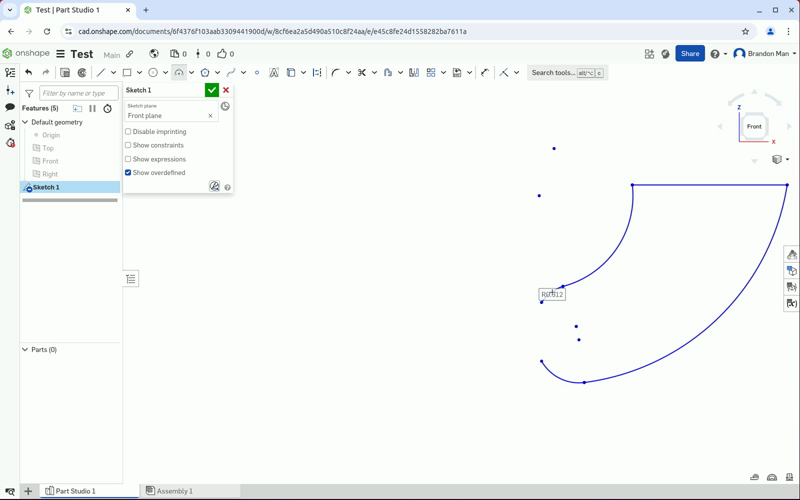
scroll(-6)
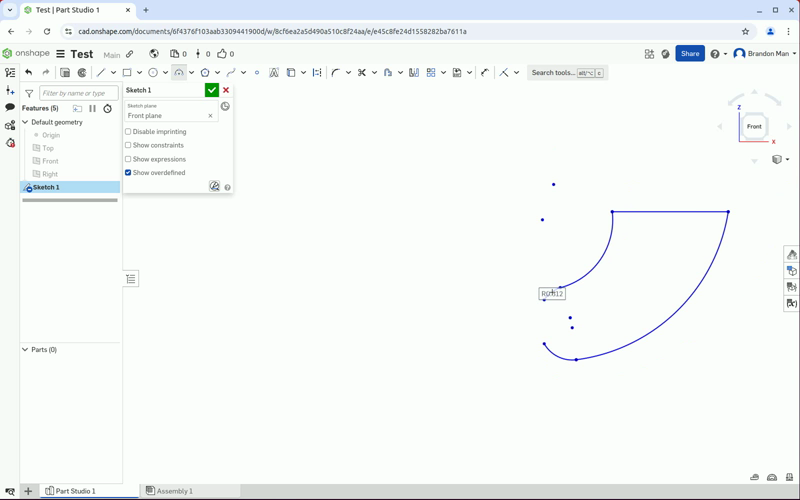
scroll(-6)
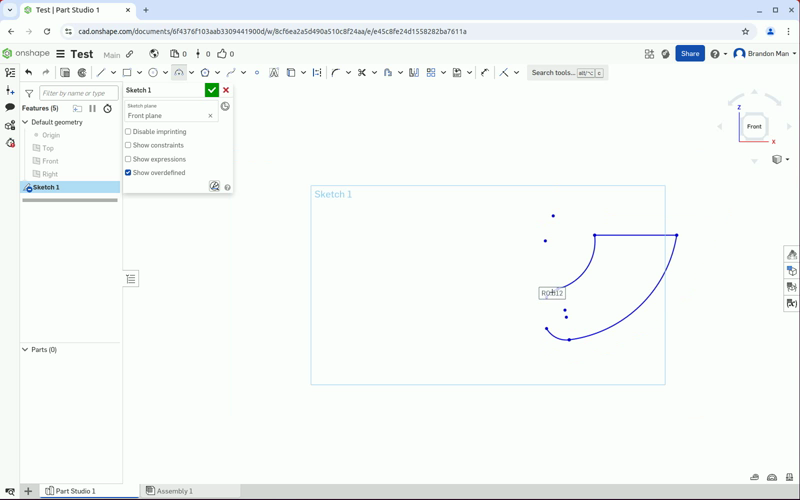
scroll(-6)
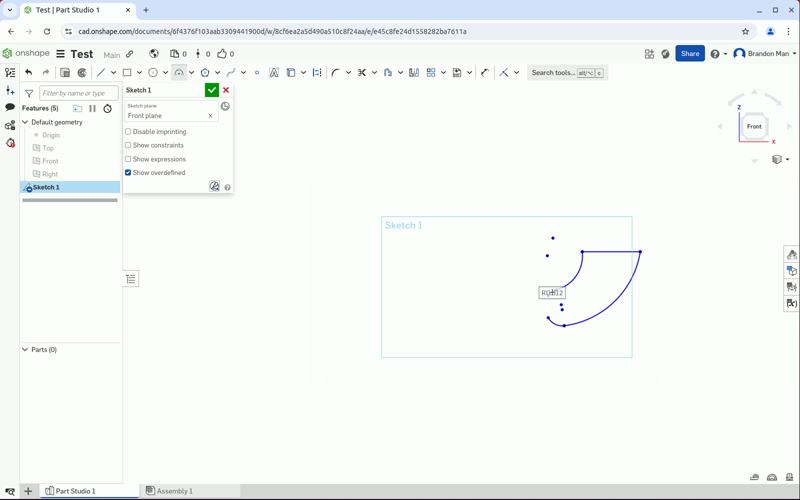
scroll(-6)
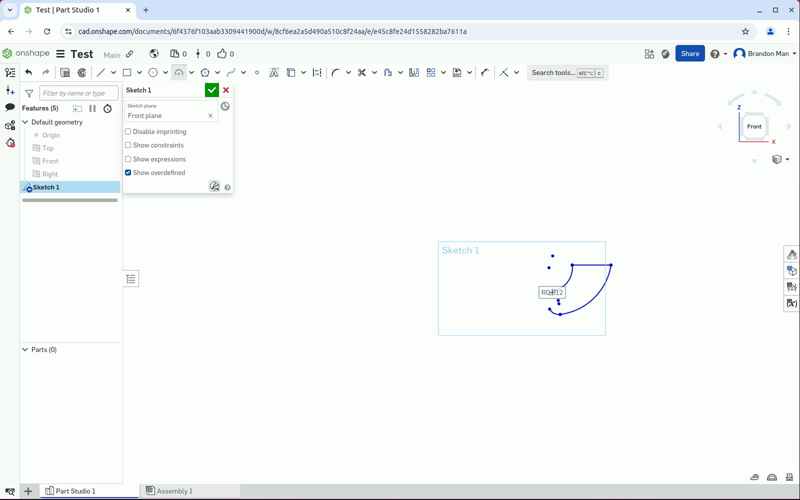
scroll(-6)
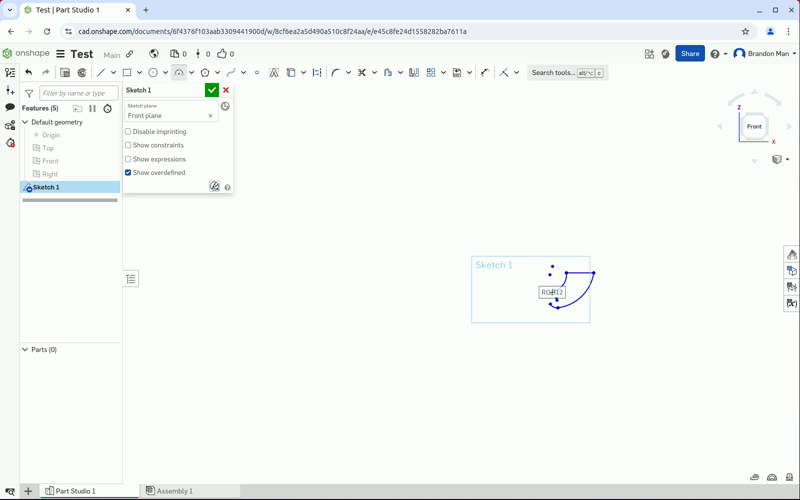
scroll(-6)
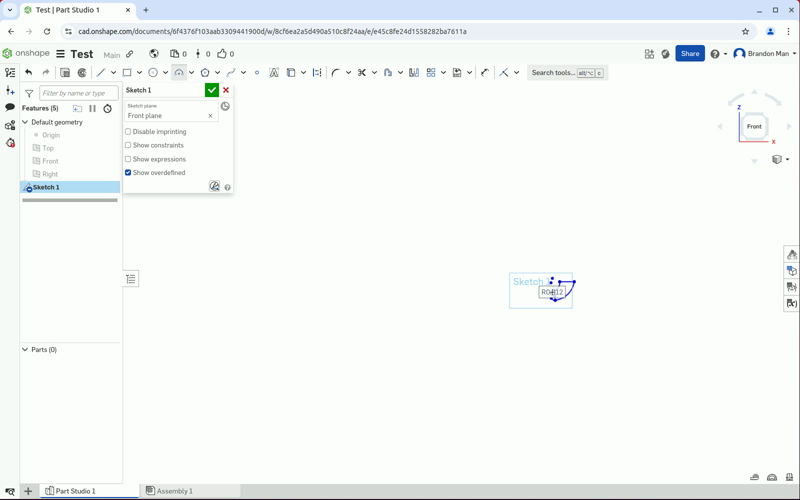
key_up(shift)
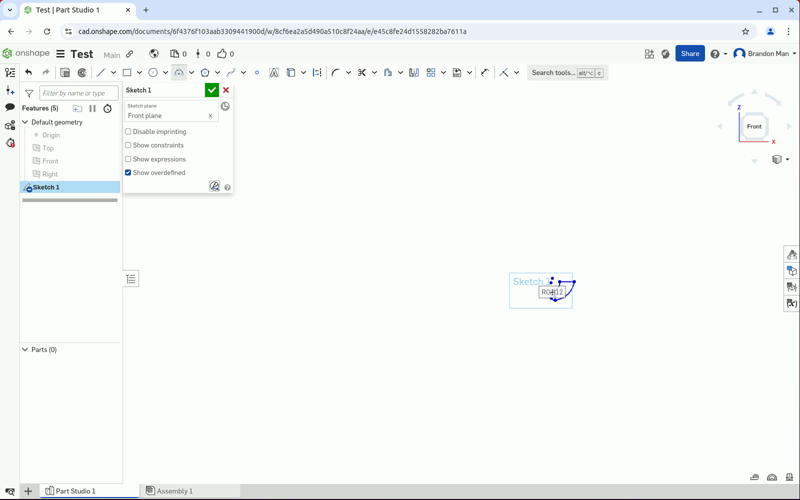
key(esc)
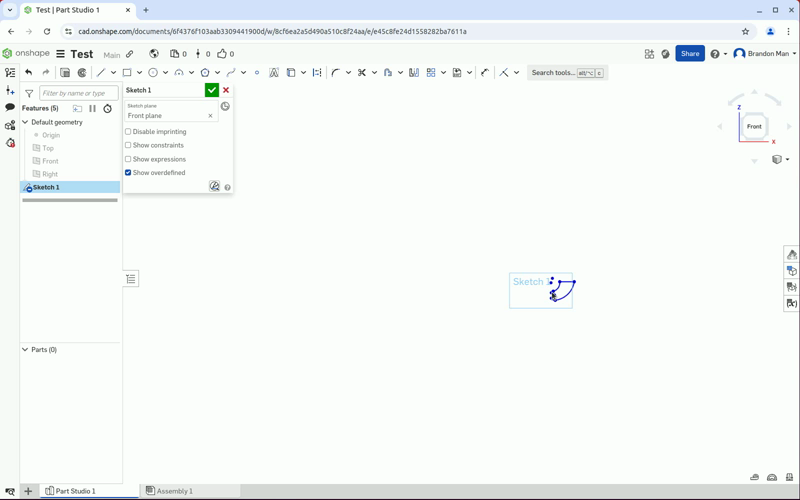
key(l)
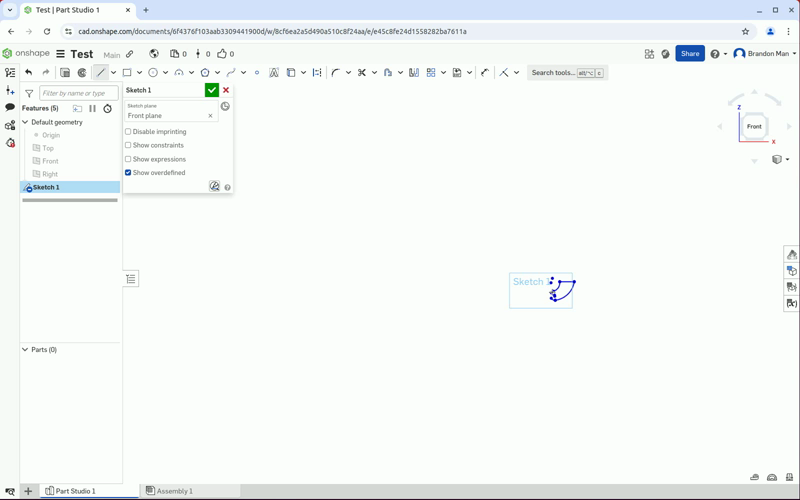
mouse_move(551, 292)
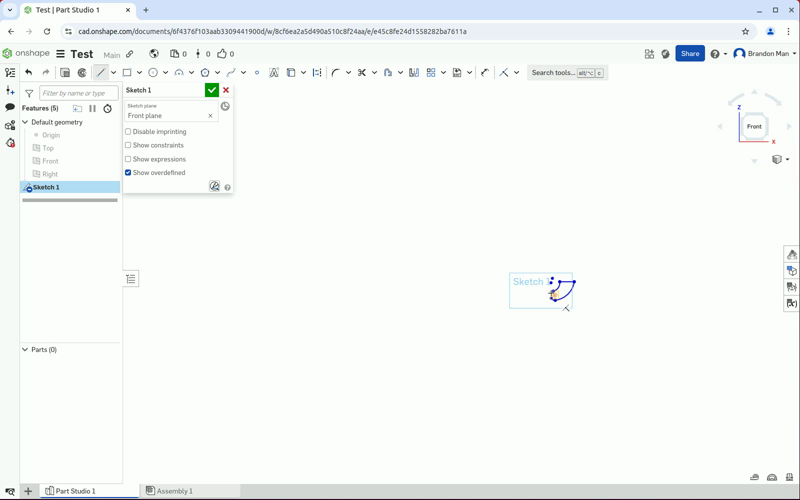
scroll(6)
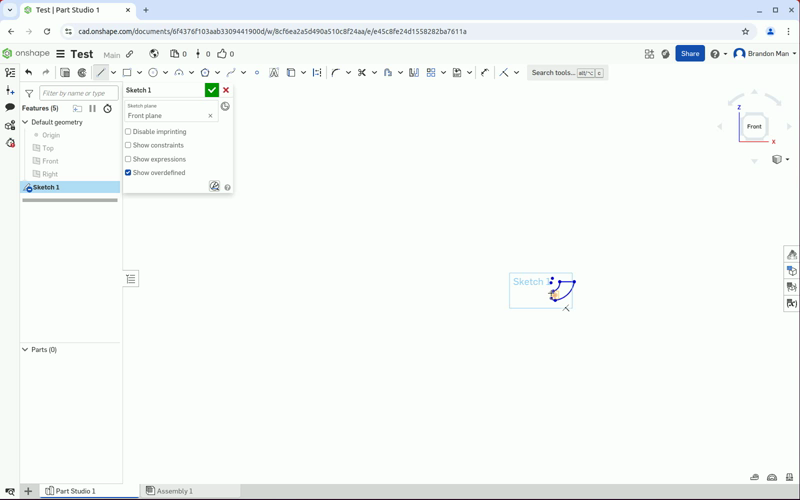
scroll(6)
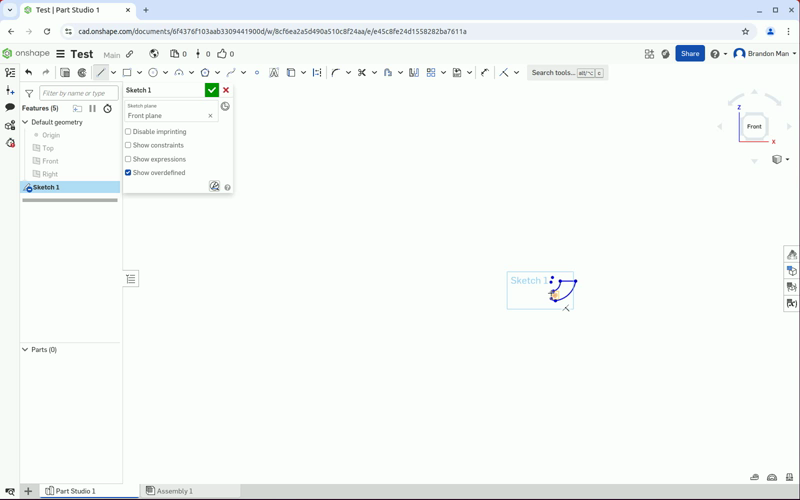
scroll(6)
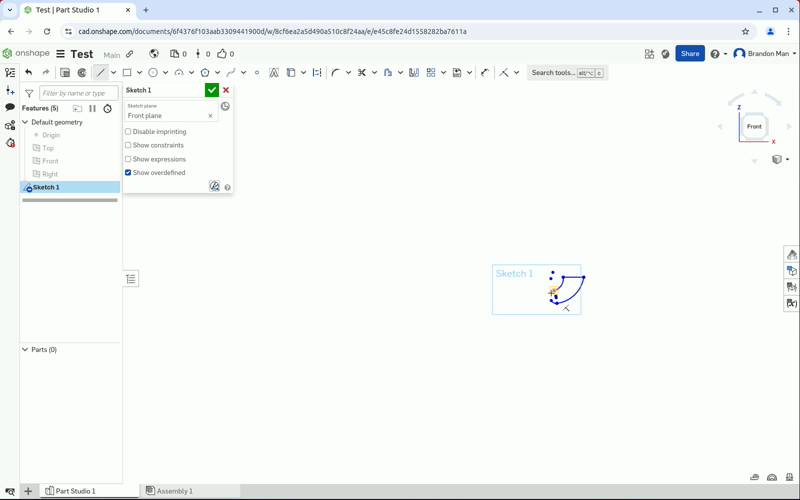
scroll(6)
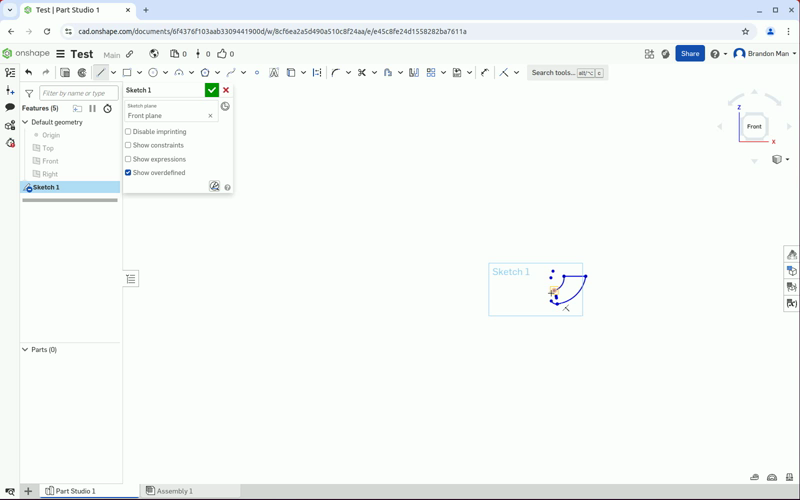
scroll(6)
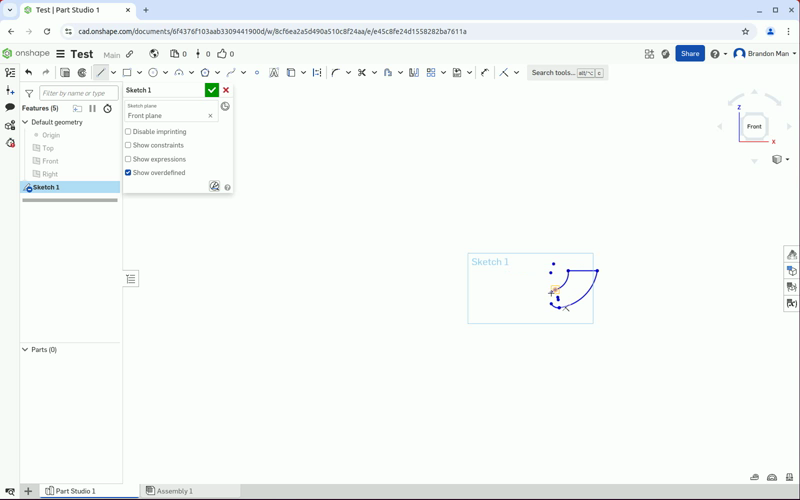
scroll(6)
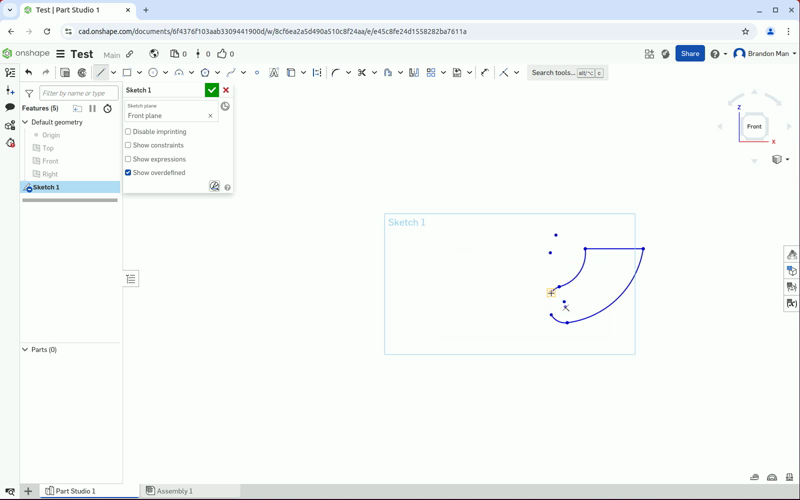
scroll(6)
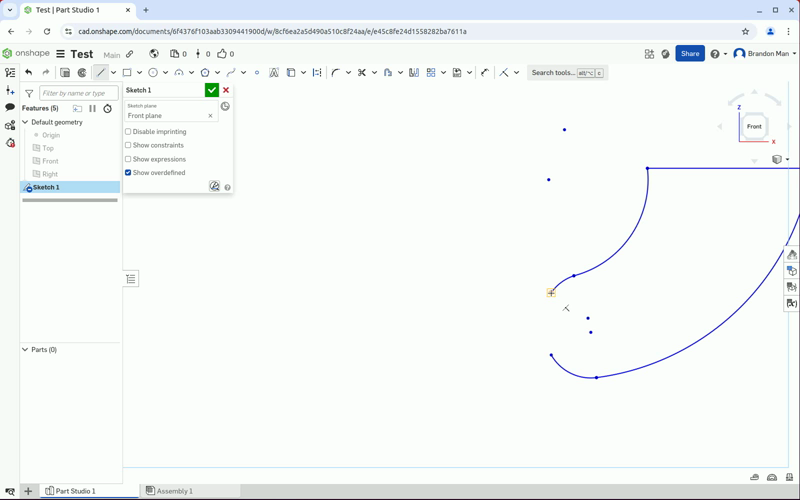
click(551, 292)
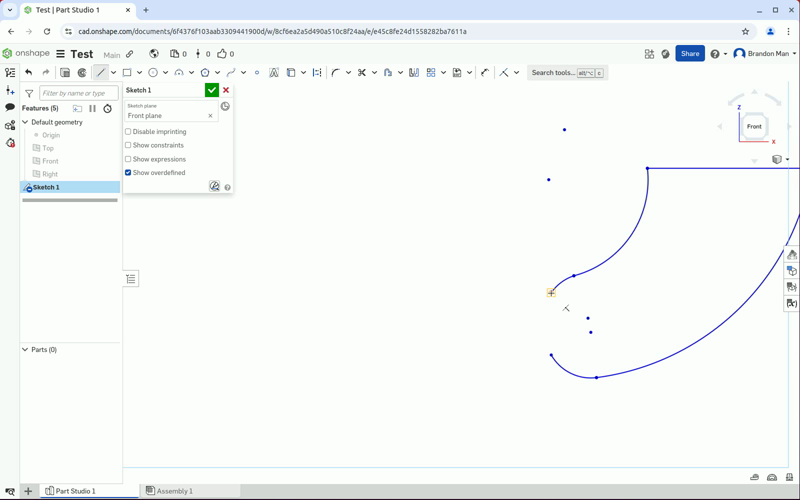
scroll(-6)
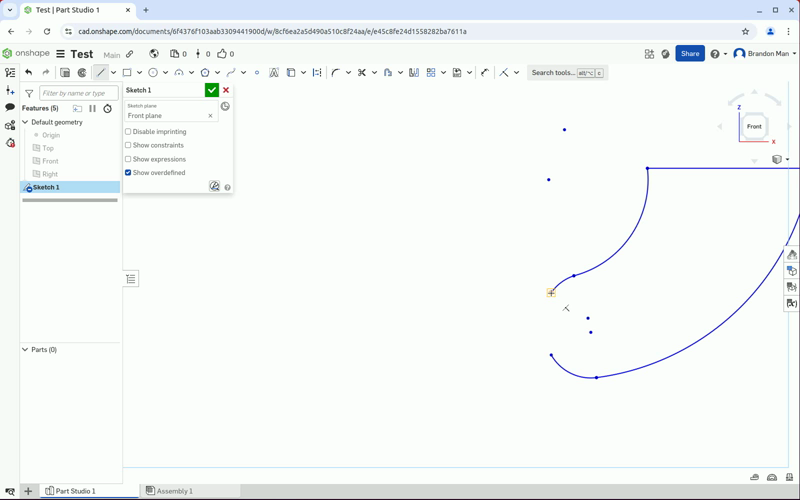
scroll(-6)
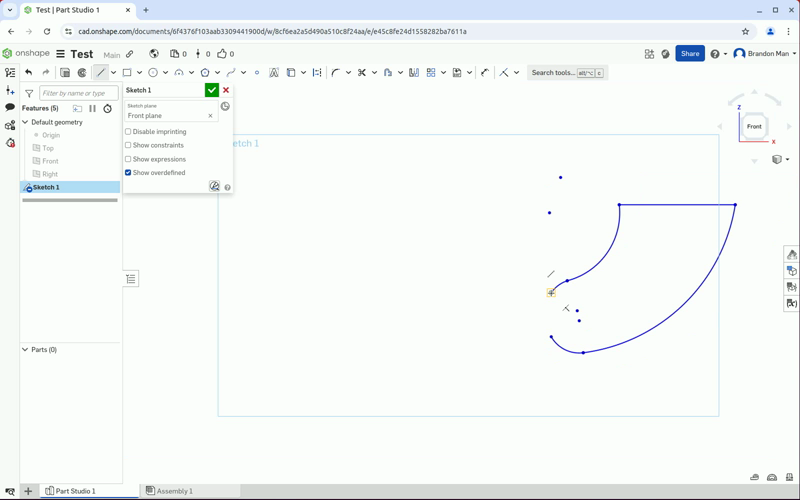
scroll(-6)
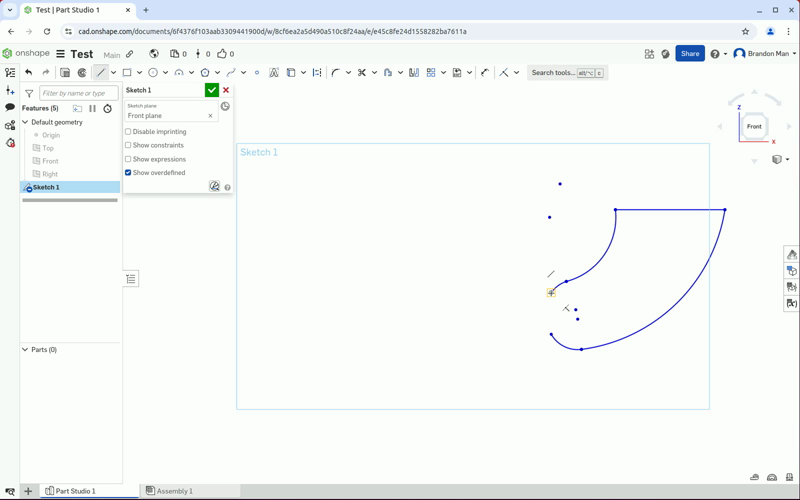
scroll(-6)
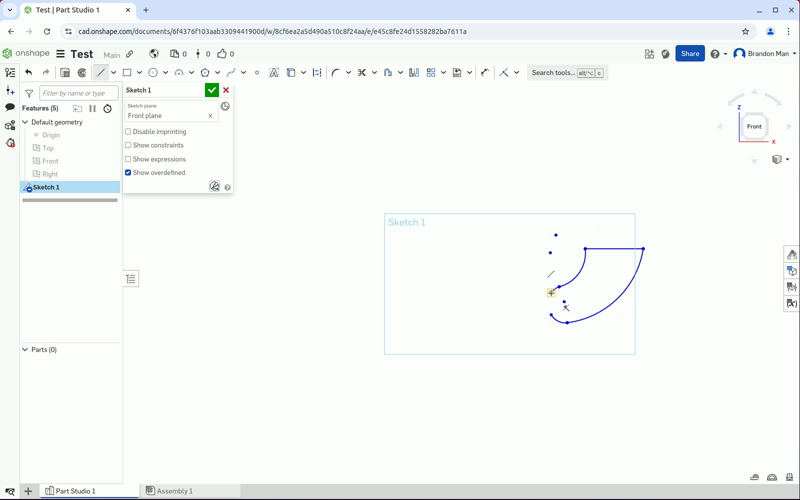
scroll(-6)
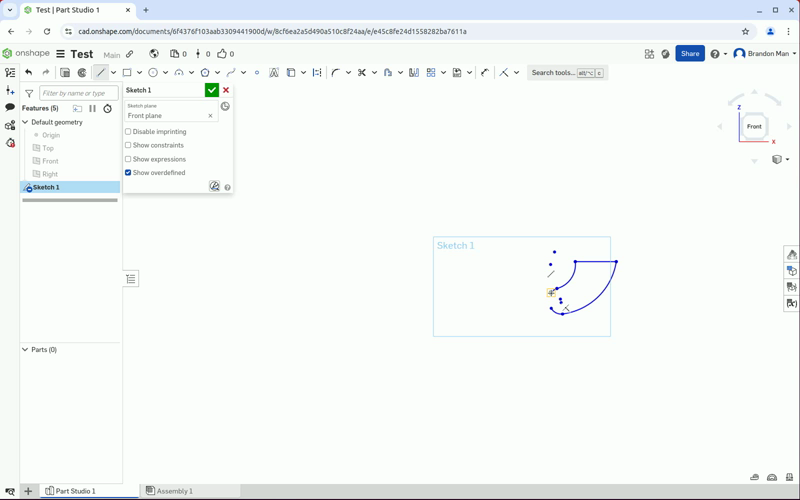
scroll(-6)
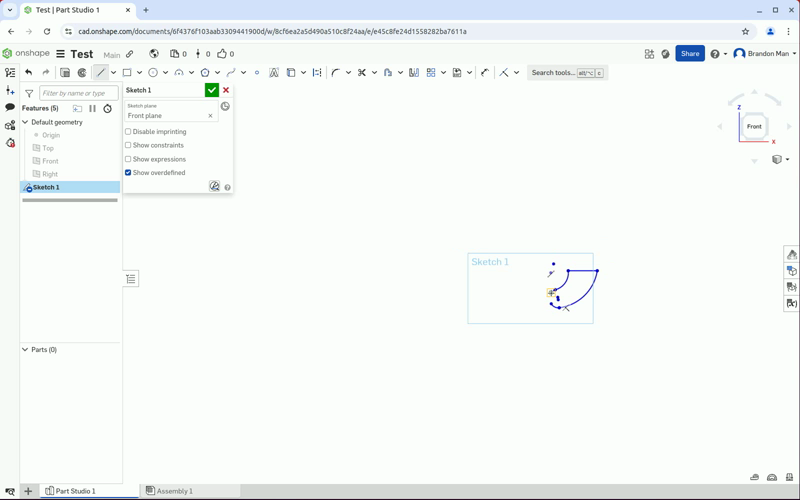
scroll(-6)
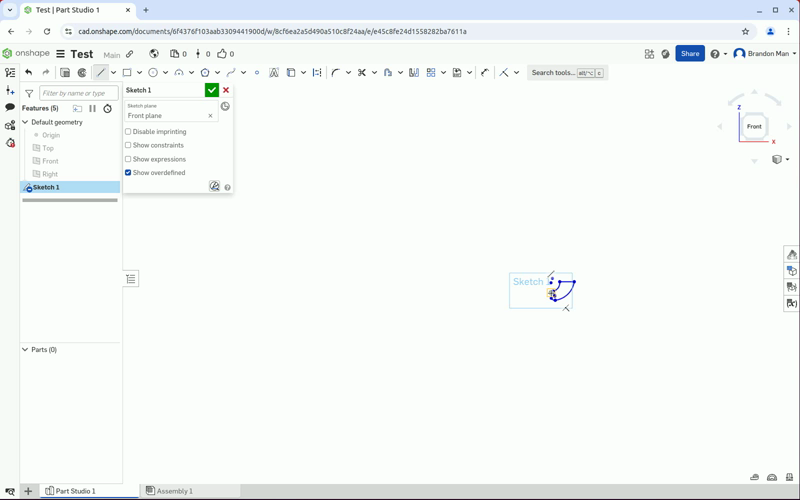
mouse_move(581, 292)
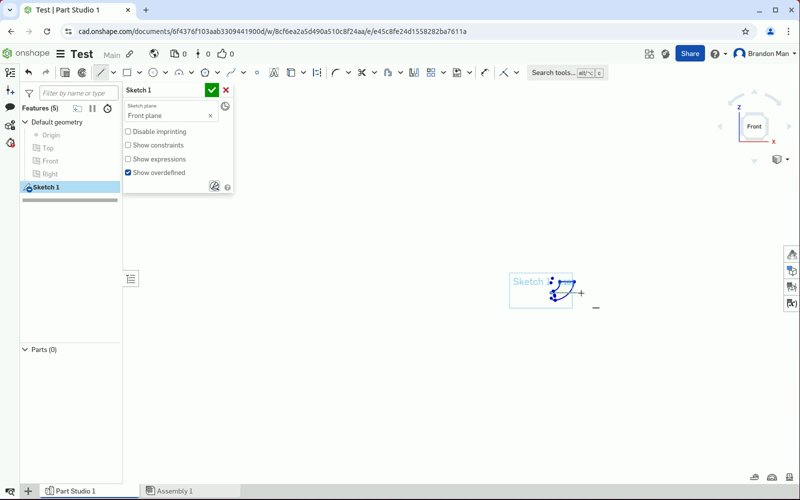
key_down(shift)
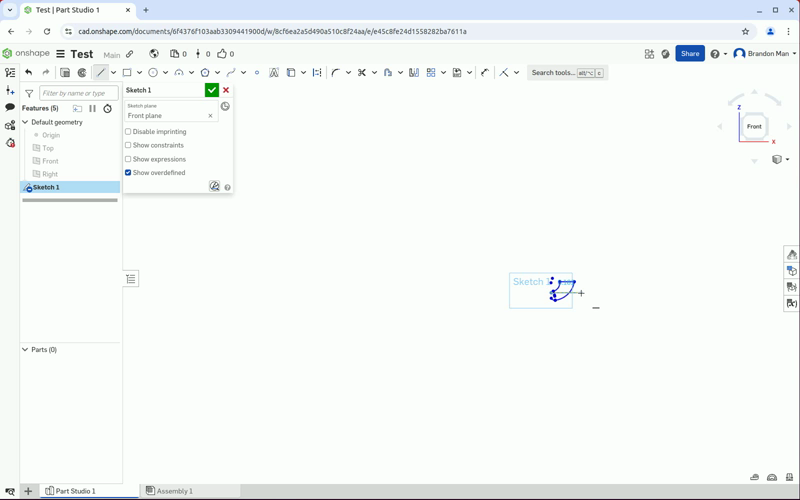
mouse_move(551, 298)
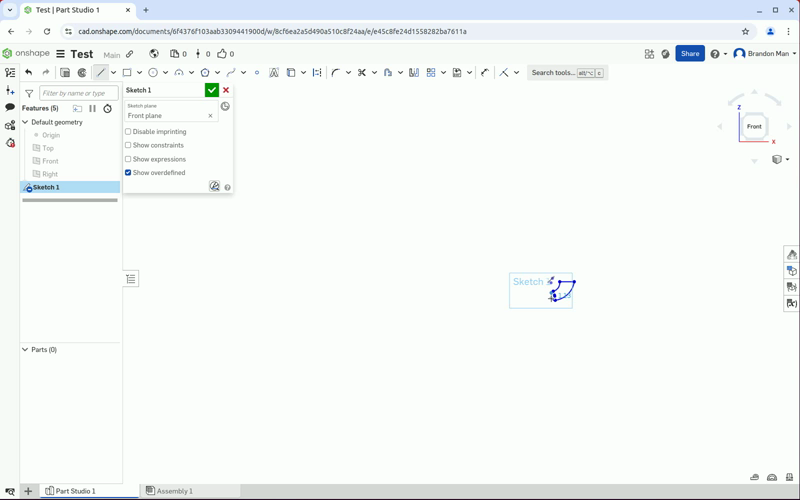
scroll(6)
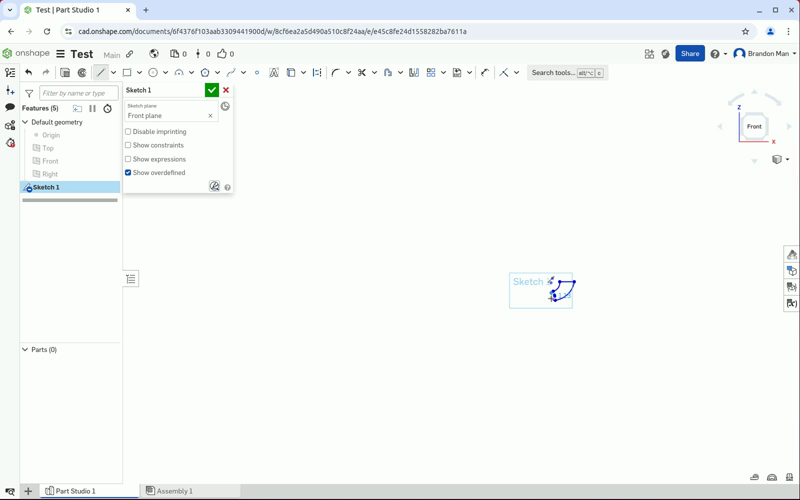
scroll(6)
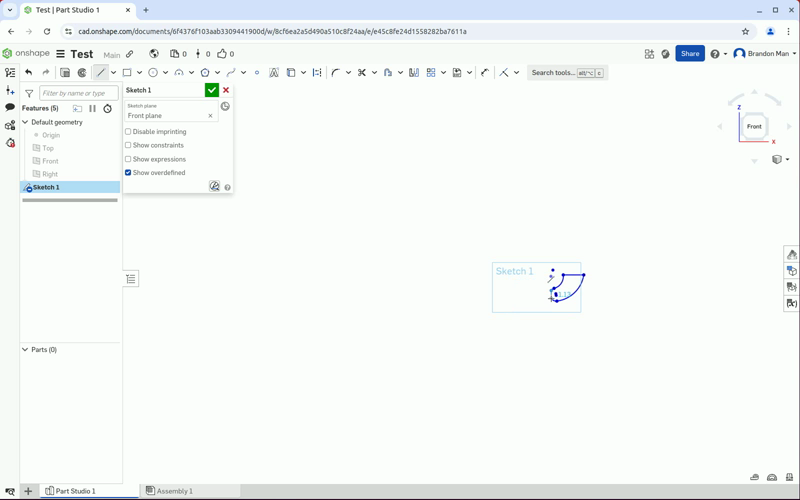
scroll(6)
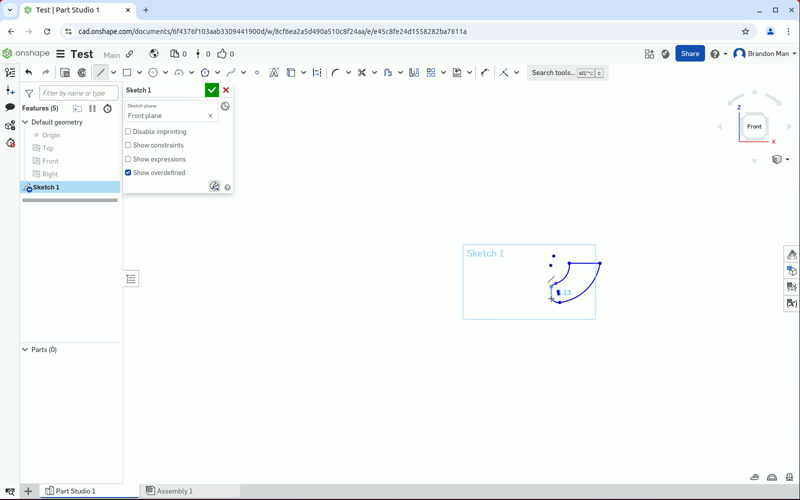
scroll(6)
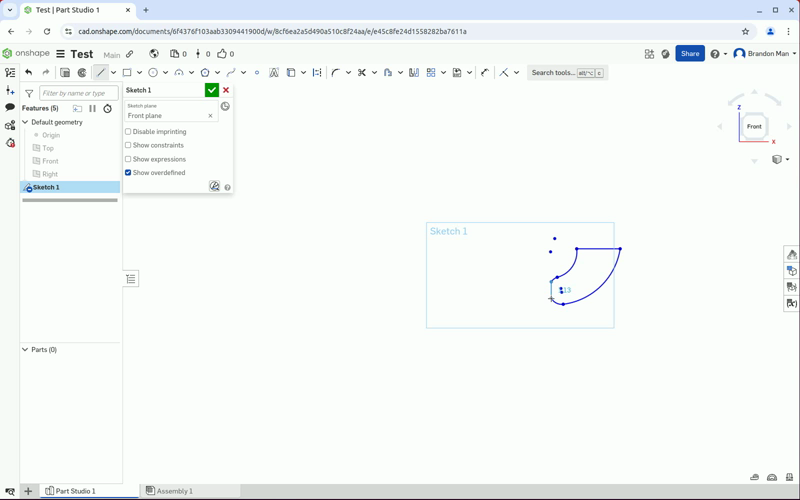
scroll(6)
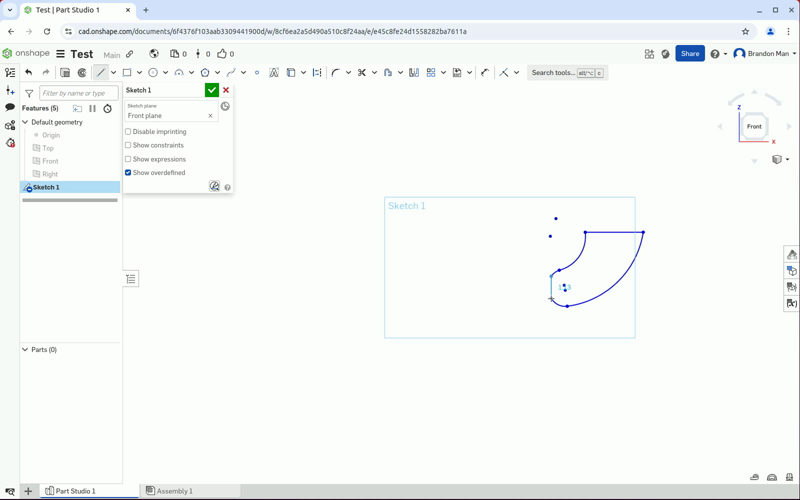
scroll(6)
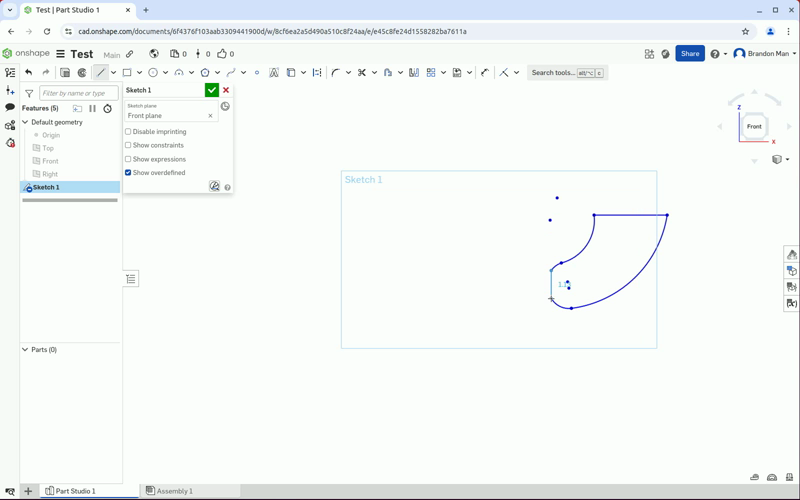
scroll(6)
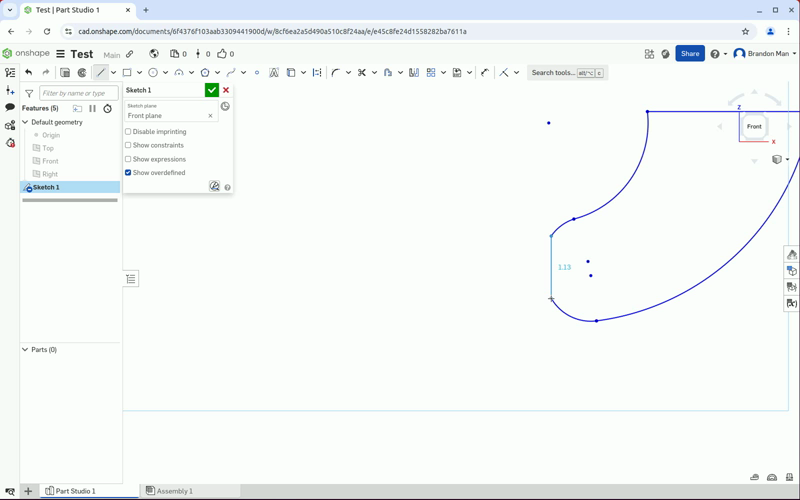
key_up(shift)
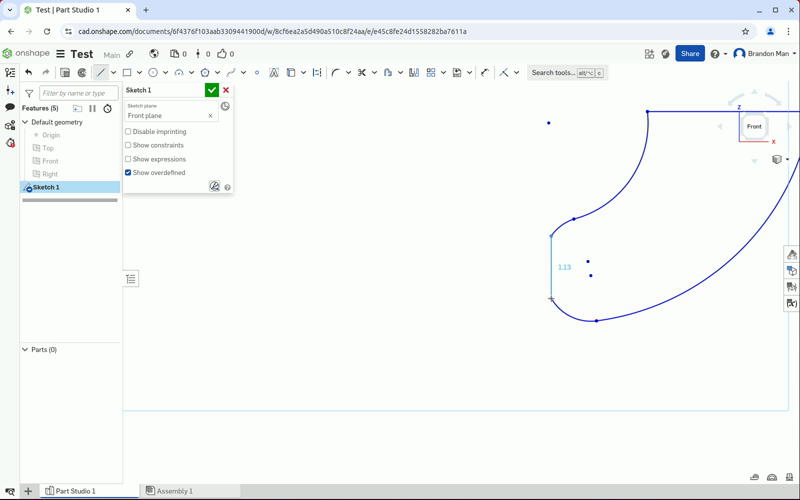
click(551, 298)
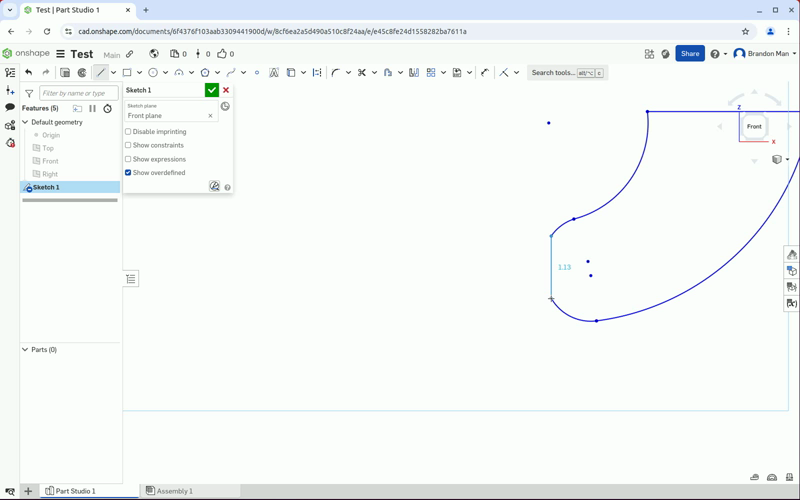
scroll(-6)
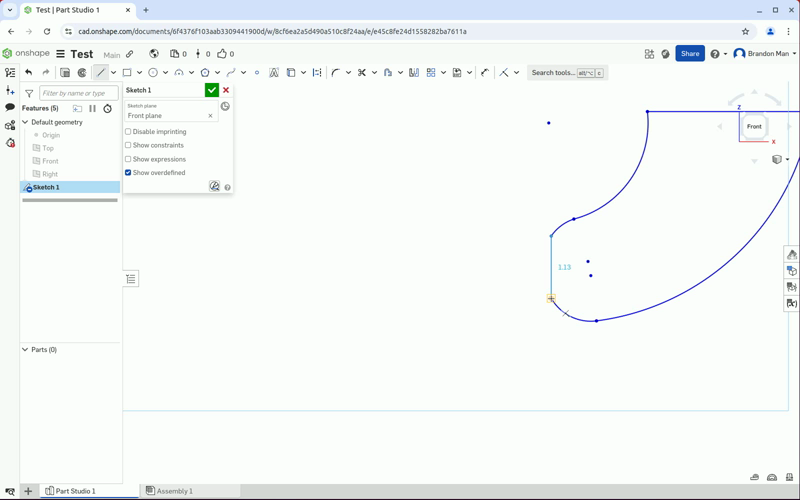
scroll(-6)
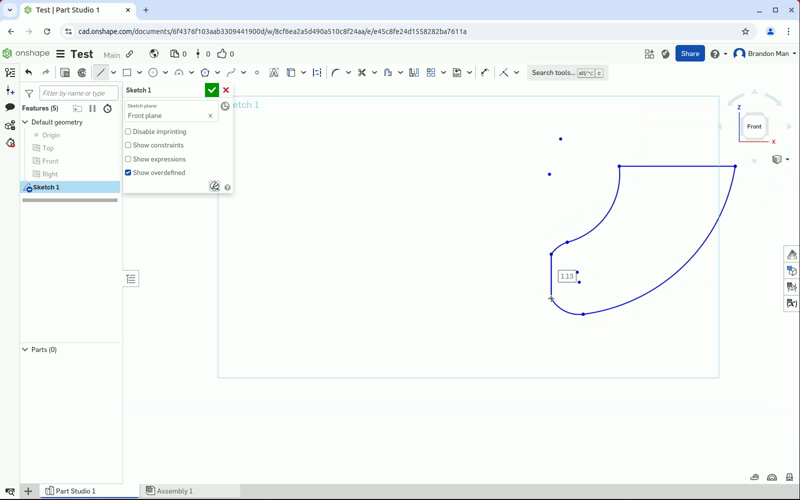
scroll(-6)
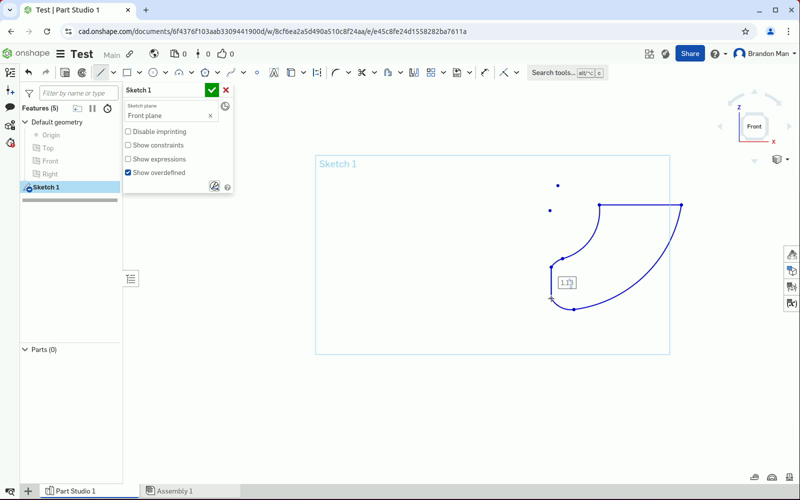
scroll(-6)
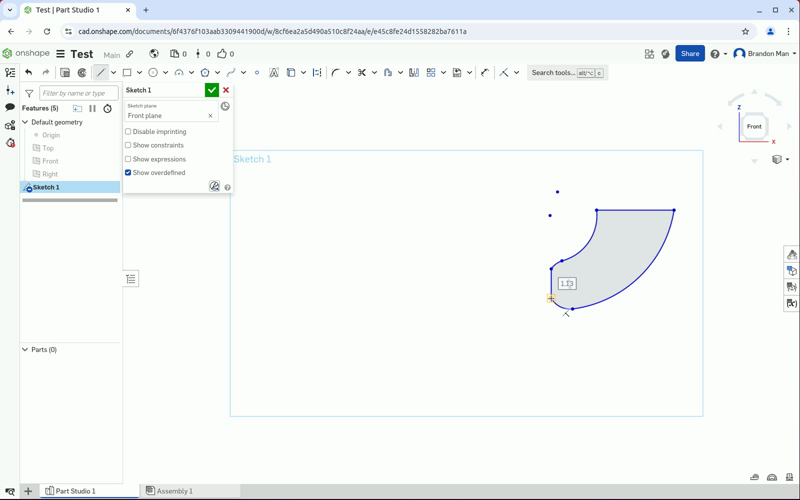
scroll(-6)
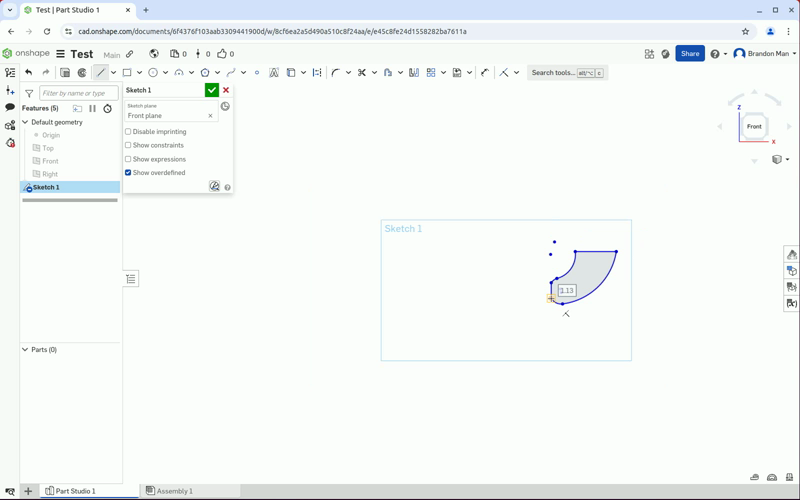
scroll(-6)
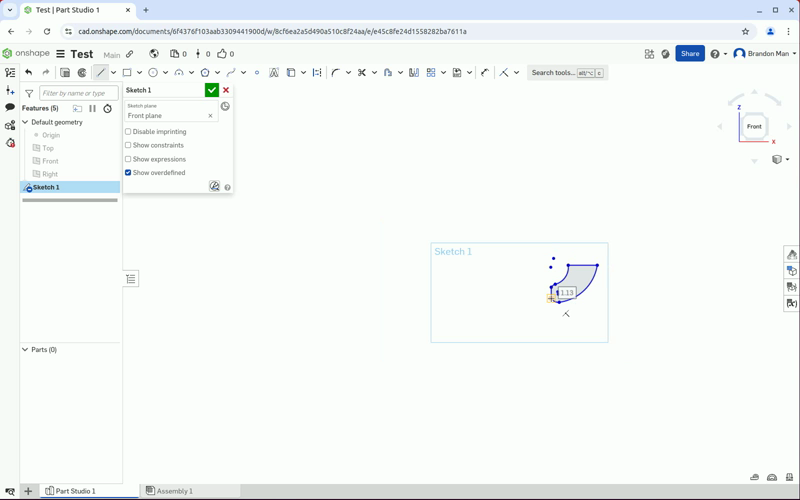
scroll(-6)
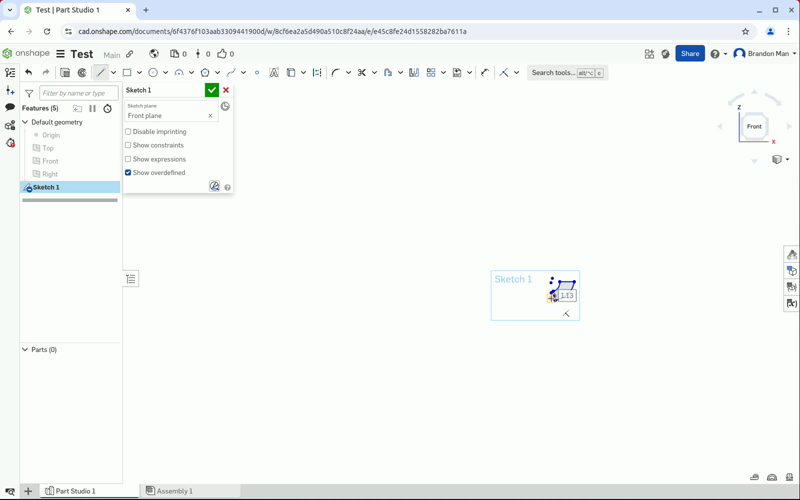
key(esc)
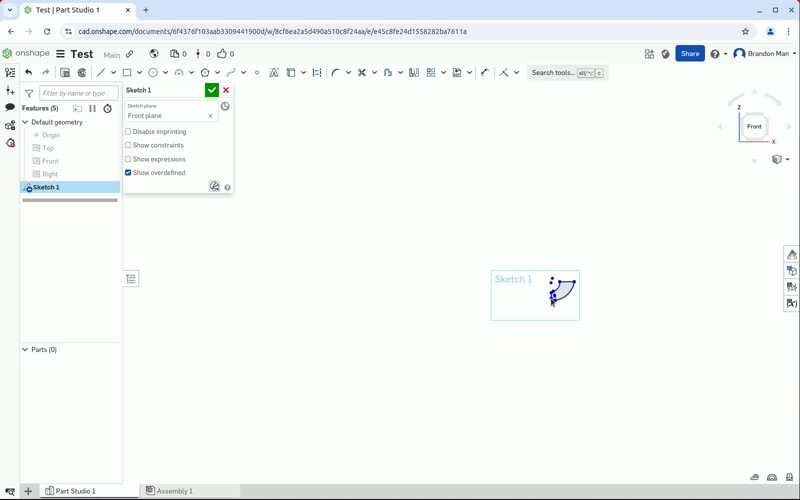
mouse_move(561, 286)
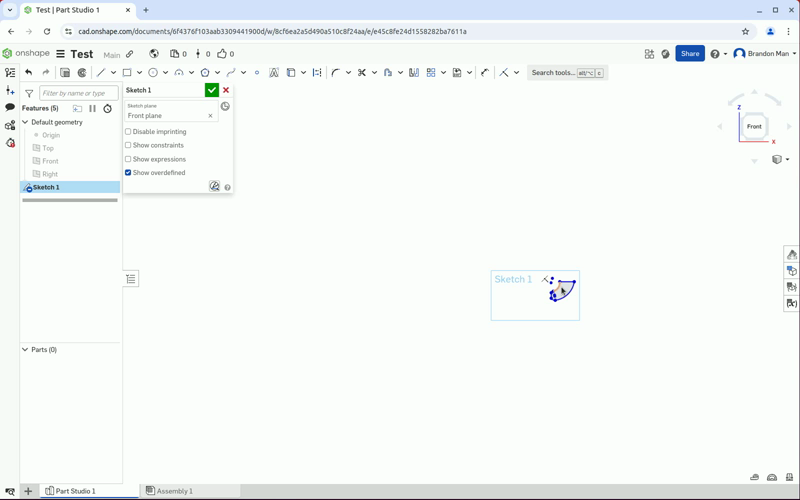
scroll(6)
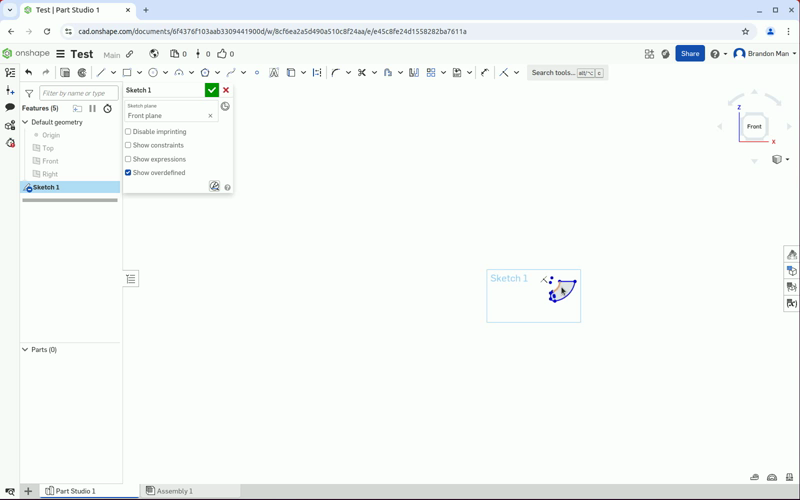
scroll(6)
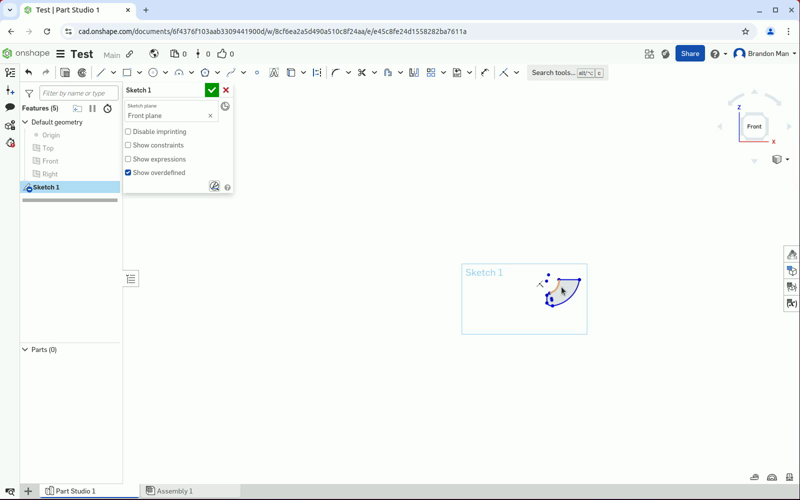
scroll(6)
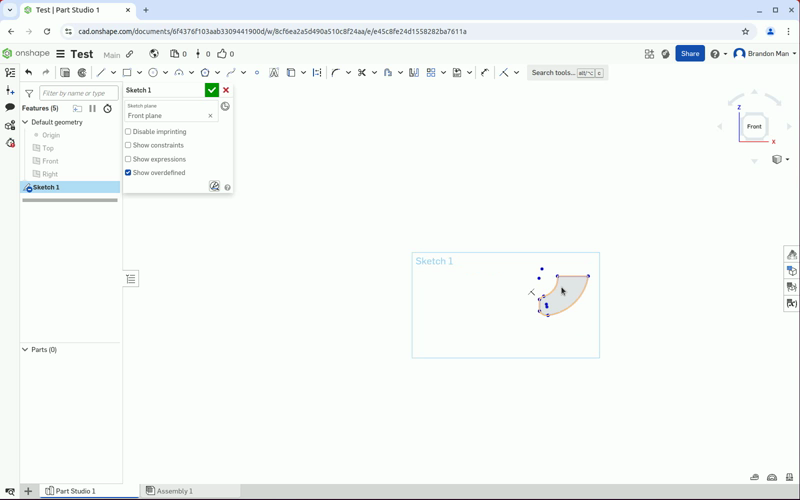
scroll(6)
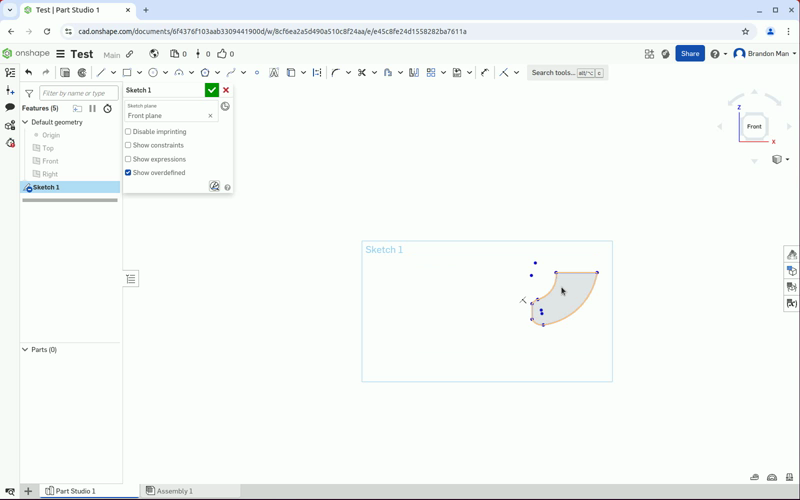
scroll(6)
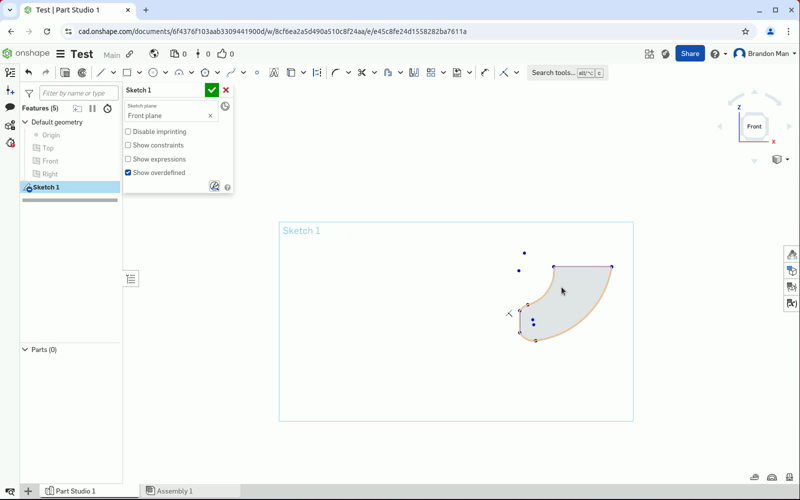
scroll(6)
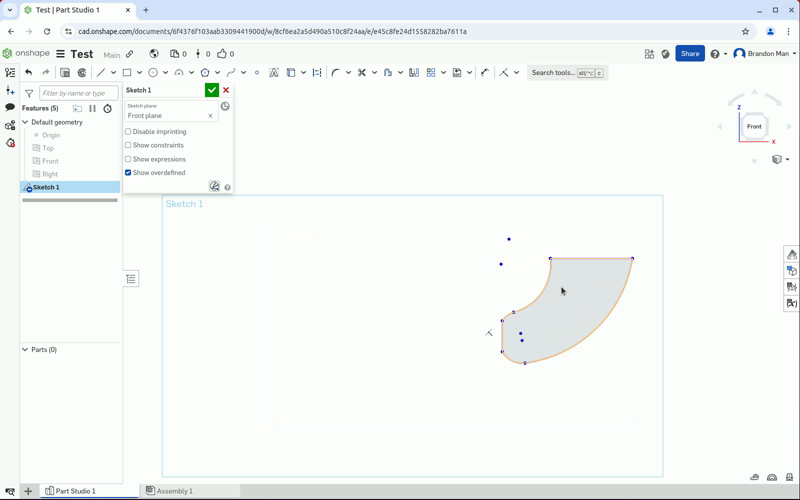
scroll(6)
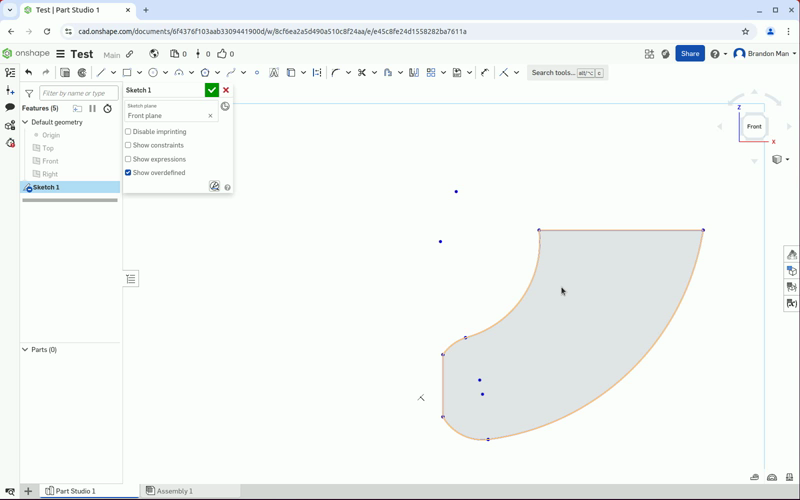
click(561, 286)
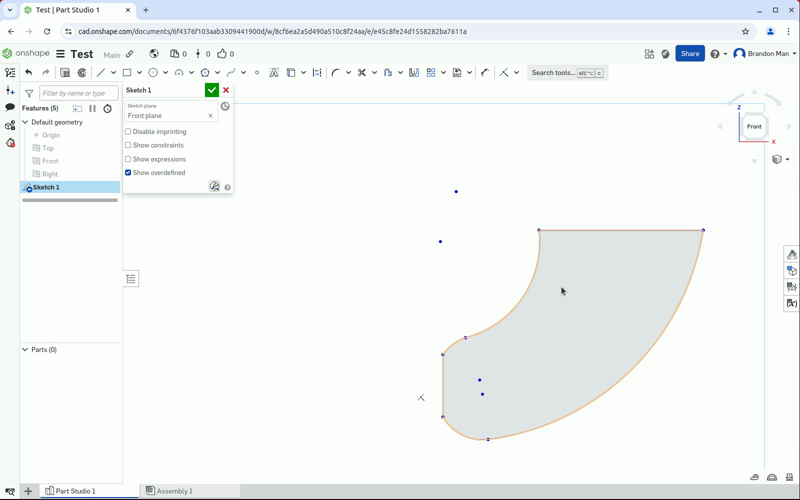
scroll(-6)
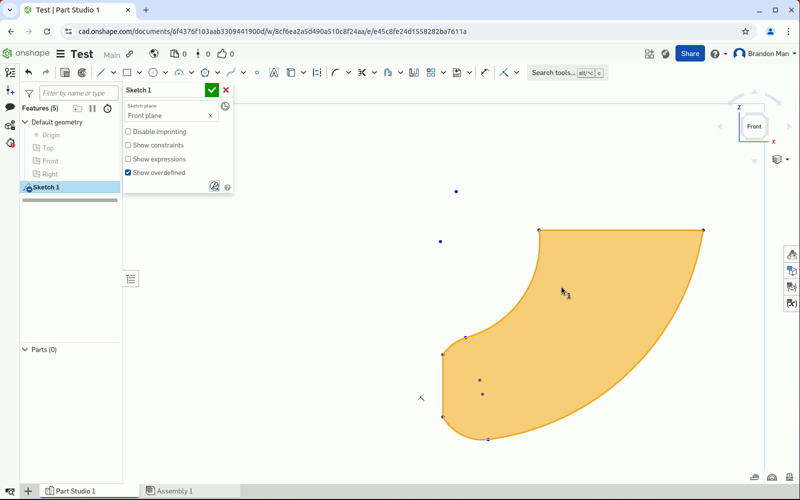
scroll(-6)
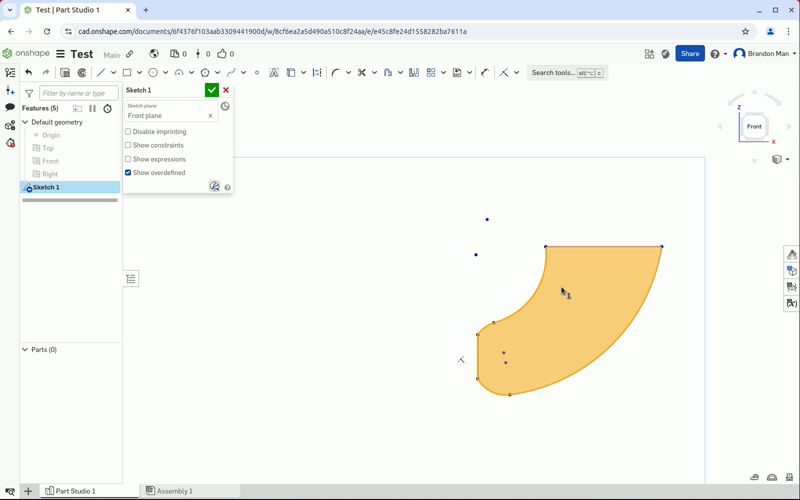
scroll(-6)
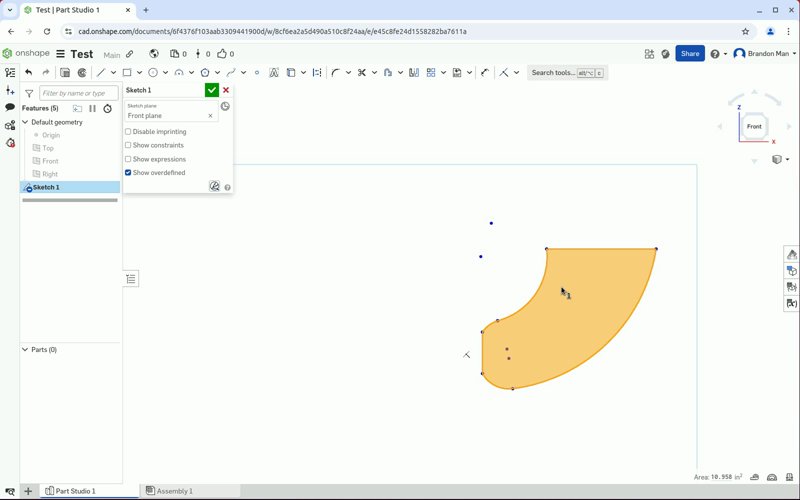
scroll(-6)
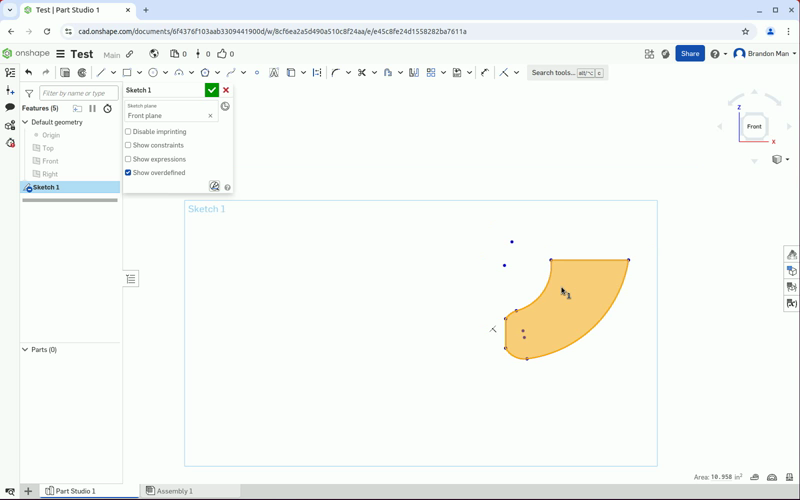
scroll(-6)
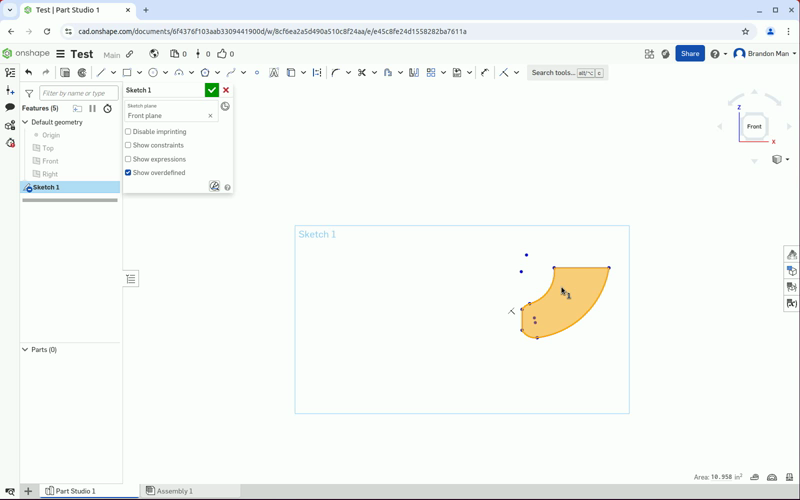
scroll(-6)
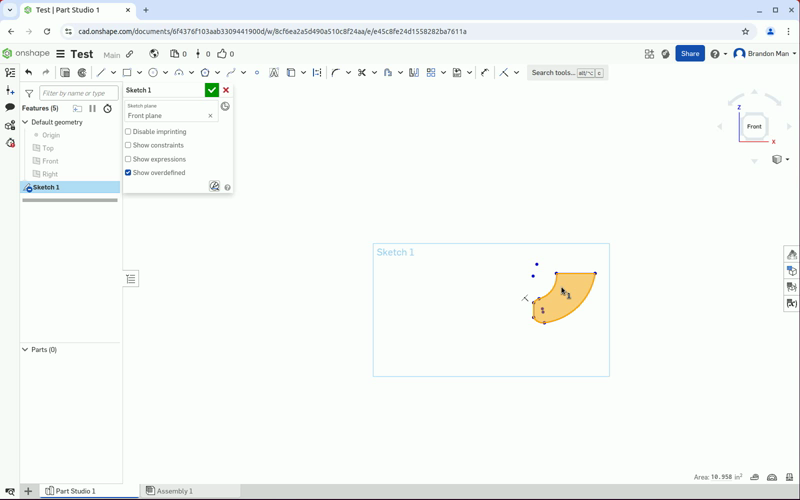
scroll(-6)
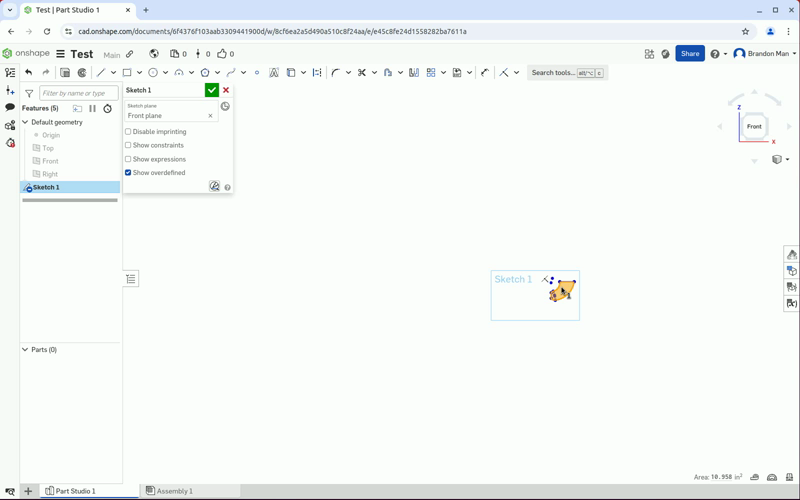
mouse_move(73, 352)
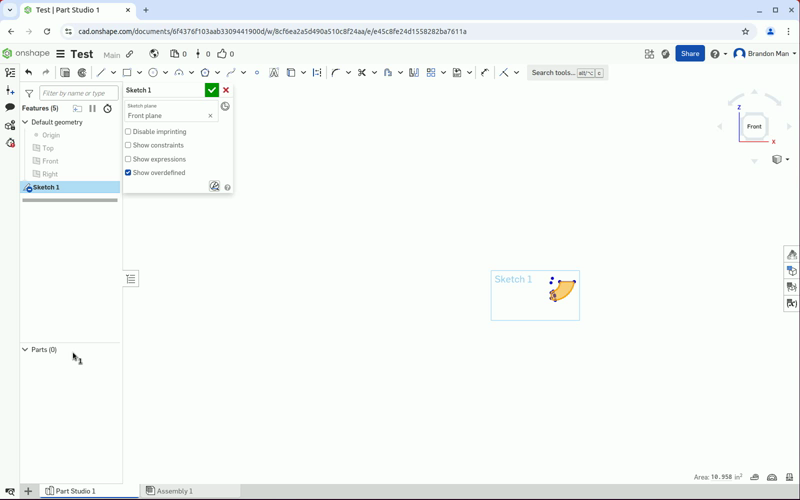
key(shift+y)
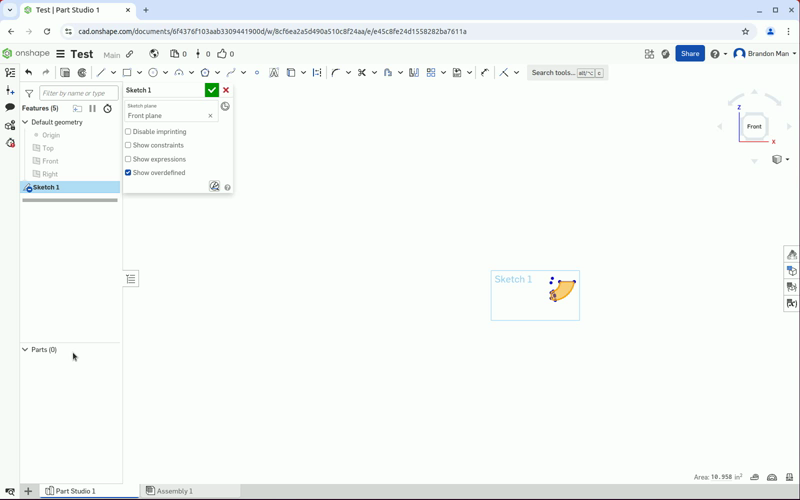
key(shift+e)
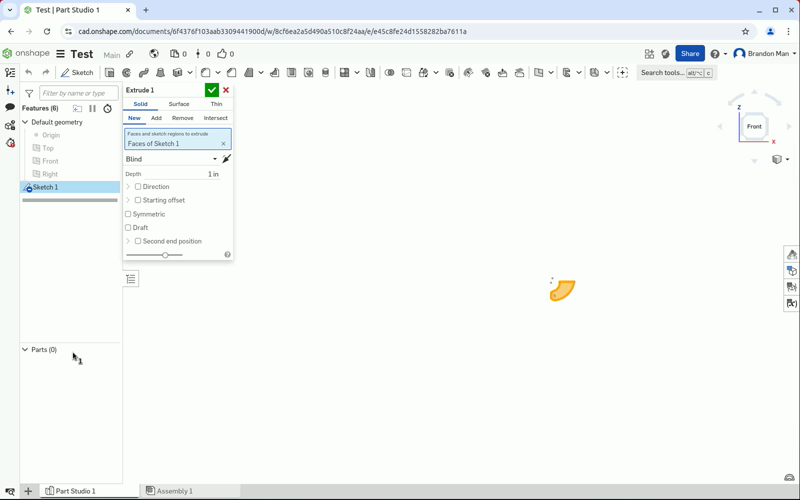
mouse_move(143, 106)
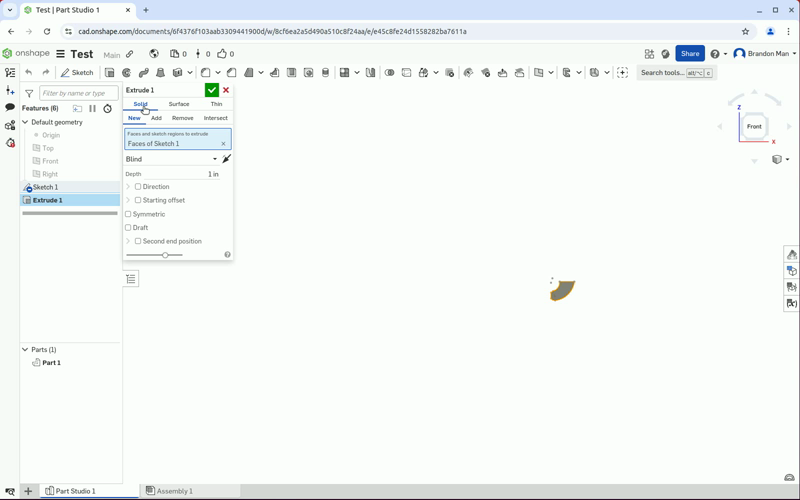
click(143, 106)
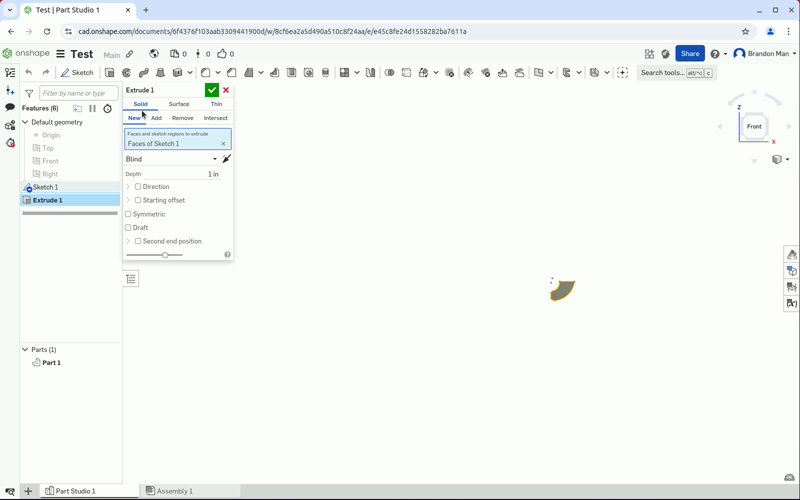
mouse_move(137, 120)
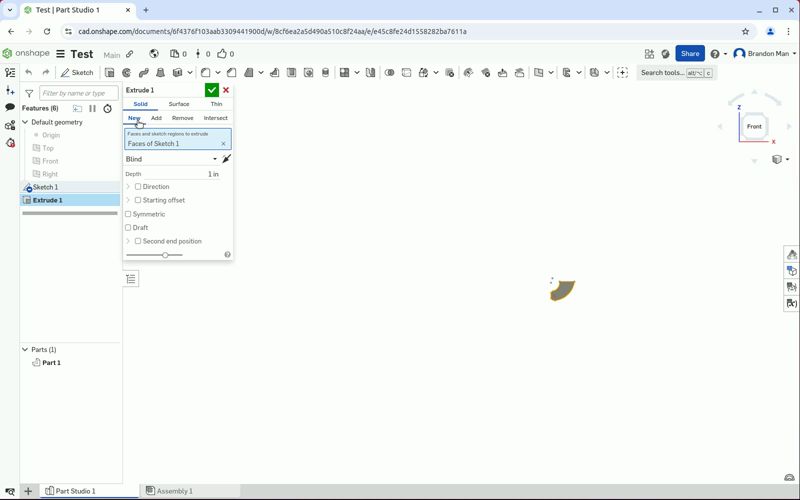
click(137, 120)
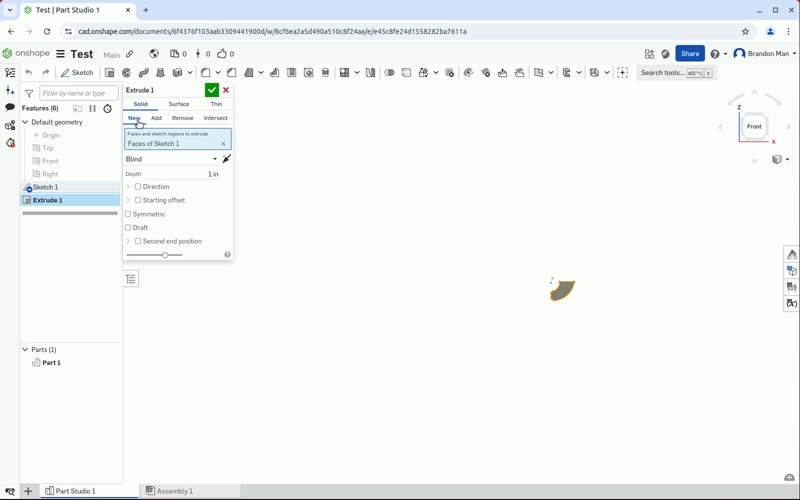
key(tab, 4)
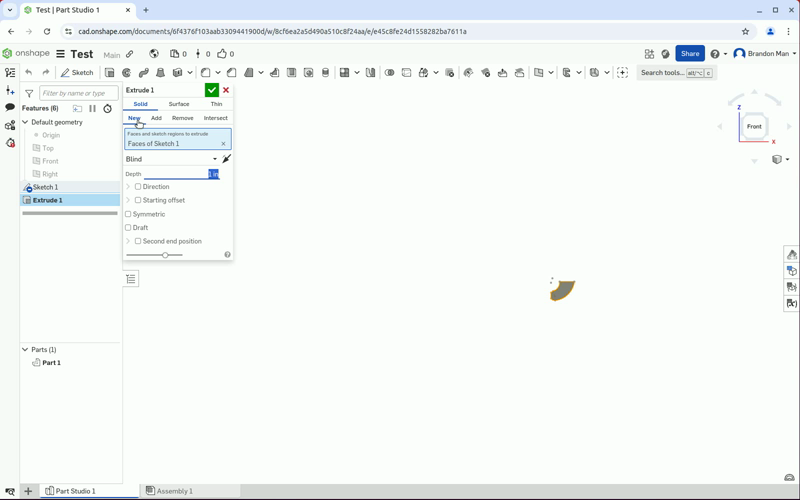
text(2.407)
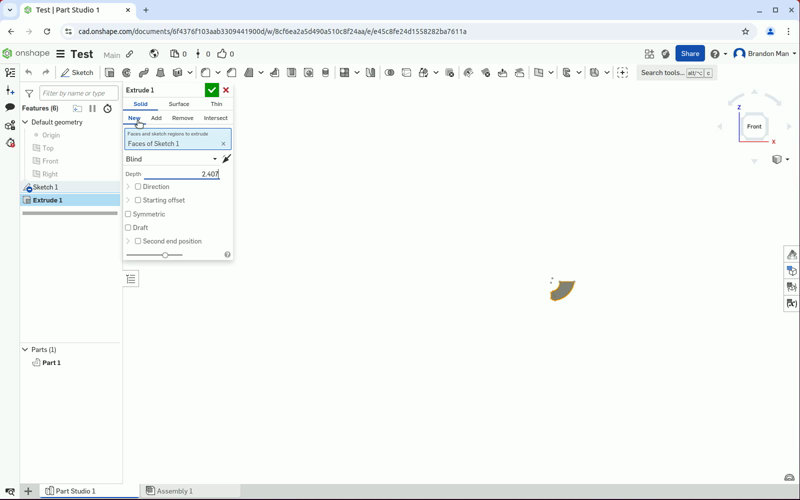
key(enter)
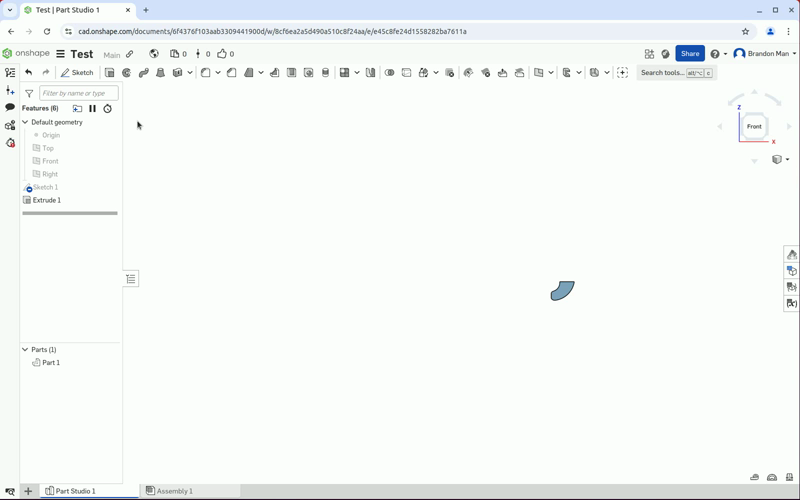
key(shift+h)
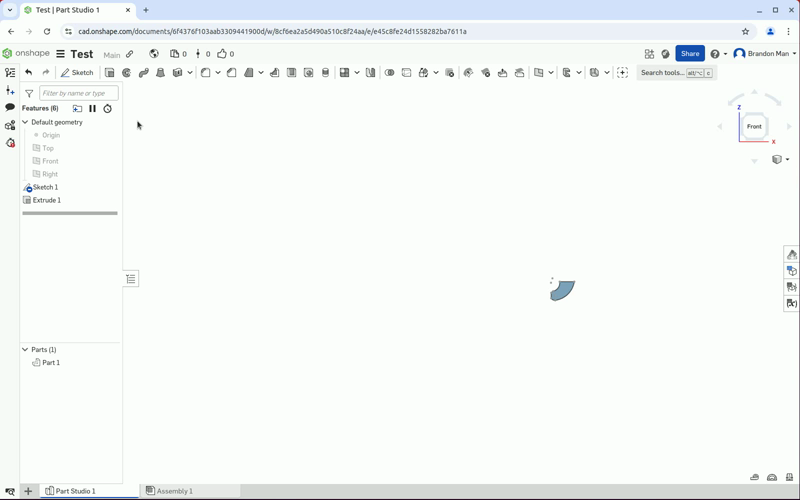
key(shift+h)
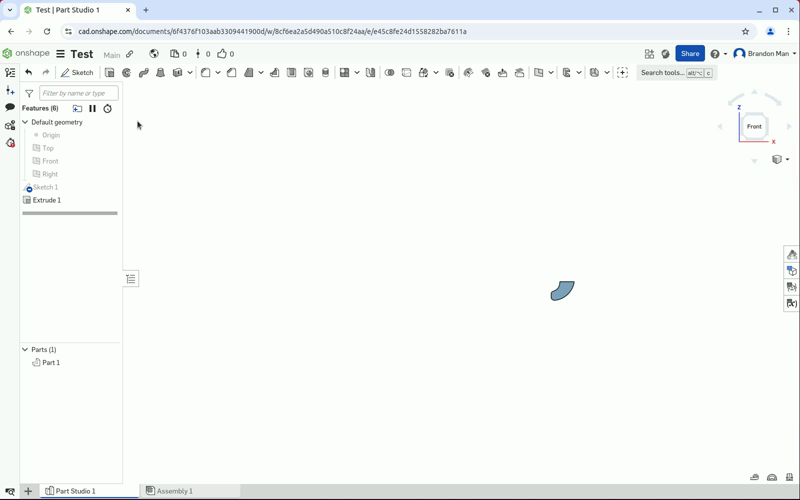
mouse_move(73, 189)
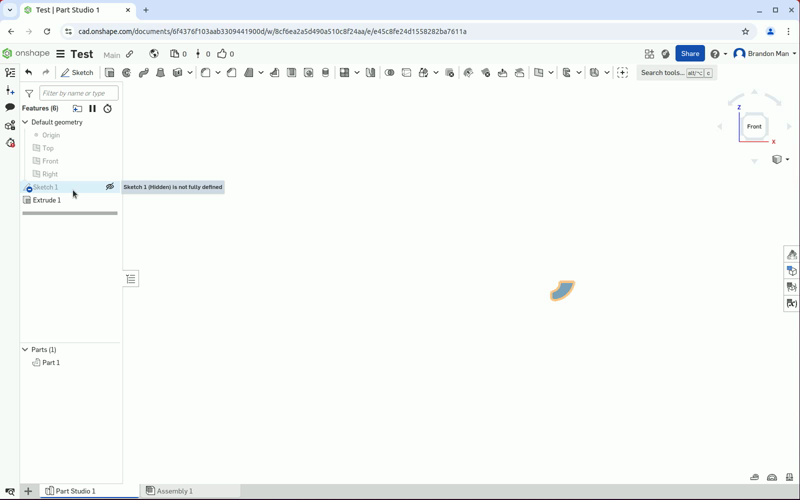
click(73, 189)
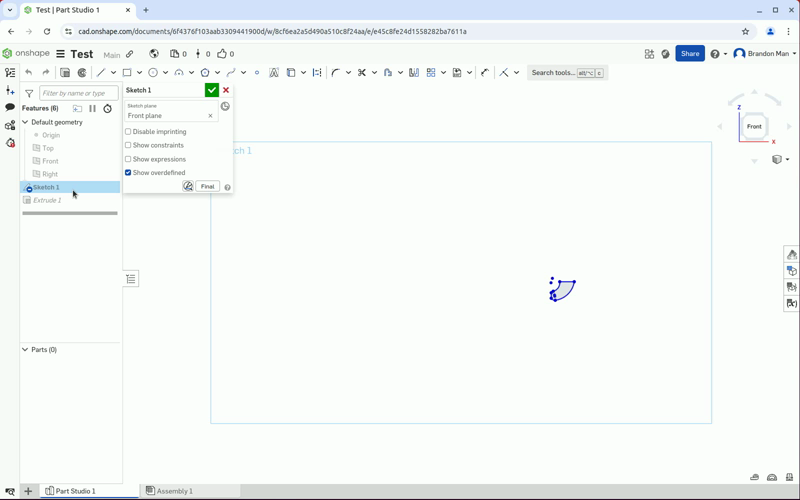
mouse_move(229, 92)
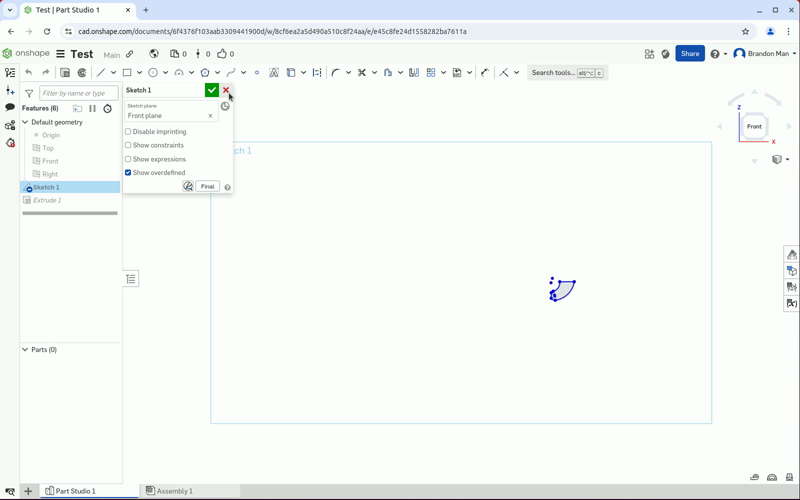
click(229, 92)
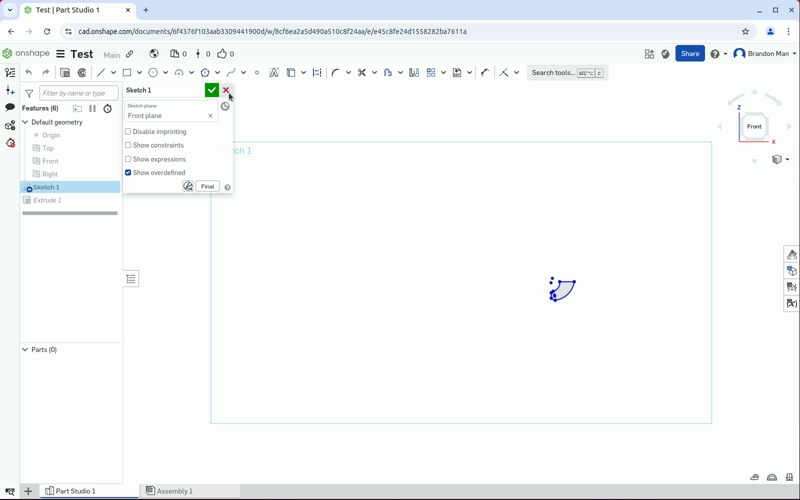
key(shift+s)
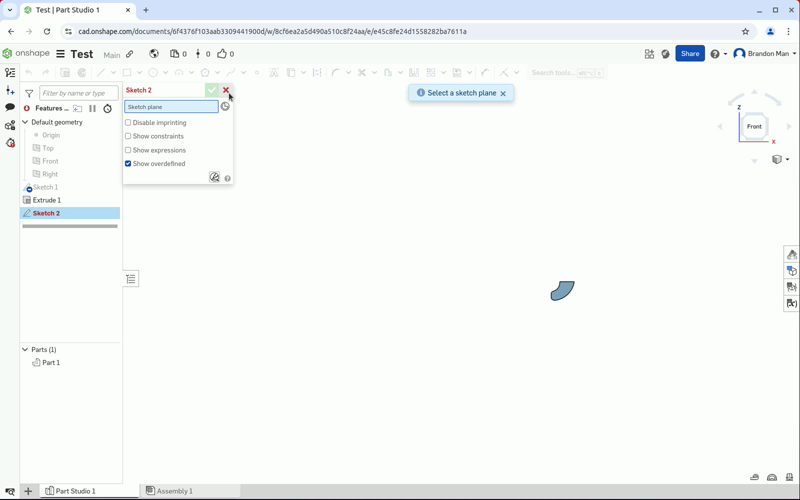
mouse_move(73, 163)
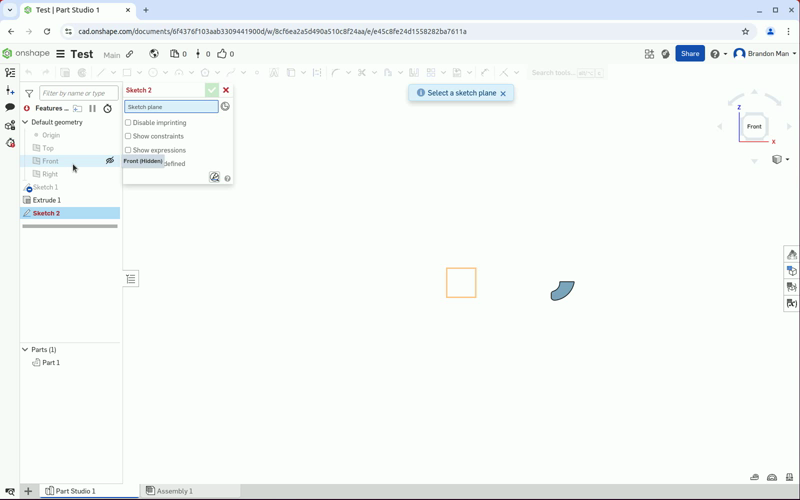
click(73, 163)
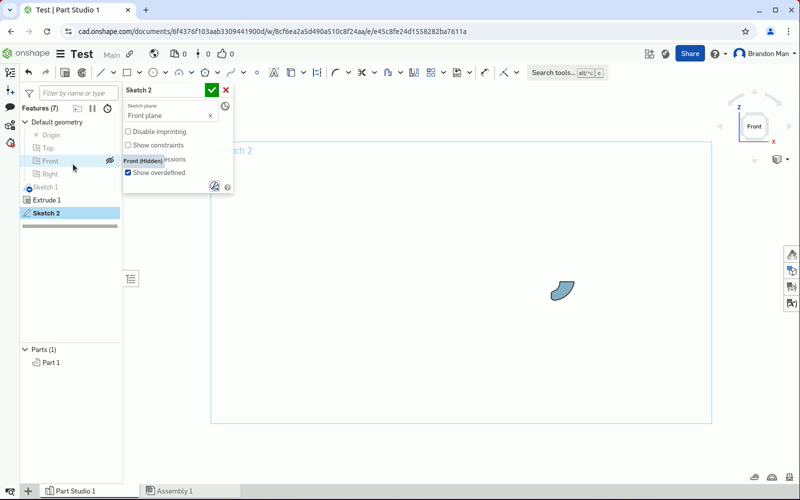
mouse_move(73, 352)
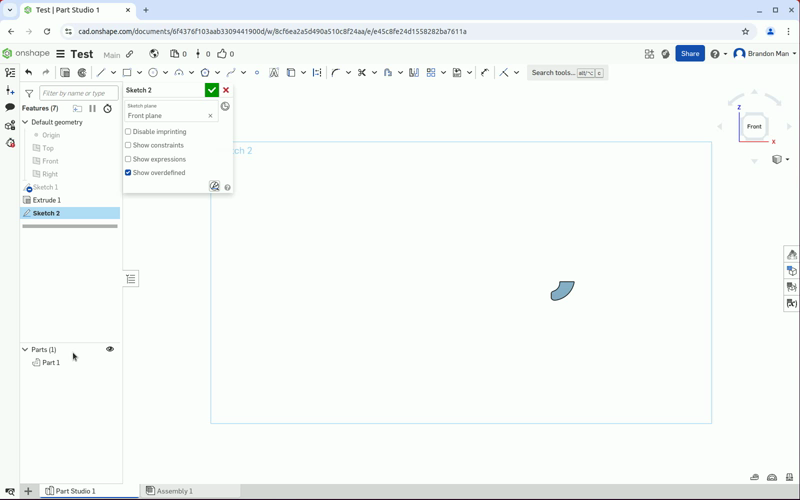
key(y)
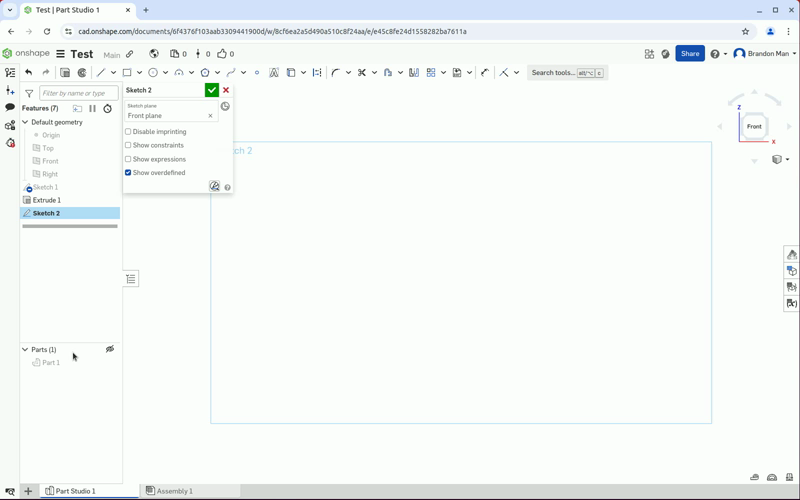
key(l)
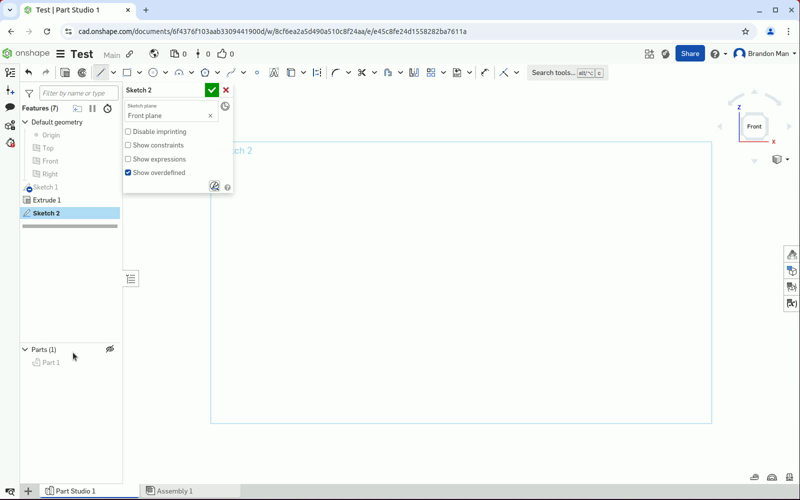
key_down(shift)
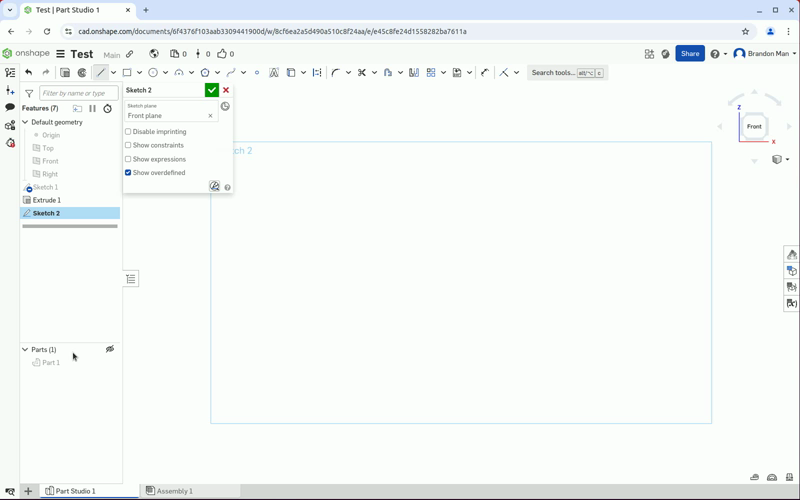
mouse_move(551, 298)
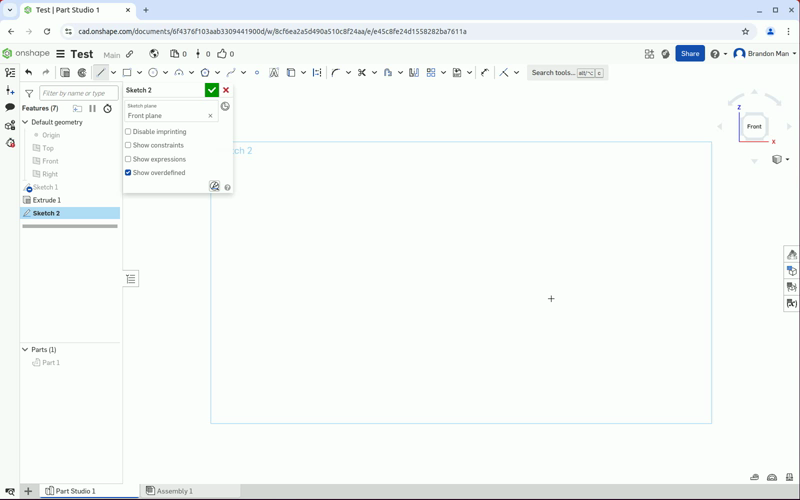
click(551, 298)
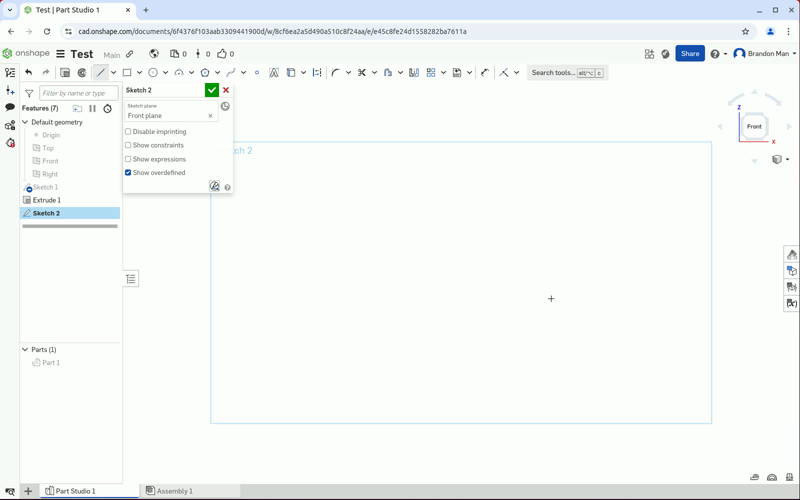
key_up(shift)
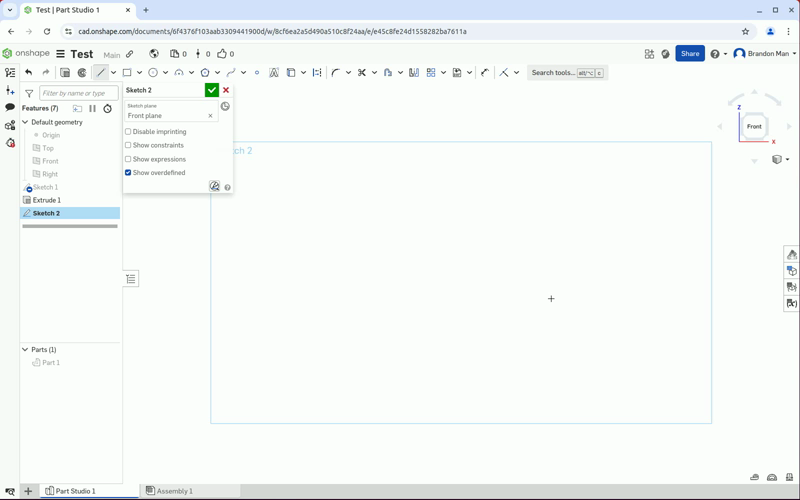
key_down(shift)
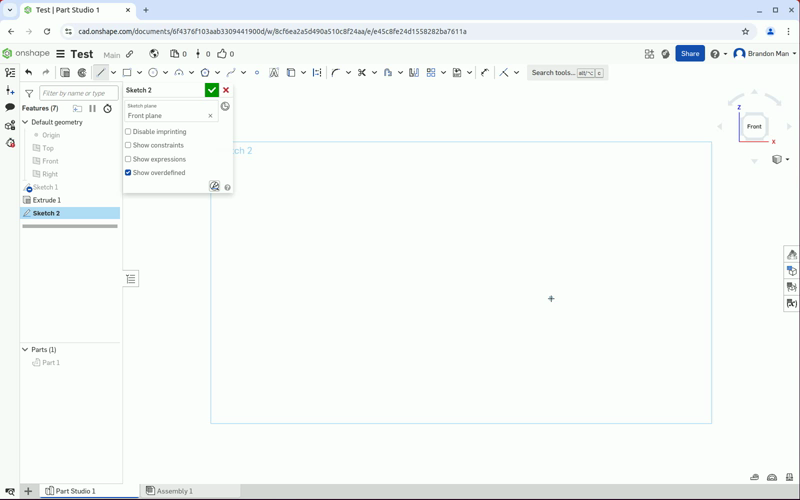
mouse_move(581, 298)
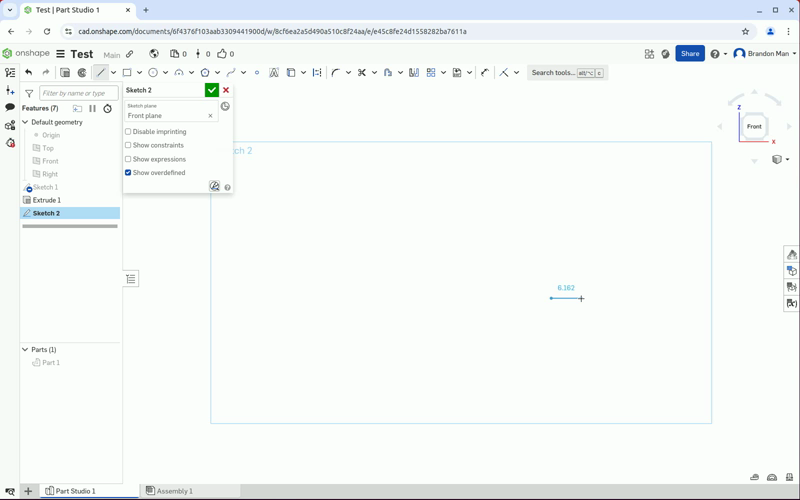
mouse_move(551, 292)
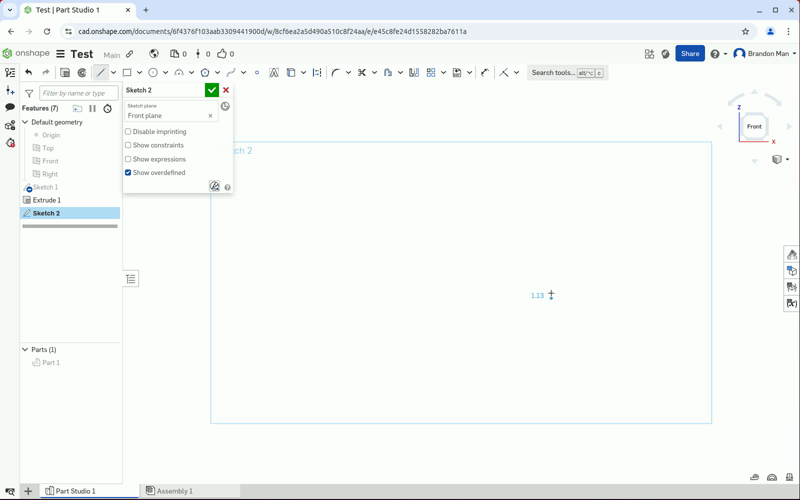
scroll(6)
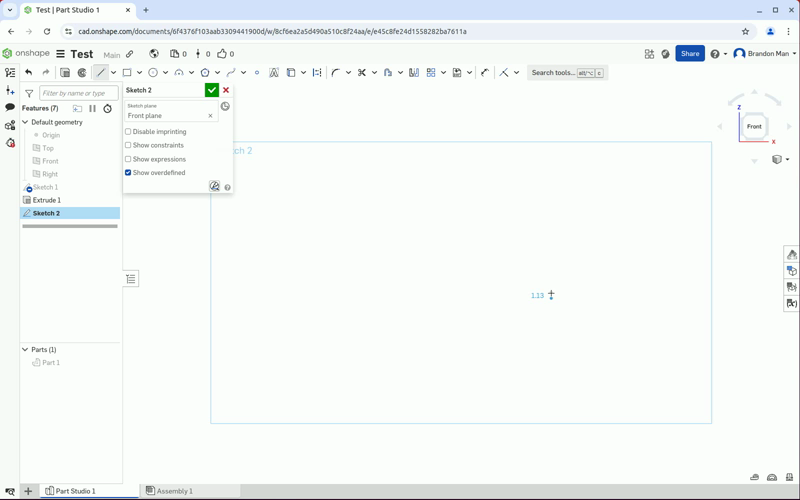
scroll(6)
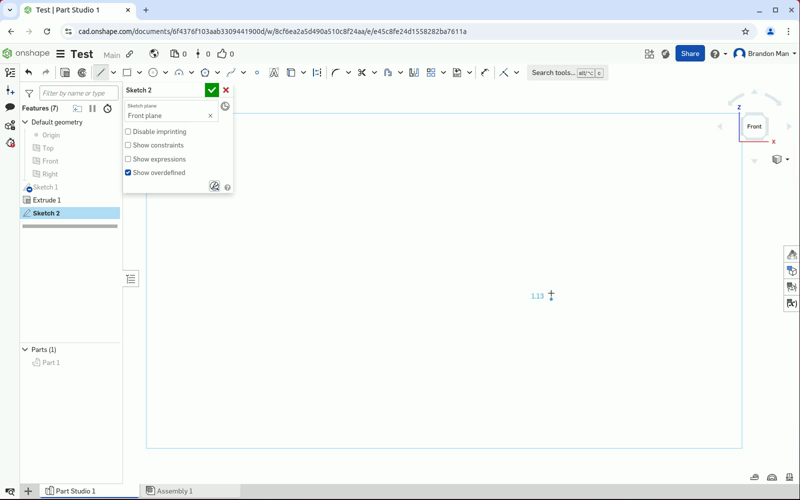
scroll(6)
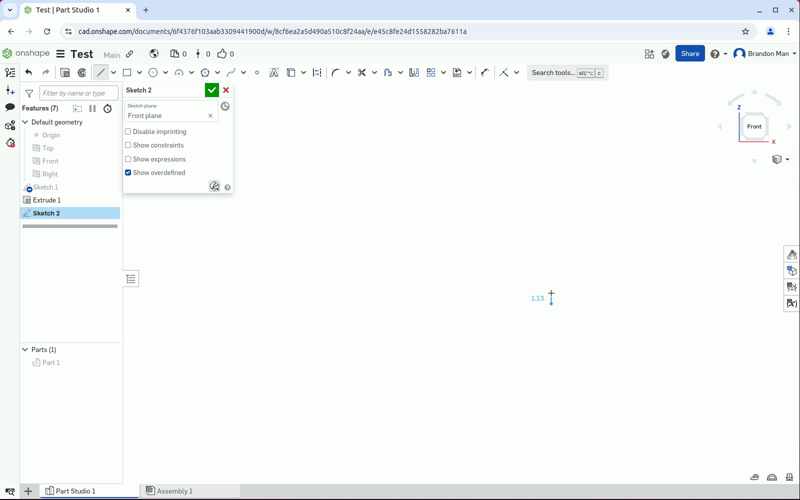
scroll(6)
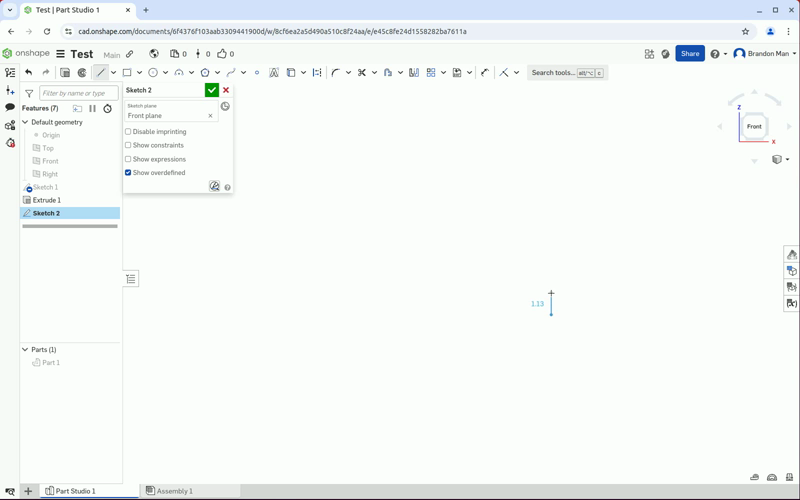
scroll(6)
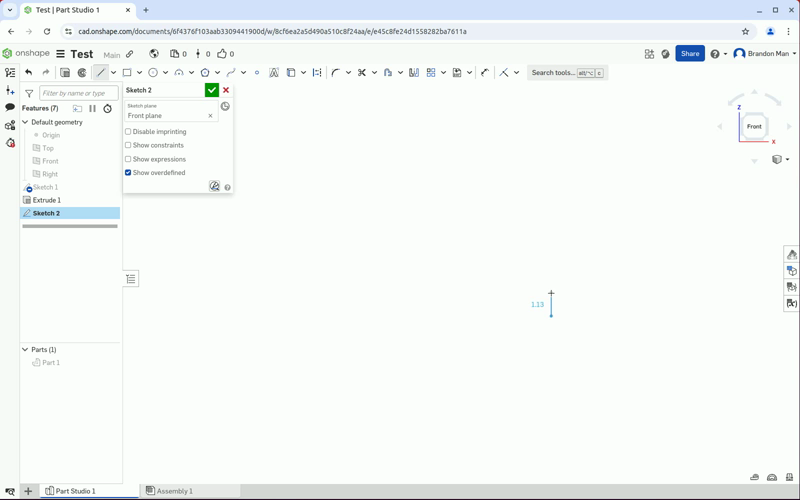
scroll(6)
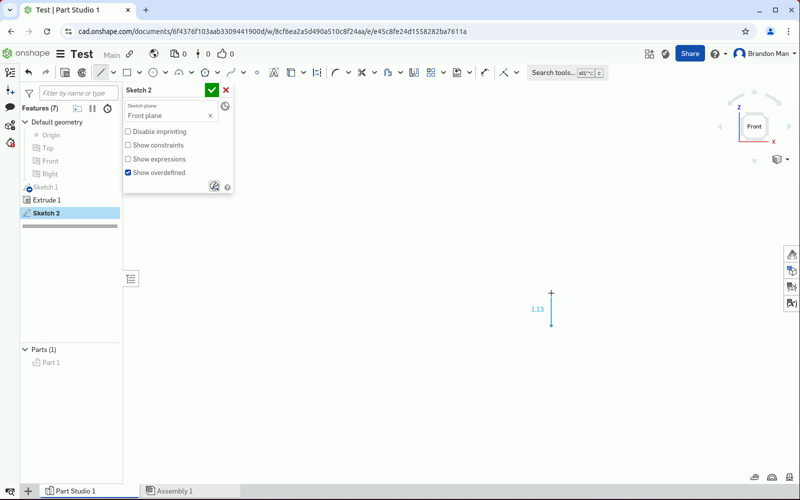
scroll(6)
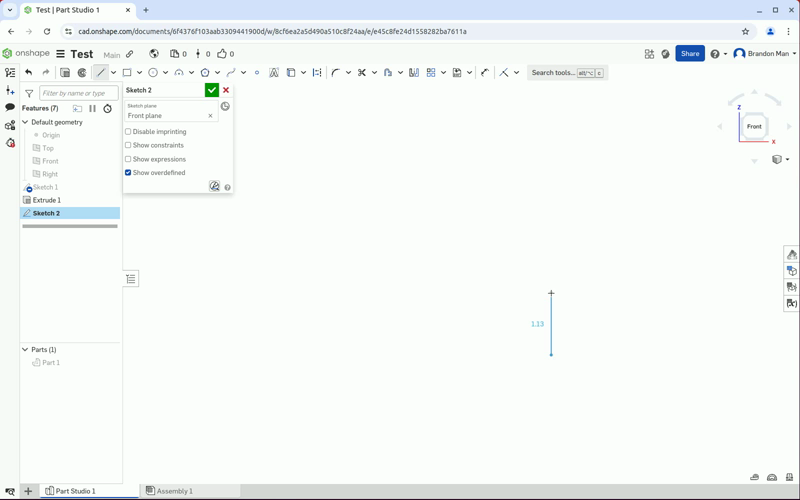
click(551, 292)
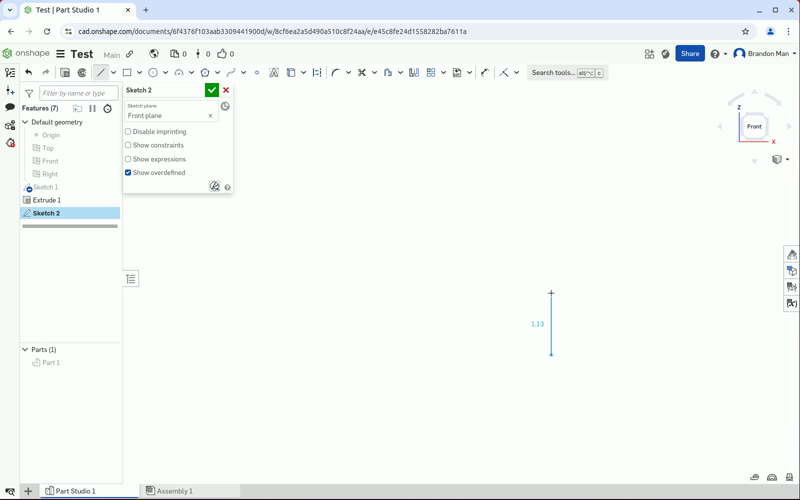
scroll(-6)
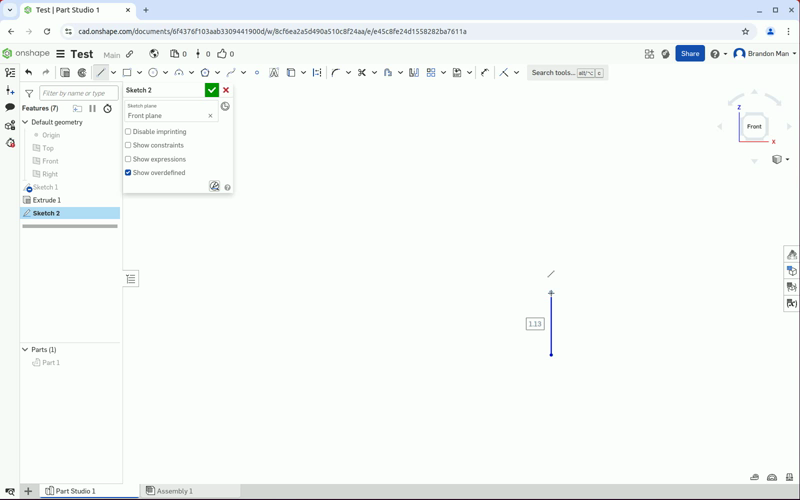
scroll(-6)
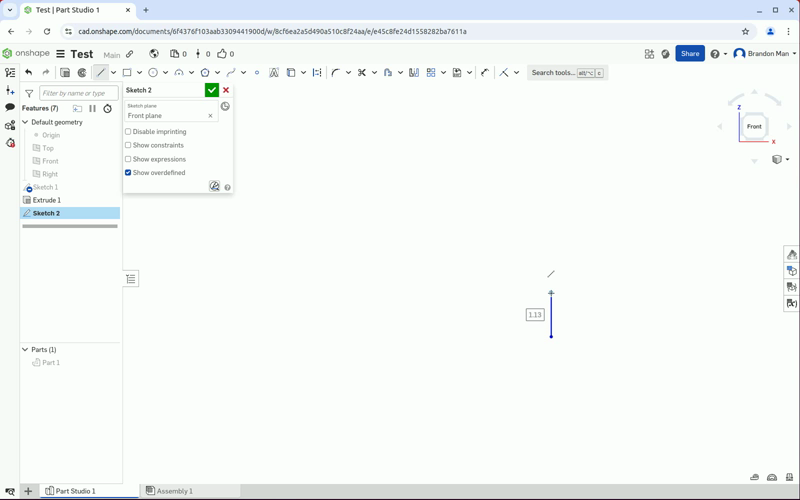
scroll(-6)
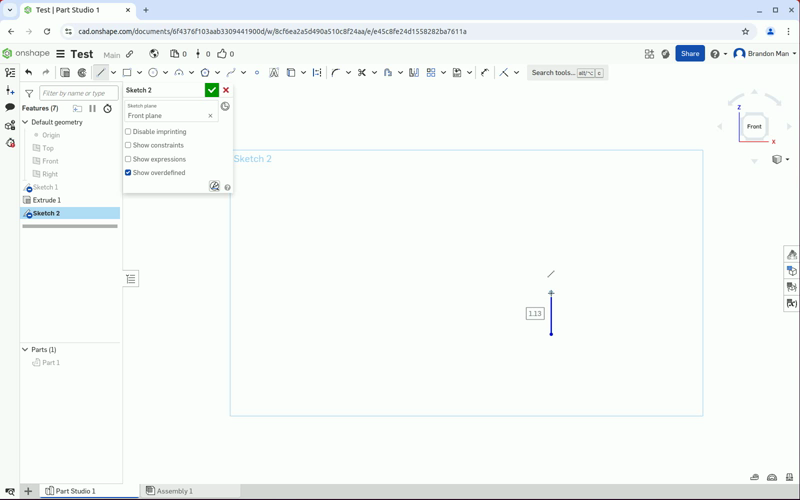
scroll(-6)
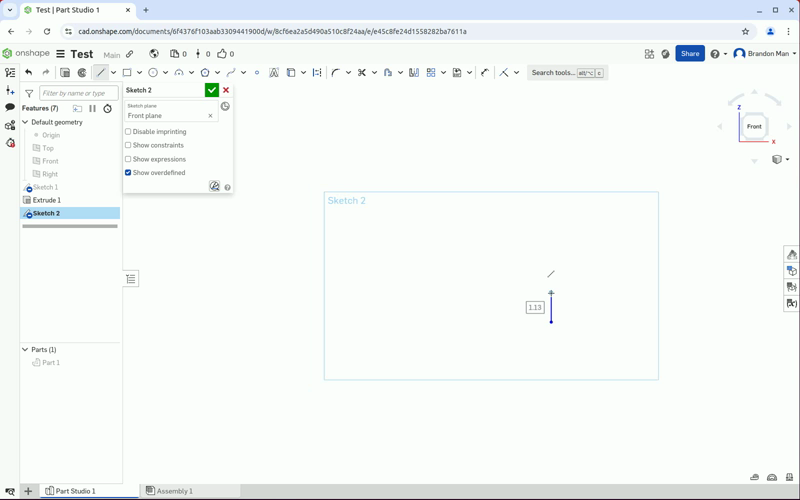
scroll(-6)
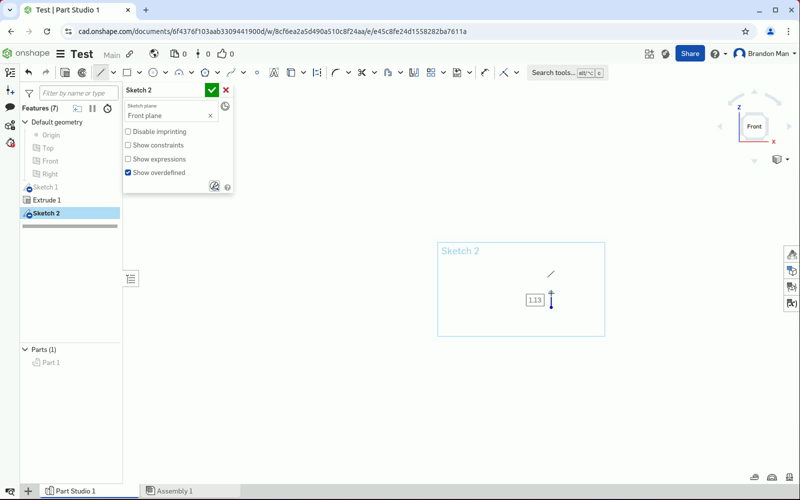
scroll(-6)
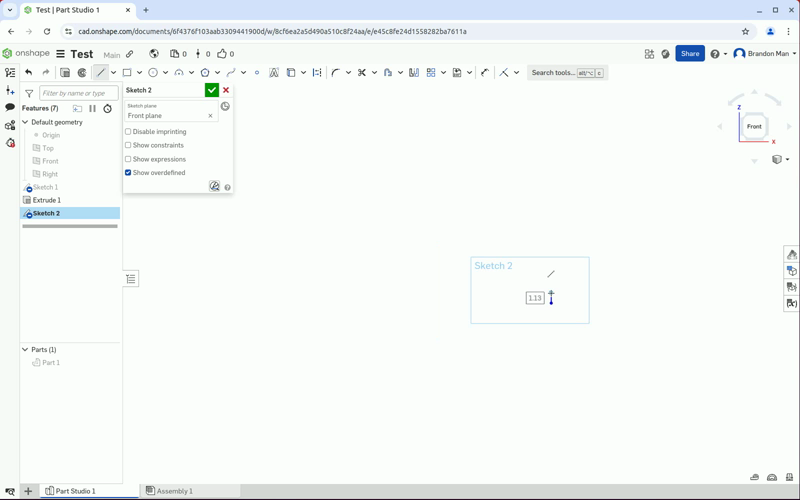
scroll(-6)
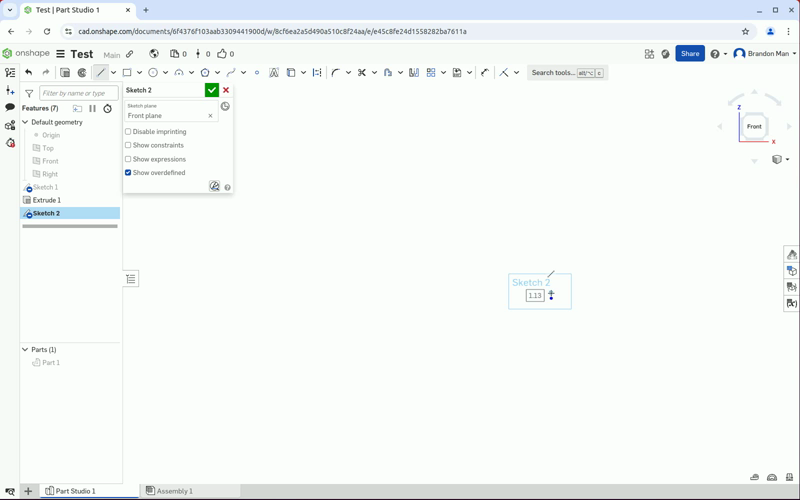
key_up(shift)
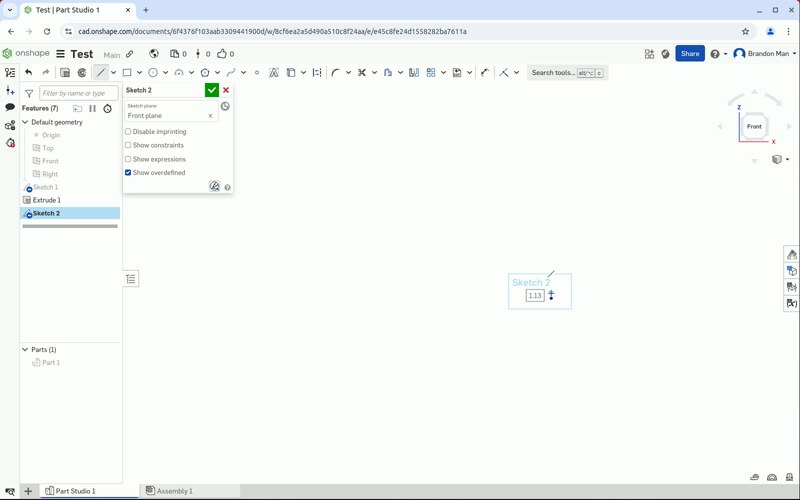
key(esc)
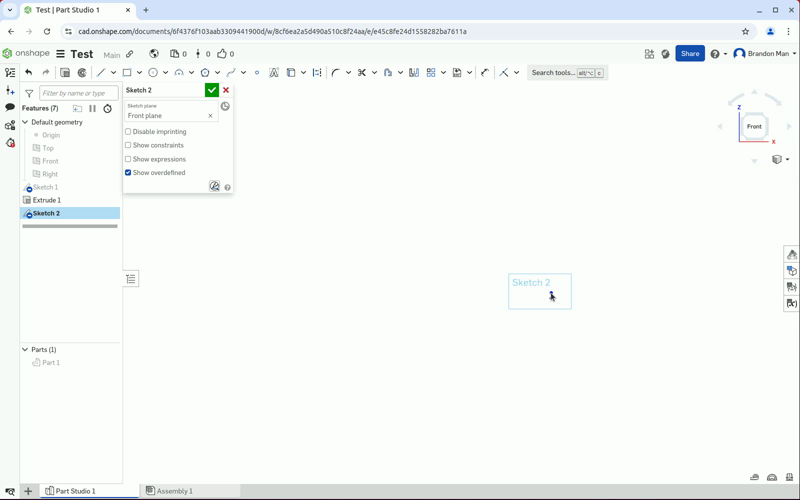
key(a)
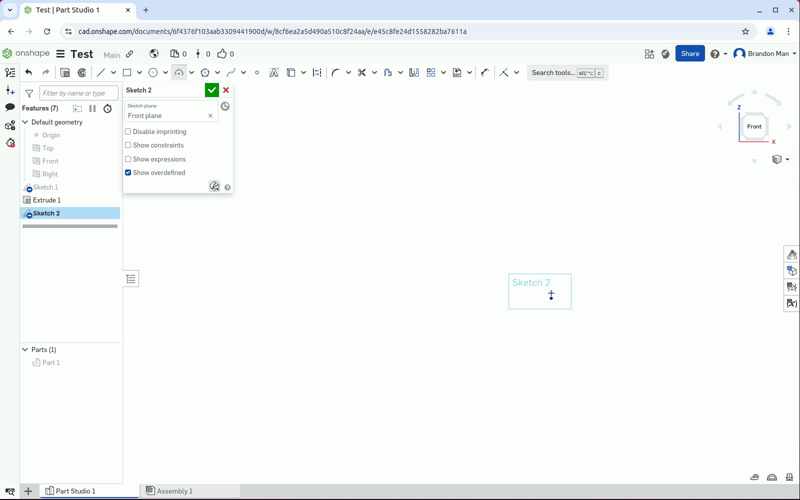
mouse_move(551, 292)
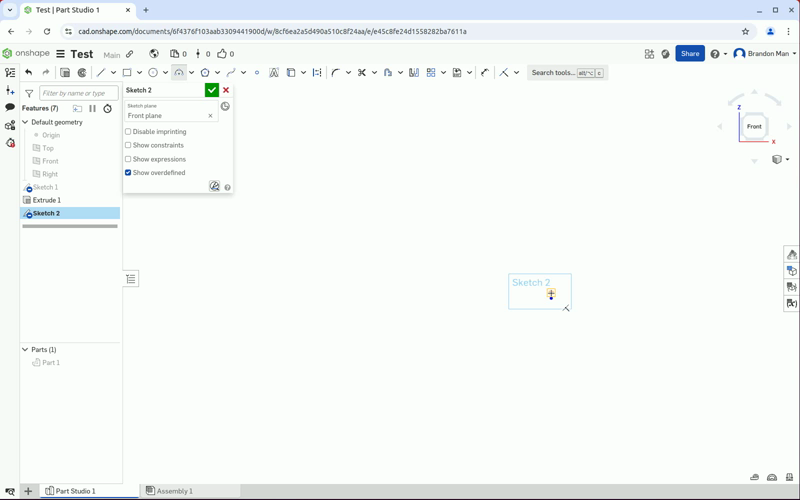
click(551, 292)
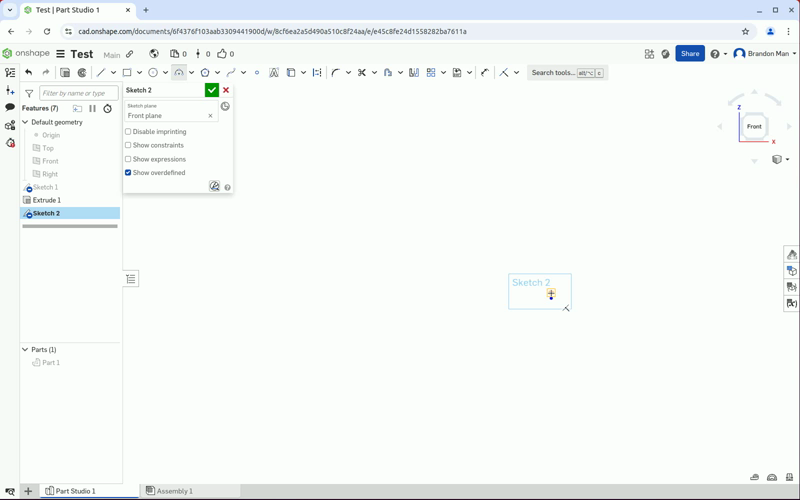
mouse_move(551, 298)
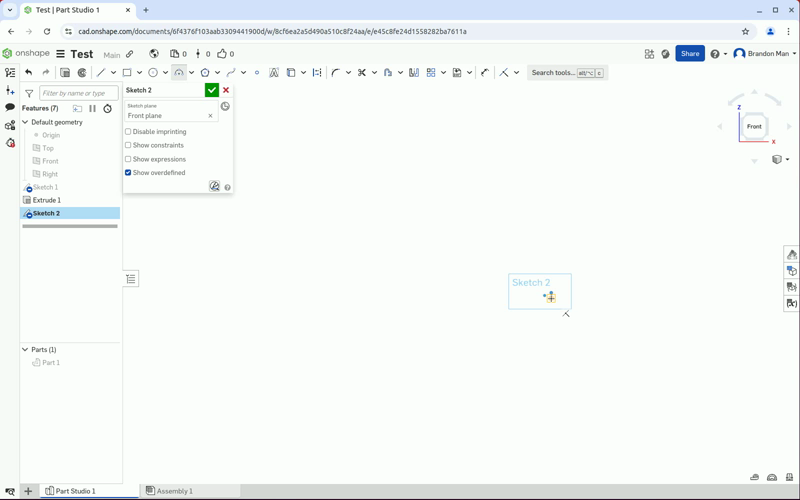
scroll(6)
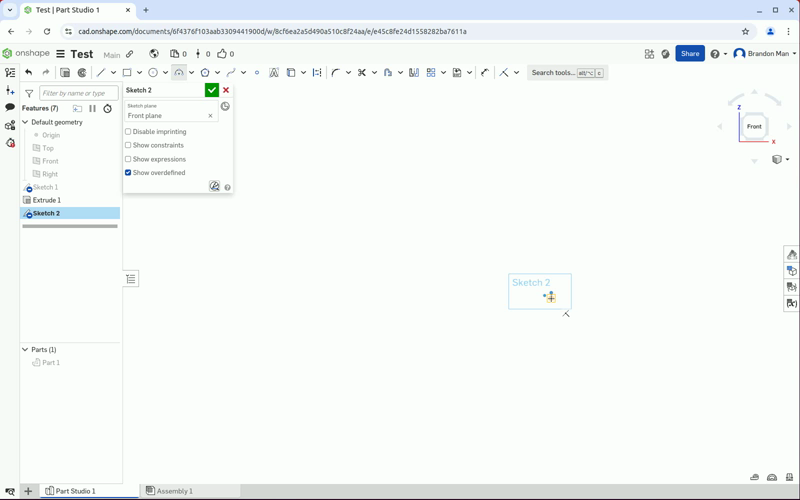
scroll(6)
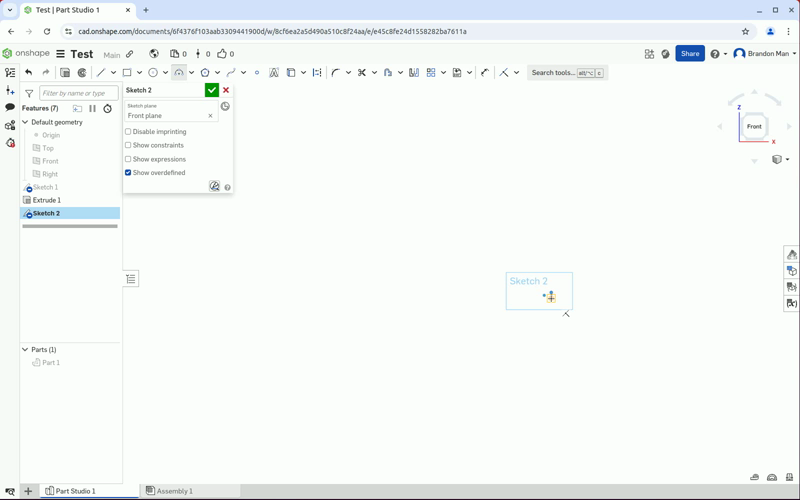
scroll(6)
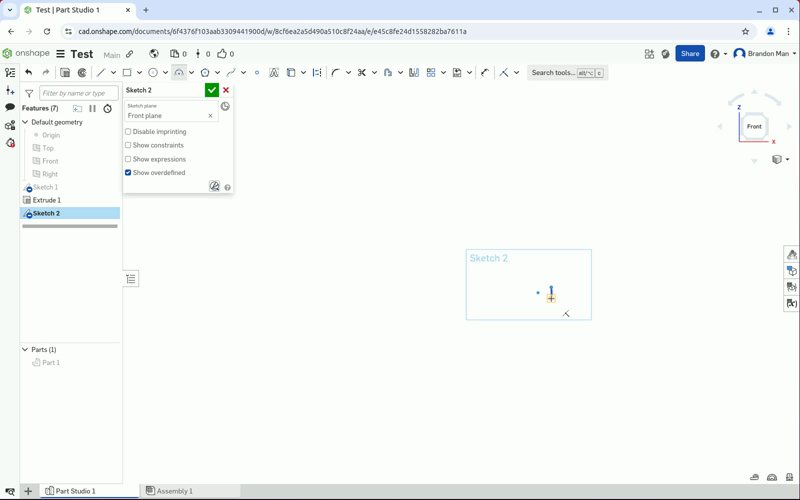
scroll(6)
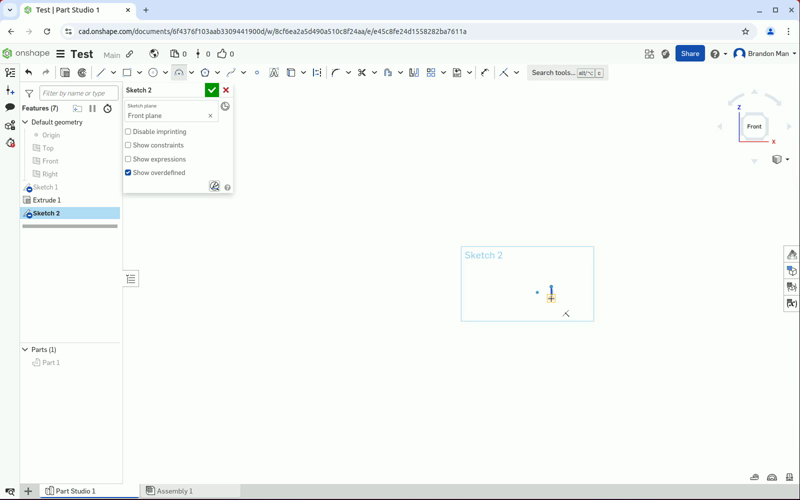
scroll(6)
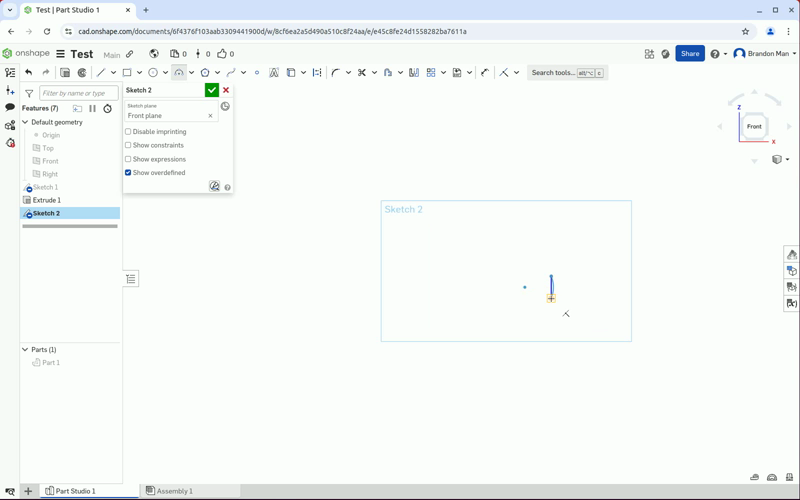
scroll(6)
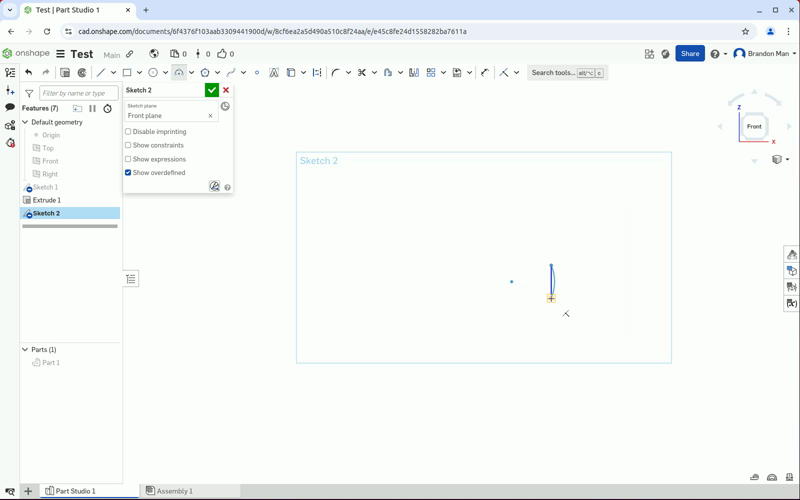
scroll(6)
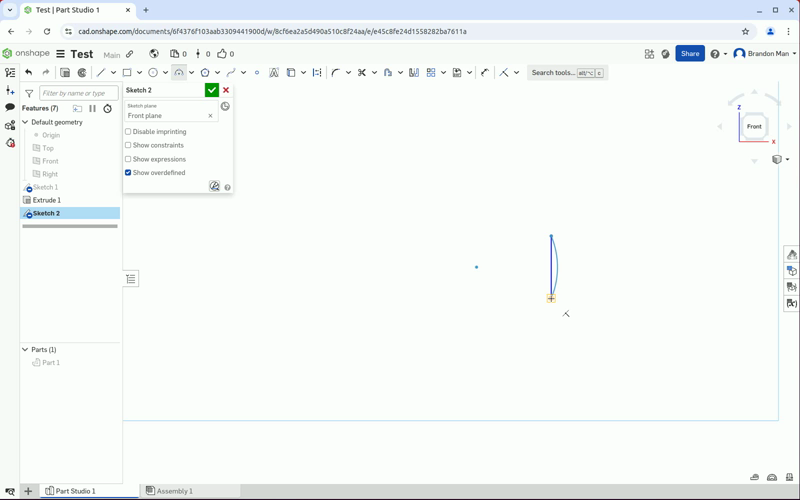
click(551, 298)
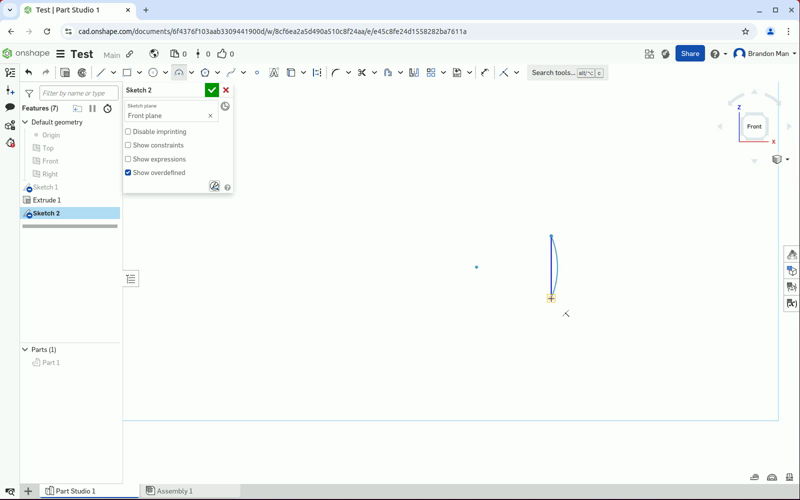
scroll(-6)
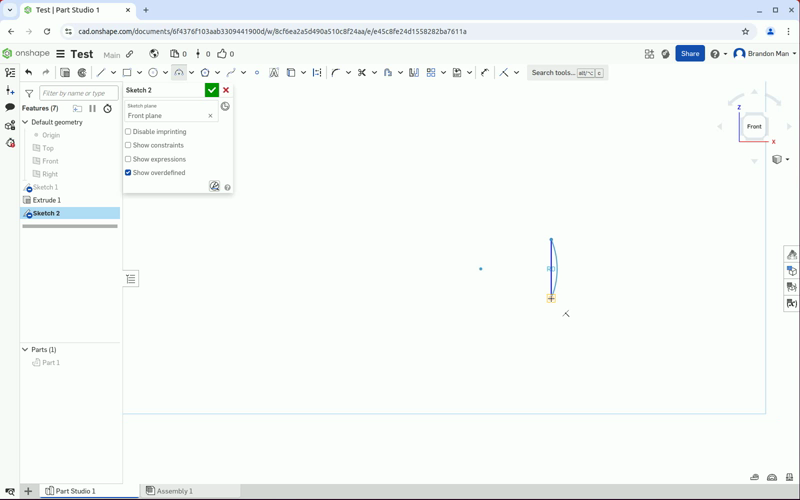
scroll(-6)
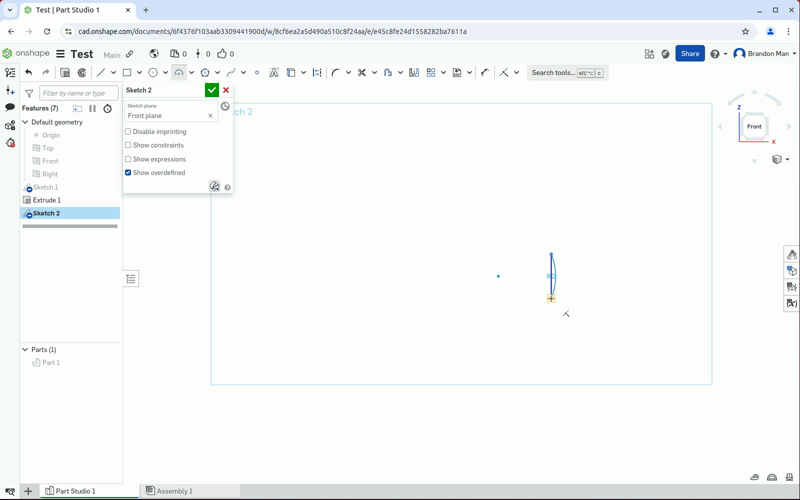
scroll(-6)
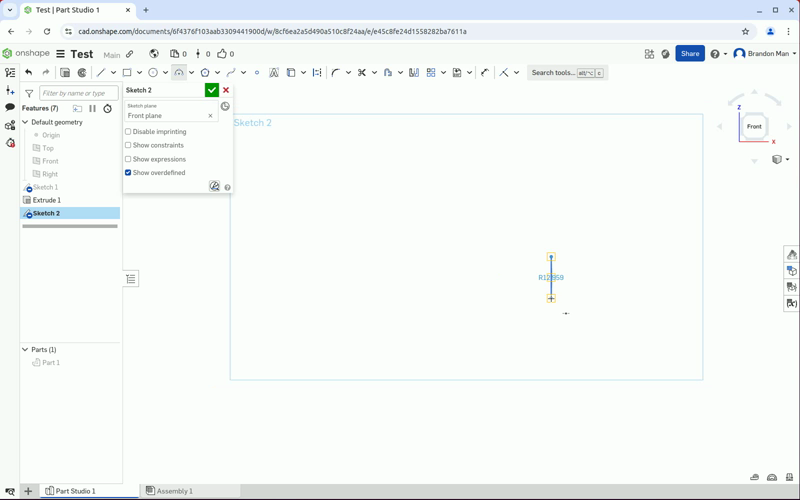
scroll(-6)
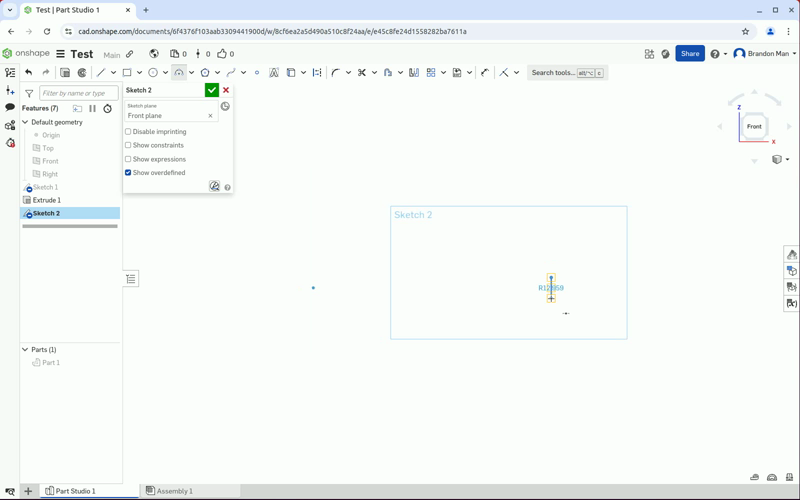
scroll(-6)
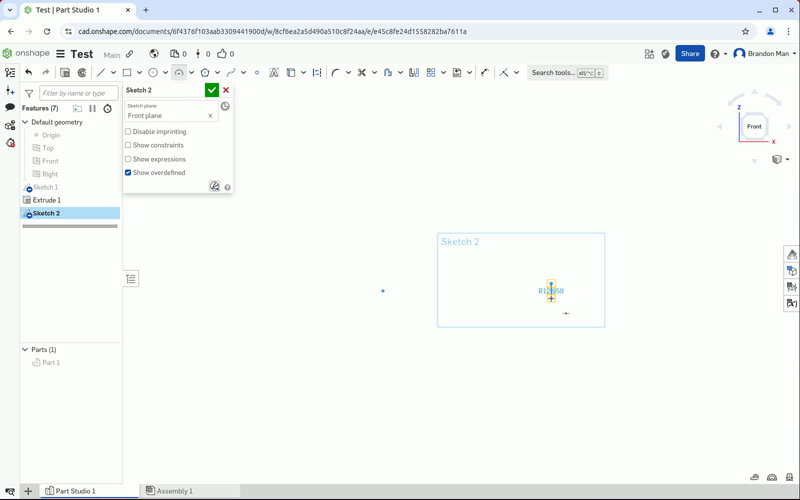
scroll(-6)
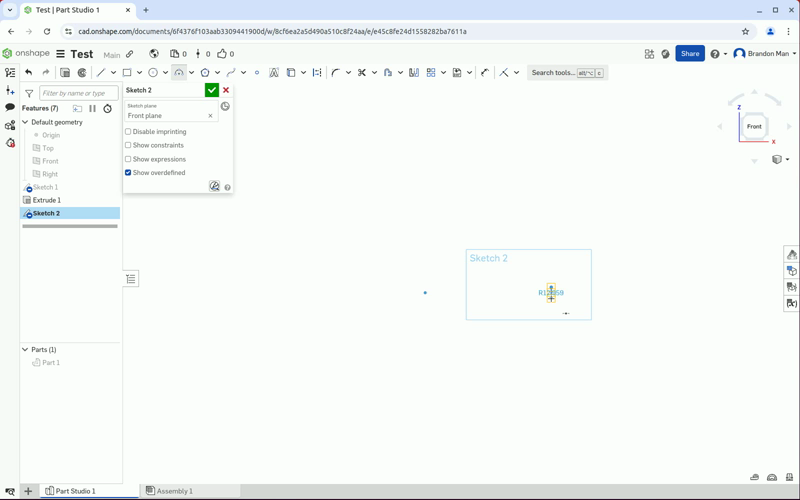
scroll(-6)
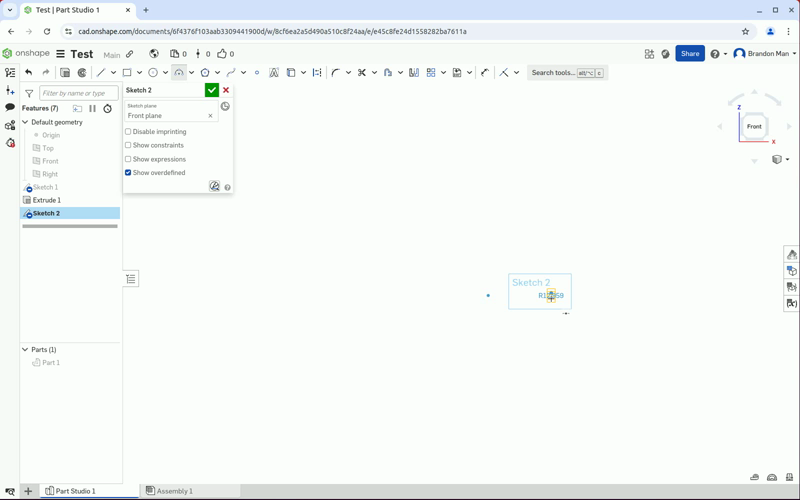
key_down(shift)
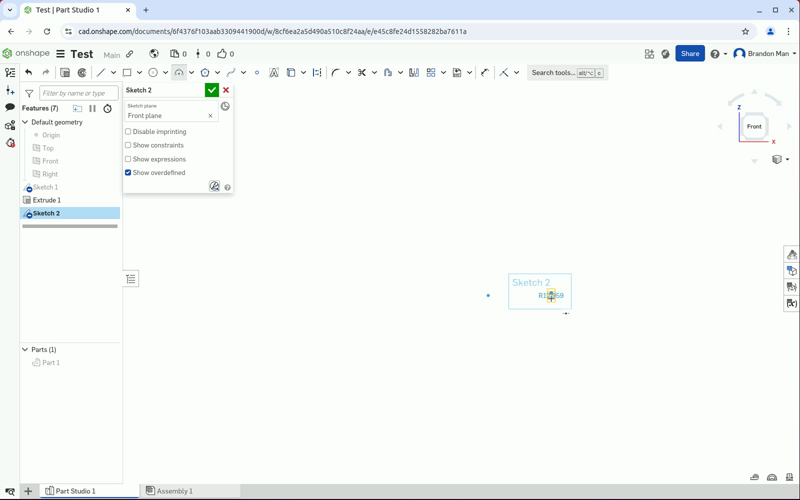
mouse_move(550, 295)
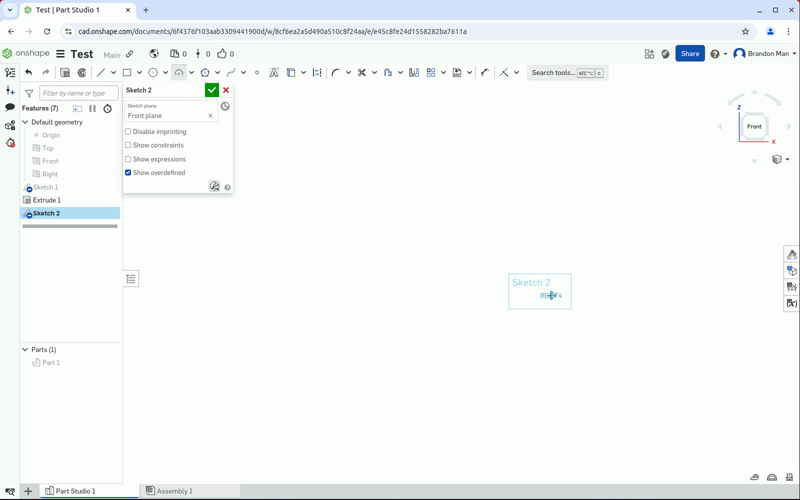
scroll(6)
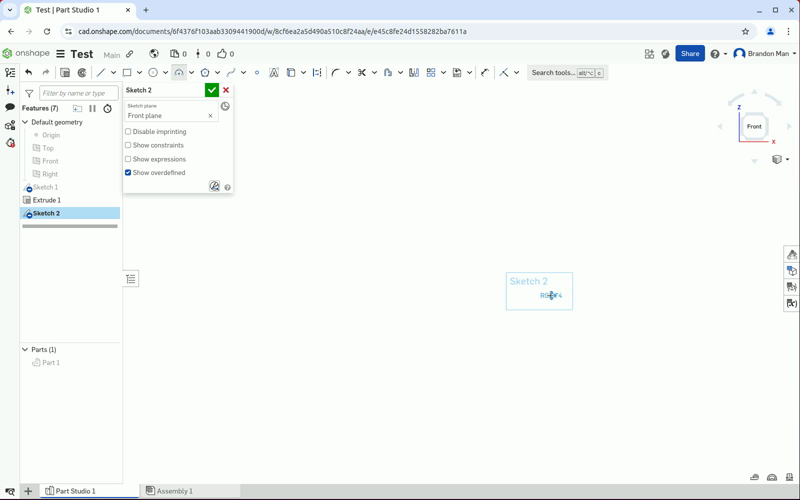
scroll(6)
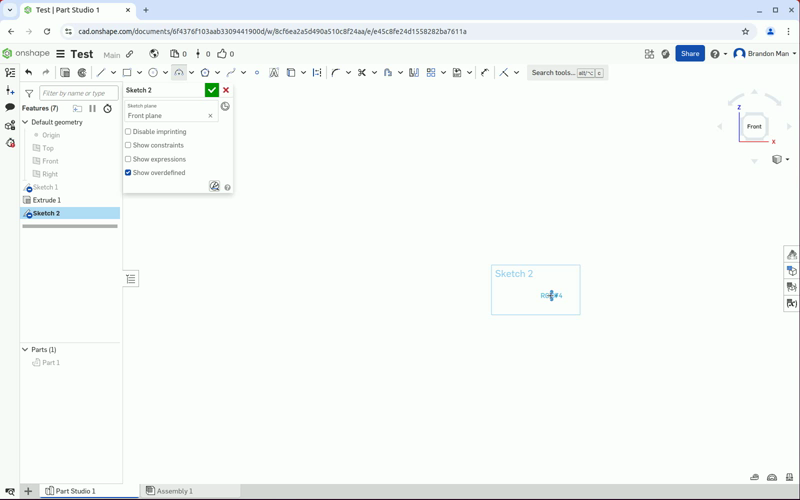
scroll(6)
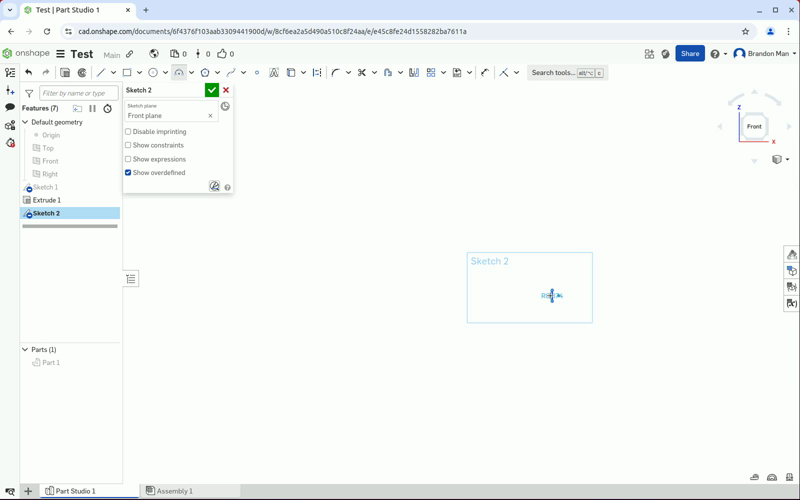
scroll(6)
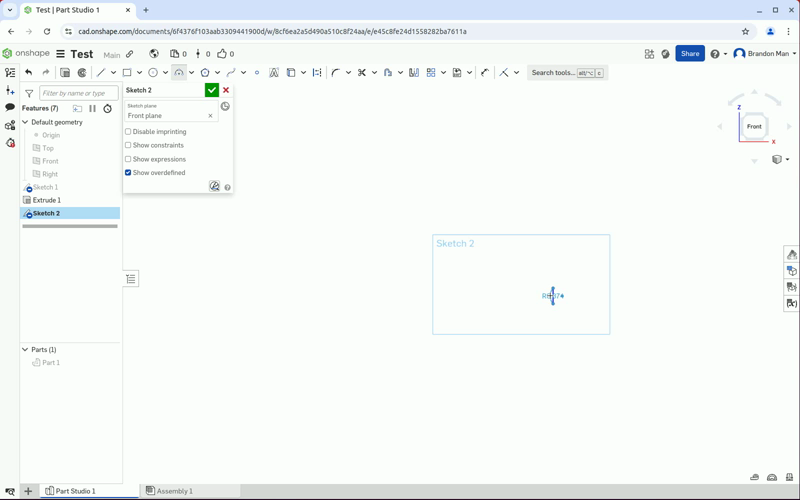
scroll(6)
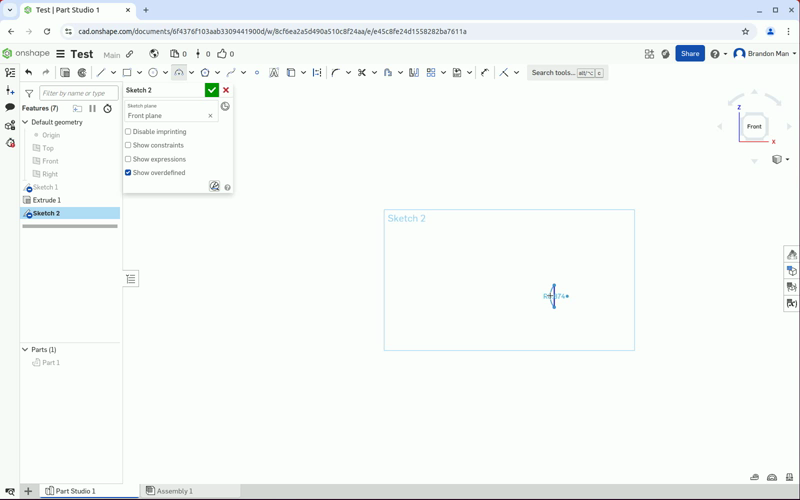
scroll(6)
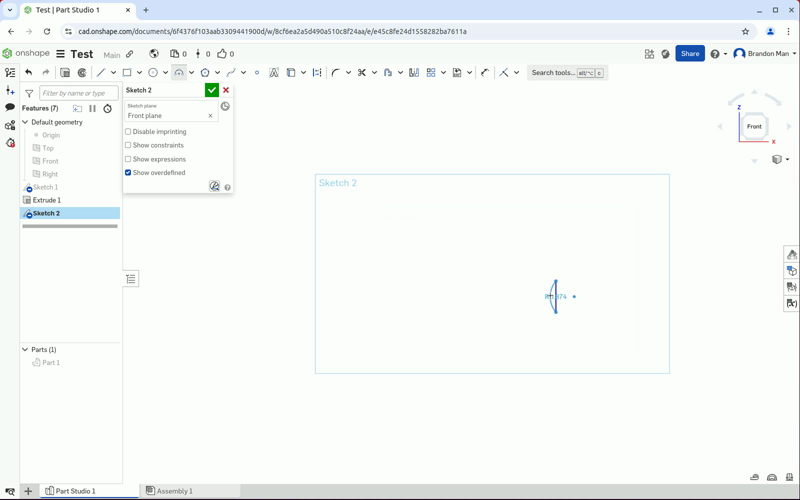
scroll(6)
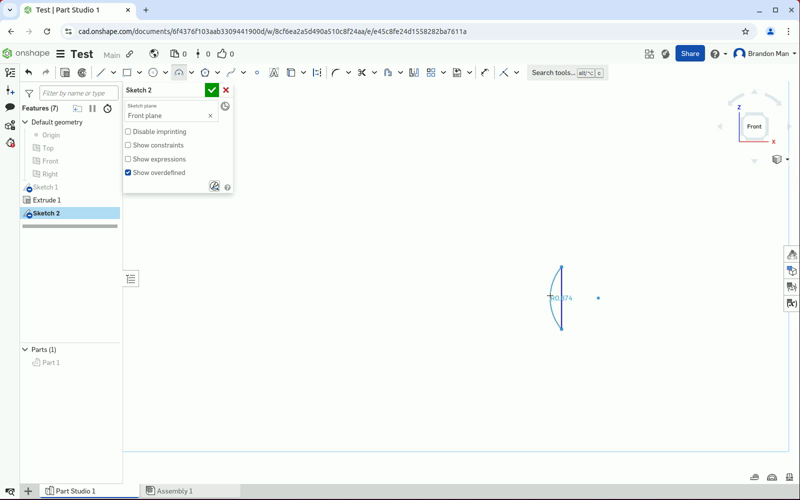
click(550, 295)
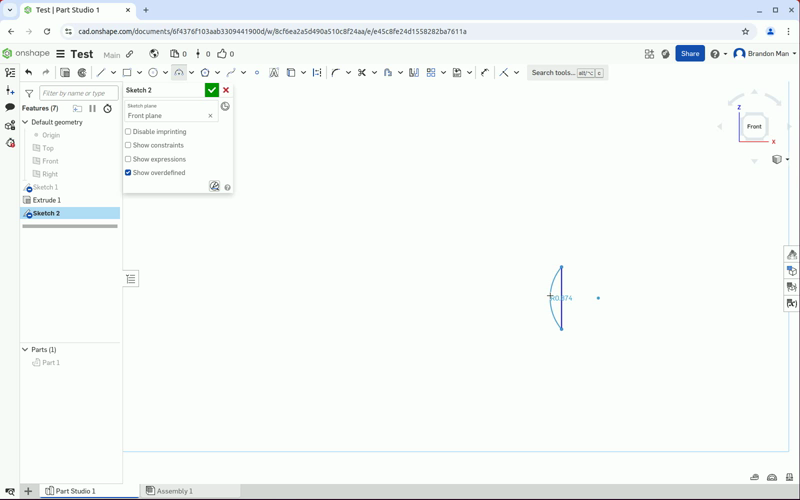
scroll(-6)
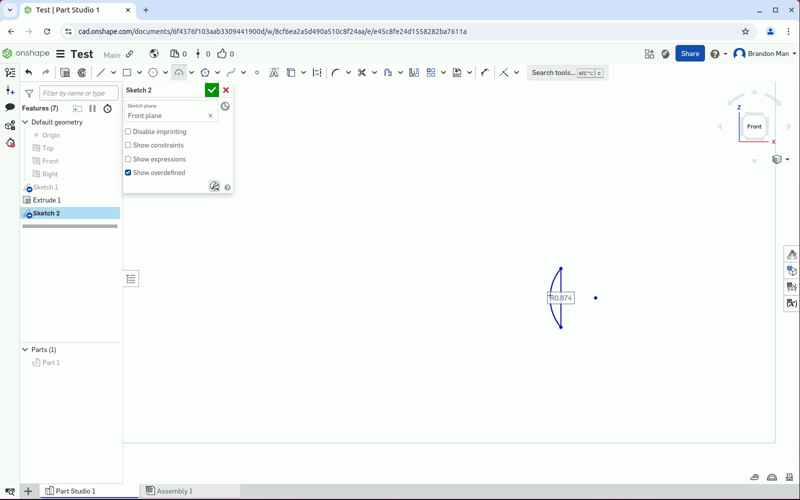
scroll(-6)
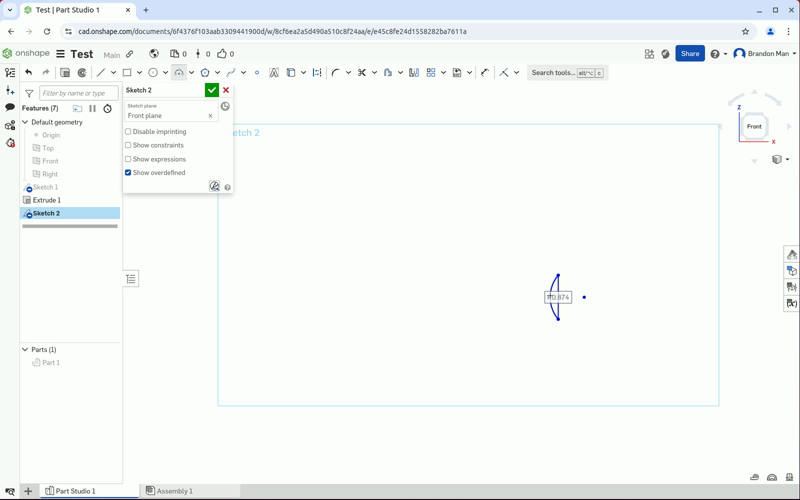
scroll(-6)
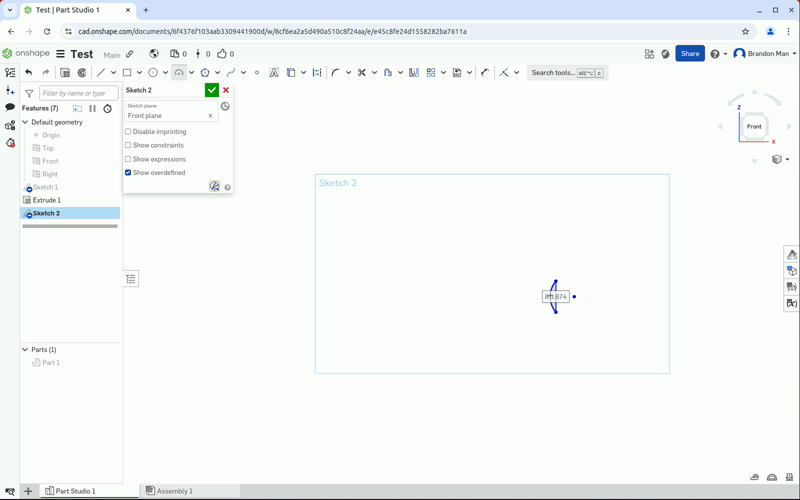
scroll(-6)
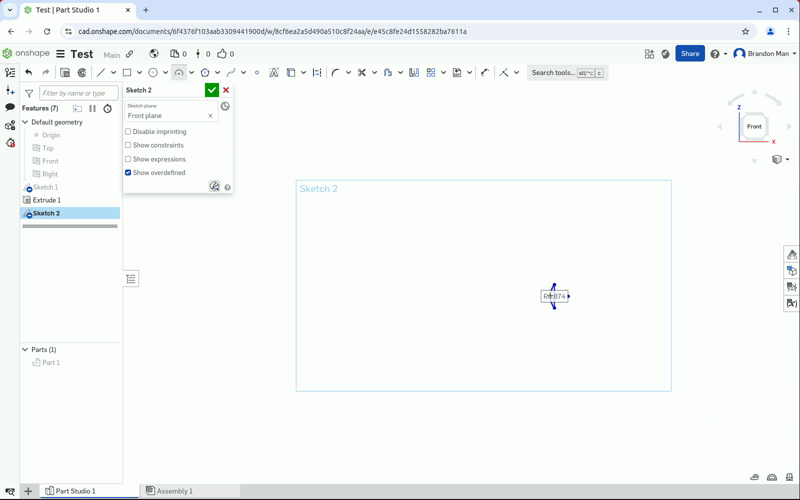
scroll(-6)
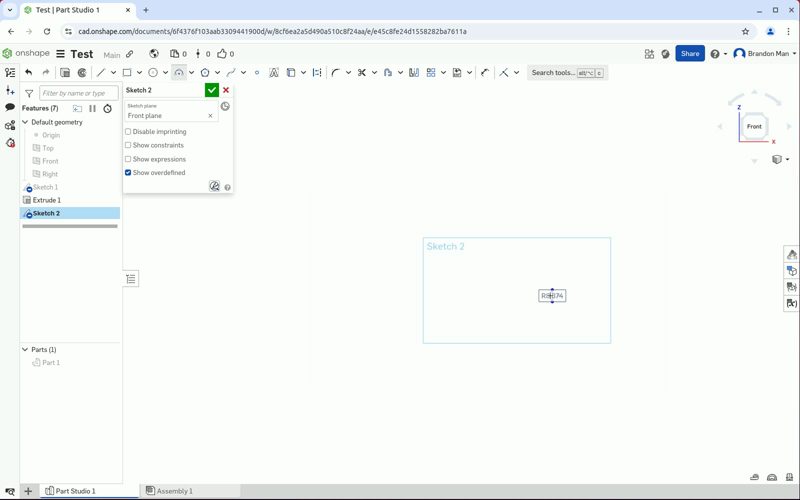
scroll(-6)
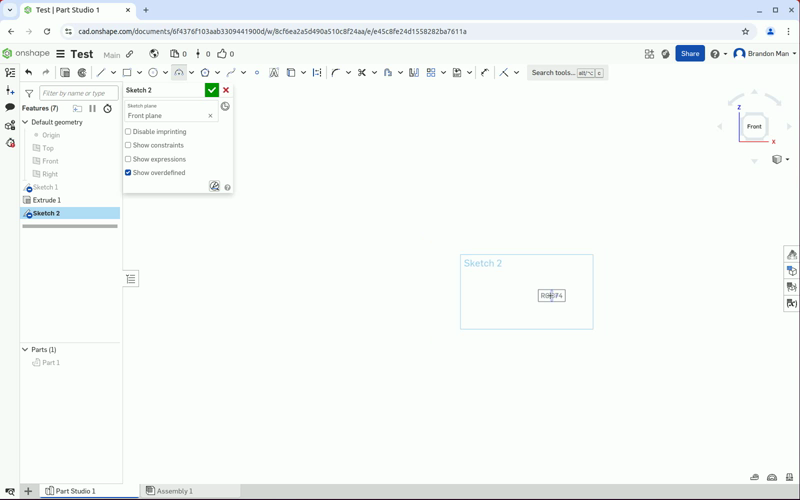
scroll(-6)
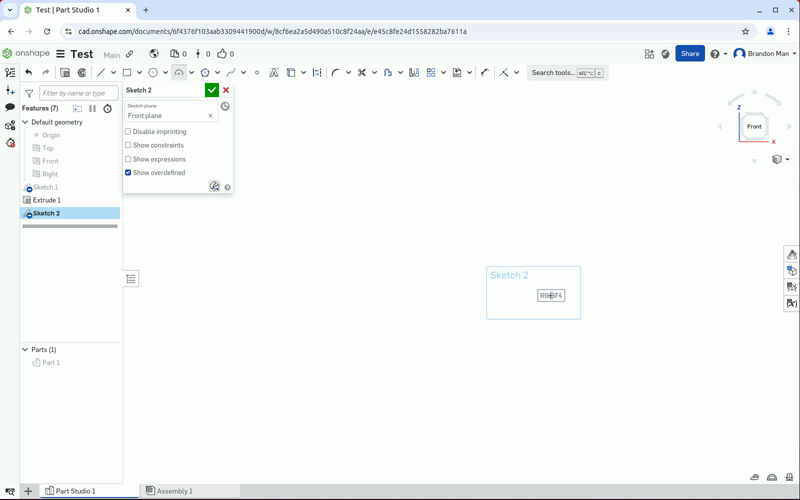
key_up(shift)
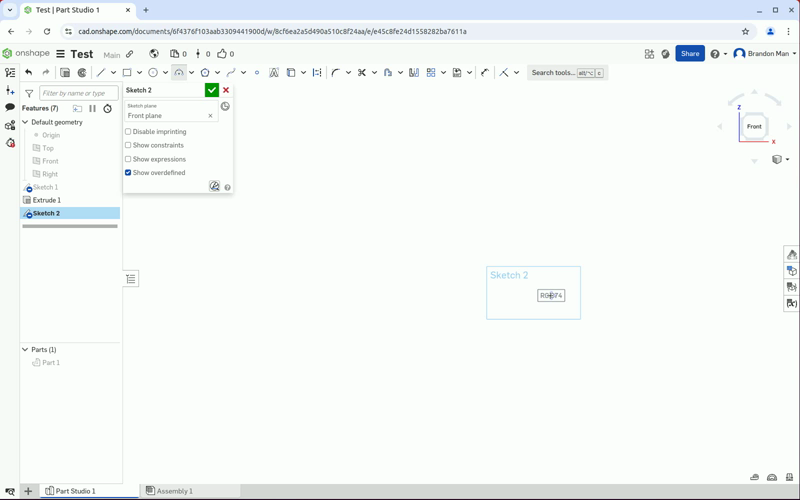
key(esc)
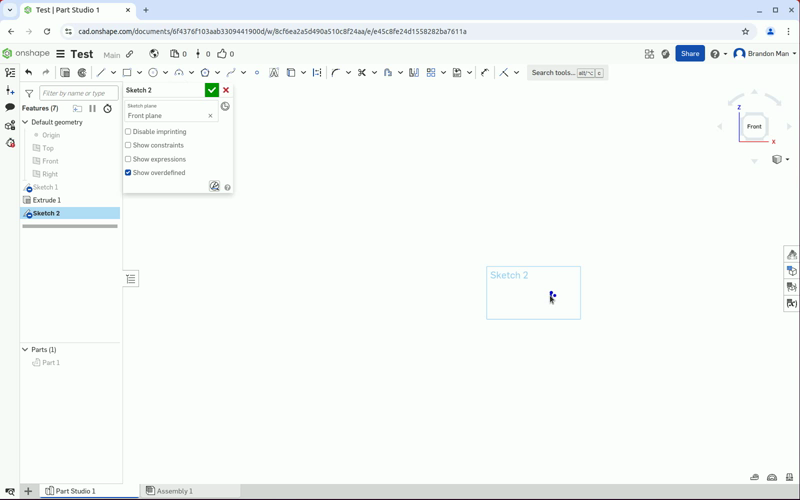
mouse_move(550, 294)
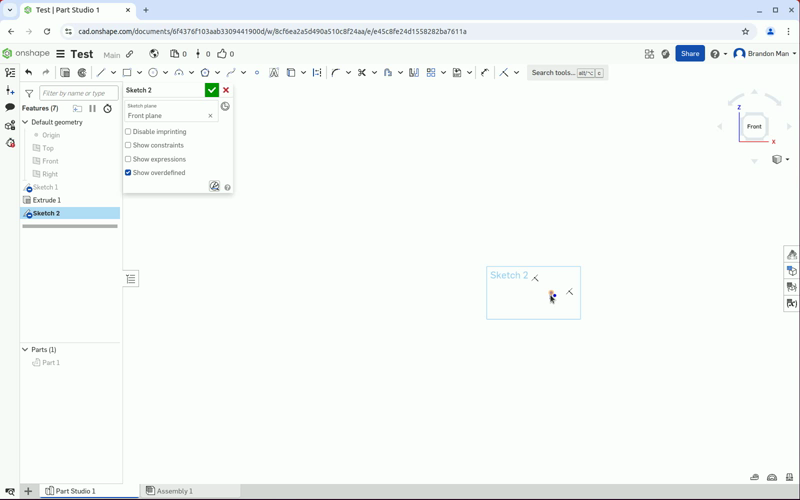
scroll(6)
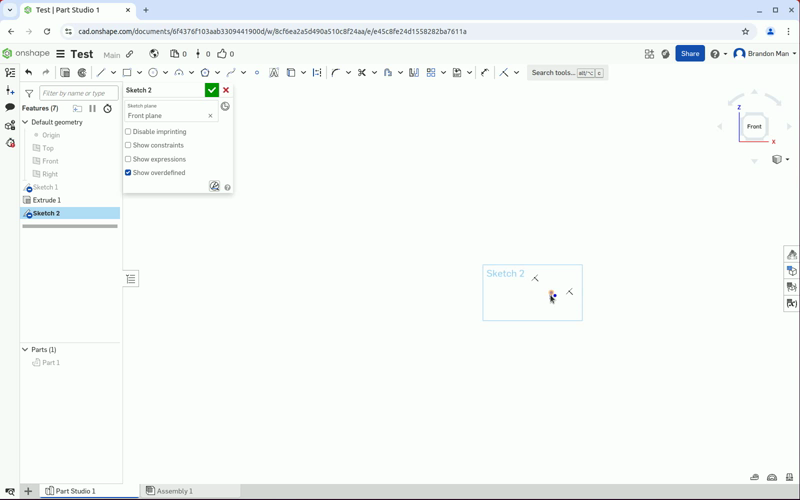
scroll(6)
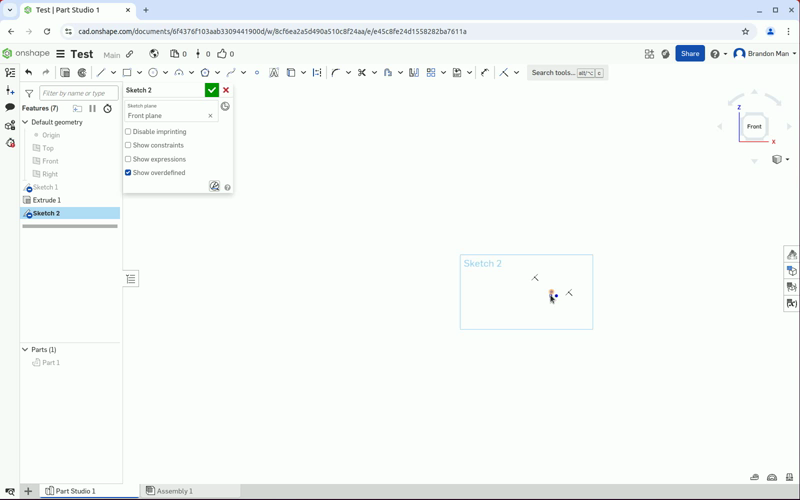
scroll(6)
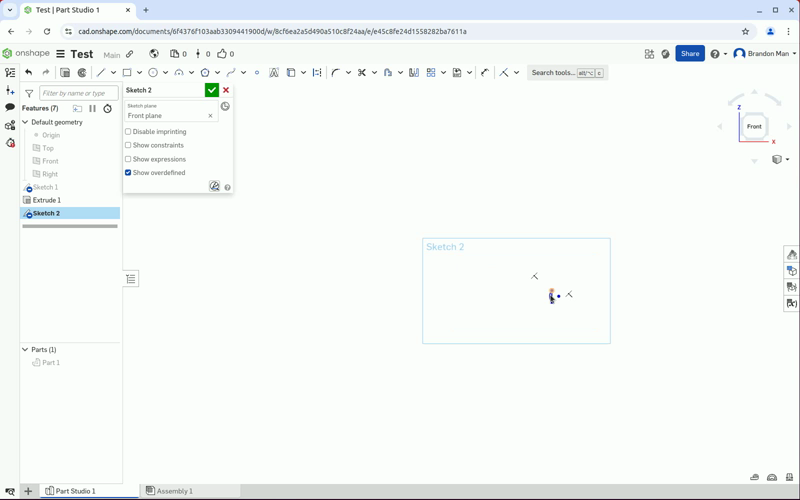
scroll(6)
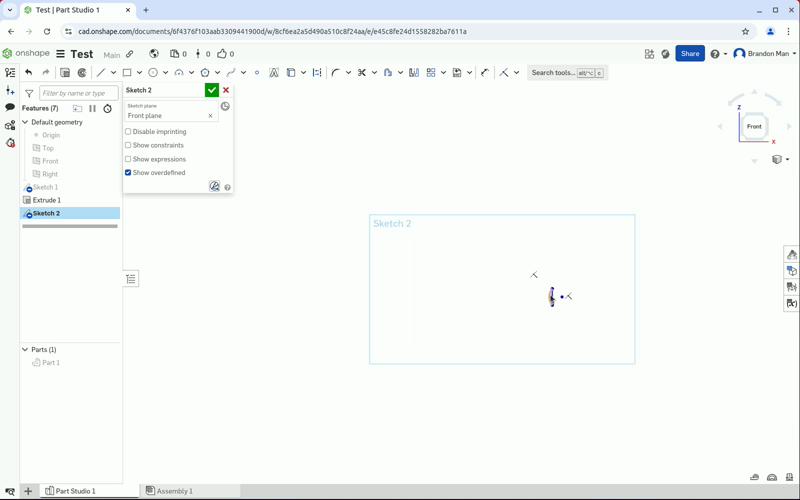
scroll(6)
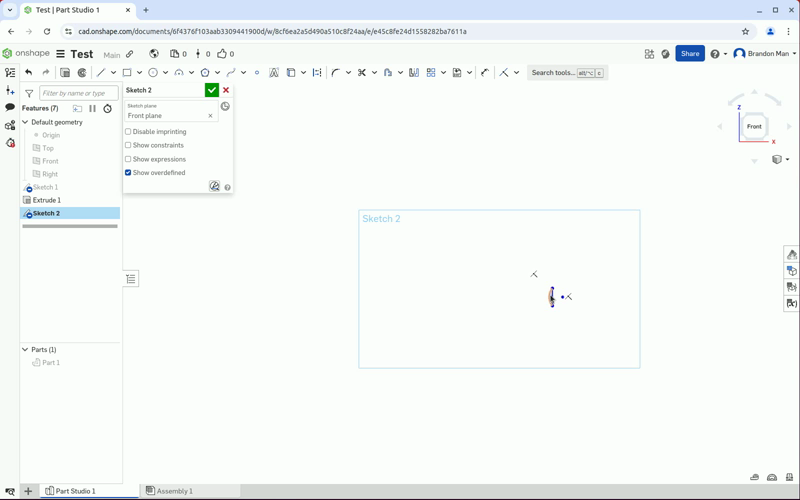
scroll(6)
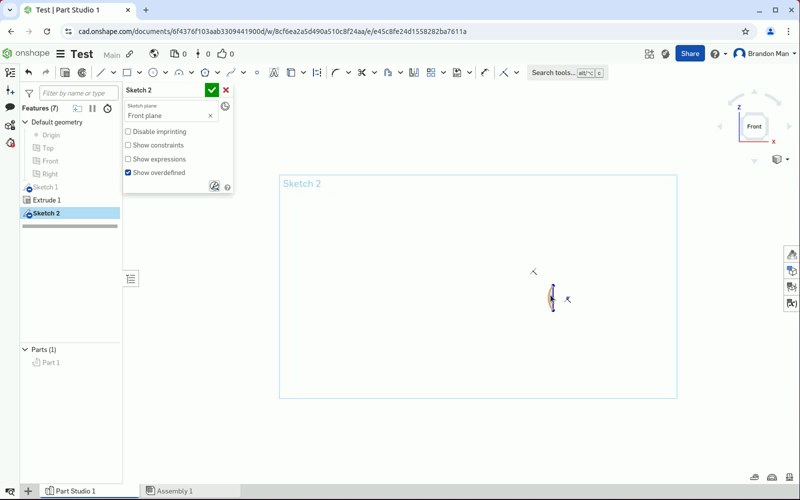
scroll(6)
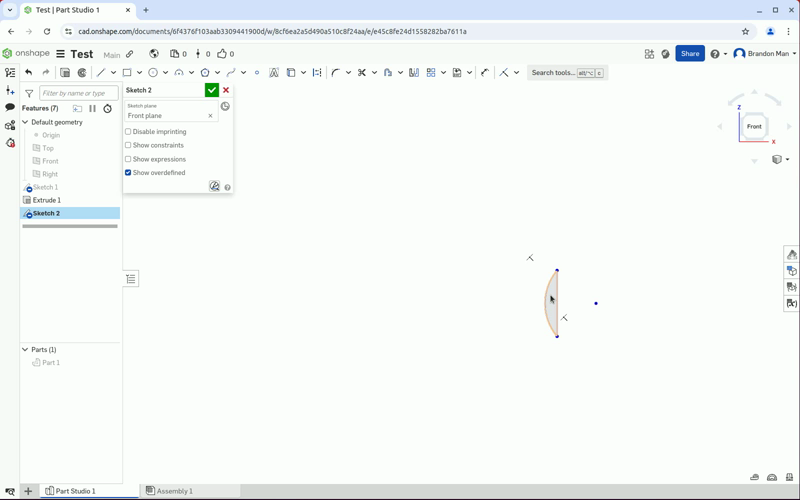
click(550, 294)
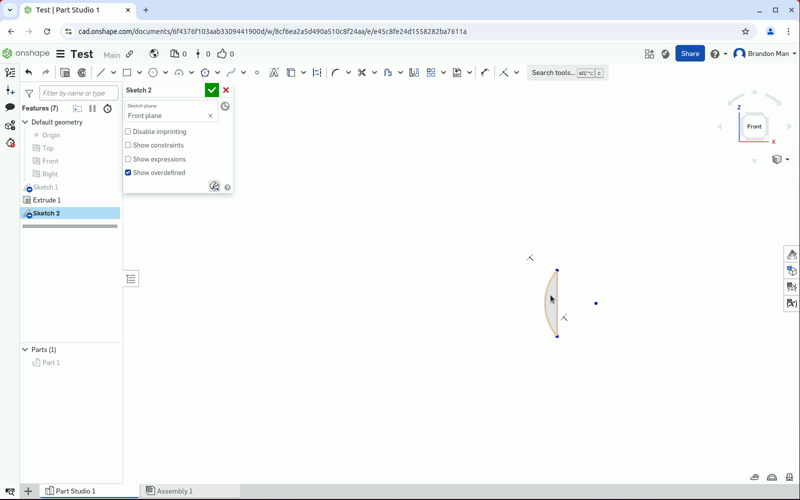
scroll(-6)
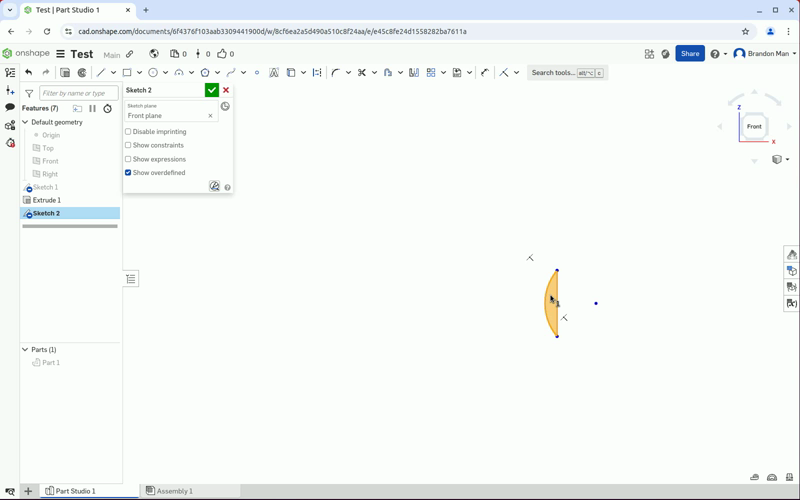
scroll(-6)
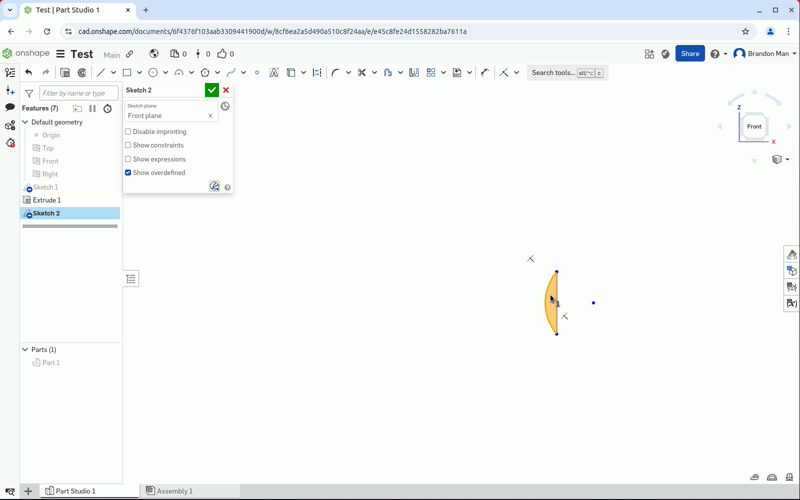
scroll(-6)
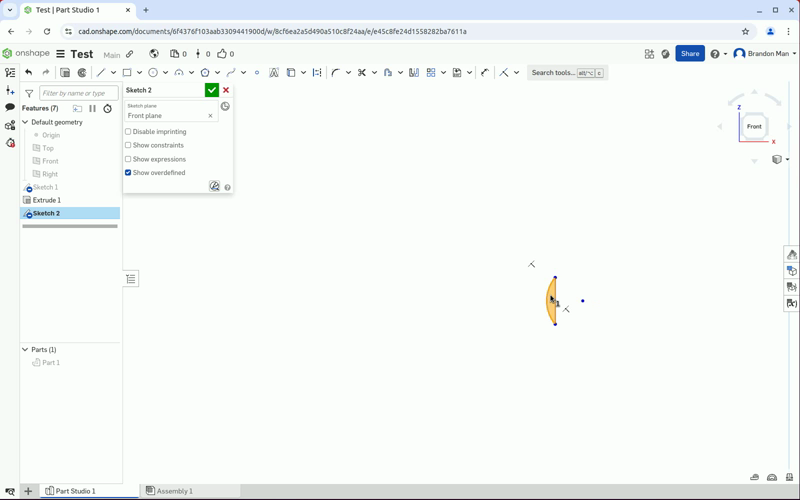
scroll(-6)
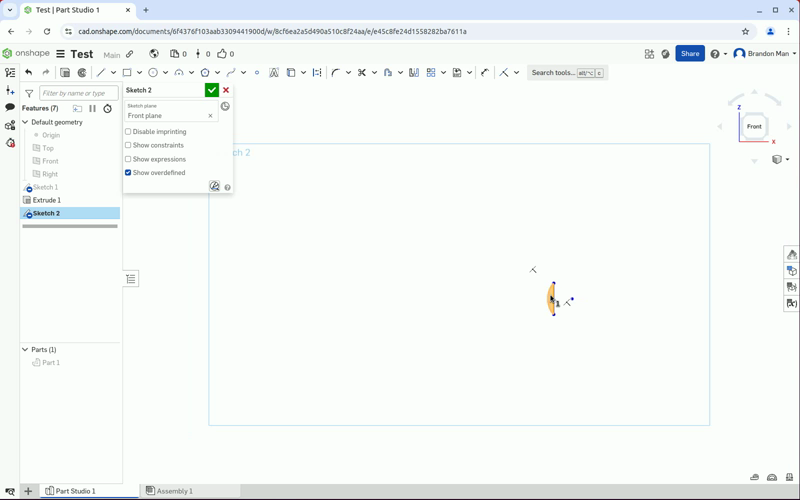
scroll(-6)
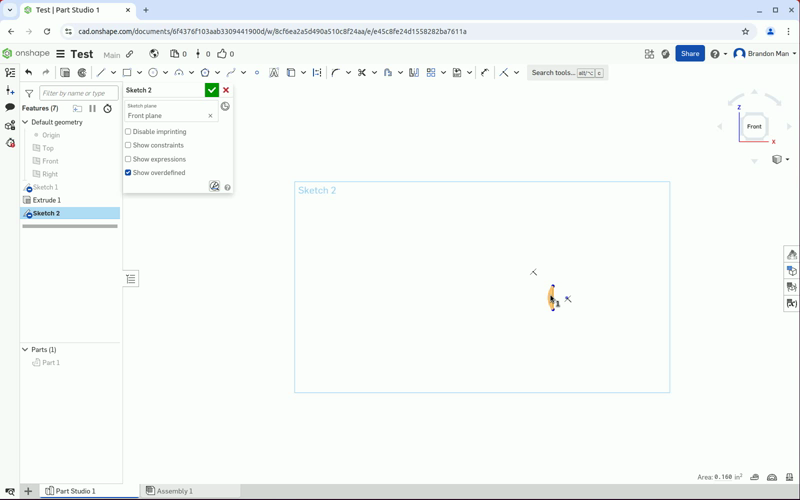
scroll(-6)
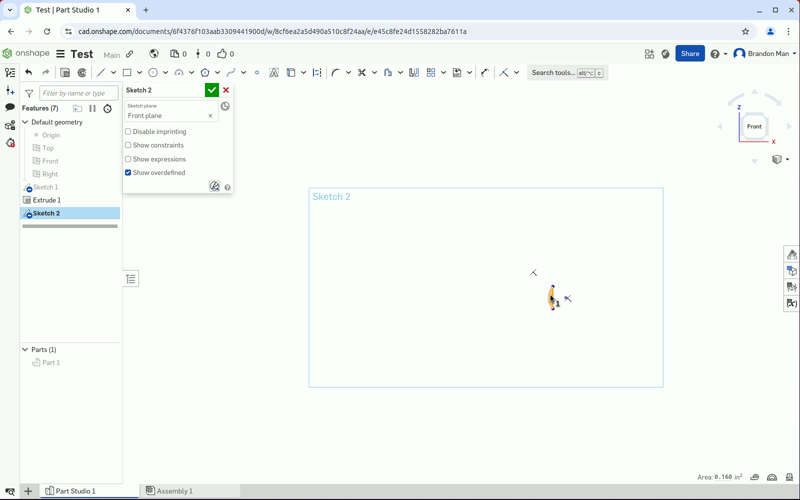
scroll(-6)
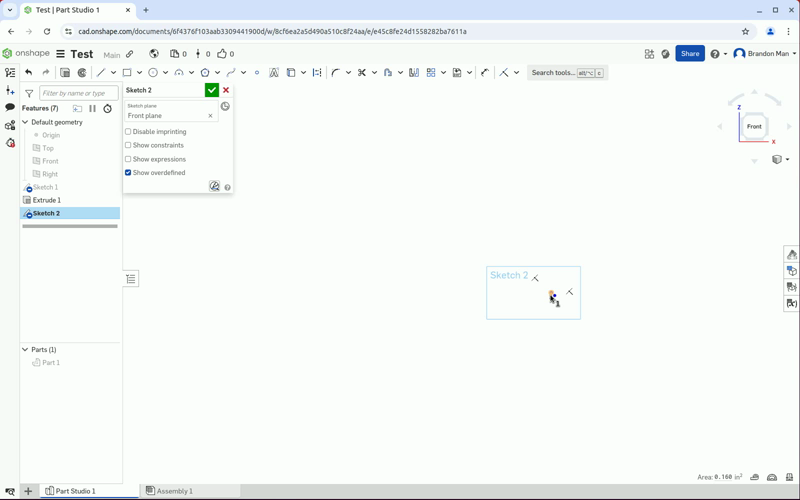
mouse_move(73, 352)
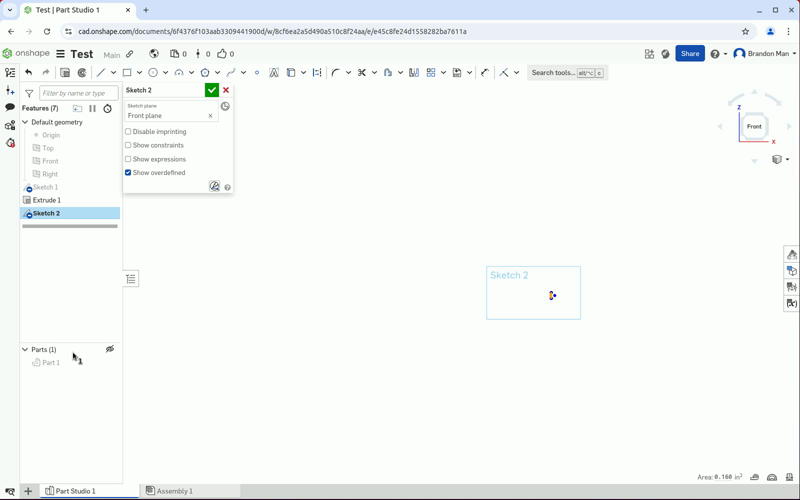
key(shift+y)
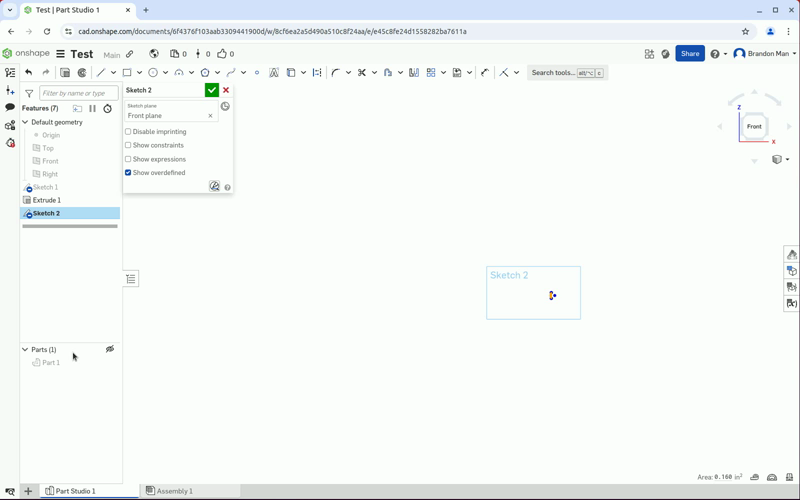
key(shift+e)
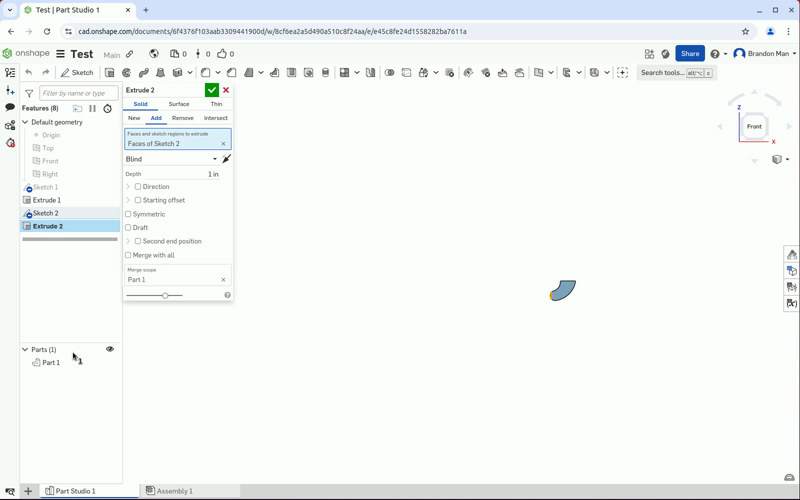
mouse_move(143, 106)
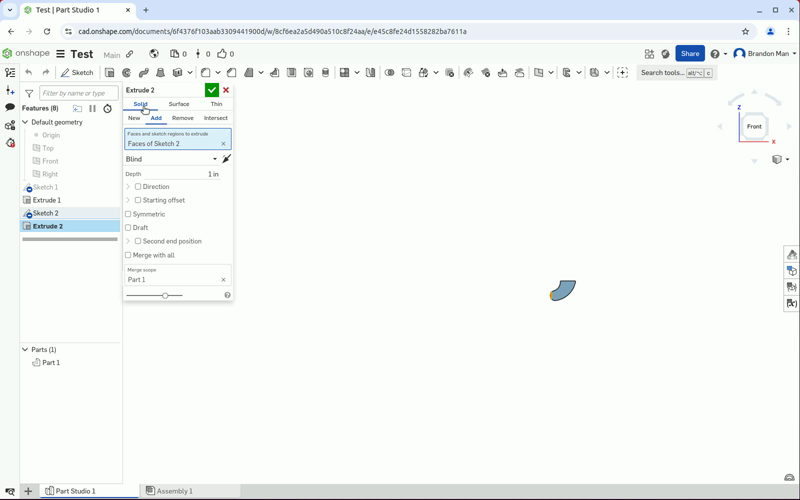
click(143, 106)
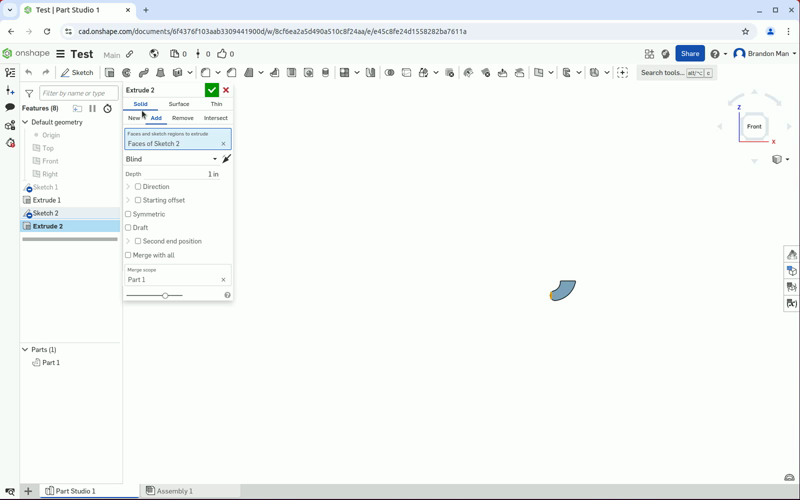
mouse_move(137, 120)
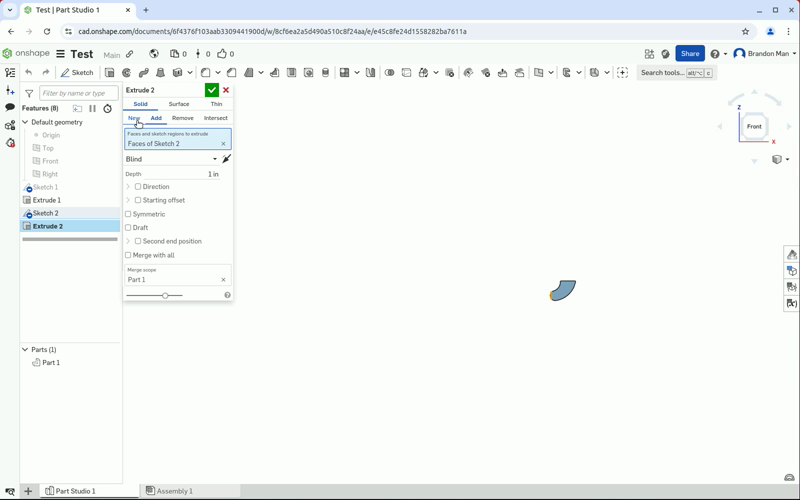
click(137, 120)
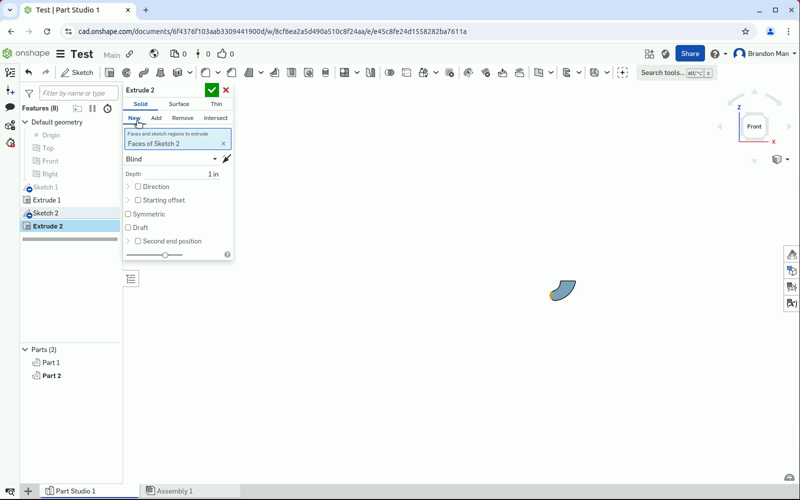
key(tab, 4)
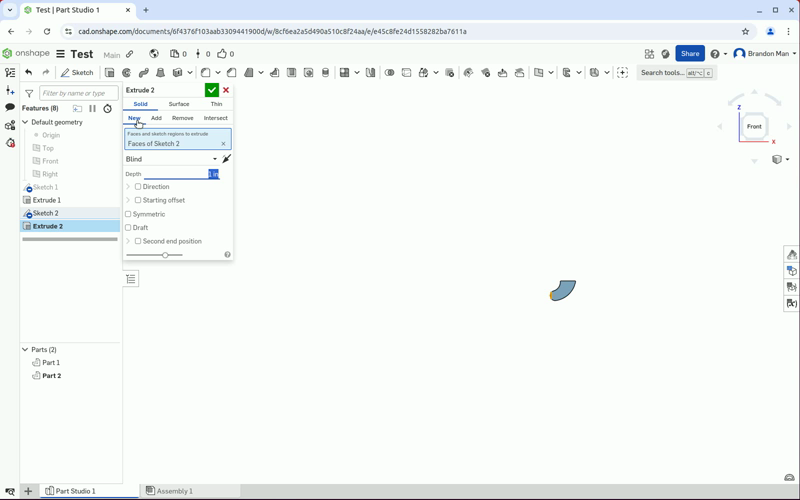
text(2.407)
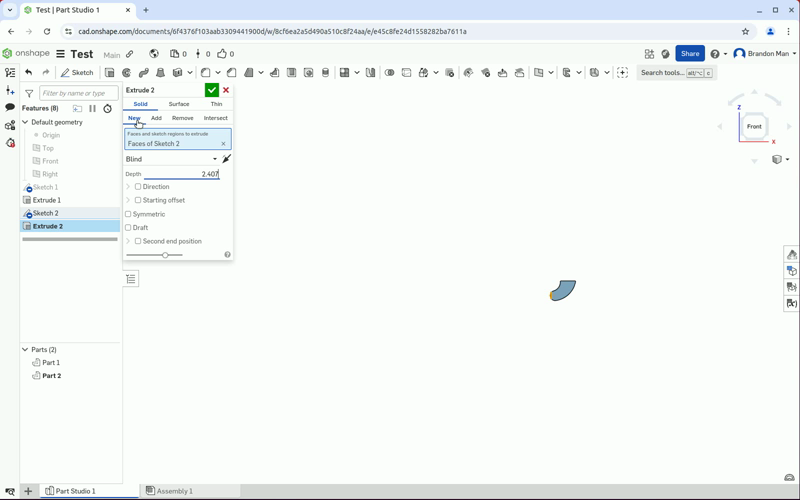
key(enter)
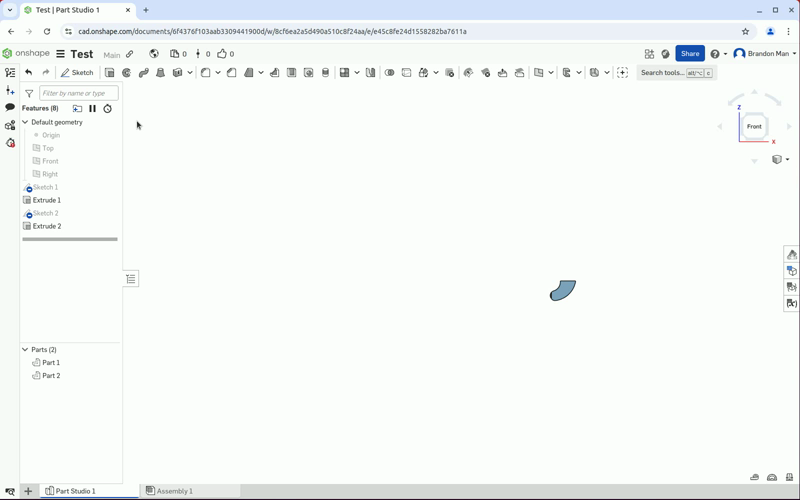
key(shift+h)
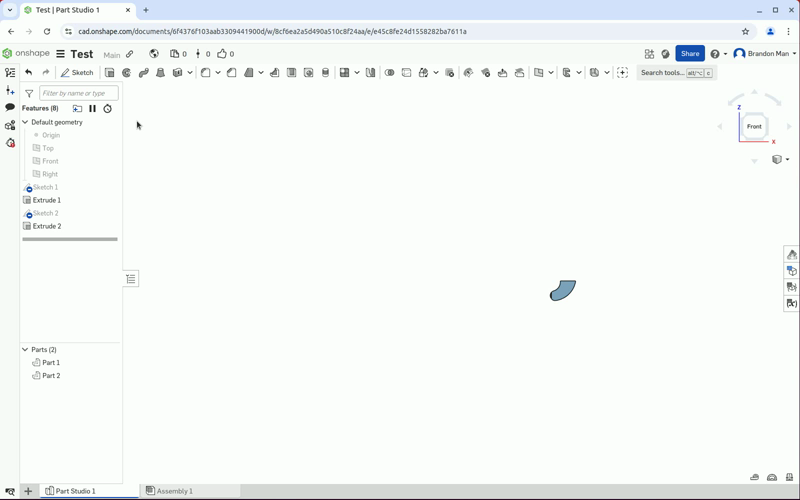
key(shift+h)
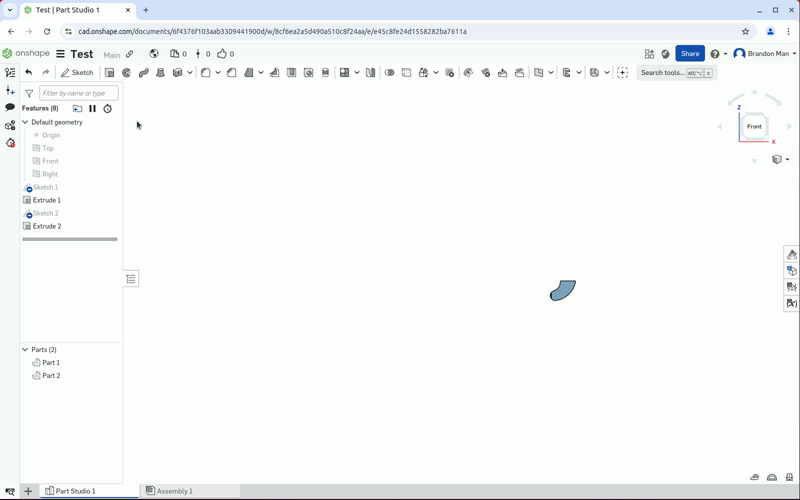
mouse_move(73, 189)
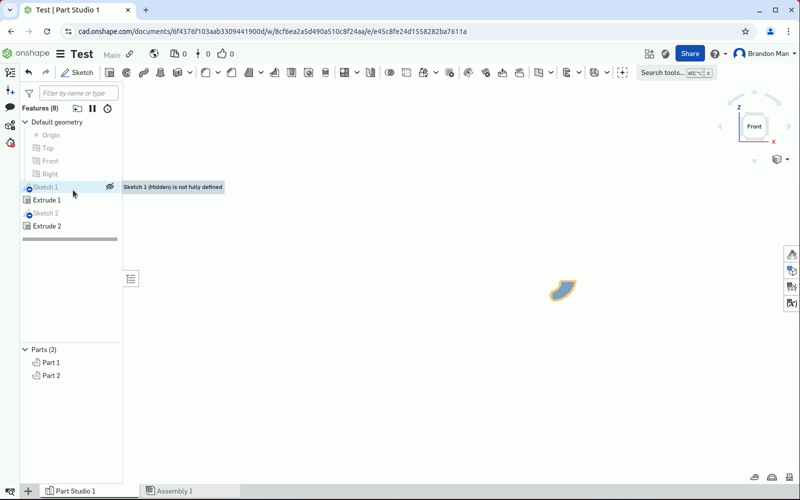
click(73, 189)
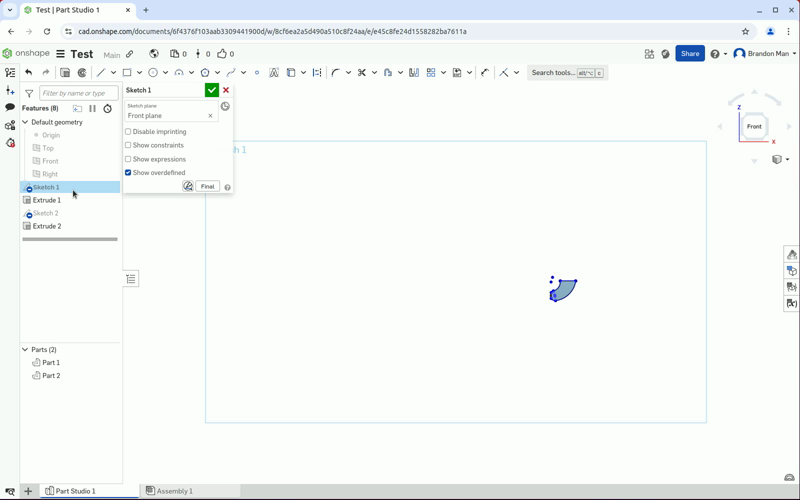
mouse_move(229, 92)
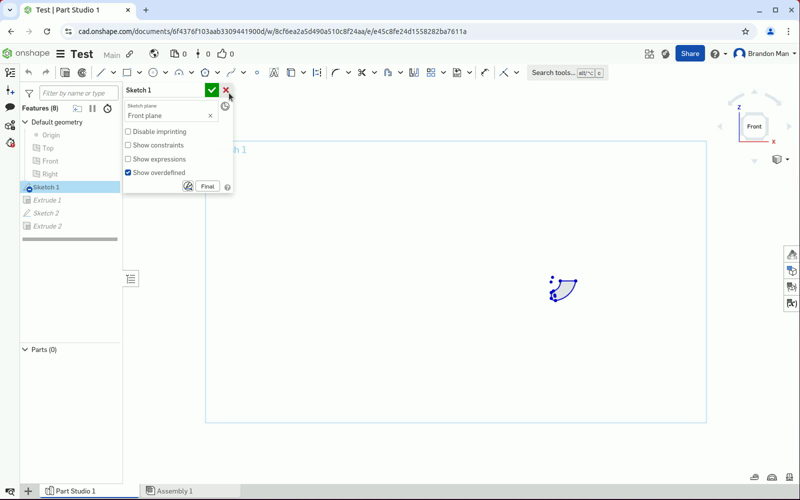
click(229, 92)
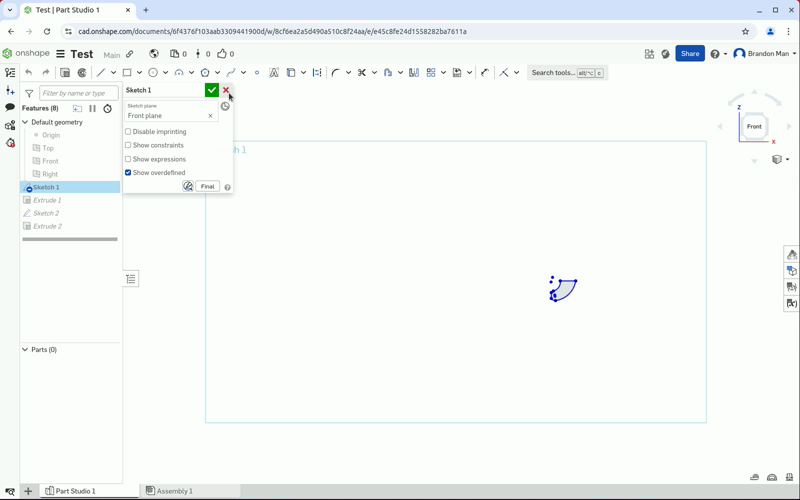
key(shift+s)
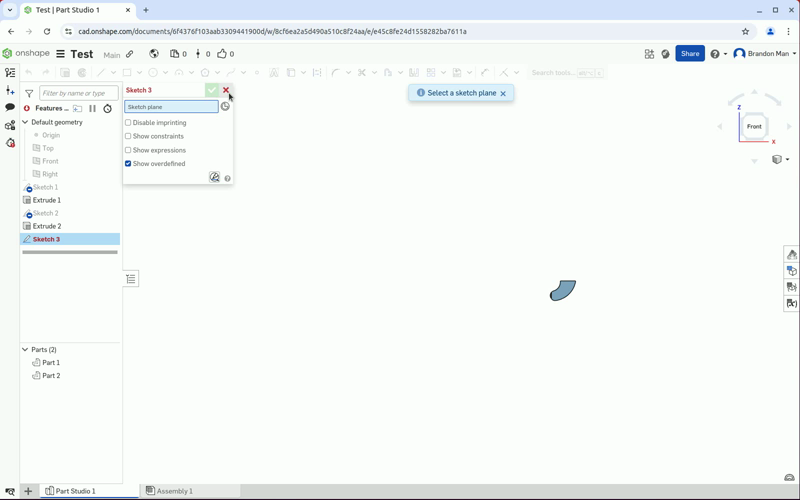
mouse_move(73, 163)
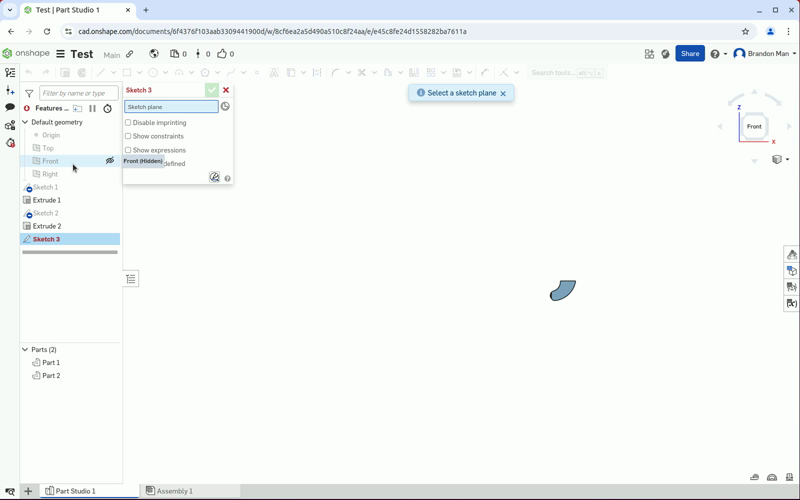
click(73, 163)
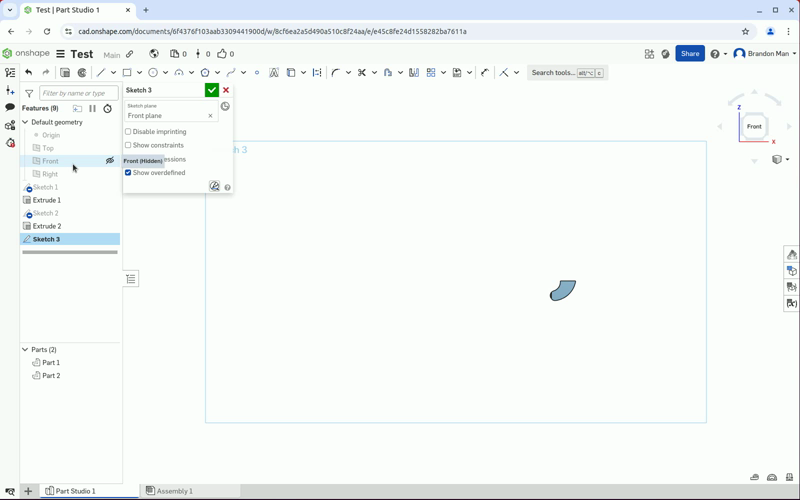
mouse_move(73, 352)
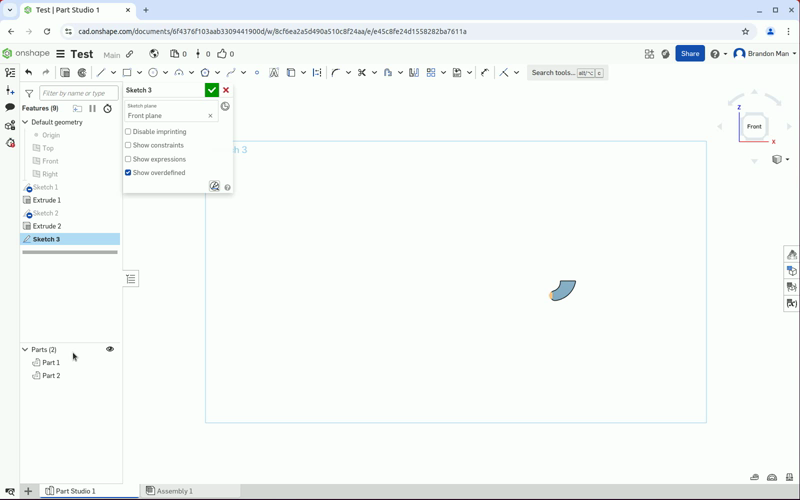
key(y)
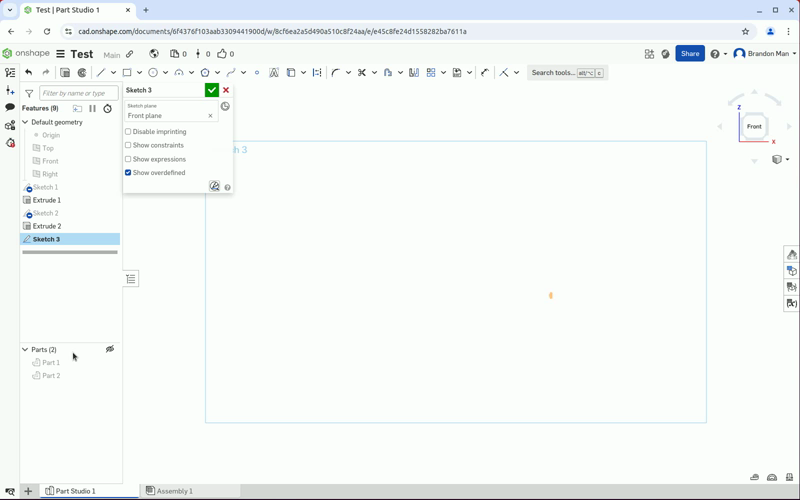
key(l)
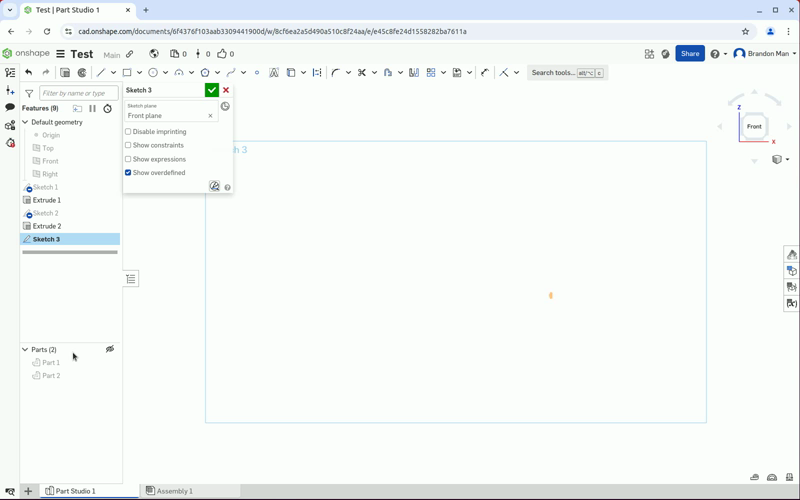
key_down(shift)
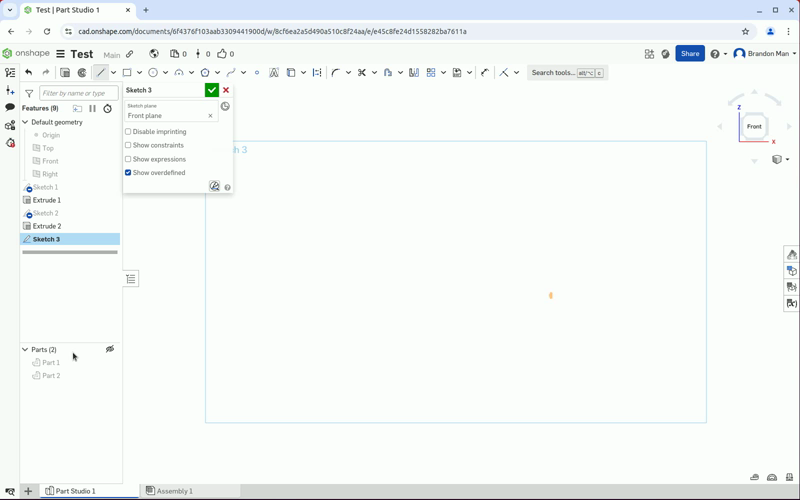
mouse_move(470, 282)
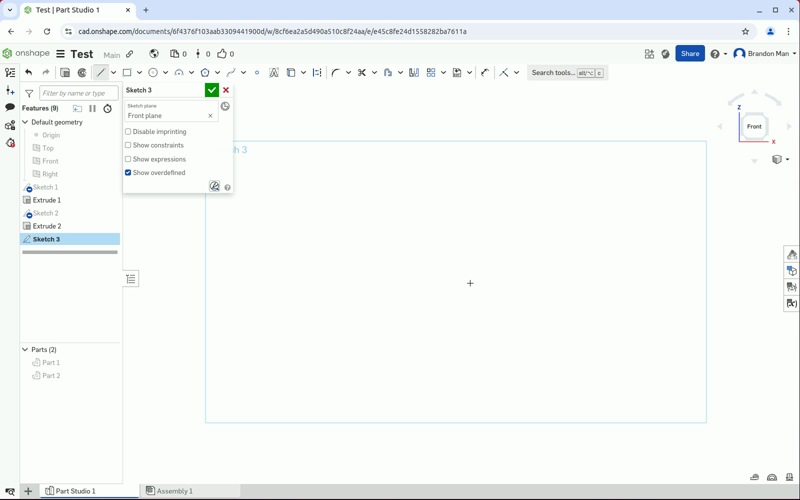
click(470, 282)
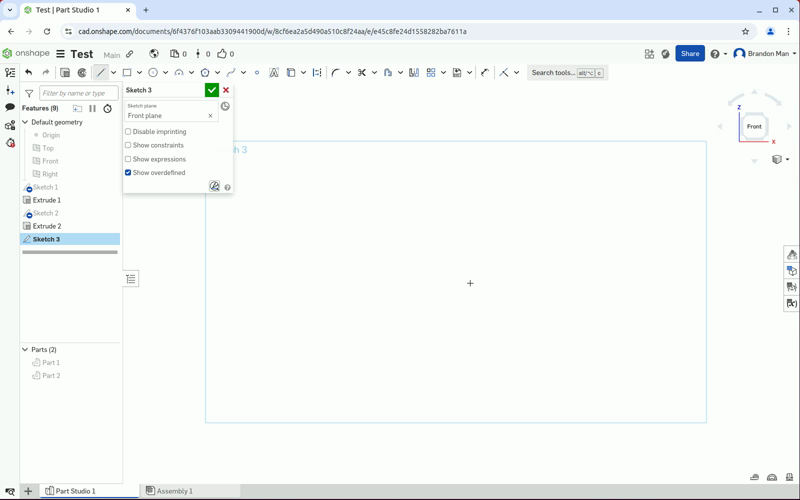
key_up(shift)
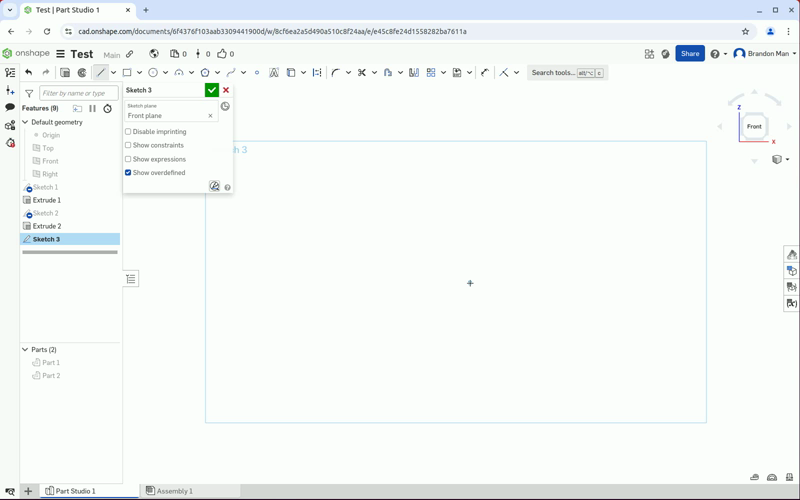
key_down(shift)
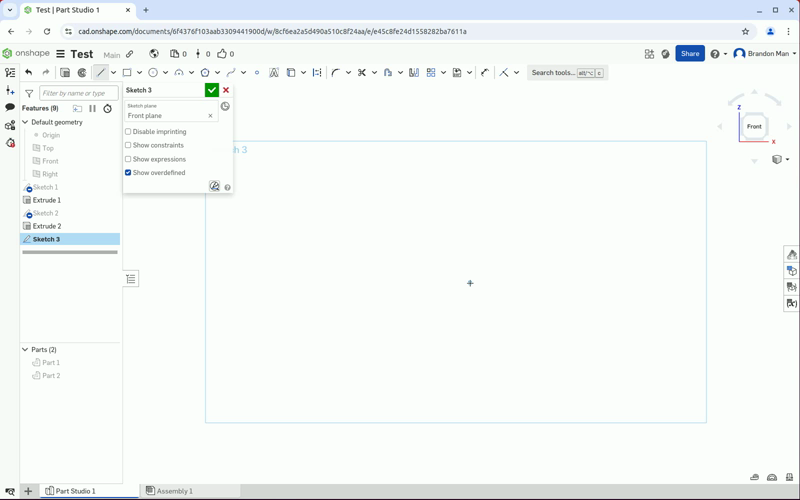
mouse_move(500, 282)
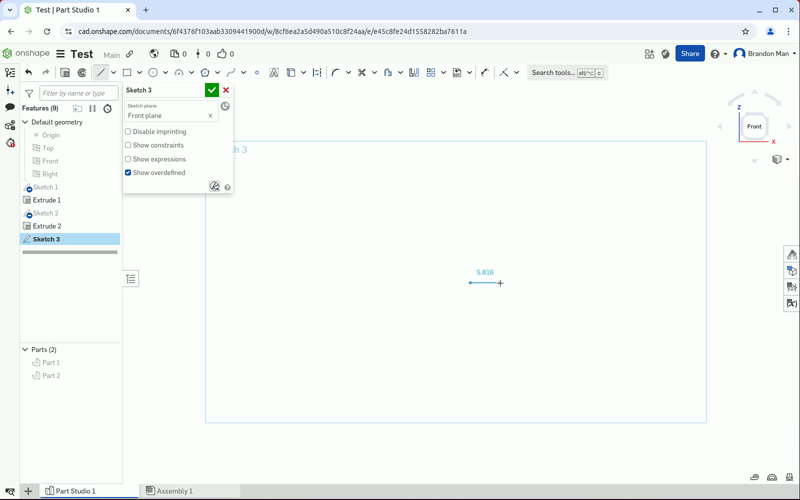
mouse_move(529, 282)
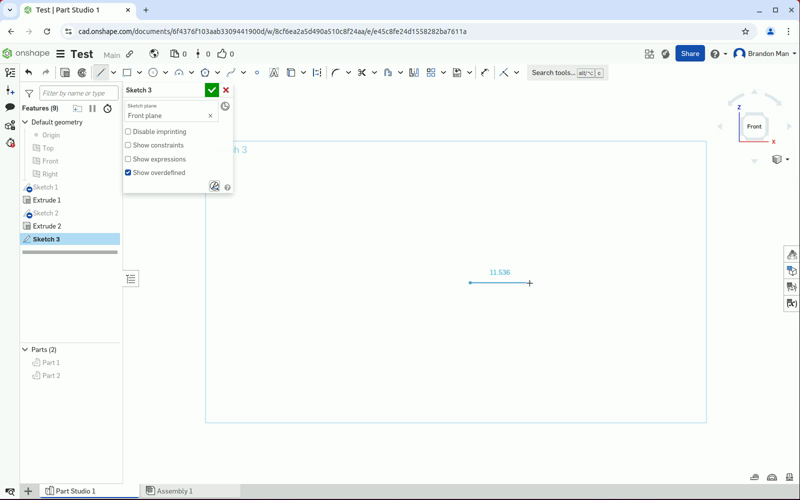
click(529, 282)
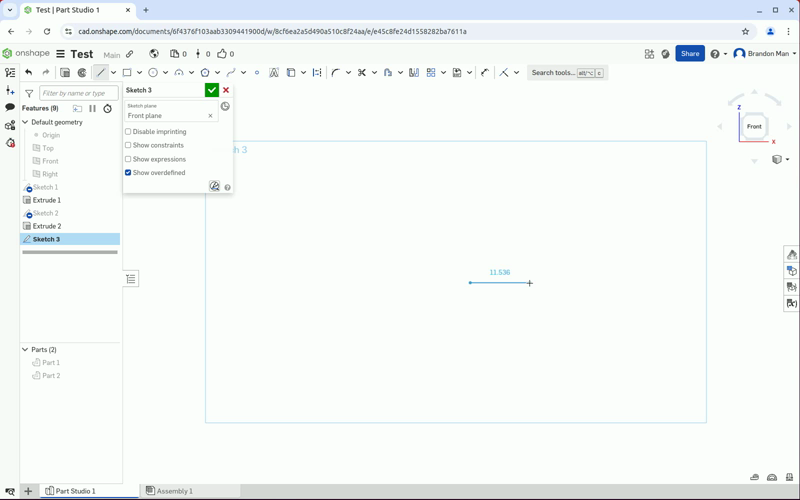
key_up(shift)
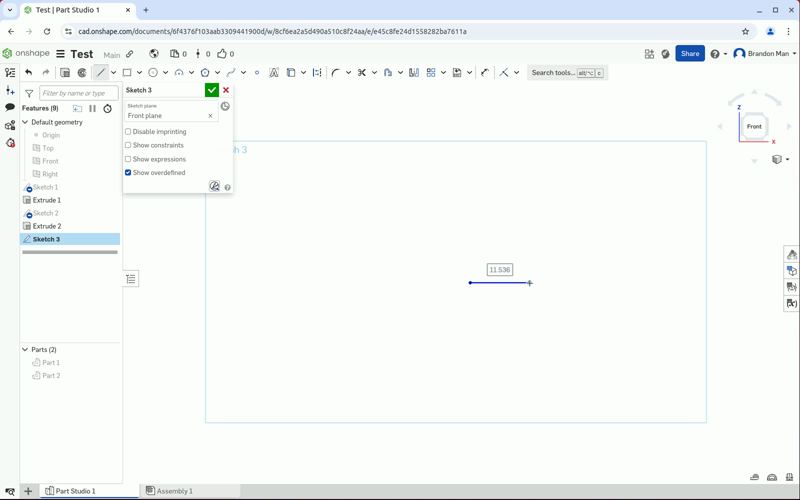
key_down(shift)
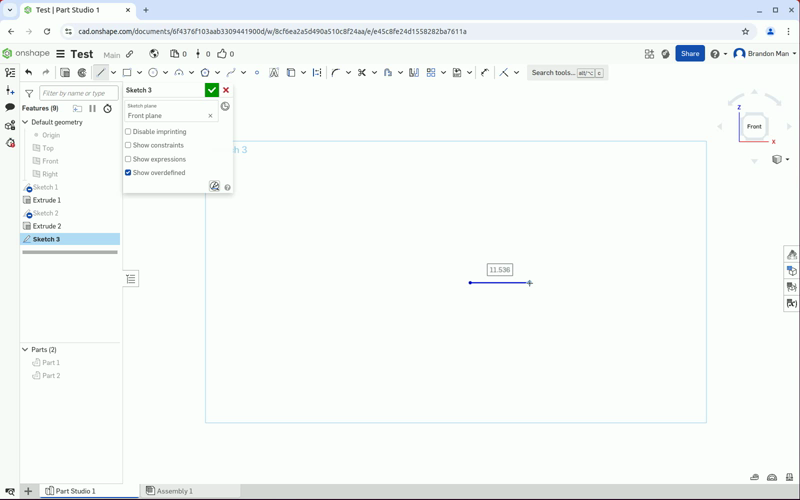
mouse_move(559, 282)
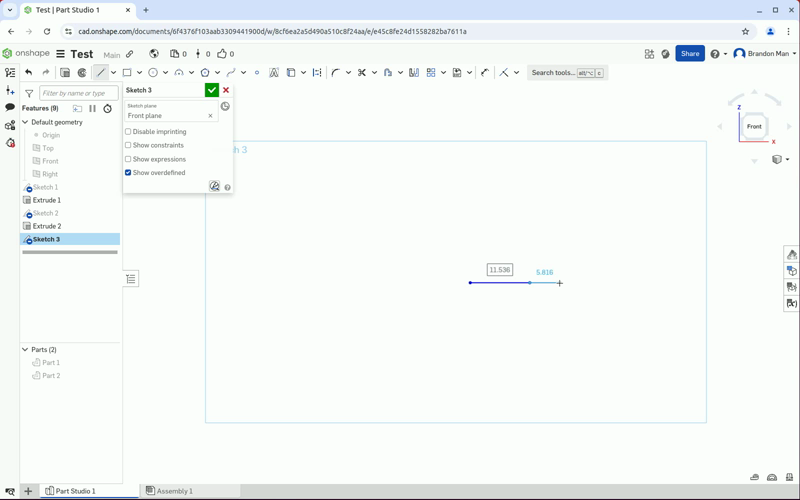
mouse_move(531, 282)
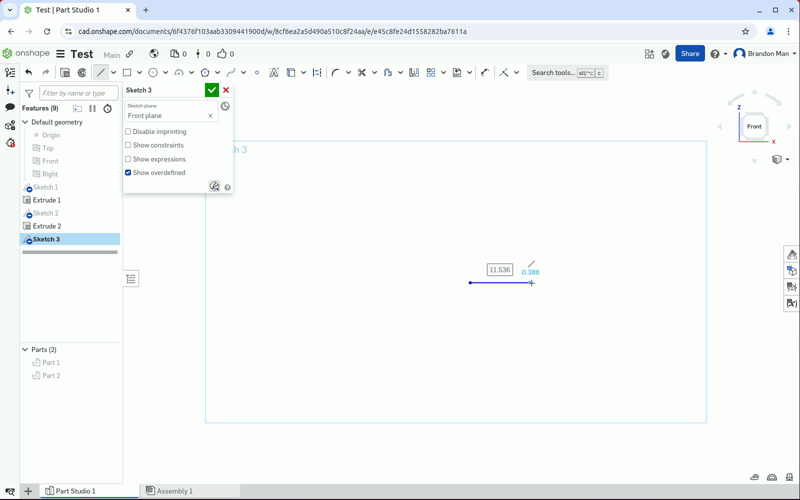
scroll(6)
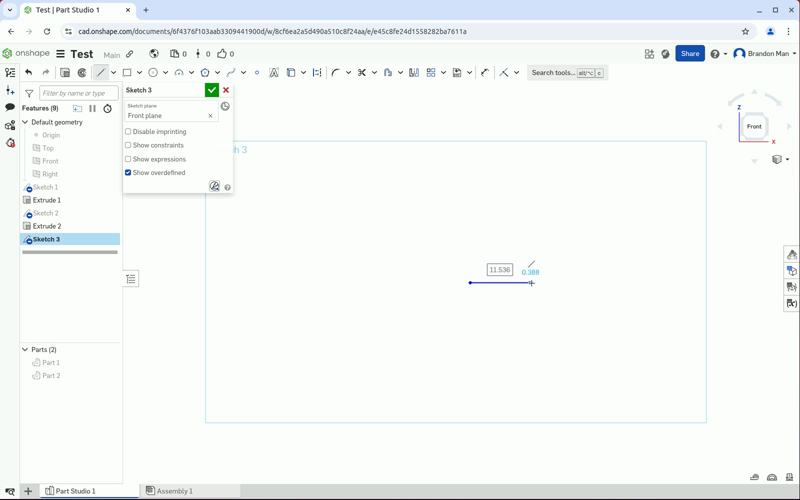
scroll(6)
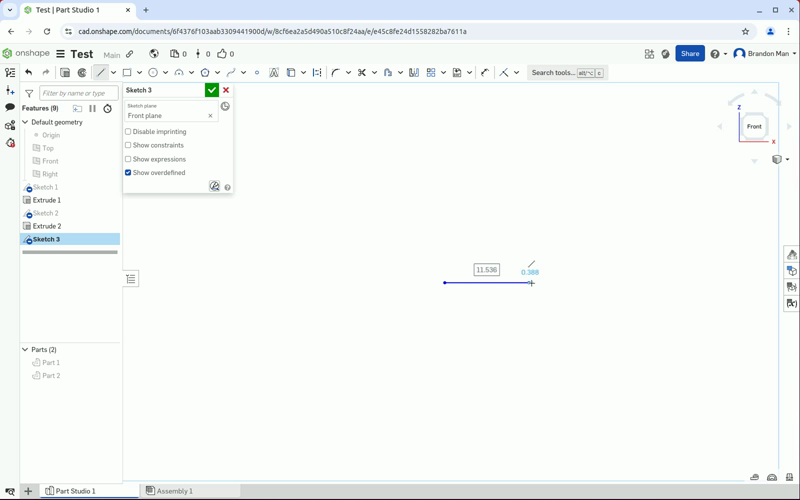
scroll(6)
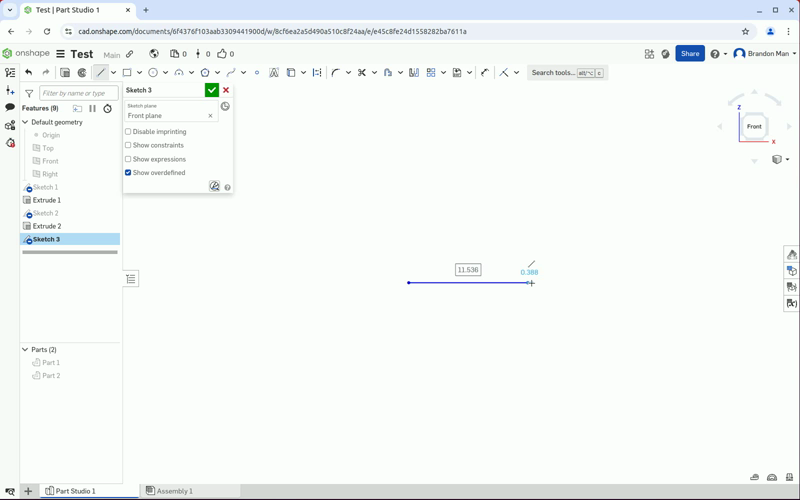
scroll(6)
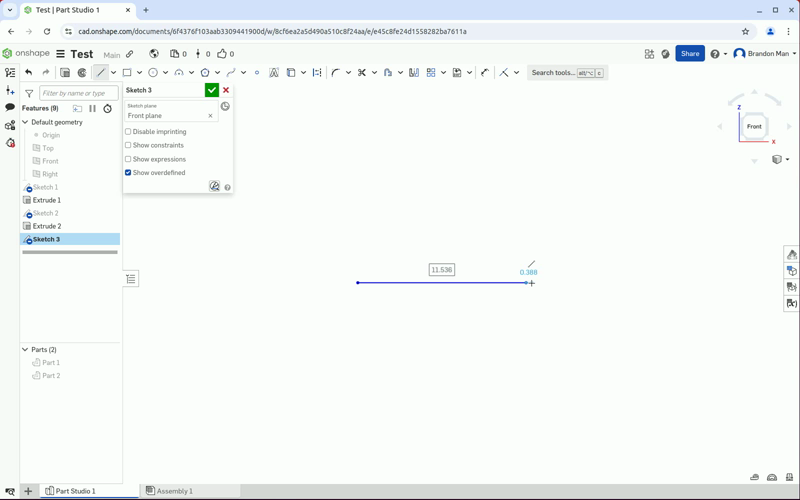
scroll(6)
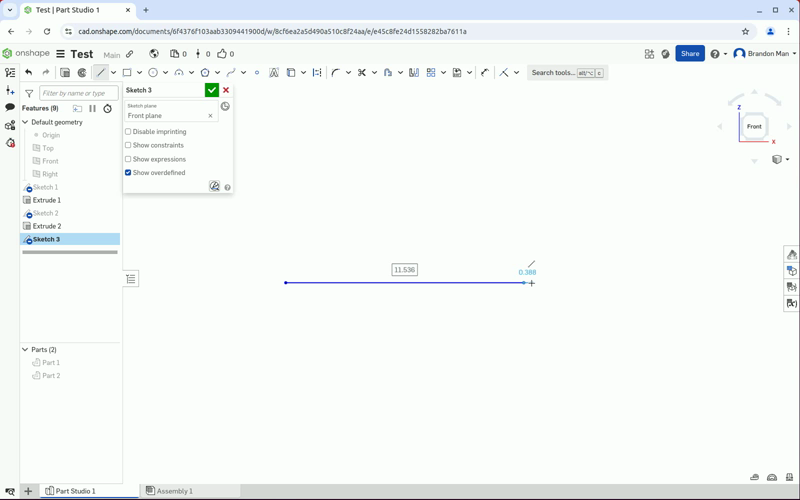
scroll(6)
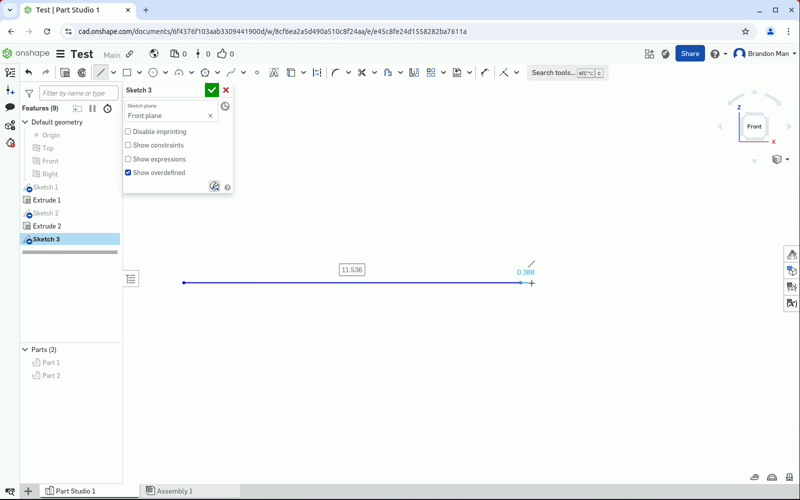
scroll(6)
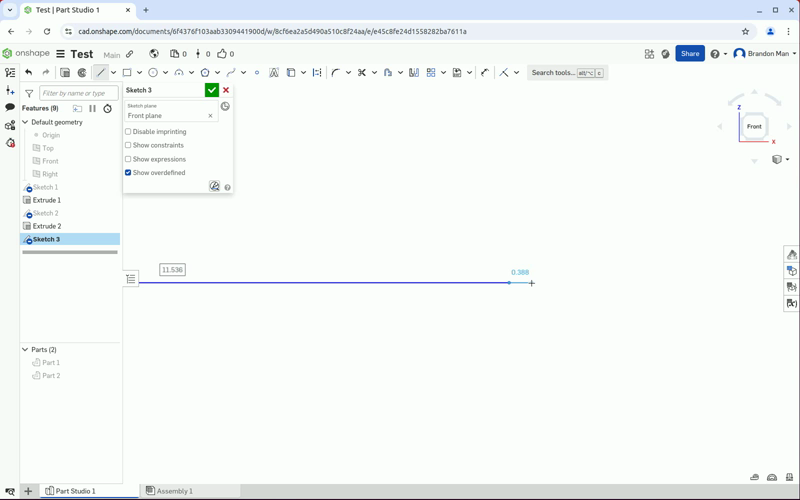
click(531, 282)
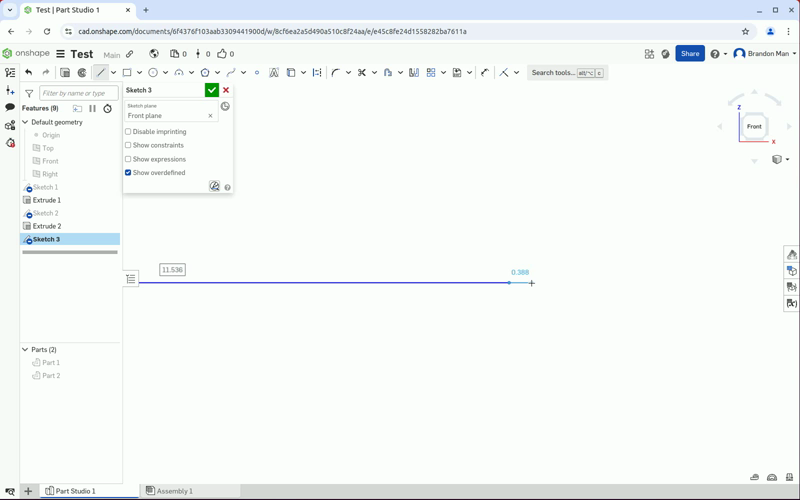
scroll(-6)
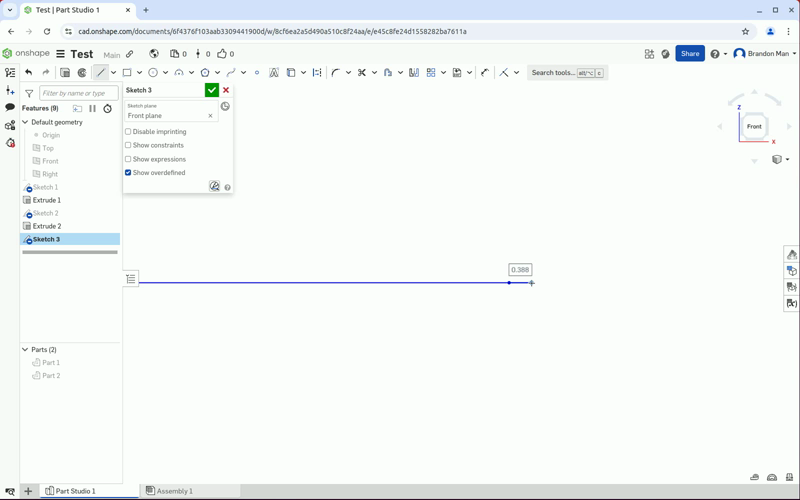
scroll(-6)
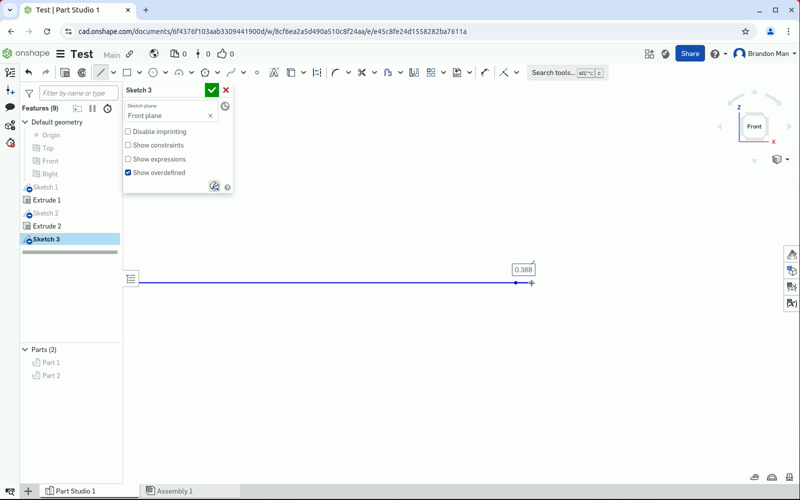
scroll(-6)
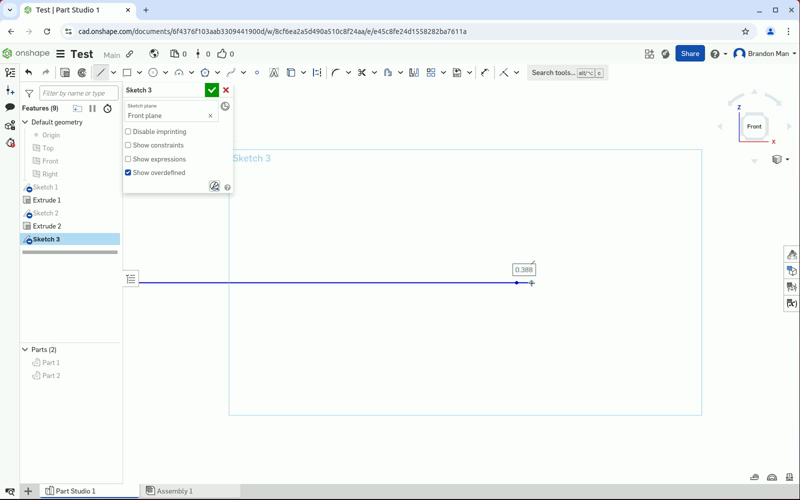
scroll(-6)
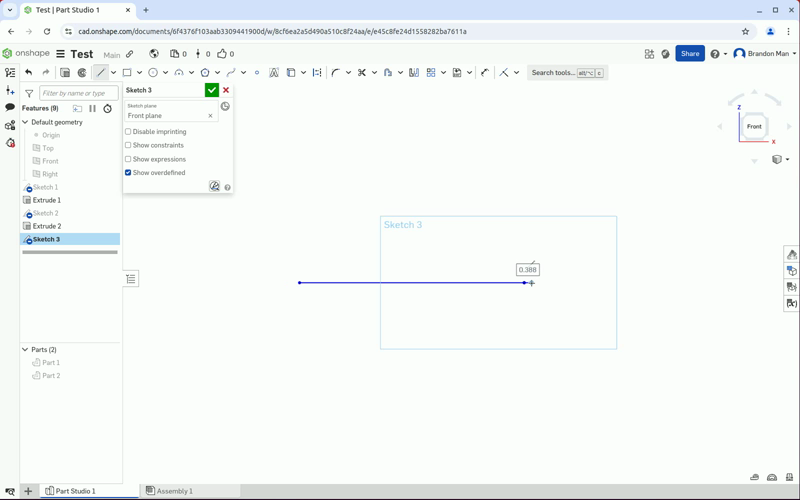
scroll(-6)
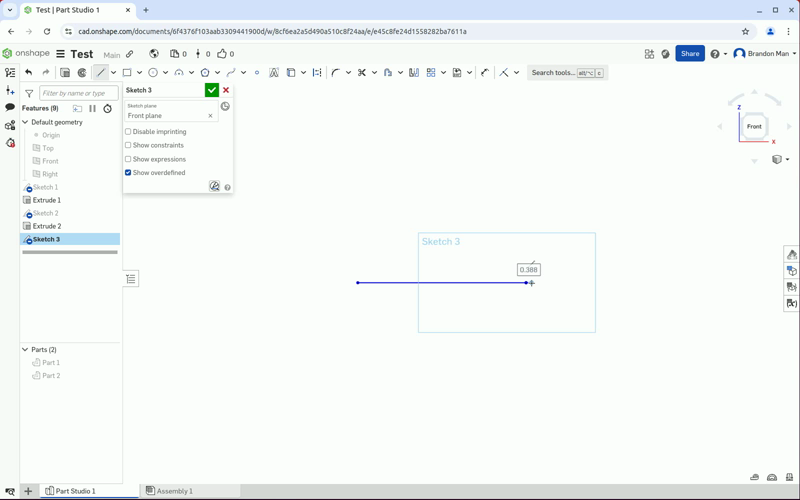
scroll(-6)
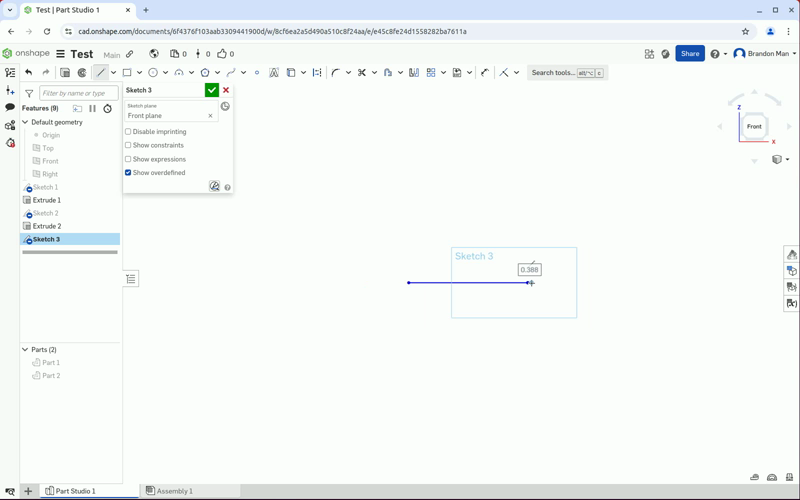
scroll(-6)
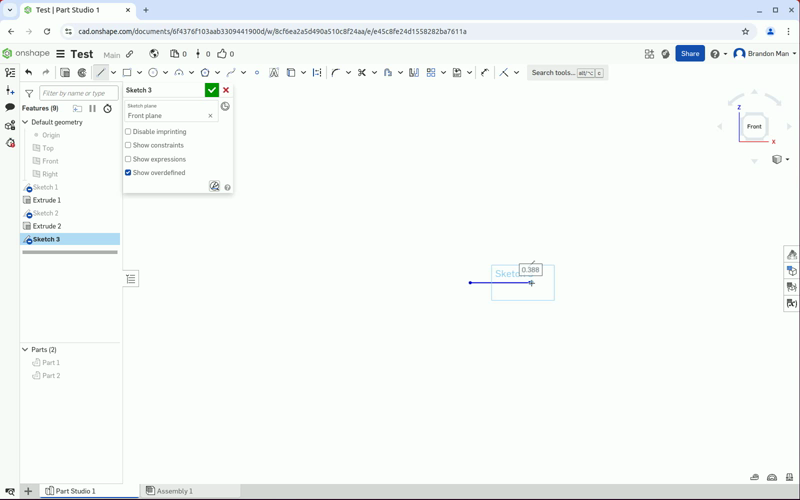
key_up(shift)
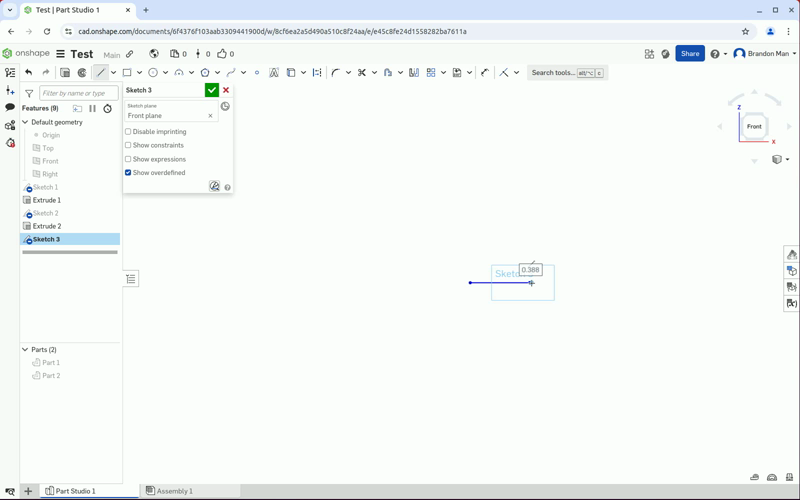
key(esc)
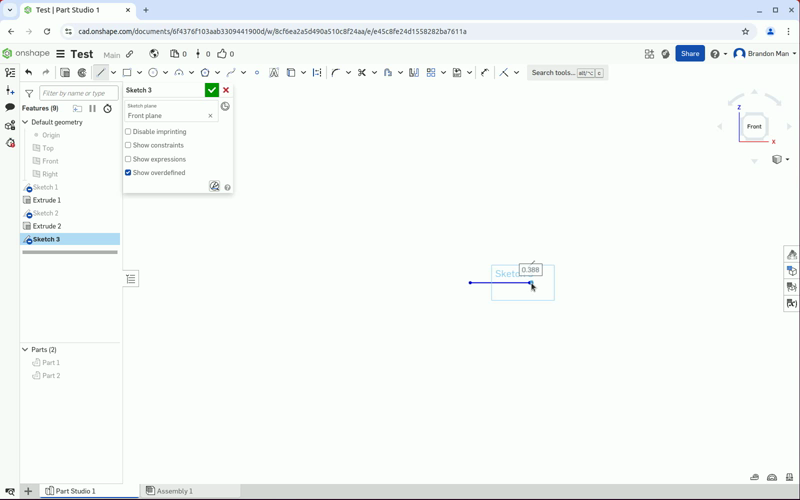
key(a)
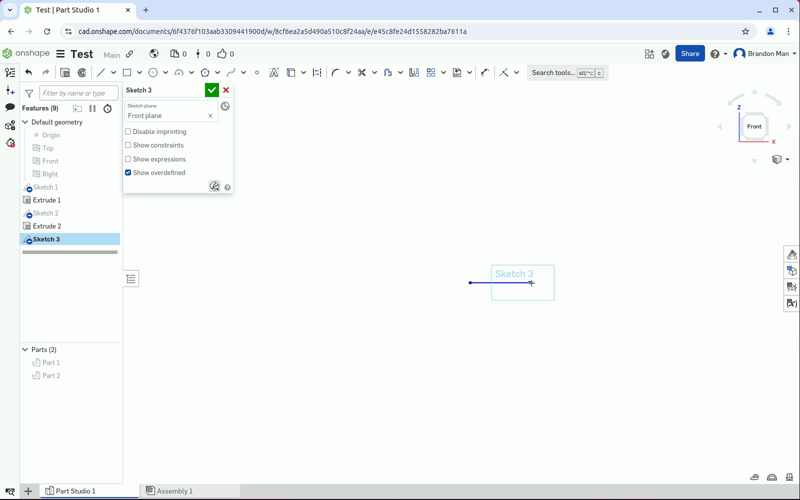
mouse_move(531, 282)
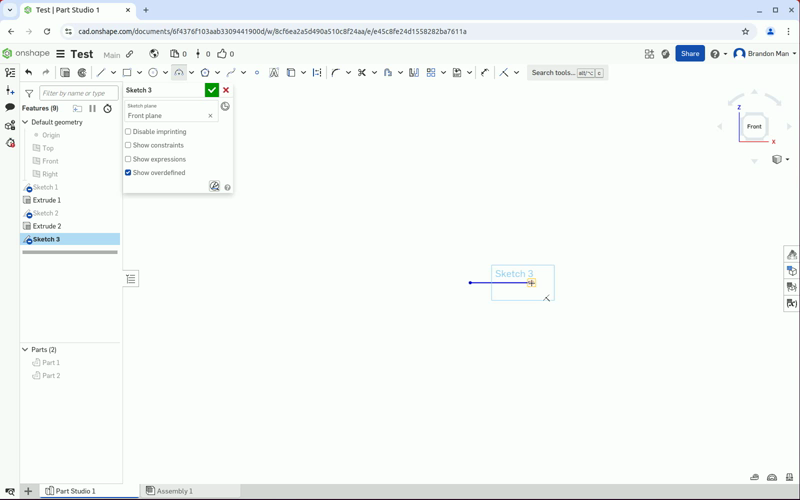
scroll(6)
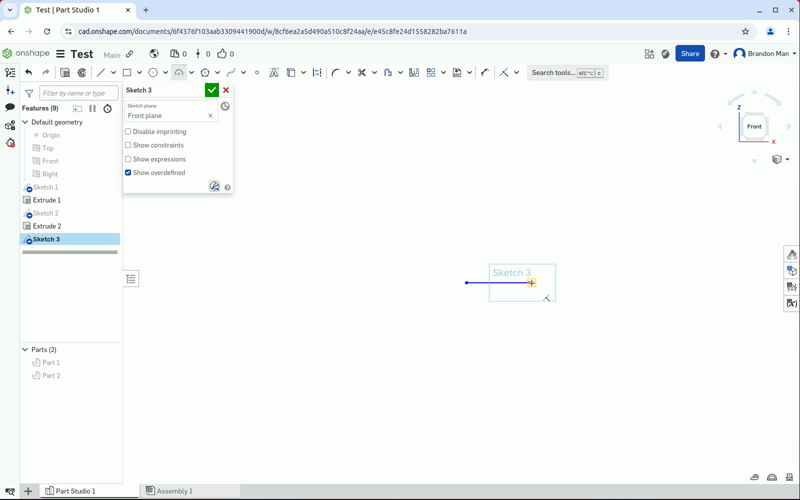
scroll(6)
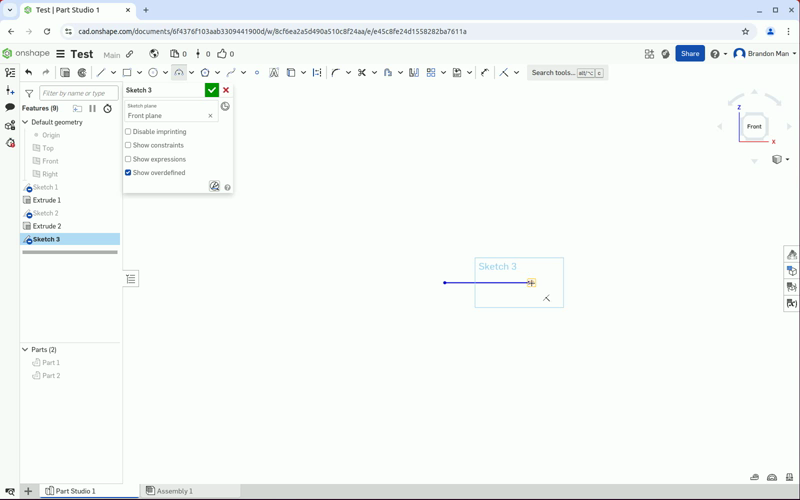
scroll(6)
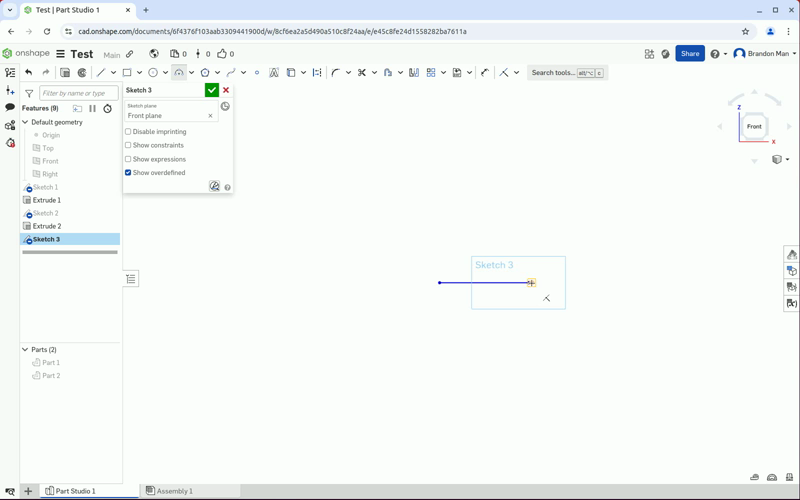
scroll(6)
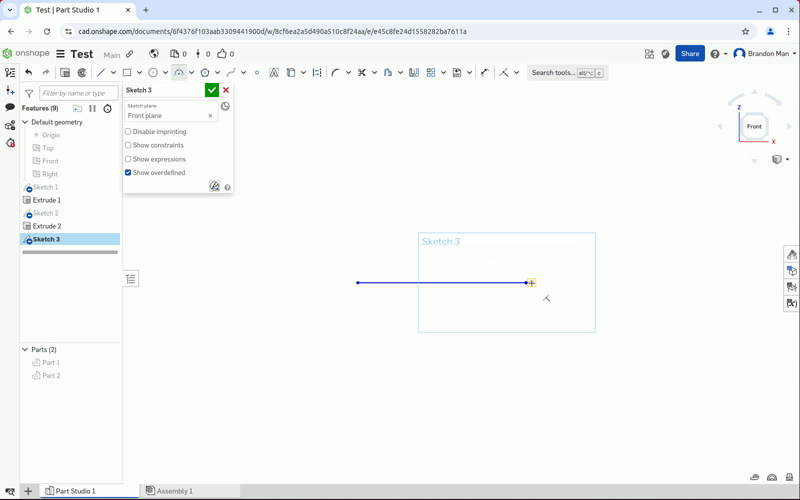
scroll(6)
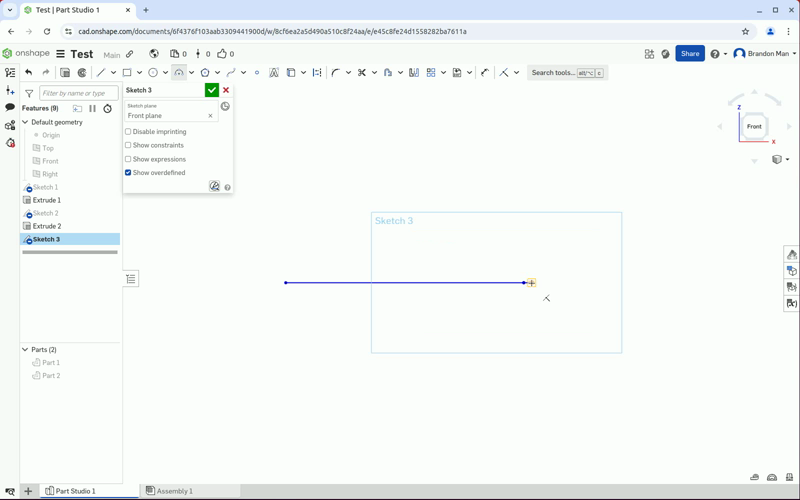
scroll(6)
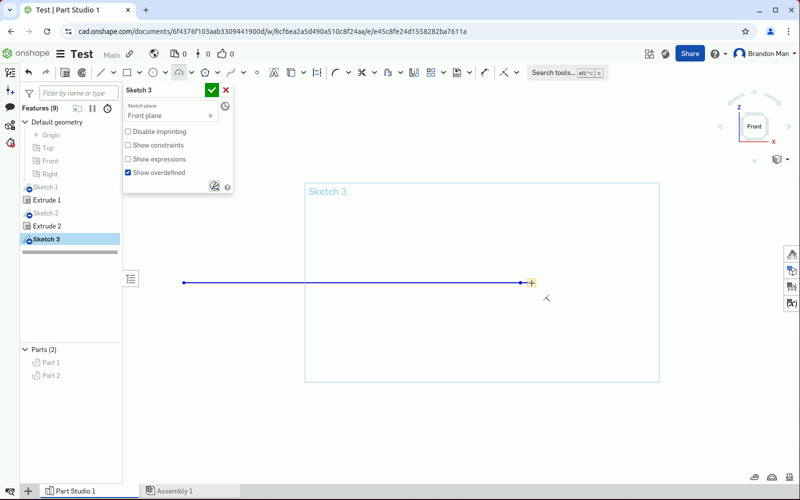
scroll(6)
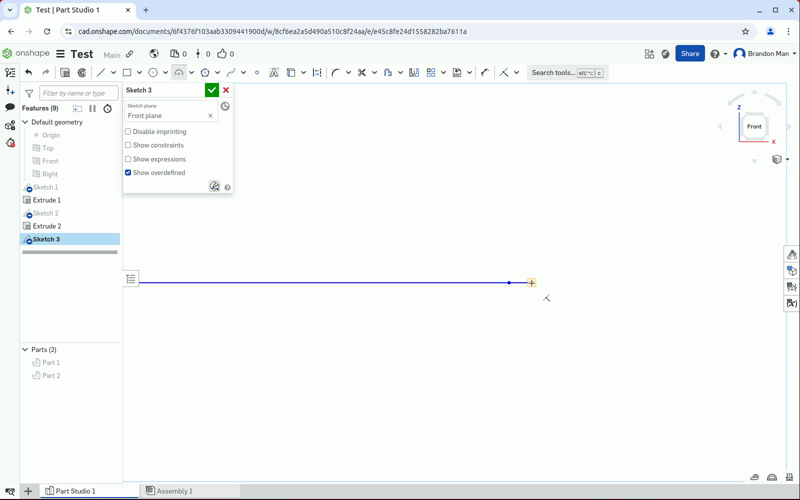
click(531, 282)
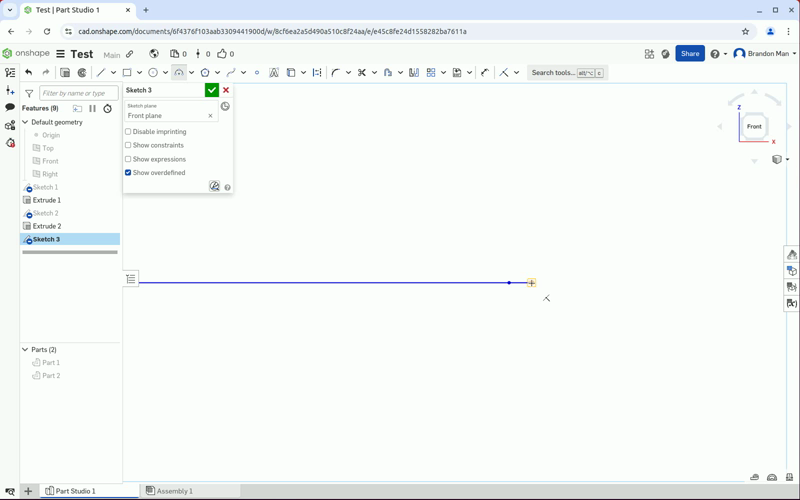
scroll(-6)
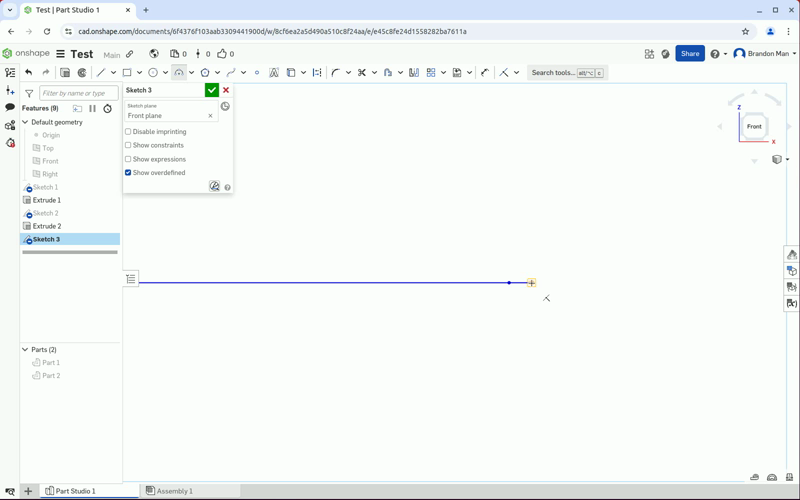
scroll(-6)
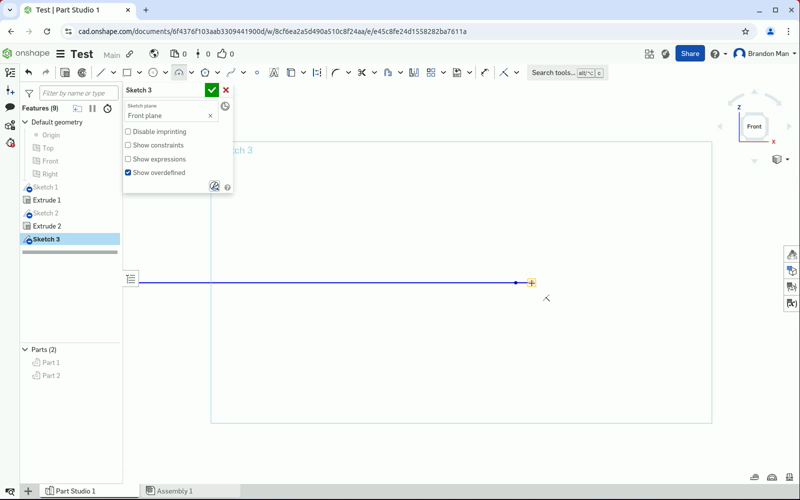
scroll(-6)
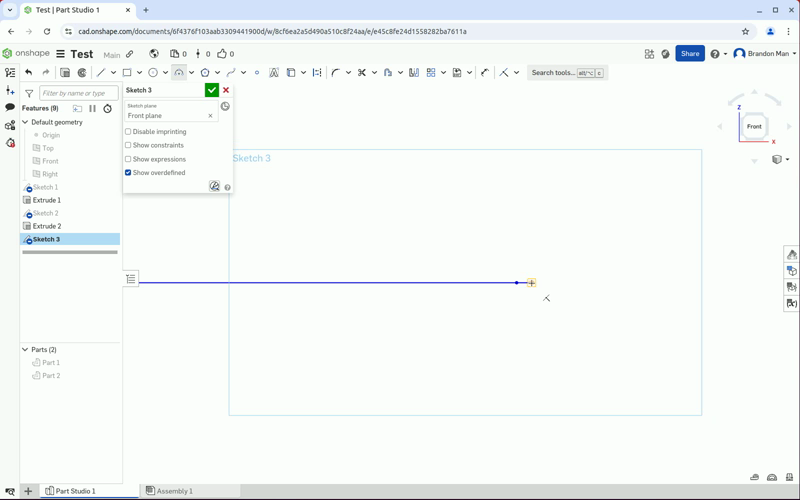
scroll(-6)
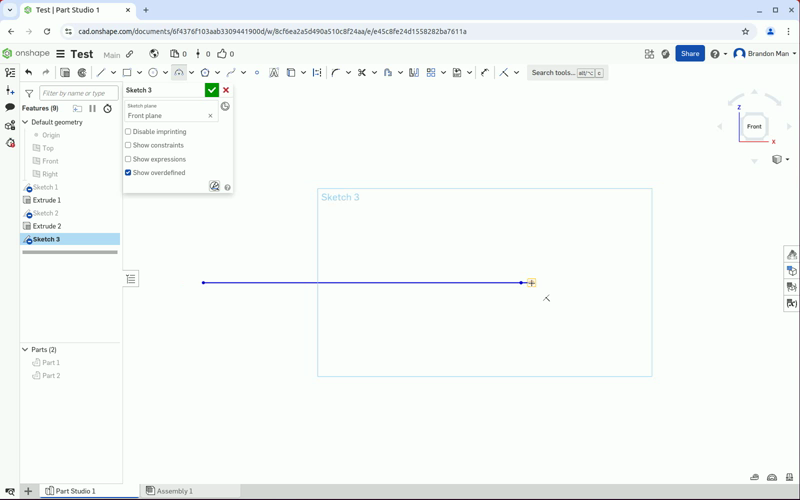
scroll(-6)
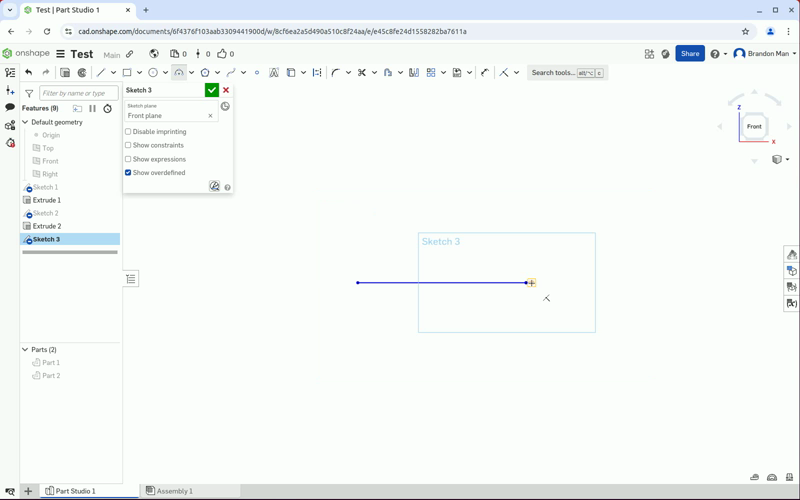
scroll(-6)
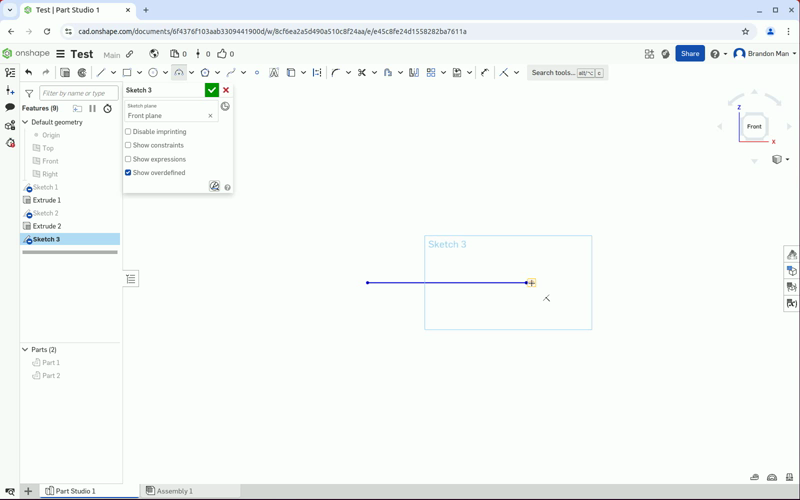
scroll(-6)
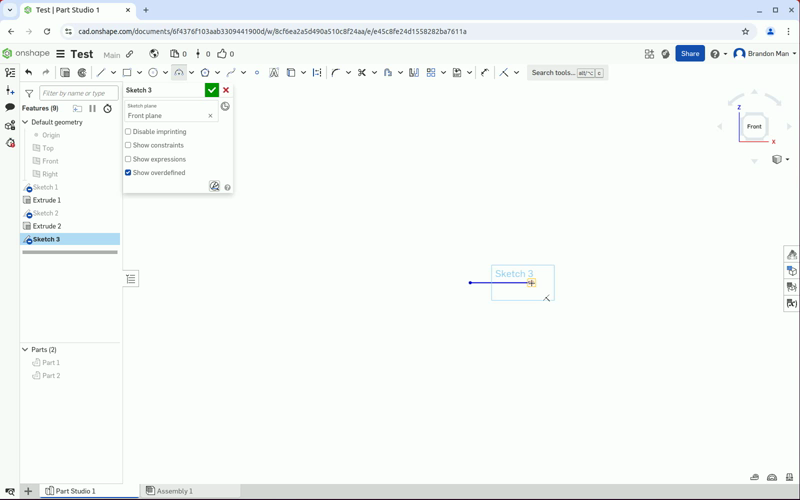
key_down(shift)
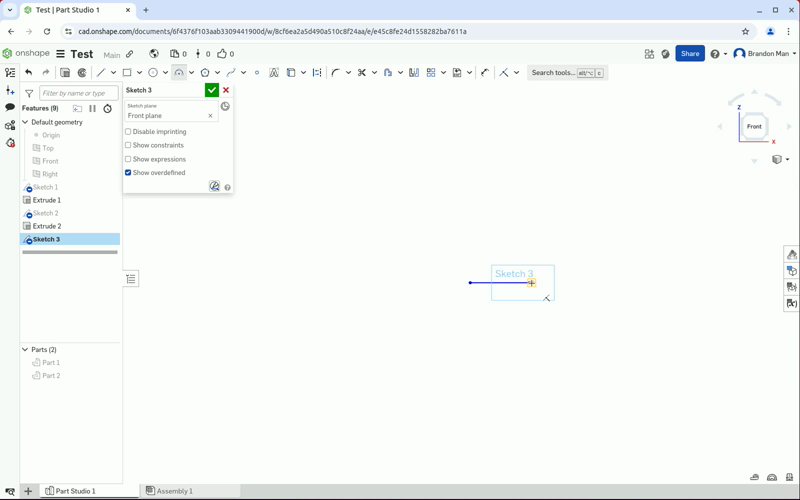
mouse_move(538, 277)
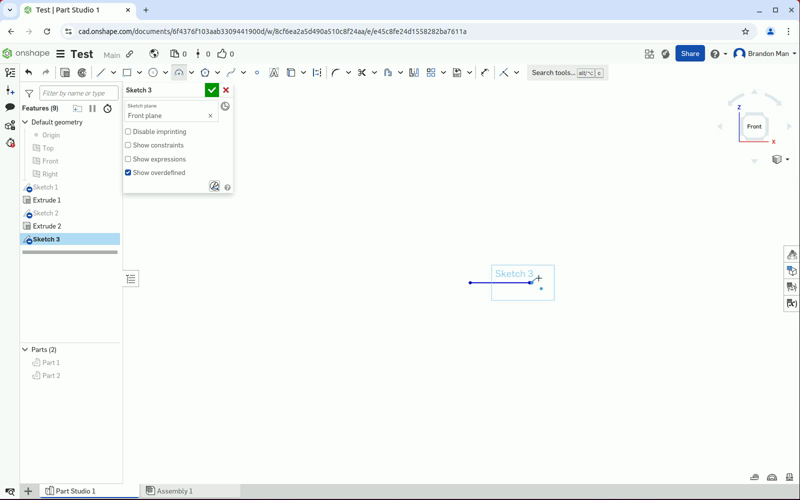
click(538, 277)
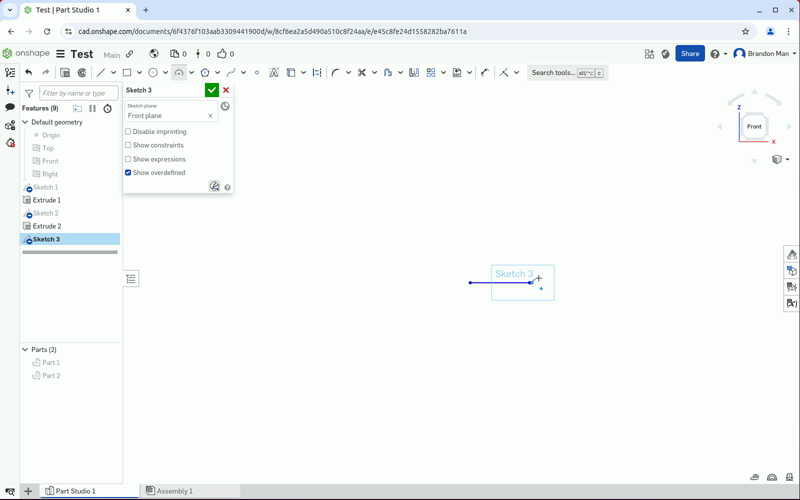
mouse_move(534, 279)
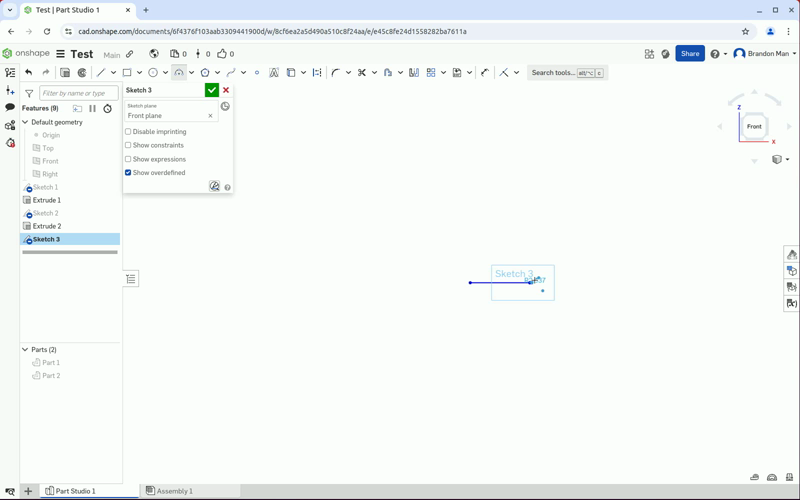
scroll(6)
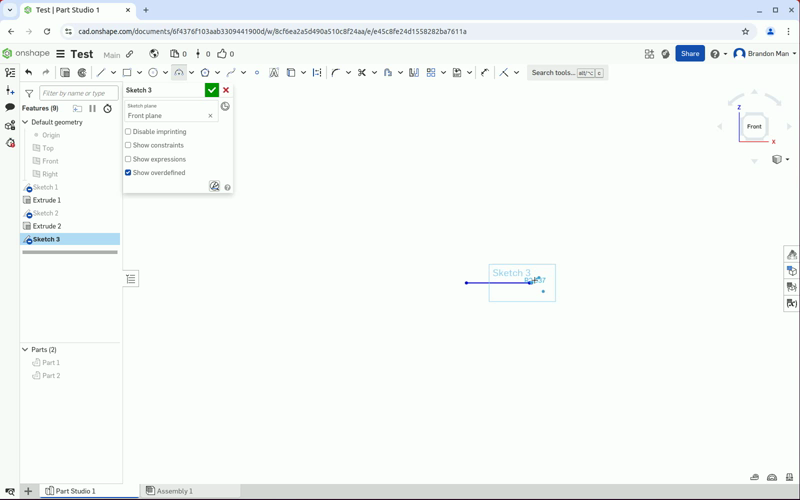
scroll(6)
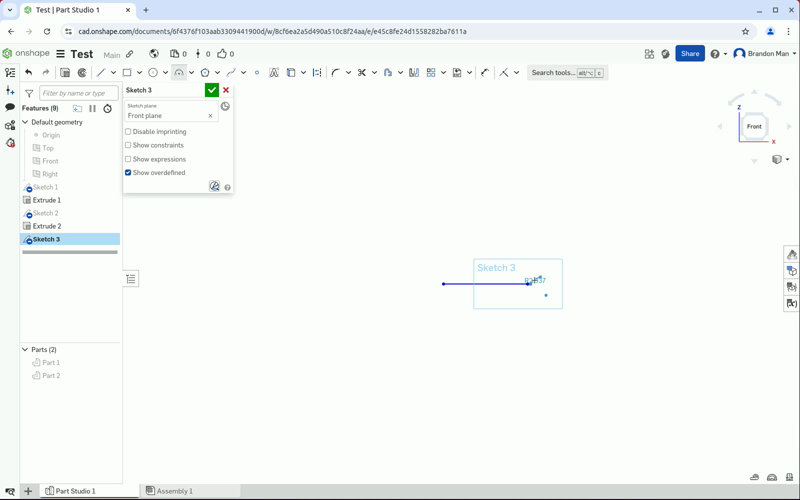
scroll(6)
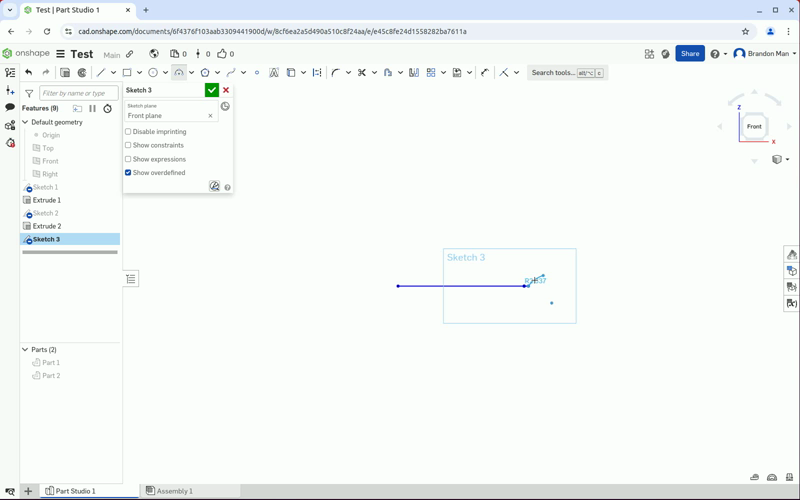
scroll(6)
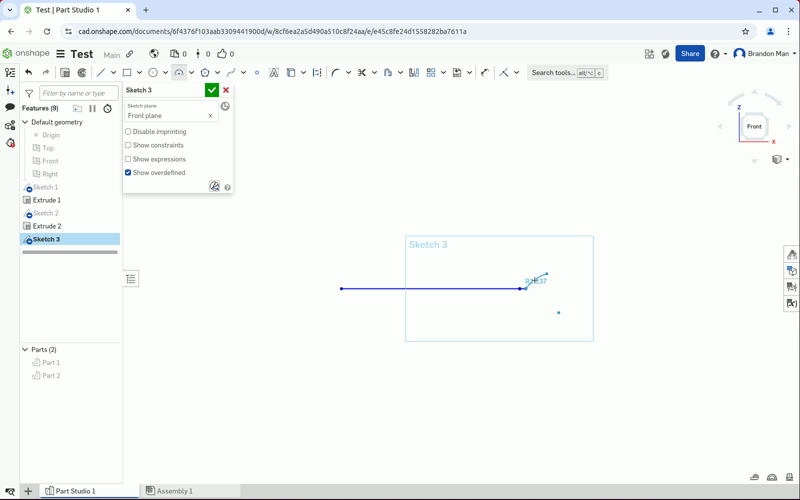
scroll(6)
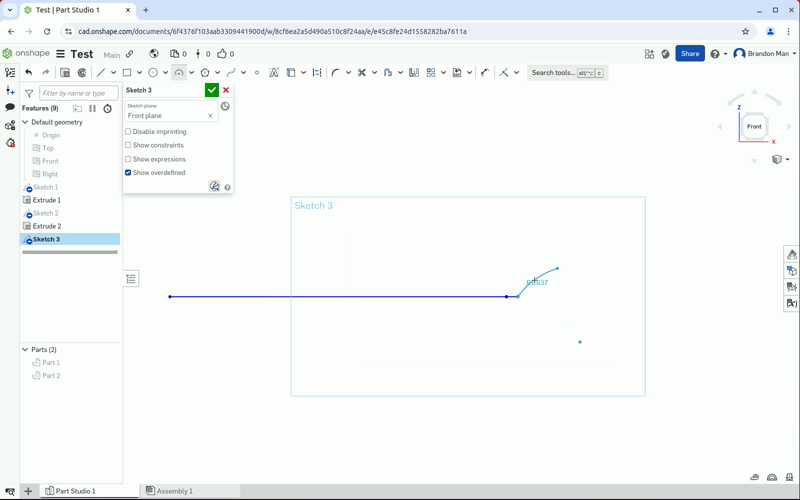
scroll(6)
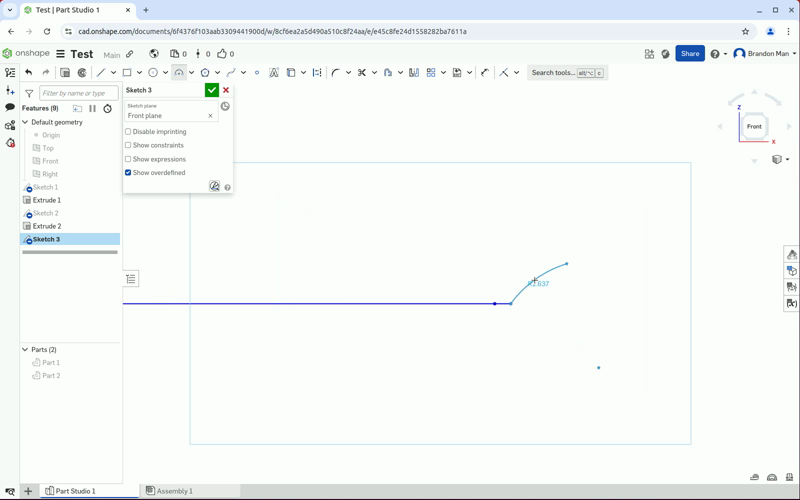
scroll(6)
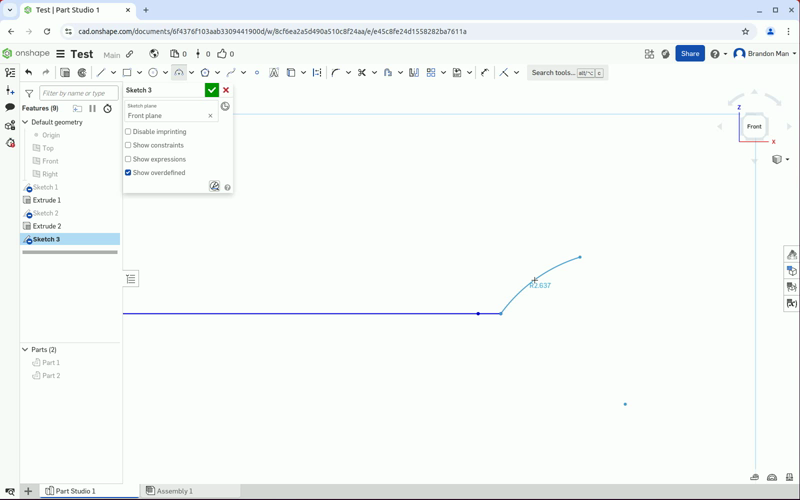
click(534, 279)
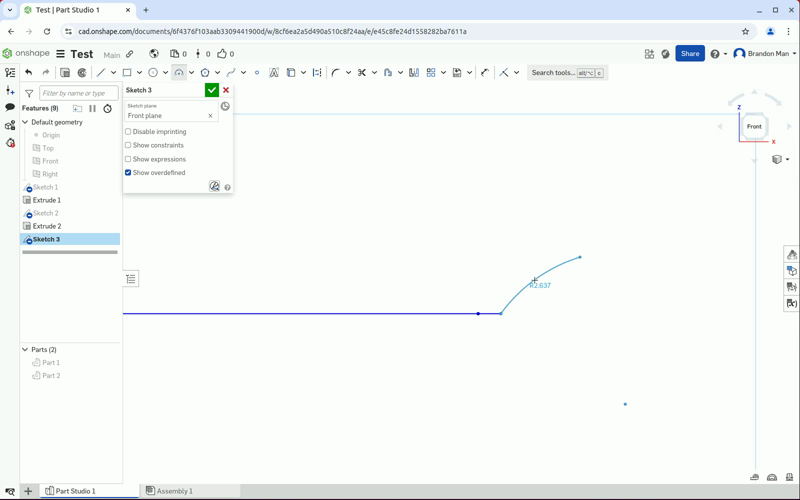
scroll(-6)
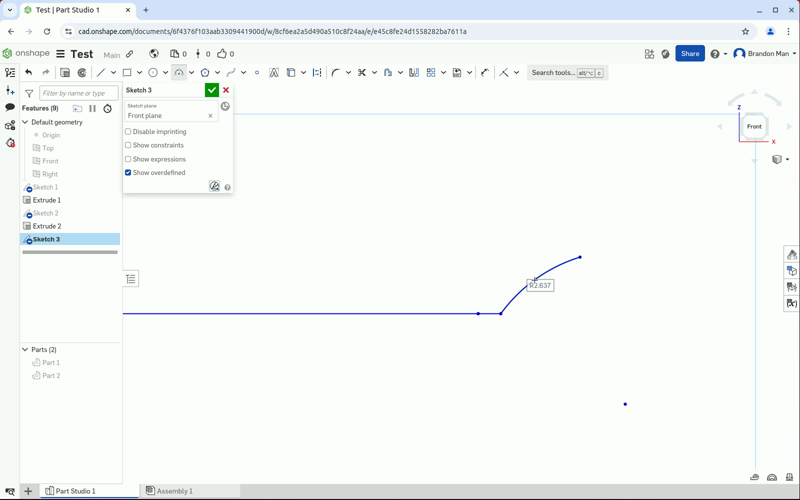
scroll(-6)
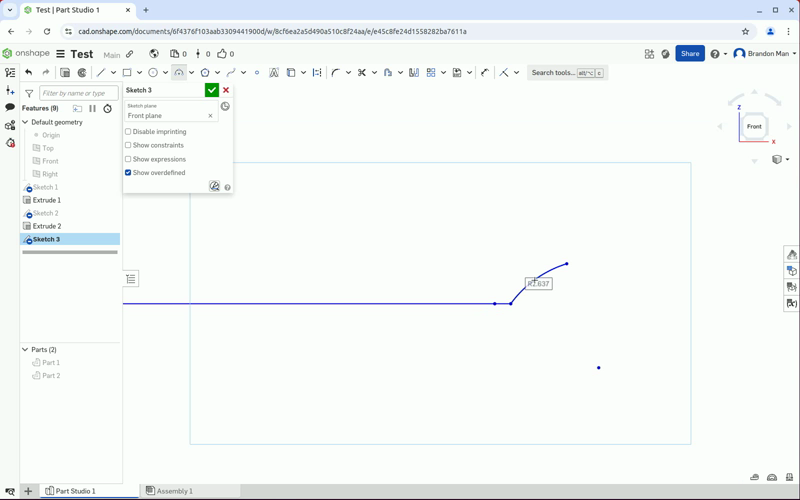
scroll(-6)
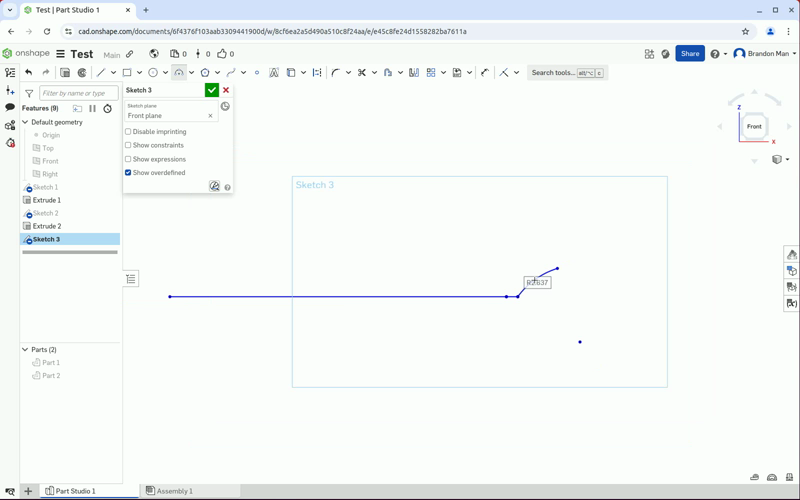
scroll(-6)
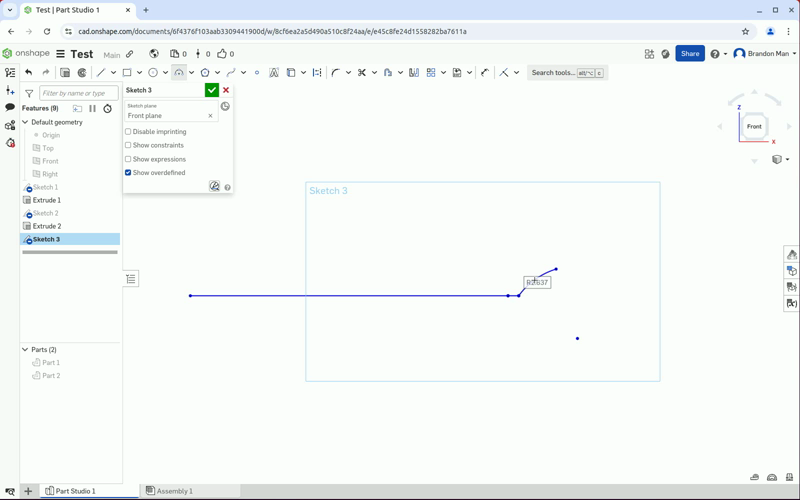
scroll(-6)
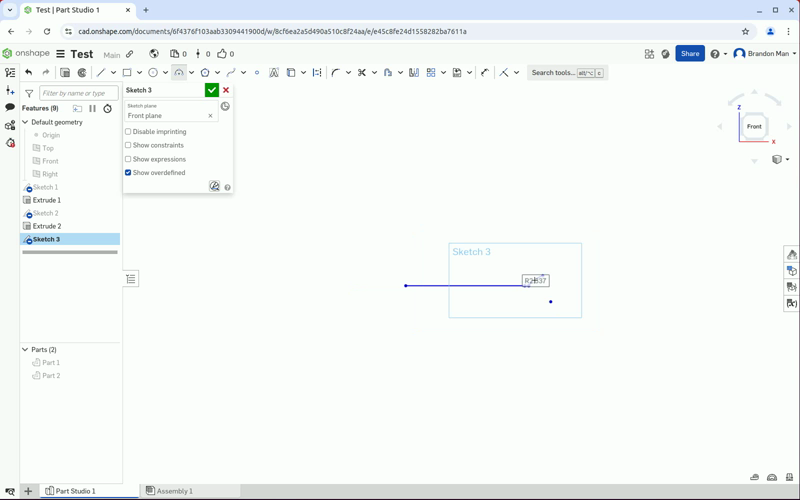
scroll(-6)
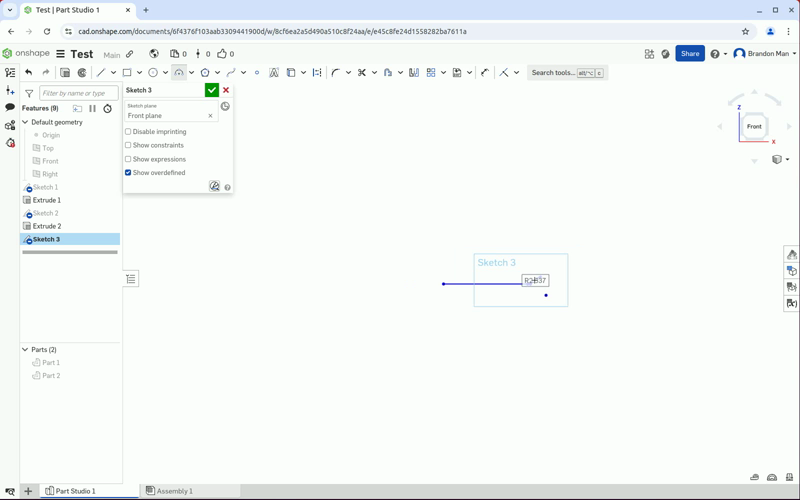
scroll(-6)
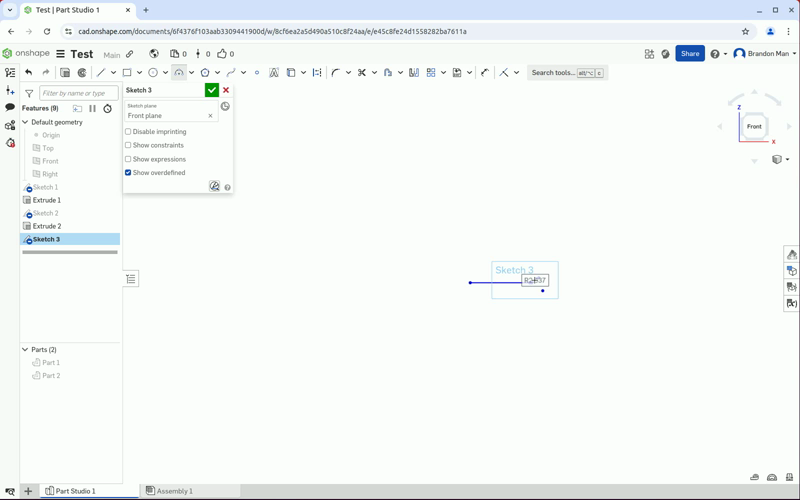
key_up(shift)
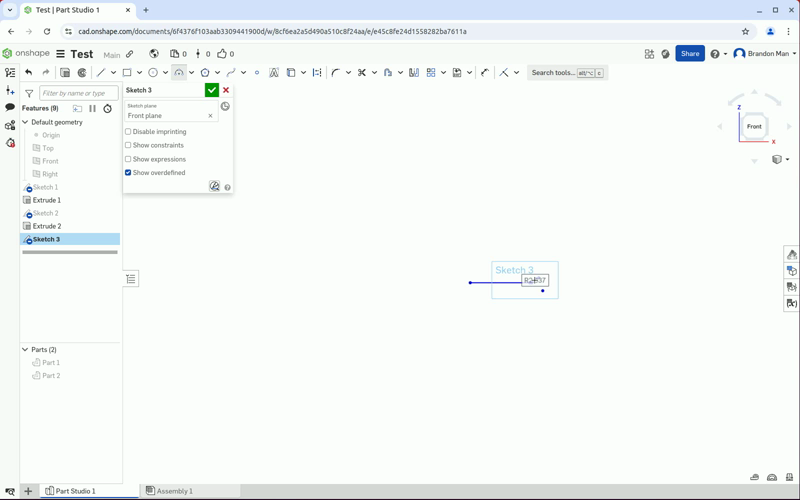
key(esc)
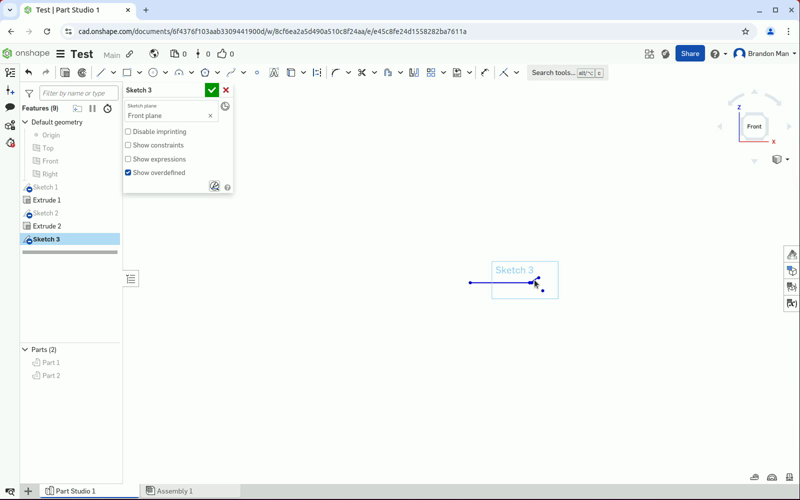
key(l)
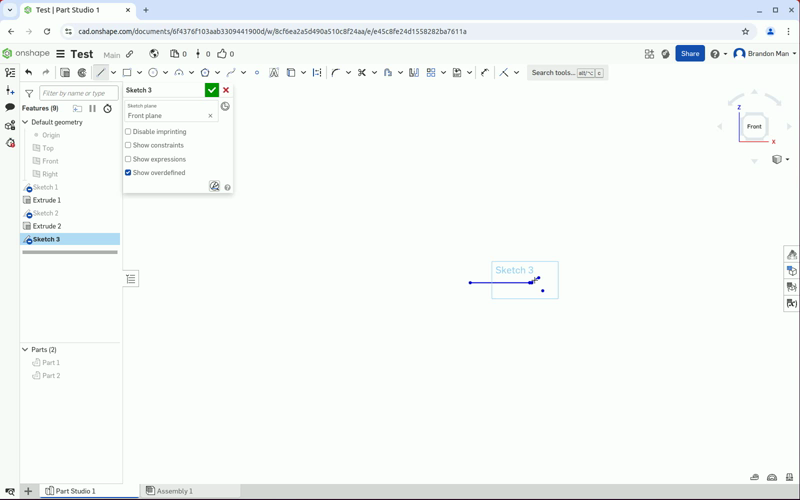
mouse_move(538, 277)
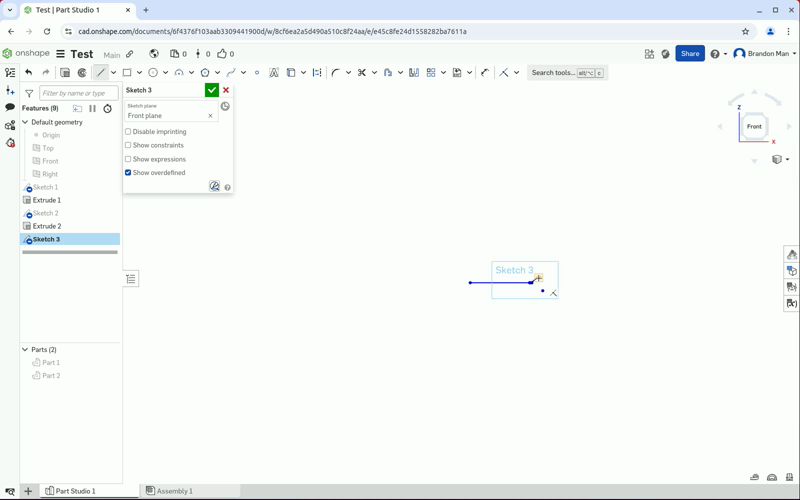
scroll(6)
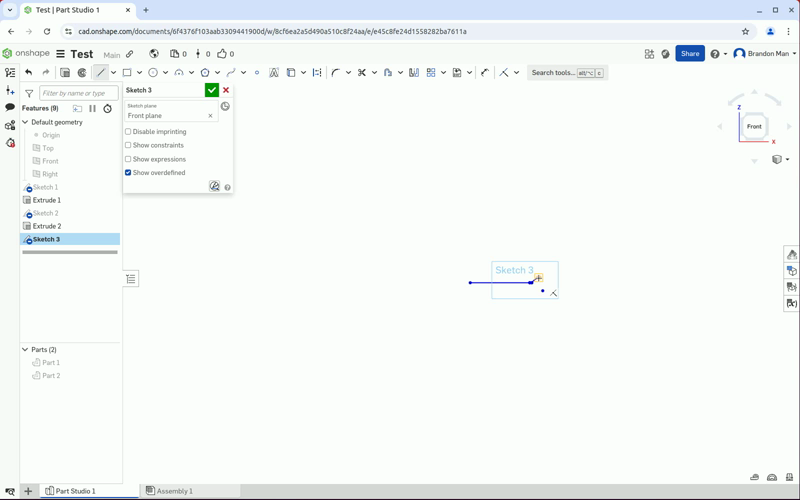
scroll(6)
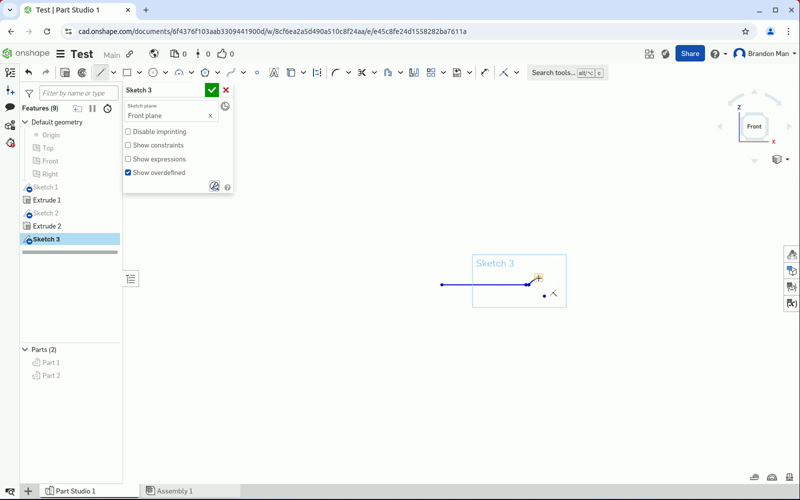
scroll(6)
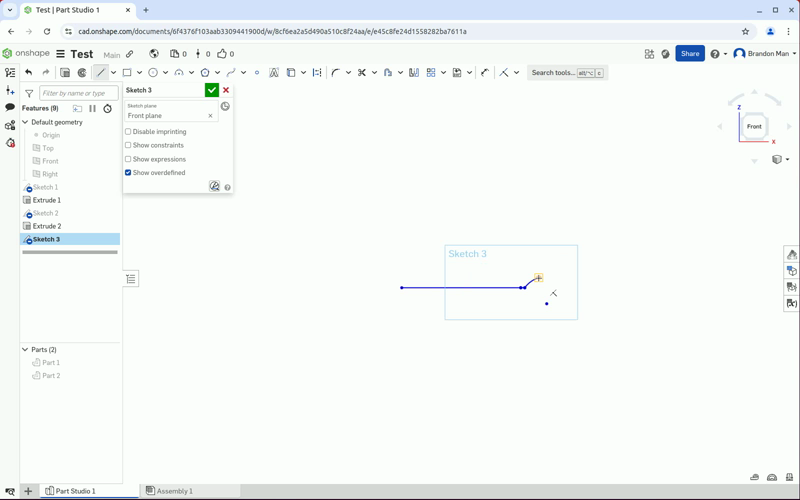
scroll(6)
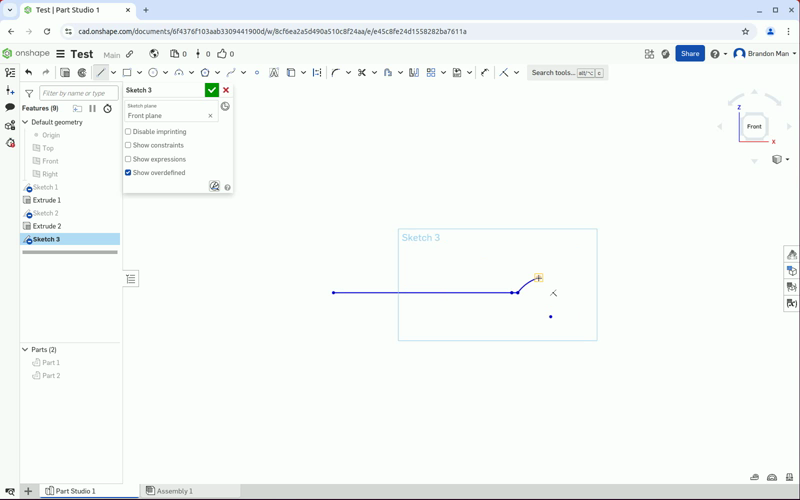
scroll(6)
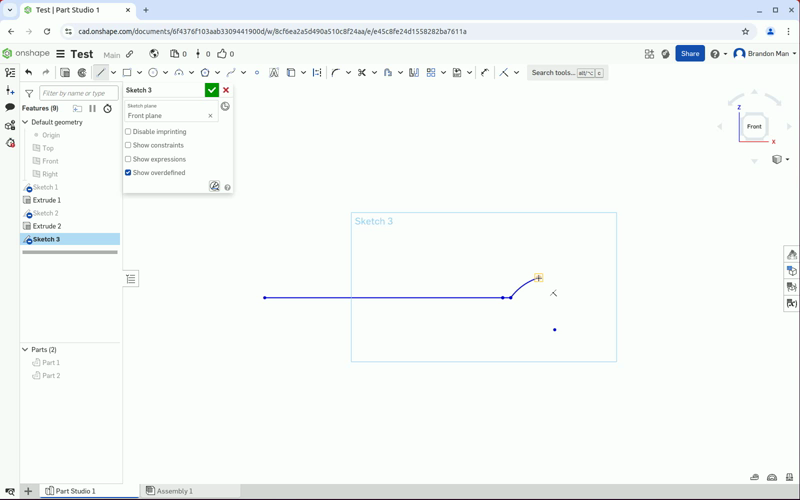
scroll(6)
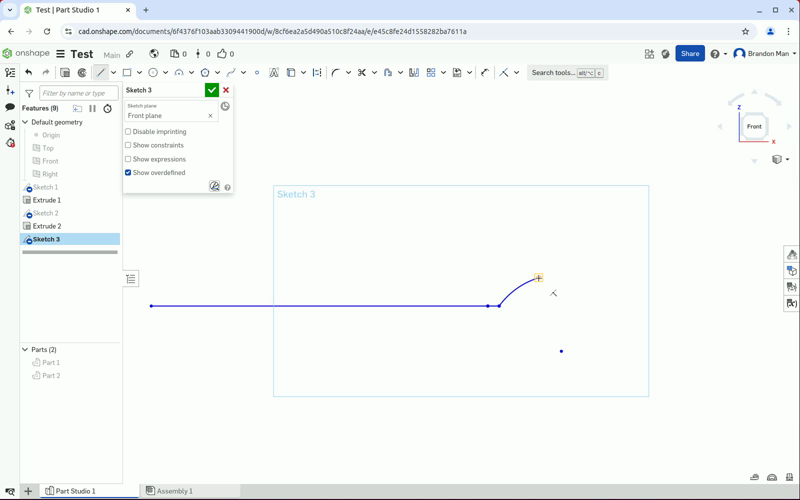
scroll(6)
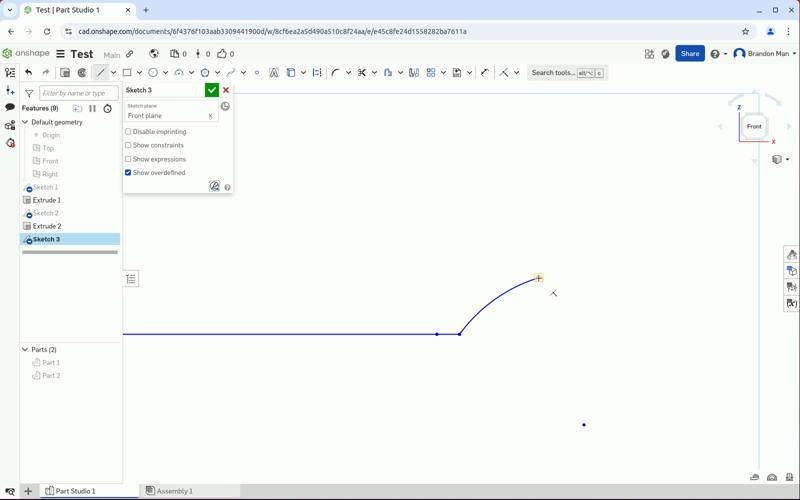
click(538, 277)
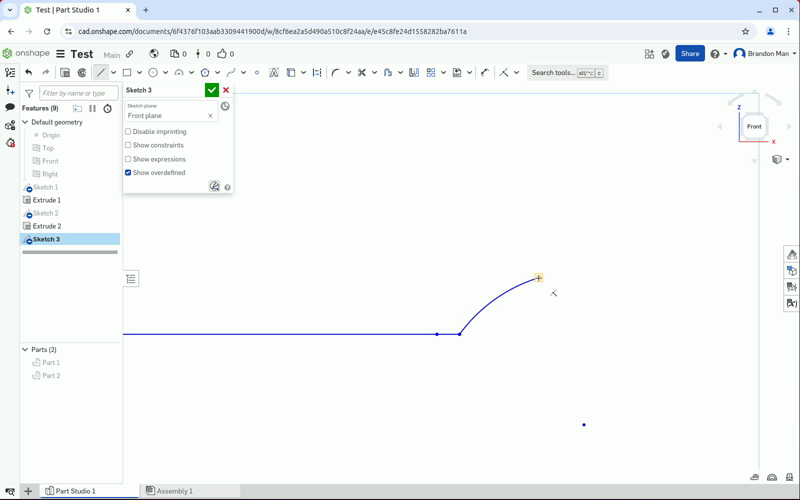
scroll(-6)
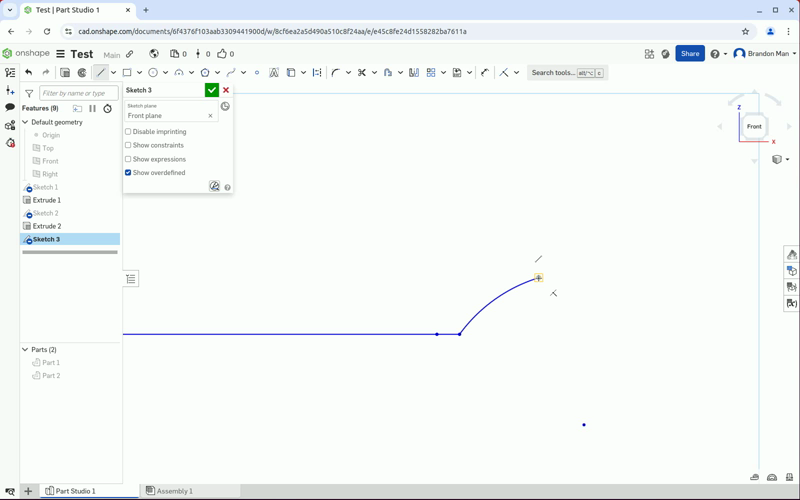
scroll(-6)
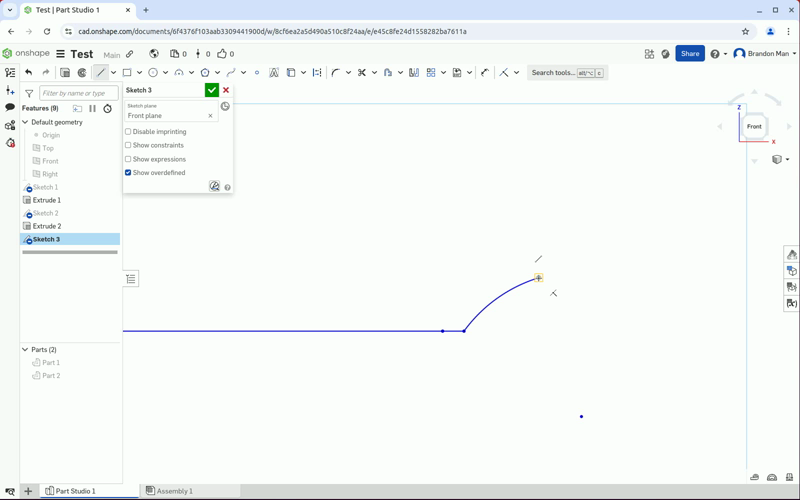
scroll(-6)
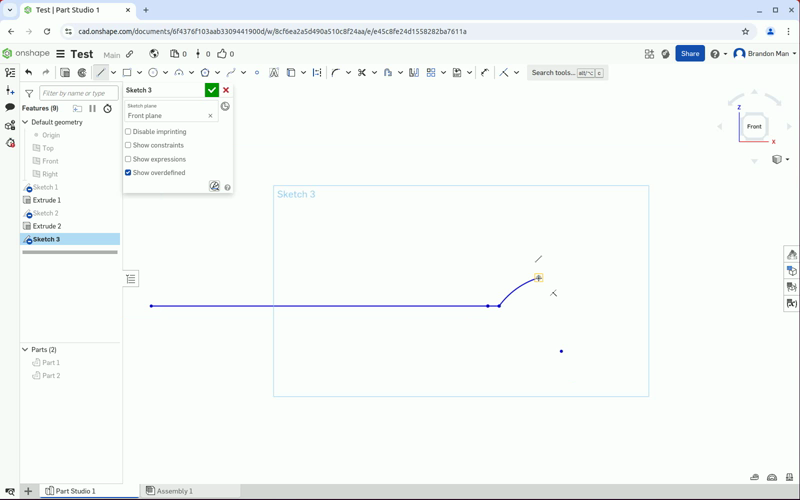
scroll(-6)
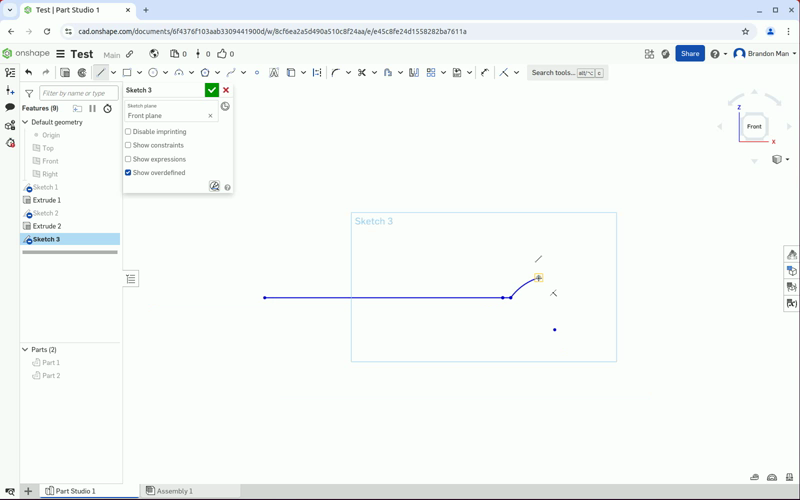
scroll(-6)
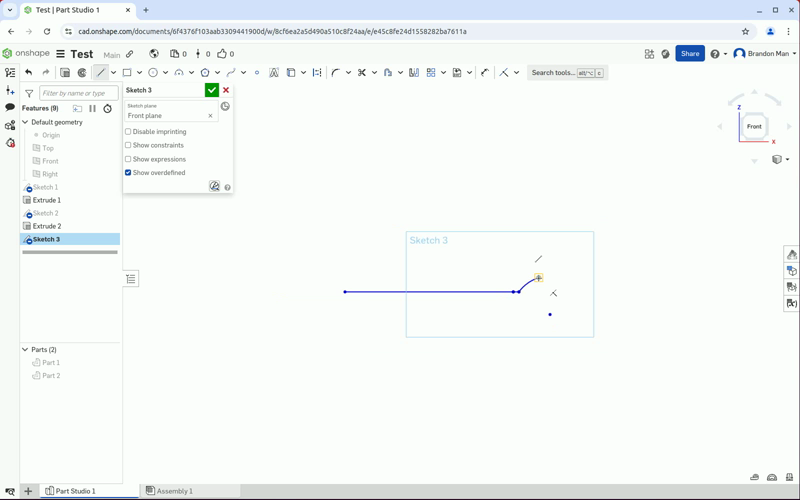
scroll(-6)
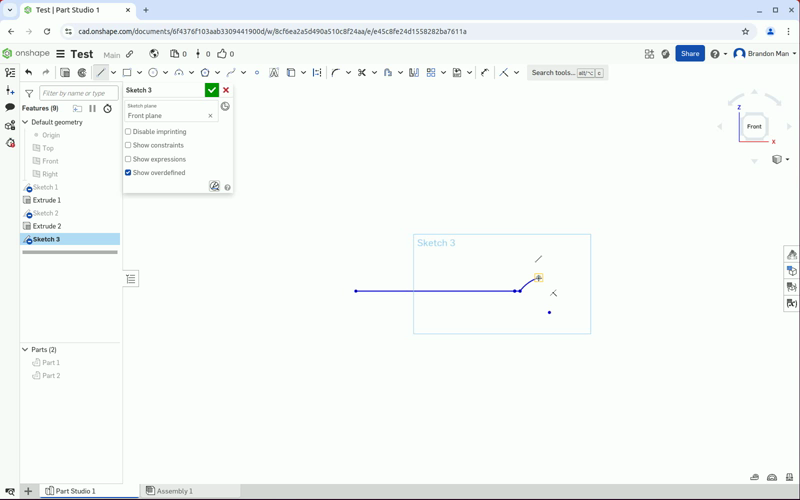
scroll(-6)
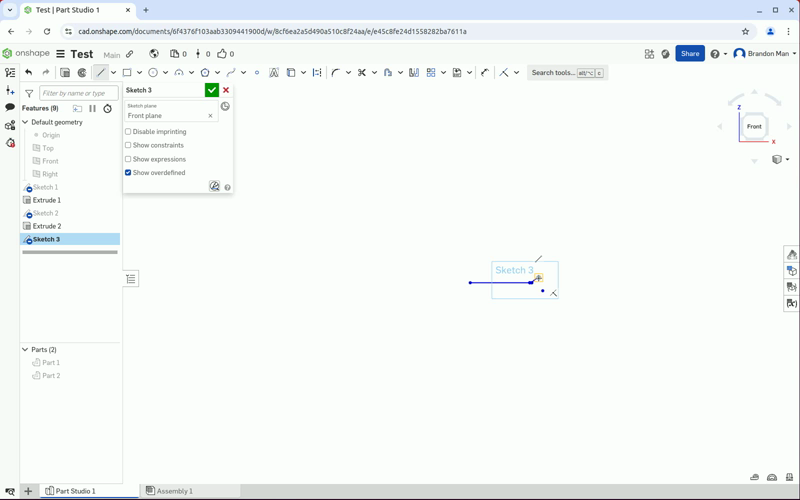
key_down(shift)
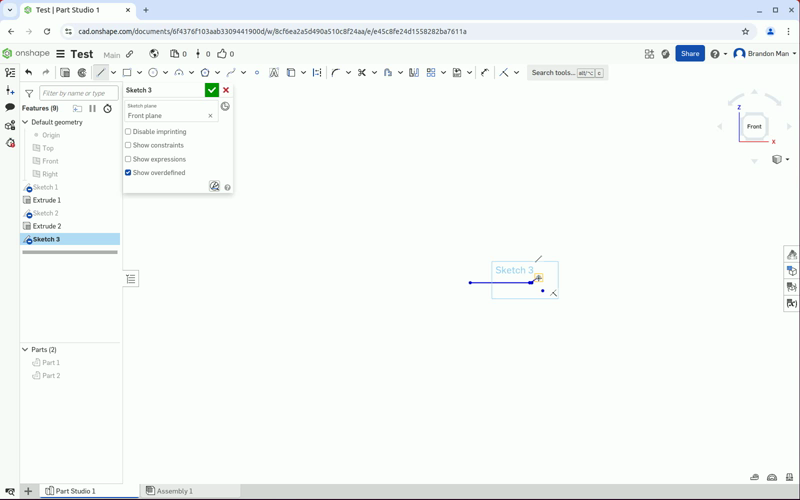
mouse_move(568, 277)
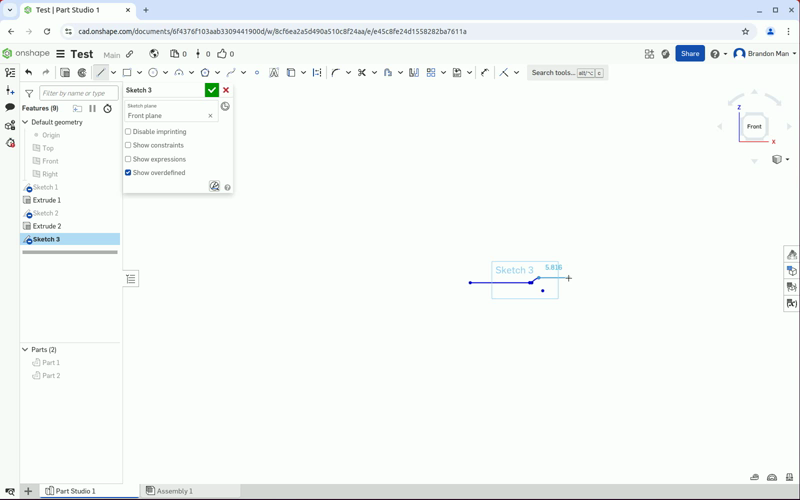
mouse_move(546, 274)
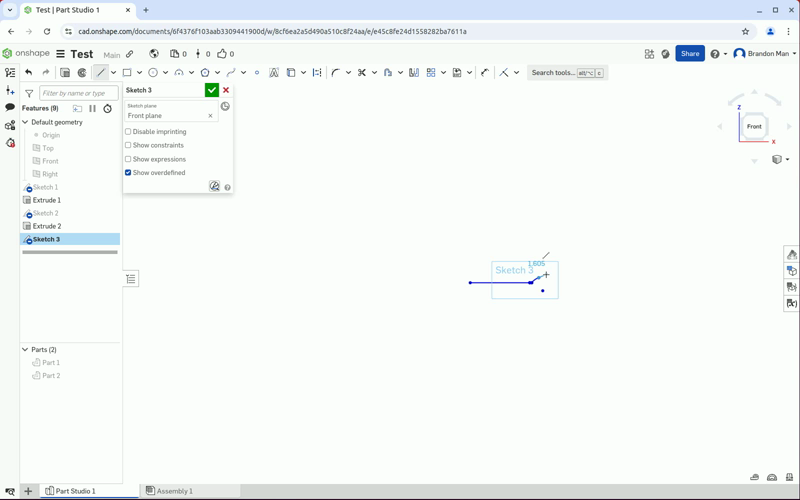
click(546, 274)
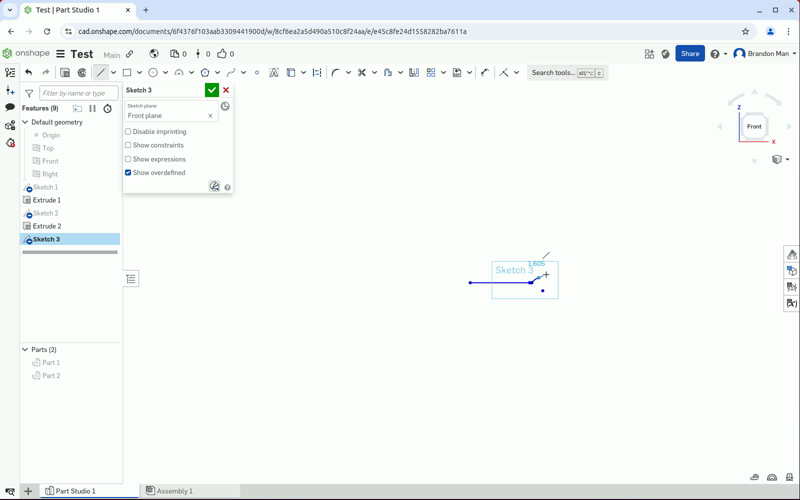
key_up(shift)
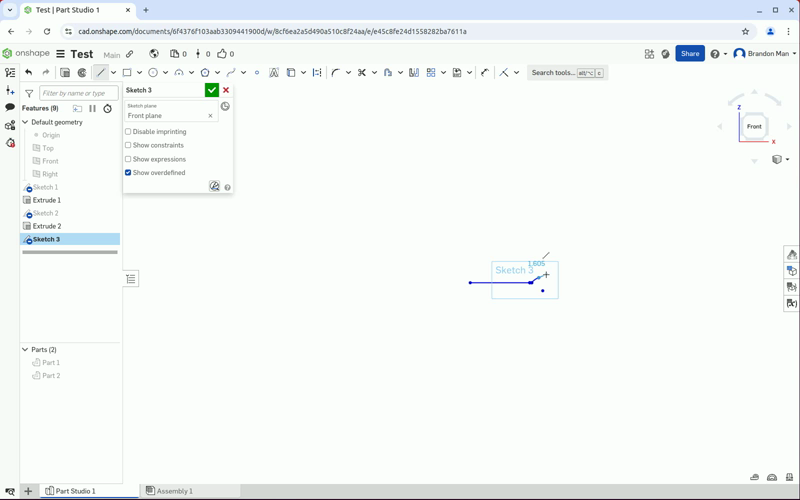
key(esc)
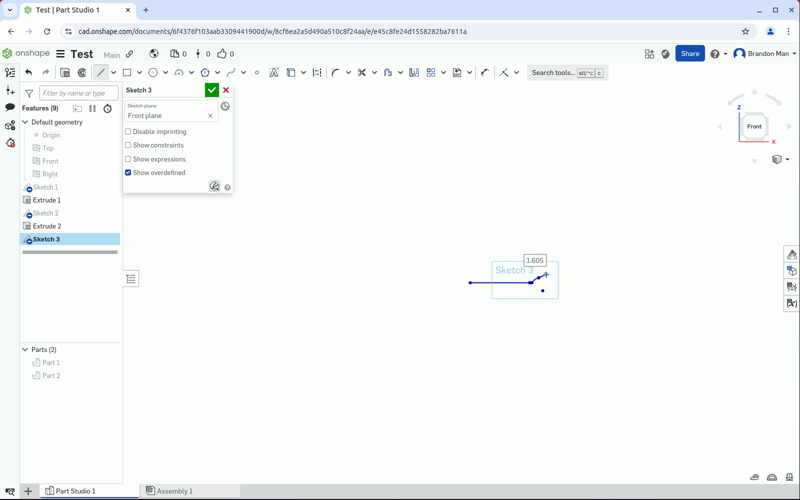
key(a)
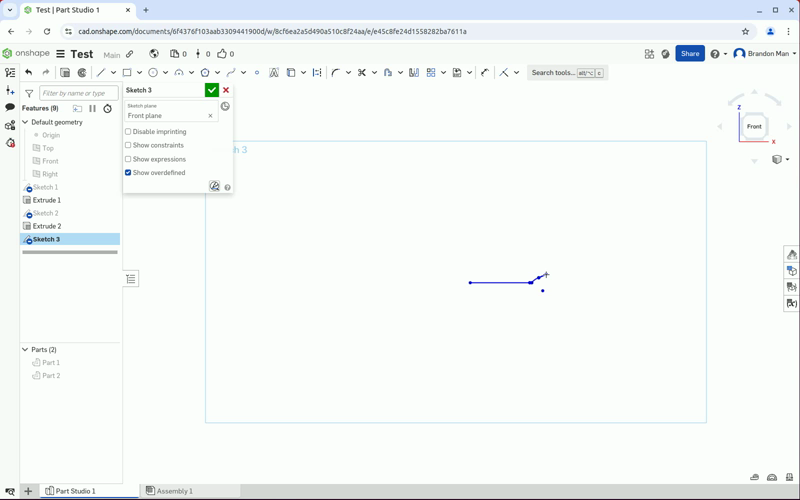
mouse_move(546, 274)
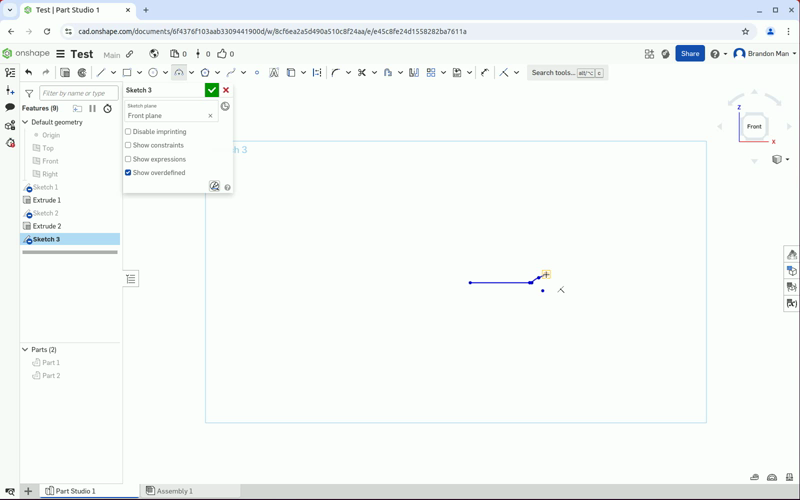
click(546, 274)
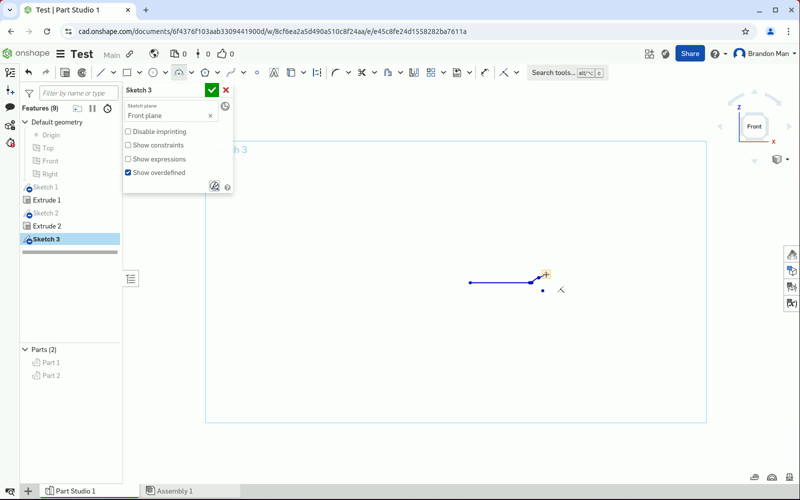
key_down(shift)
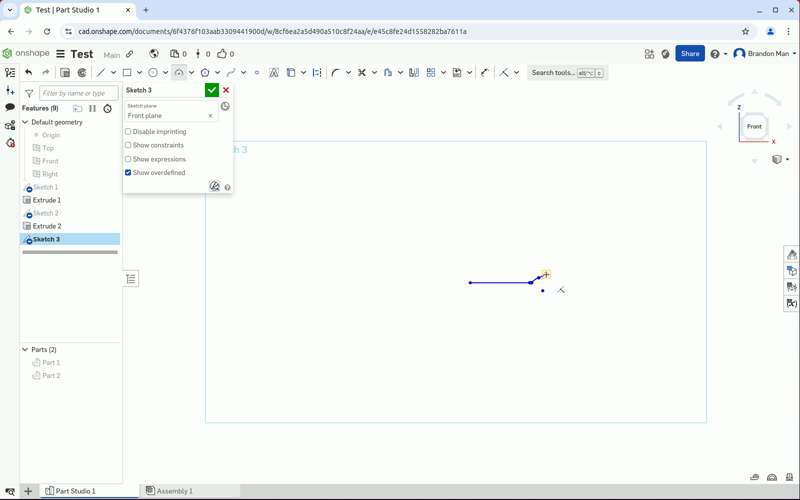
mouse_move(559, 282)
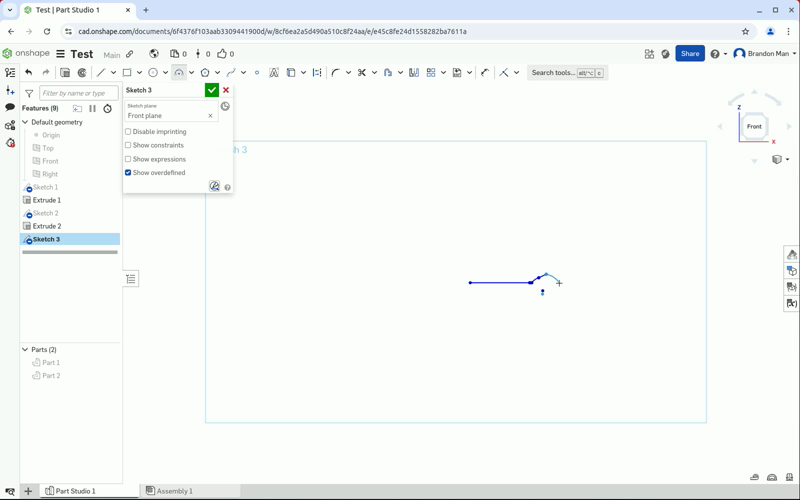
click(559, 282)
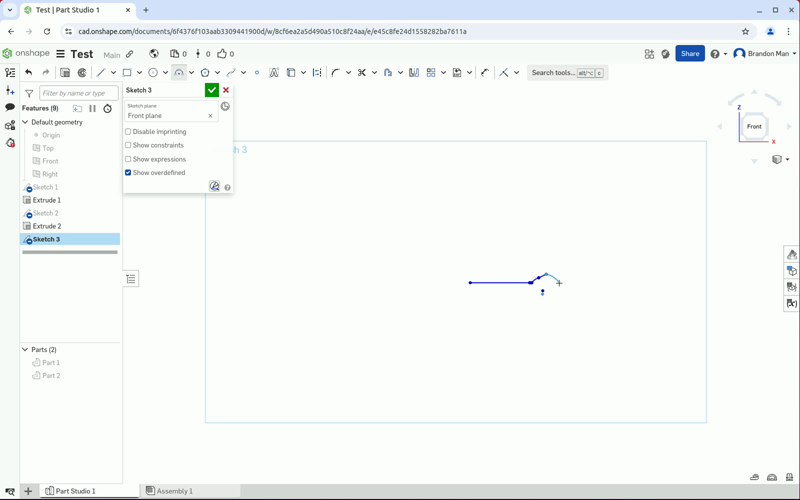
mouse_move(555, 274)
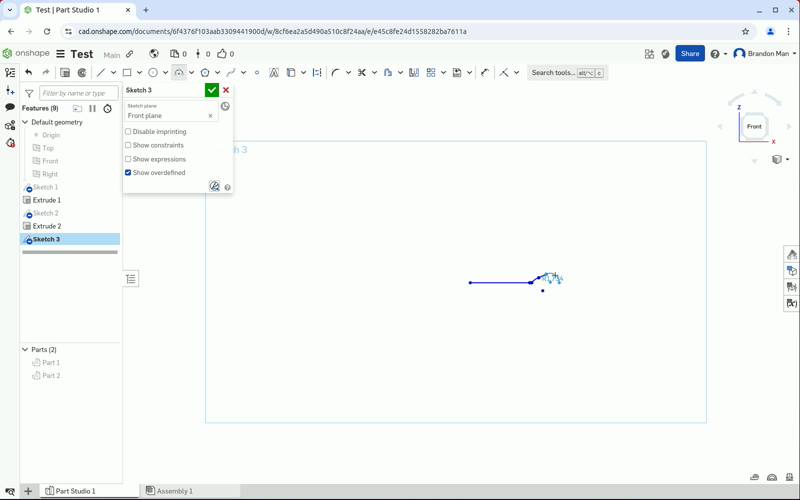
click(555, 274)
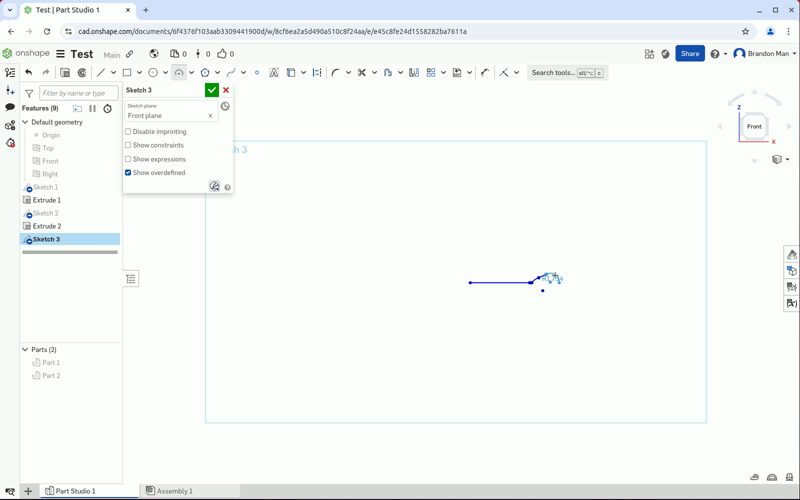
key_up(shift)
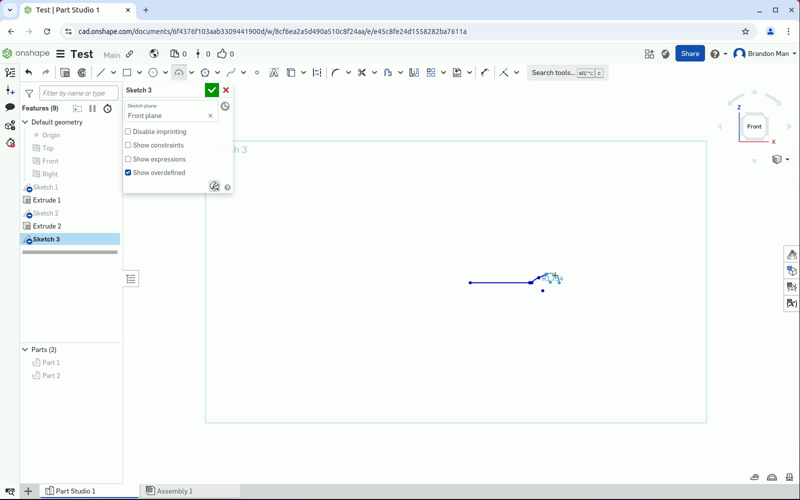
key(esc)
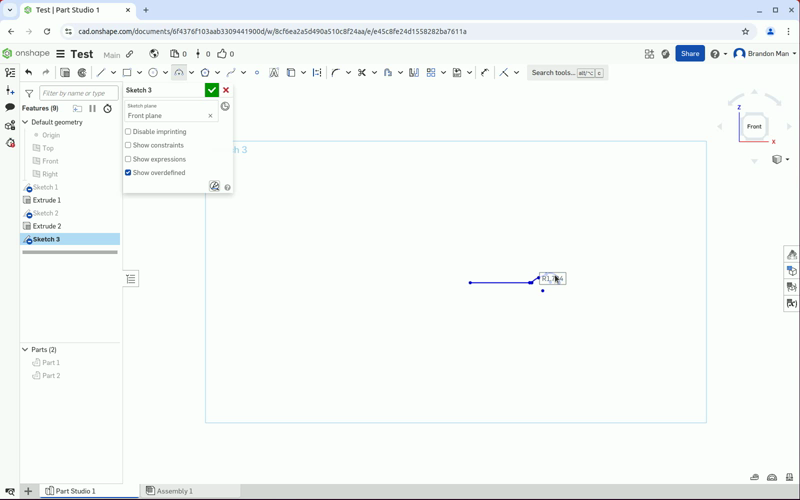
key(l)
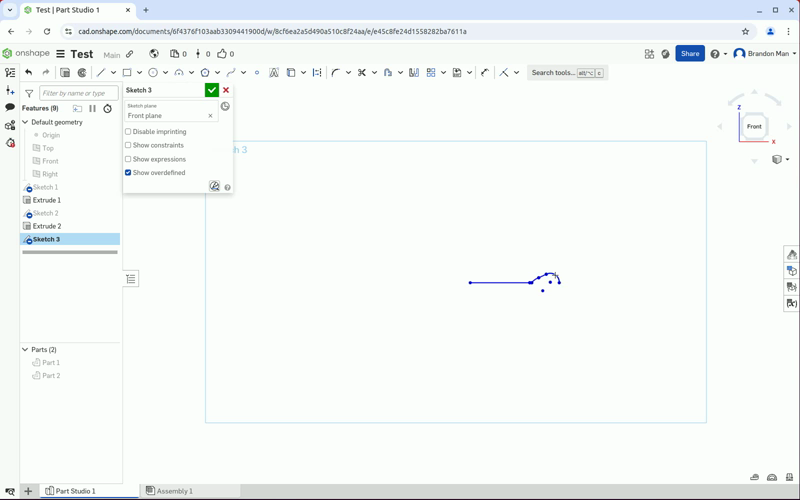
mouse_move(559, 282)
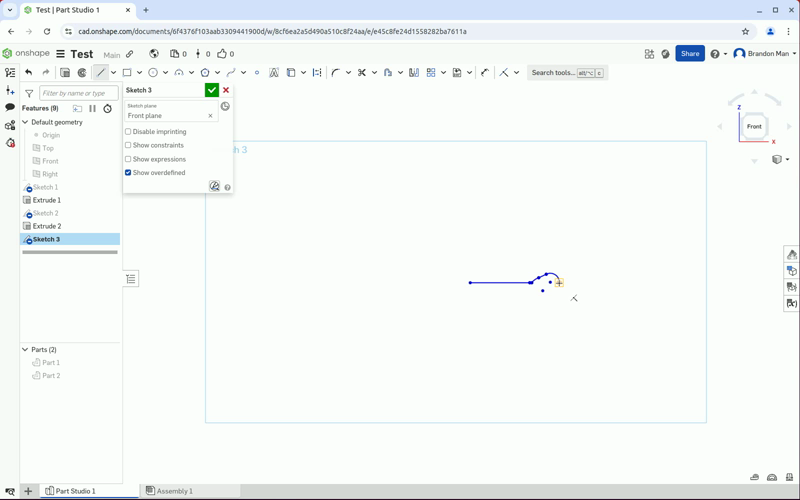
click(559, 282)
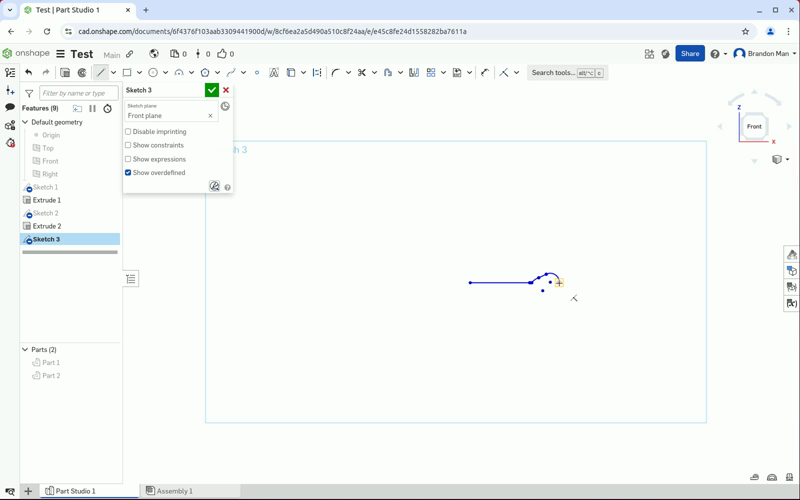
key_down(shift)
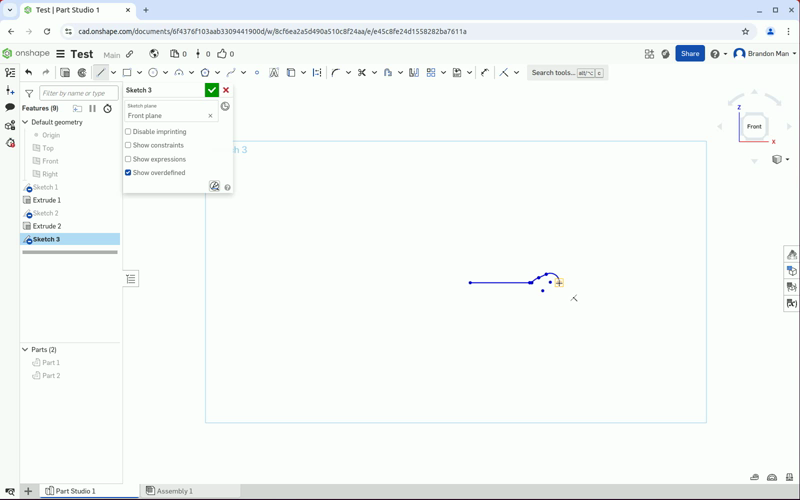
mouse_move(589, 282)
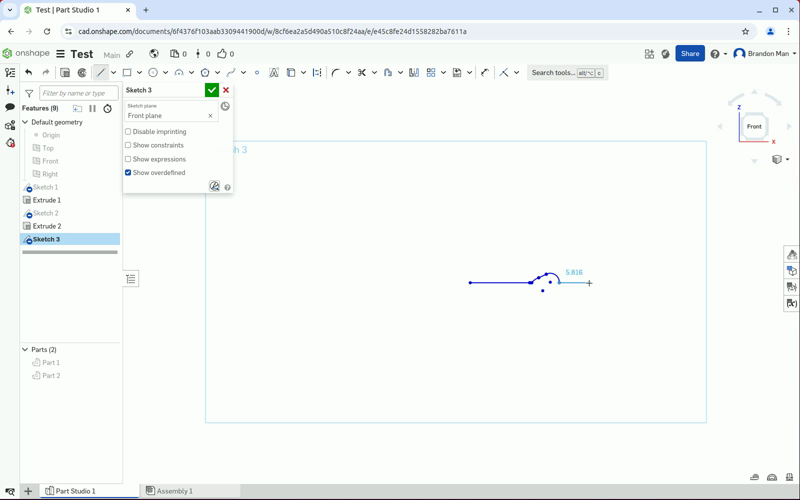
mouse_move(573, 282)
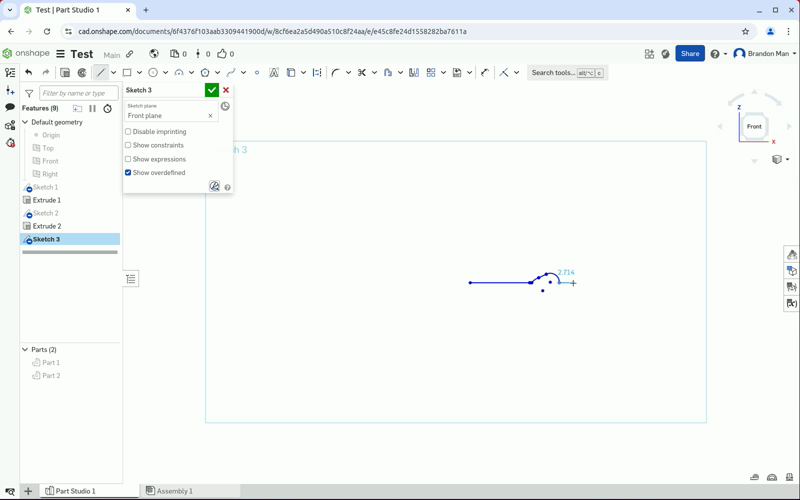
click(573, 282)
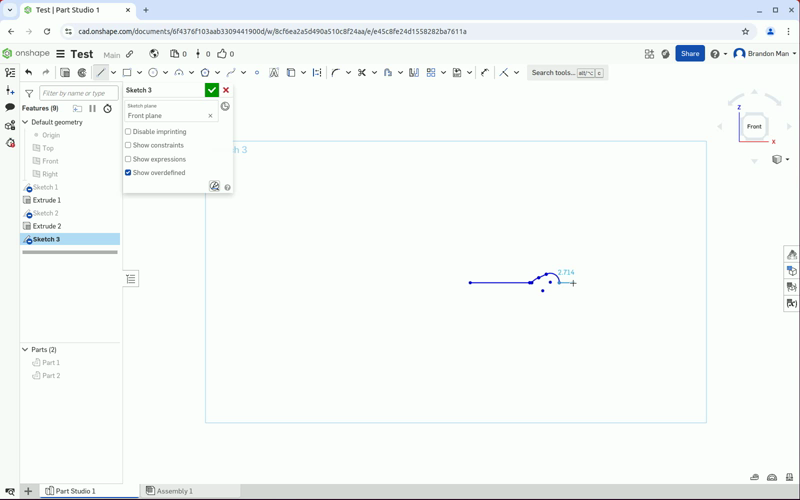
key_up(shift)
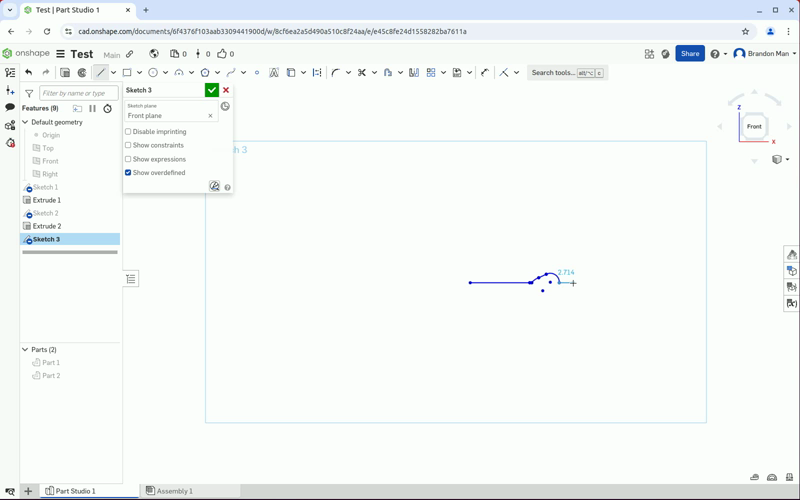
key(esc)
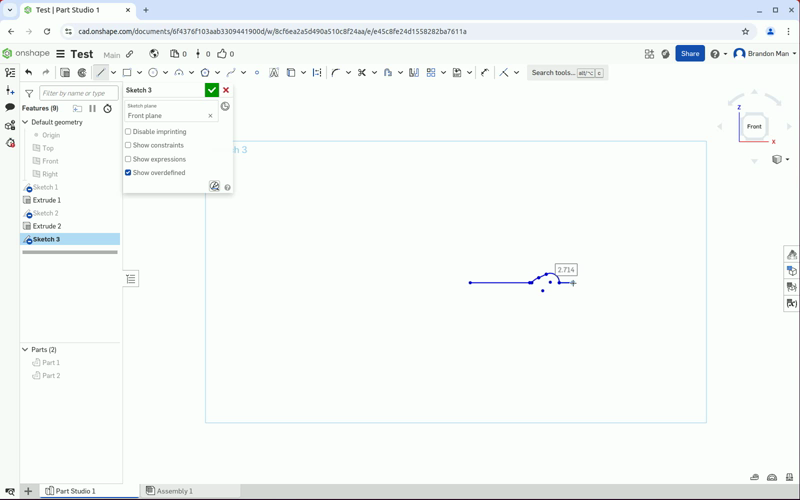
key(a)
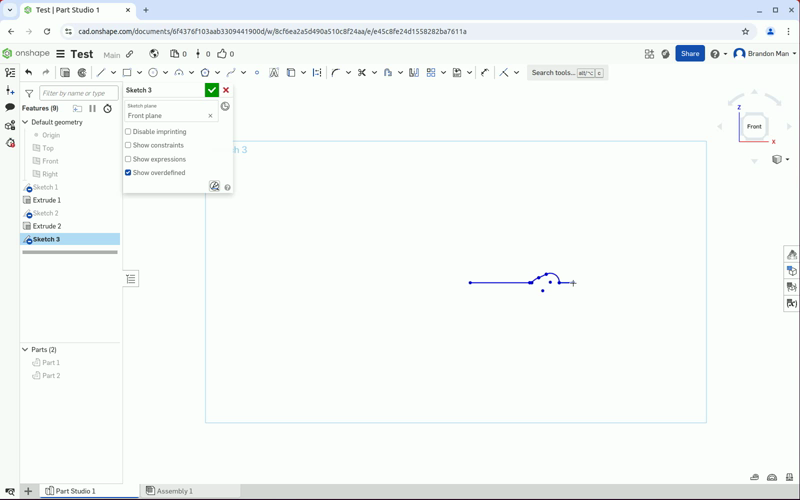
mouse_move(573, 282)
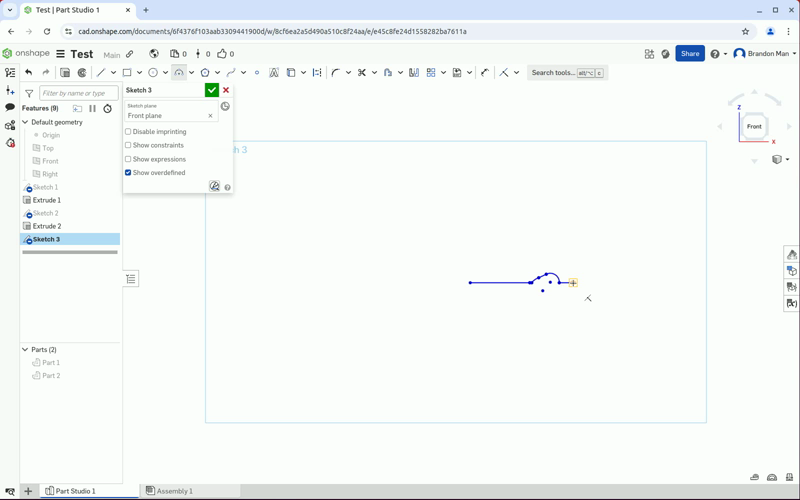
click(573, 282)
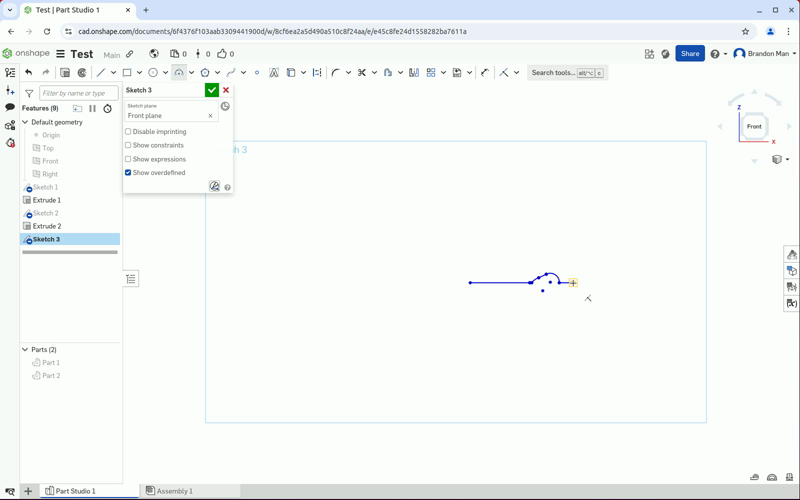
key_down(shift)
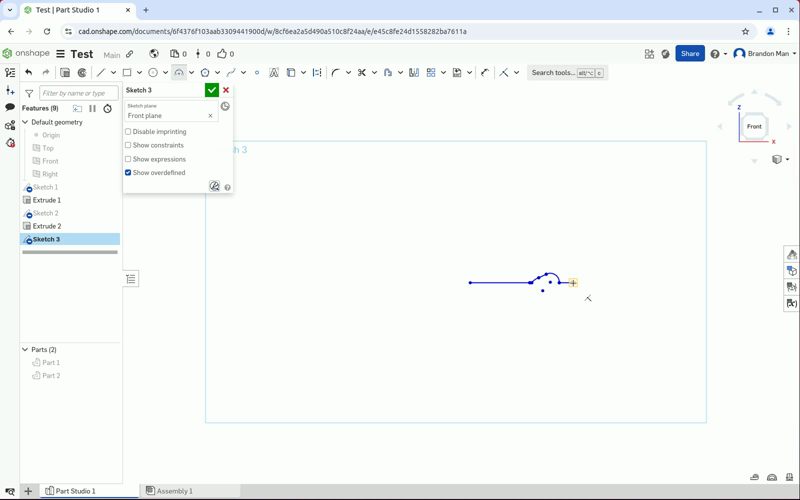
mouse_move(554, 258)
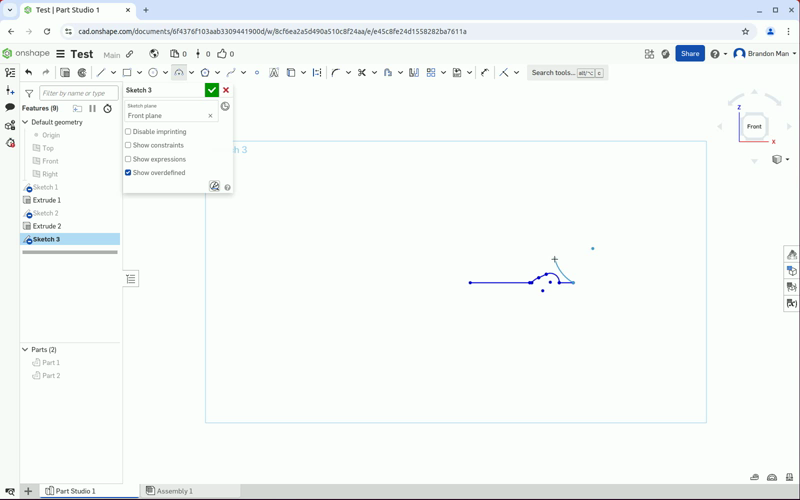
click(554, 258)
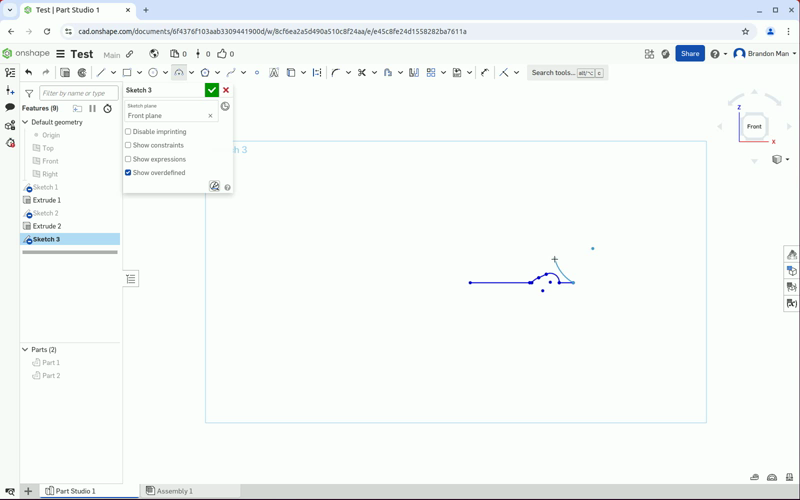
mouse_move(569, 267)
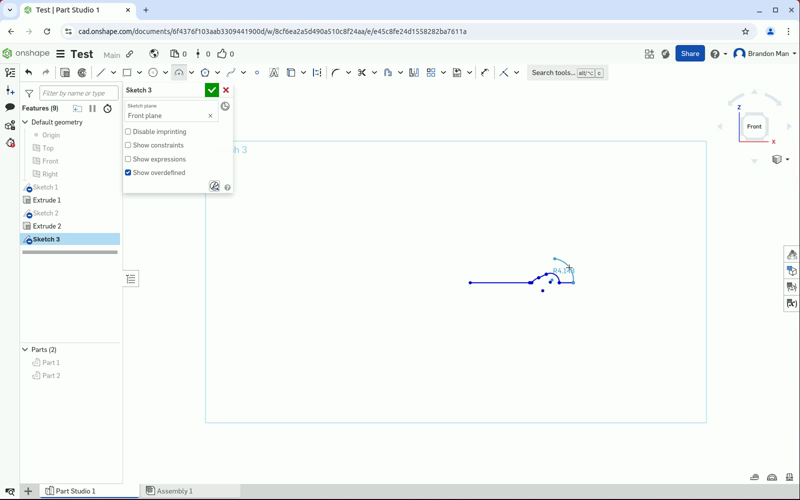
click(569, 267)
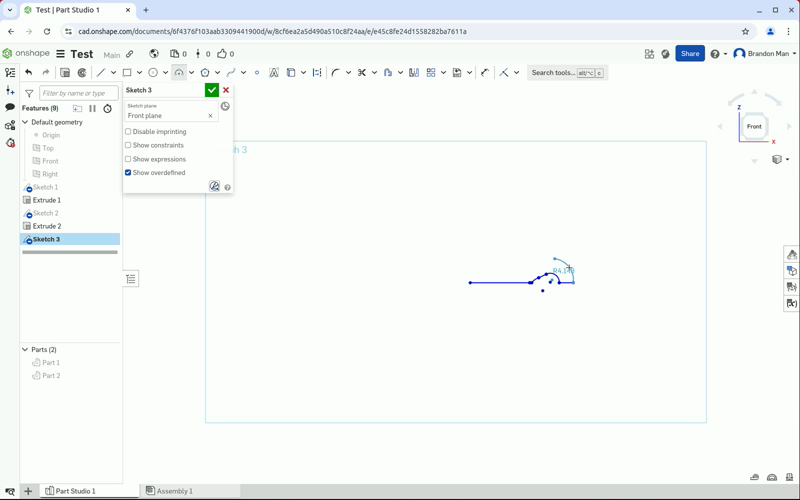
key_up(shift)
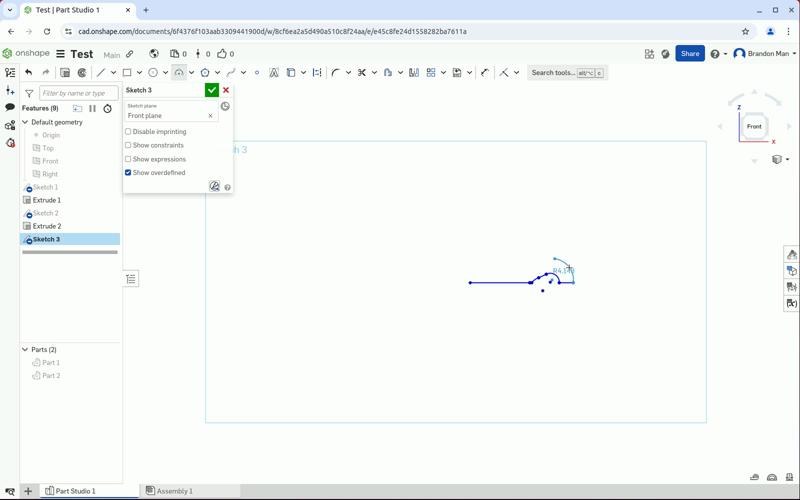
key(esc)
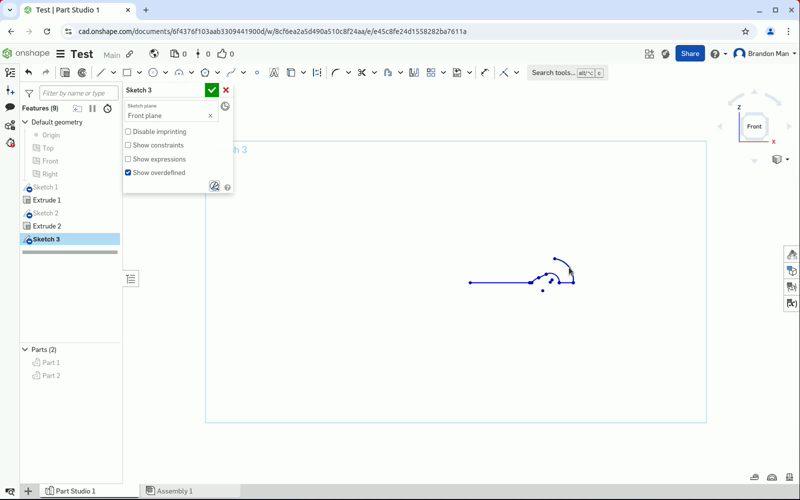
key(l)
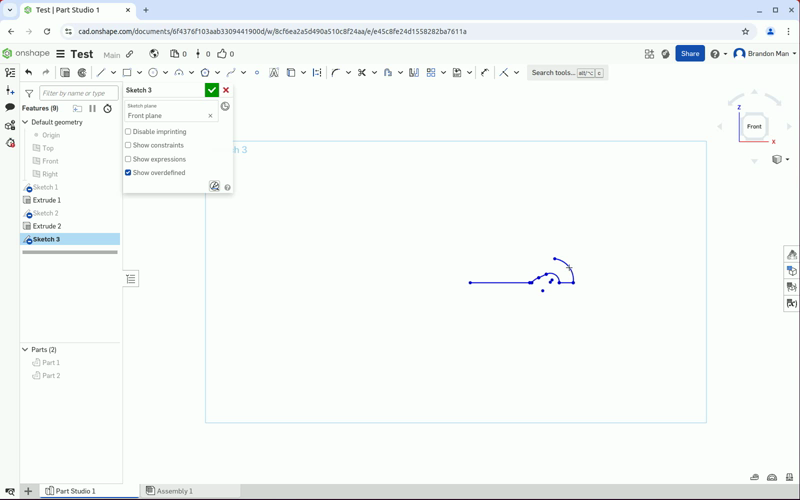
mouse_move(554, 258)
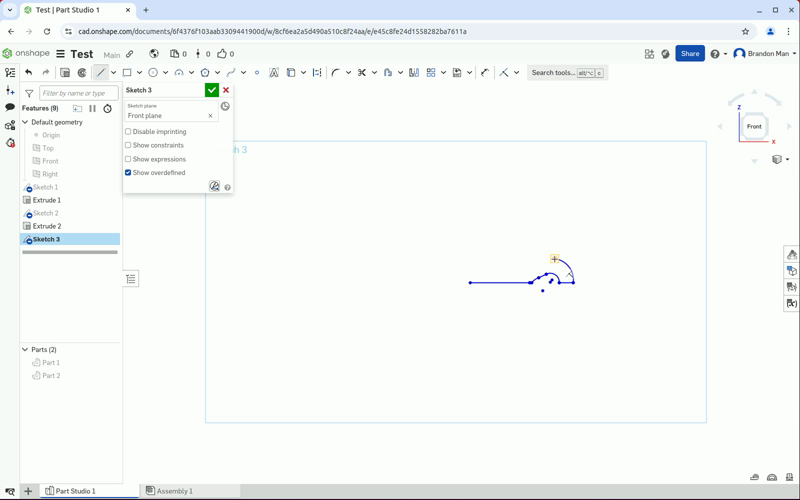
click(554, 258)
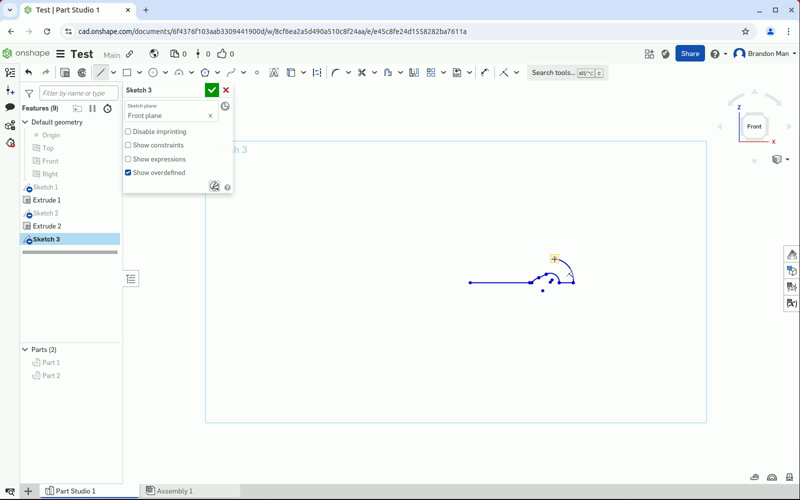
key_down(shift)
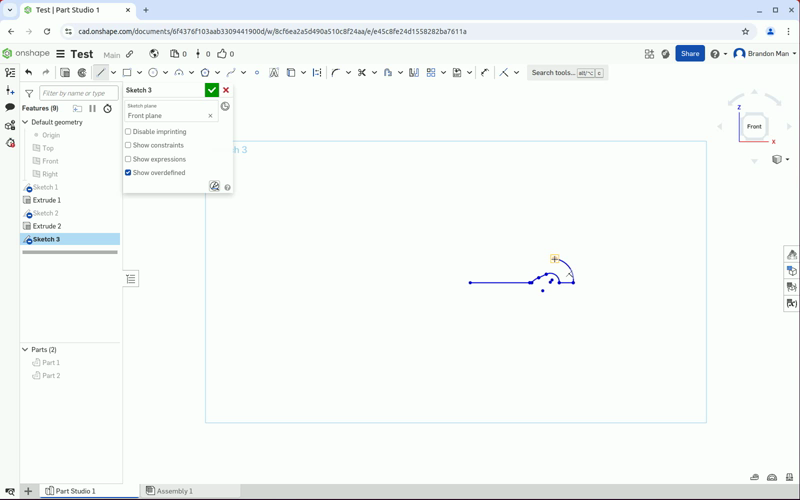
mouse_move(584, 258)
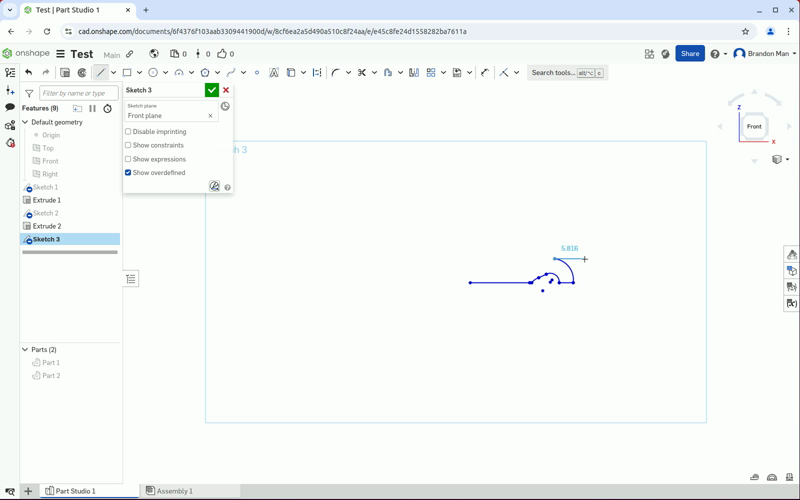
mouse_move(514, 254)
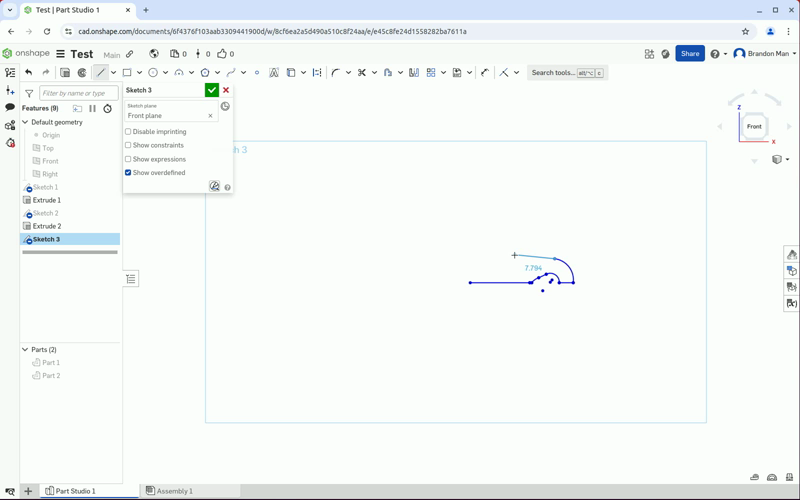
click(514, 254)
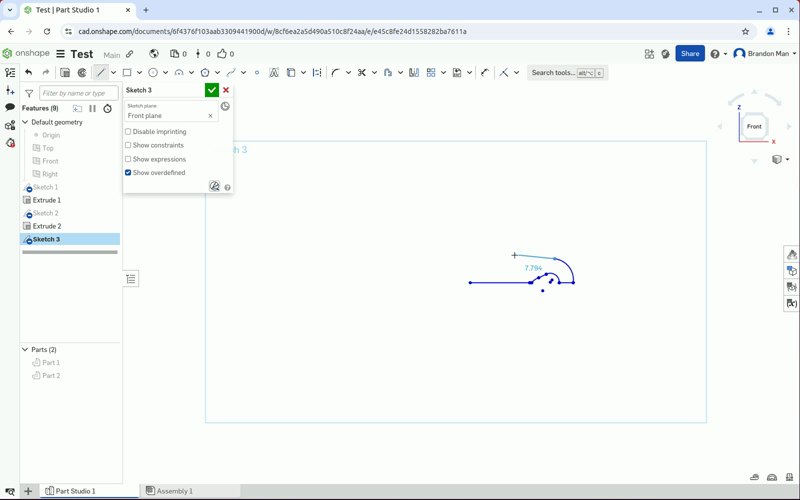
key_up(shift)
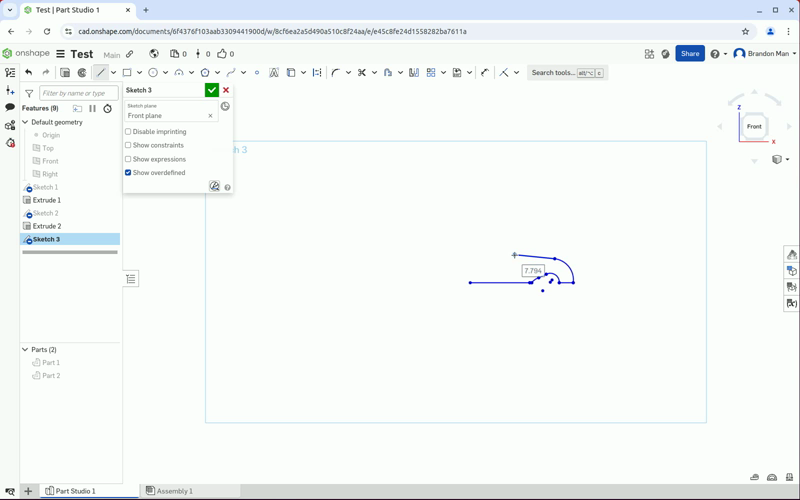
key_down(shift)
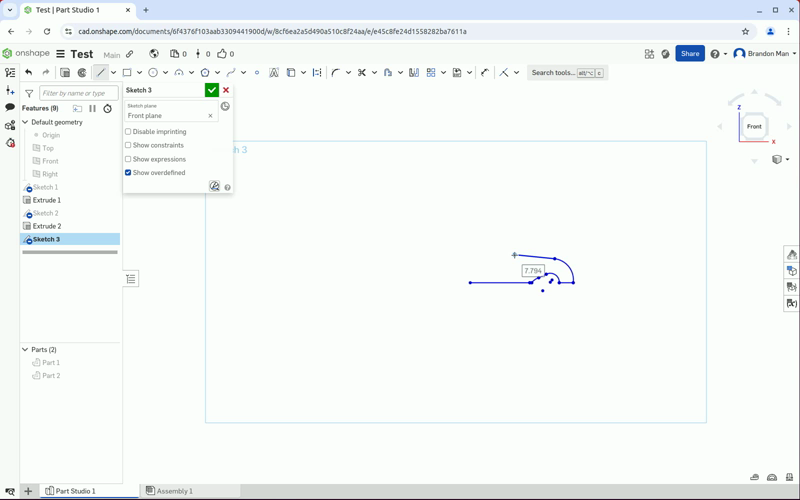
mouse_move(544, 254)
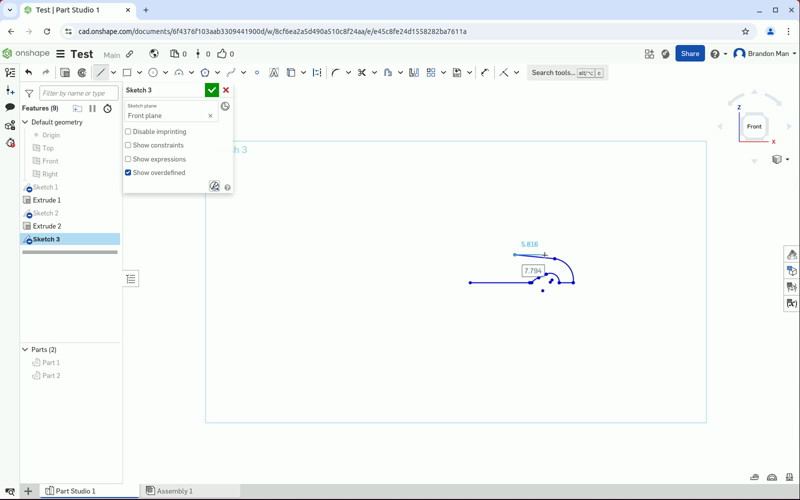
mouse_move(472, 272)
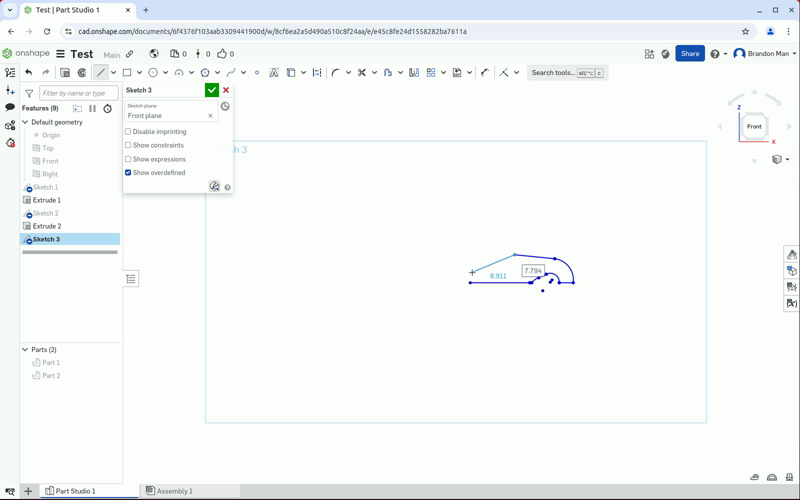
click(472, 272)
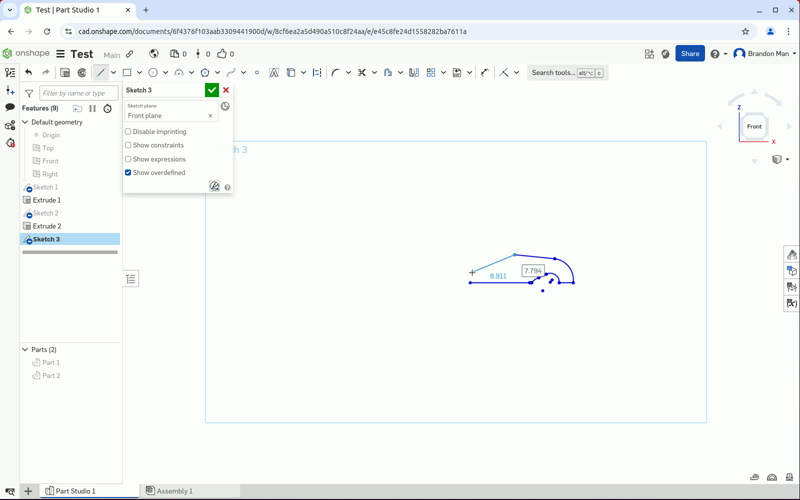
key_up(shift)
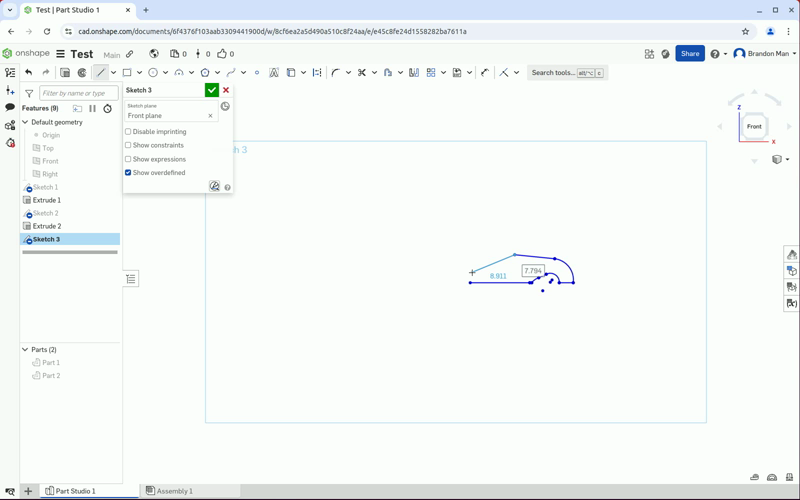
mouse_move(502, 272)
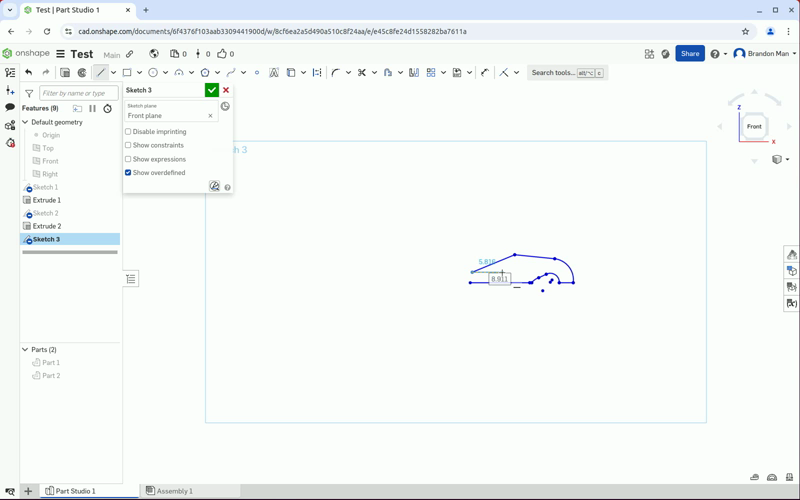
key_down(shift)
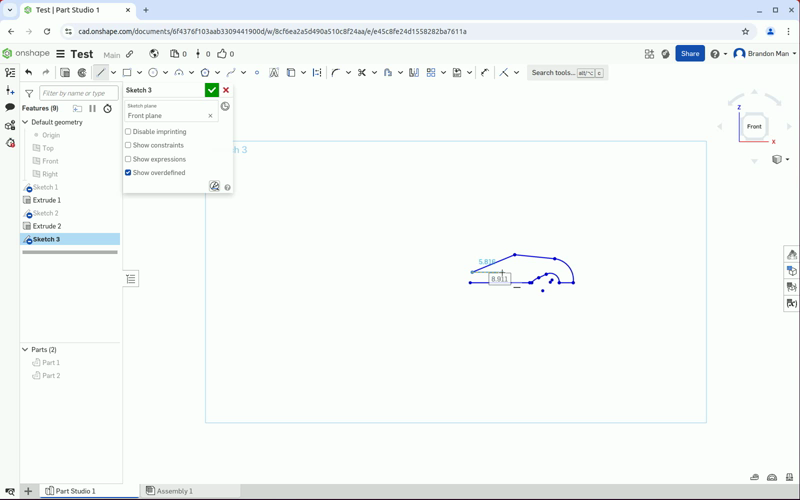
mouse_move(470, 282)
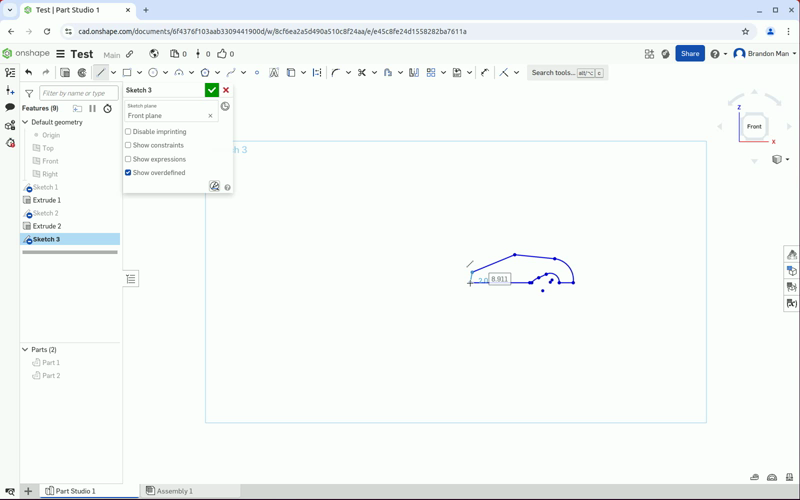
key_up(shift)
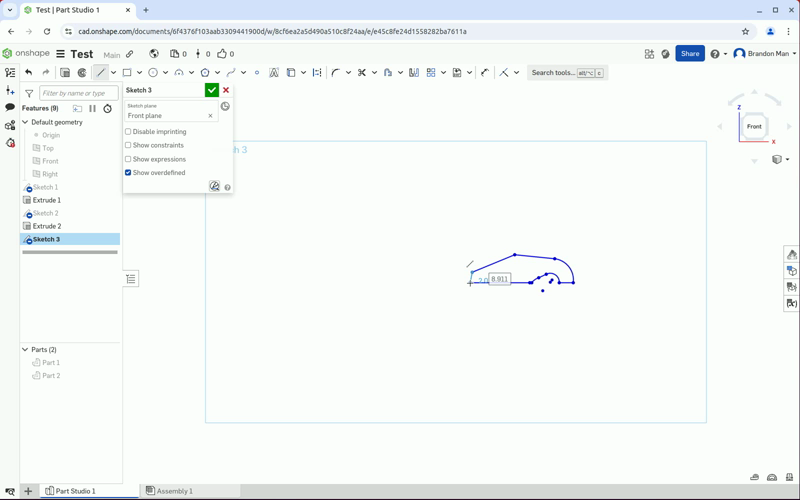
click(470, 282)
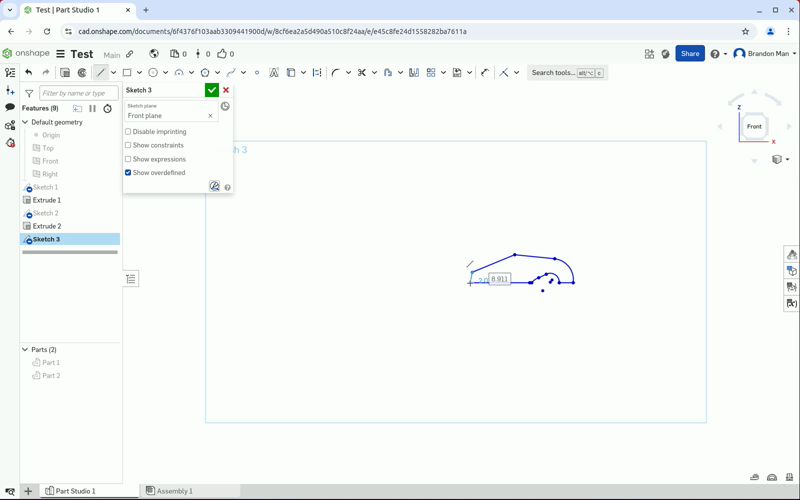
key(esc)
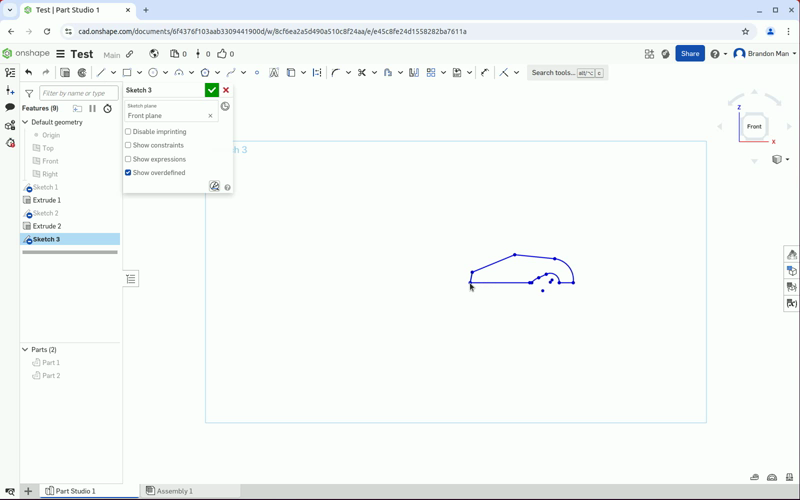
mouse_move(558, 271)
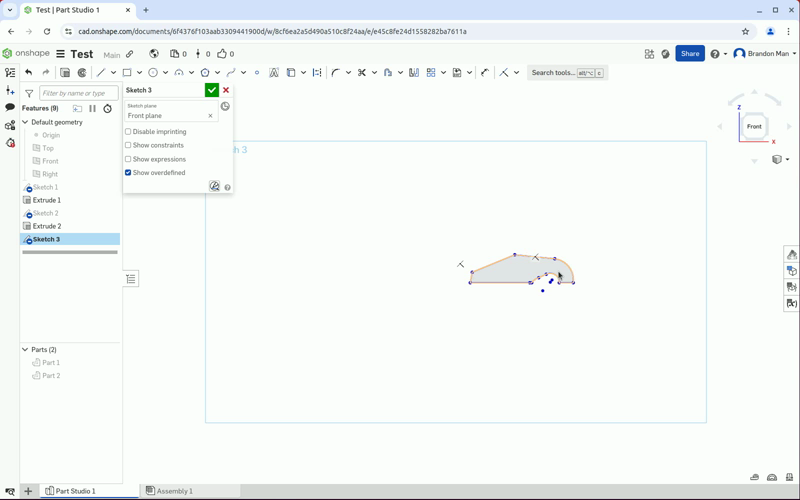
click(558, 271)
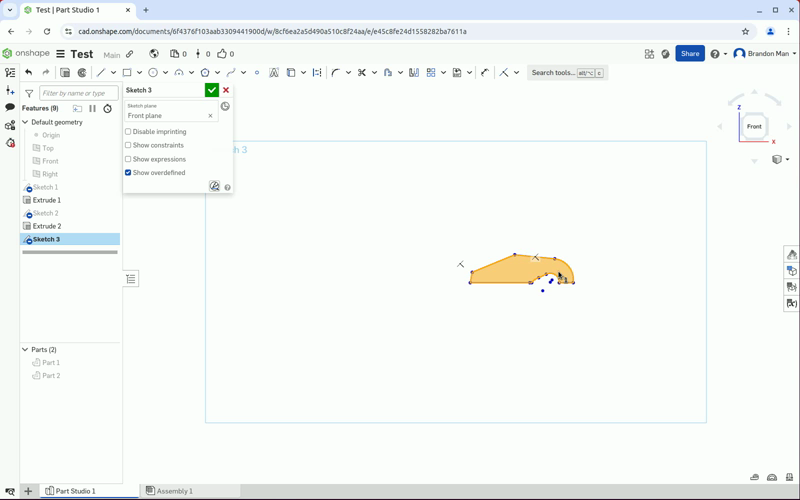
mouse_move(73, 352)
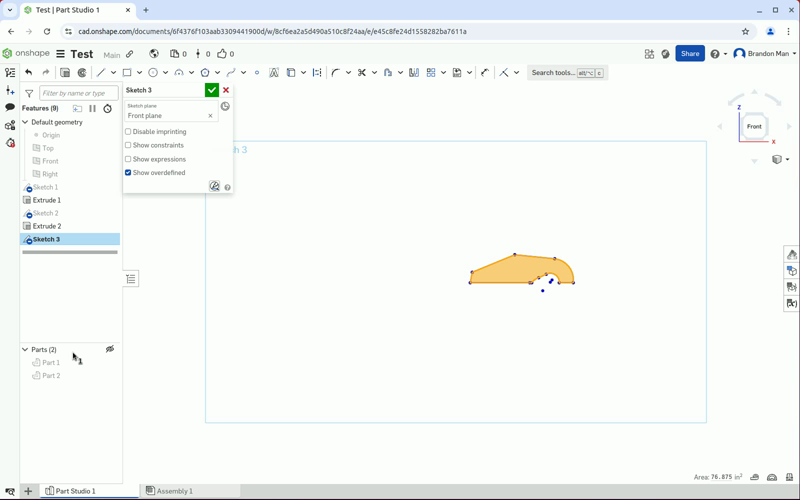
key(shift+y)
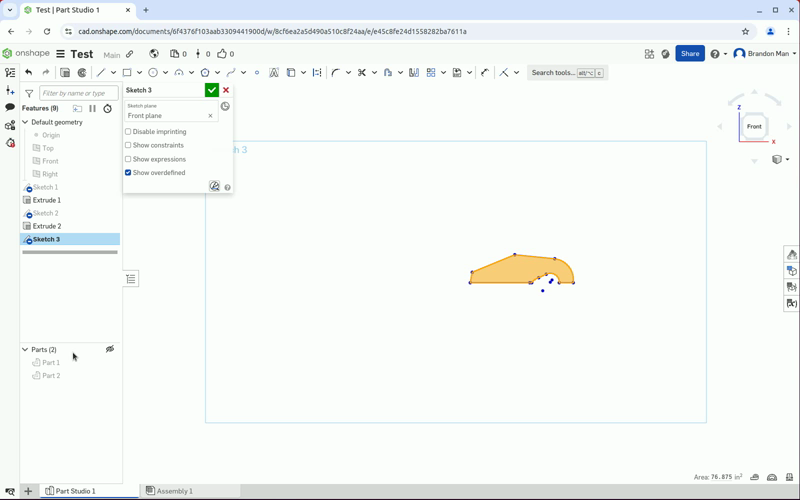
key(shift+e)
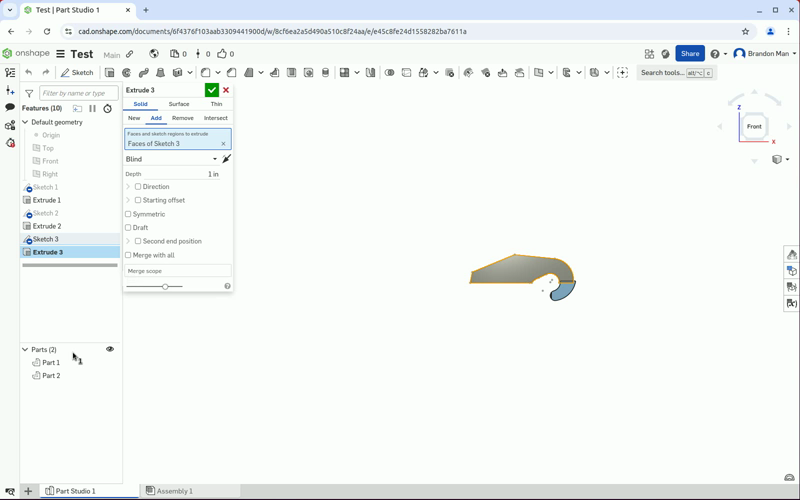
mouse_move(143, 106)
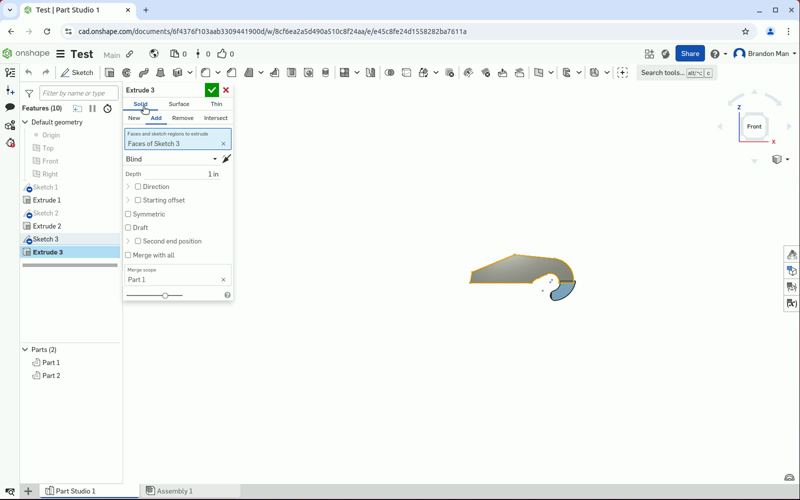
click(143, 106)
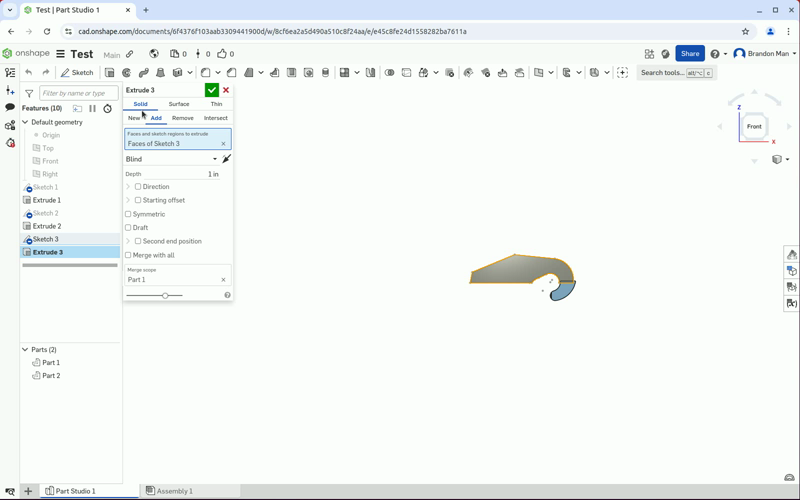
mouse_move(137, 120)
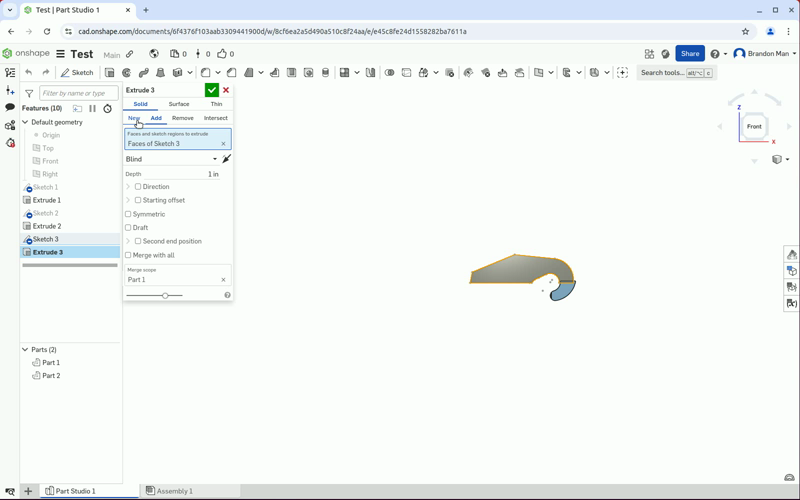
click(137, 120)
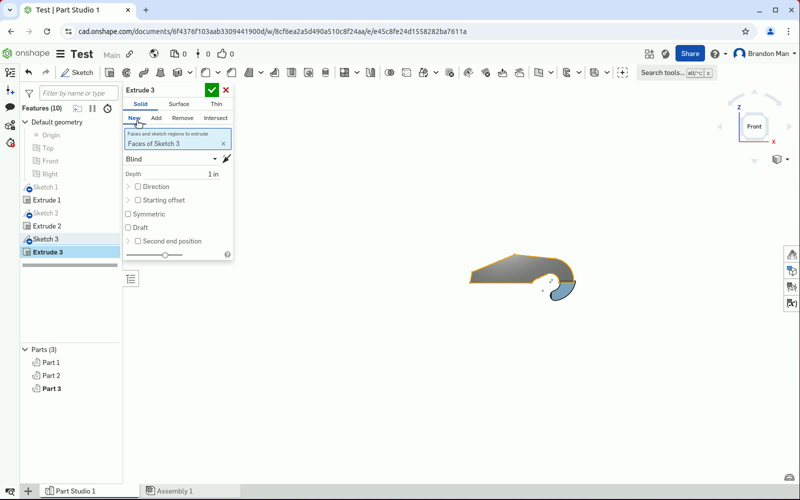
key(tab, 4)
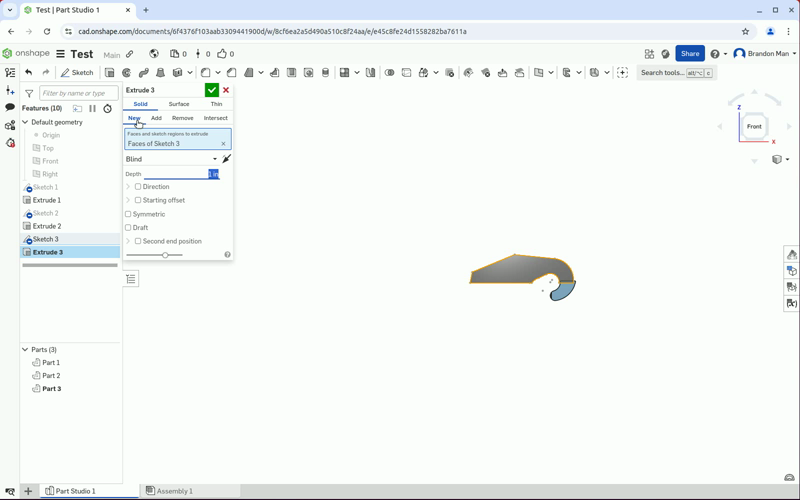
text(2.407)
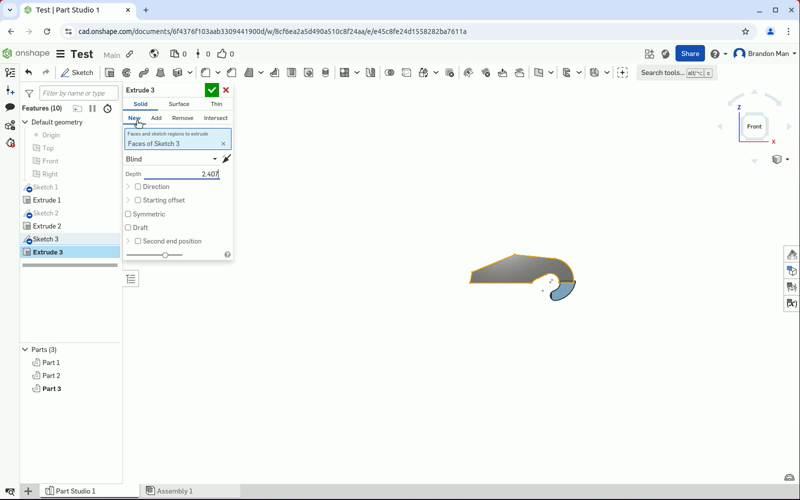
key(enter)
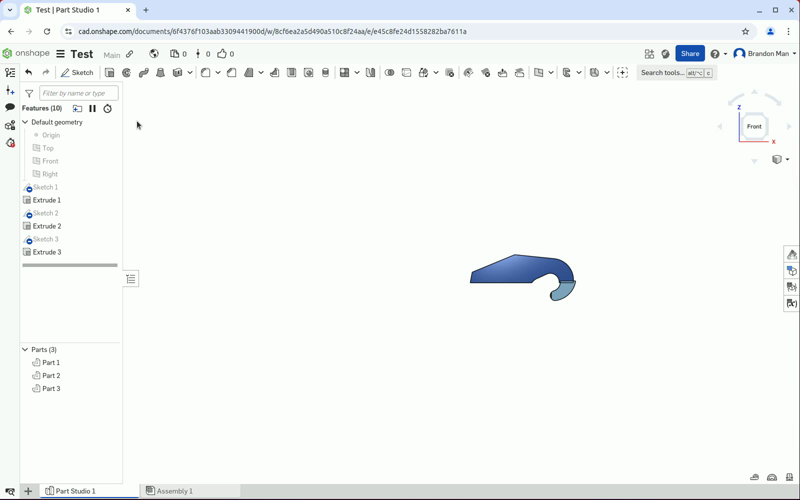
key(shift+h)
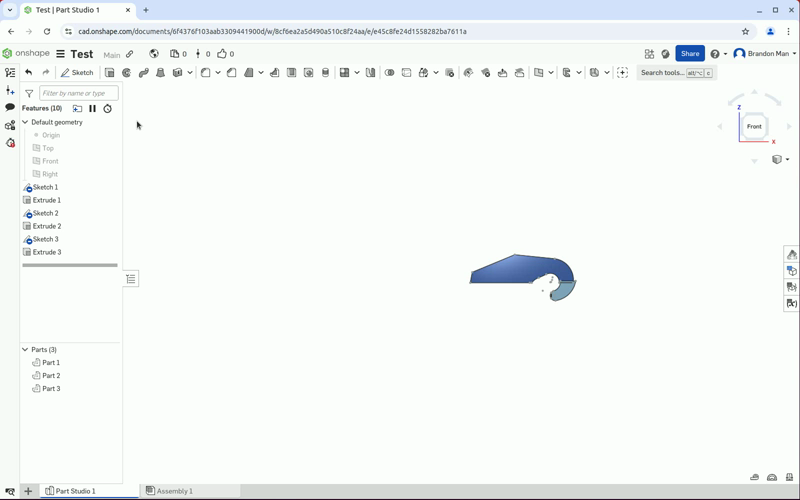
key(shift+h)
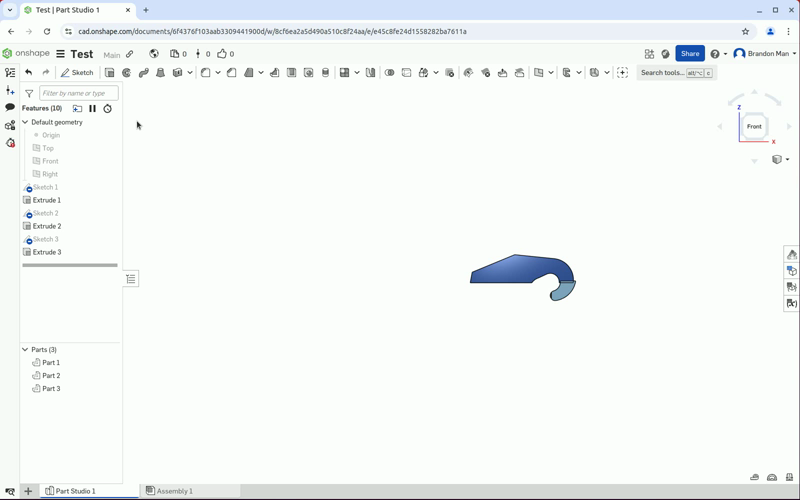
mouse_move(73, 189)
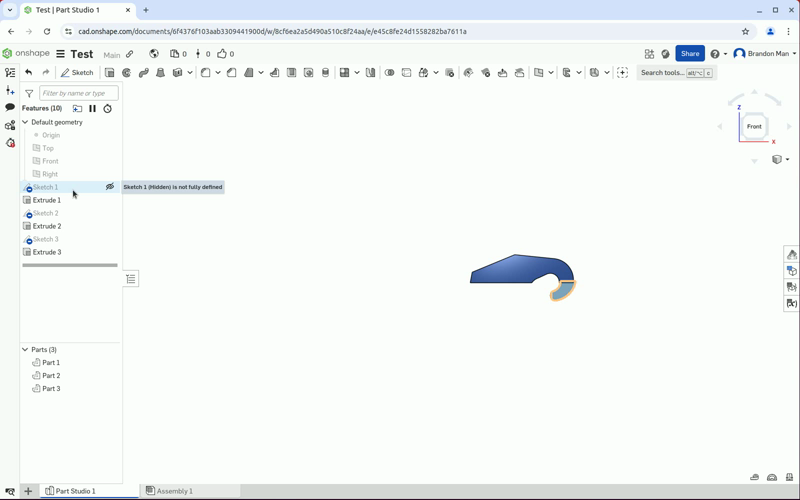
click(73, 189)
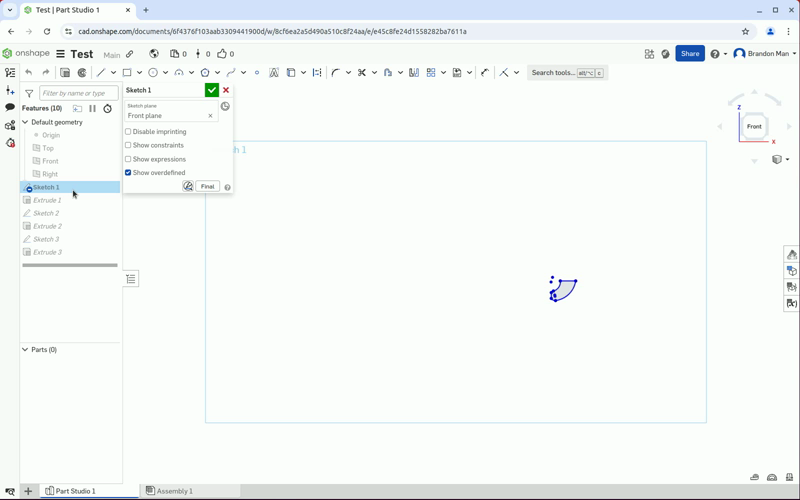
mouse_move(229, 92)
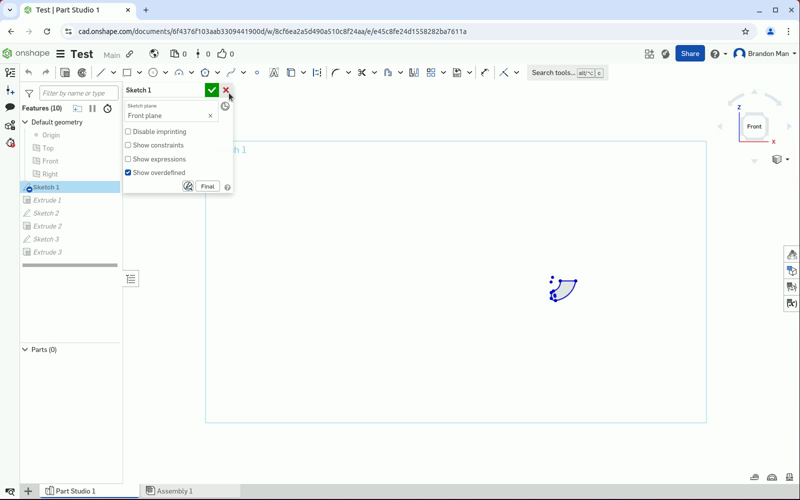
click(229, 92)
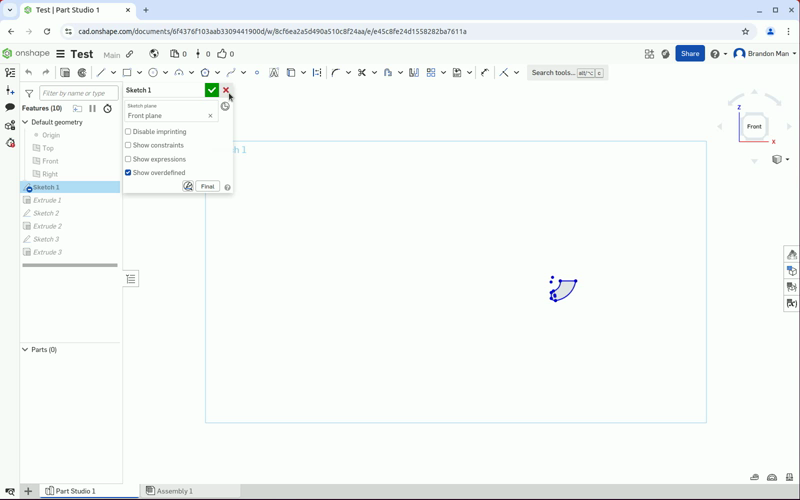
key(shift+s)
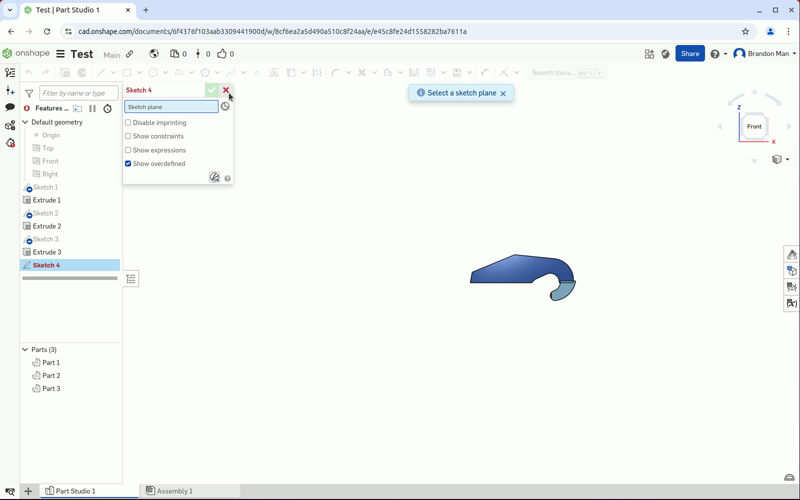
mouse_move(73, 163)
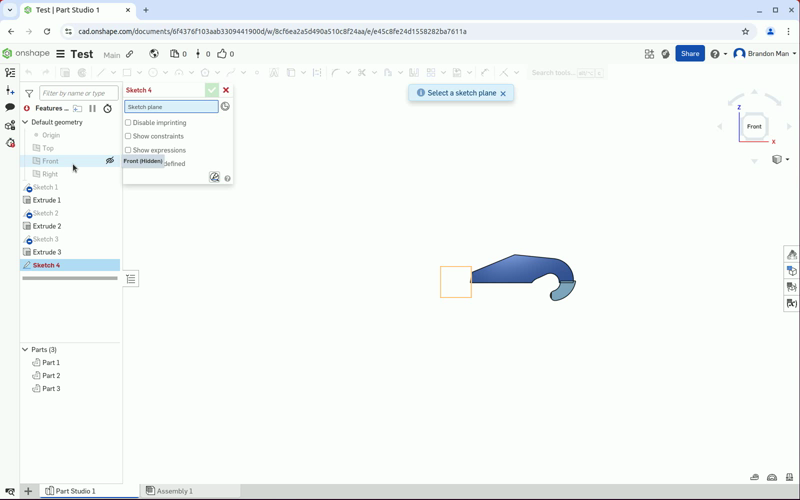
click(73, 163)
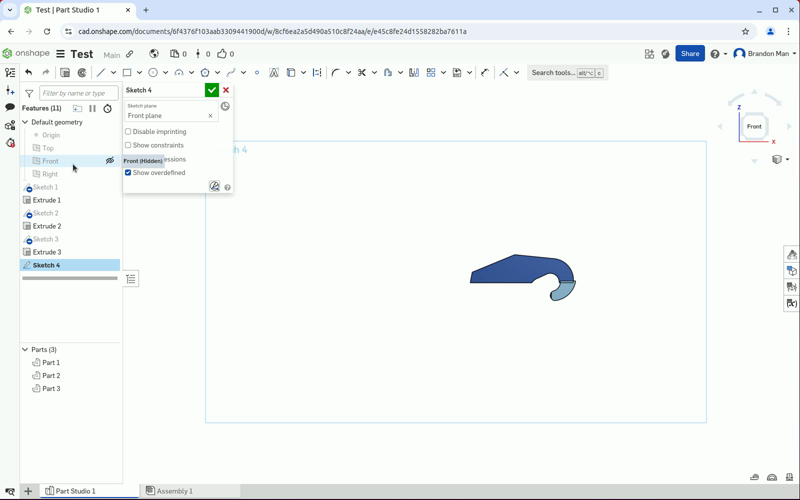
mouse_move(73, 352)
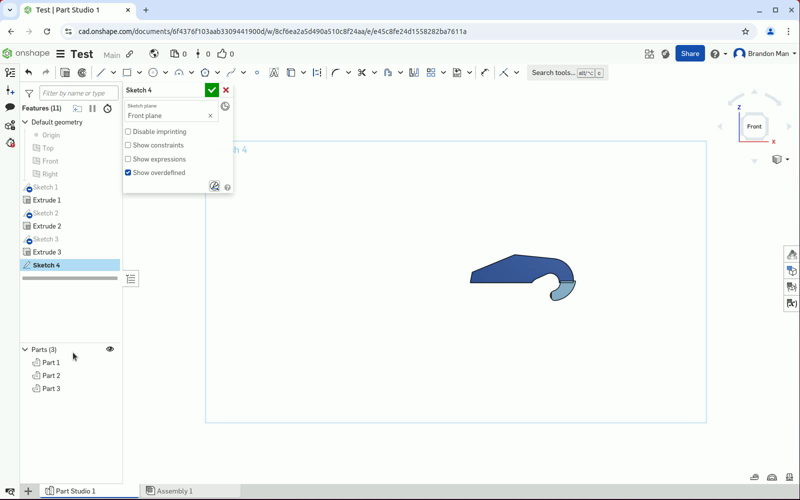
key(y)
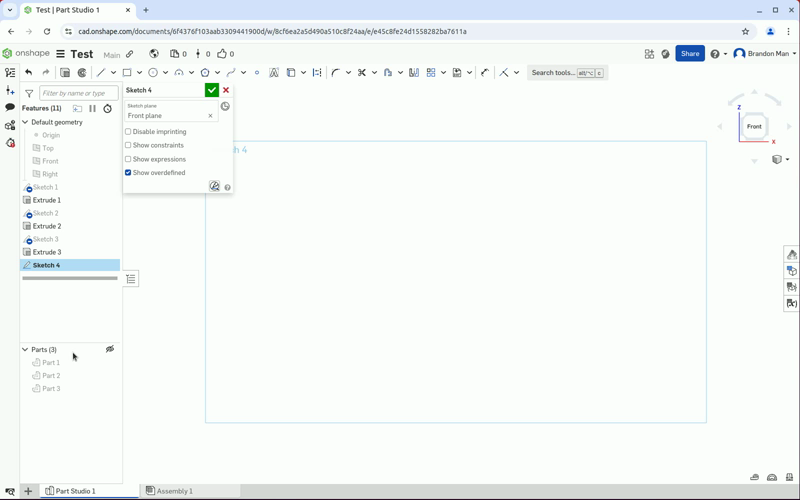
key(l)
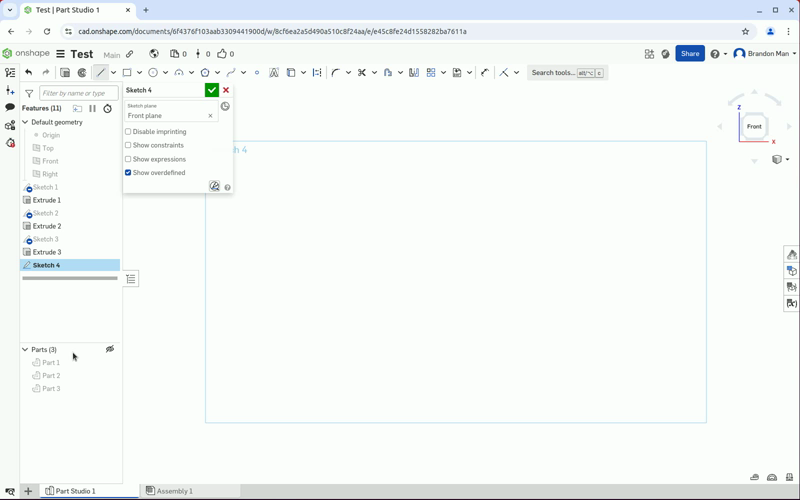
key_down(shift)
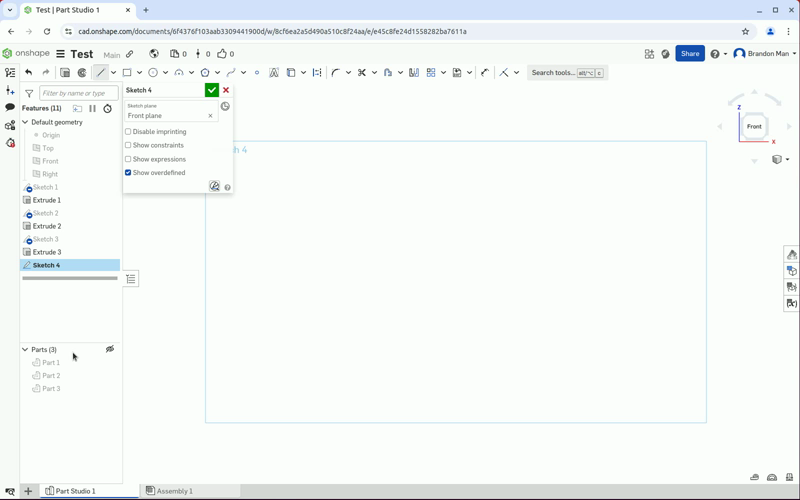
mouse_move(416, 330)
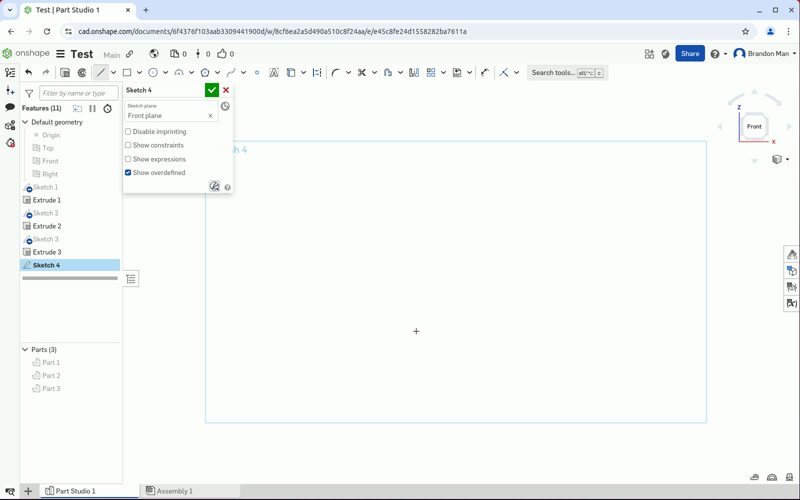
click(416, 330)
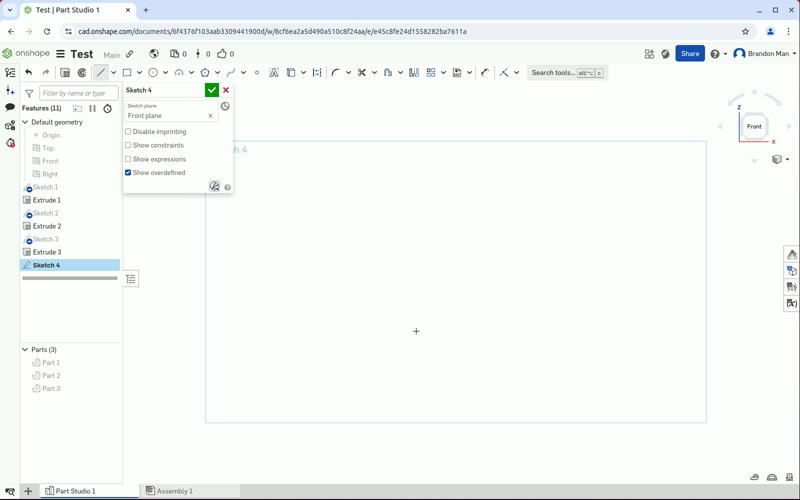
key_up(shift)
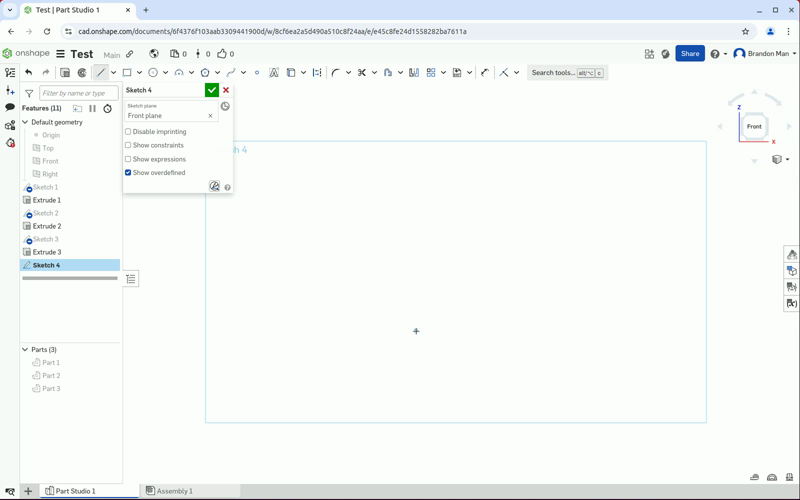
key_down(shift)
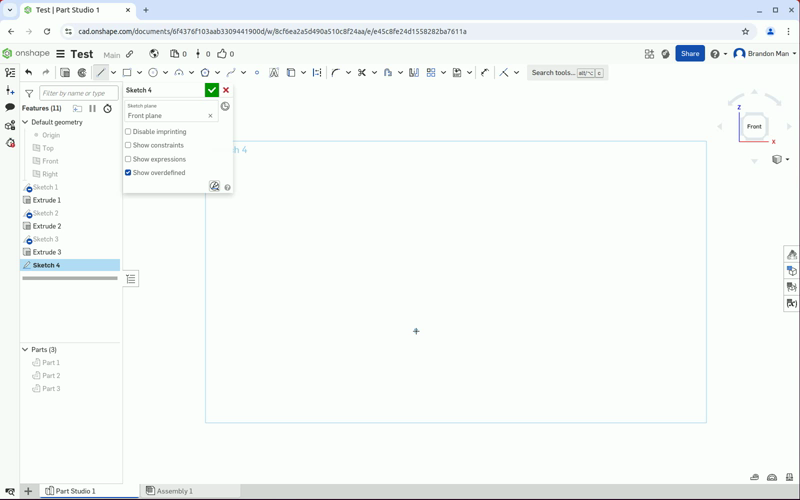
mouse_move(529, 322)
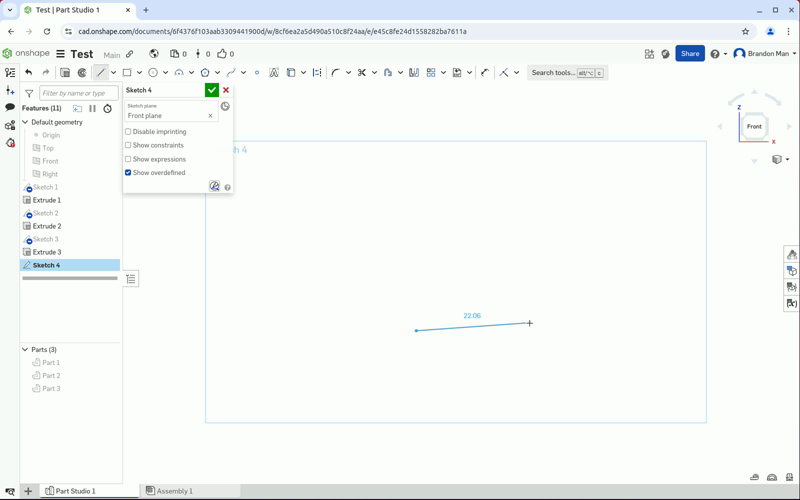
click(529, 322)
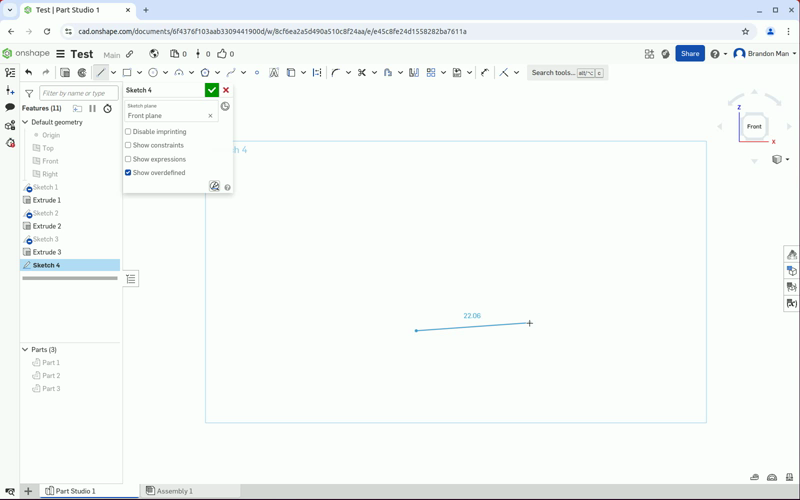
key_up(shift)
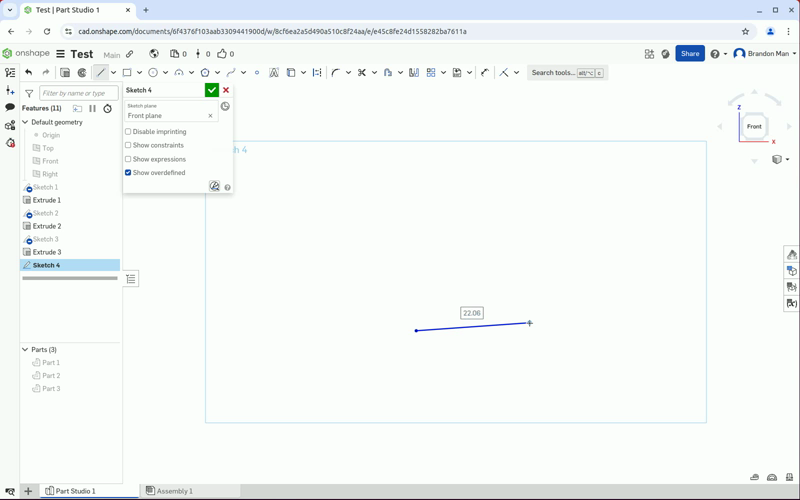
key_down(shift)
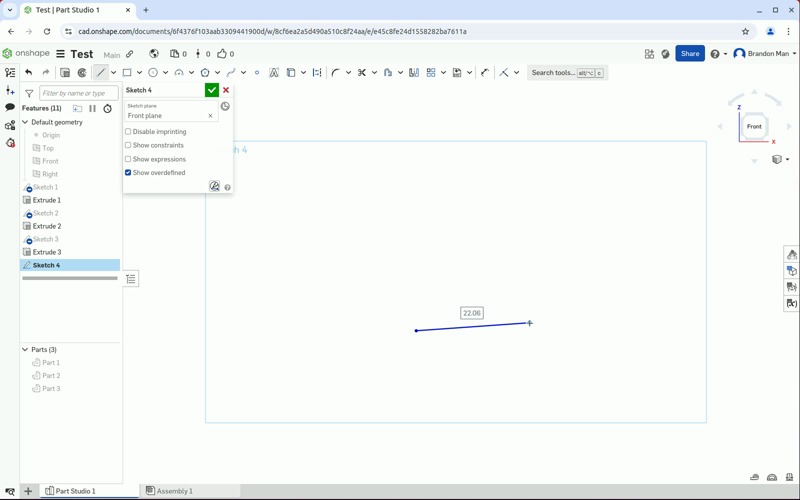
mouse_move(559, 322)
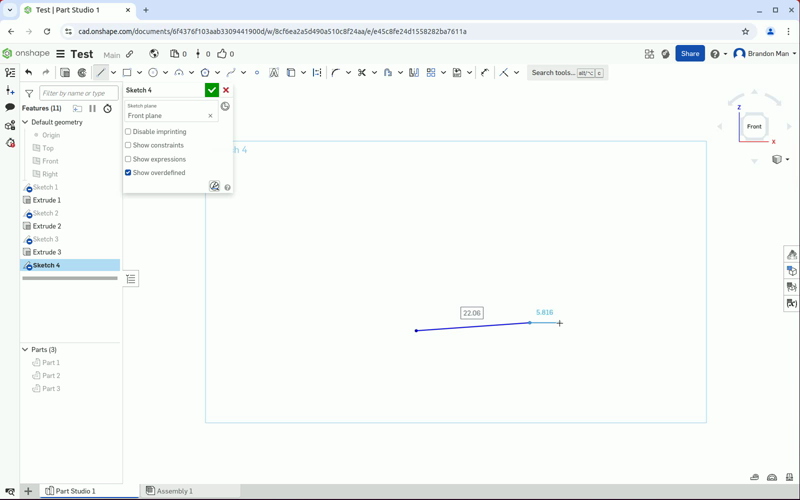
mouse_move(529, 300)
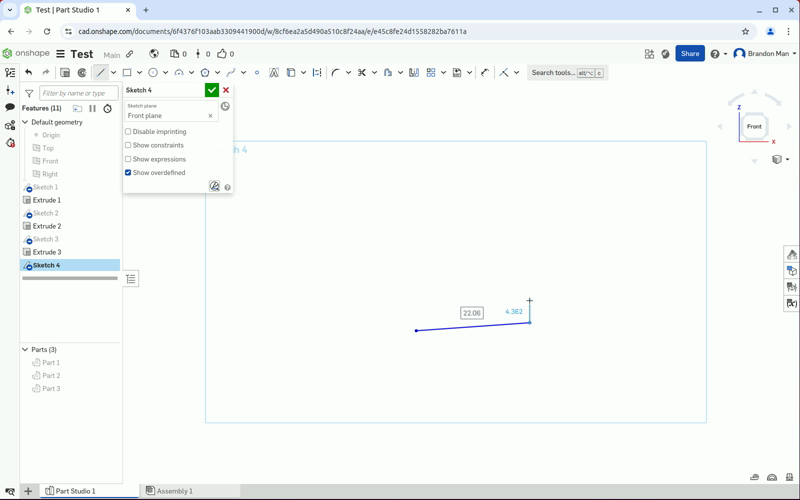
click(529, 300)
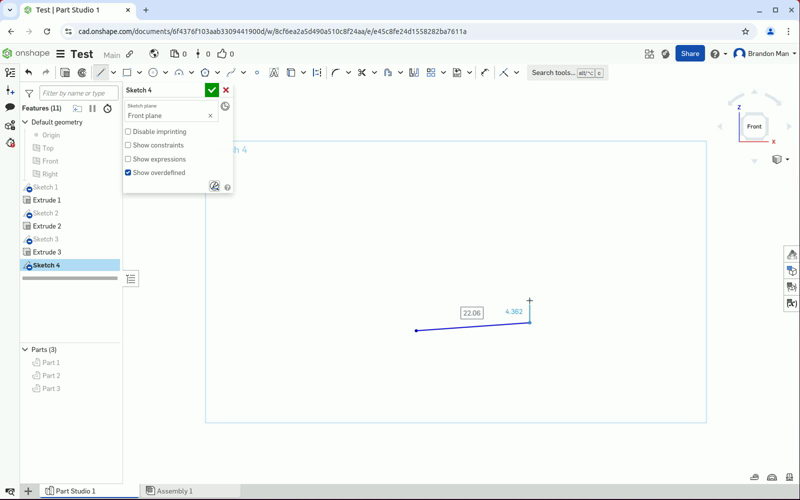
key_up(shift)
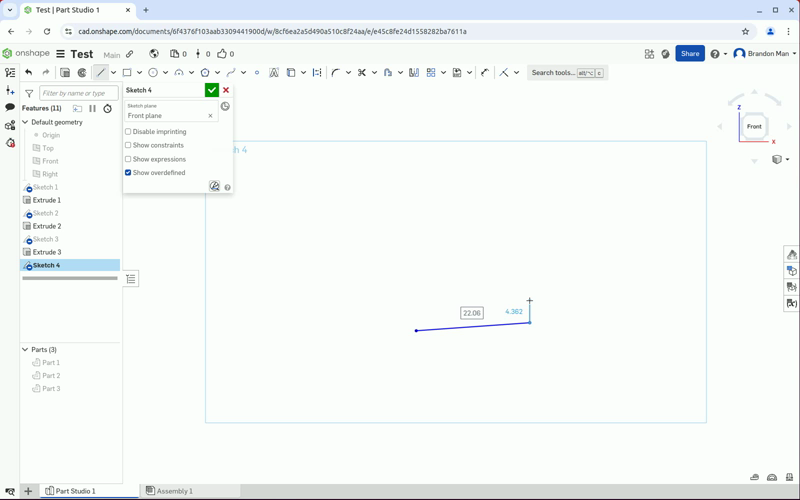
key_down(shift)
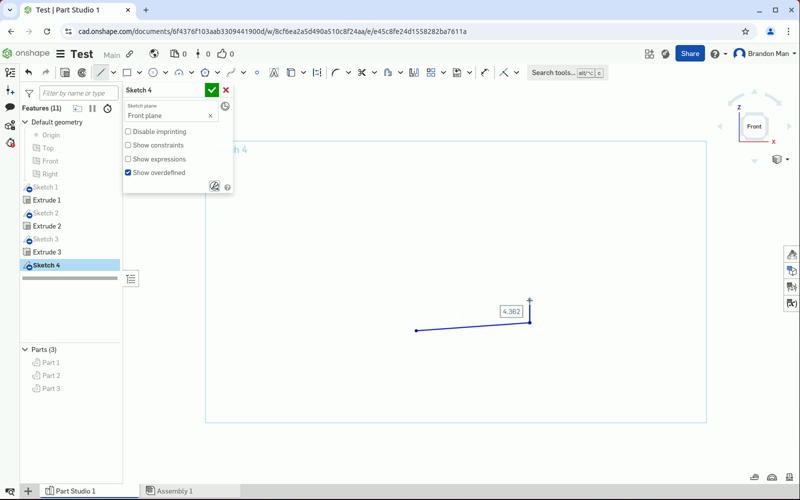
mouse_move(559, 300)
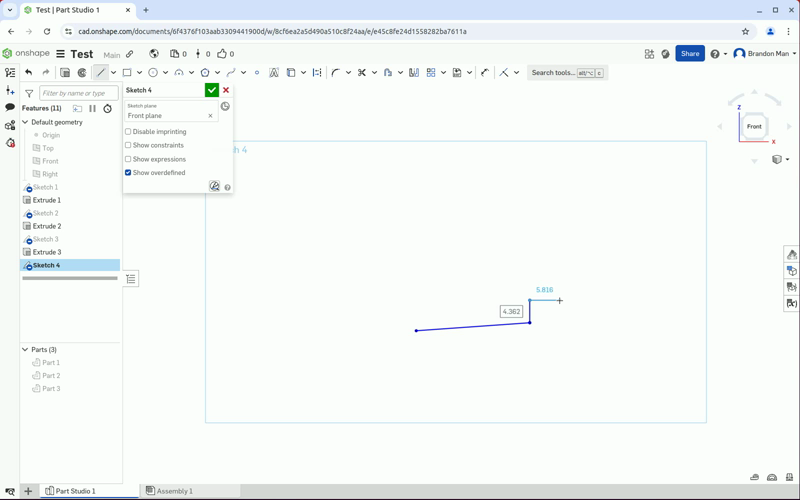
mouse_move(529, 293)
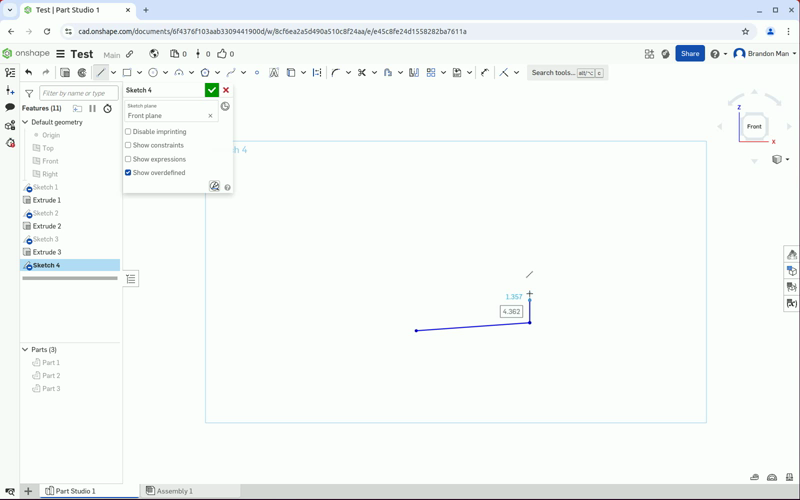
scroll(6)
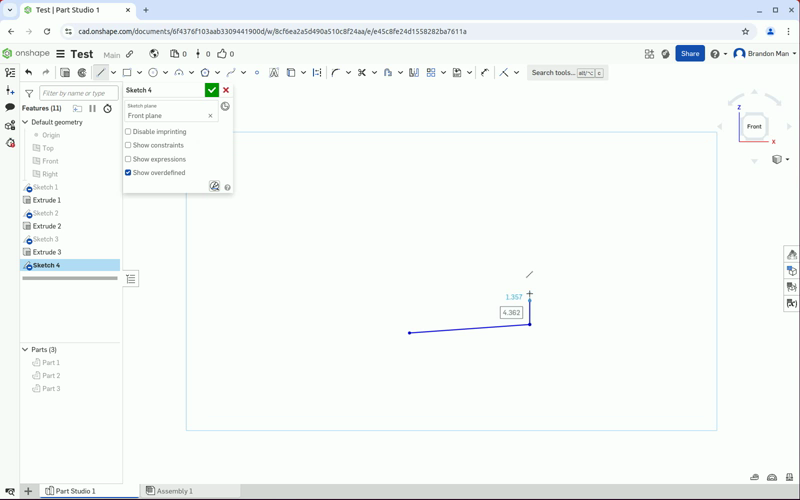
scroll(6)
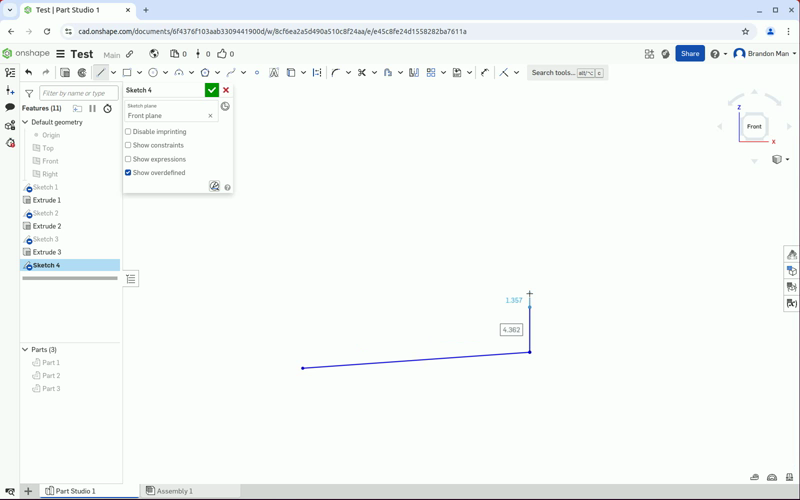
scroll(6)
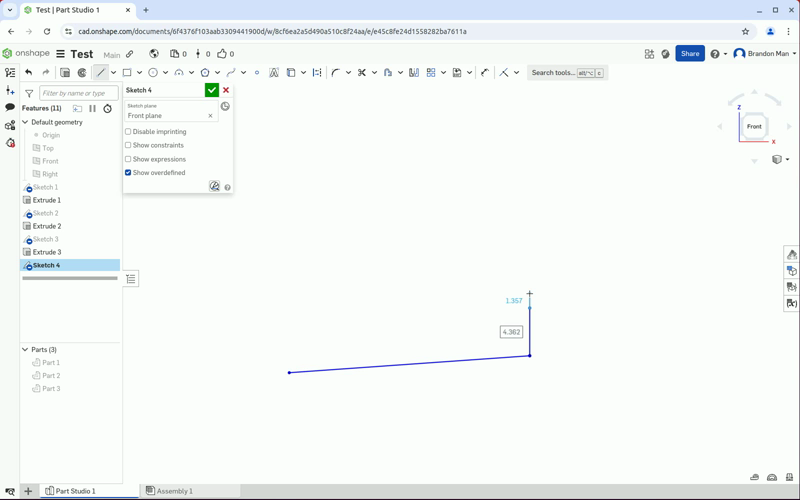
scroll(6)
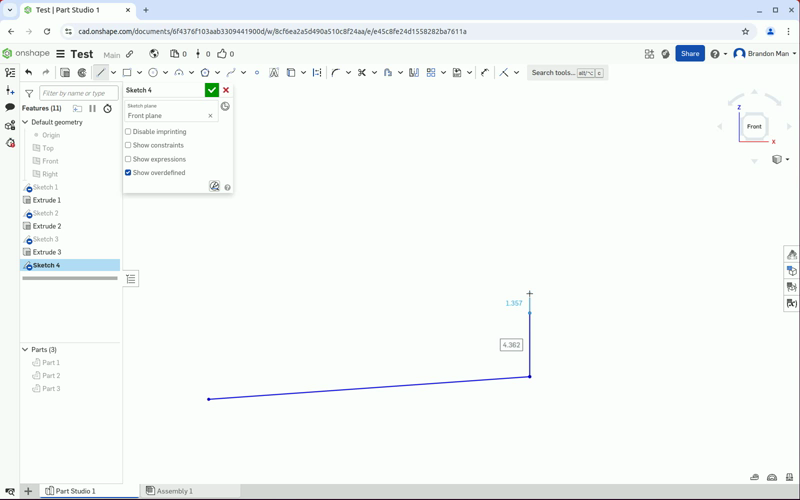
scroll(6)
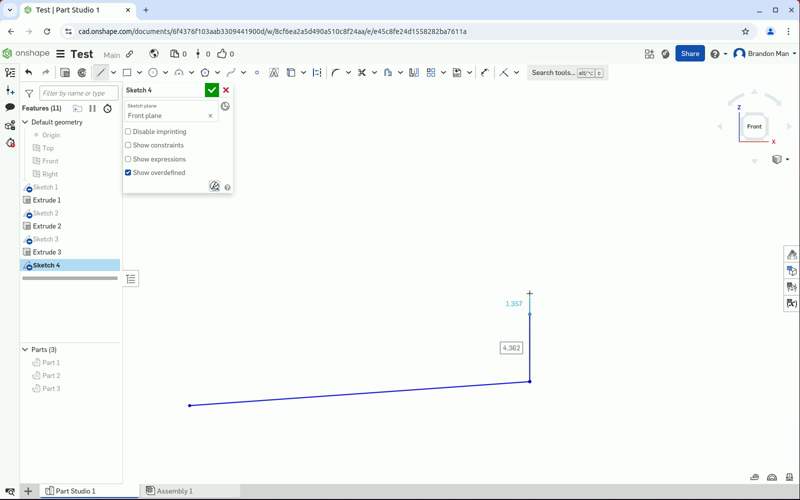
scroll(6)
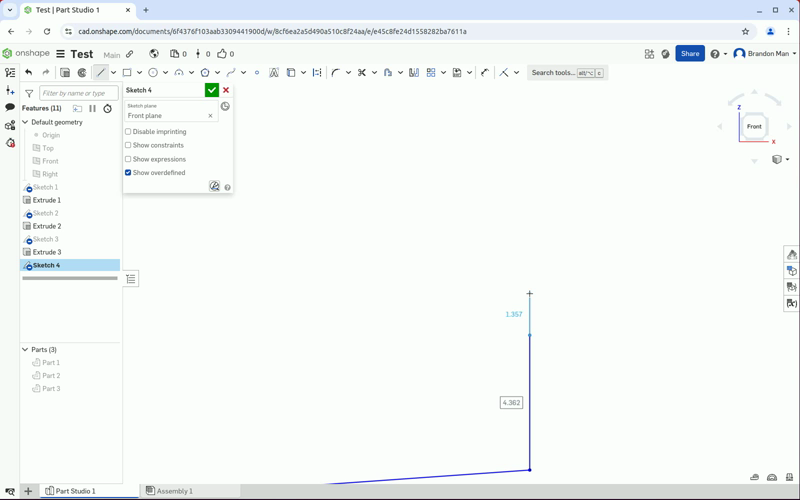
scroll(6)
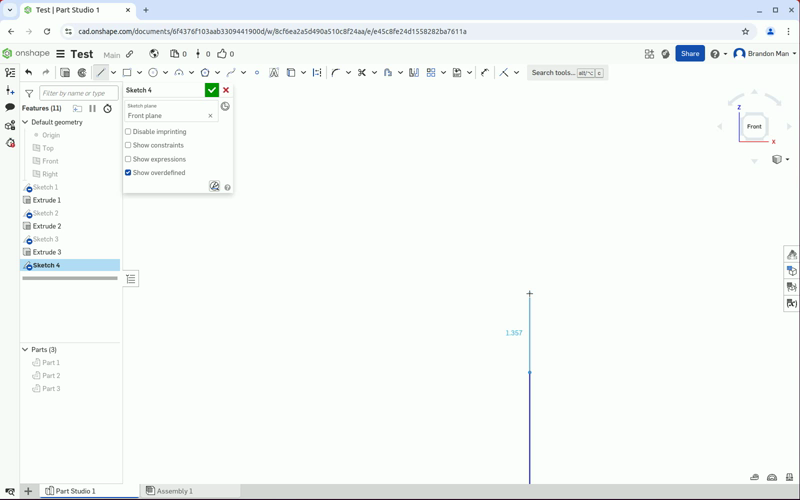
click(529, 293)
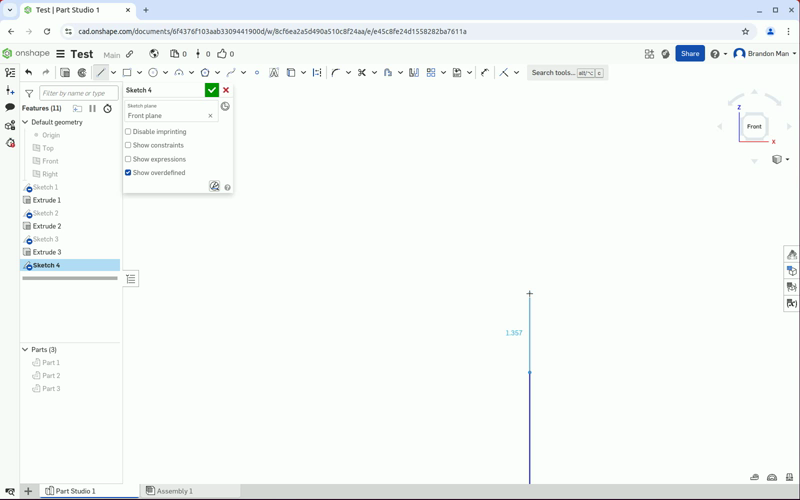
scroll(-6)
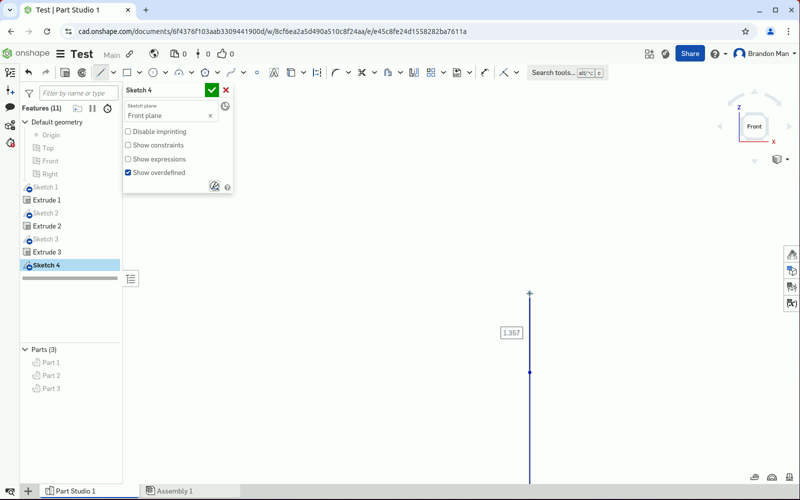
scroll(-6)
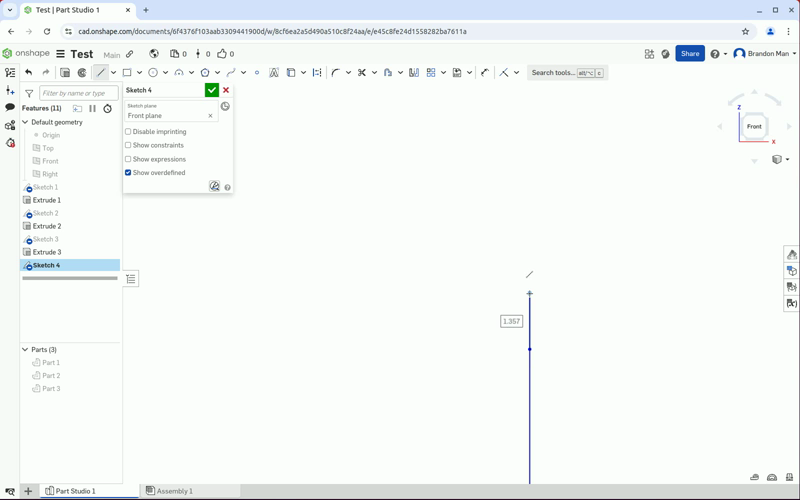
scroll(-6)
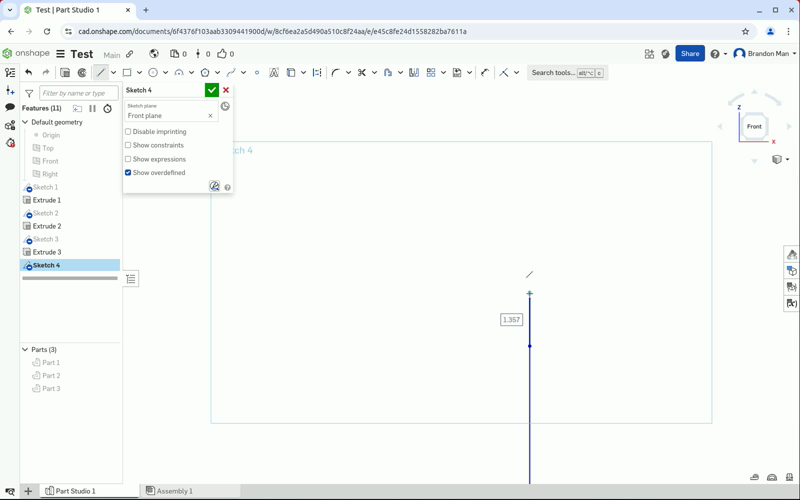
scroll(-6)
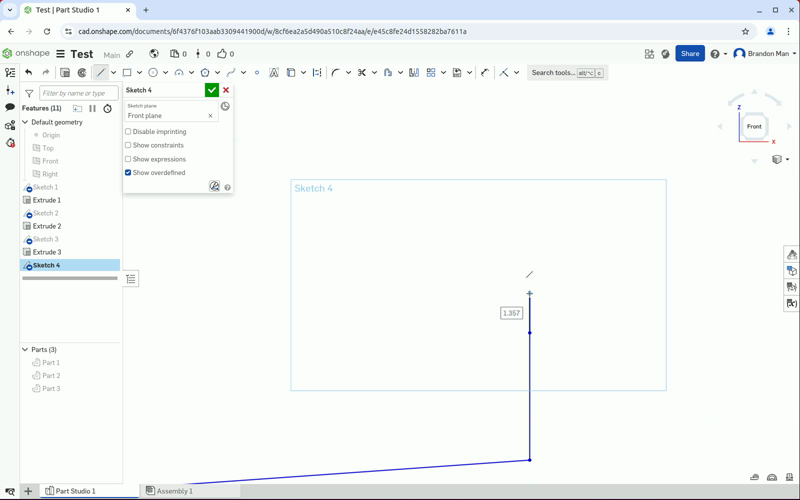
scroll(-6)
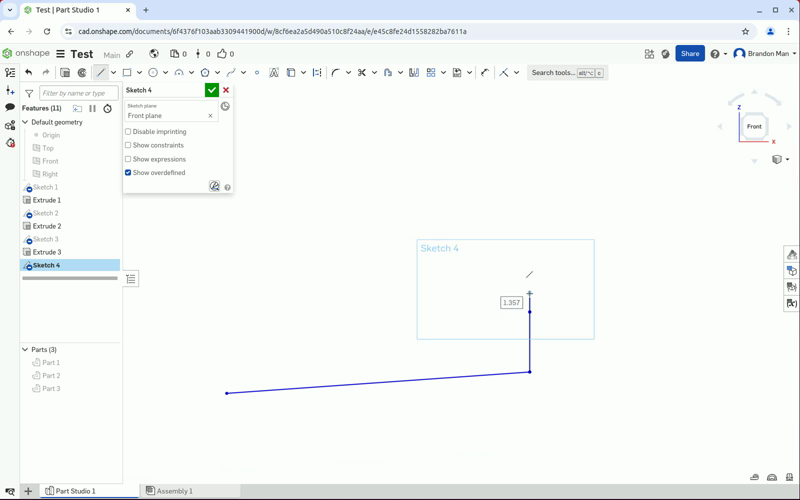
scroll(-6)
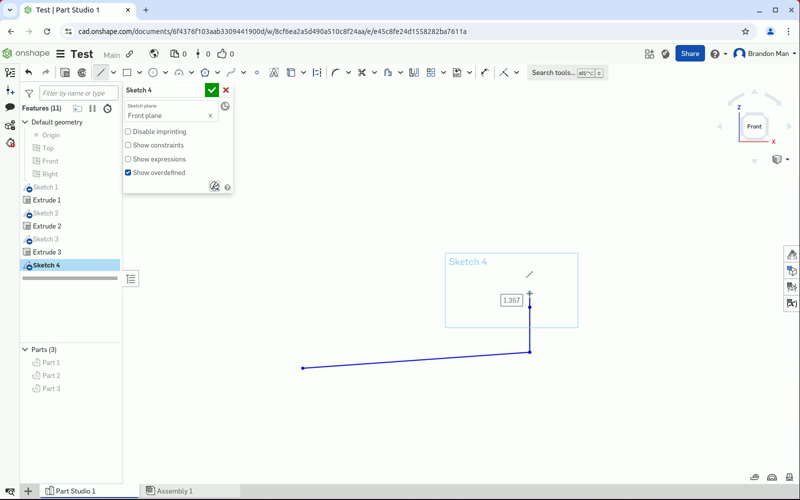
scroll(-6)
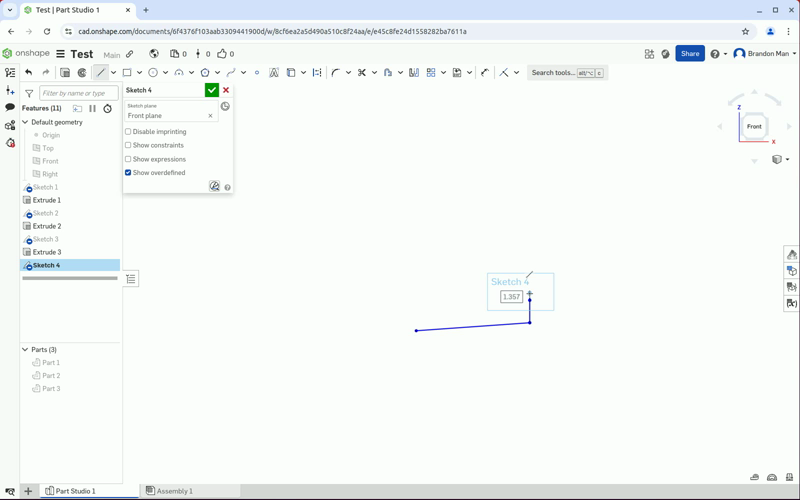
key_up(shift)
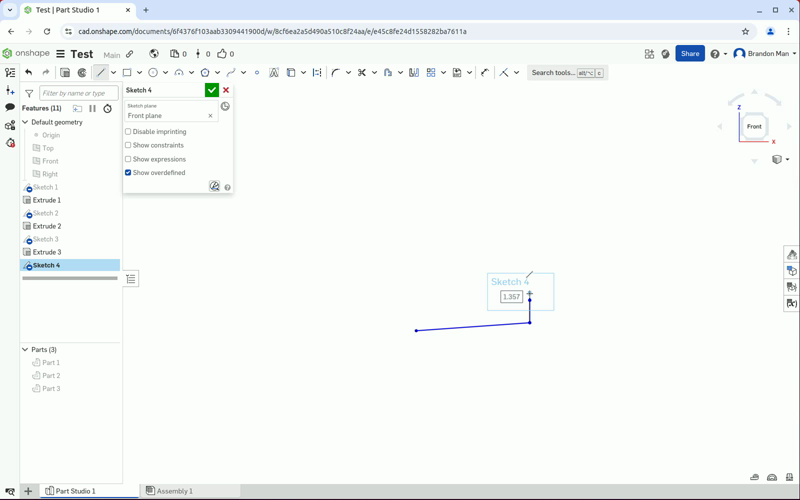
key(esc)
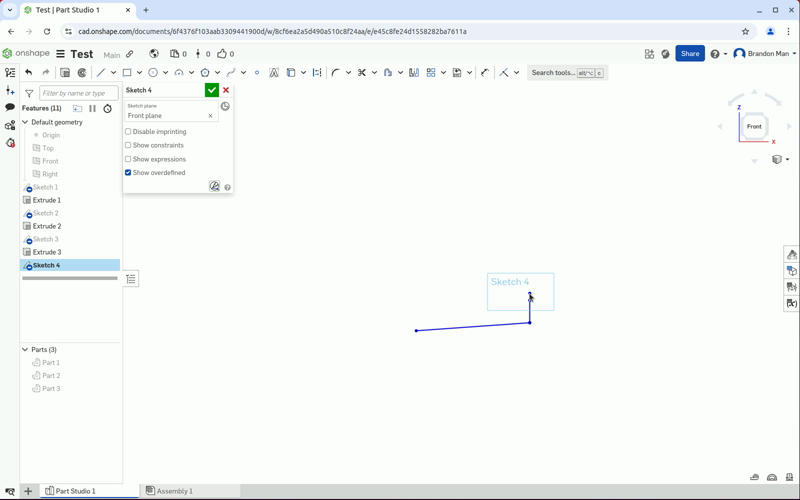
key(a)
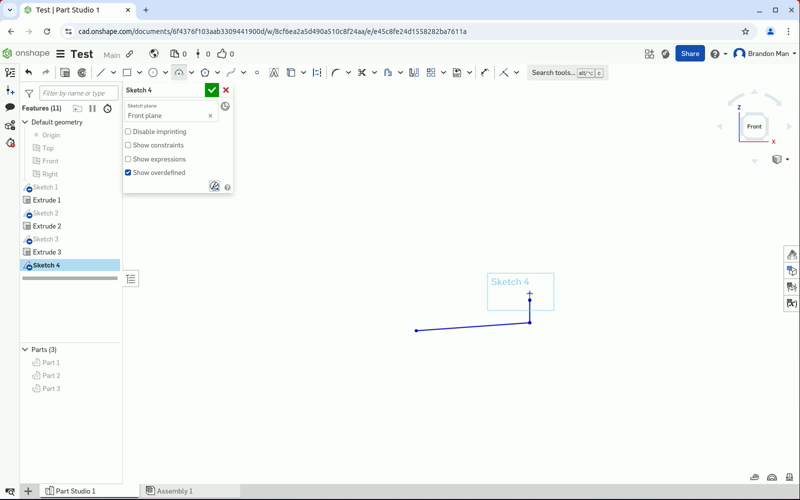
mouse_move(529, 293)
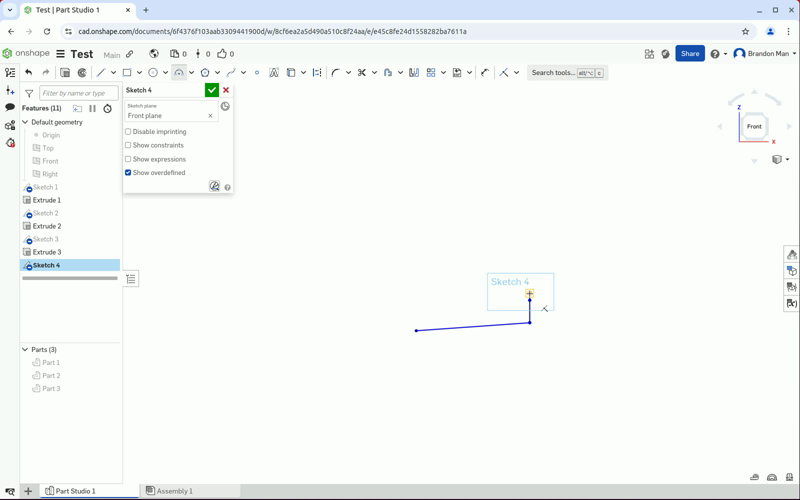
click(529, 293)
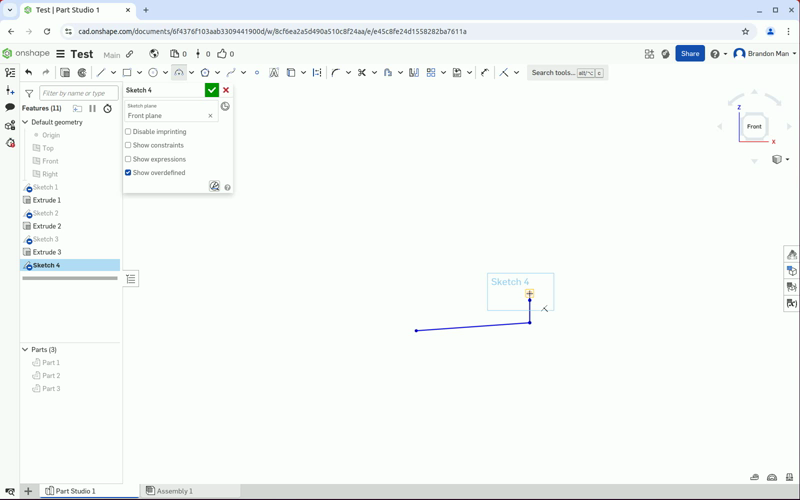
key_down(shift)
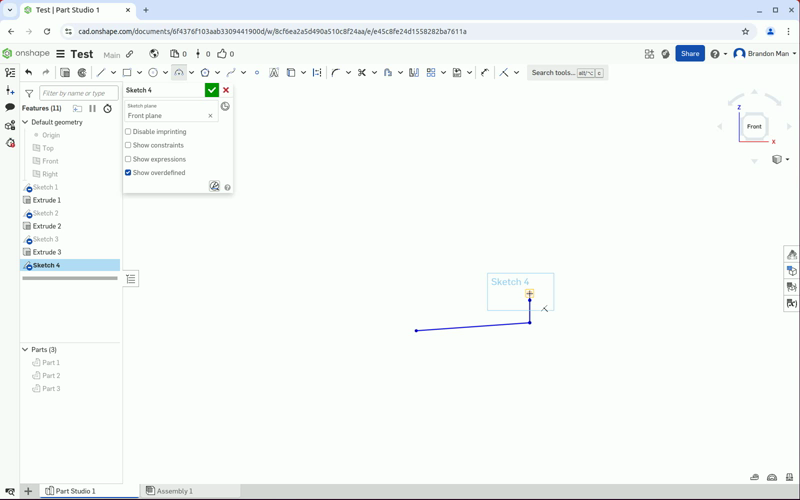
mouse_move(532, 283)
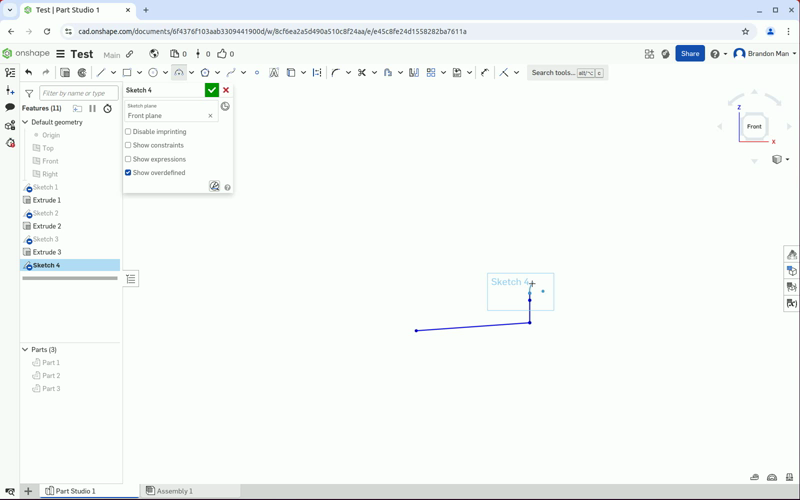
click(532, 283)
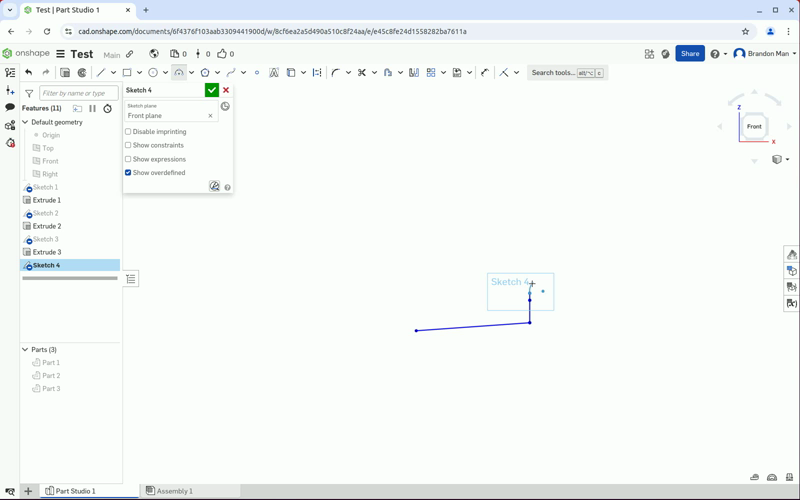
mouse_move(529, 288)
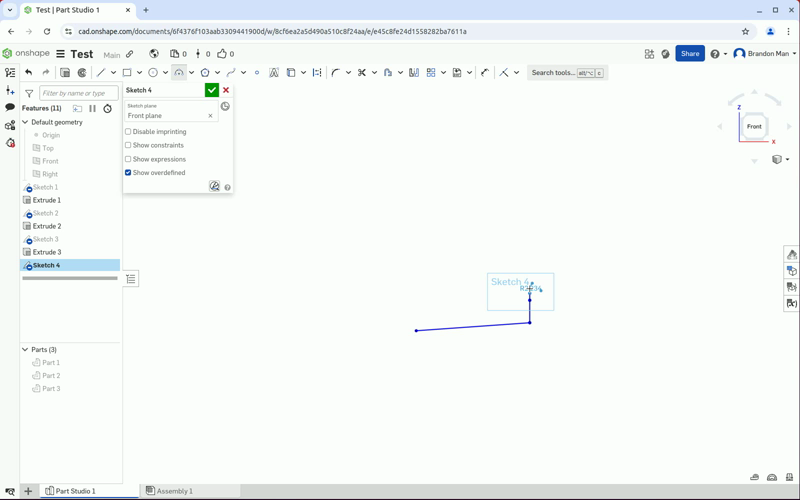
click(529, 288)
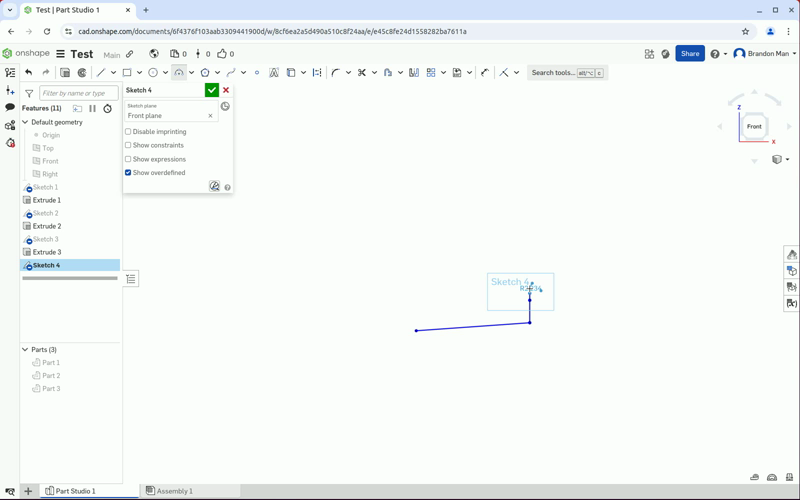
key_up(shift)
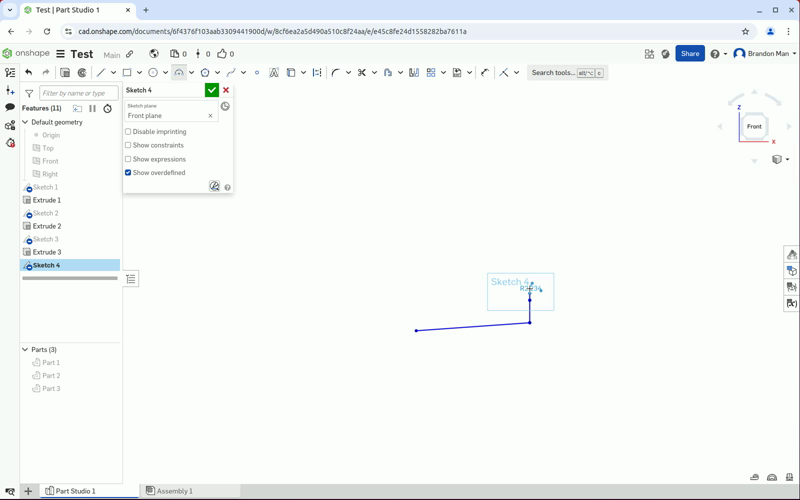
key(esc)
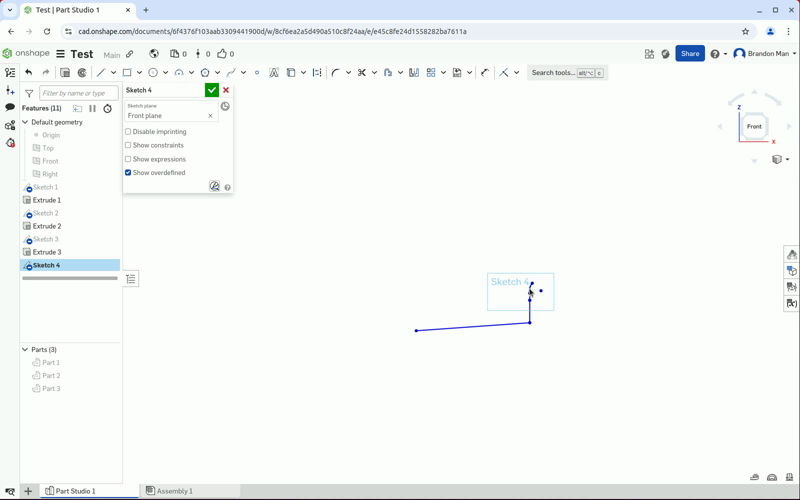
key(l)
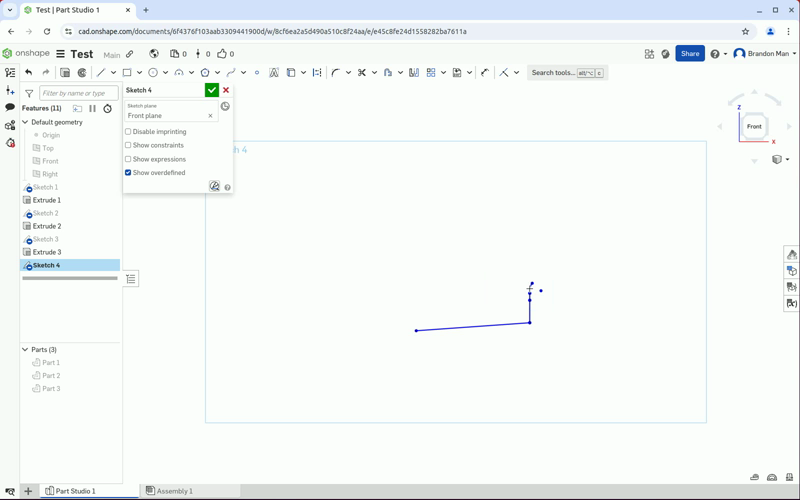
mouse_move(532, 283)
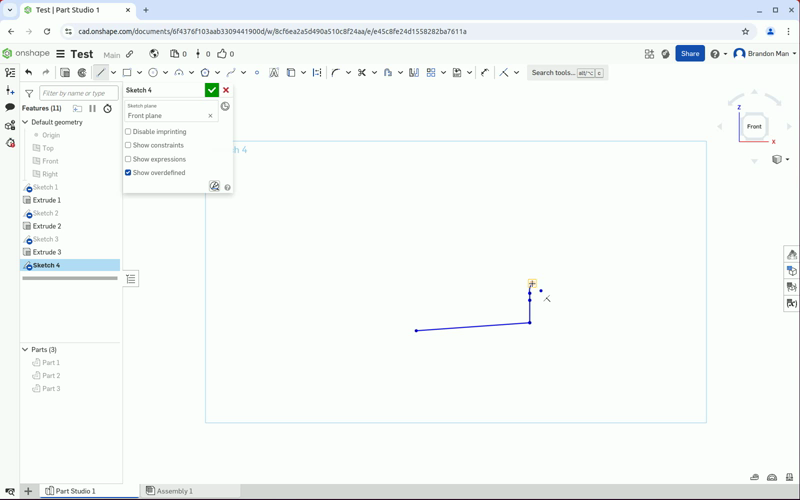
click(532, 283)
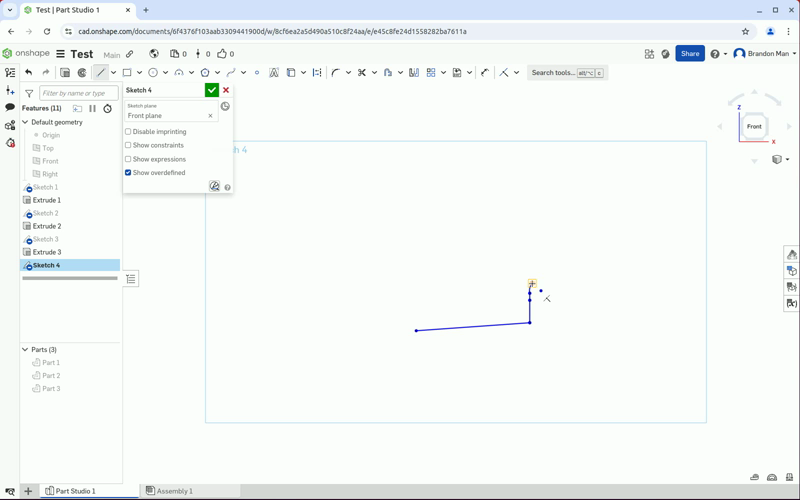
key_down(shift)
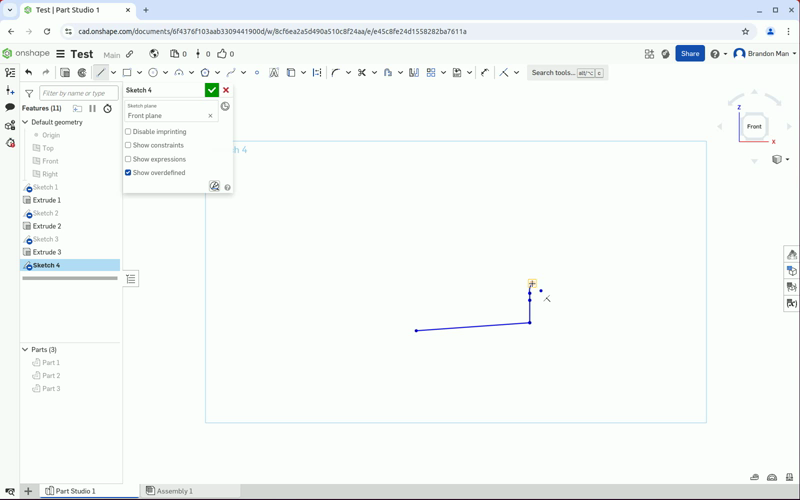
mouse_move(562, 283)
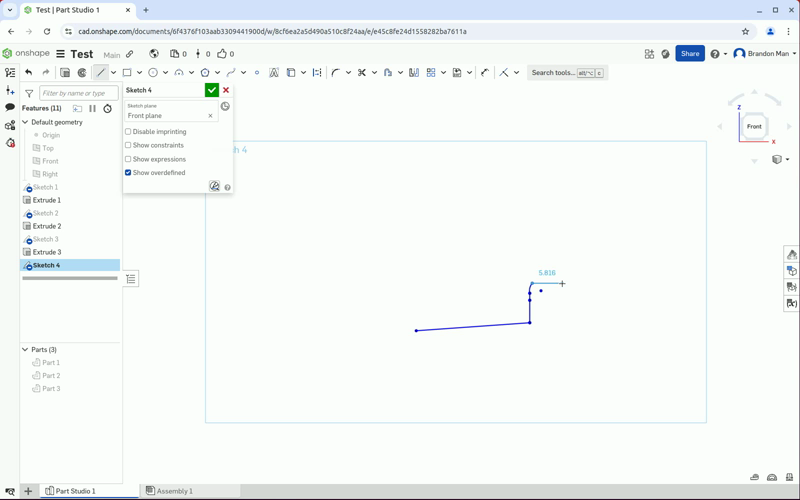
mouse_move(529, 283)
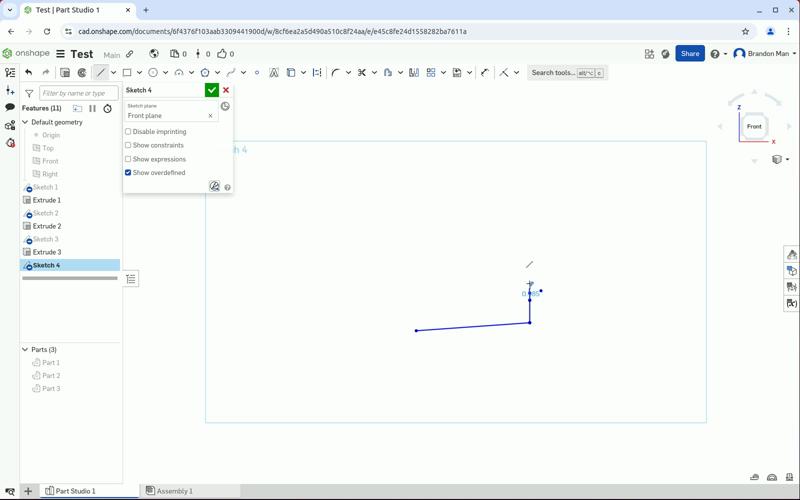
scroll(6)
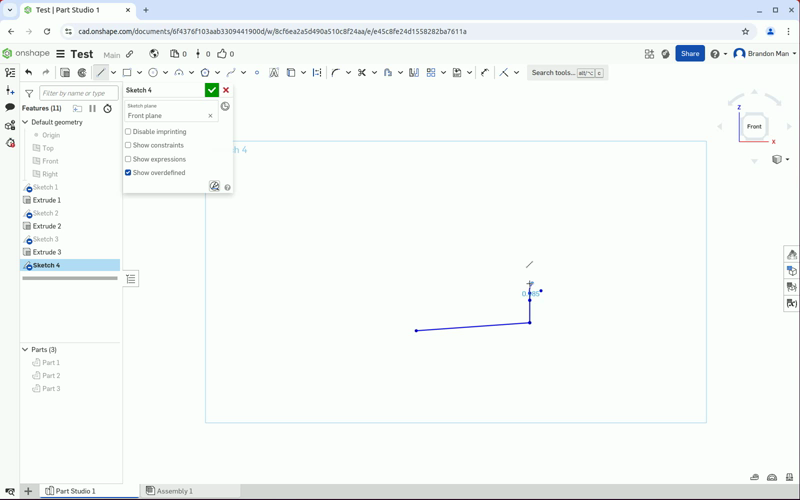
scroll(6)
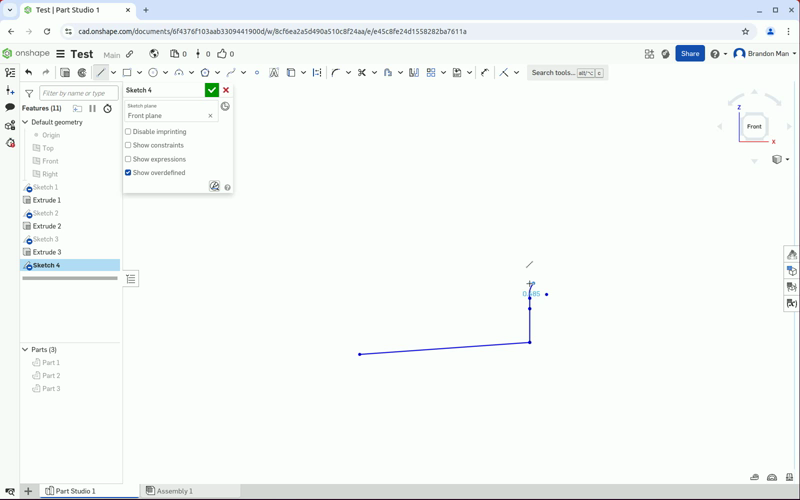
scroll(6)
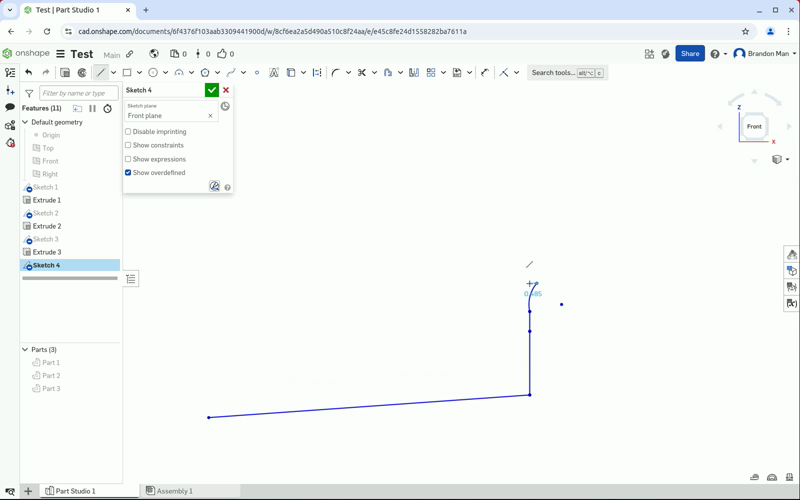
scroll(6)
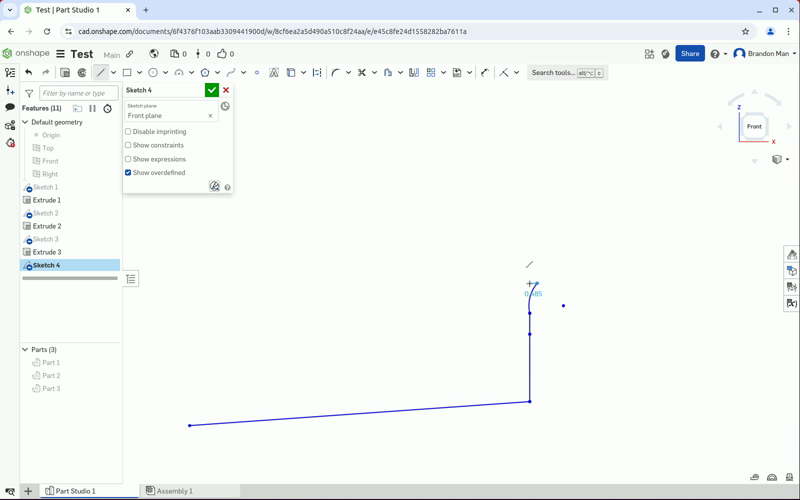
scroll(6)
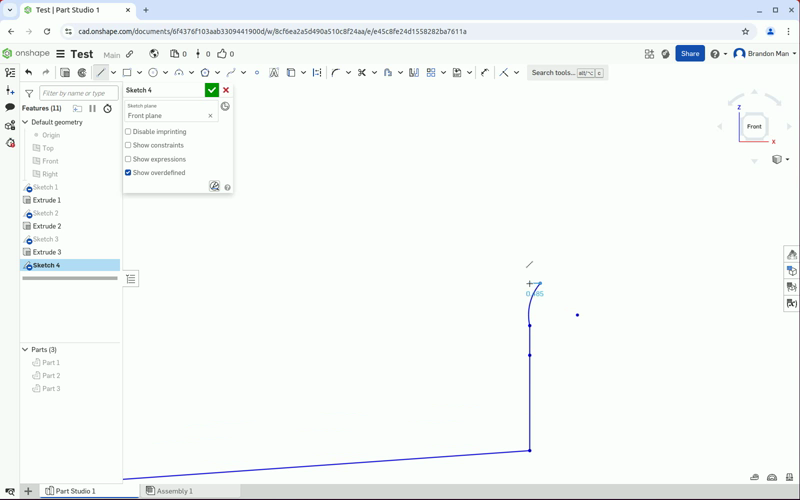
scroll(6)
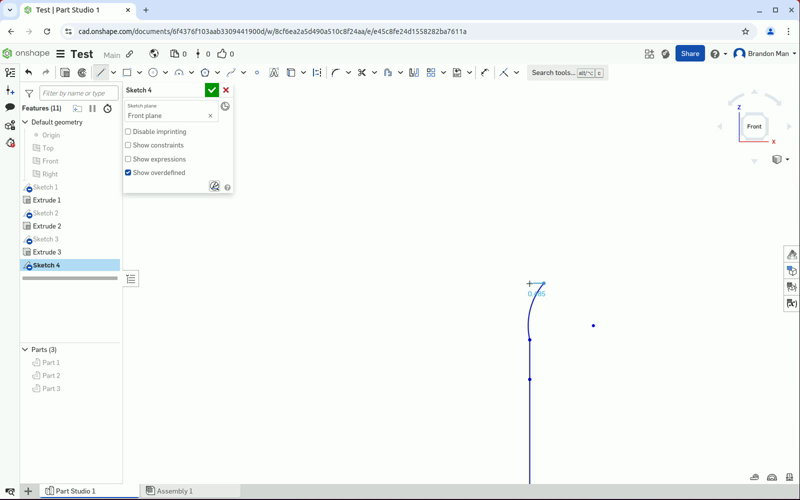
scroll(6)
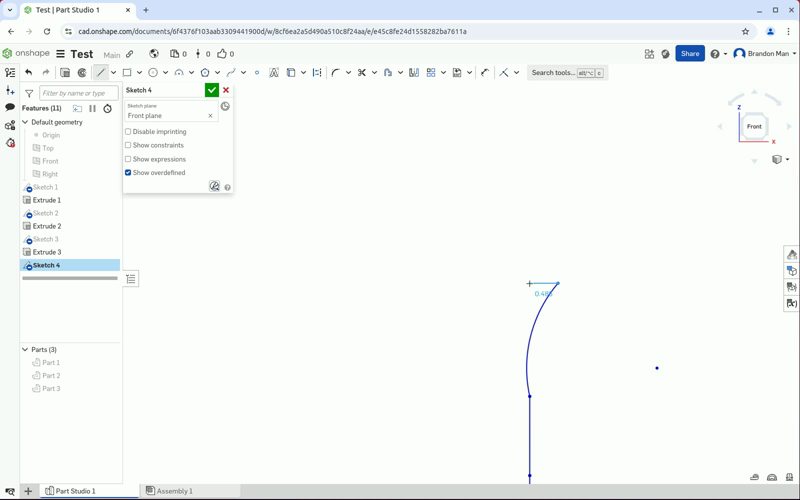
click(529, 283)
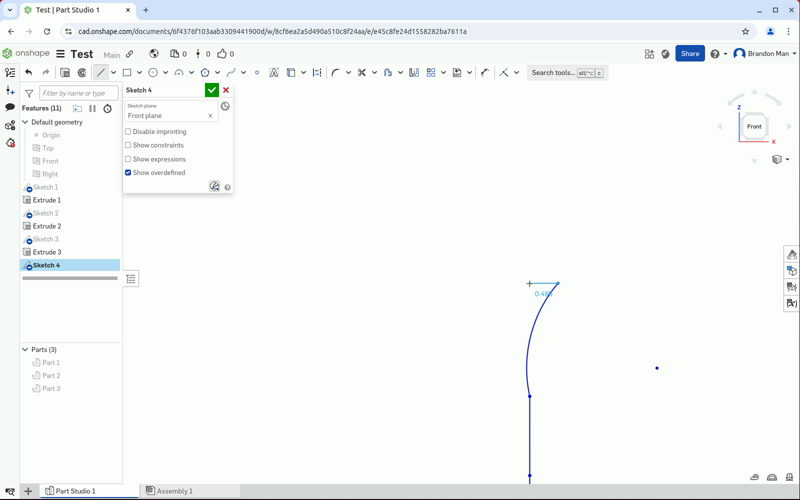
scroll(-6)
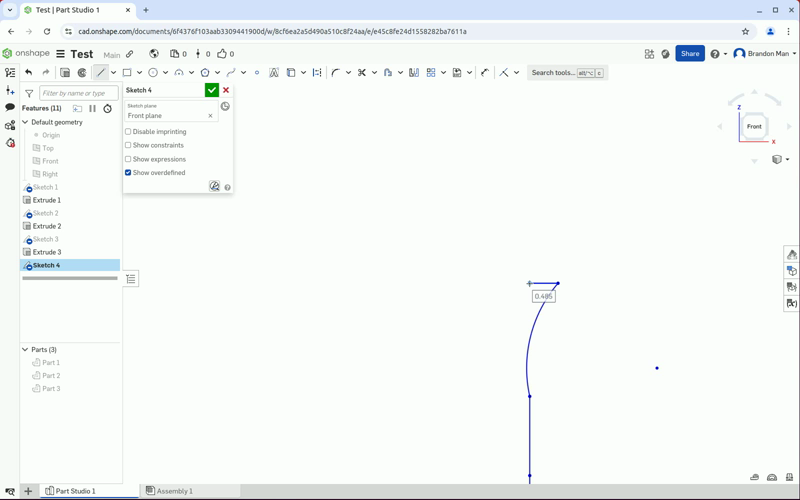
scroll(-6)
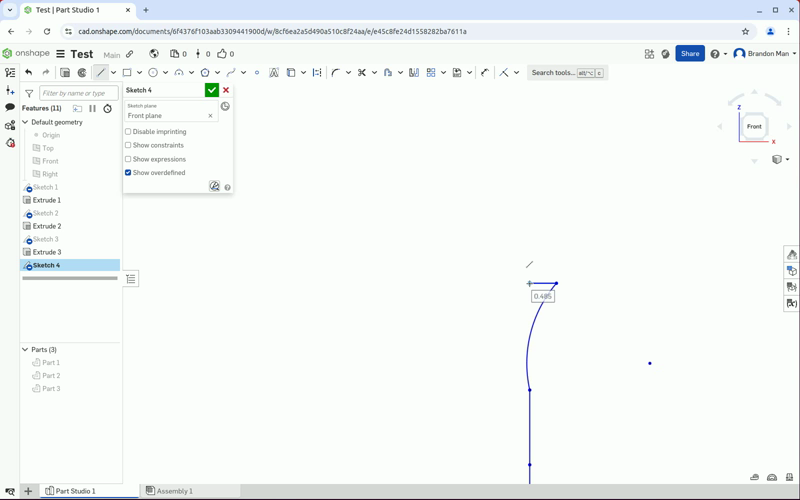
scroll(-6)
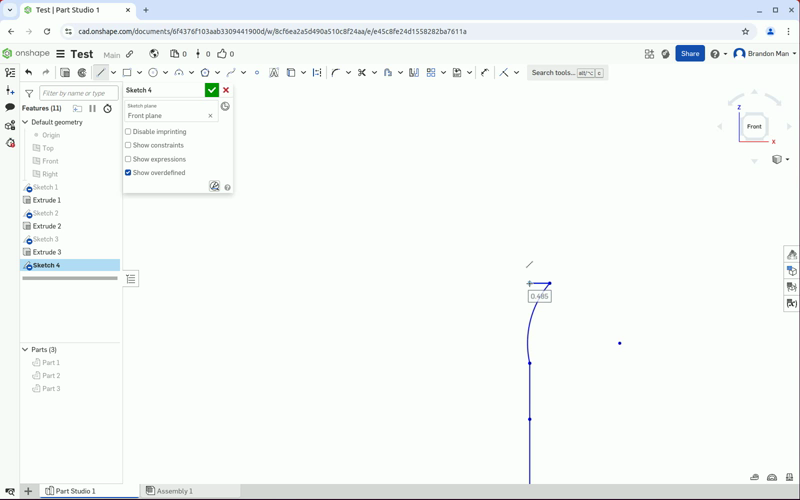
scroll(-6)
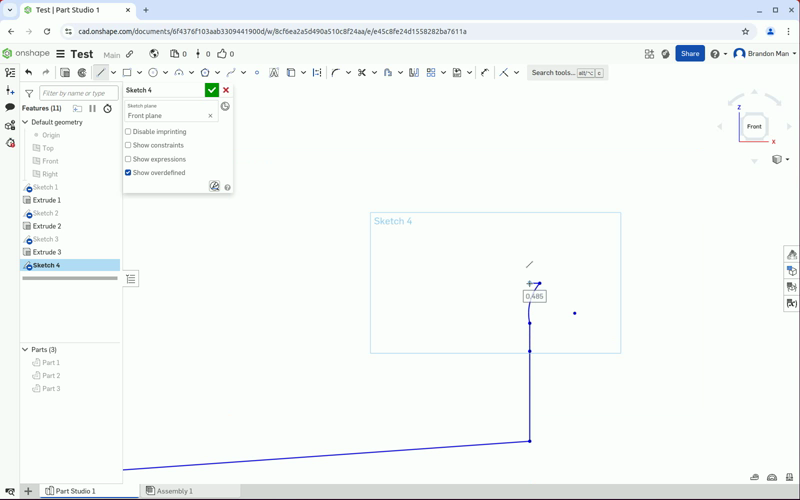
scroll(-6)
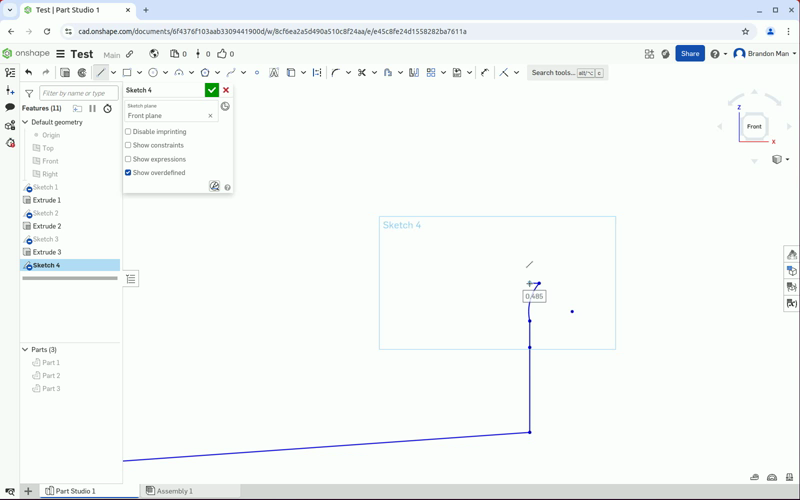
scroll(-6)
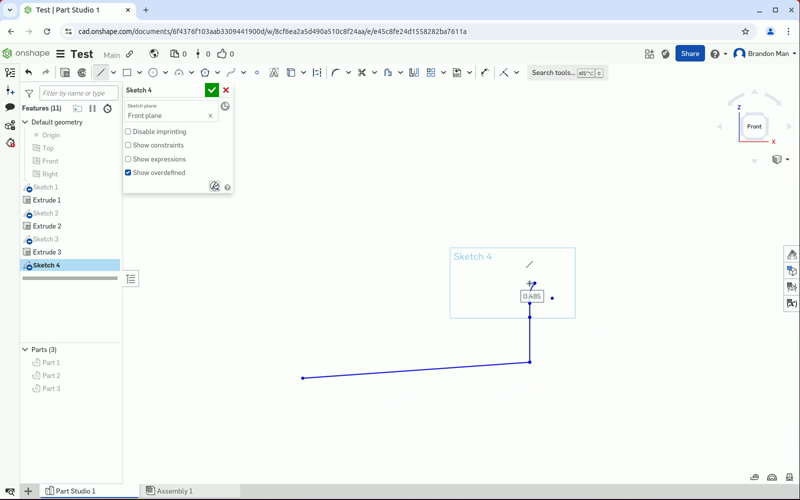
scroll(-6)
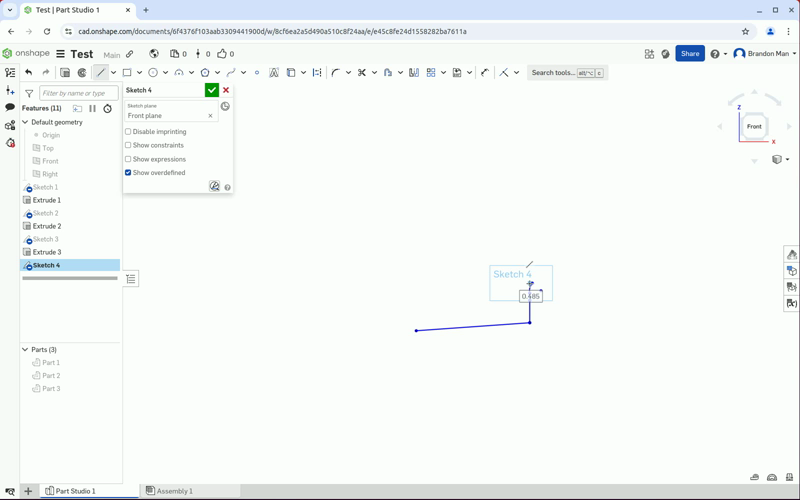
key_up(shift)
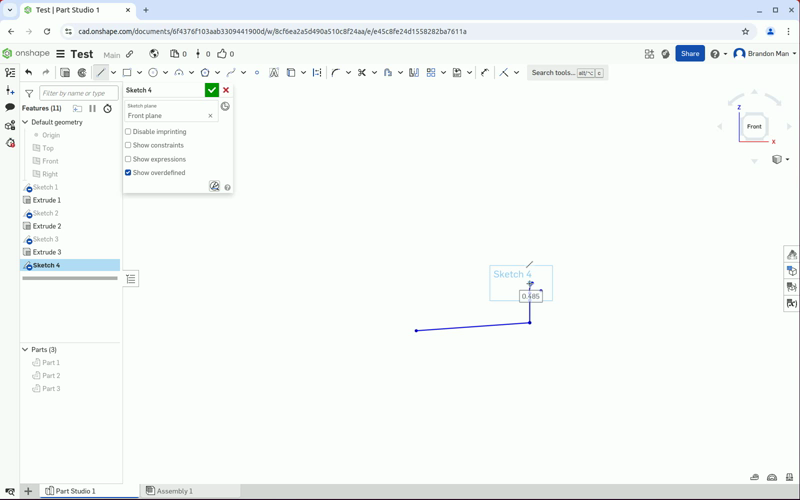
key_down(shift)
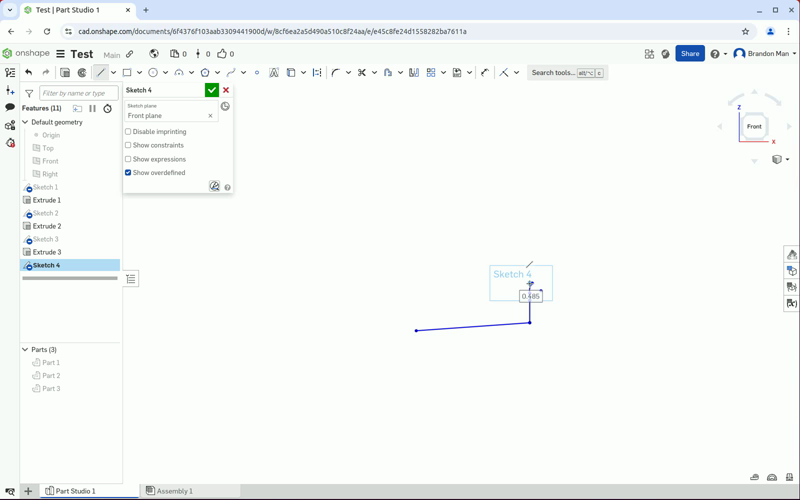
mouse_move(559, 283)
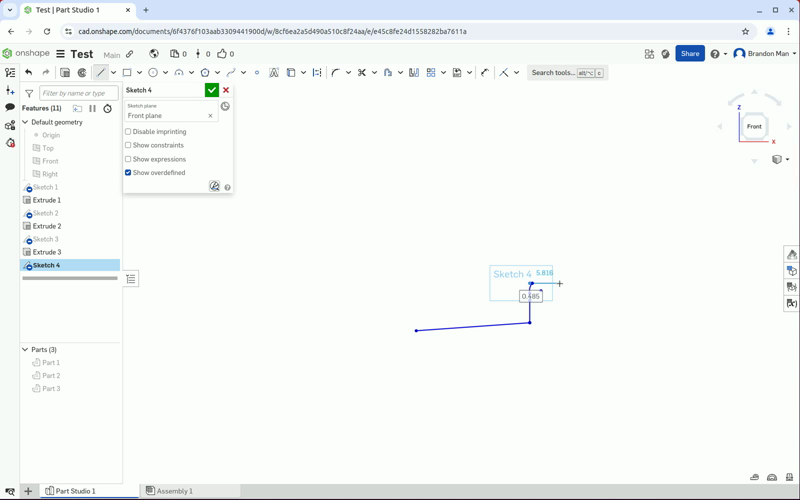
mouse_move(470, 283)
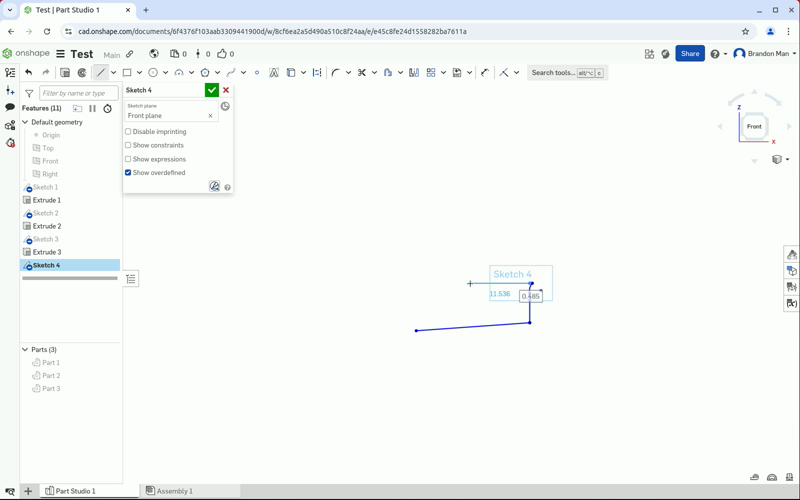
click(470, 283)
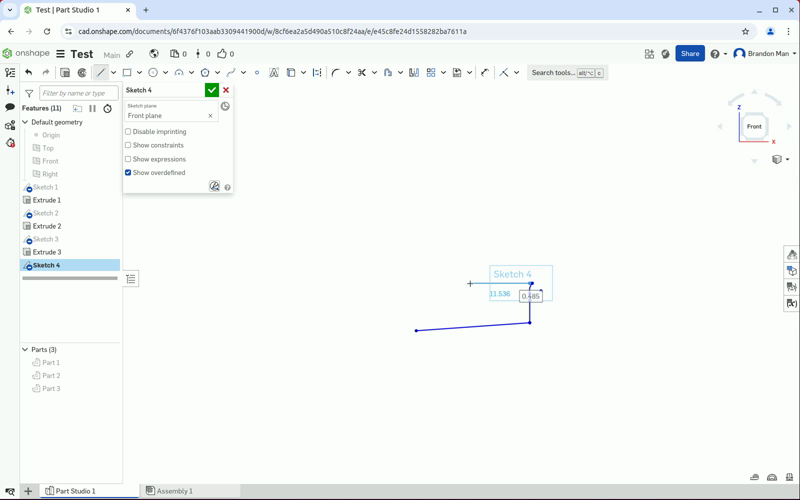
key_up(shift)
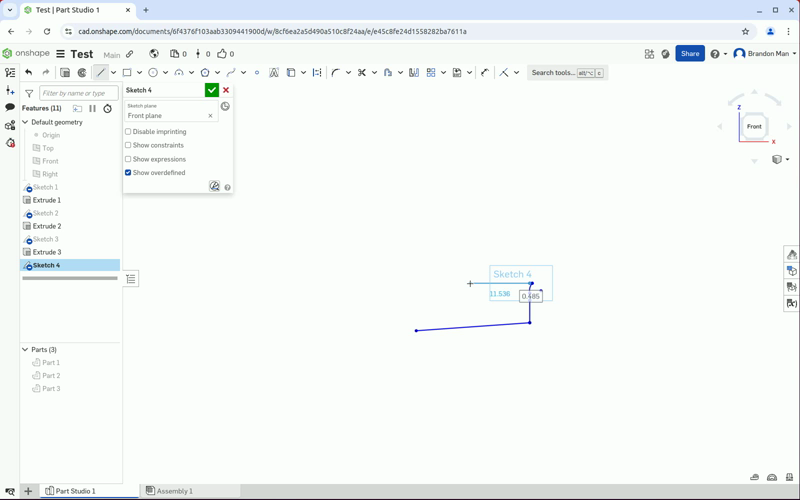
key_down(shift)
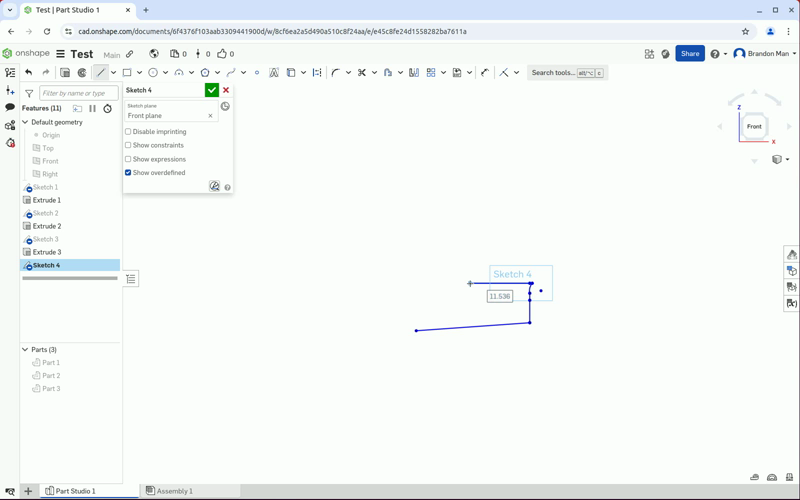
mouse_move(500, 283)
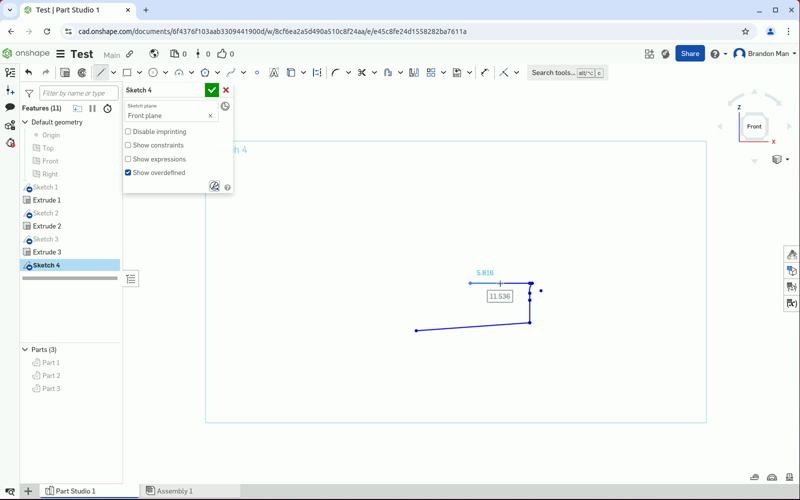
mouse_move(470, 284)
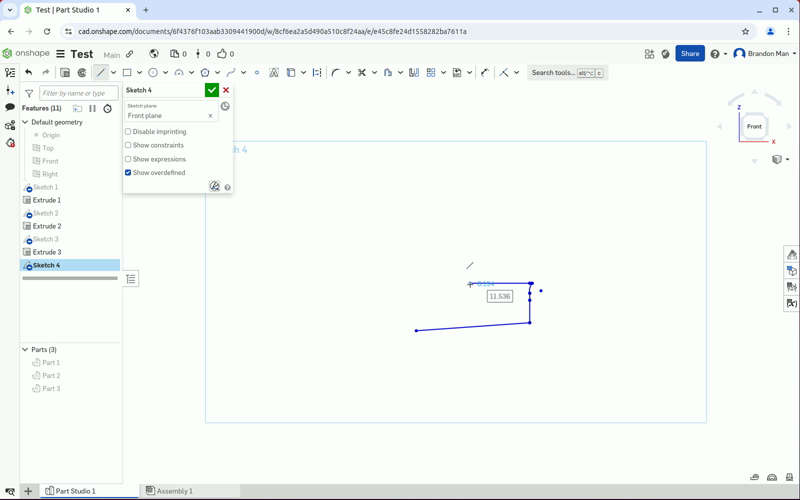
scroll(6)
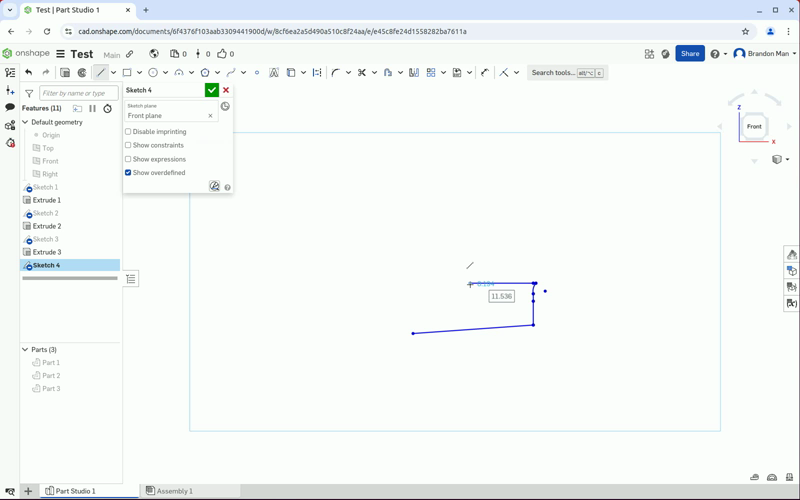
scroll(6)
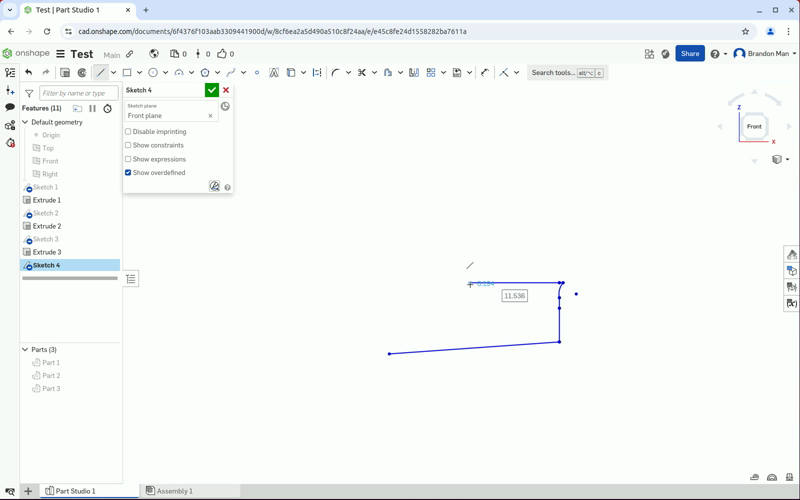
scroll(6)
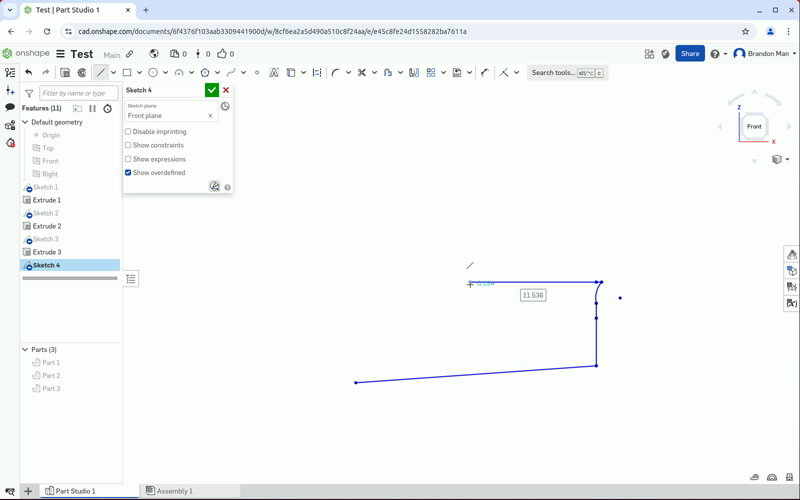
scroll(6)
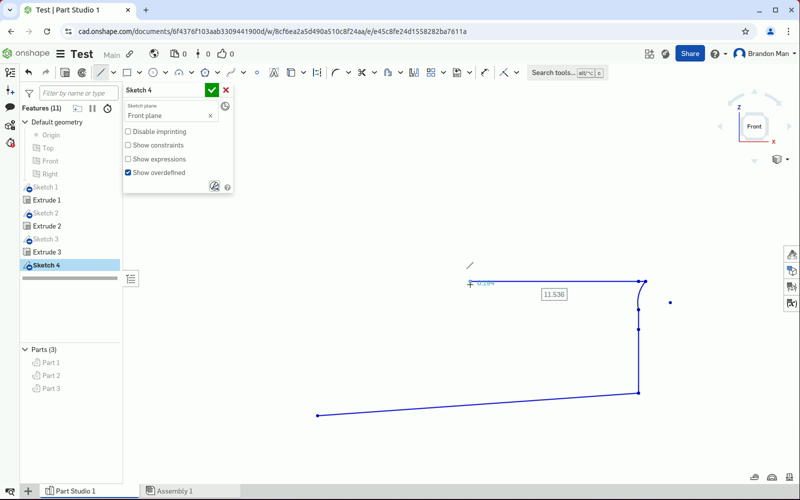
scroll(6)
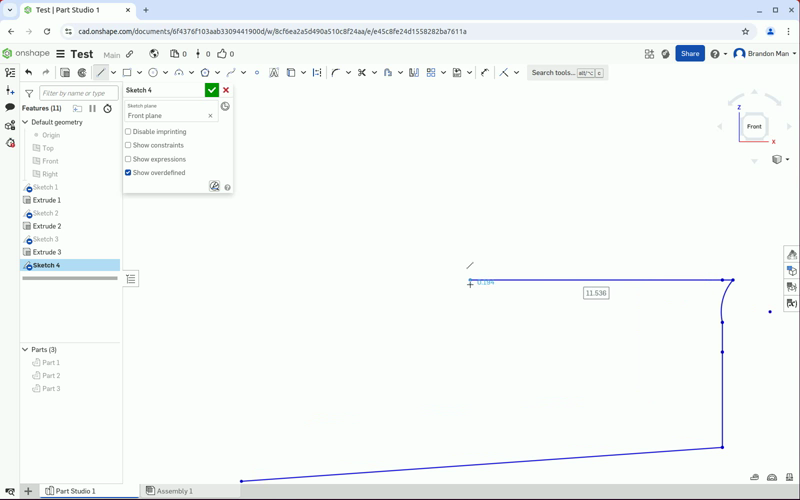
scroll(6)
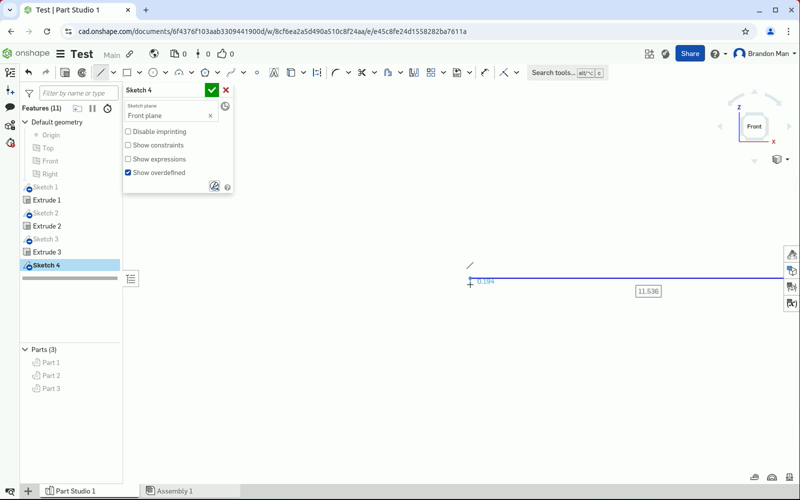
scroll(6)
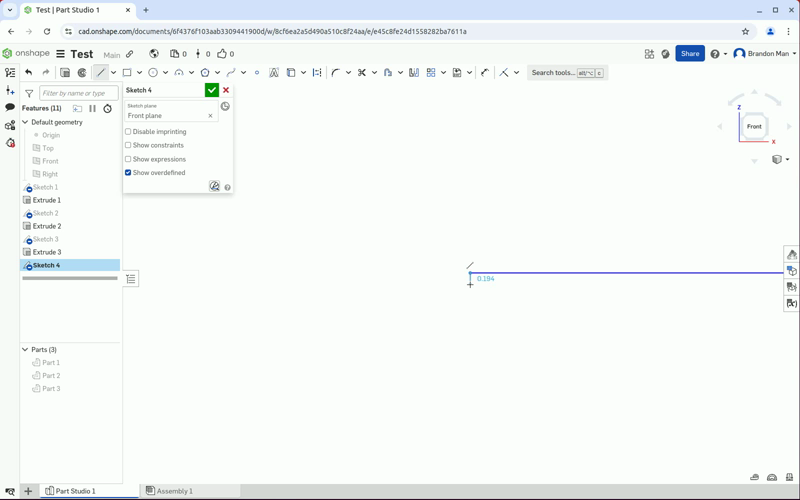
click(470, 284)
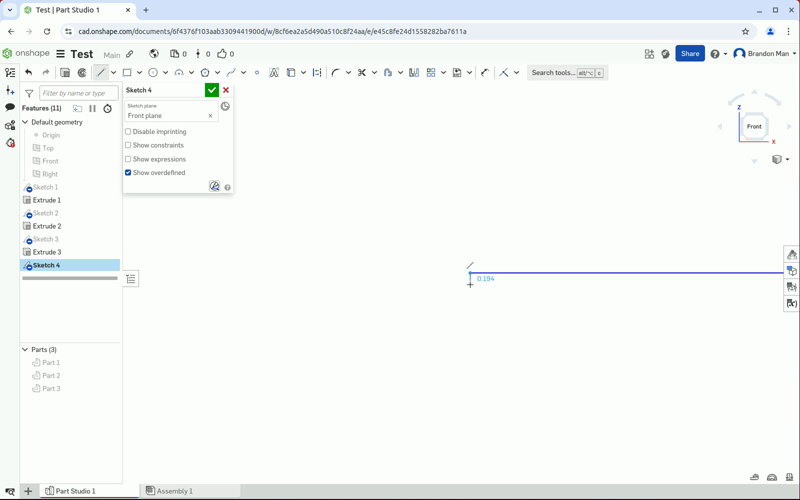
scroll(-6)
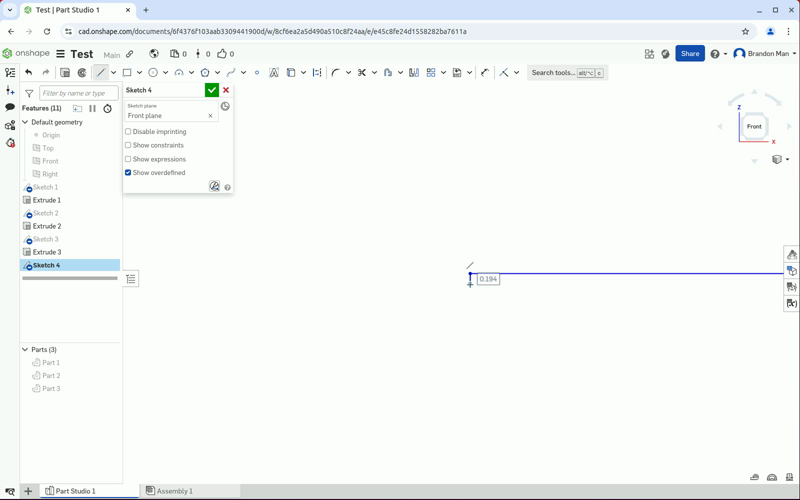
scroll(-6)
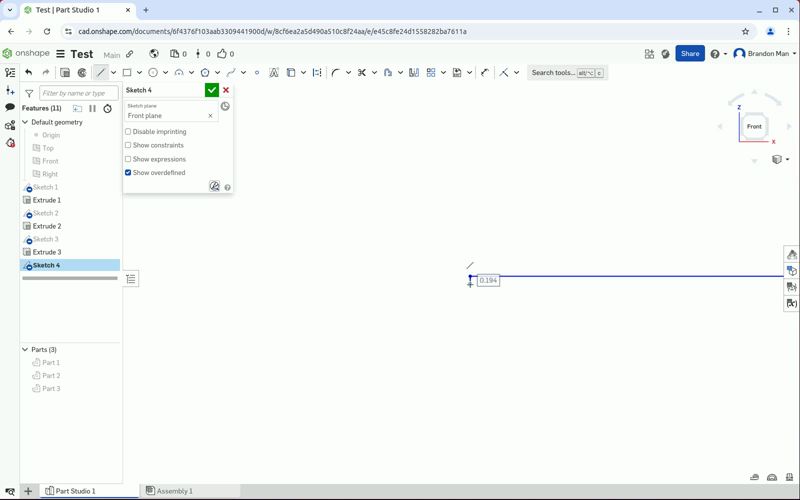
scroll(-6)
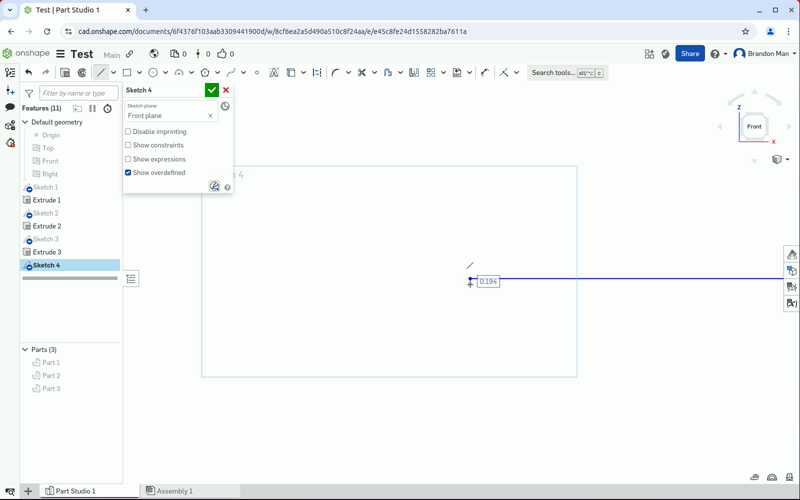
scroll(-6)
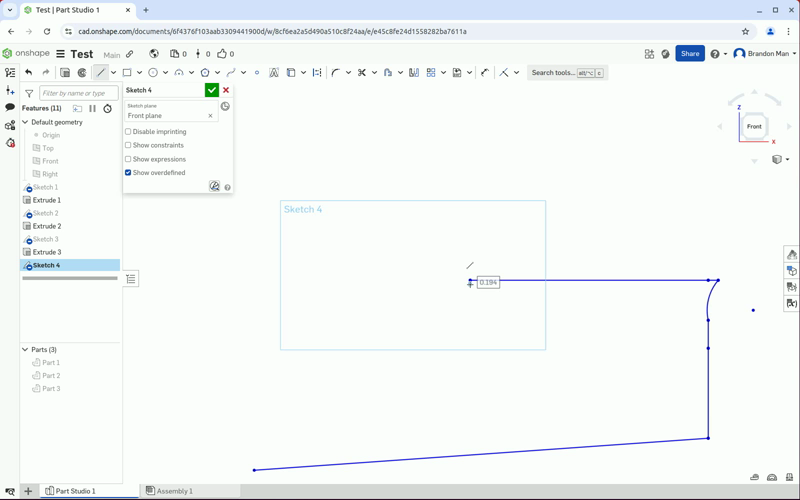
scroll(-6)
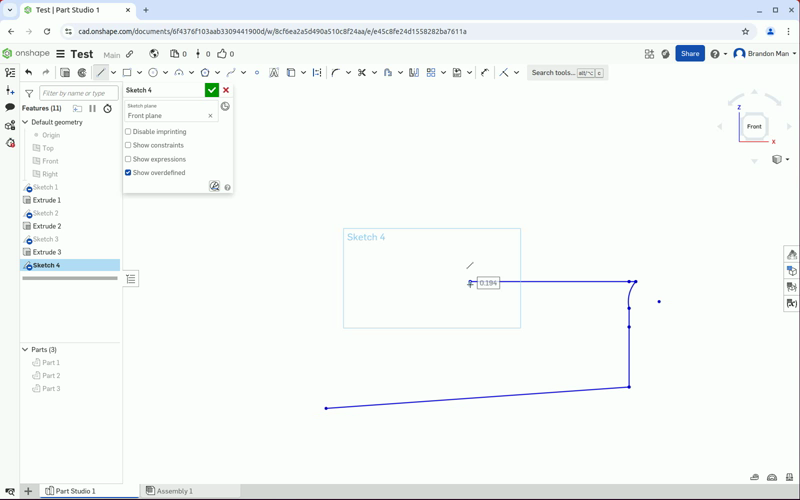
scroll(-6)
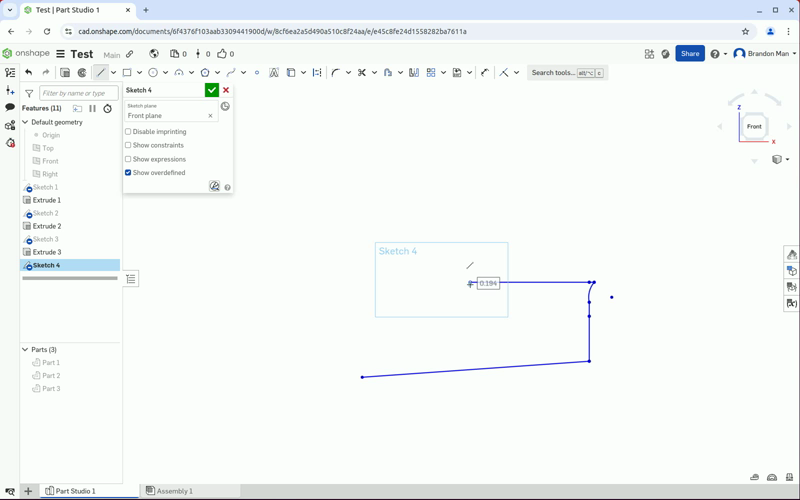
scroll(-6)
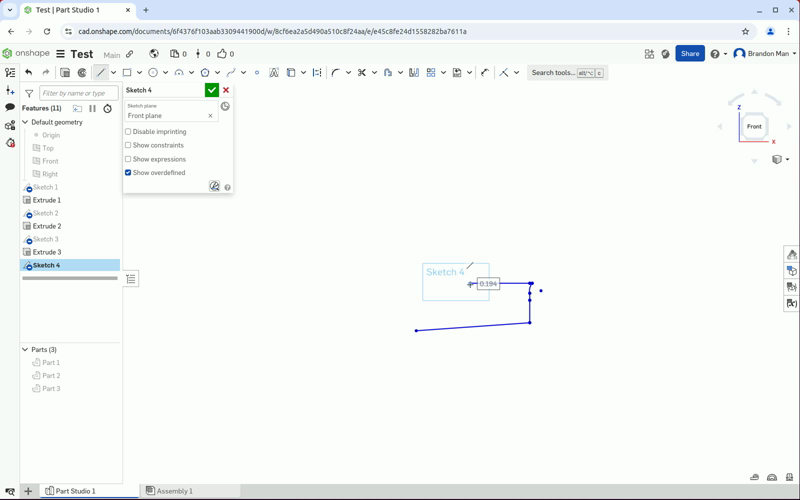
key_up(shift)
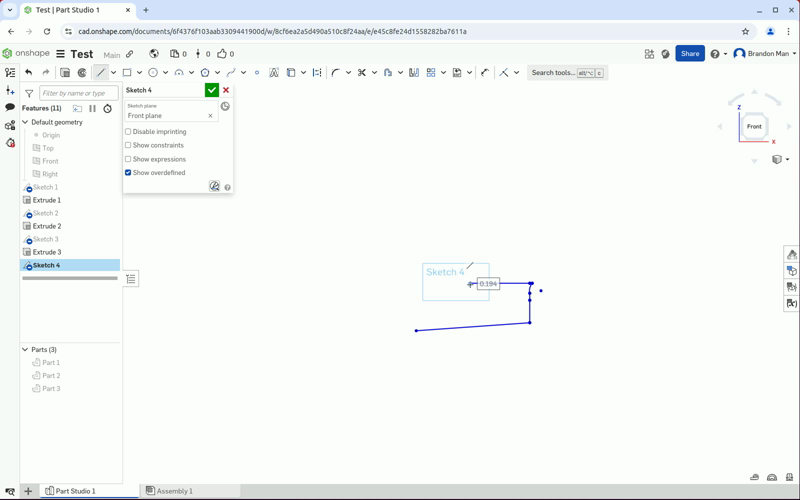
key(esc)
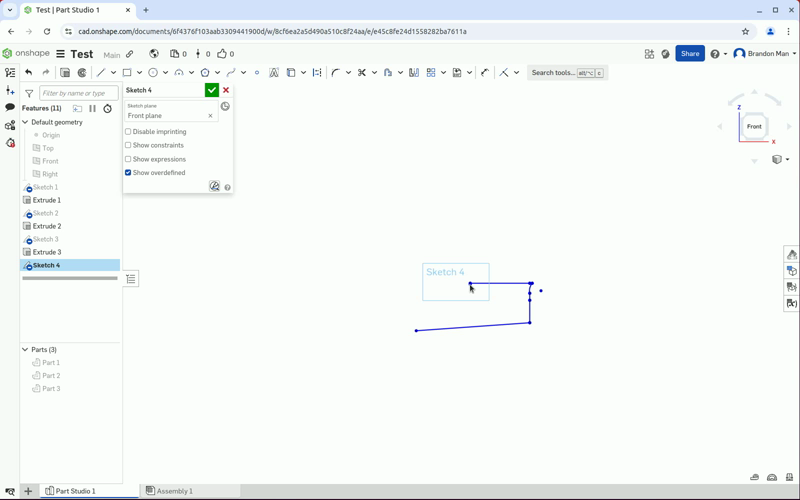
key(a)
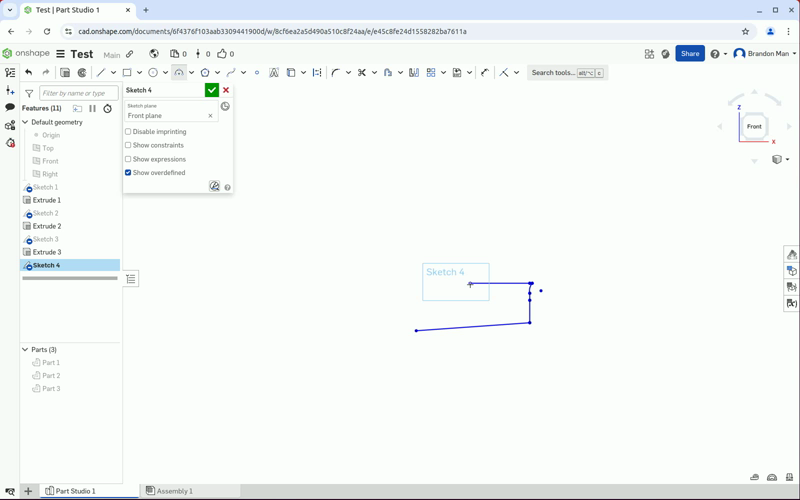
mouse_move(470, 284)
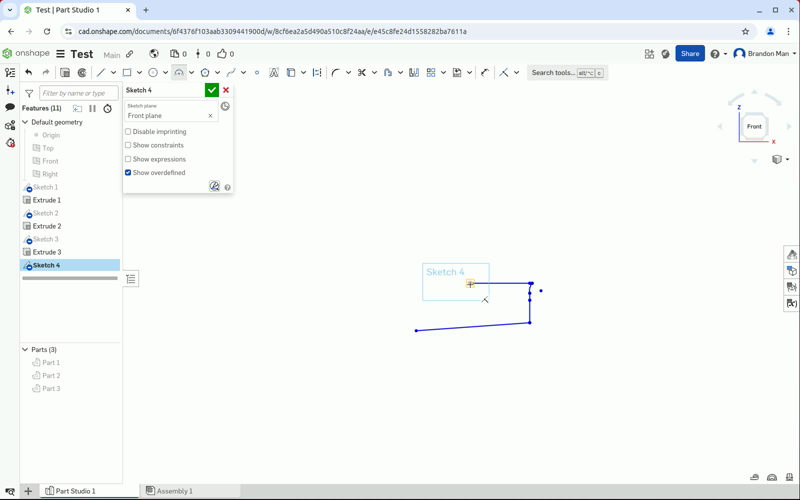
scroll(6)
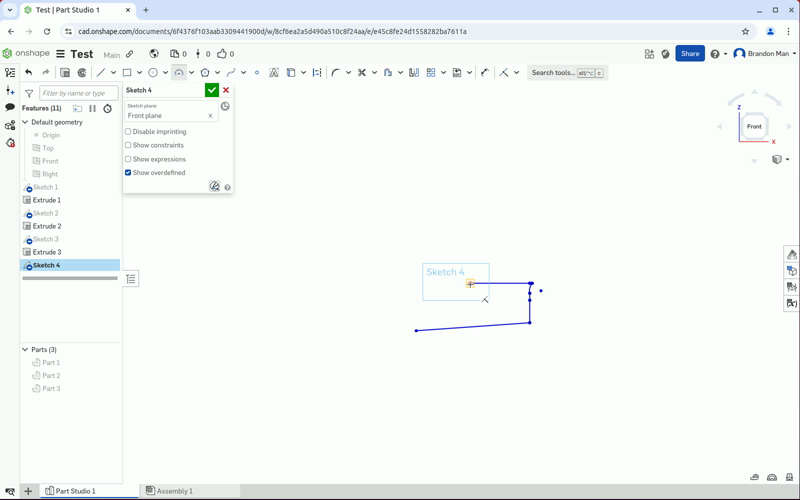
scroll(6)
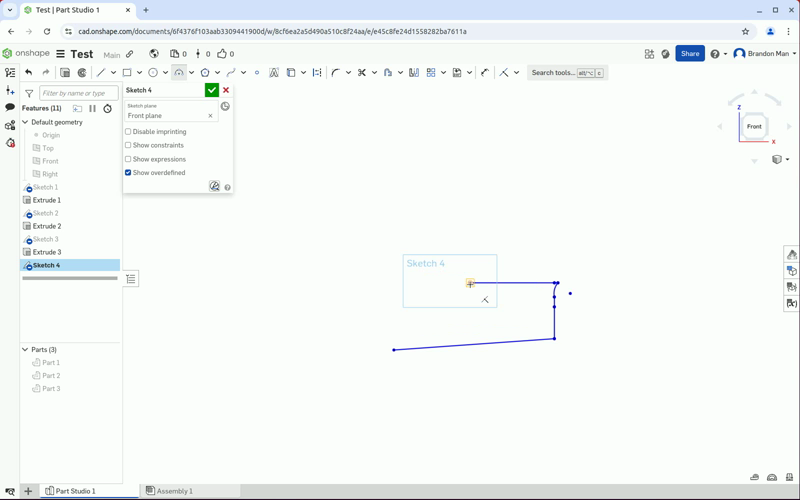
scroll(6)
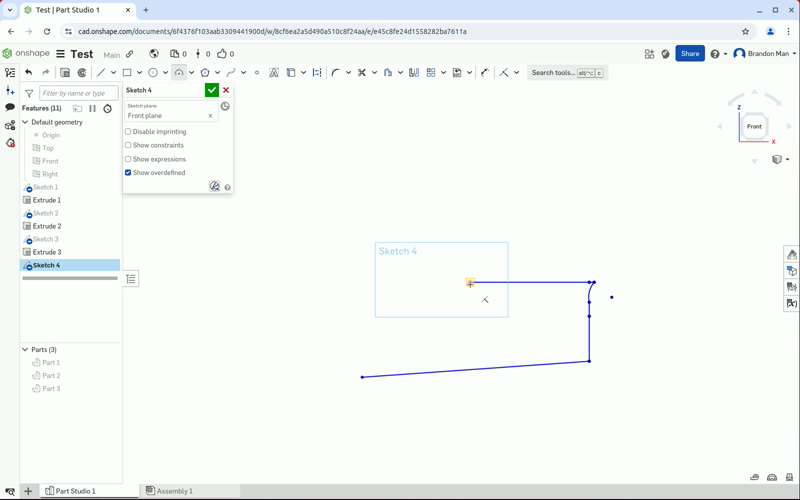
scroll(6)
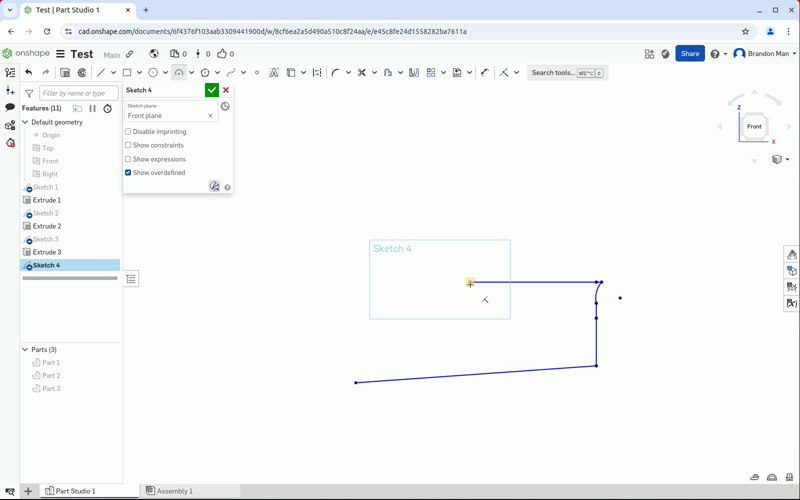
scroll(6)
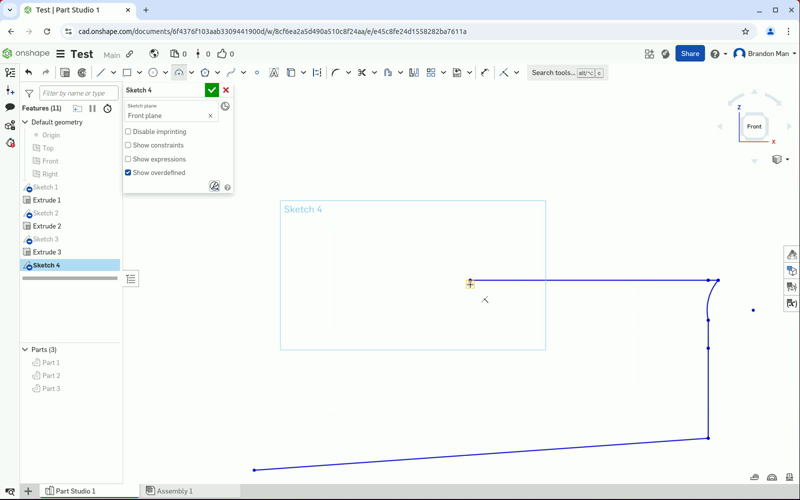
scroll(6)
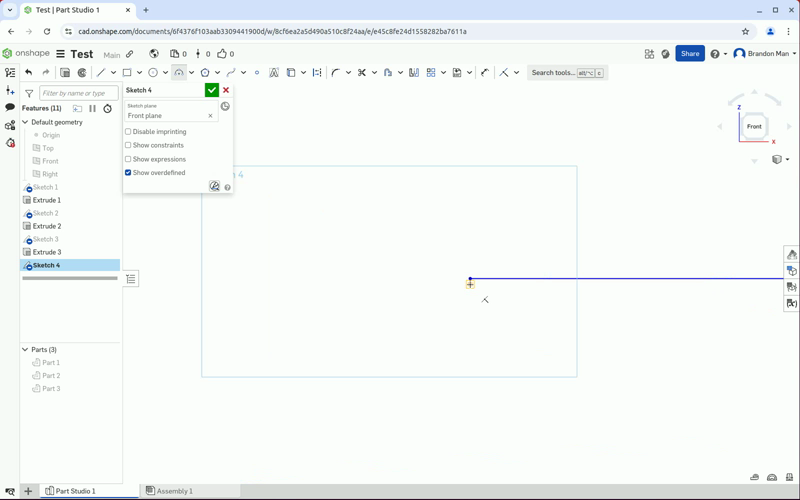
scroll(6)
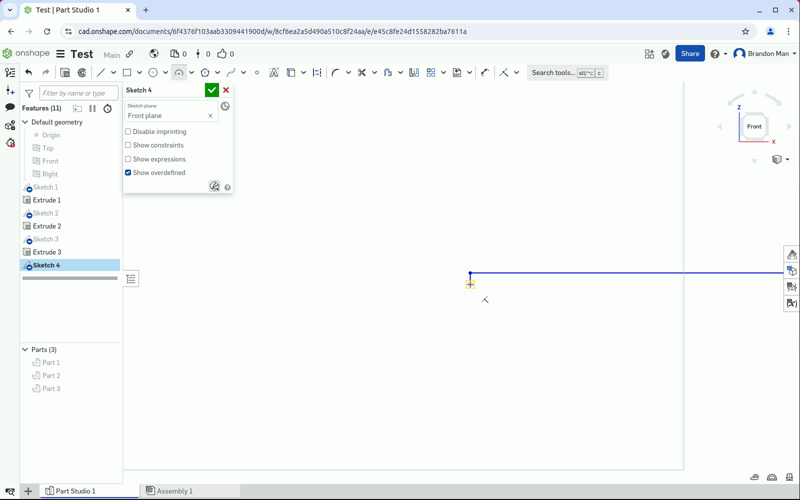
click(470, 284)
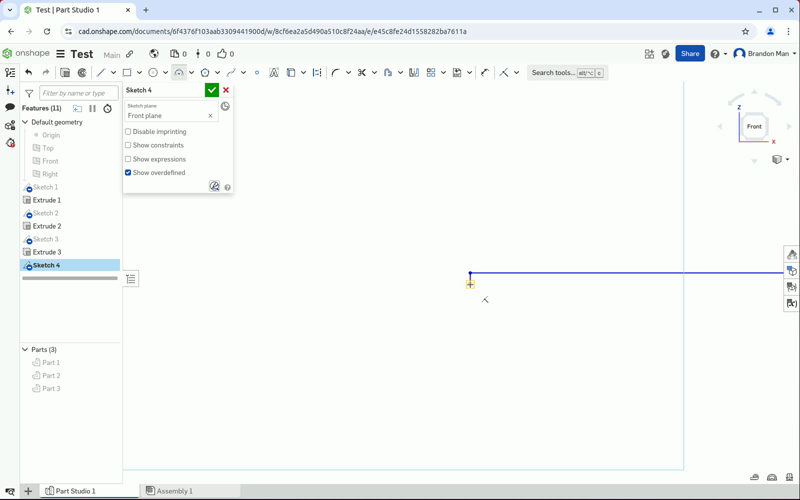
scroll(-6)
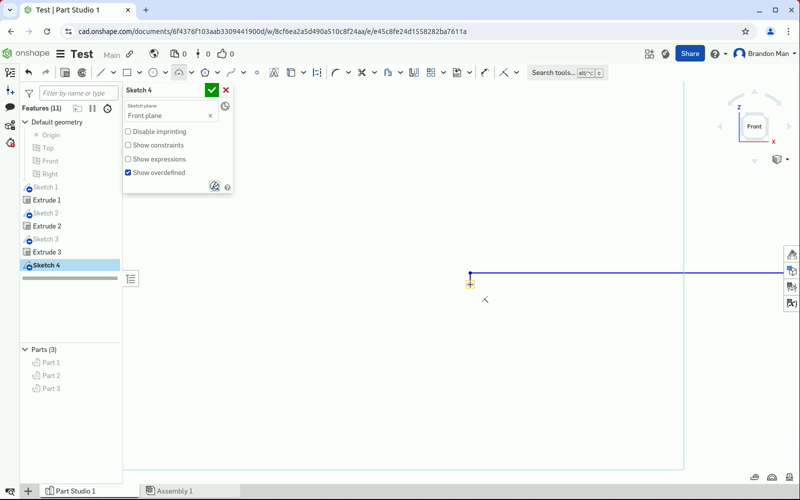
scroll(-6)
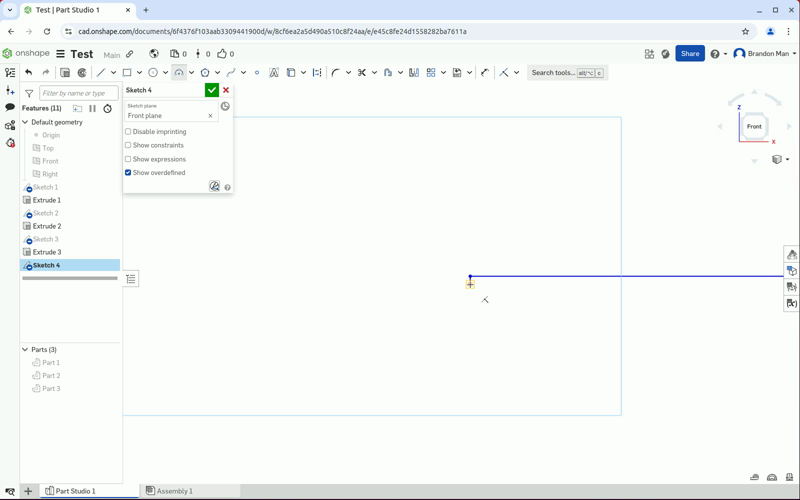
scroll(-6)
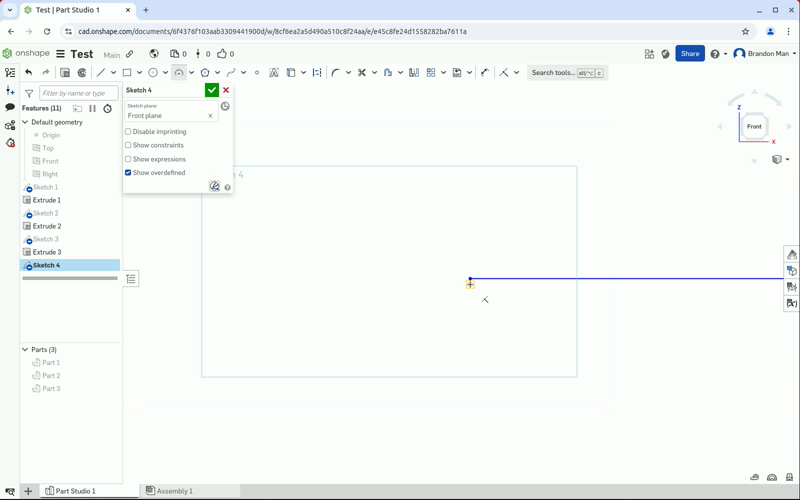
scroll(-6)
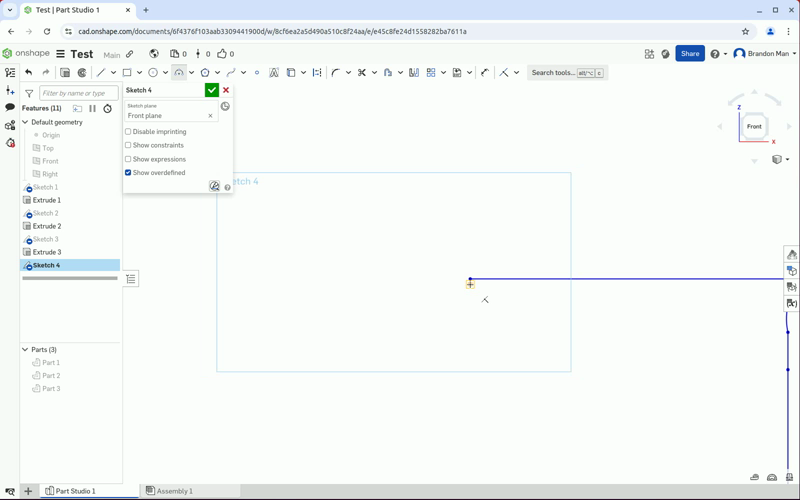
scroll(-6)
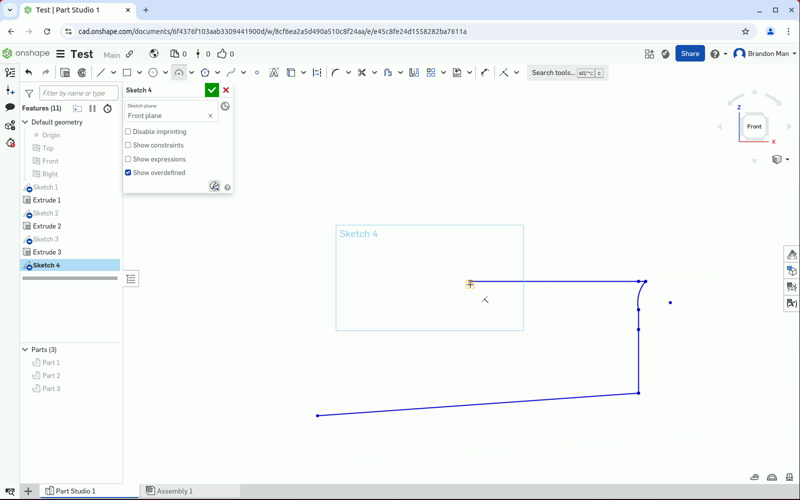
scroll(-6)
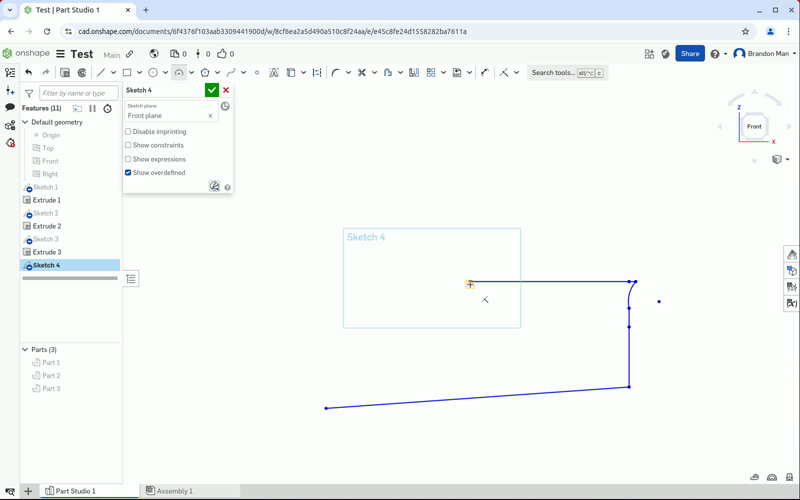
scroll(-6)
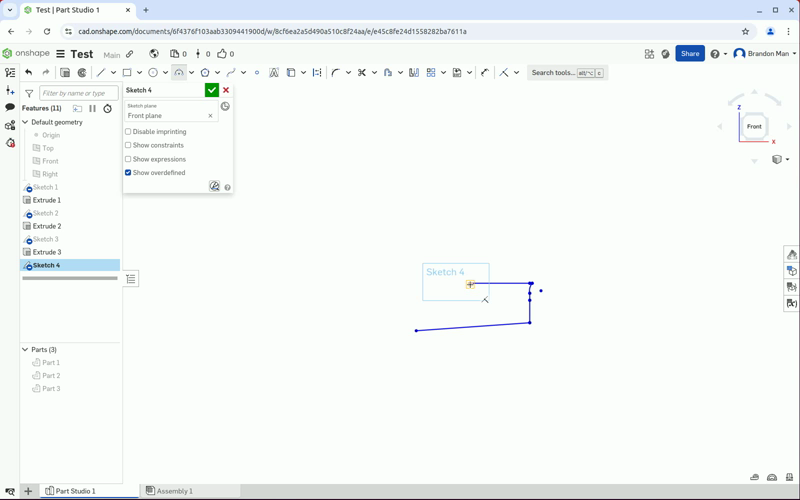
key_down(shift)
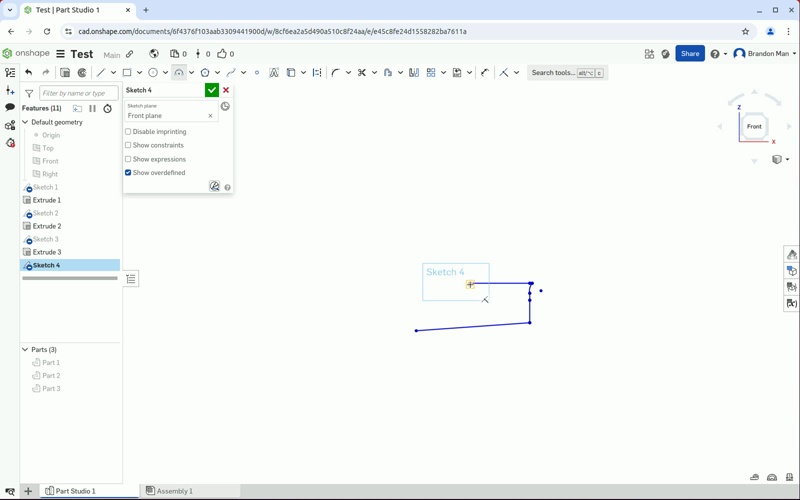
mouse_move(451, 283)
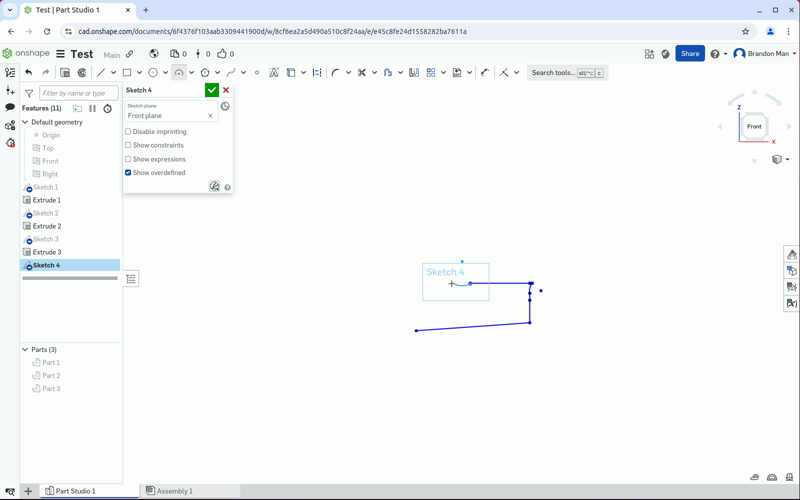
click(451, 283)
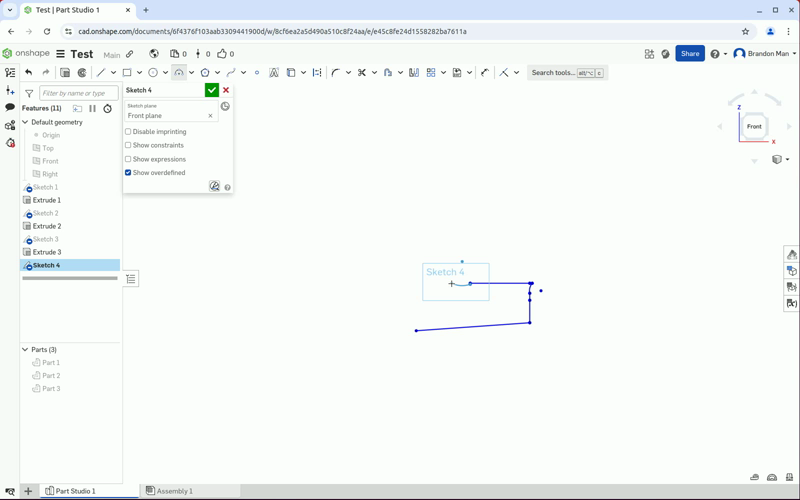
mouse_move(460, 292)
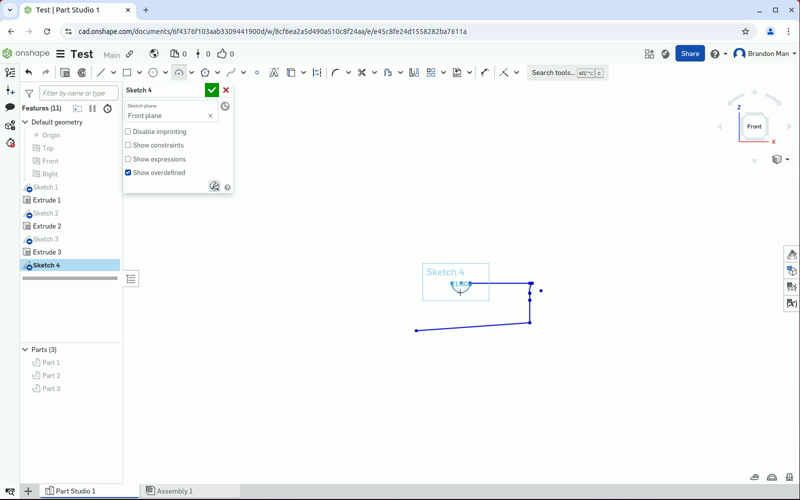
click(460, 292)
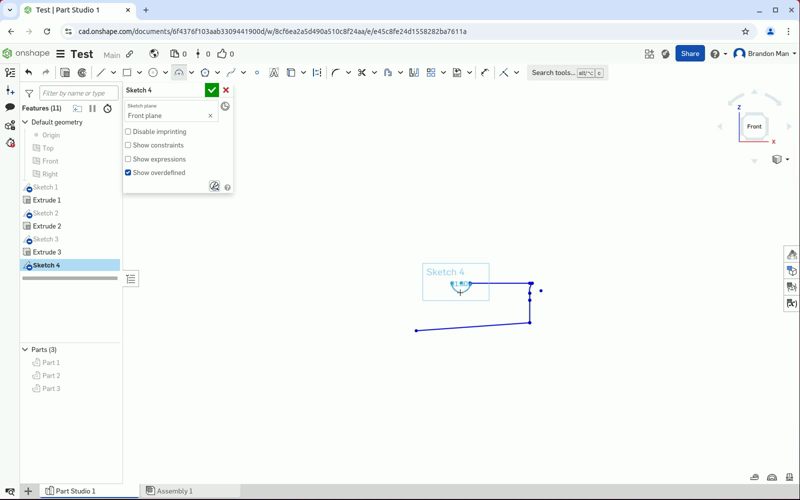
key_up(shift)
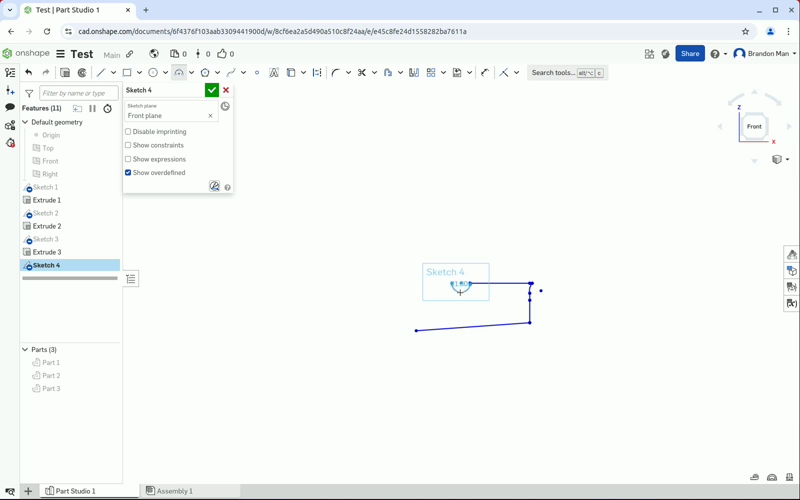
key(esc)
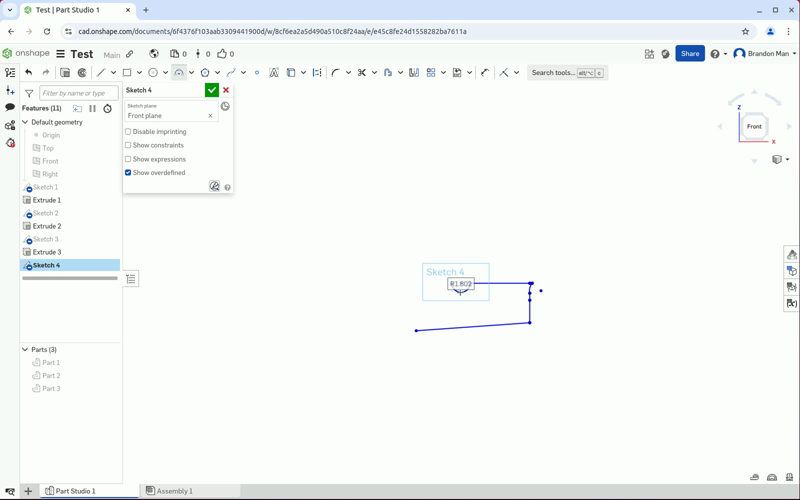
key(l)
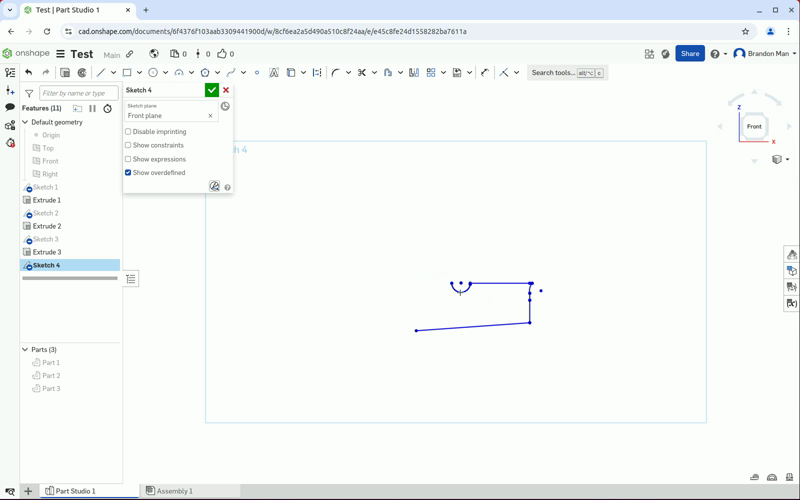
mouse_move(451, 283)
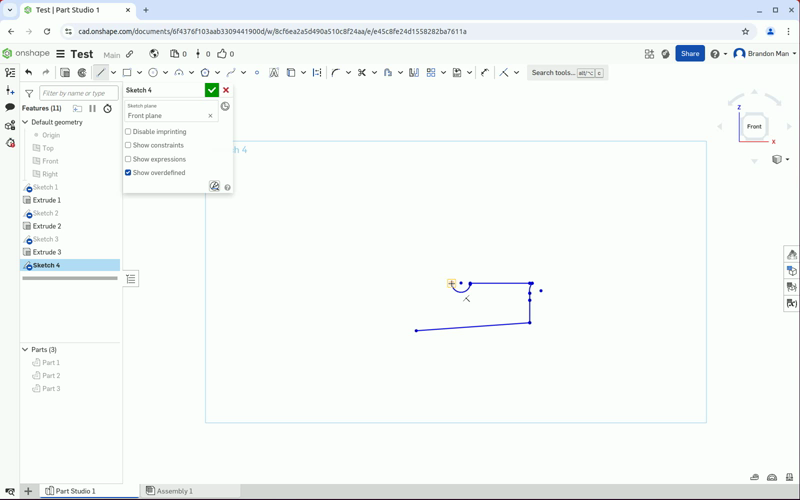
click(451, 283)
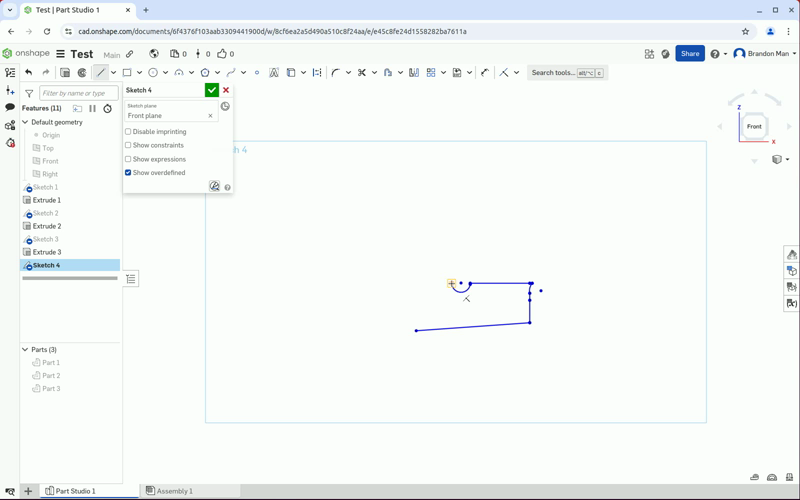
key_down(shift)
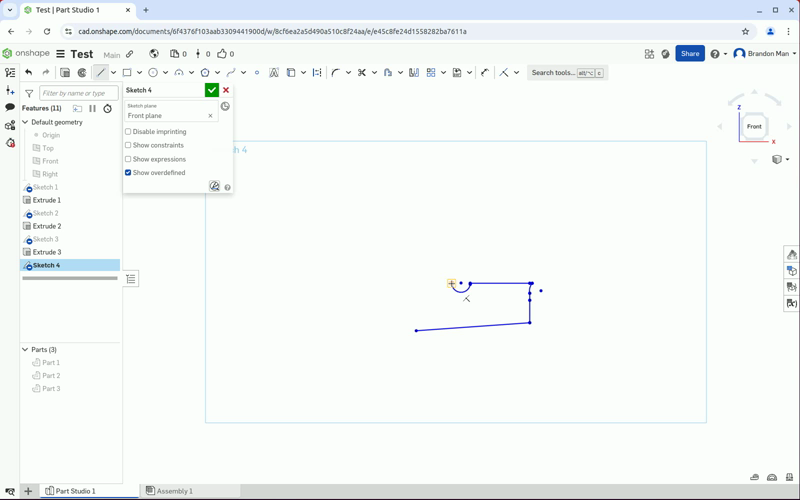
mouse_move(481, 283)
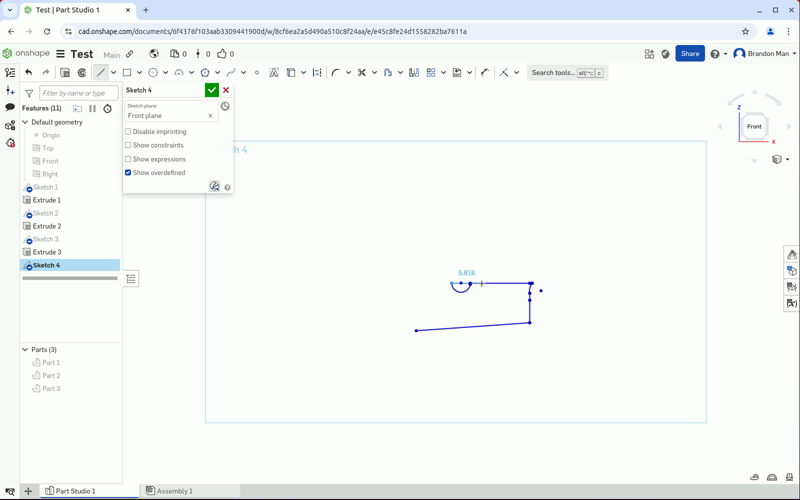
mouse_move(438, 283)
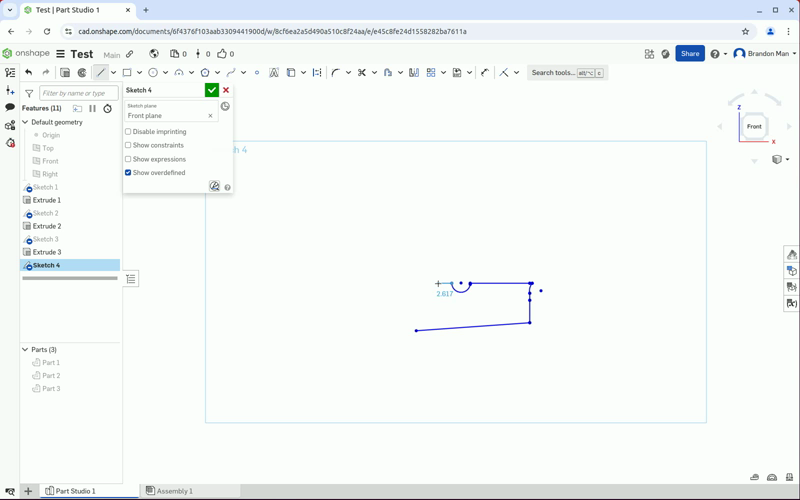
click(438, 283)
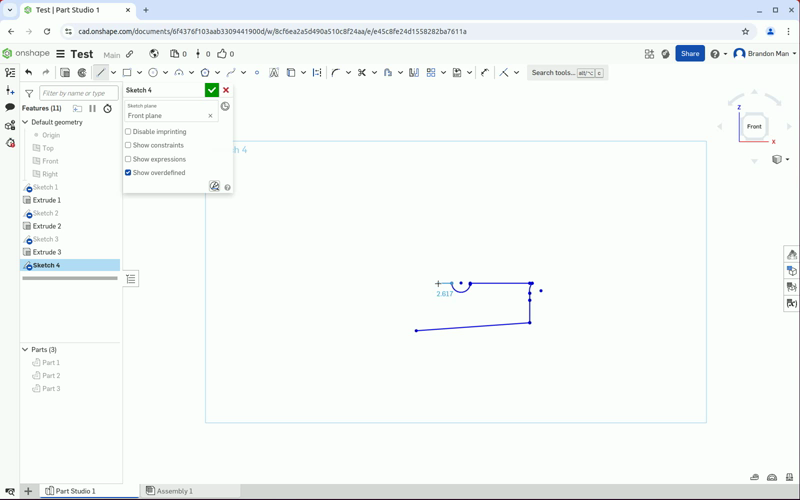
key_up(shift)
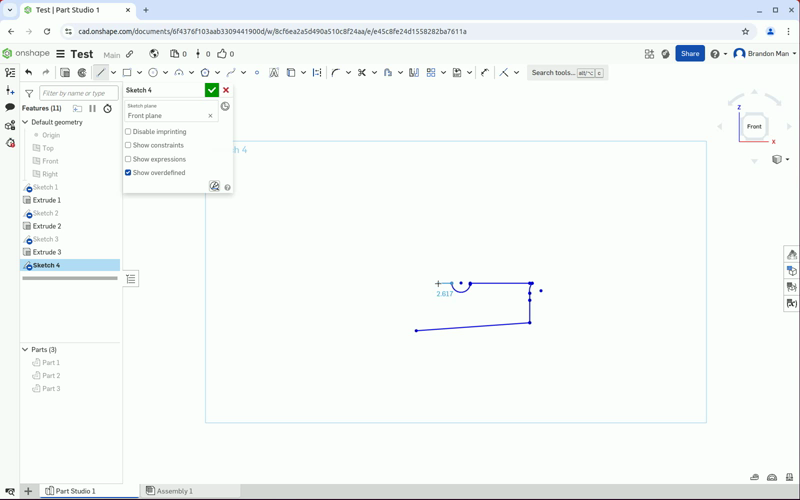
key_down(shift)
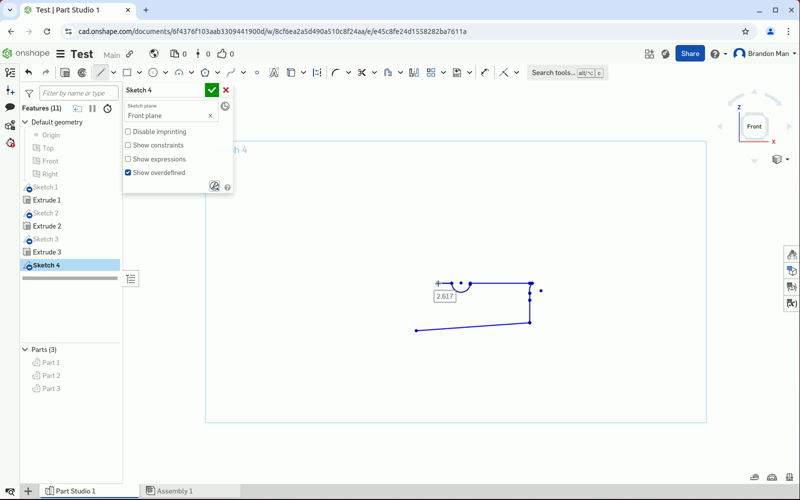
mouse_move(468, 283)
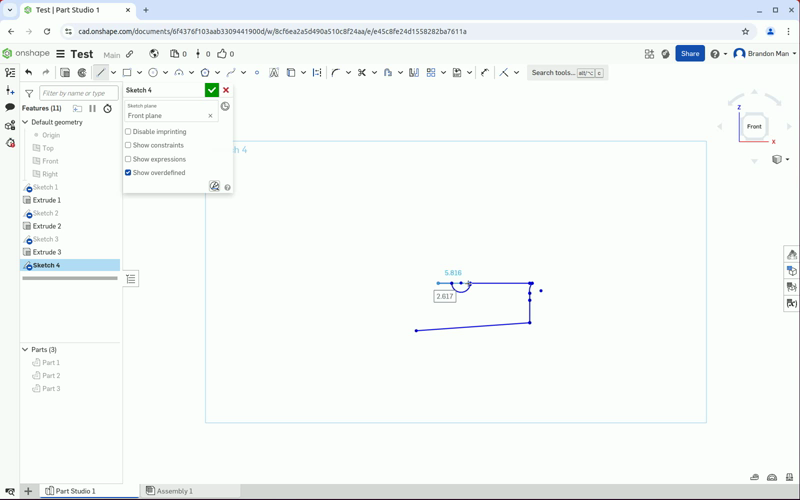
mouse_move(441, 291)
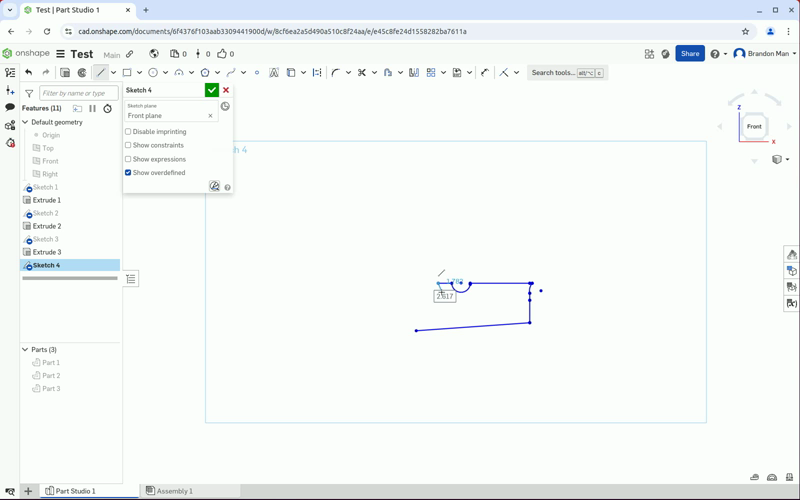
click(441, 291)
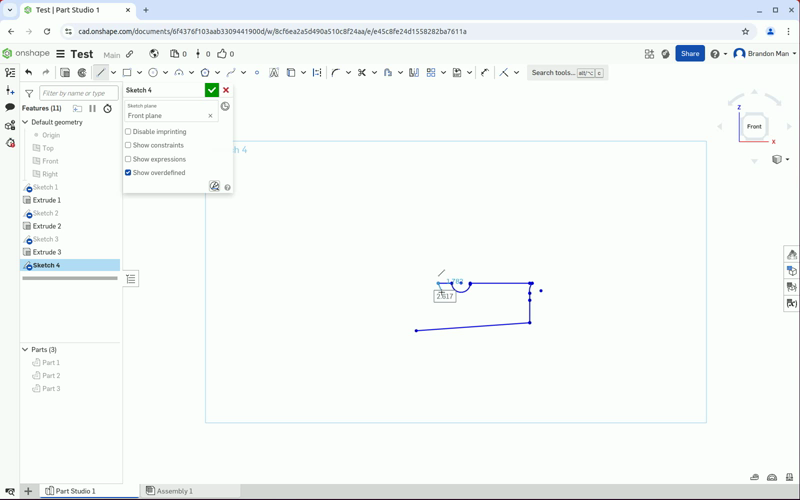
key_up(shift)
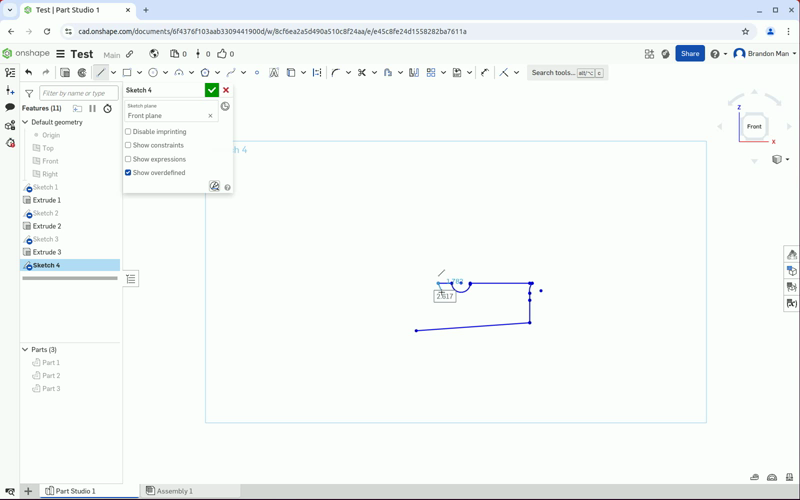
key_down(shift)
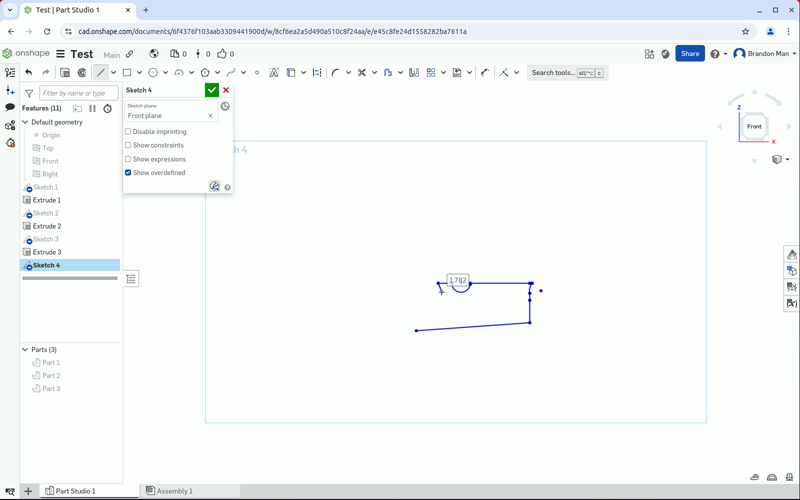
mouse_move(471, 291)
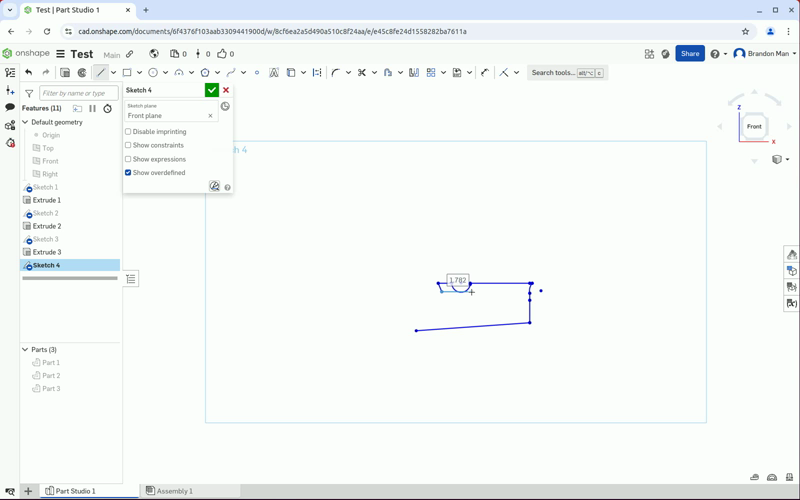
mouse_move(427, 302)
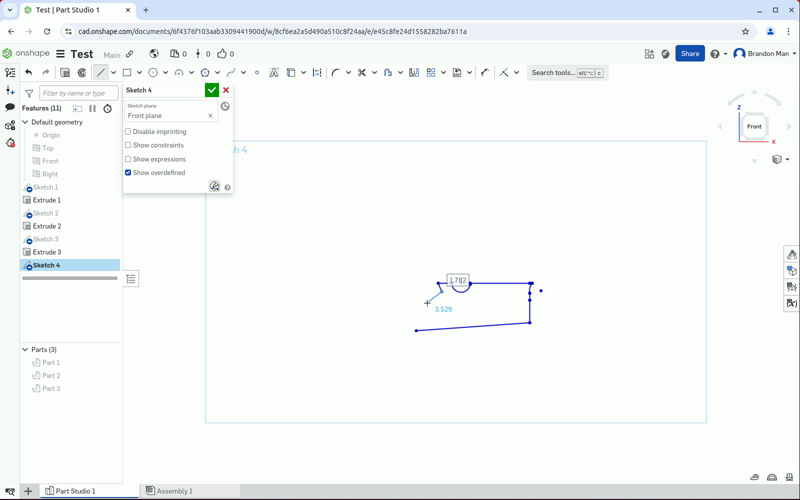
click(427, 302)
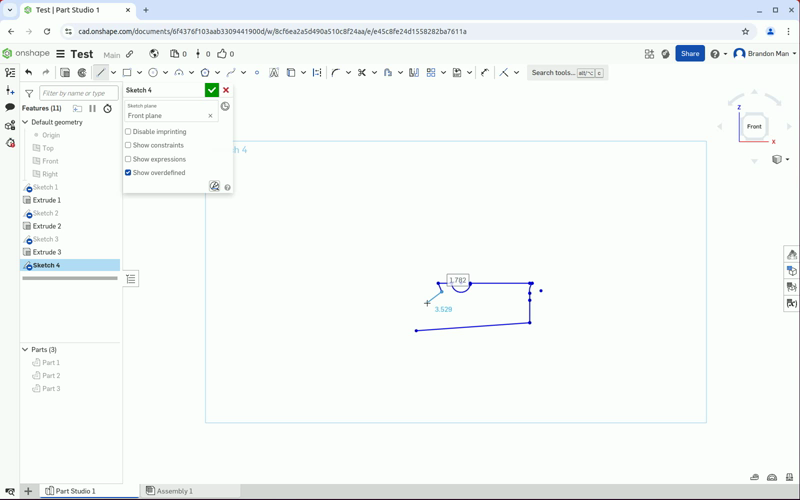
key_up(shift)
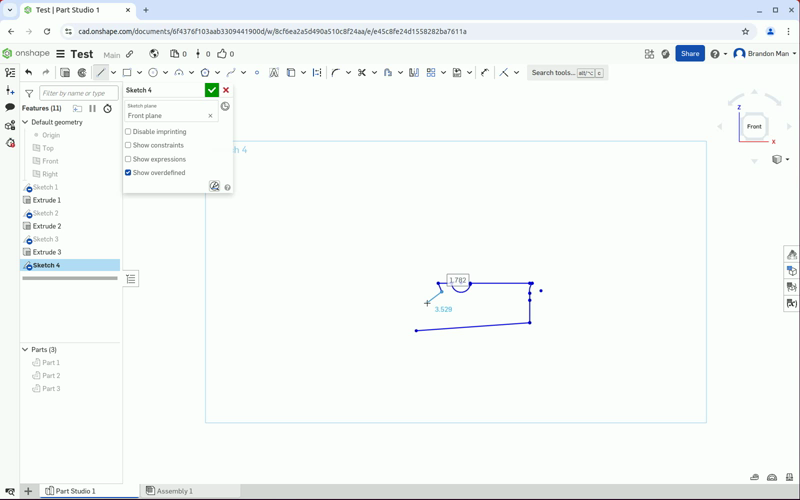
mouse_move(457, 302)
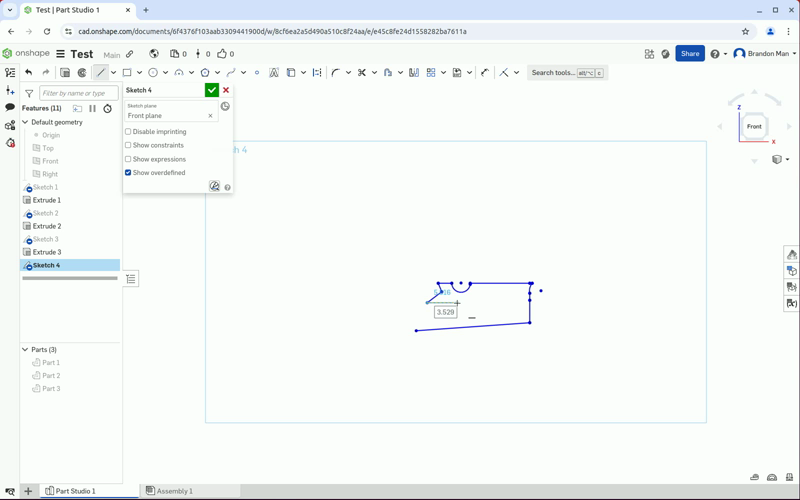
key_down(shift)
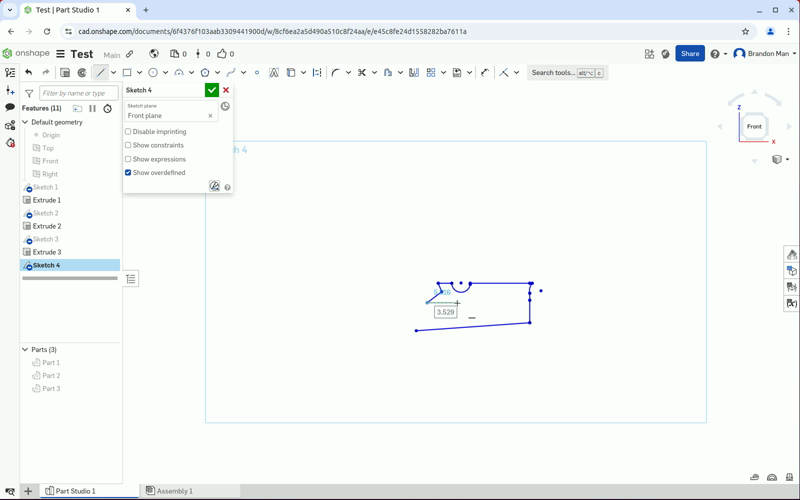
mouse_move(416, 330)
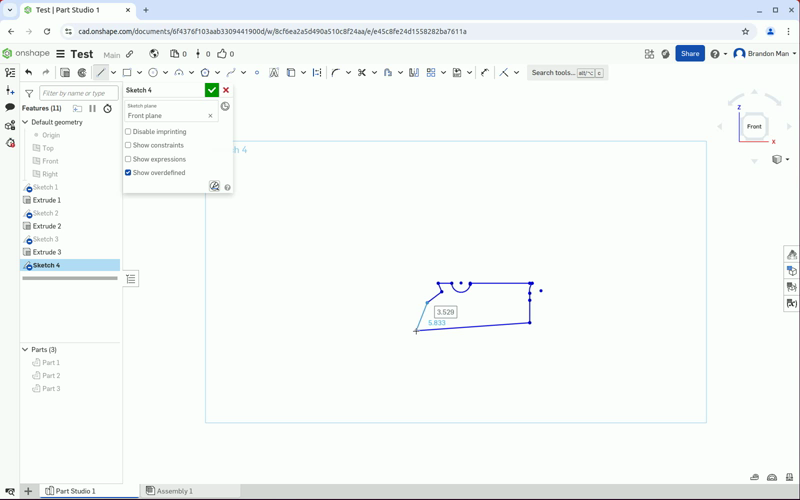
key_up(shift)
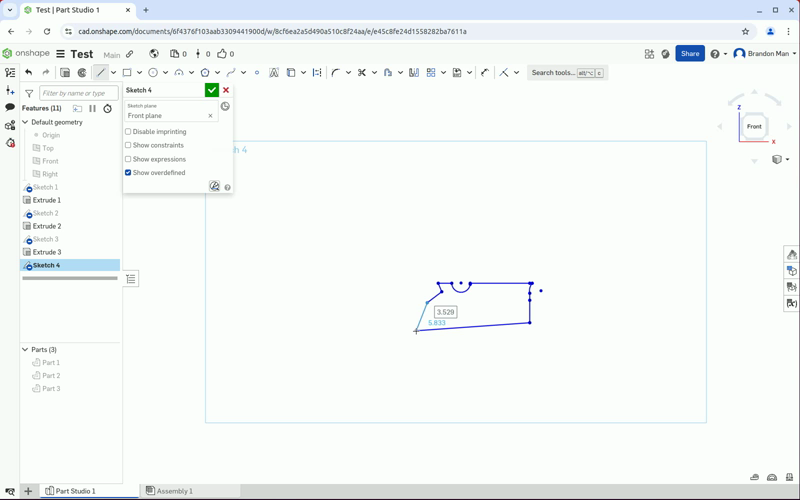
click(416, 330)
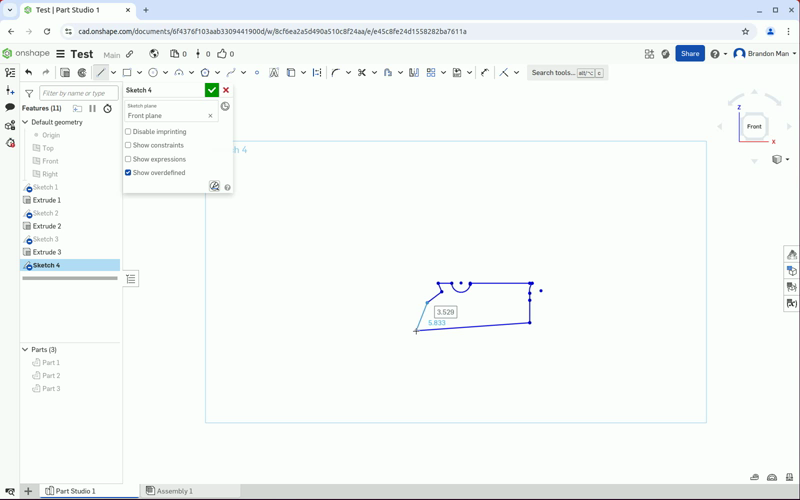
key(esc)
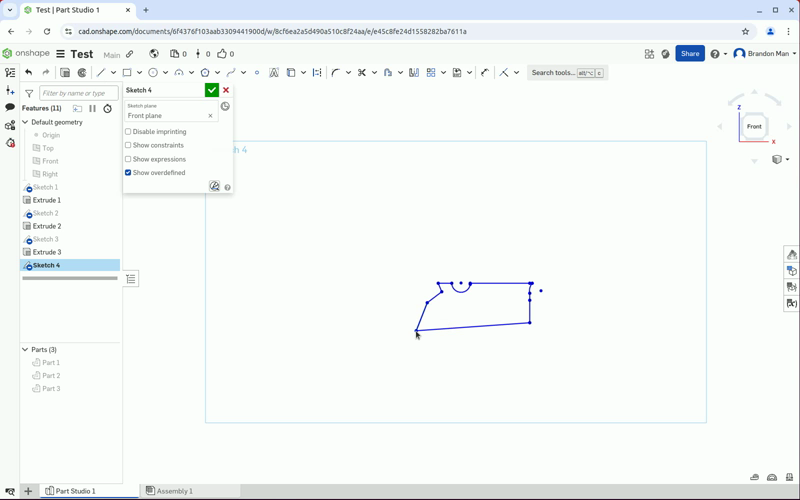
mouse_move(444, 312)
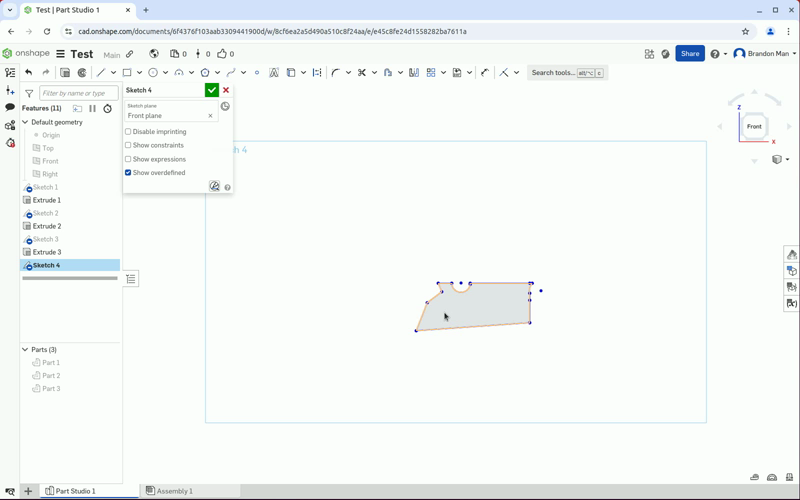
click(444, 312)
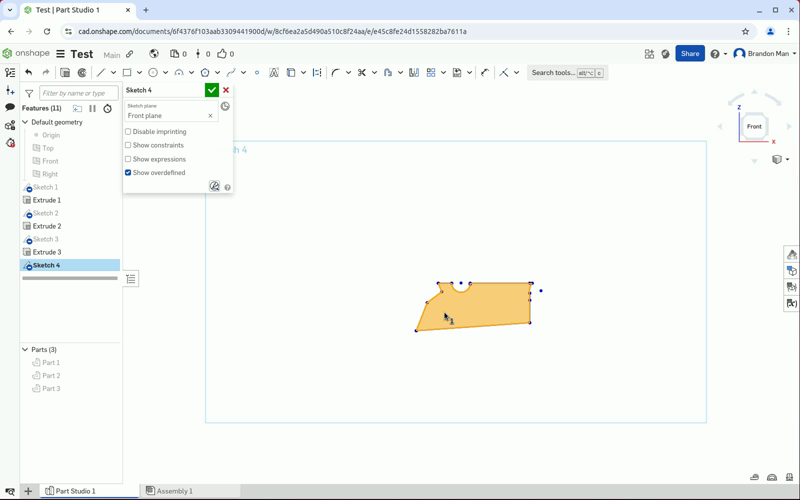
mouse_move(73, 352)
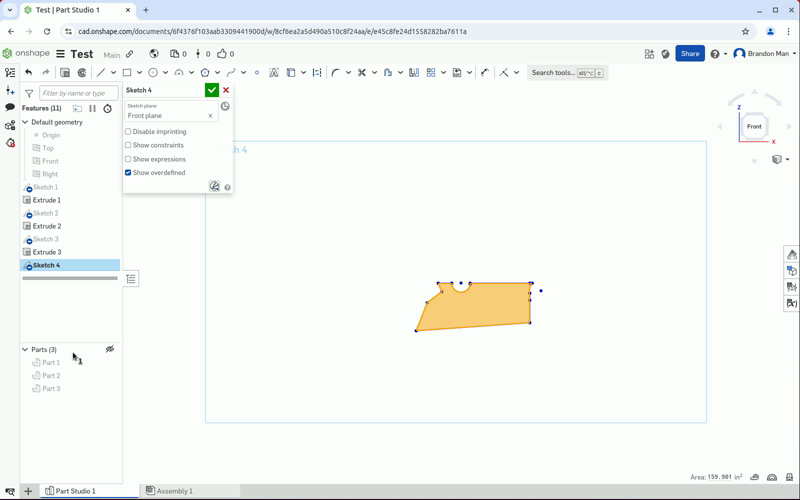
key(shift+y)
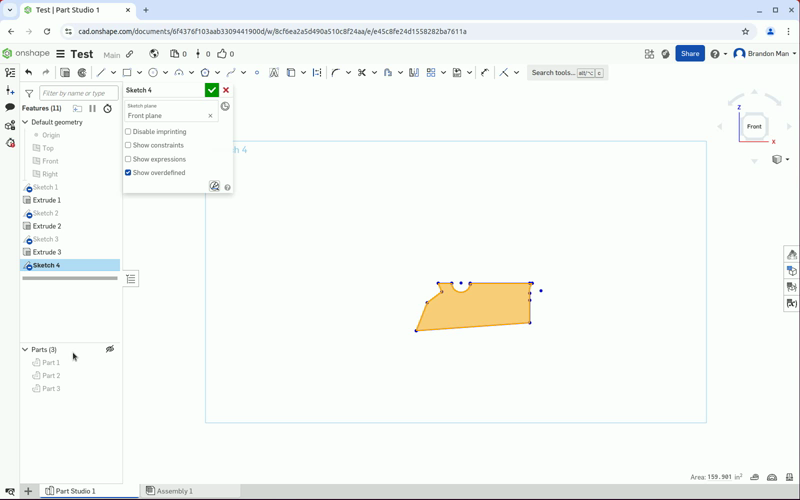
key(shift+e)
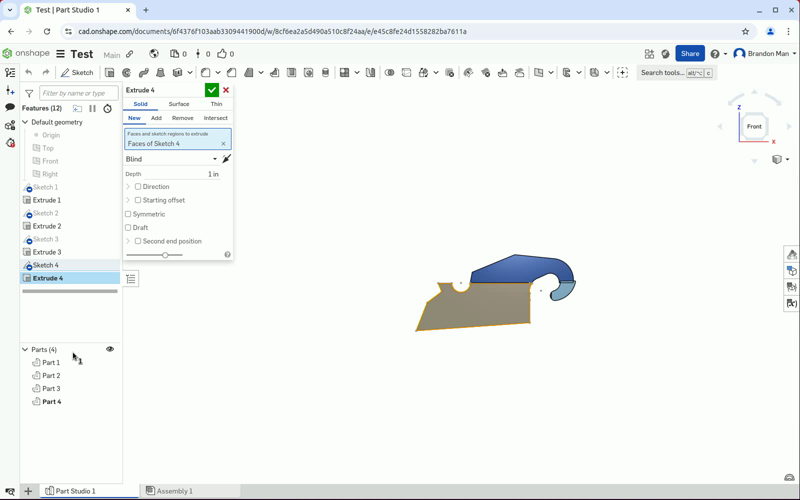
mouse_move(143, 106)
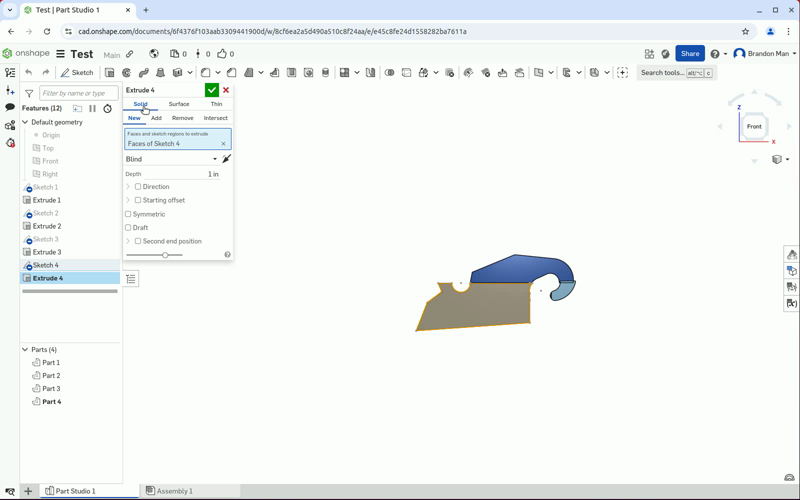
click(143, 106)
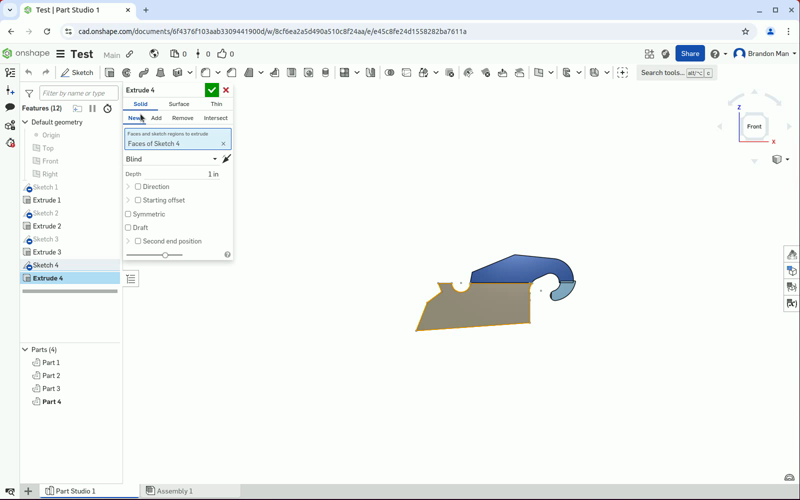
mouse_move(137, 120)
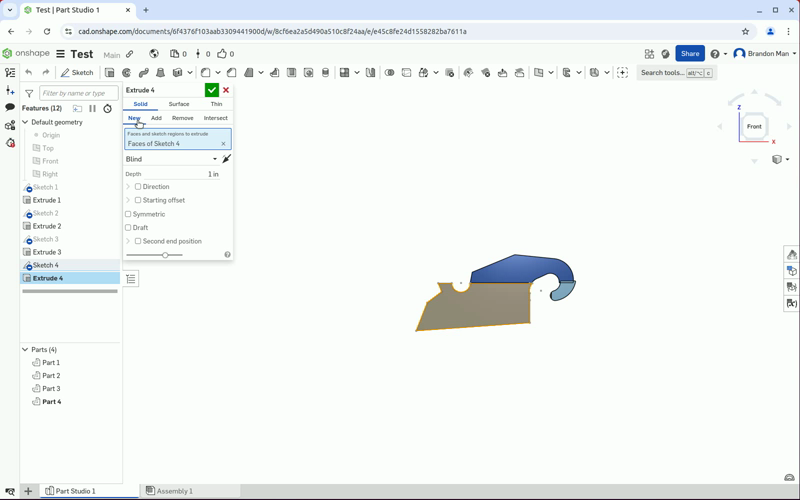
click(137, 120)
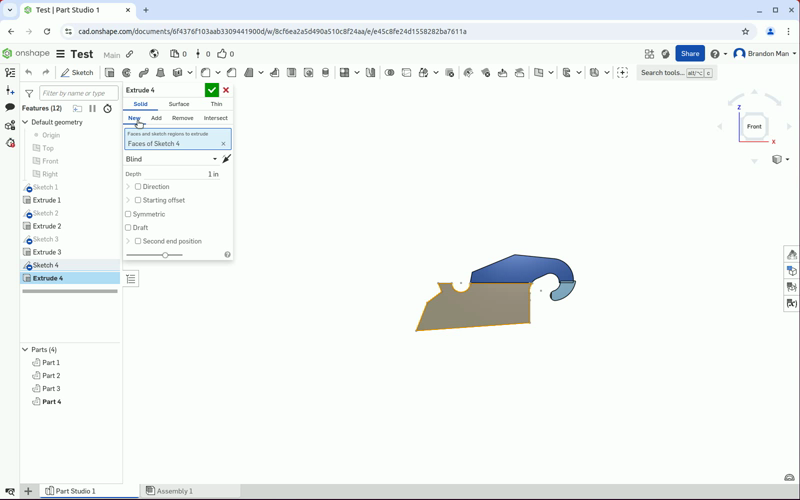
key(tab, 4)
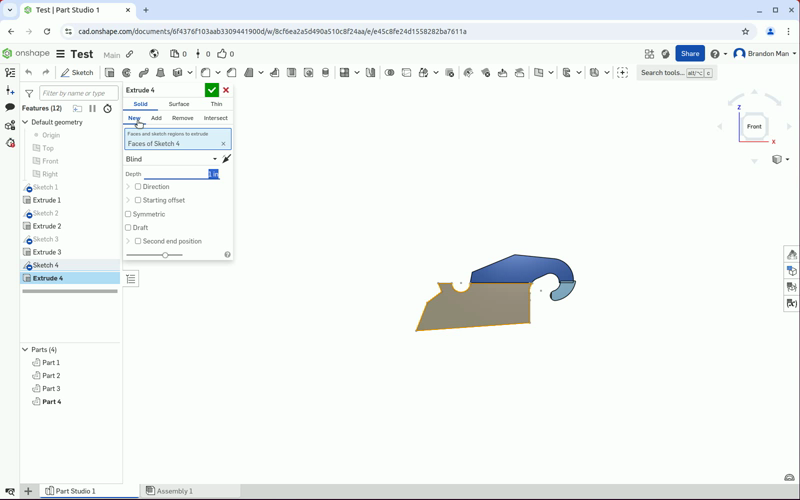
text(2.407)
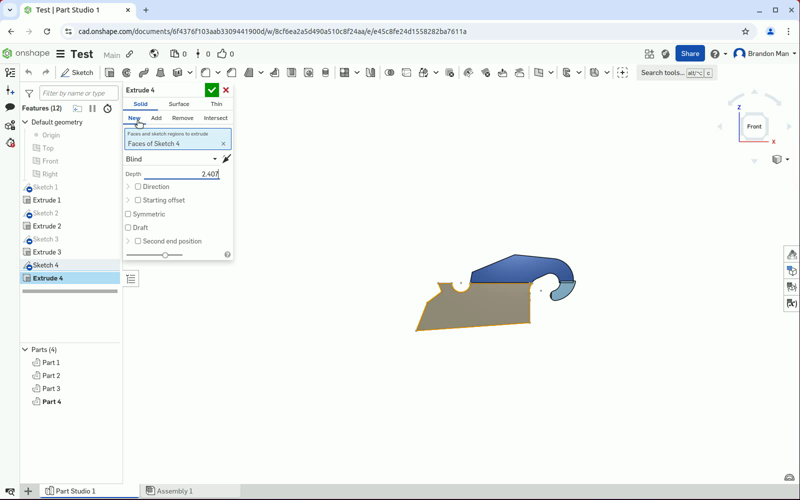
key(enter)
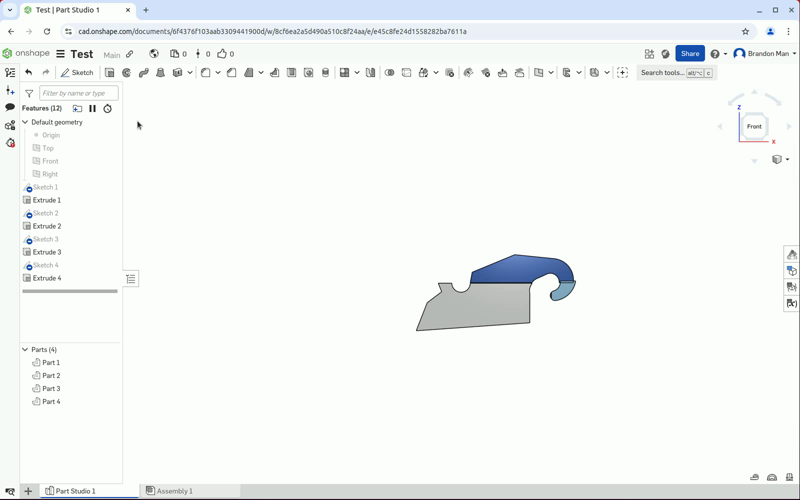
key(shift+h)
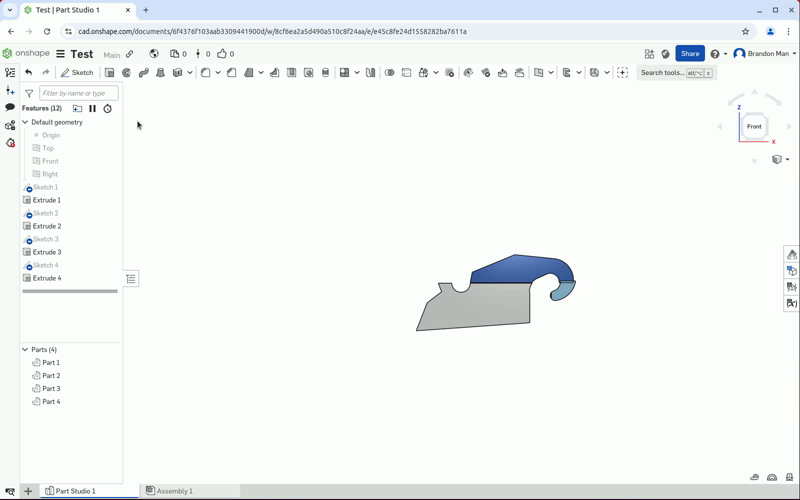
key(shift+h)
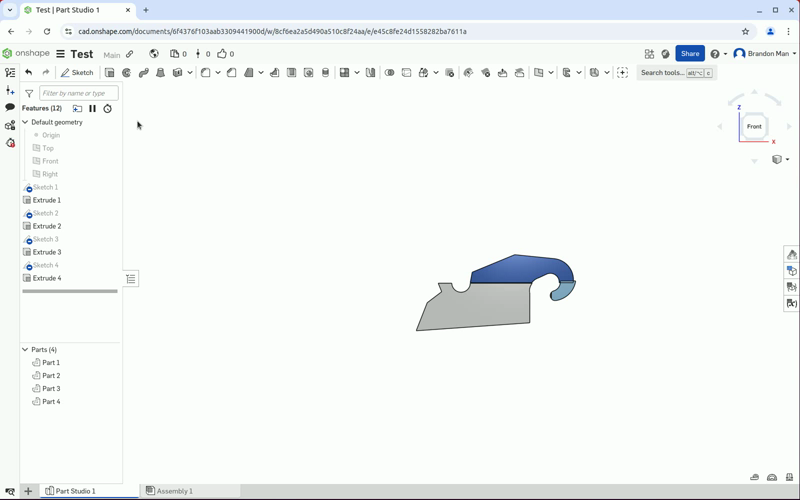
mouse_move(73, 189)
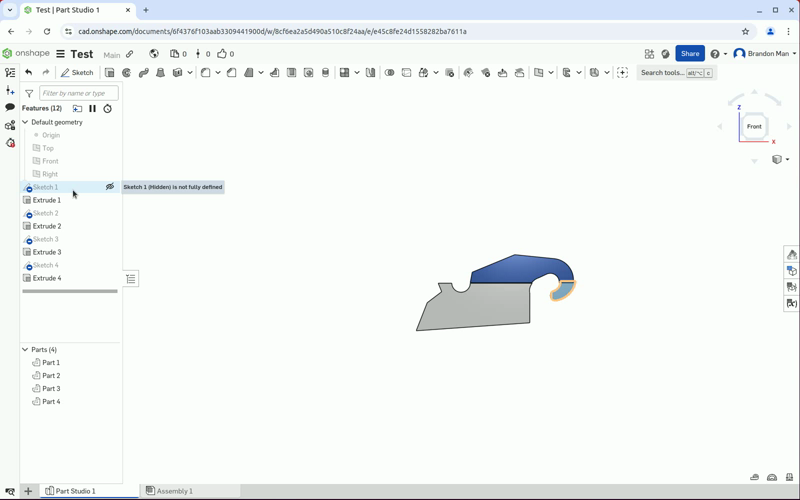
click(73, 189)
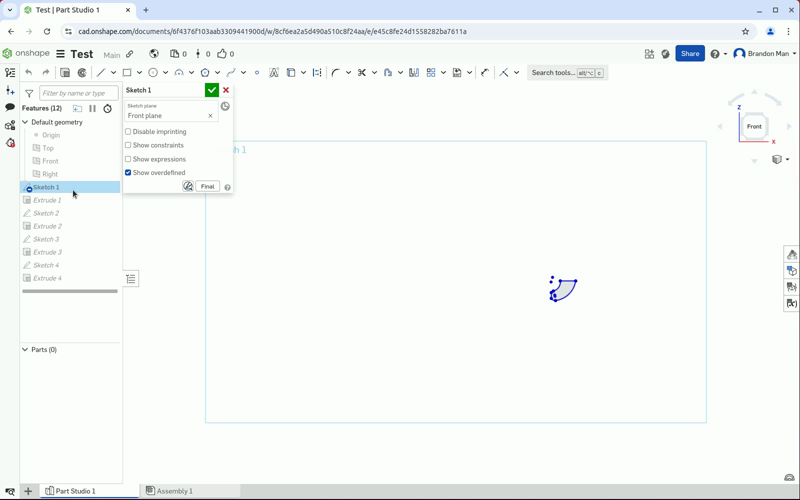
mouse_move(229, 92)
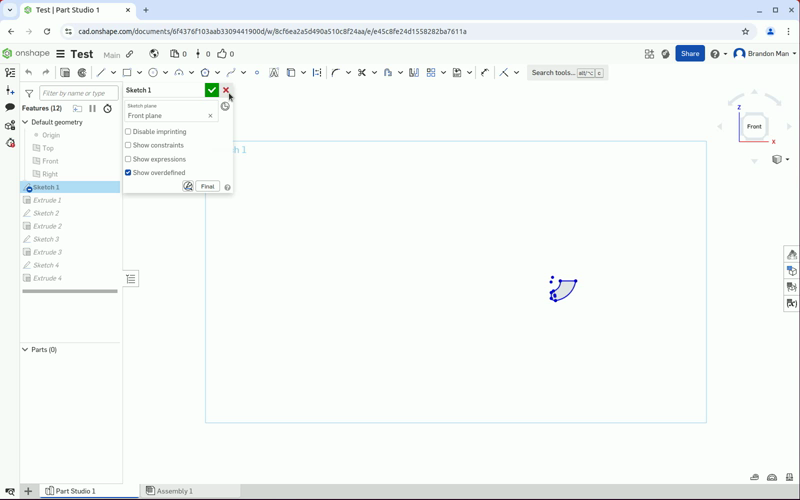
click(229, 92)
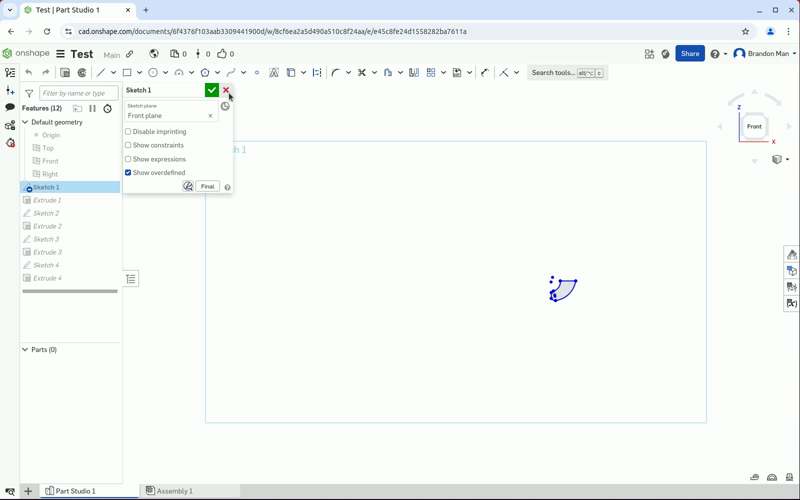
key(shift+s)
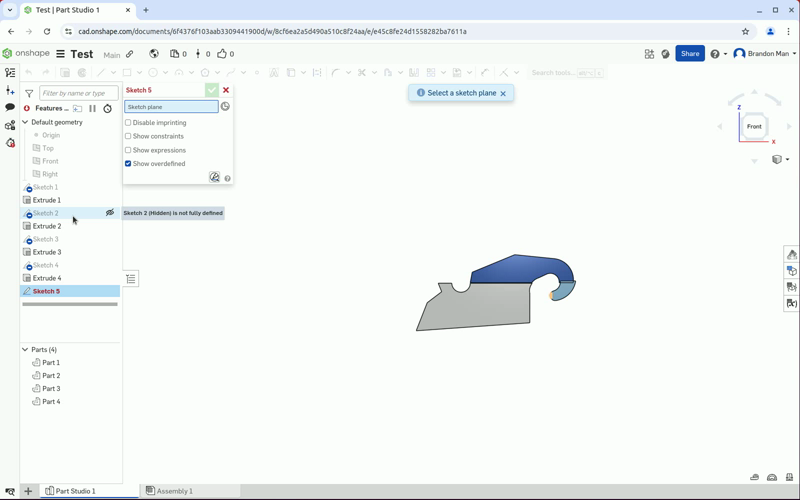
scroll(3)
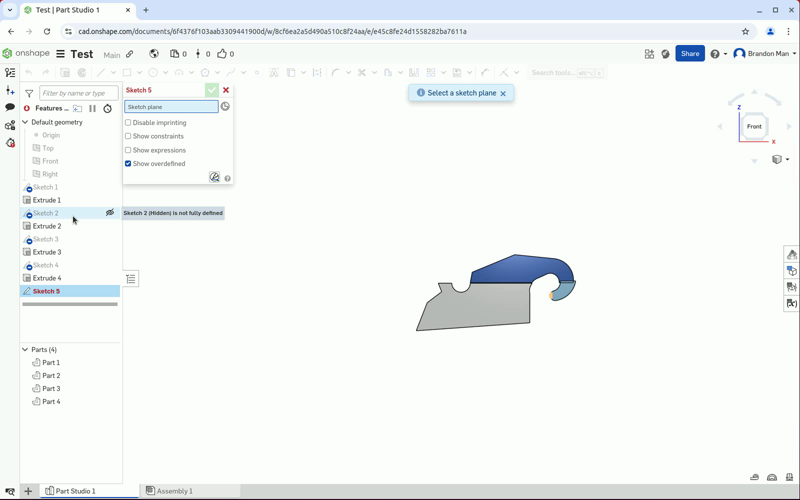
mouse_move(73, 163)
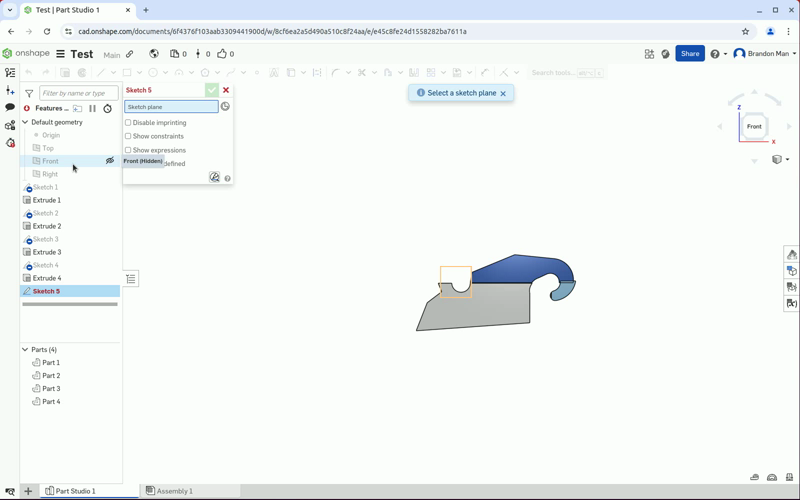
click(73, 163)
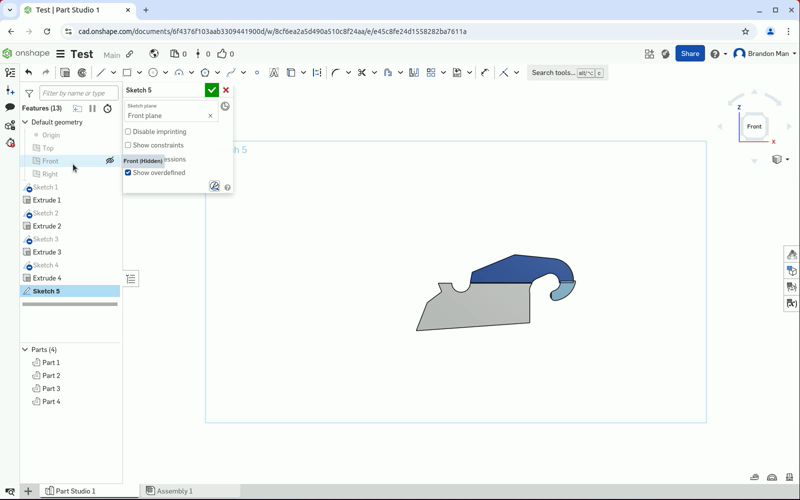
mouse_move(73, 352)
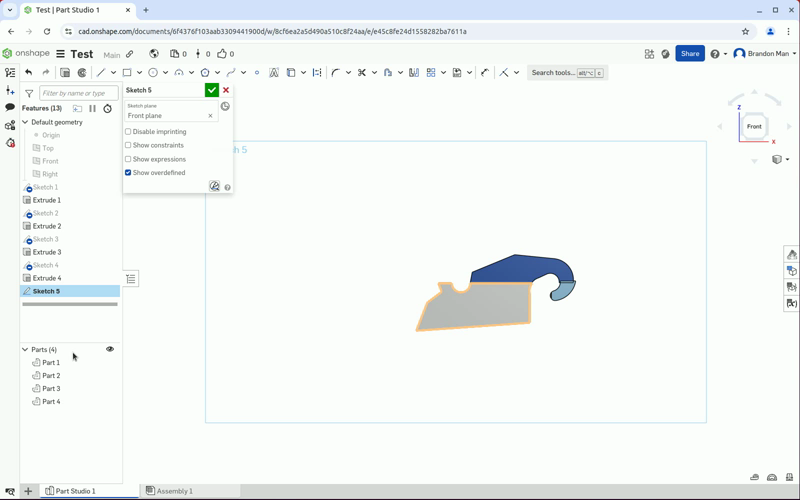
key(y)
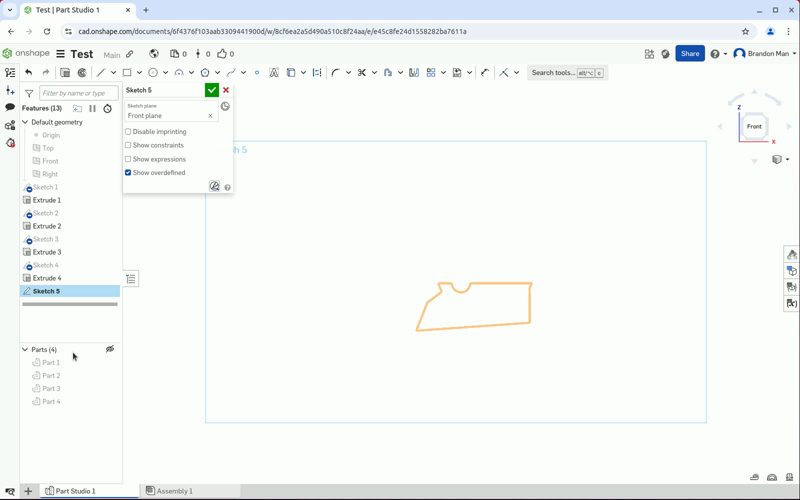
key(l)
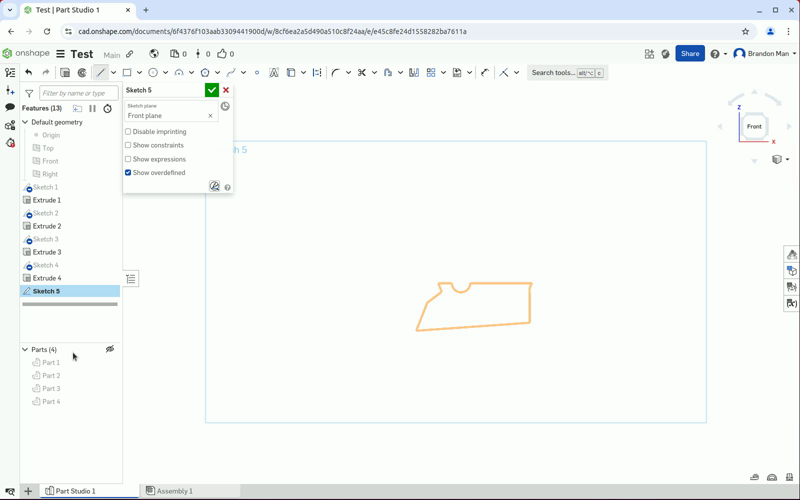
key_down(shift)
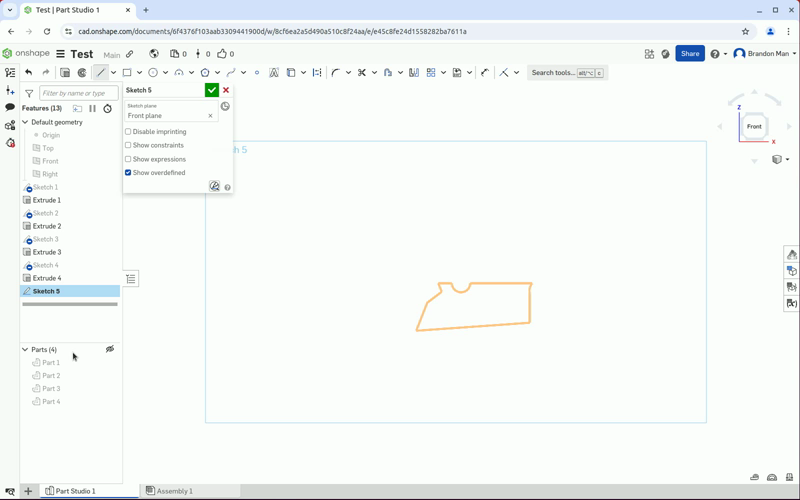
mouse_move(417, 282)
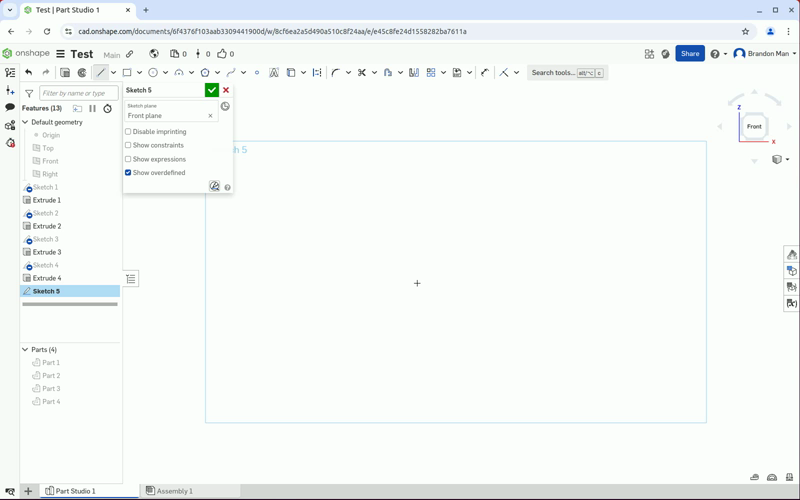
click(417, 282)
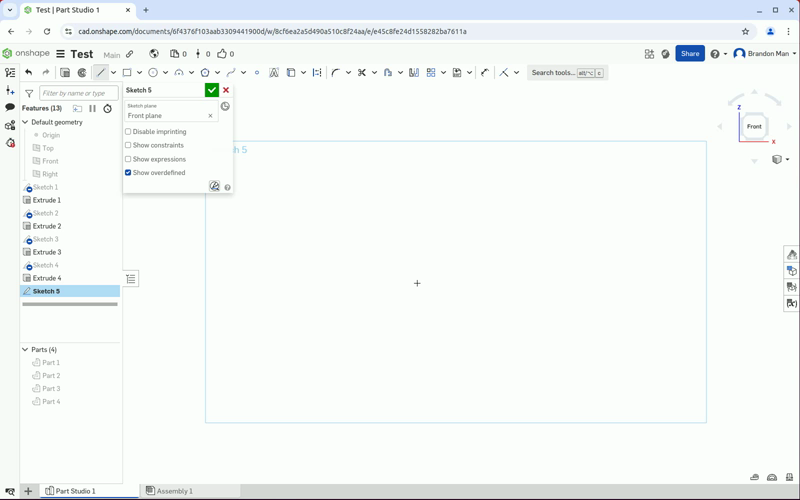
key_up(shift)
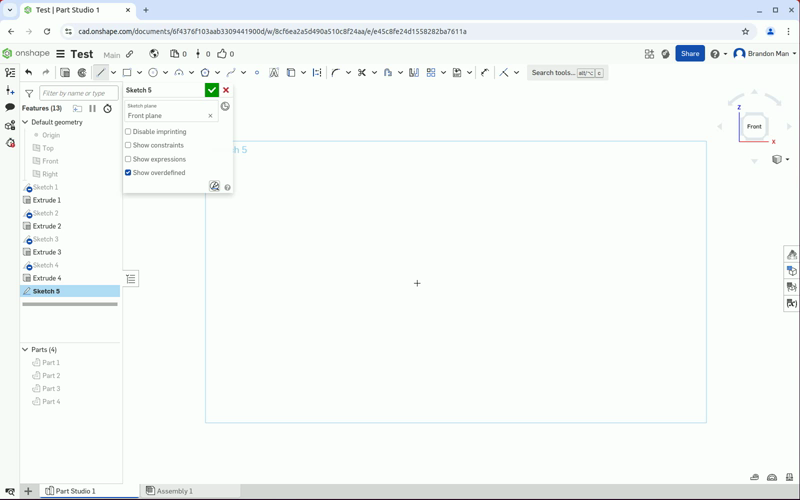
key_down(shift)
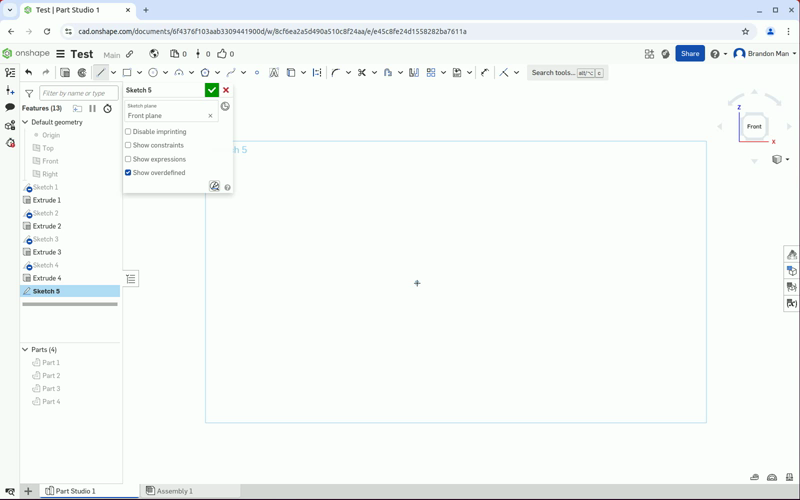
mouse_move(447, 282)
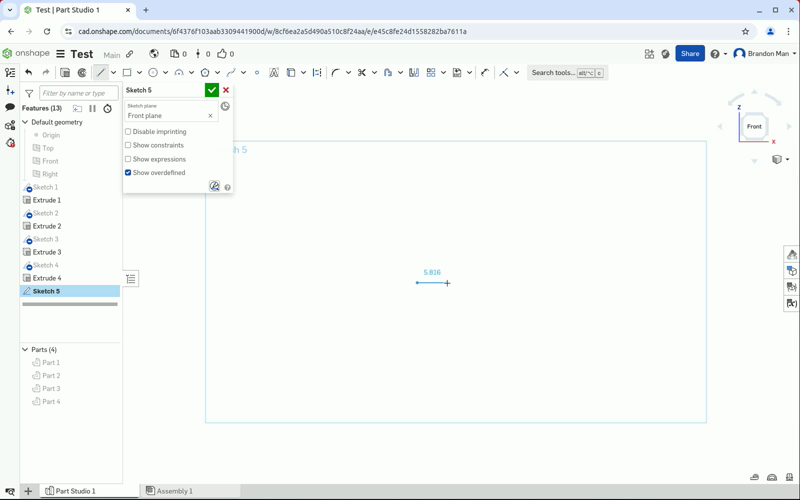
mouse_move(433, 282)
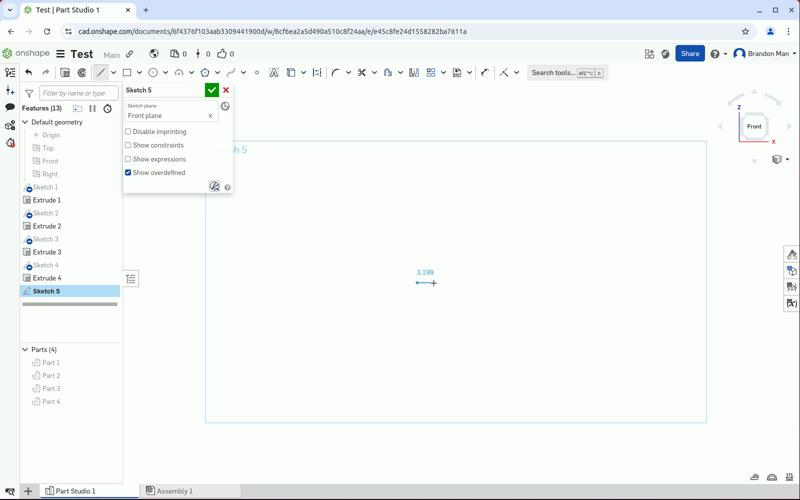
click(433, 282)
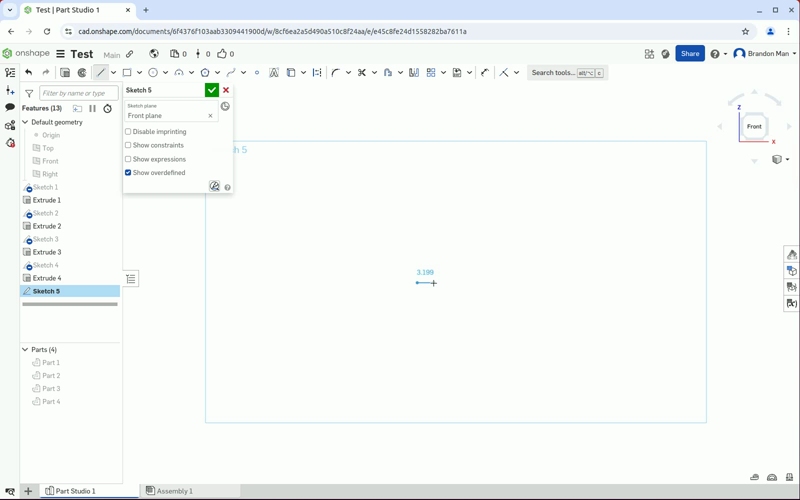
key_up(shift)
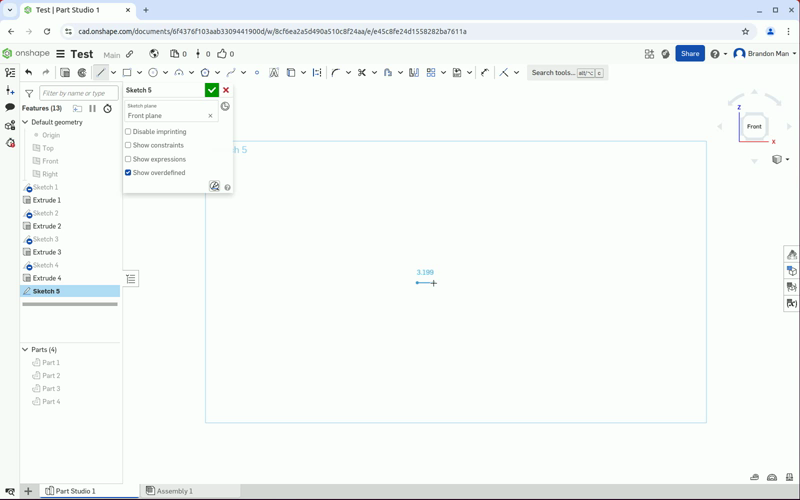
key_down(shift)
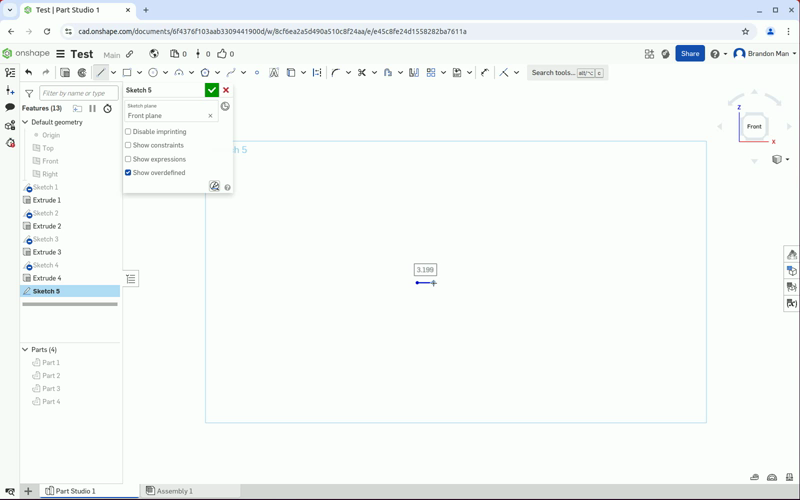
mouse_move(463, 282)
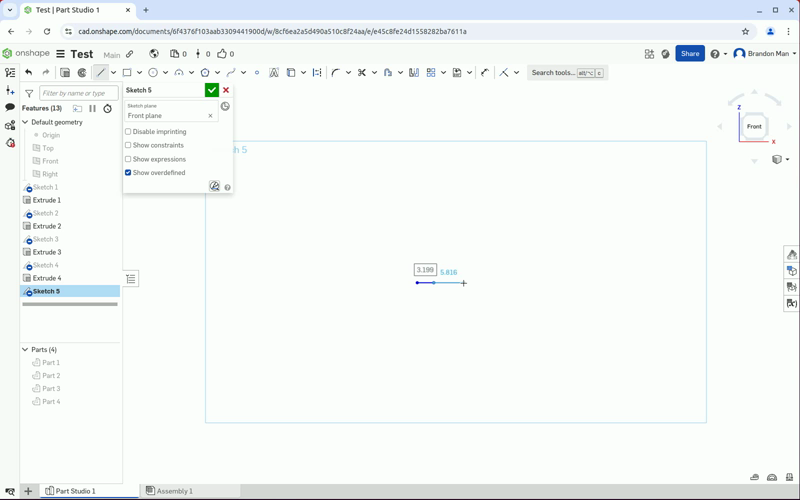
mouse_move(439, 282)
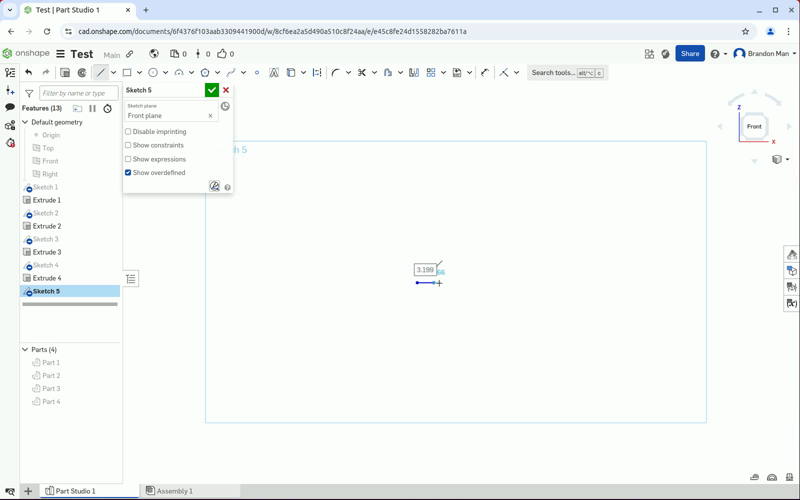
scroll(6)
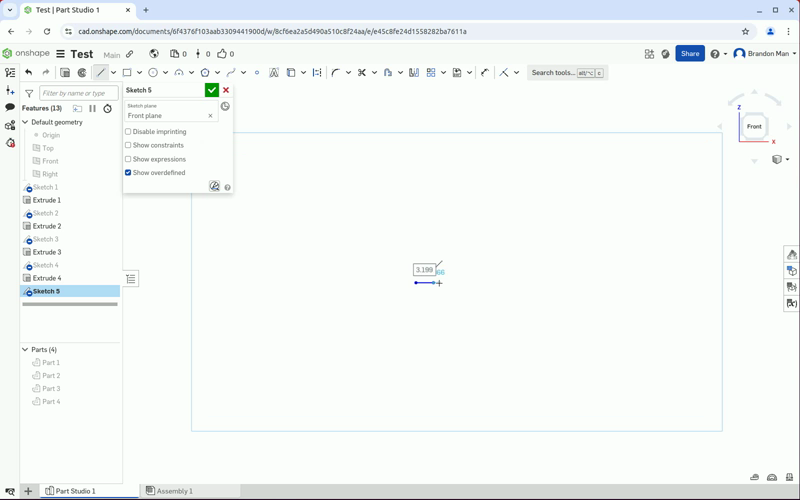
scroll(6)
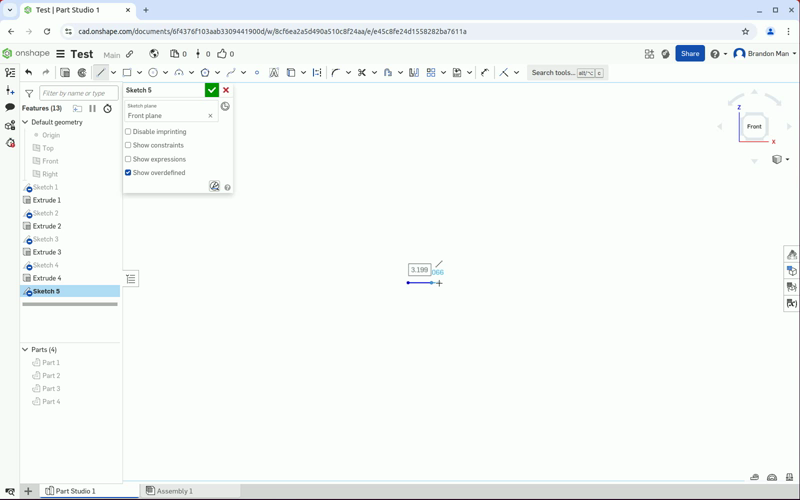
scroll(6)
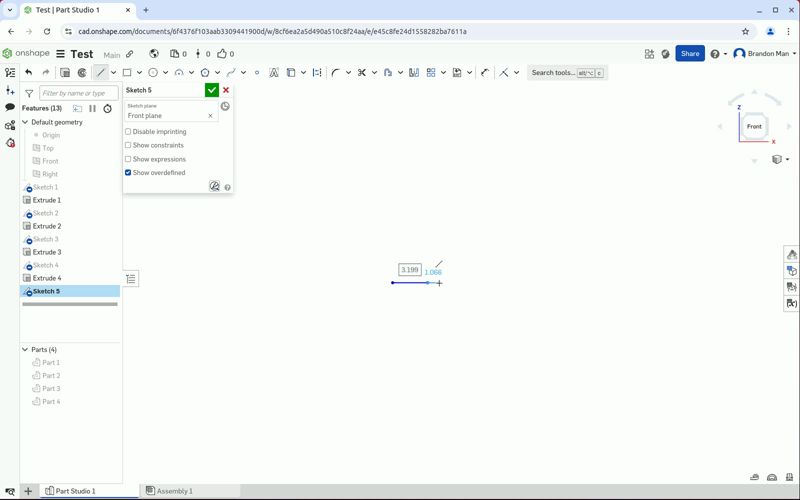
scroll(6)
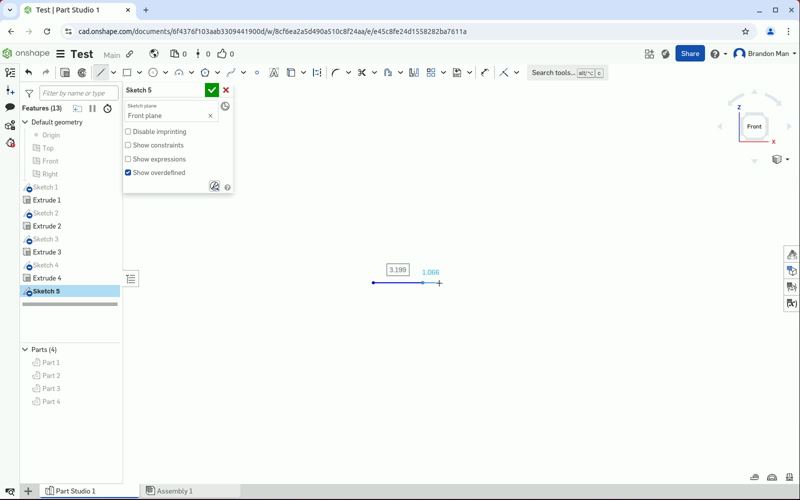
scroll(6)
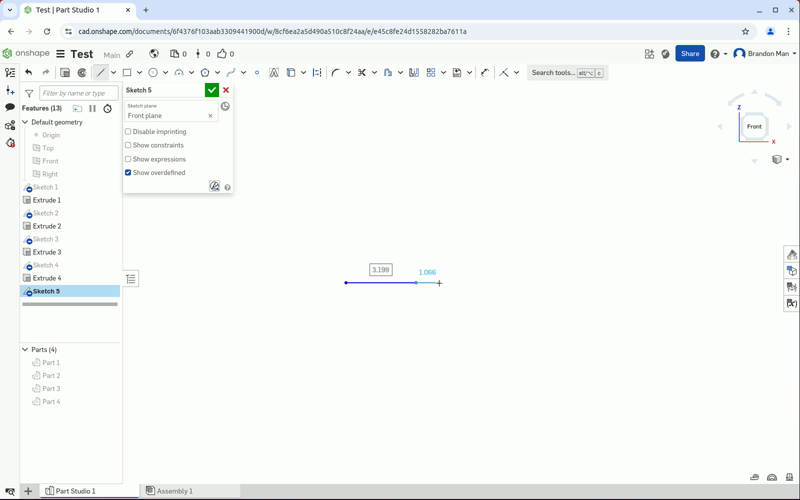
scroll(6)
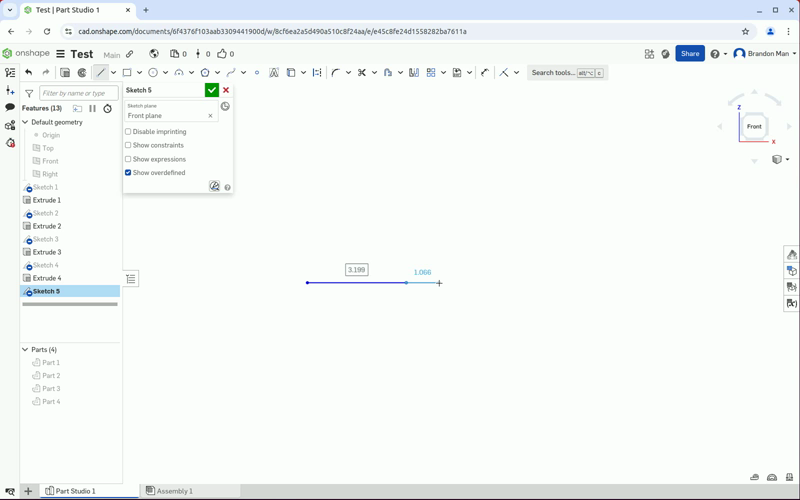
scroll(6)
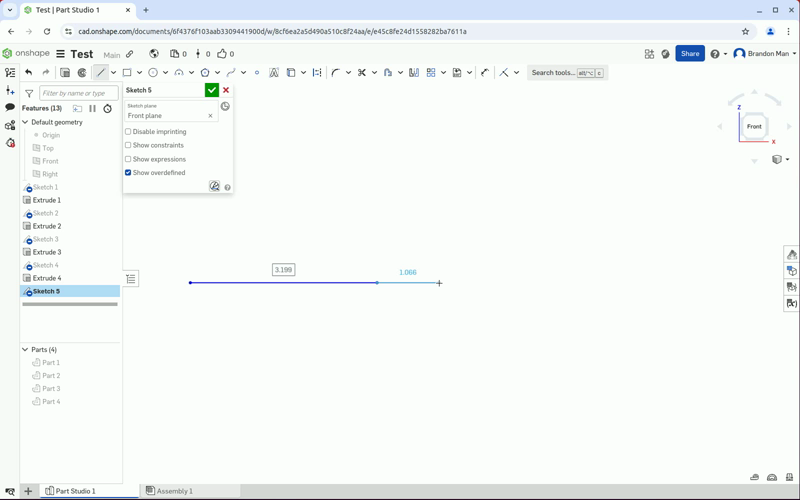
click(439, 282)
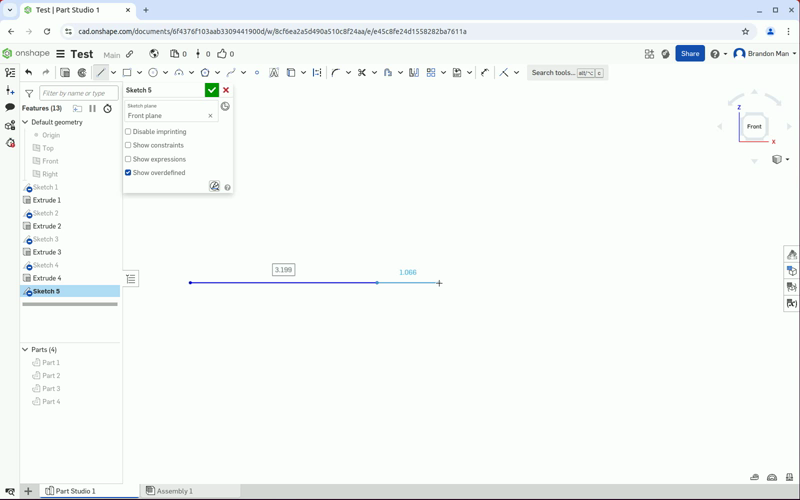
scroll(-6)
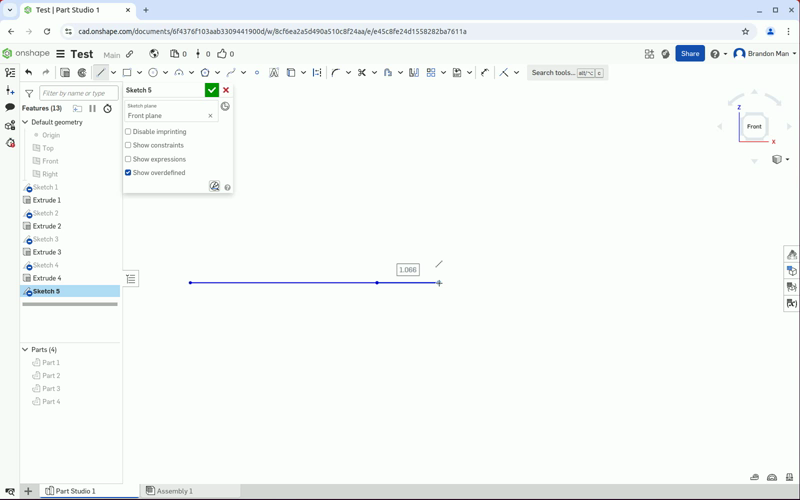
scroll(-6)
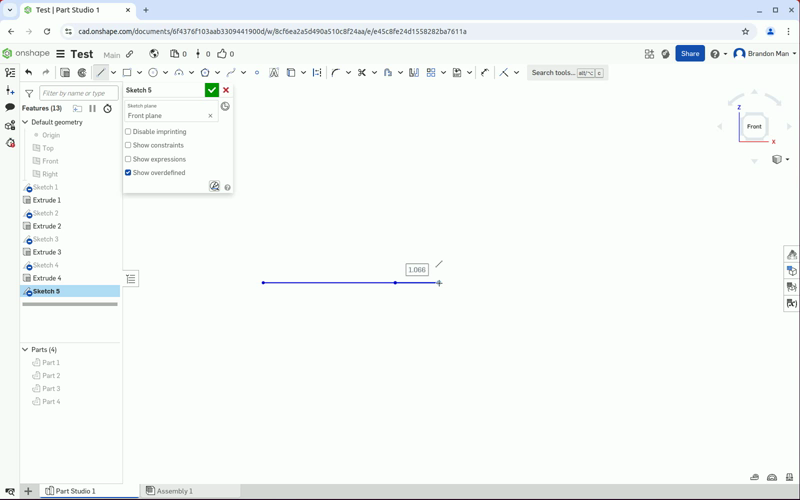
scroll(-6)
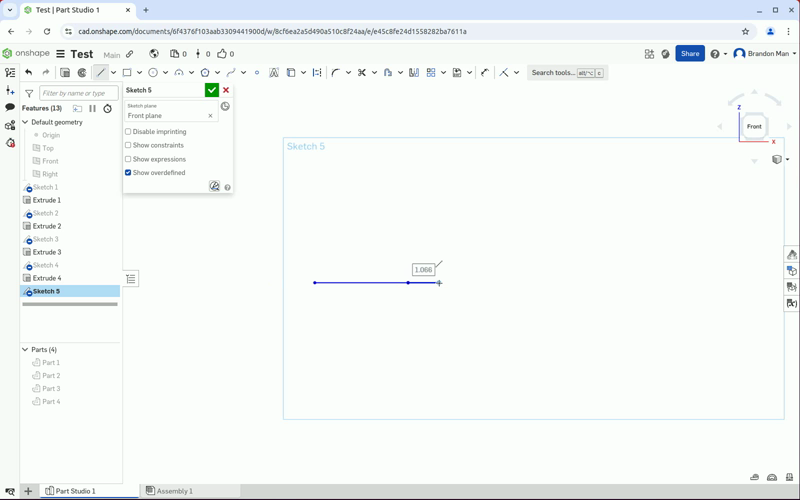
scroll(-6)
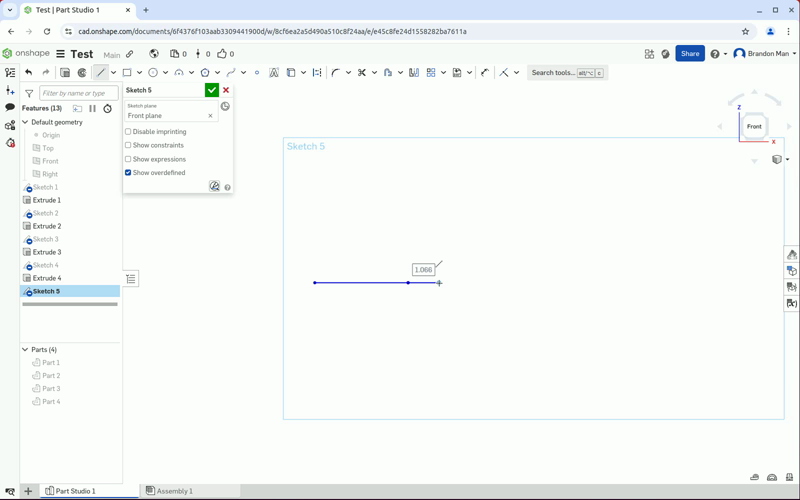
scroll(-6)
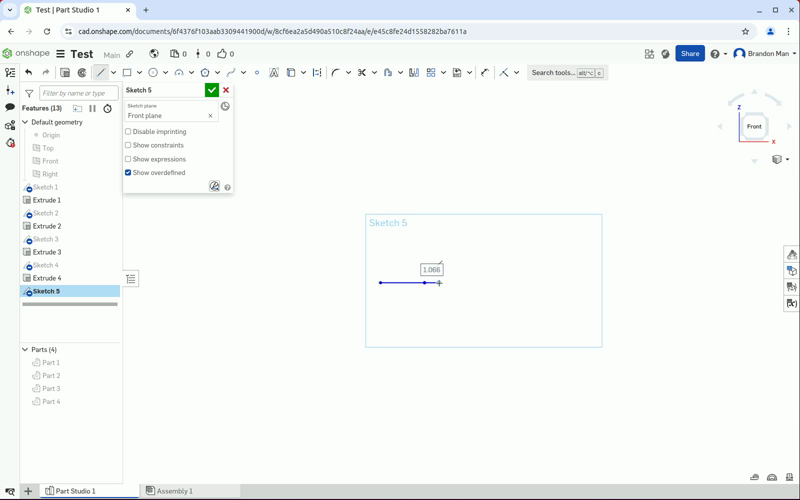
scroll(-6)
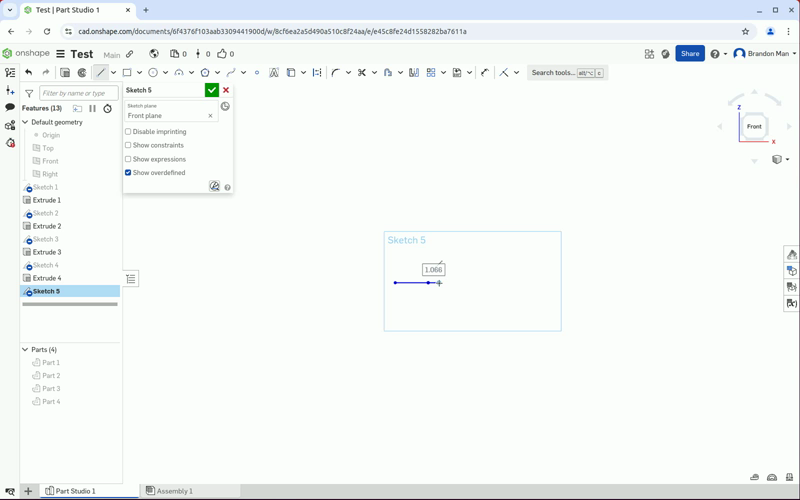
scroll(-6)
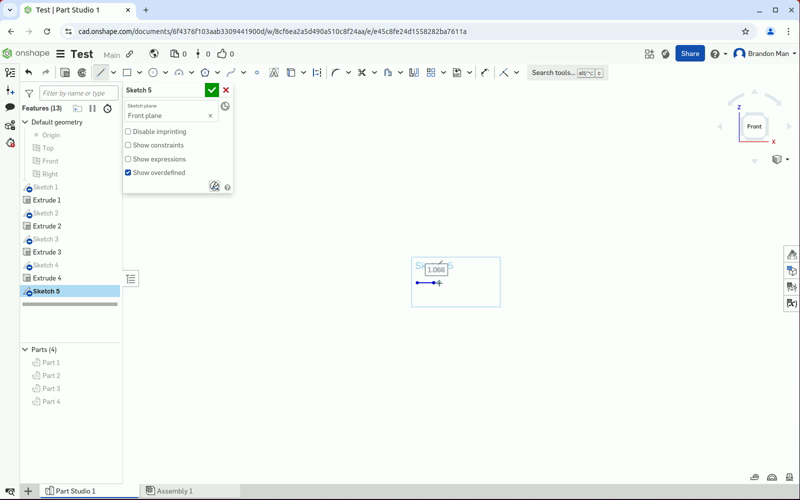
key_up(shift)
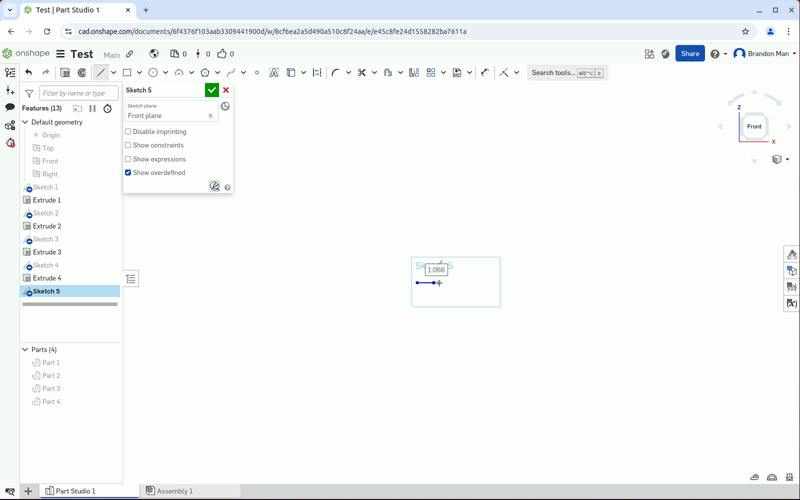
key_down(shift)
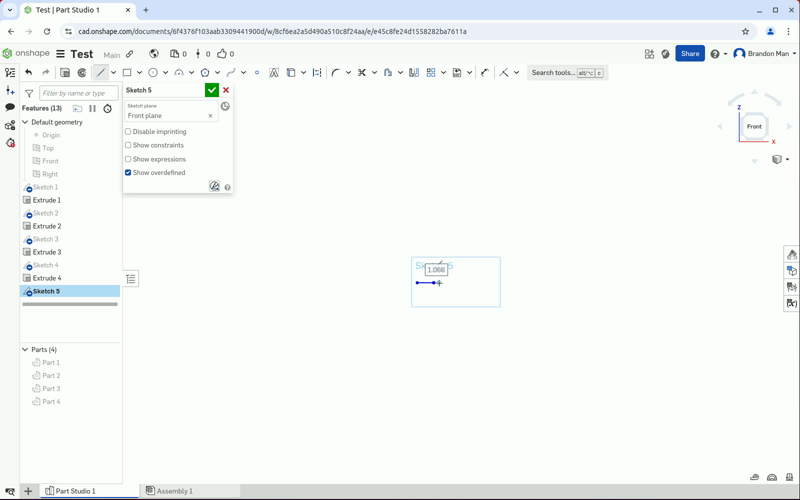
key_up(shift)
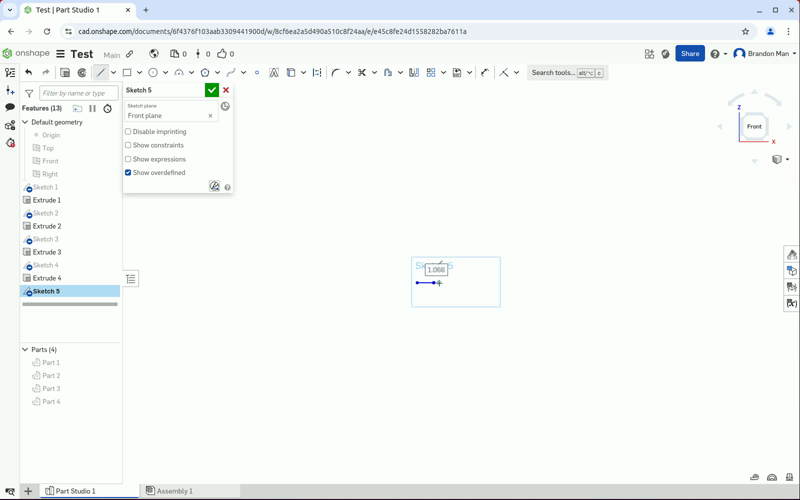
key_down(shift)
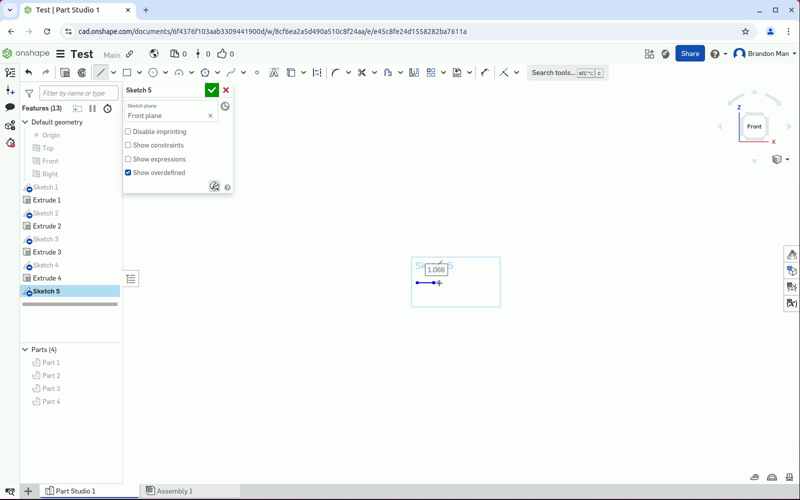
mouse_move(469, 282)
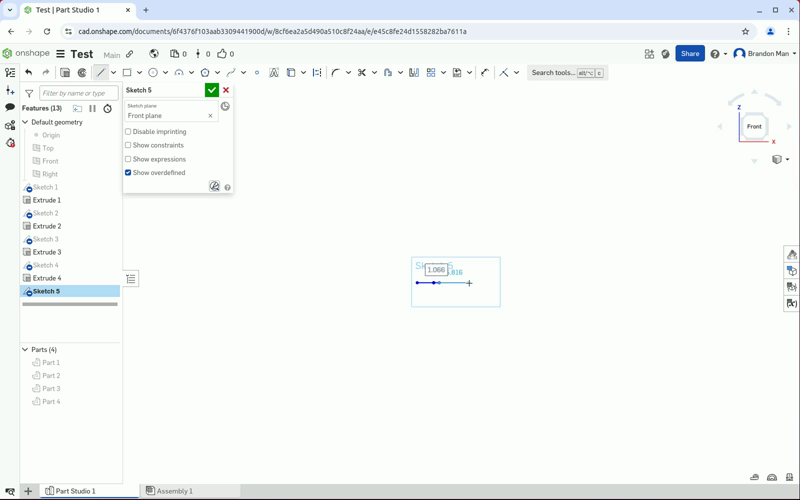
mouse_move(452, 282)
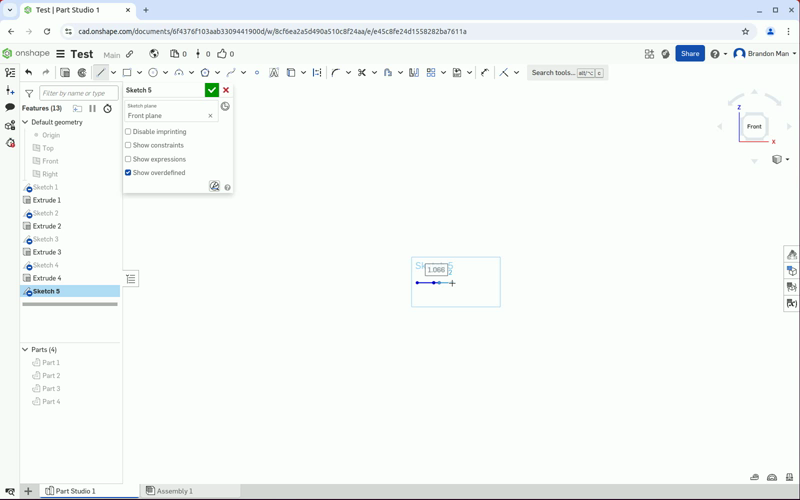
click(452, 282)
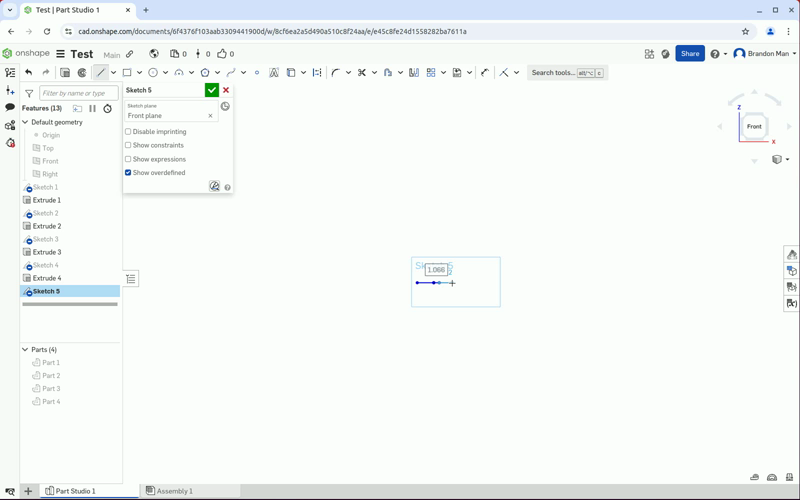
key_up(shift)
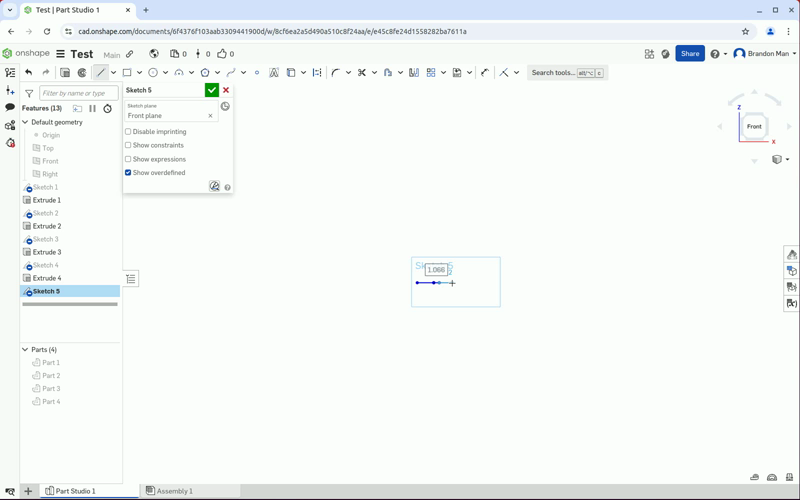
key_down(shift)
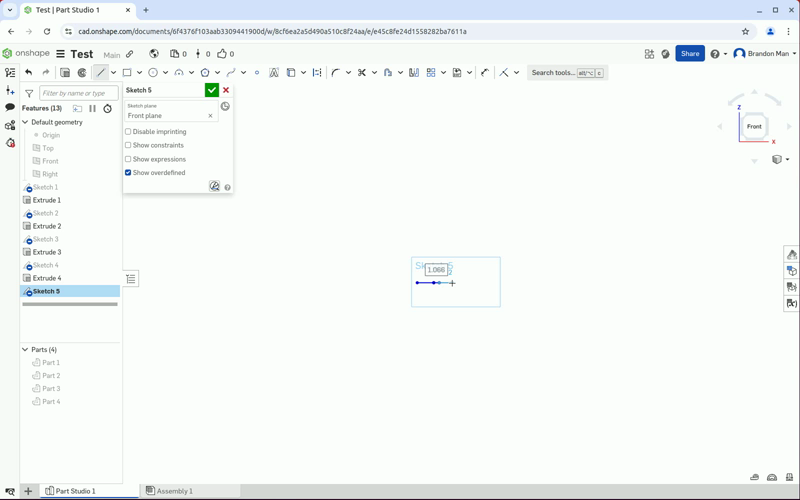
mouse_move(482, 282)
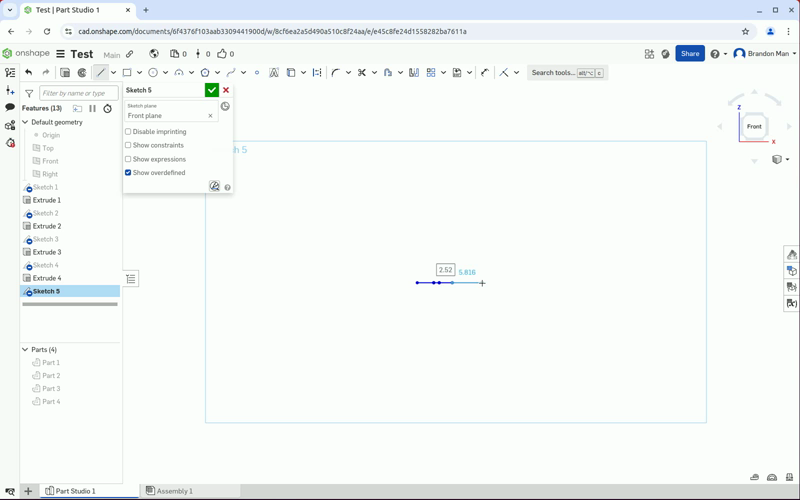
mouse_move(450, 267)
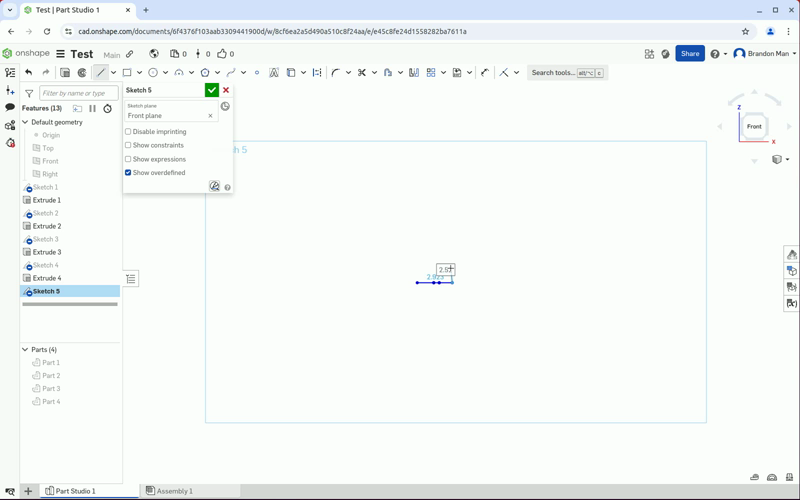
click(450, 267)
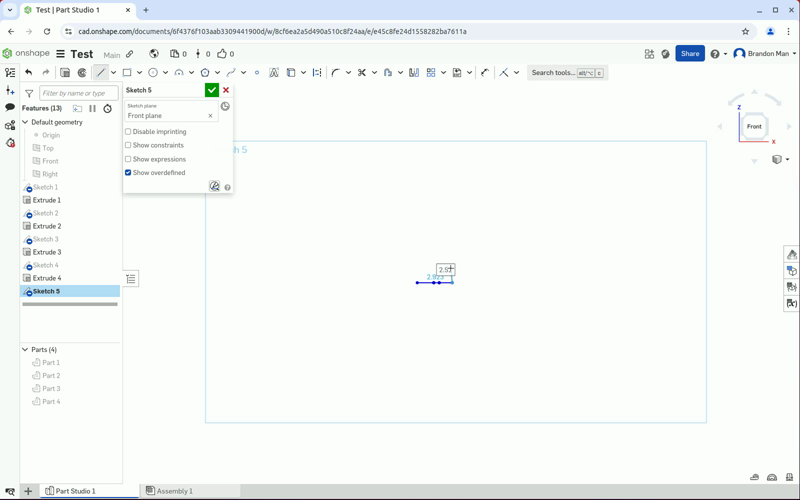
key_up(shift)
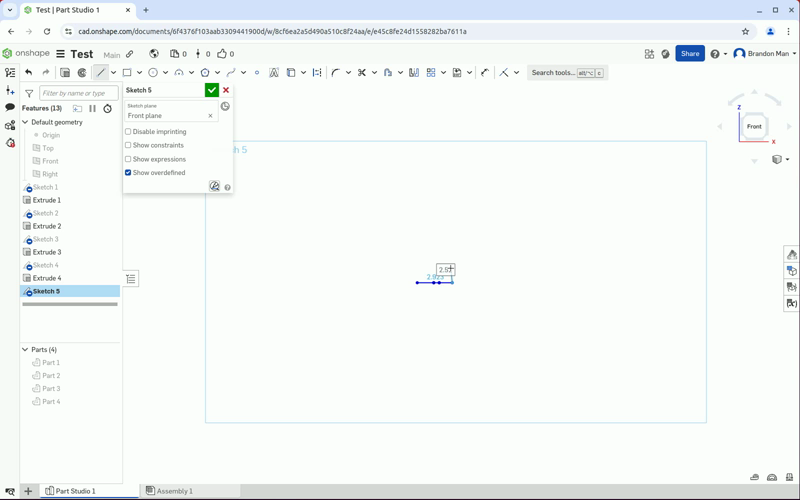
key_down(shift)
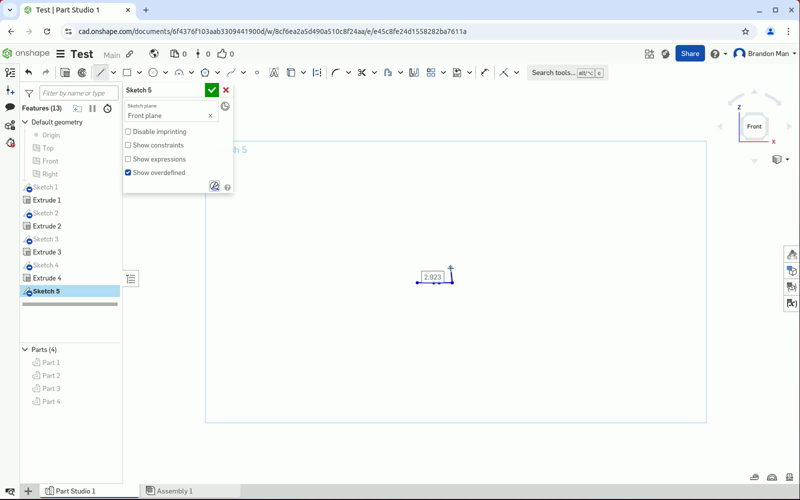
mouse_move(480, 267)
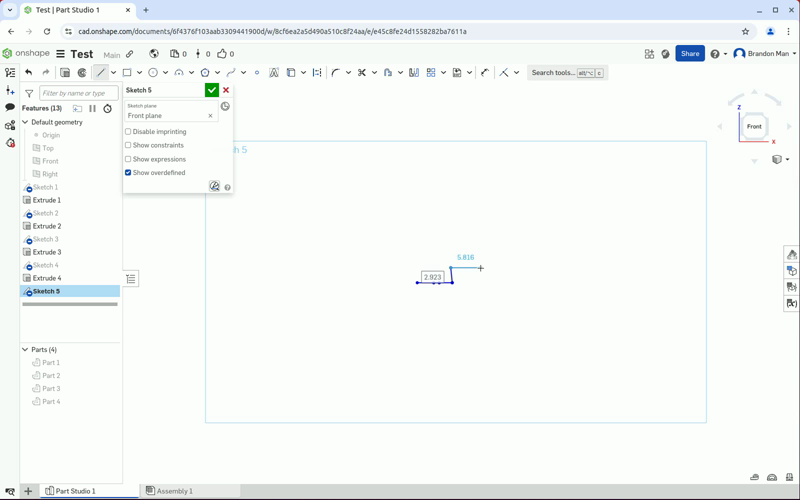
mouse_move(417, 274)
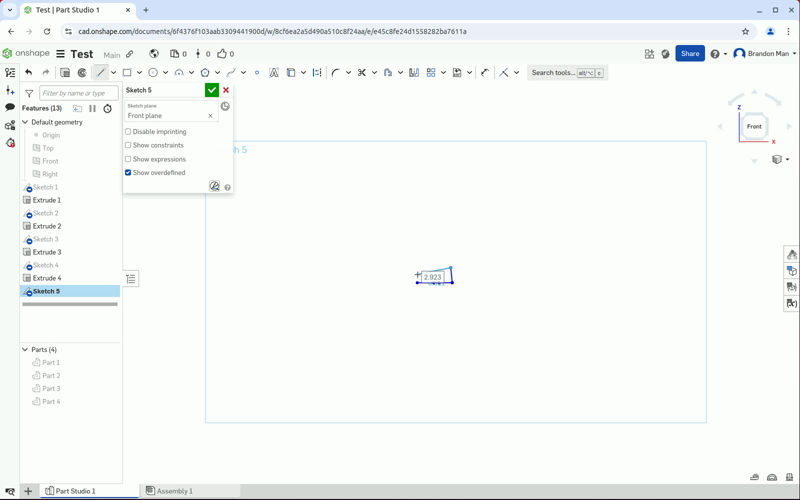
click(417, 274)
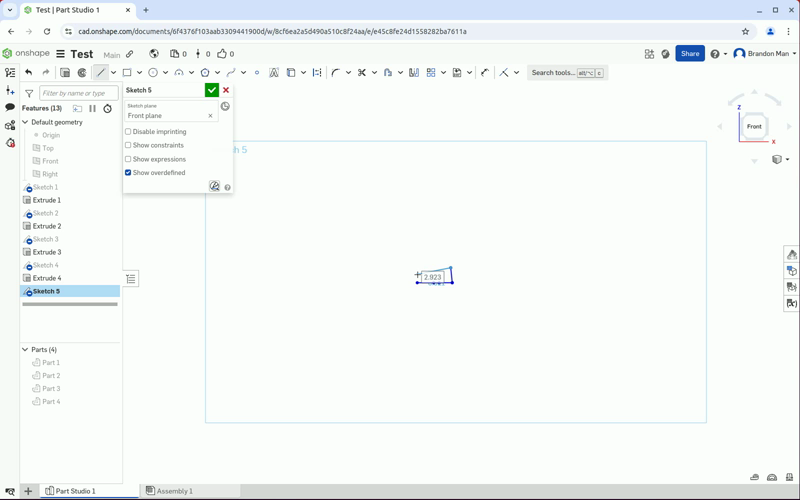
key_up(shift)
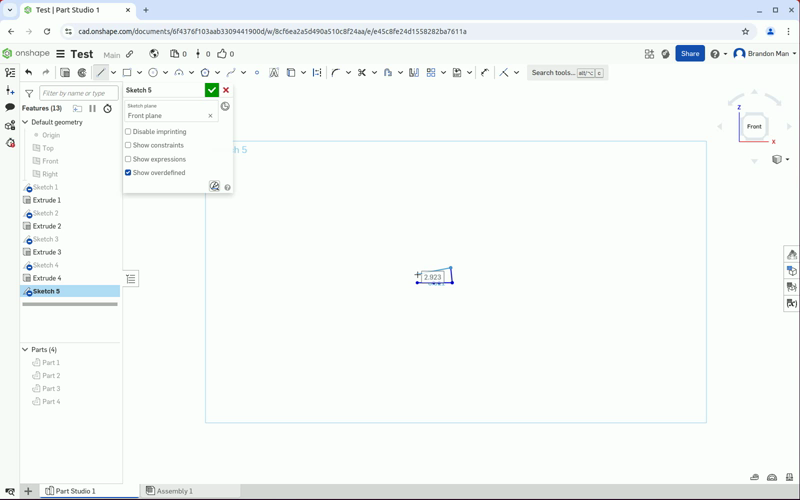
mouse_move(447, 274)
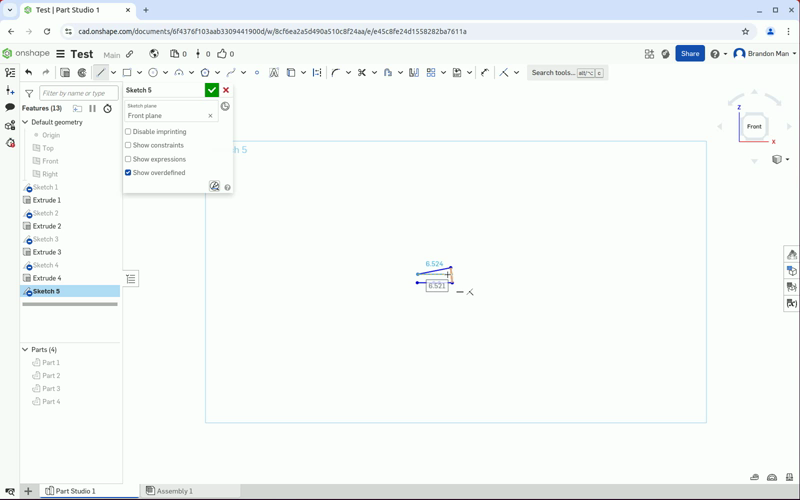
key_down(shift)
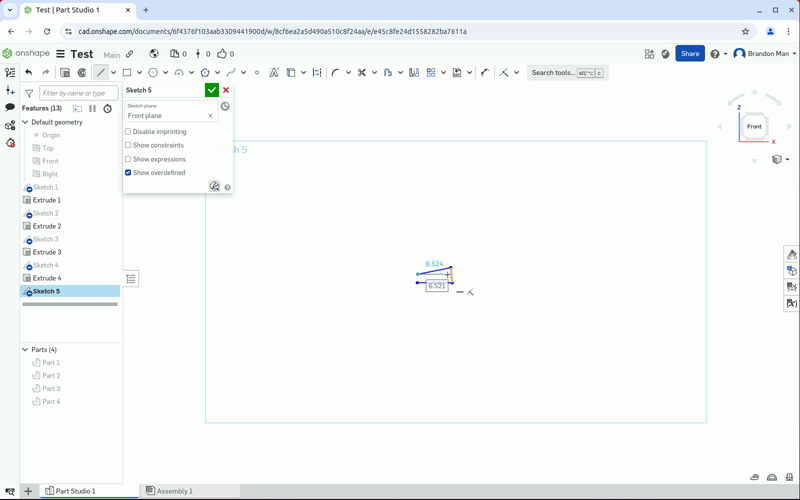
mouse_move(417, 282)
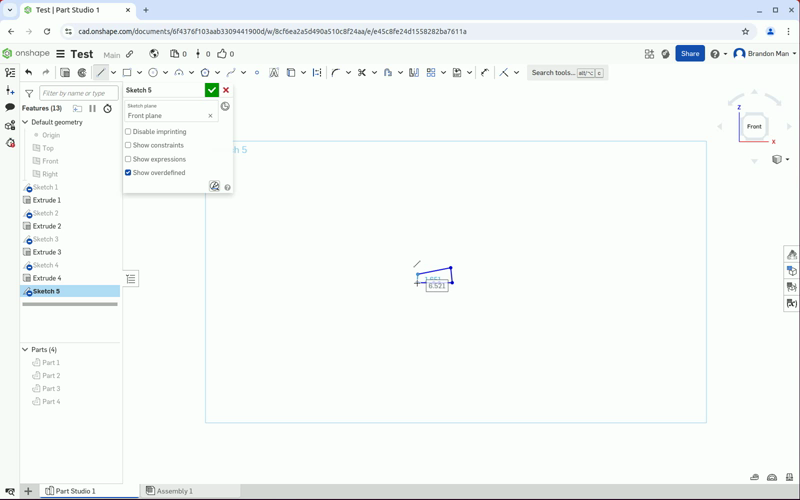
key_up(shift)
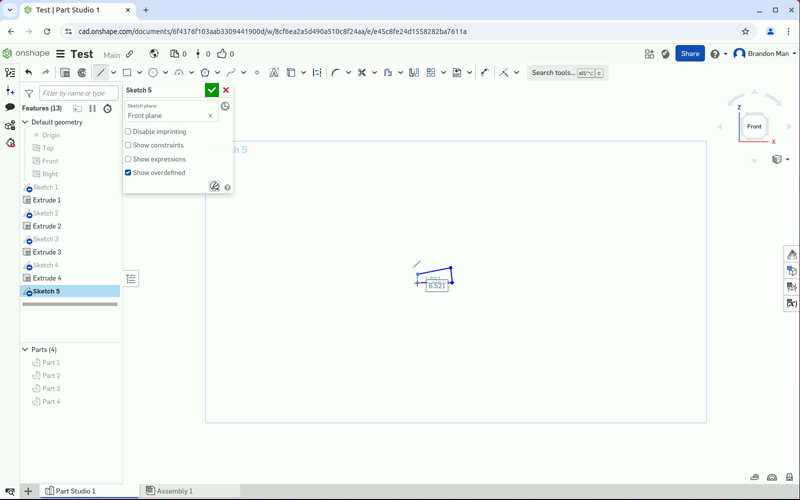
click(417, 282)
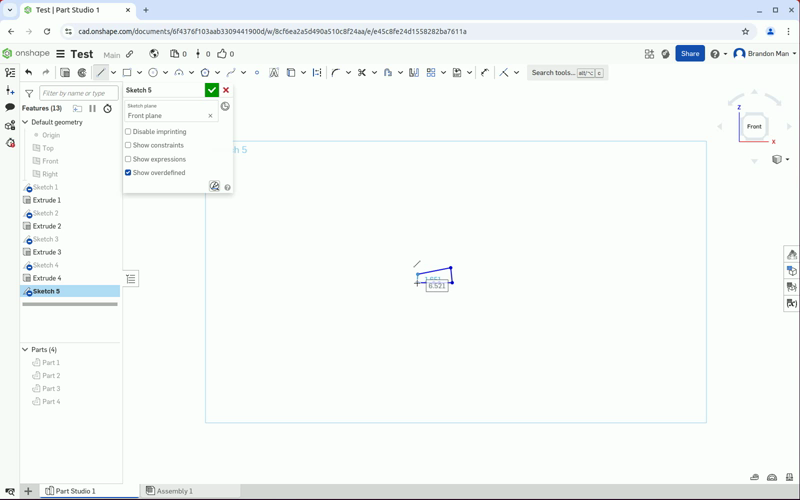
key(esc)
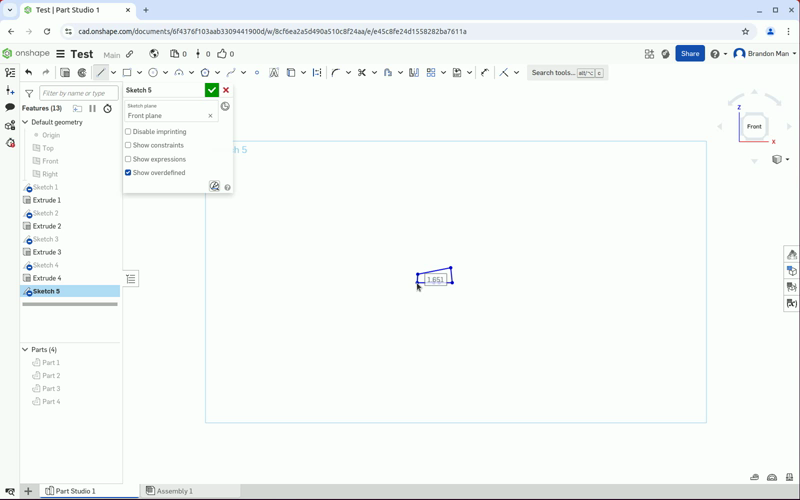
mouse_move(431, 273)
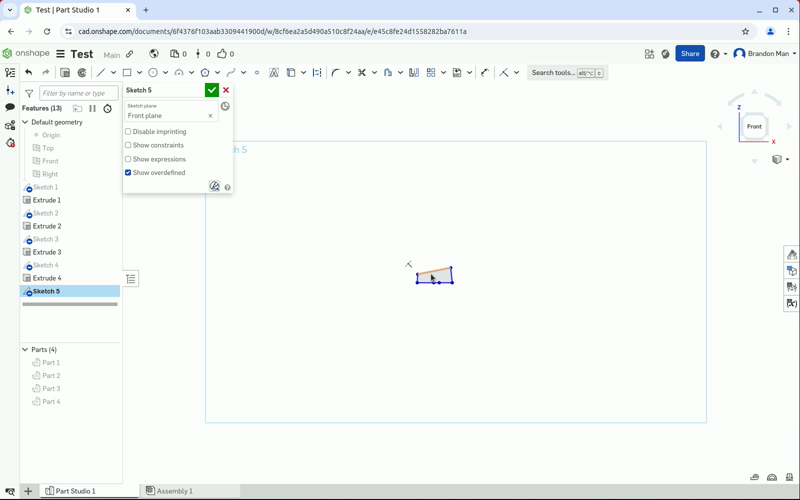
scroll(6)
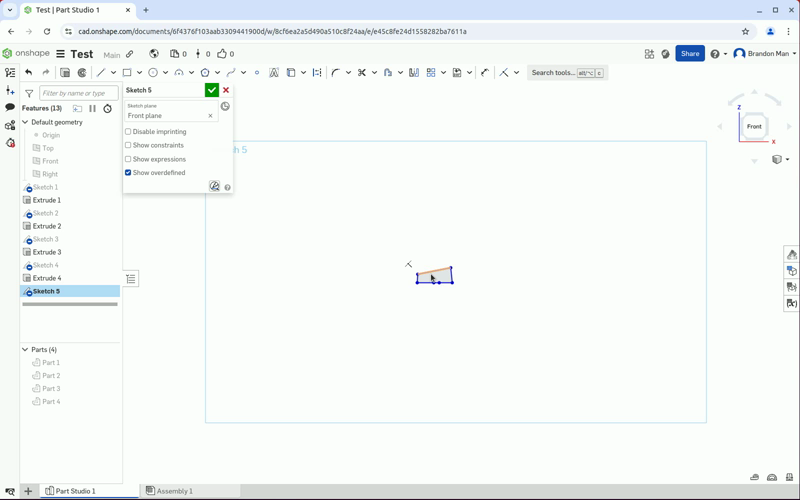
scroll(6)
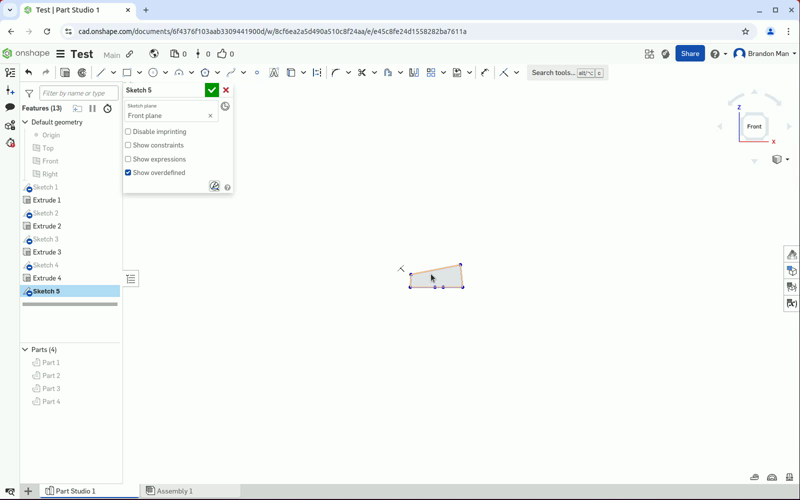
scroll(6)
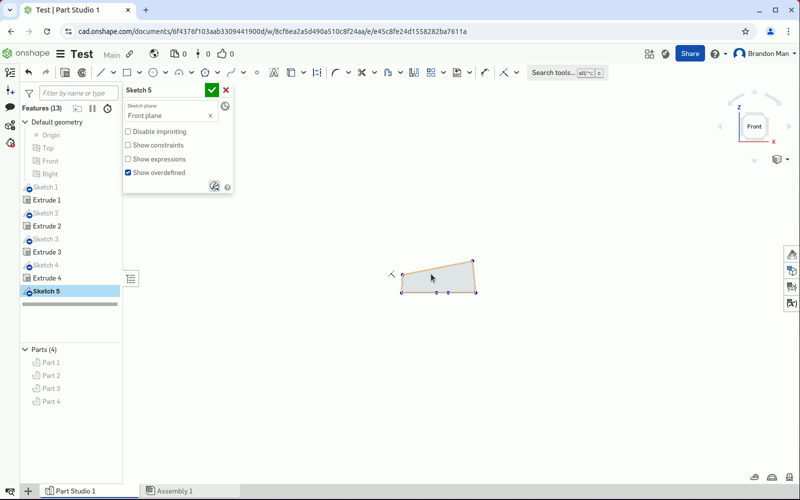
scroll(6)
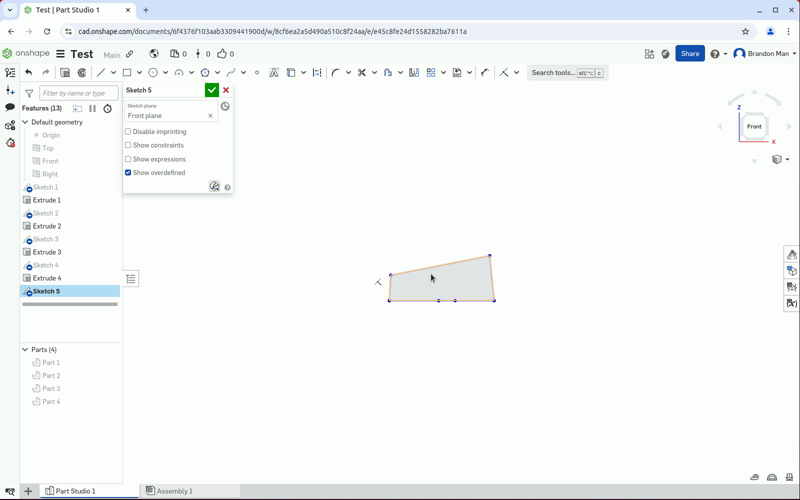
scroll(6)
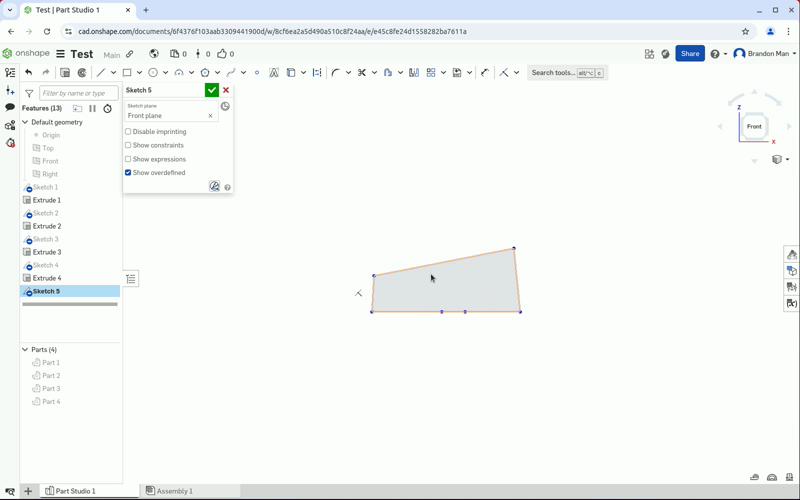
scroll(6)
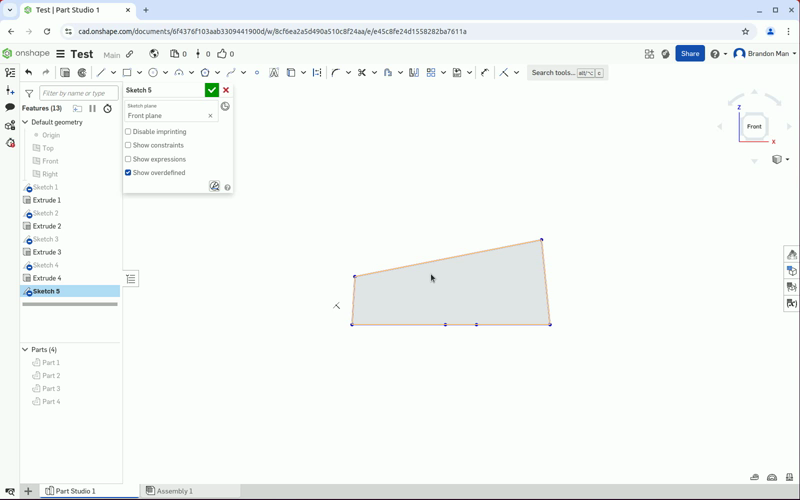
scroll(6)
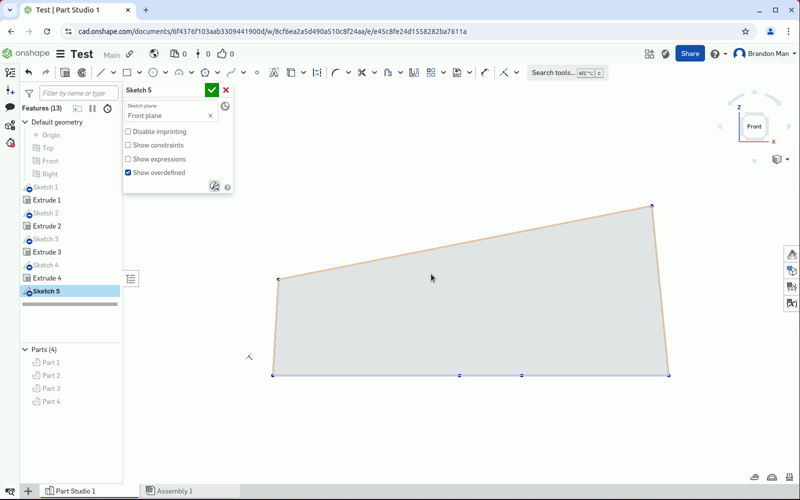
click(431, 273)
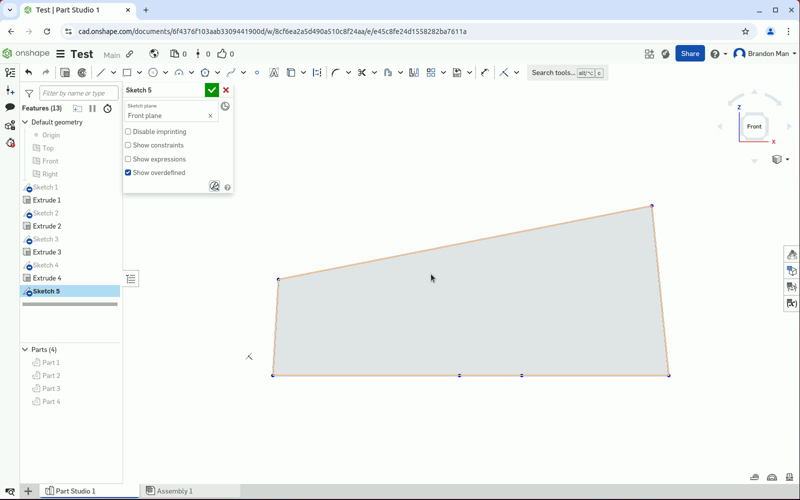
scroll(-6)
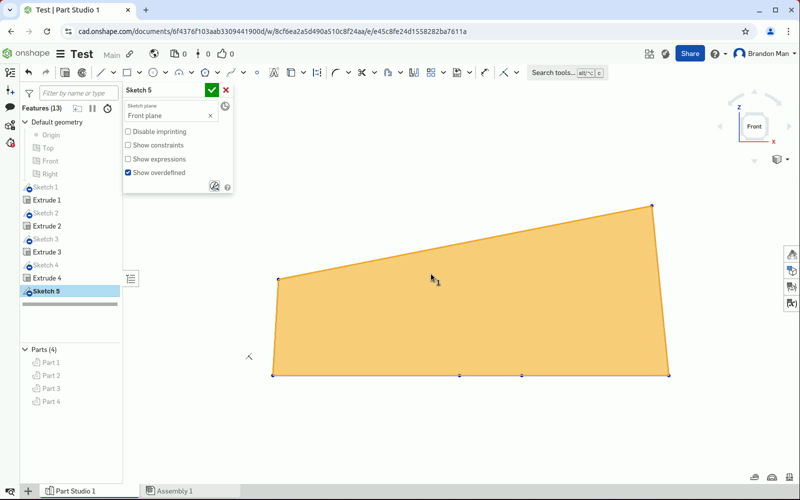
scroll(-6)
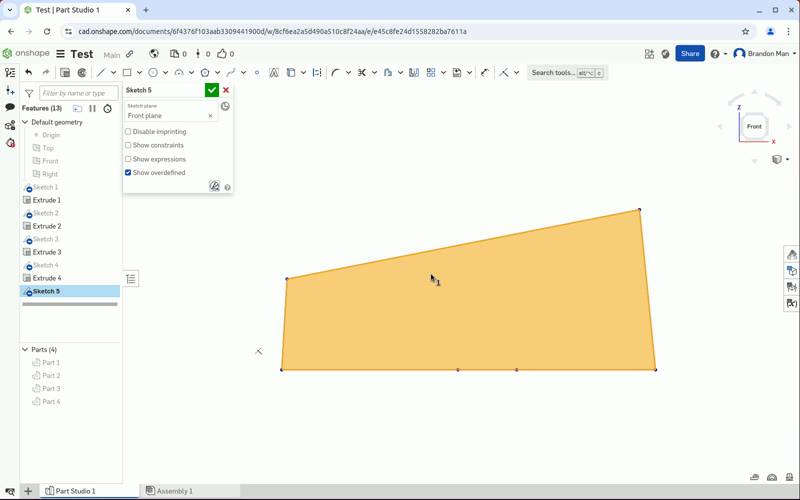
scroll(-6)
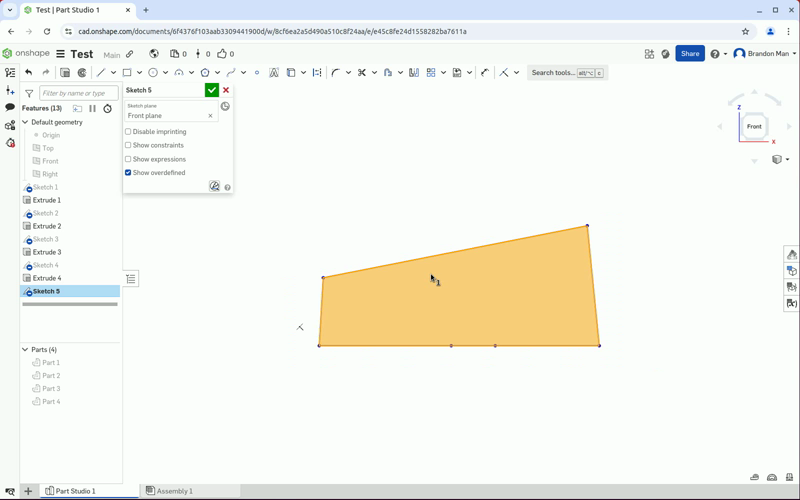
scroll(-6)
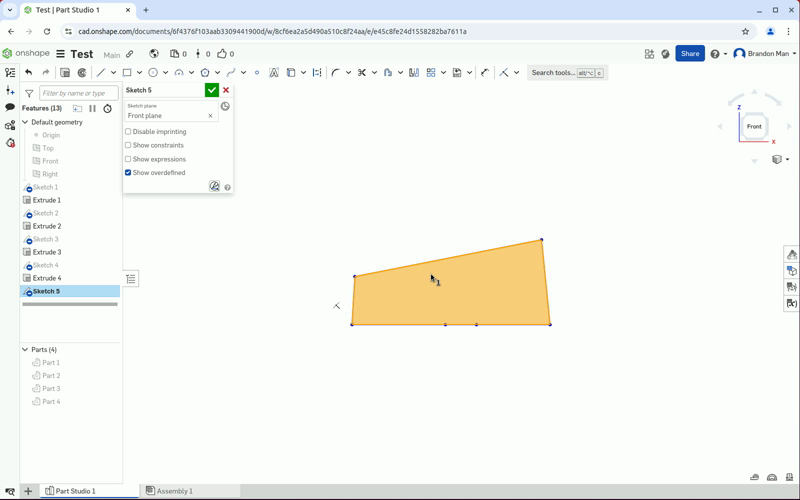
scroll(-6)
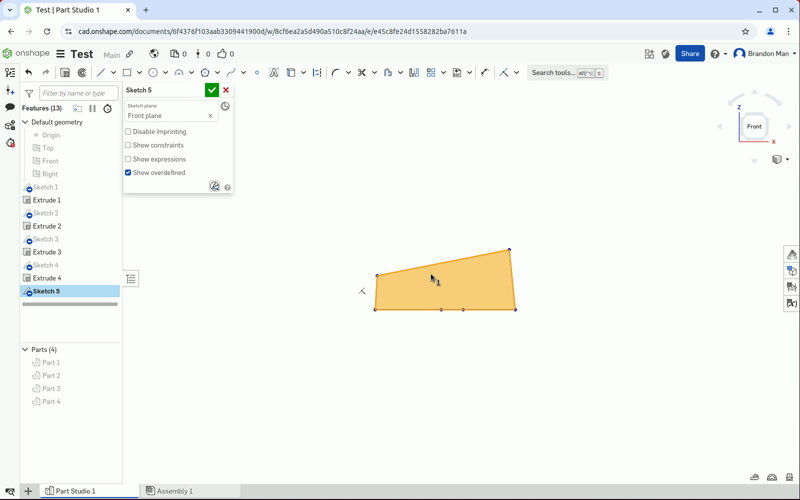
scroll(-6)
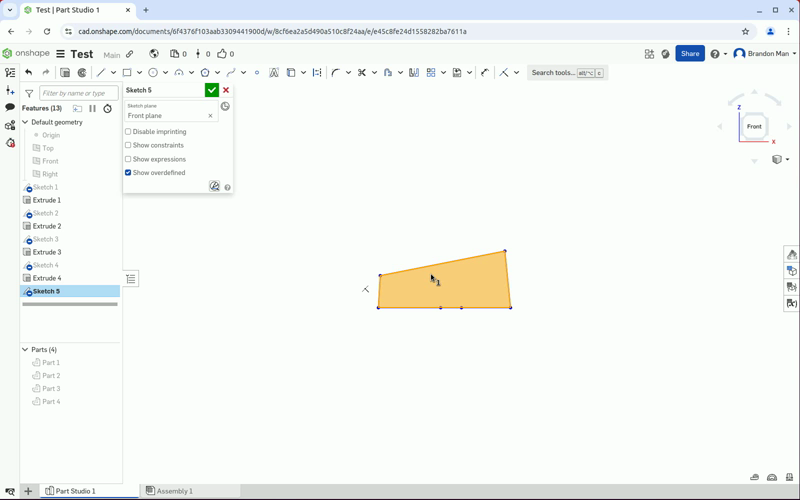
scroll(-6)
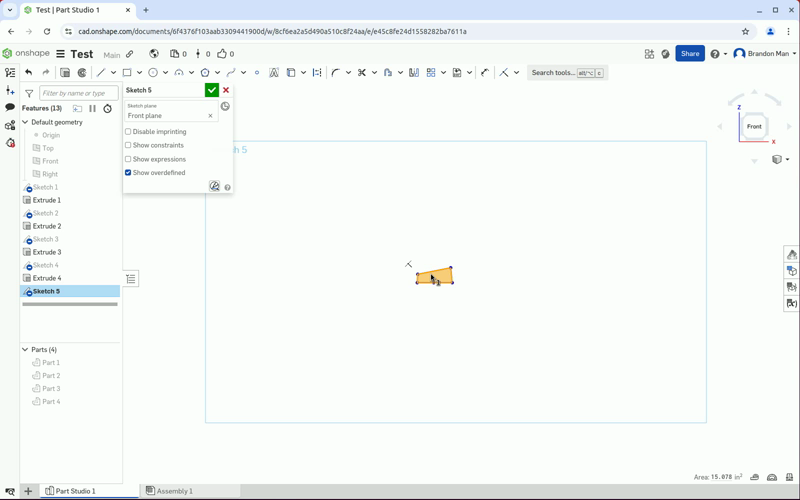
mouse_move(73, 352)
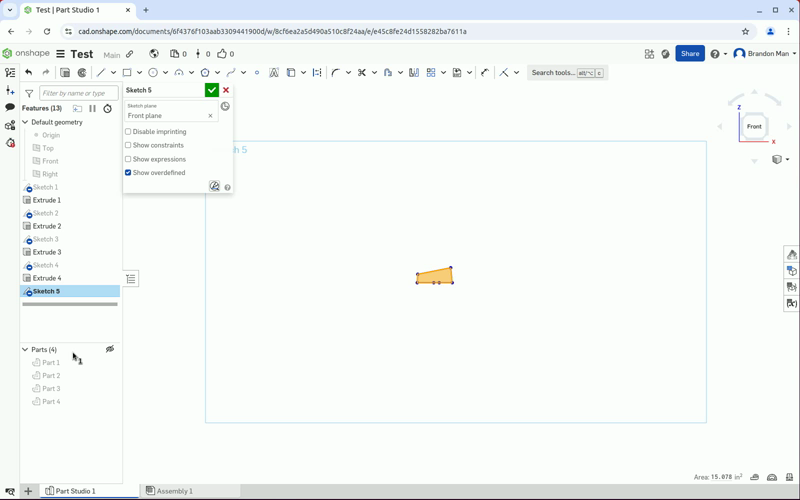
key(shift+y)
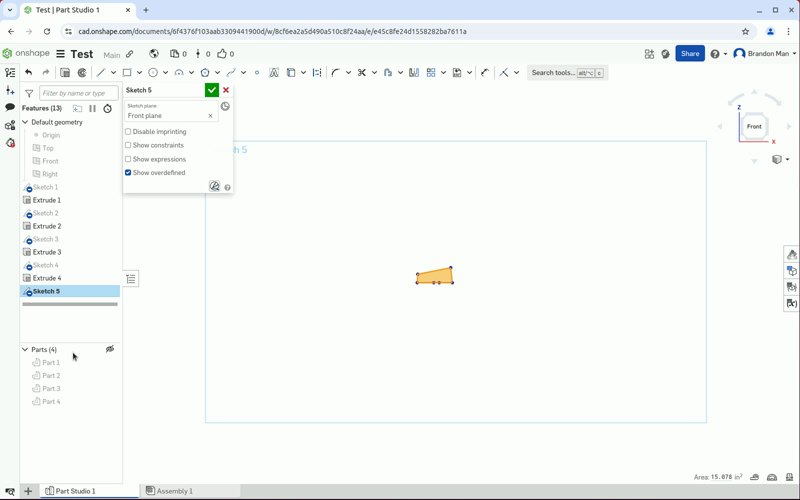
key(shift+e)
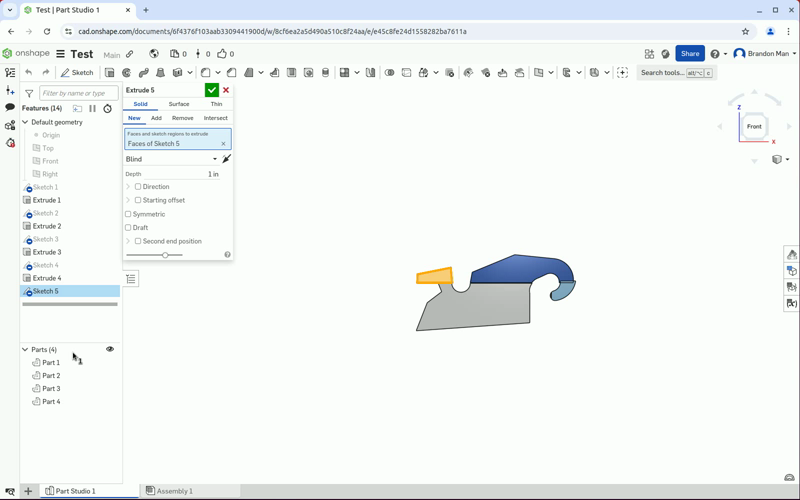
mouse_move(143, 106)
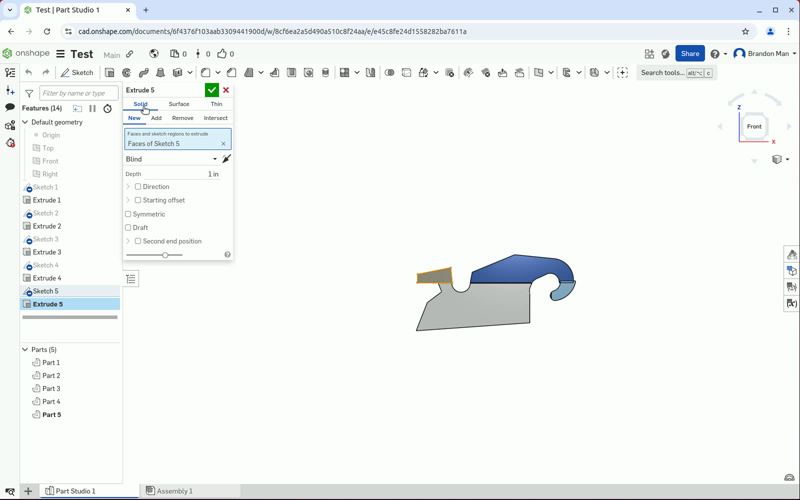
click(143, 106)
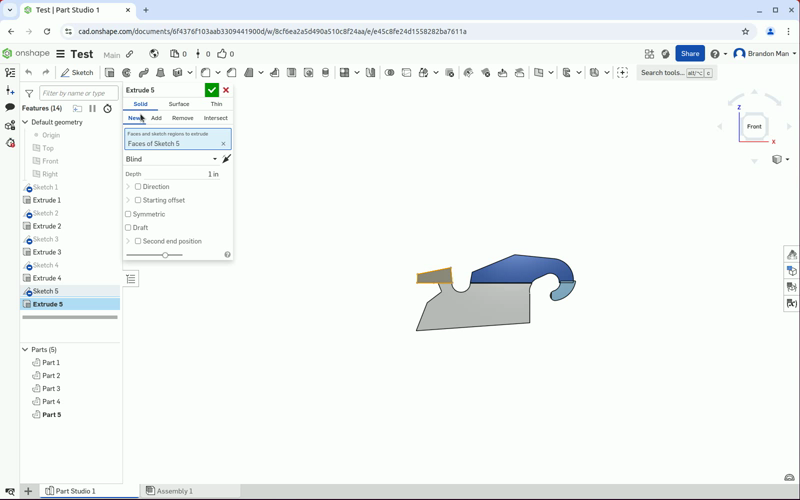
mouse_move(137, 120)
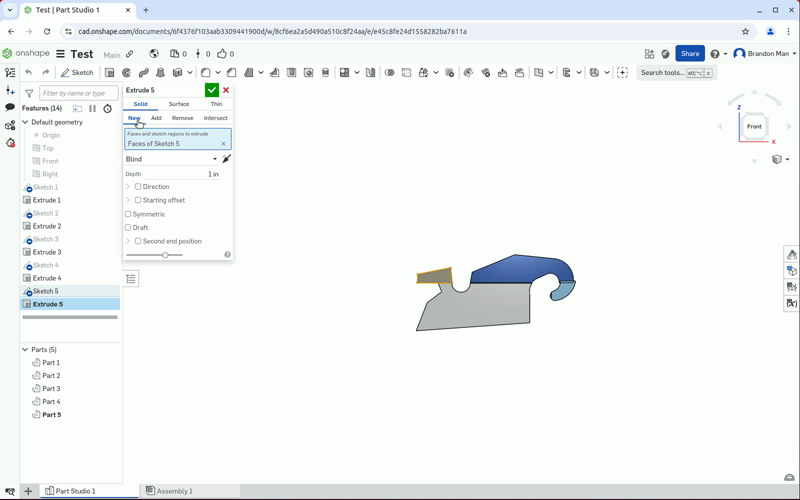
click(137, 120)
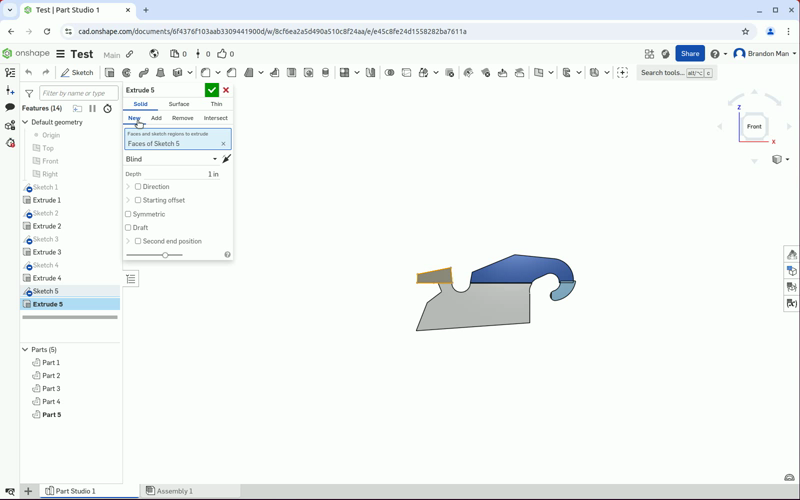
key(tab, 4)
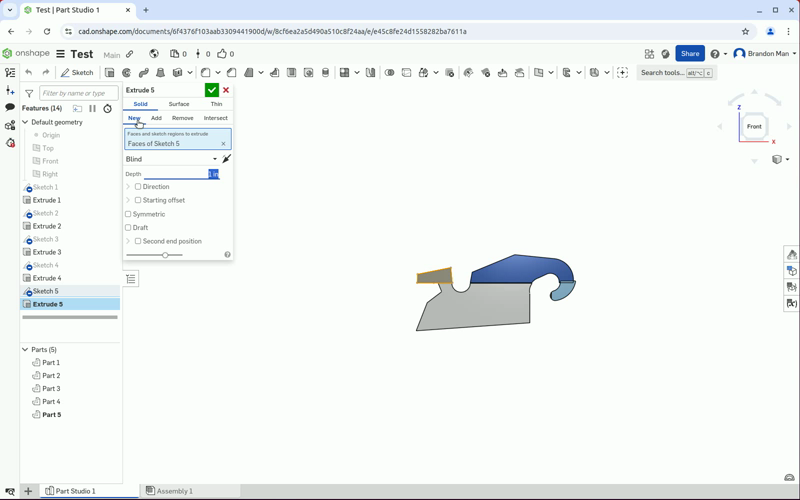
text(2.407)
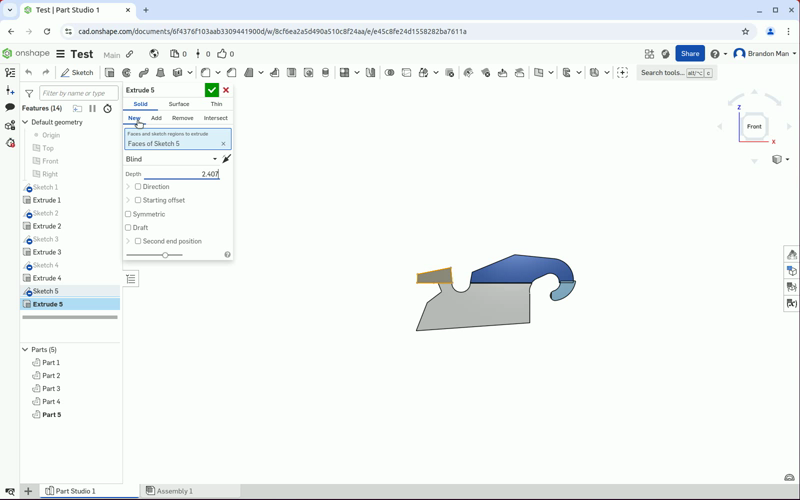
key(enter)
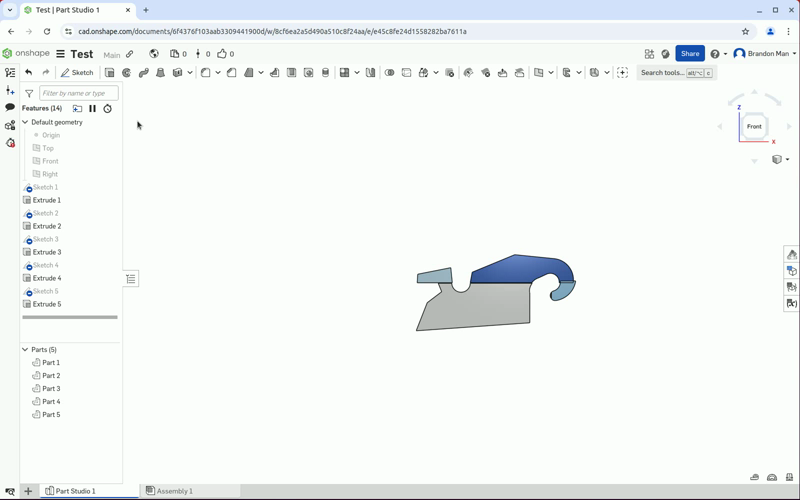
key(shift+h)
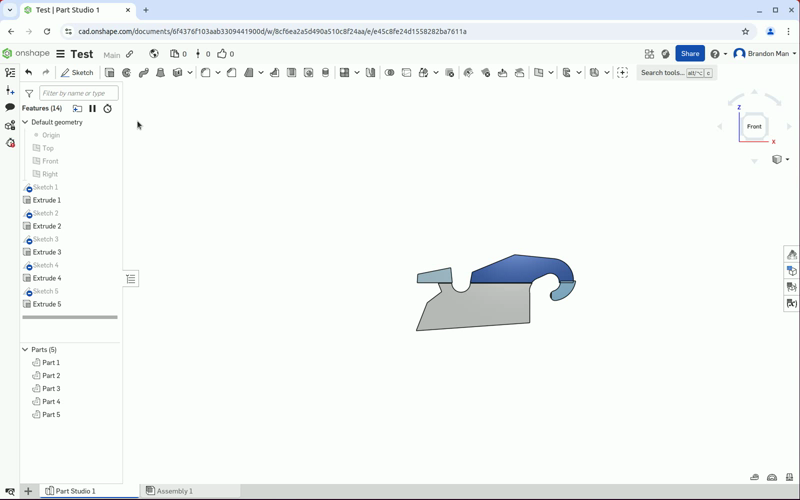
key(shift+h)
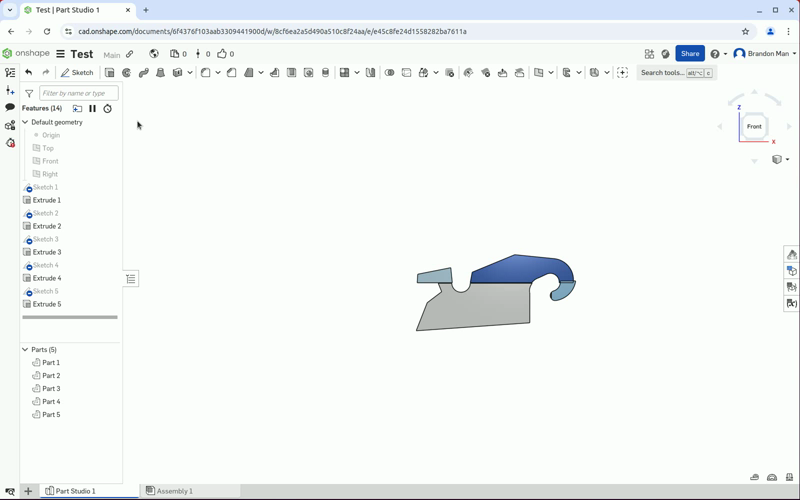
mouse_move(73, 189)
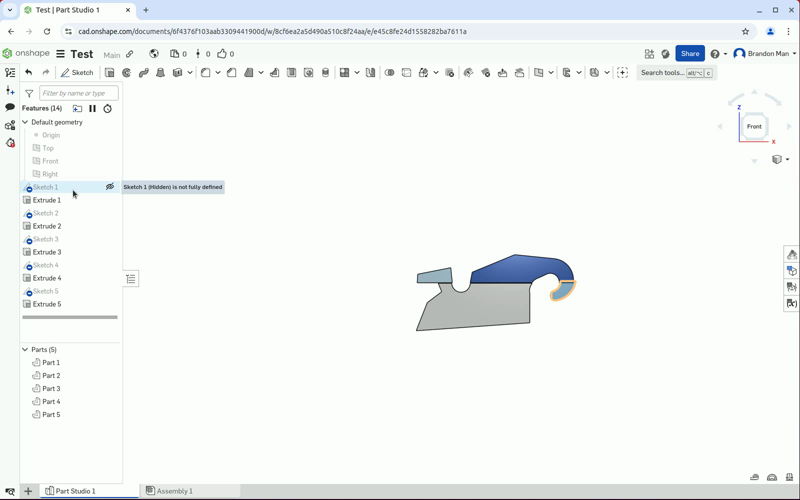
click(73, 189)
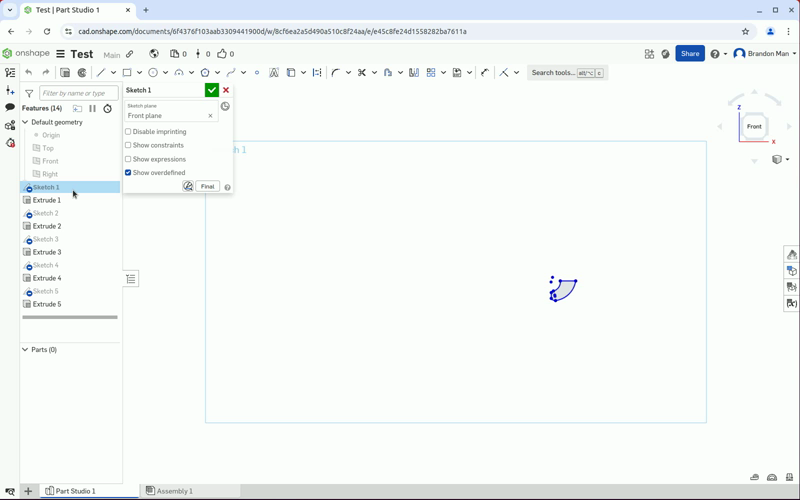
mouse_move(229, 92)
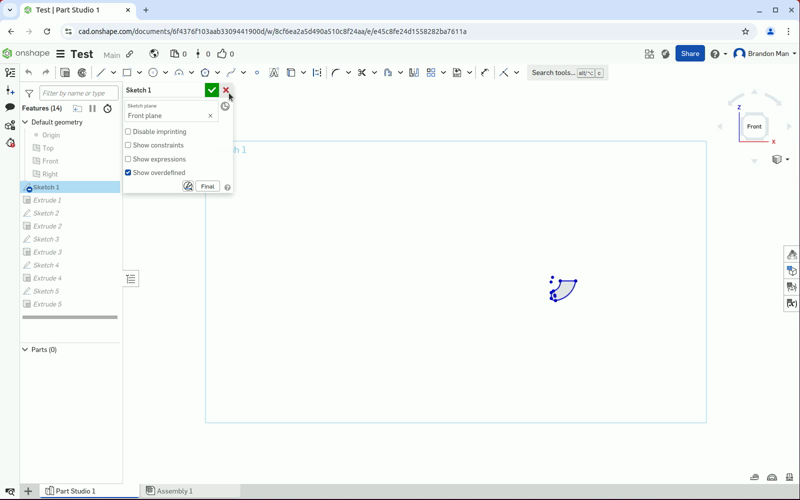
click(229, 92)
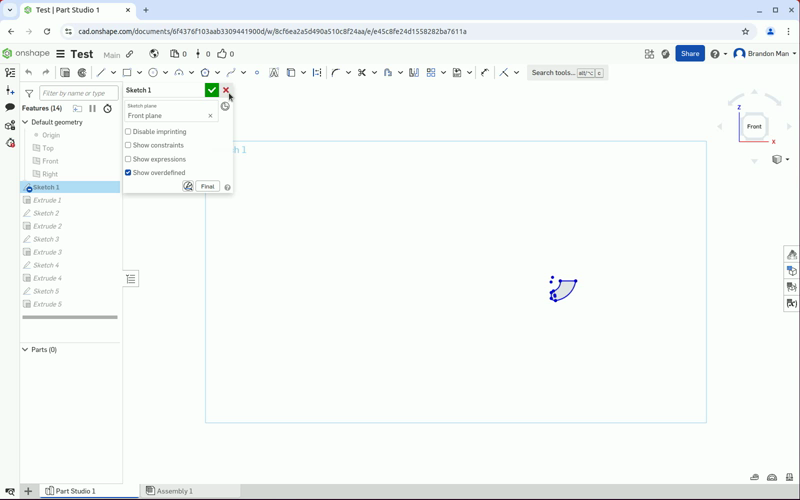
key(shift+s)
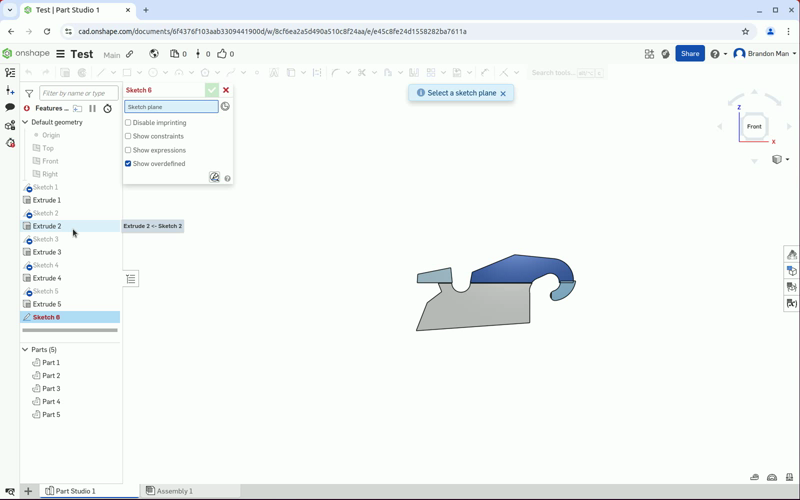
scroll(3)
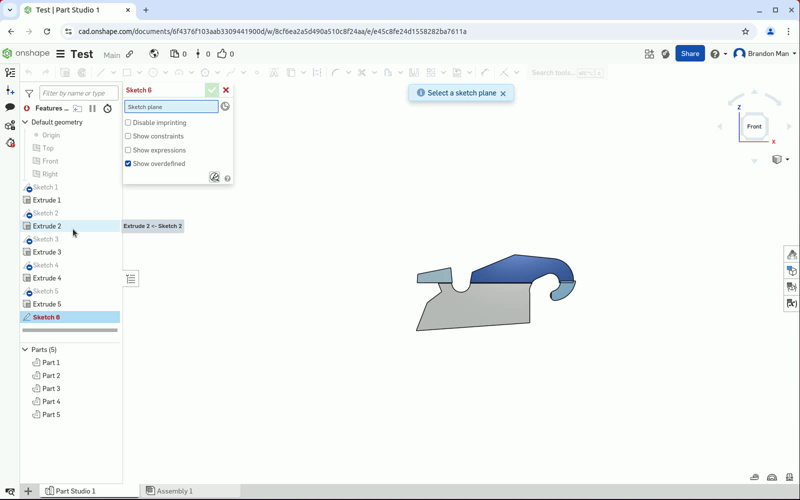
mouse_move(73, 163)
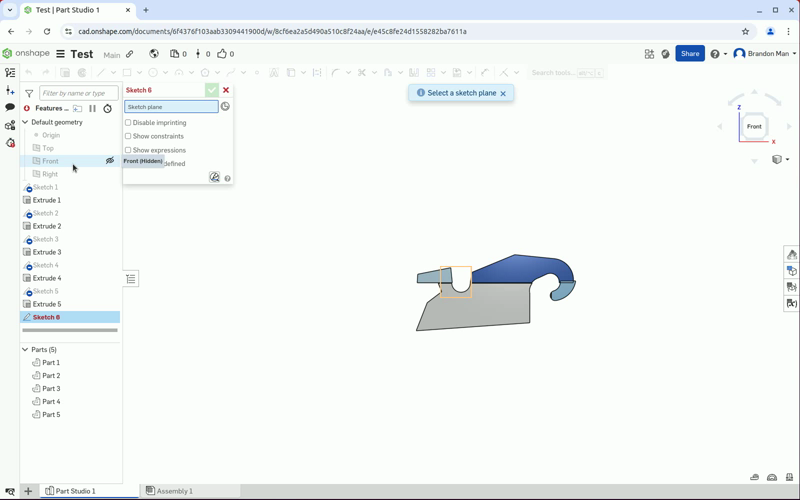
click(73, 163)
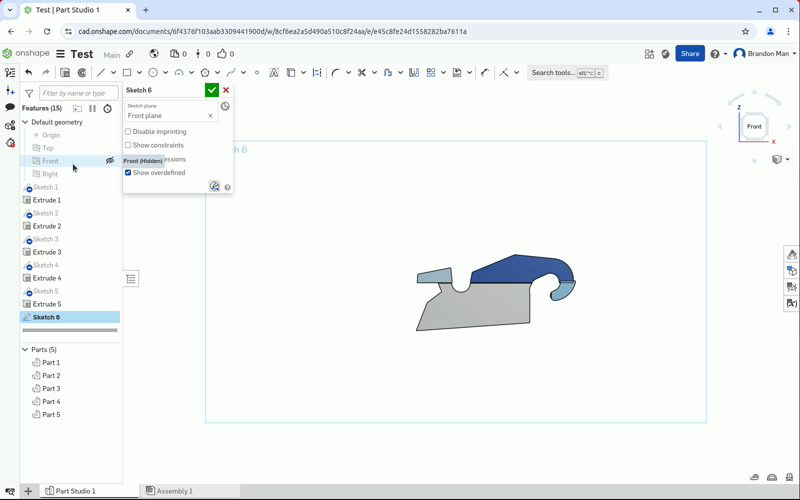
mouse_move(73, 352)
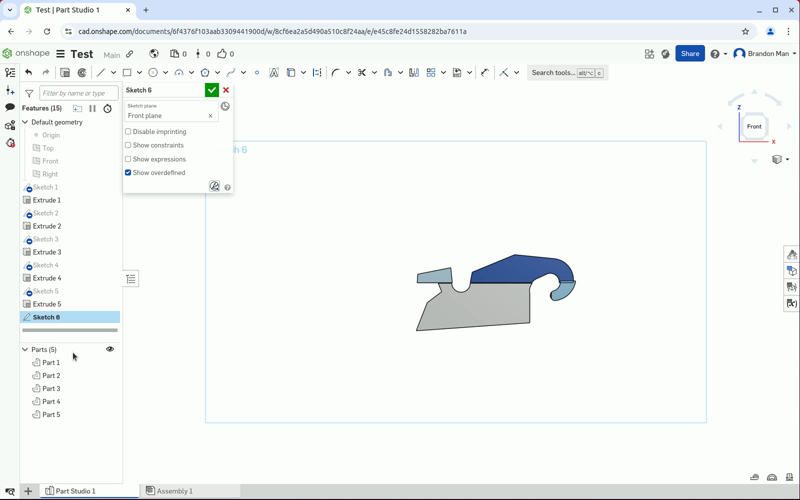
key(y)
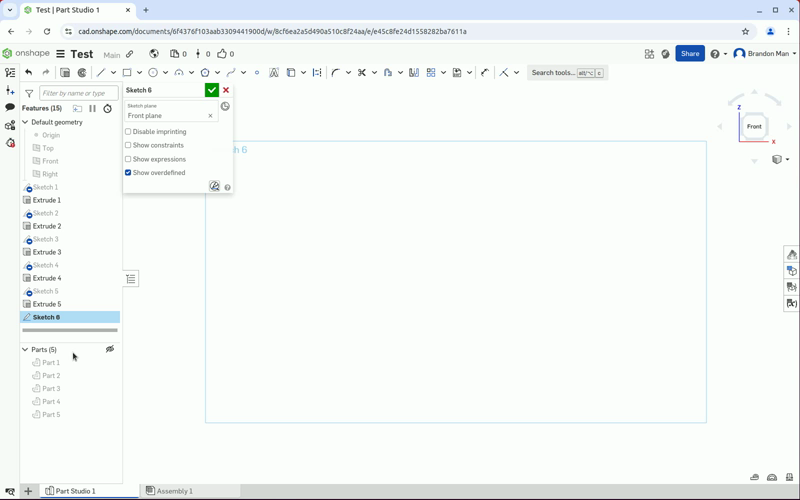
key(l)
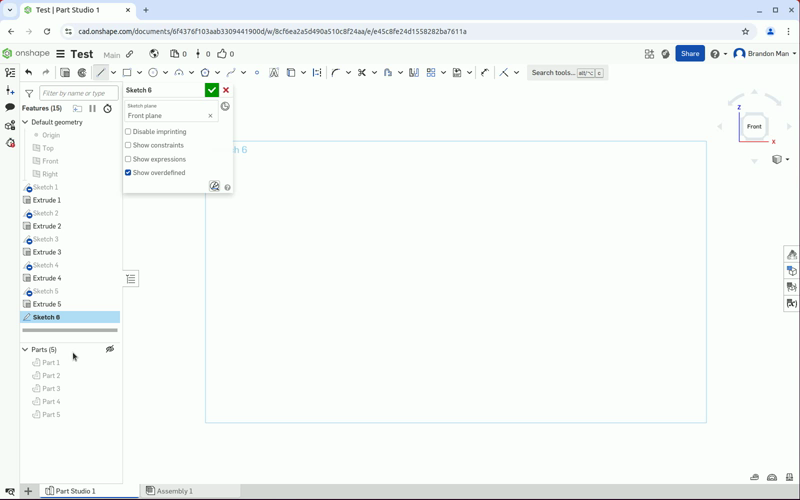
key_down(shift)
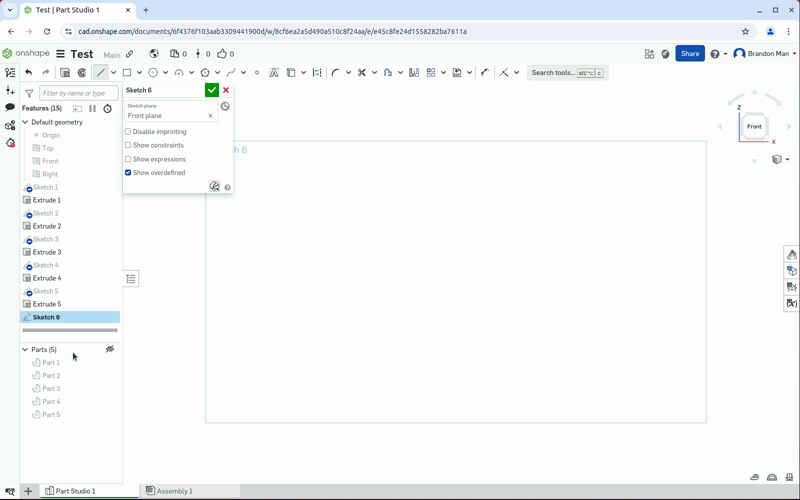
mouse_move(417, 284)
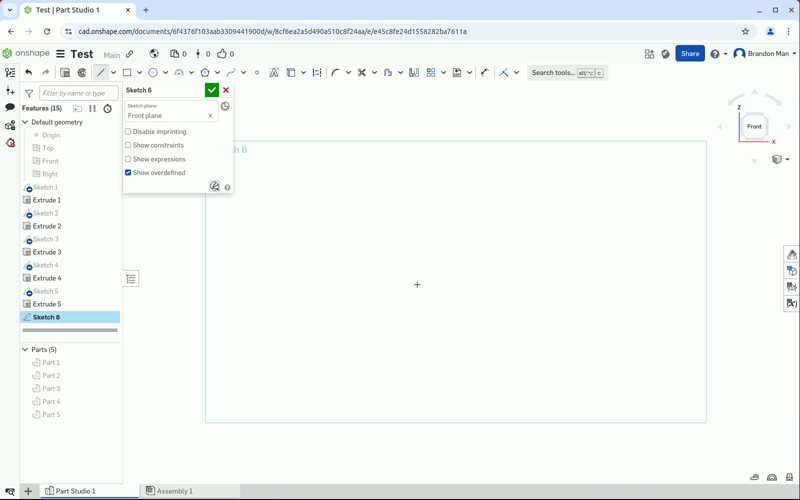
click(417, 284)
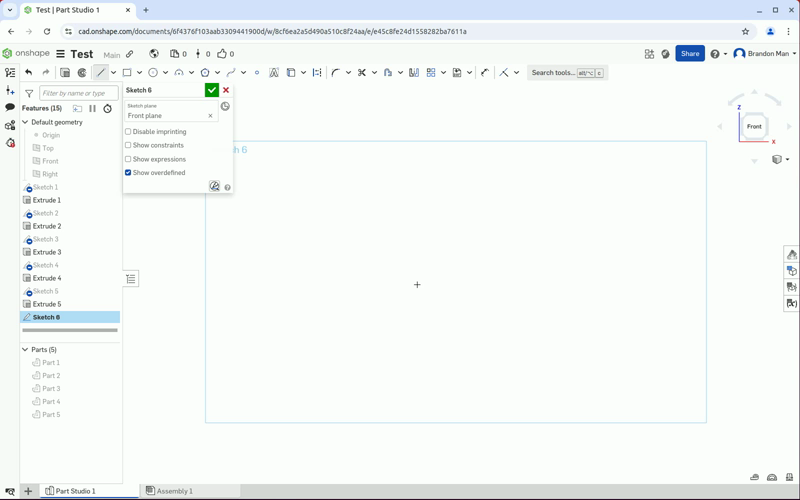
key_up(shift)
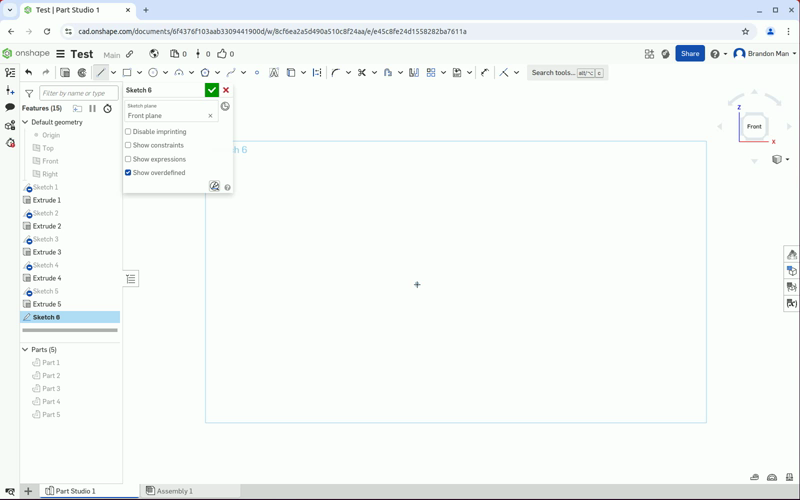
key_down(shift)
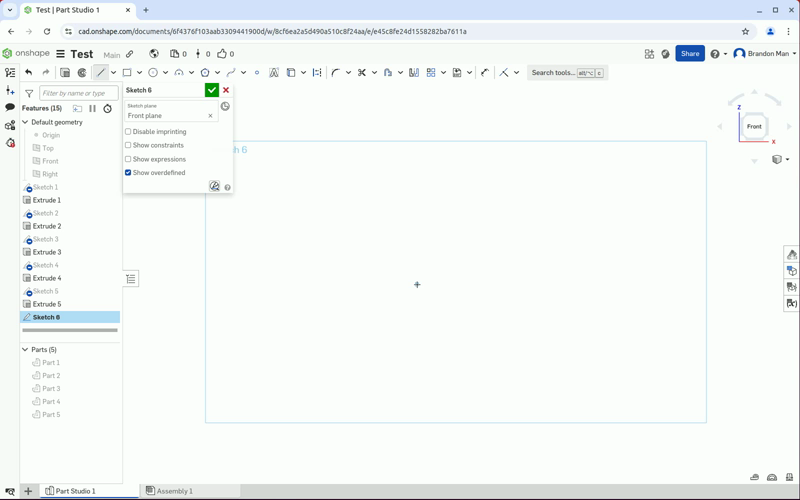
mouse_move(447, 284)
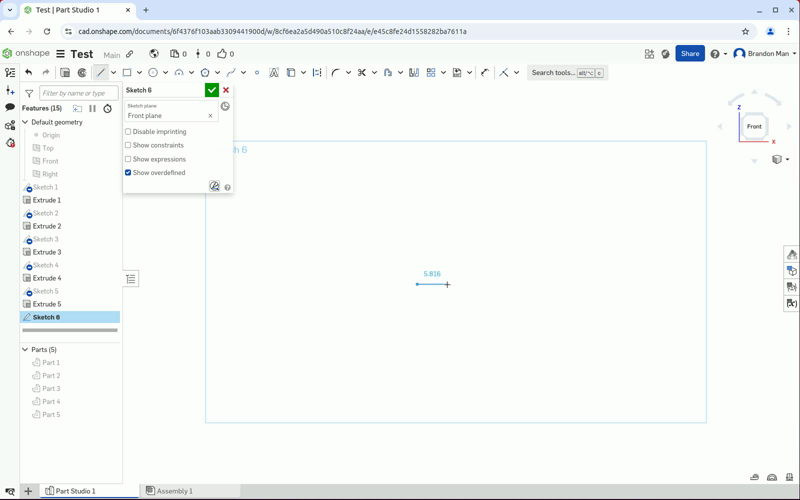
mouse_move(434, 282)
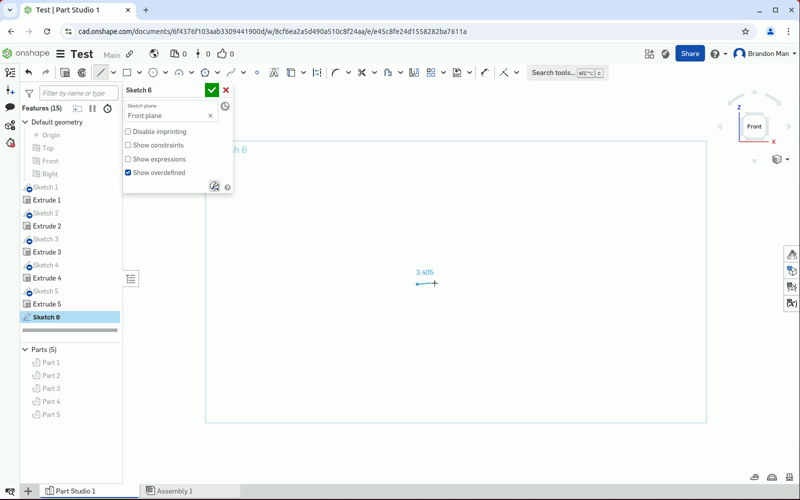
click(434, 282)
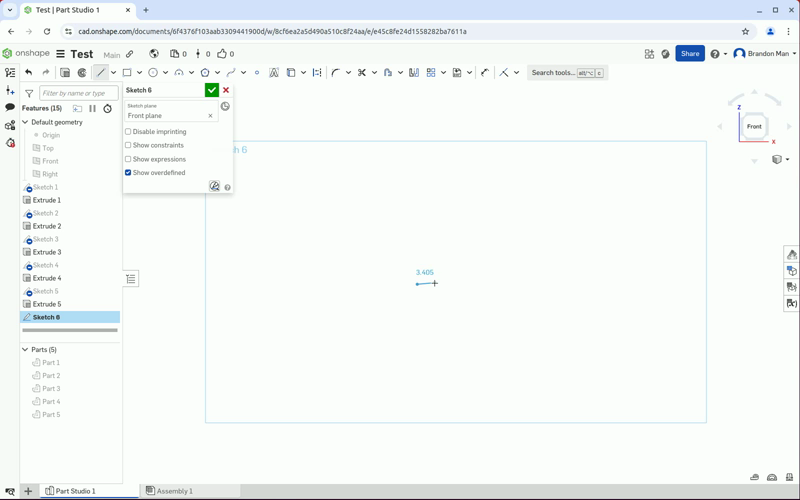
key_up(shift)
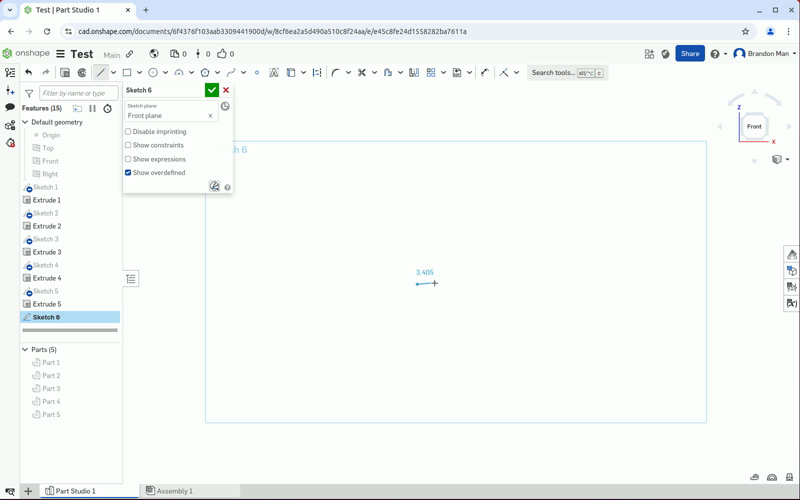
key_down(shift)
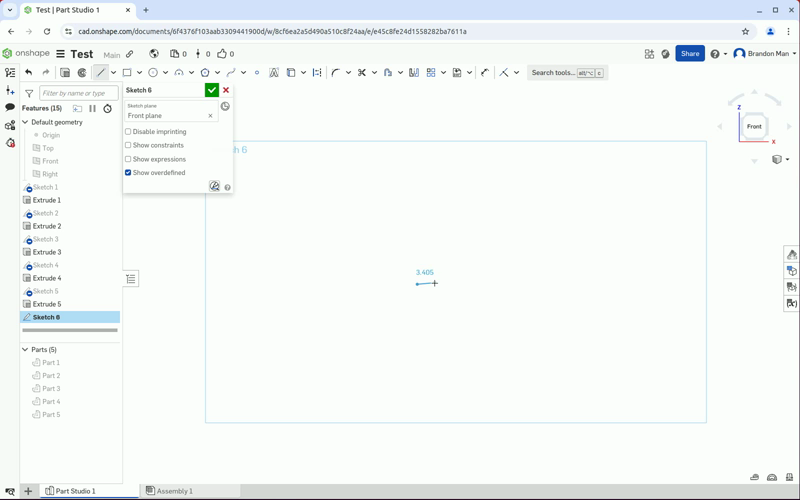
mouse_move(464, 282)
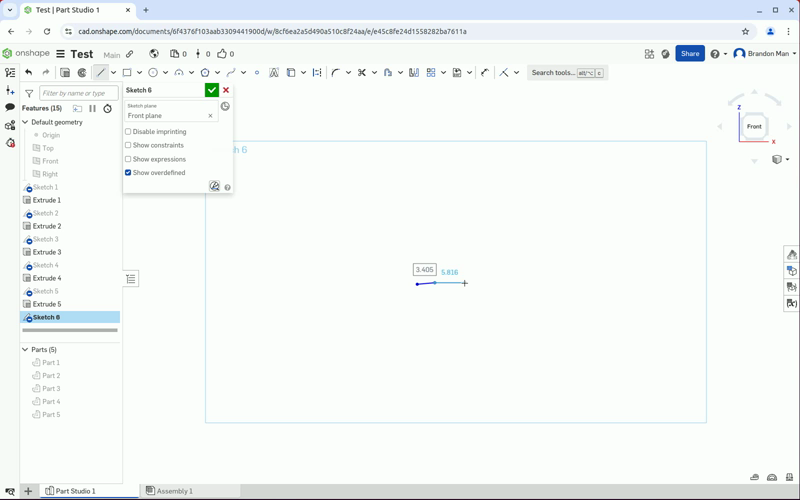
mouse_move(417, 282)
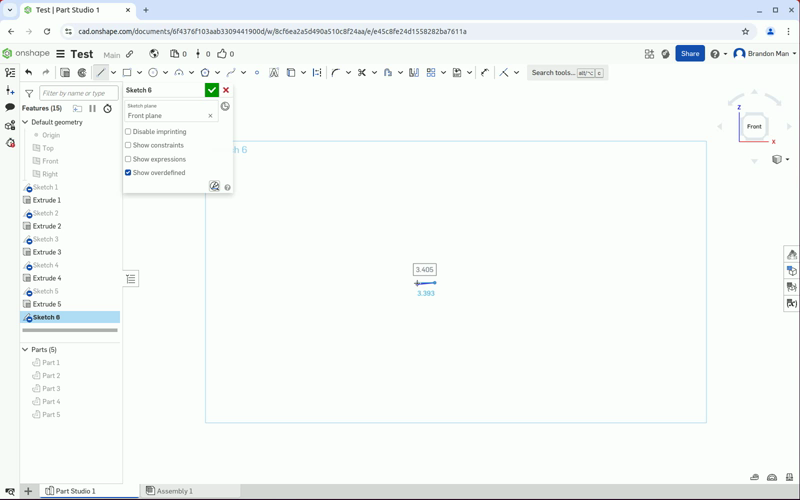
scroll(6)
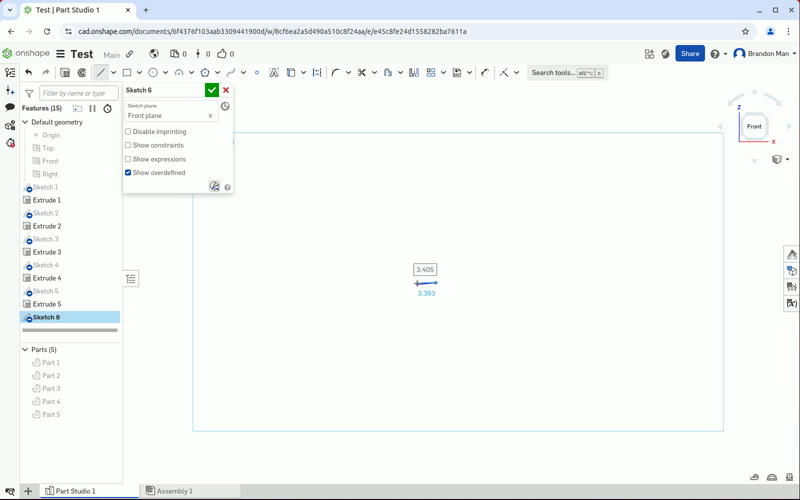
scroll(6)
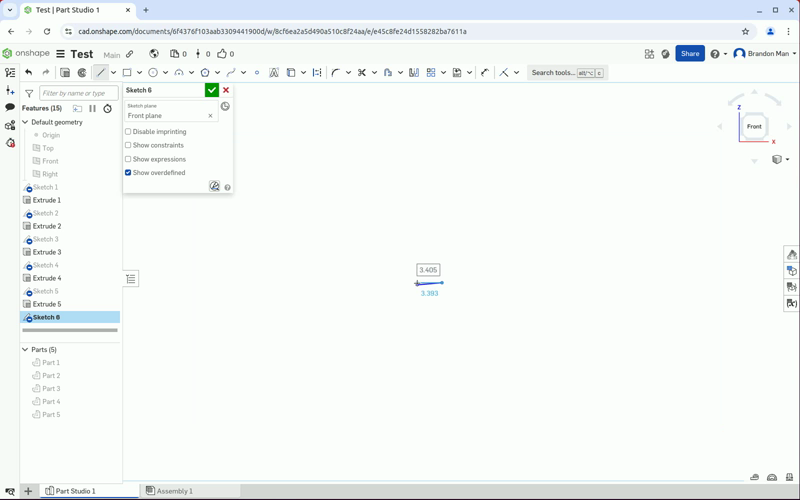
scroll(6)
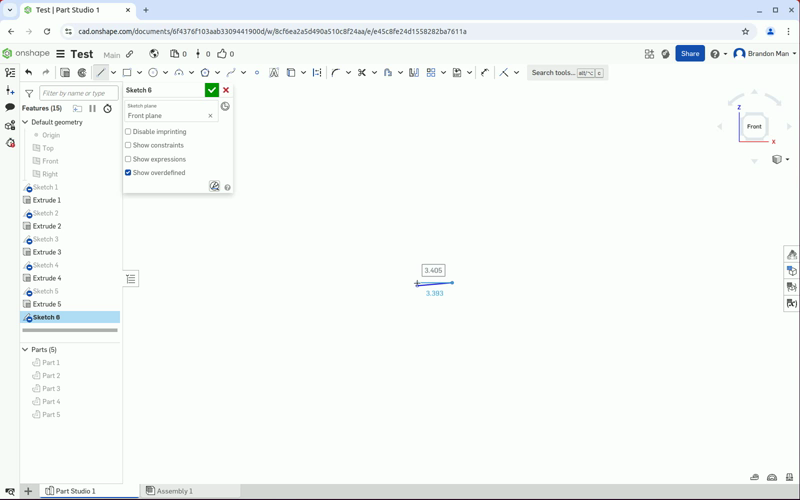
scroll(6)
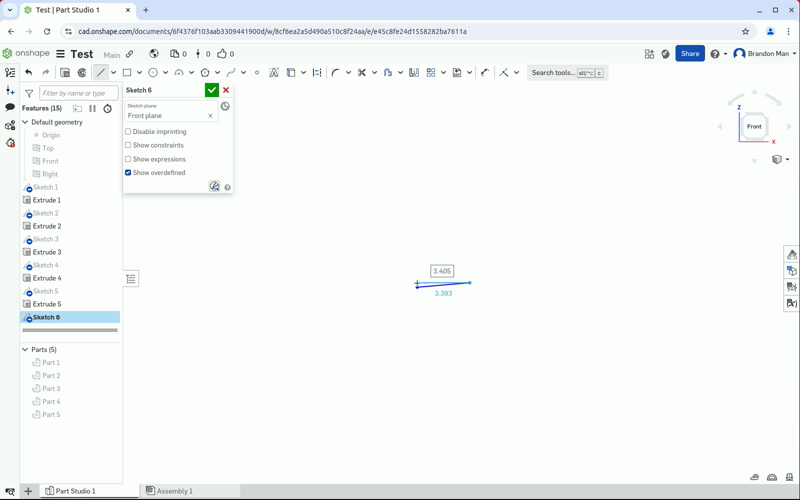
scroll(6)
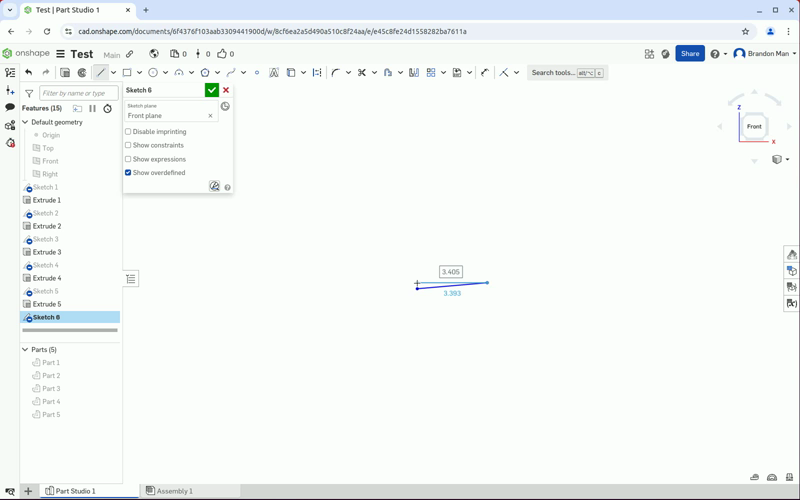
scroll(6)
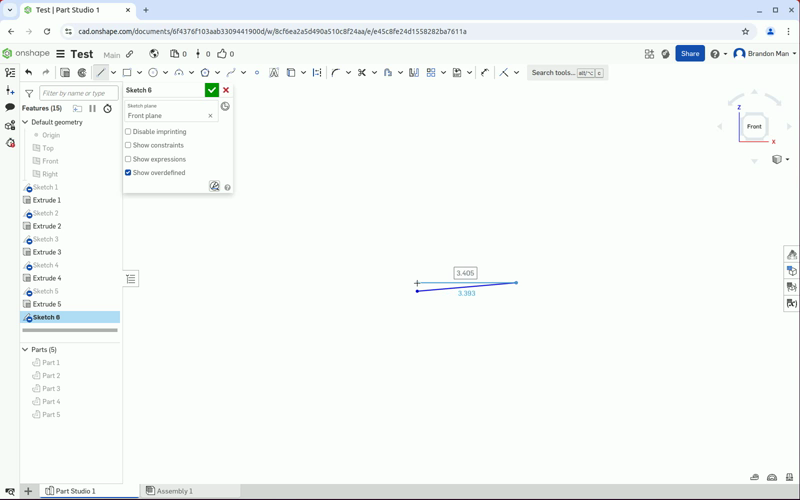
scroll(6)
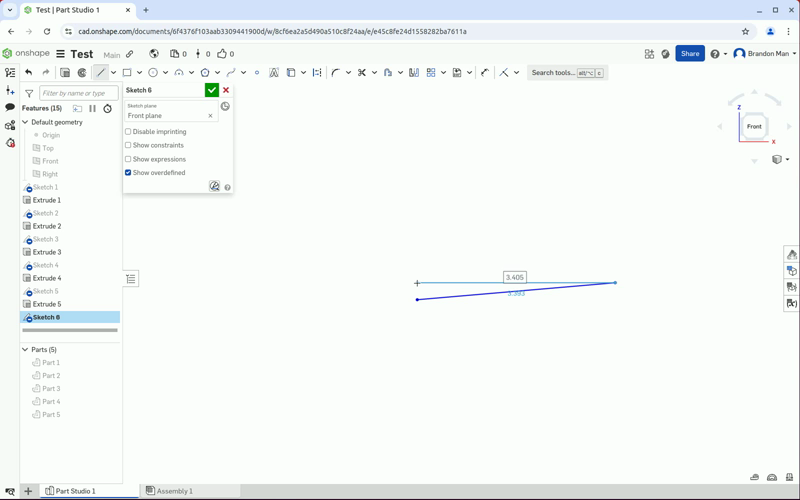
click(417, 282)
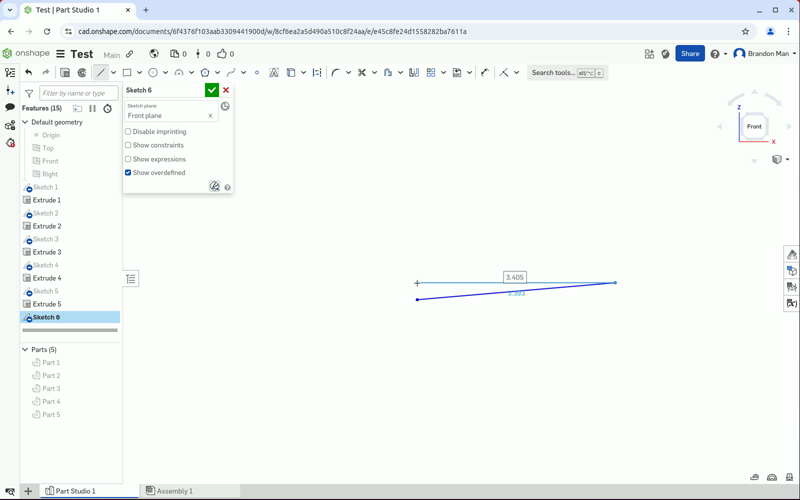
scroll(-6)
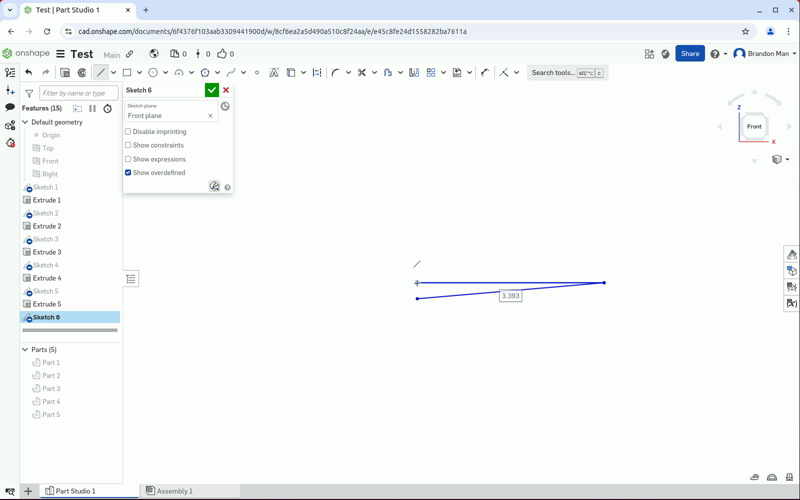
scroll(-6)
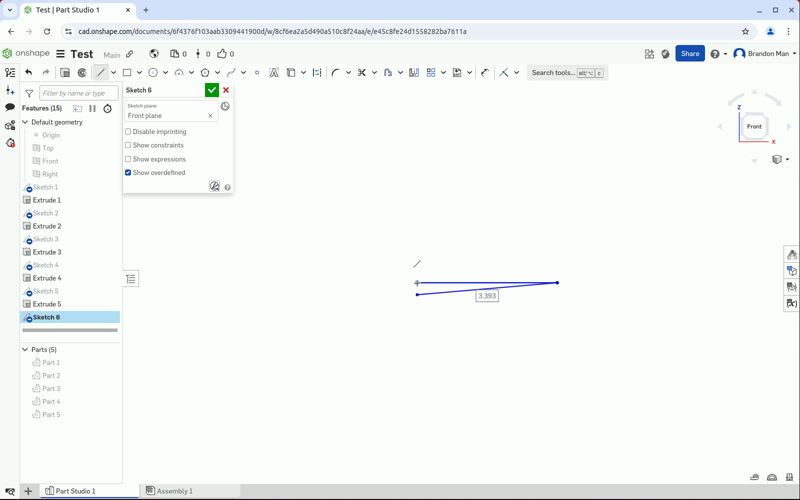
scroll(-6)
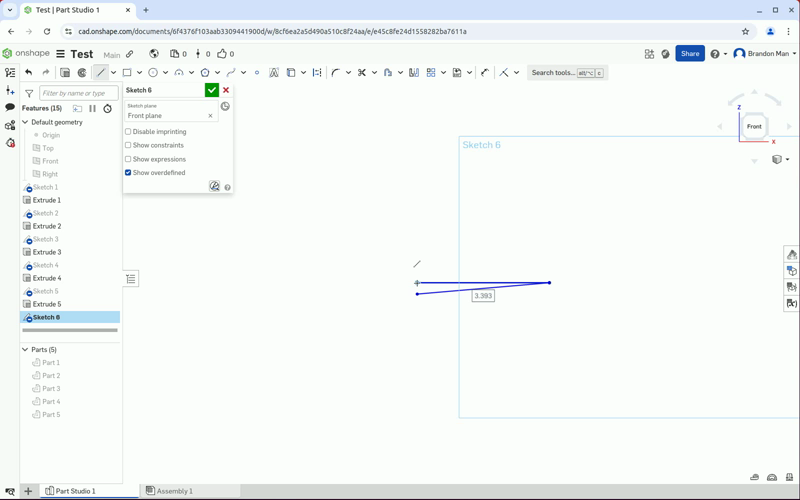
scroll(-6)
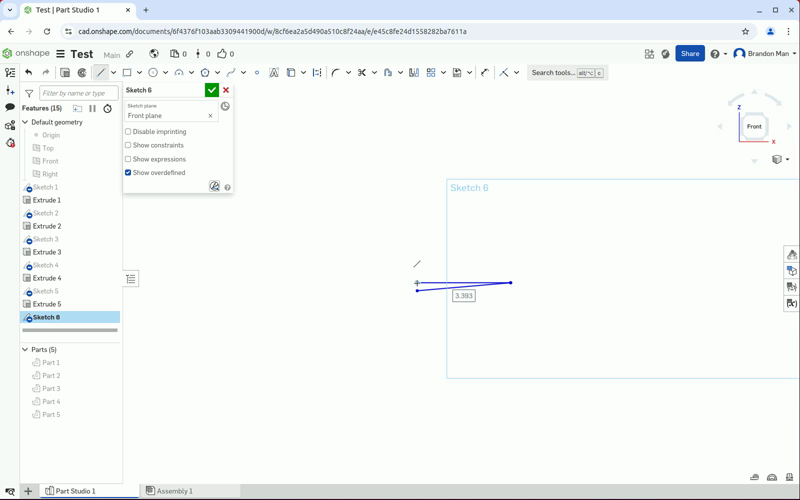
scroll(-6)
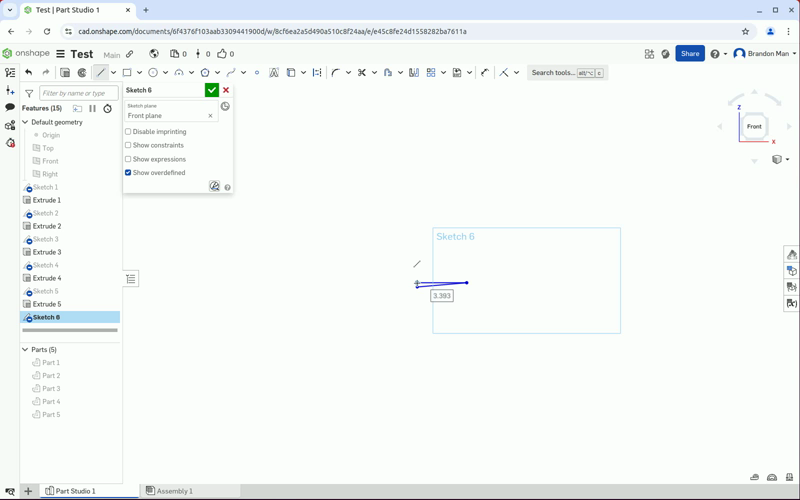
scroll(-6)
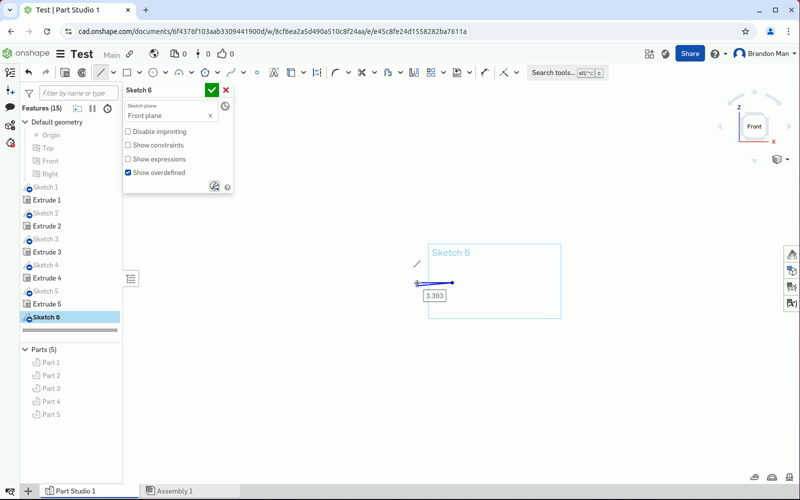
scroll(-6)
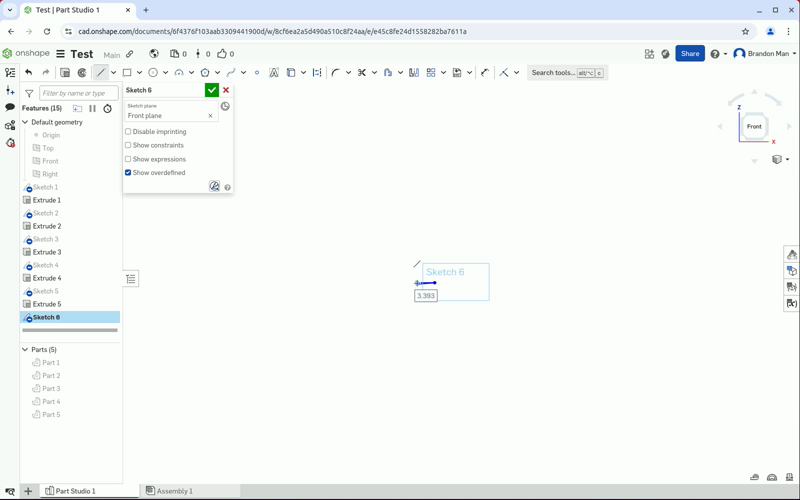
key_up(shift)
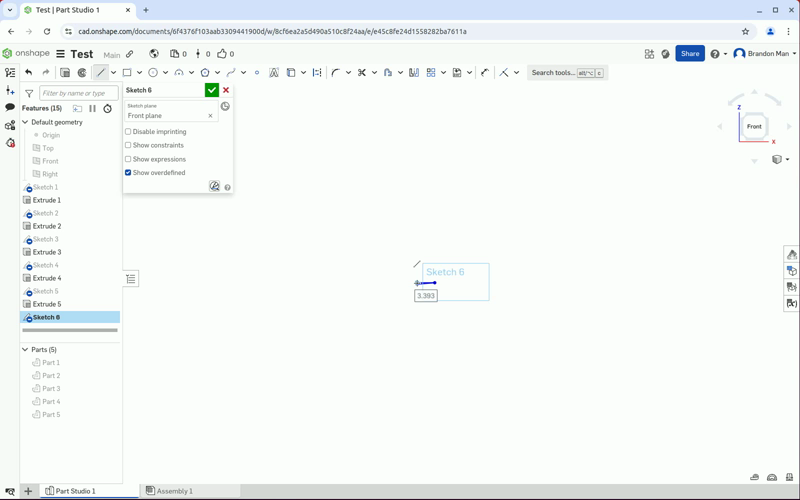
mouse_move(447, 282)
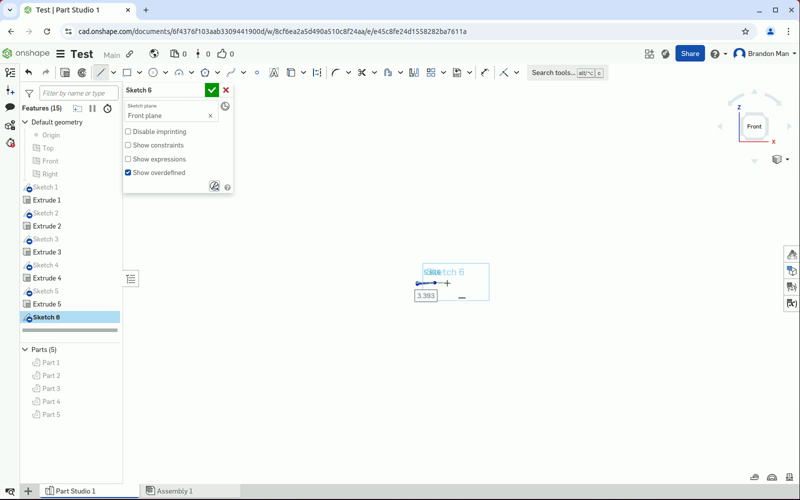
key_down(shift)
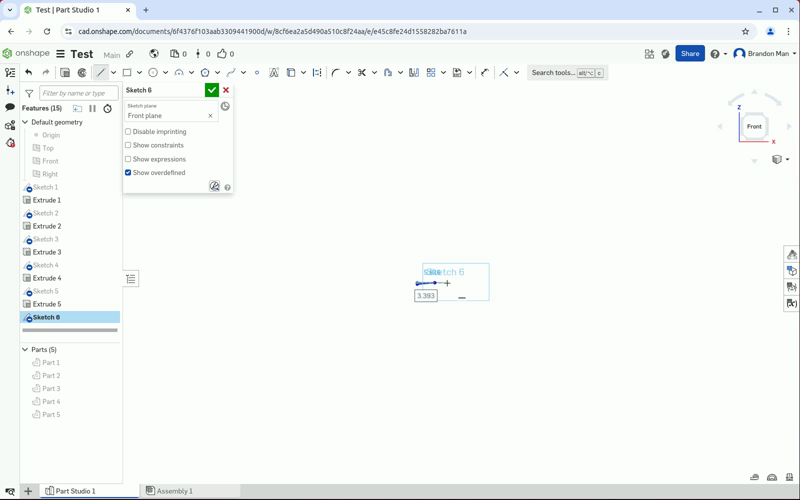
mouse_move(417, 284)
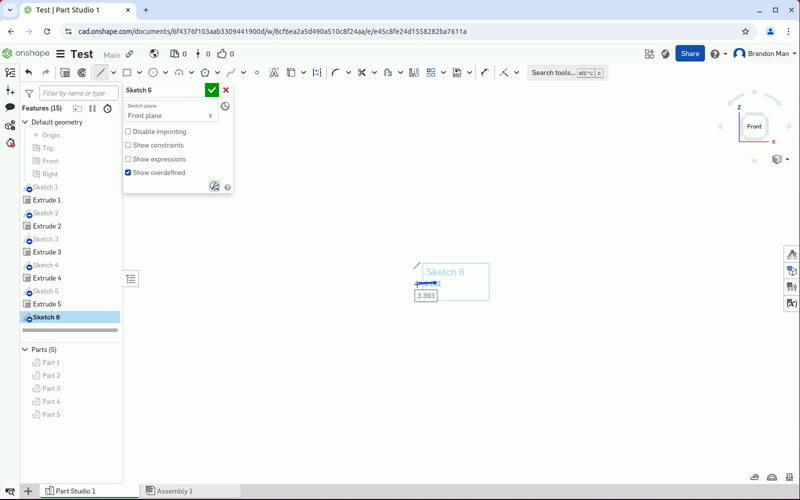
scroll(6)
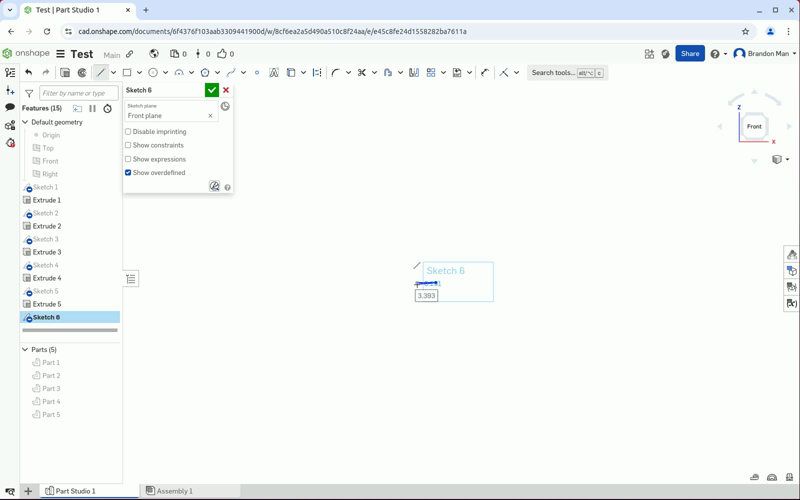
scroll(6)
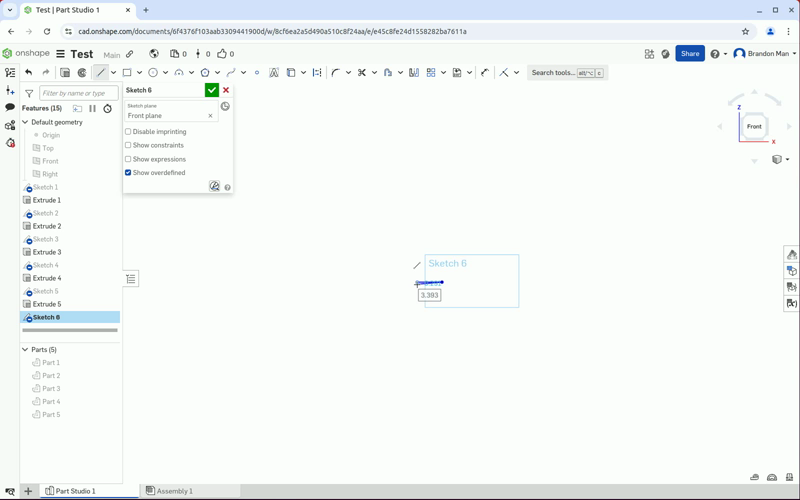
scroll(6)
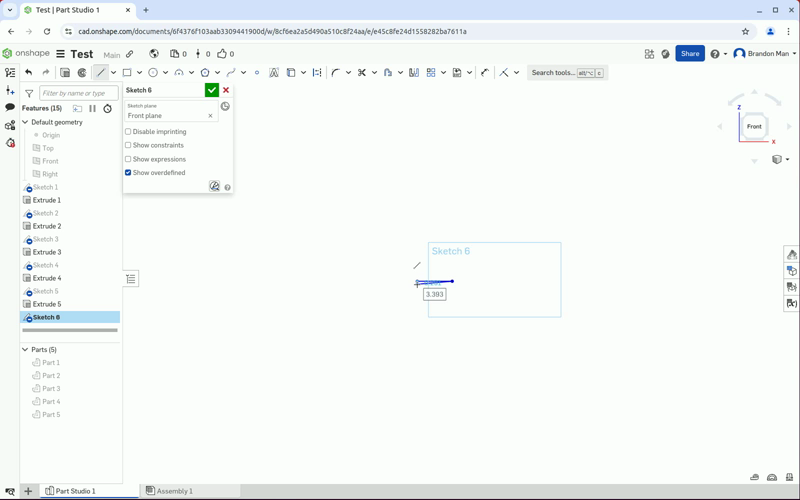
scroll(6)
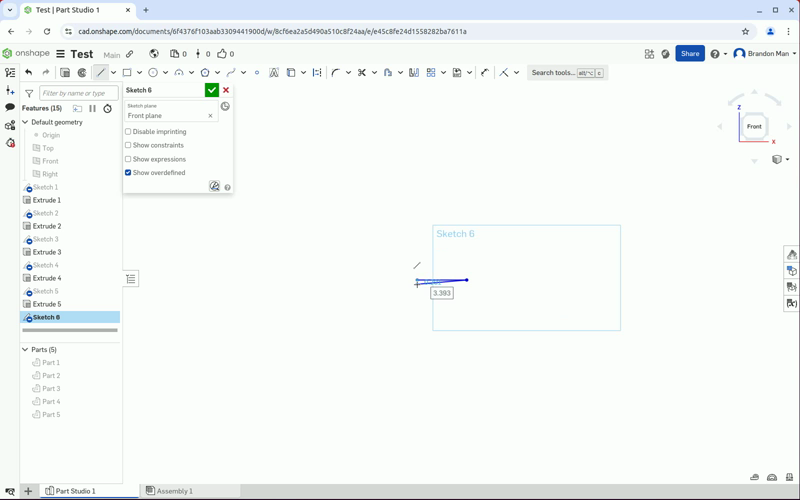
scroll(6)
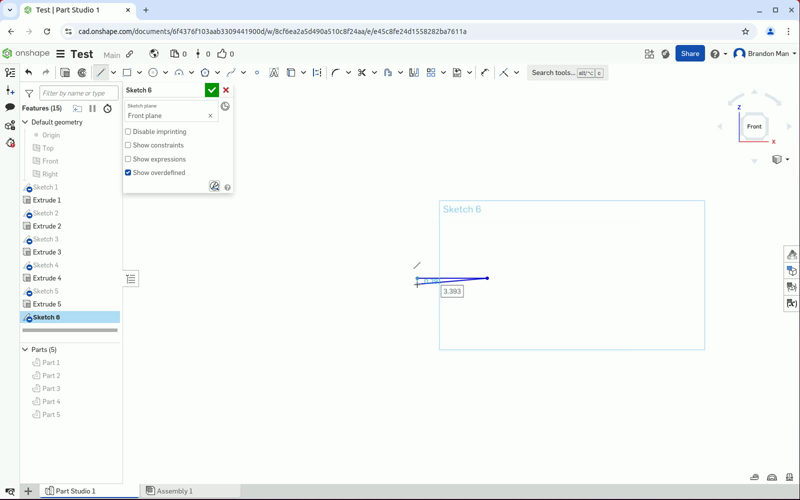
scroll(6)
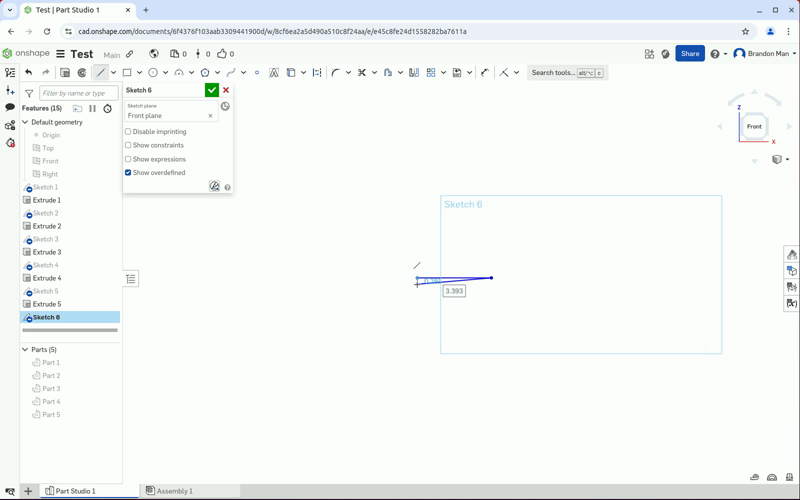
scroll(6)
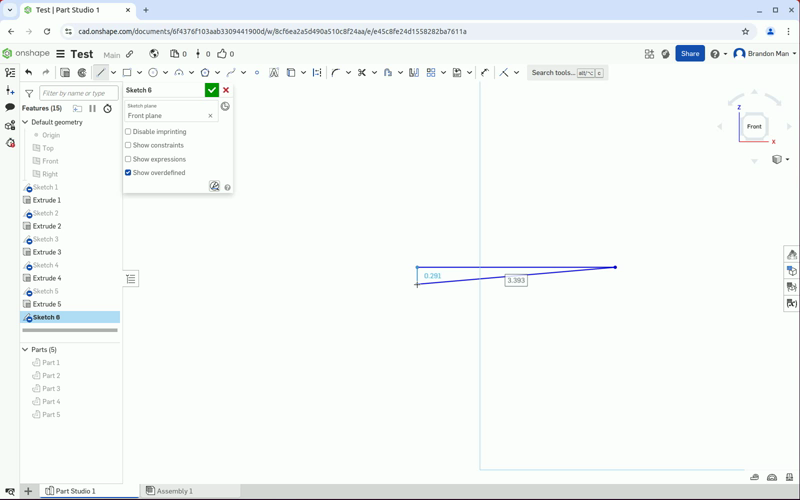
key_up(shift)
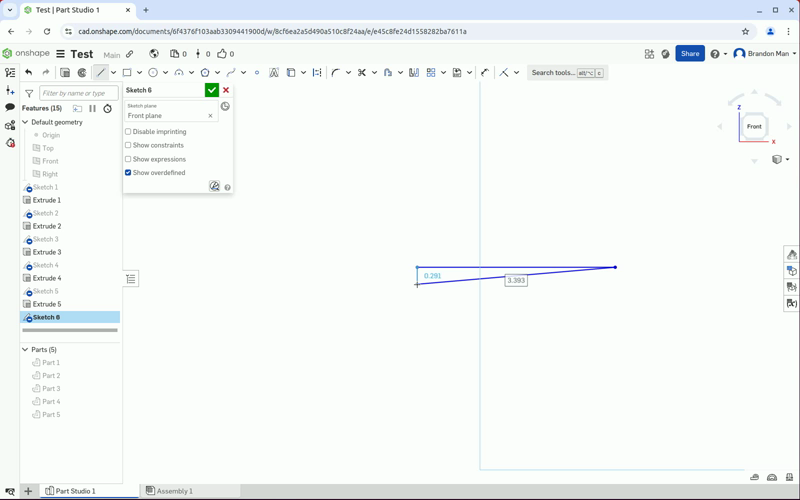
click(417, 284)
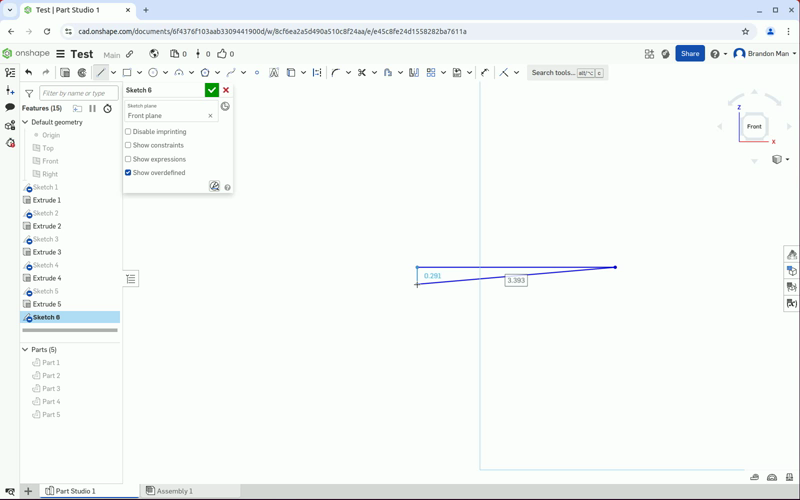
scroll(-6)
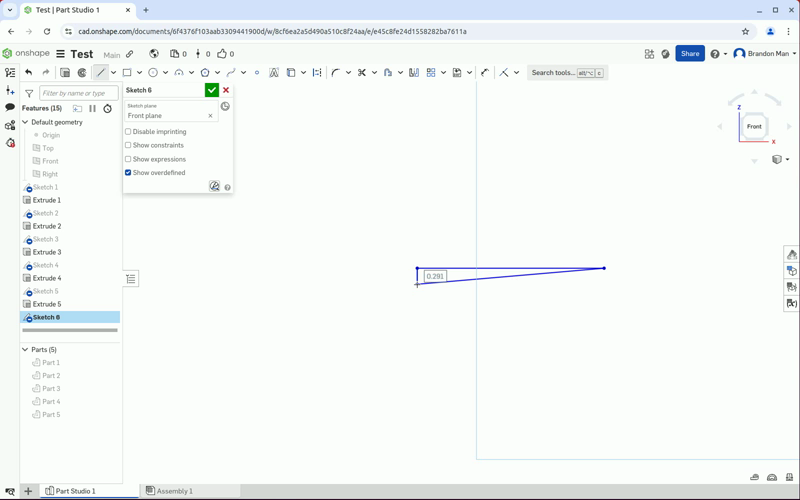
scroll(-6)
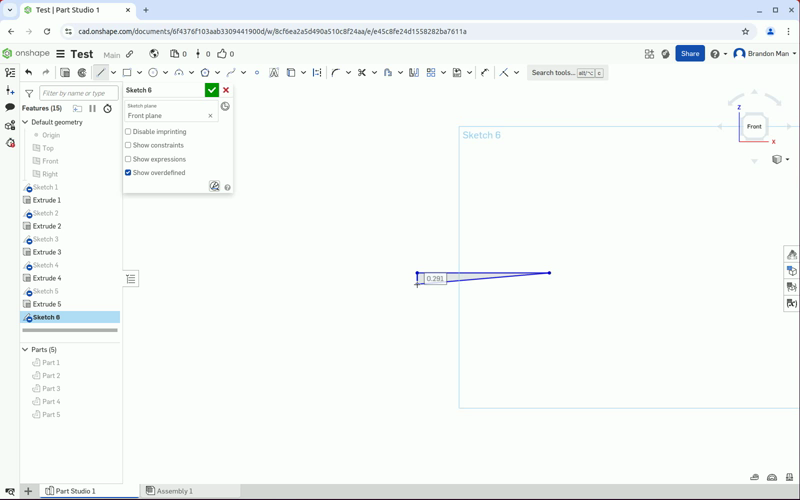
scroll(-6)
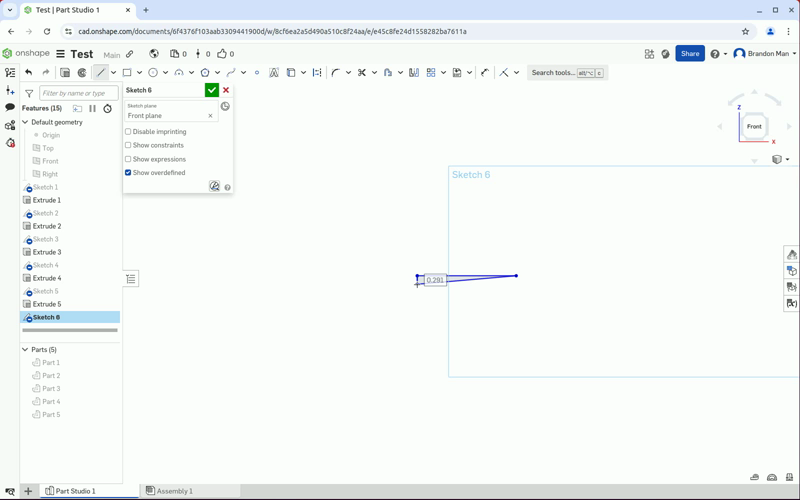
scroll(-6)
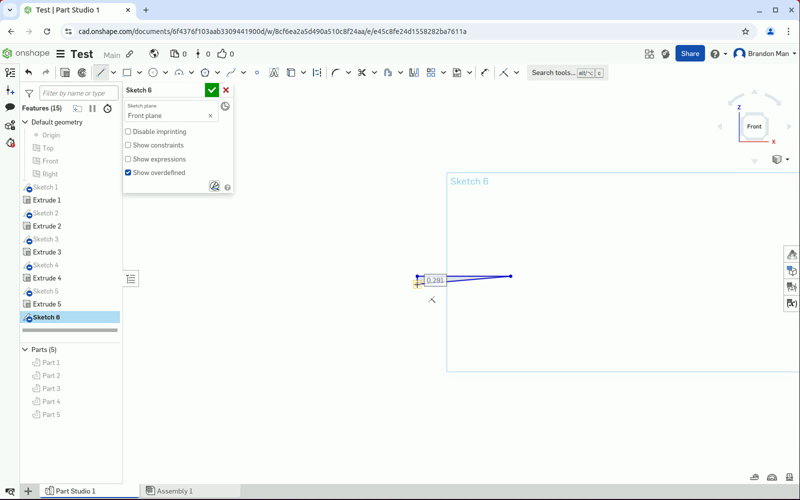
scroll(-6)
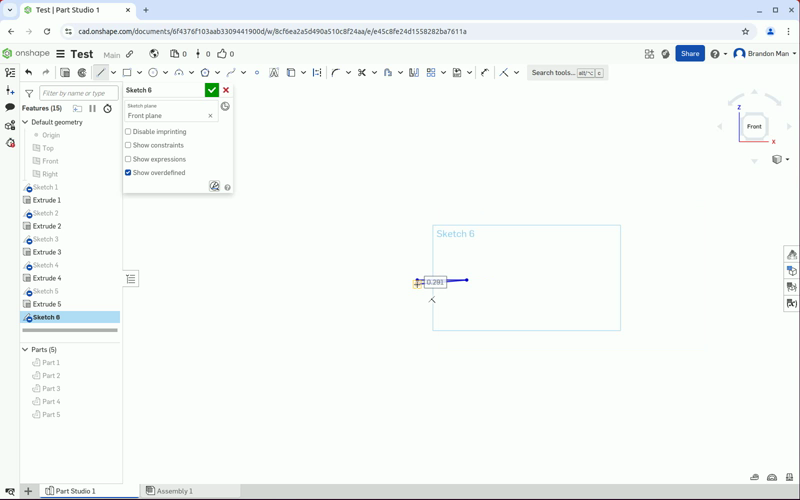
scroll(-6)
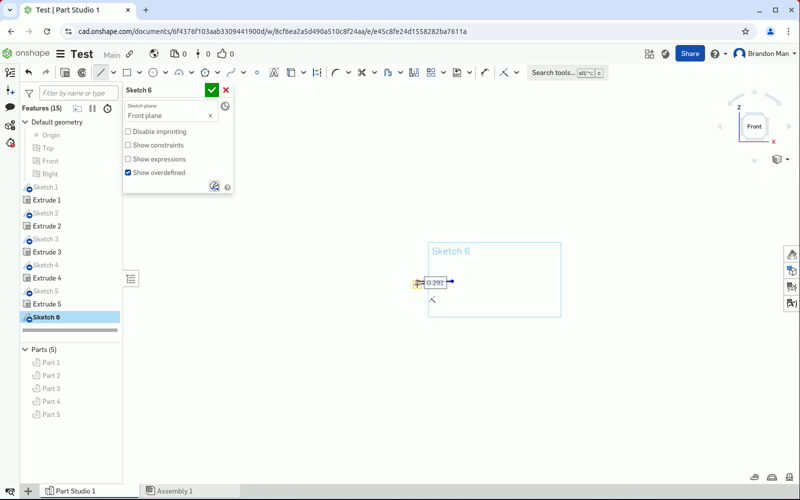
scroll(-6)
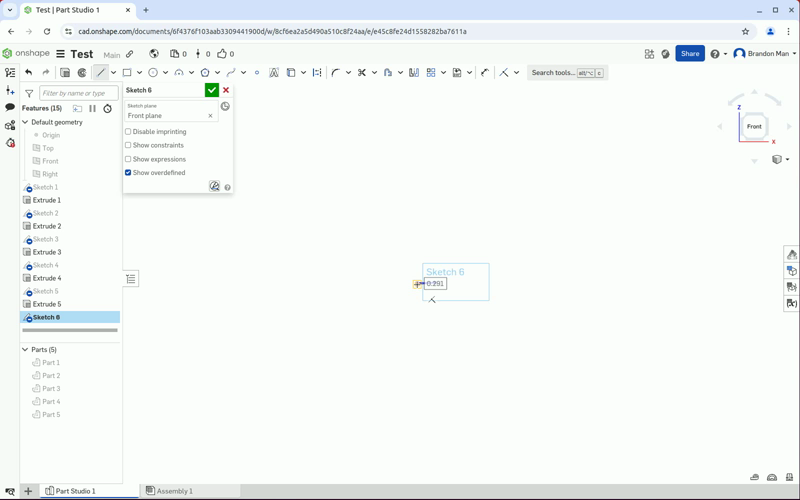
key(esc)
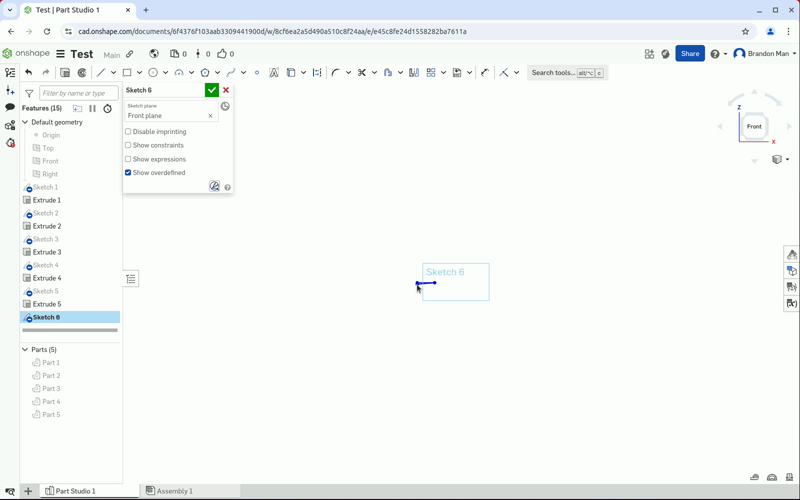
mouse_move(425, 282)
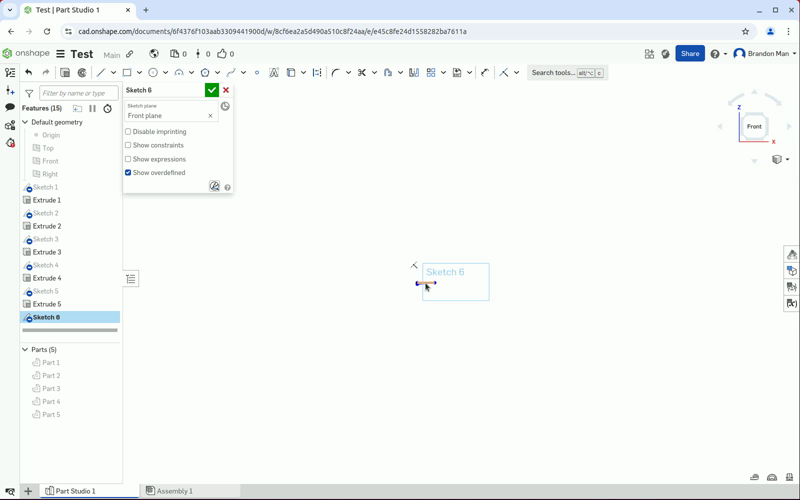
scroll(6)
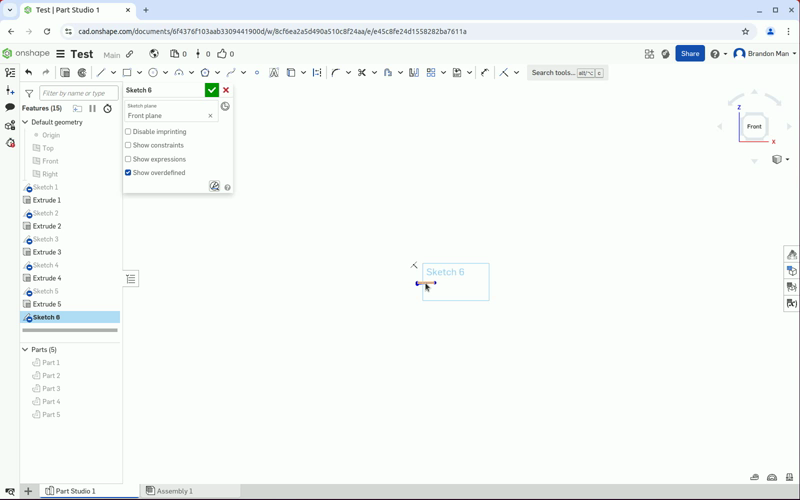
scroll(6)
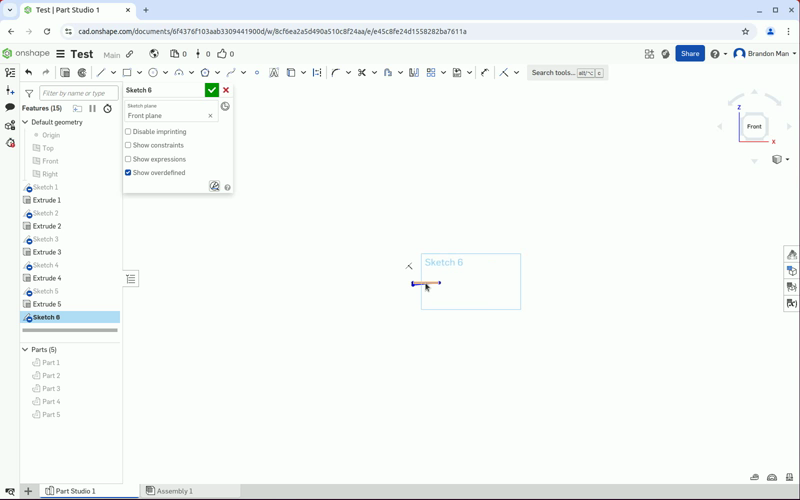
scroll(6)
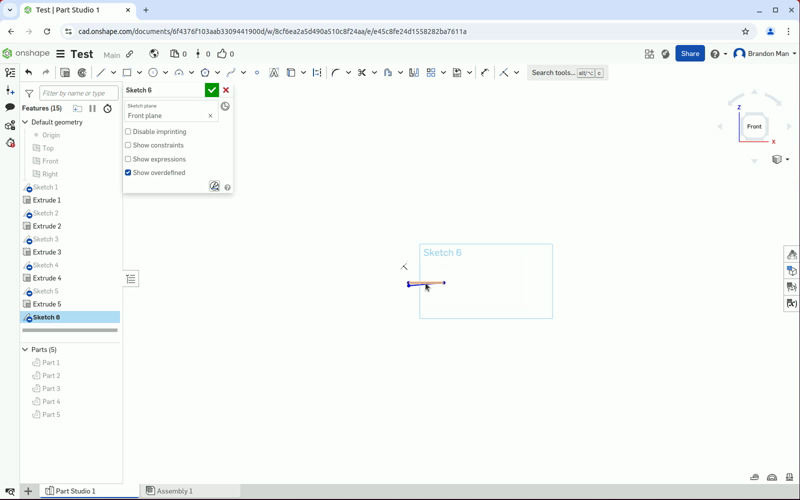
scroll(6)
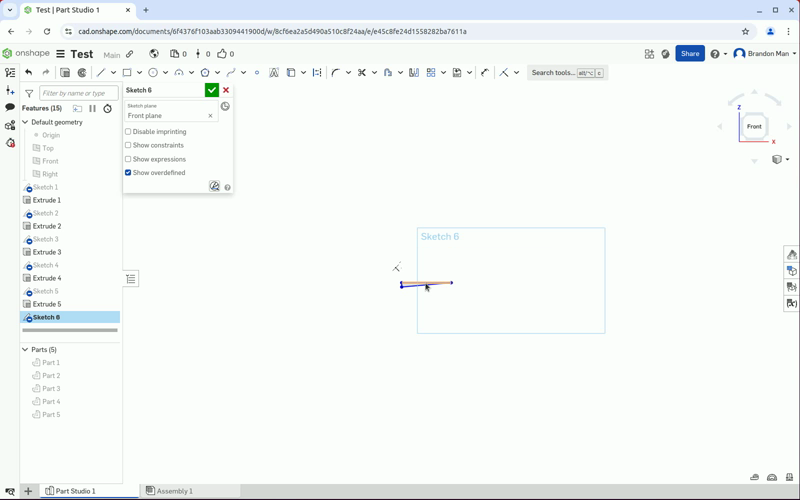
scroll(6)
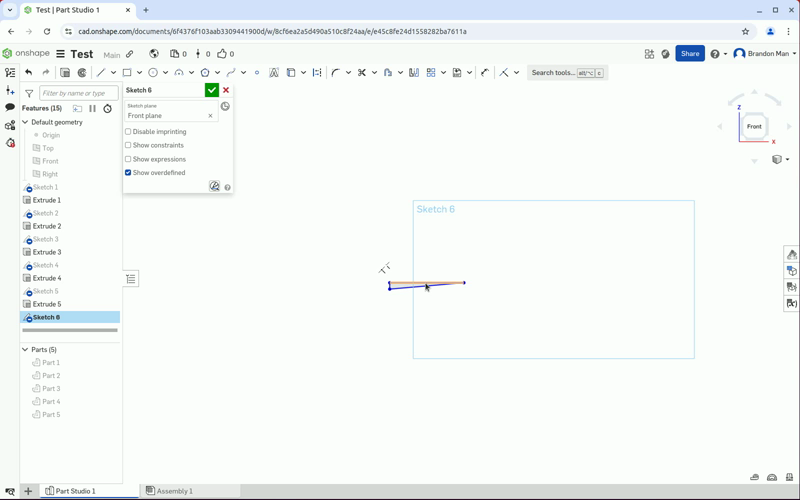
scroll(6)
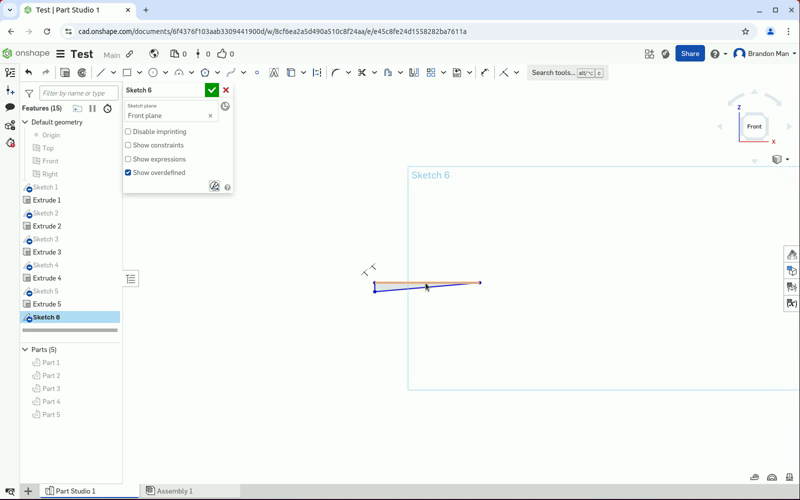
scroll(6)
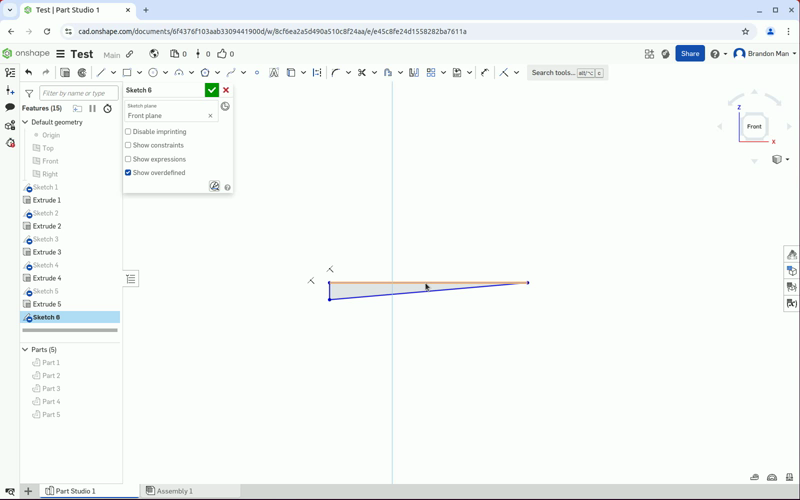
click(425, 282)
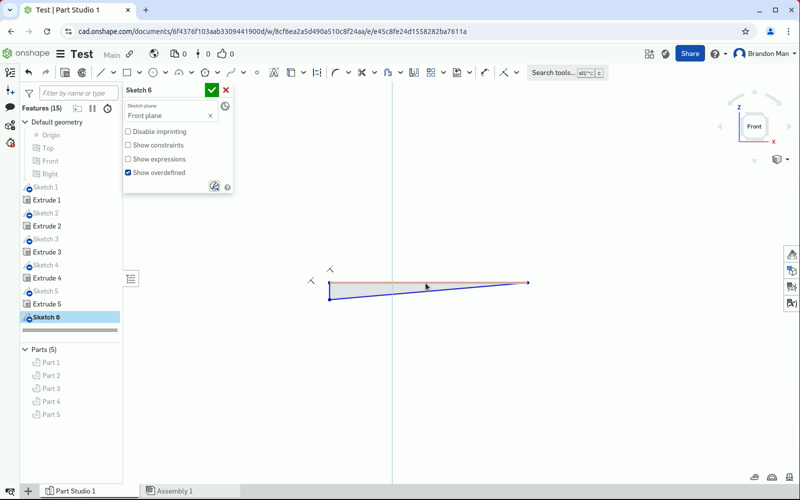
scroll(-6)
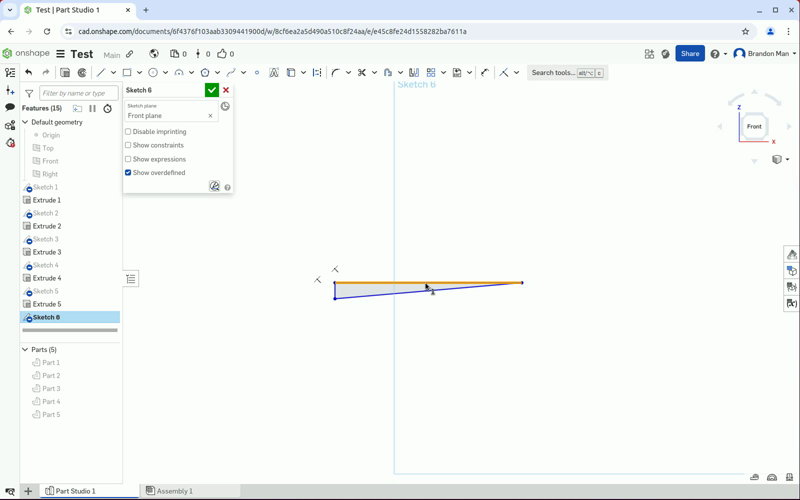
scroll(-6)
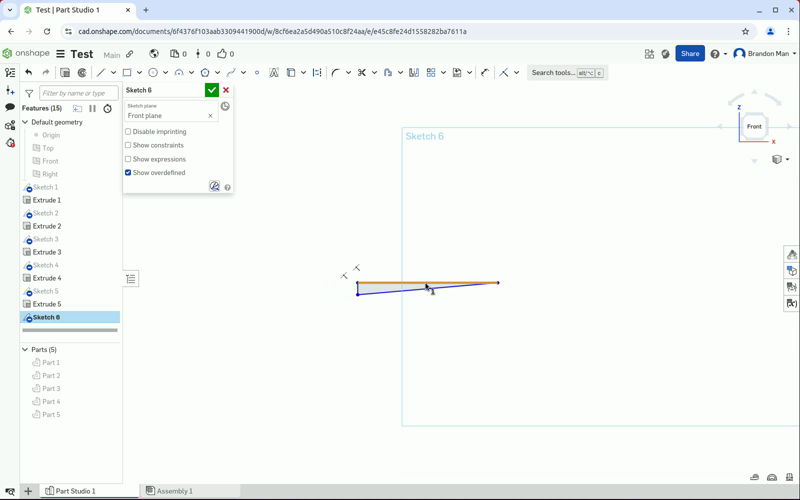
scroll(-6)
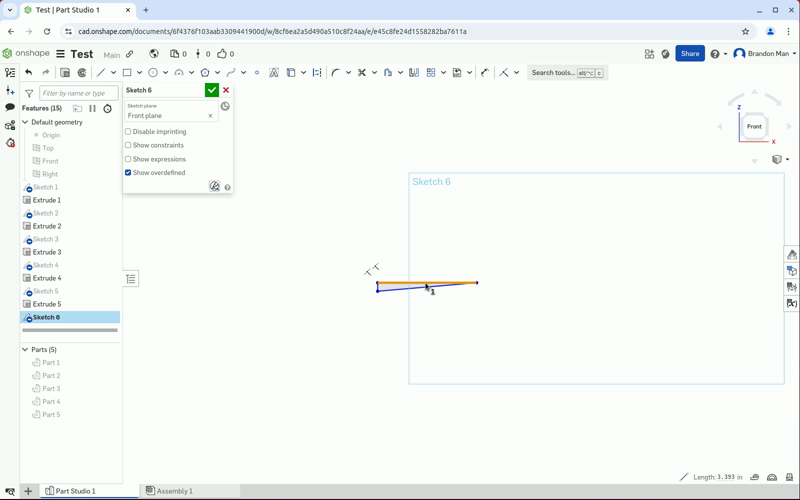
scroll(-6)
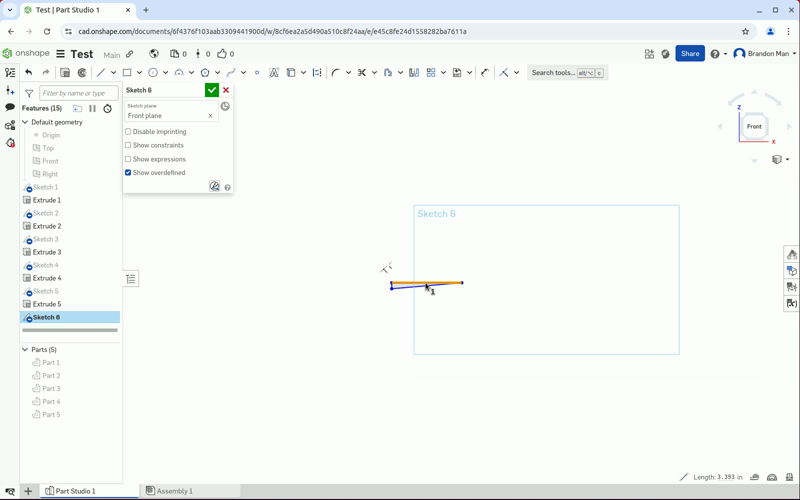
scroll(-6)
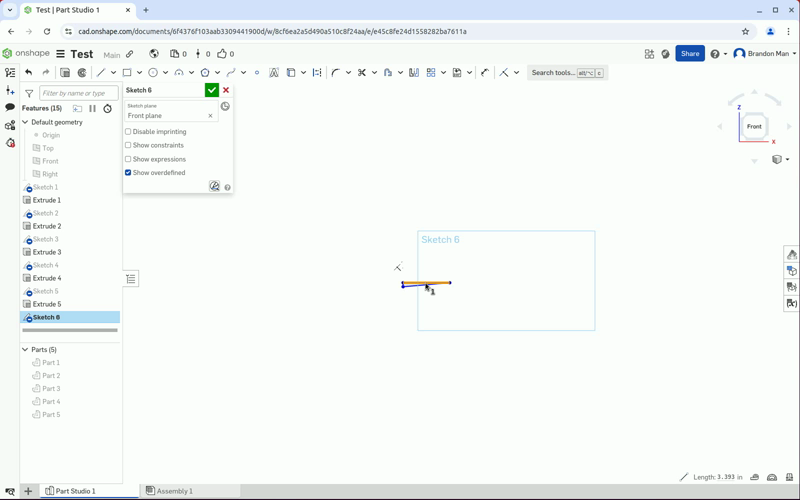
scroll(-6)
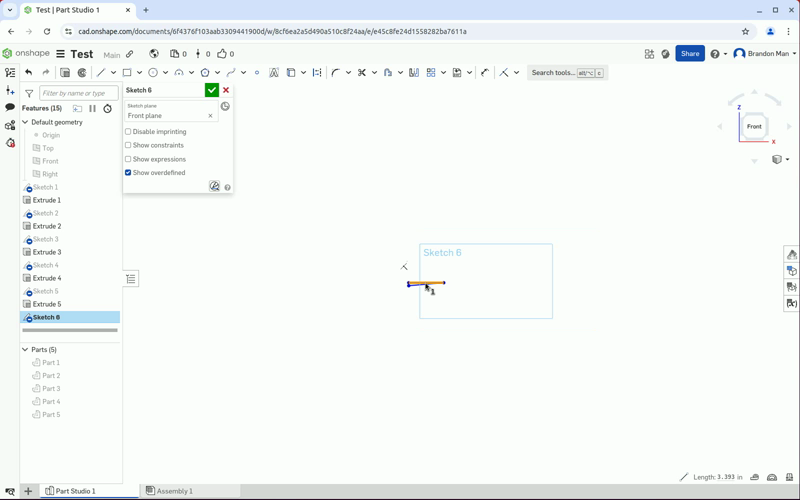
scroll(-6)
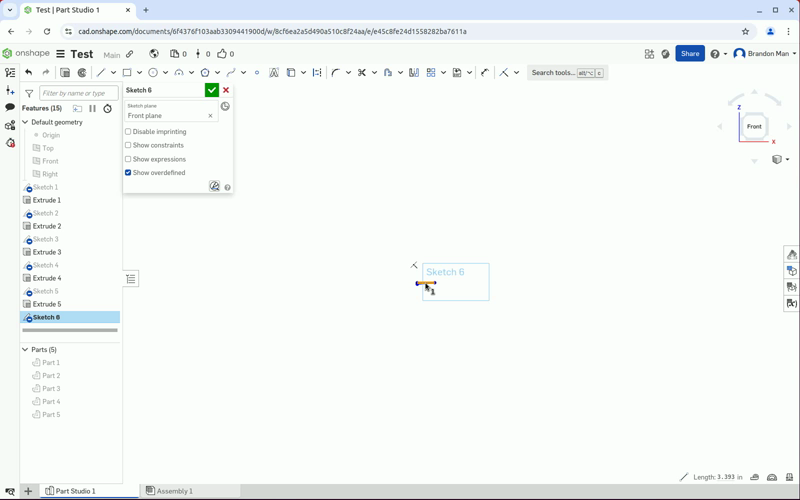
mouse_move(73, 352)
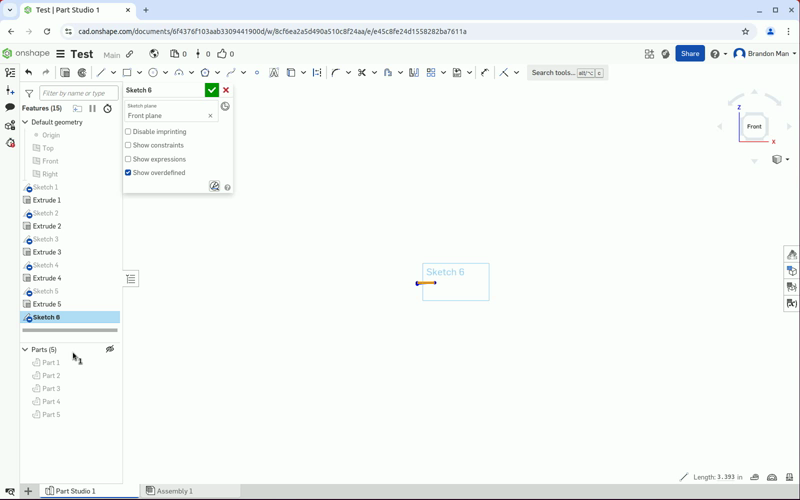
key(shift+y)
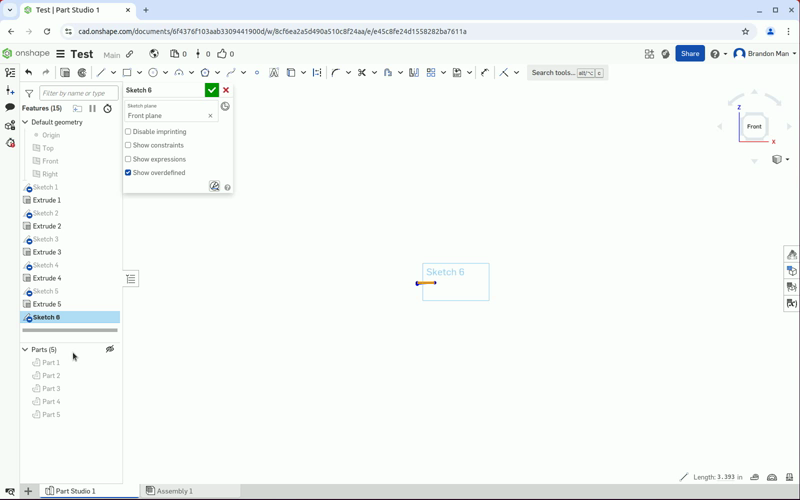
key(shift+e)
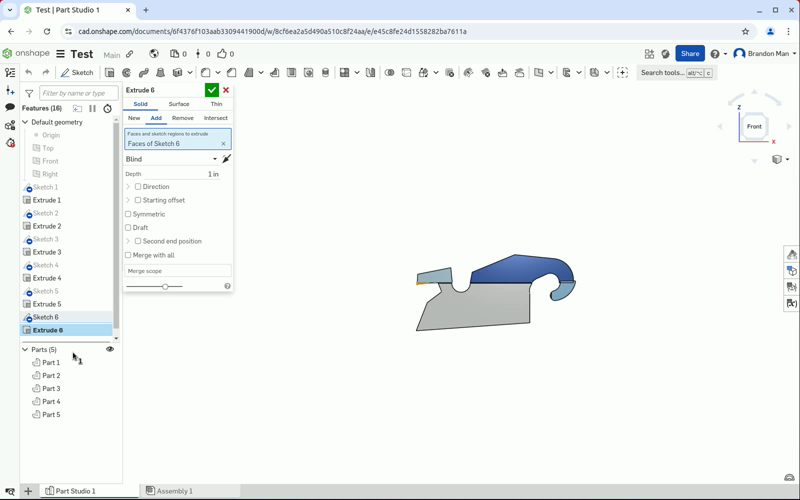
mouse_move(143, 106)
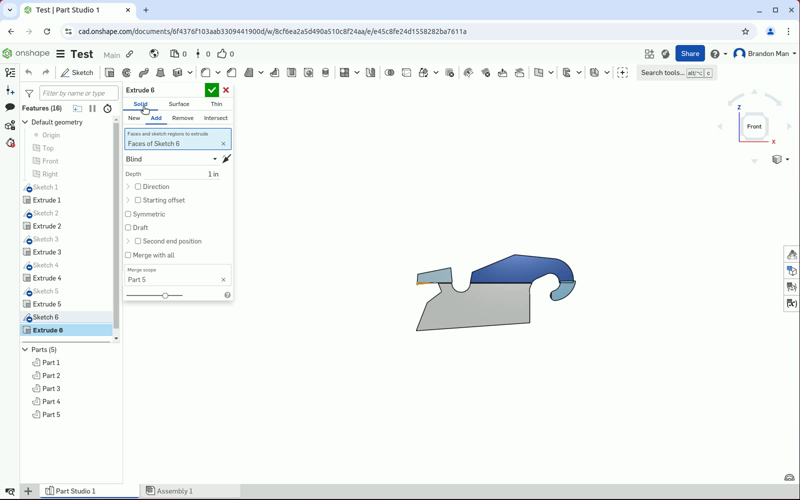
click(143, 106)
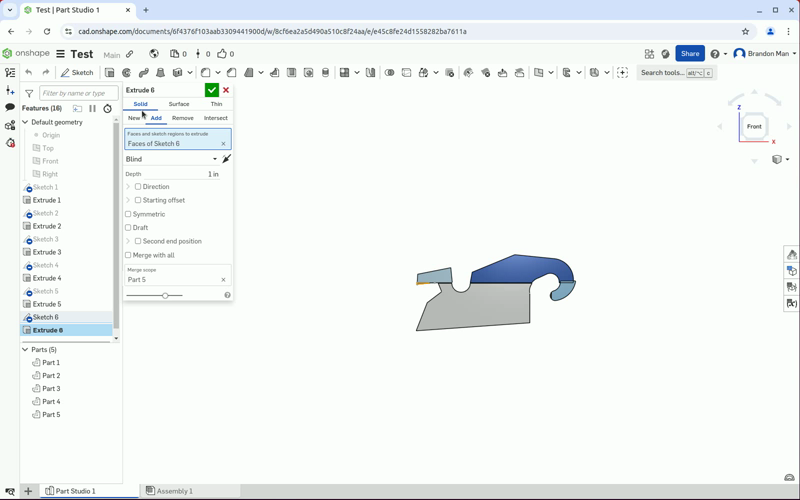
mouse_move(137, 120)
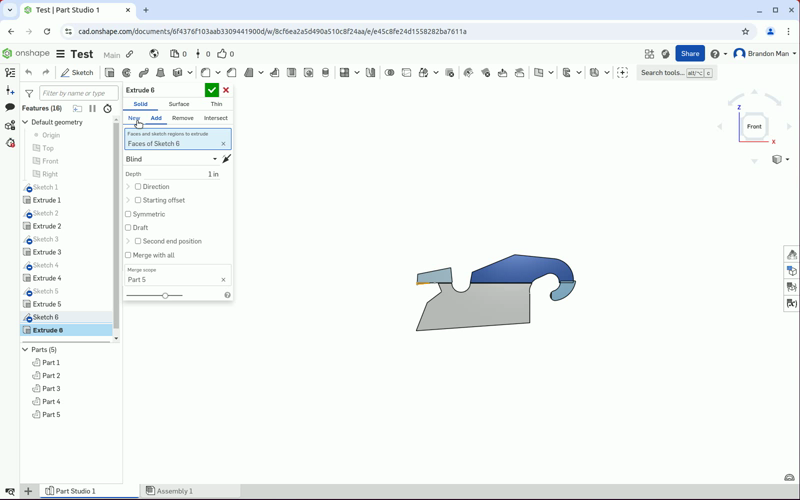
click(137, 120)
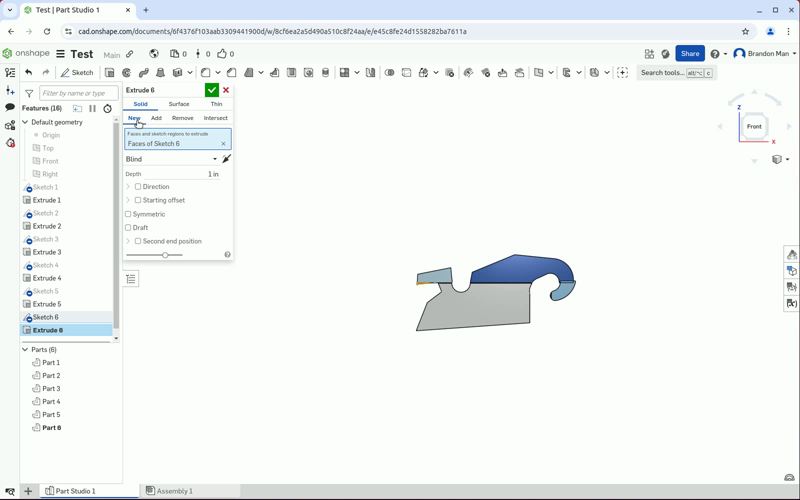
key(tab, 4)
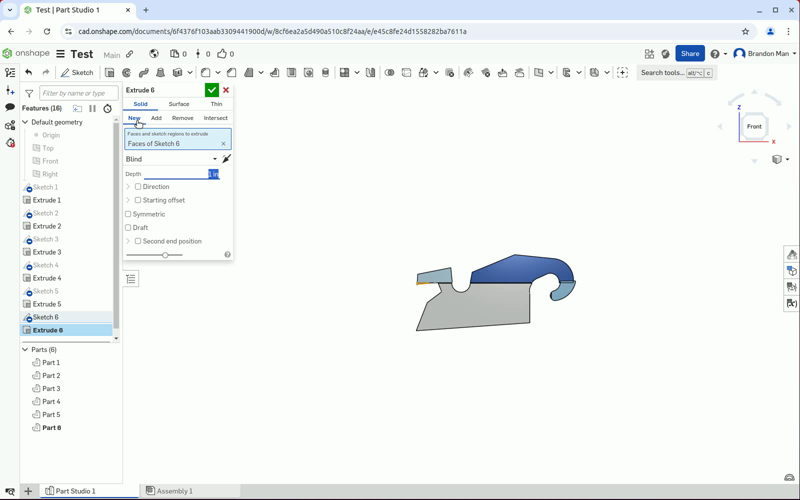
text(2.407)
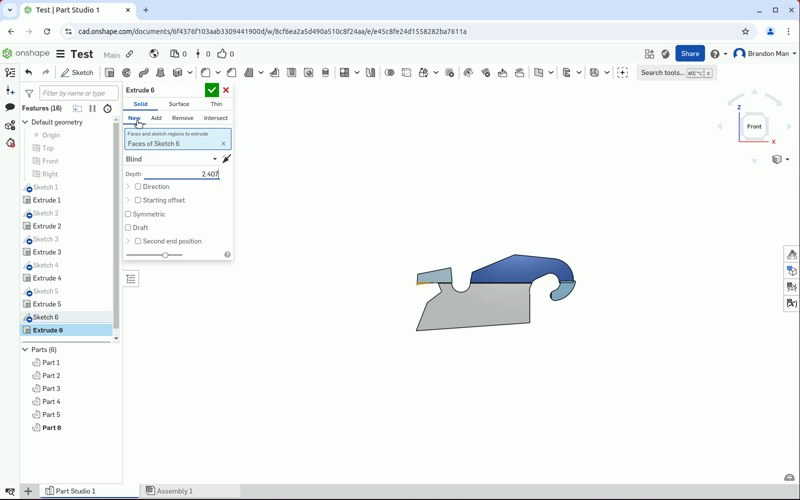
key(enter)
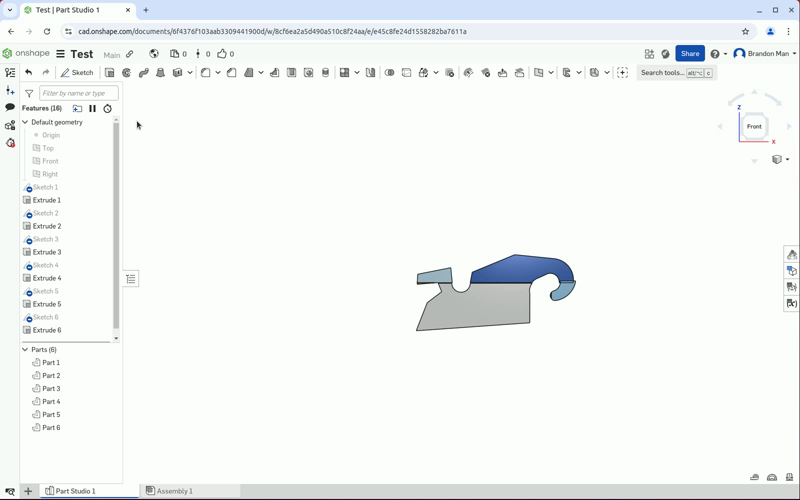
key(shift+h)
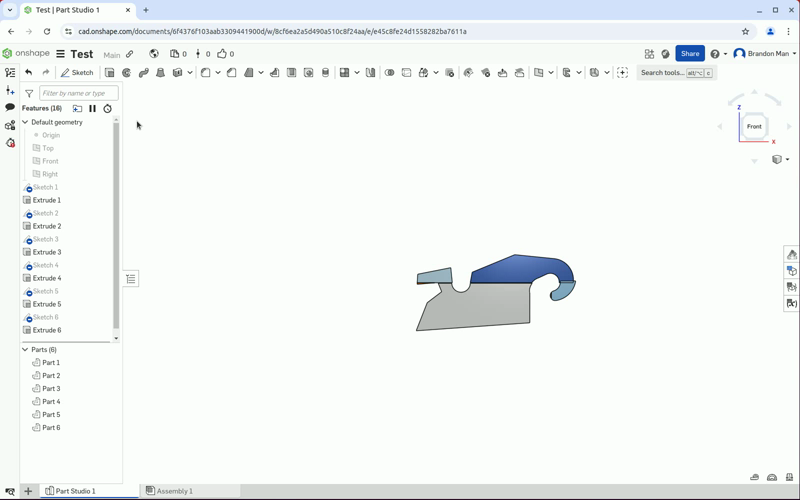
key(shift+h)
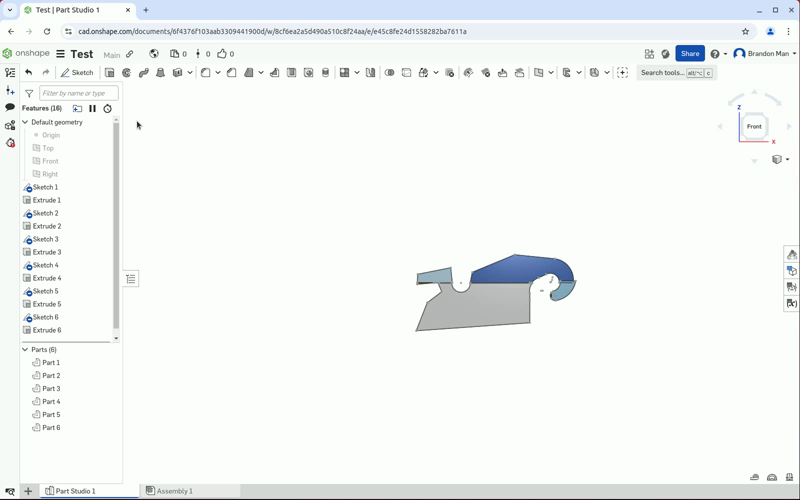
key(shift+7)
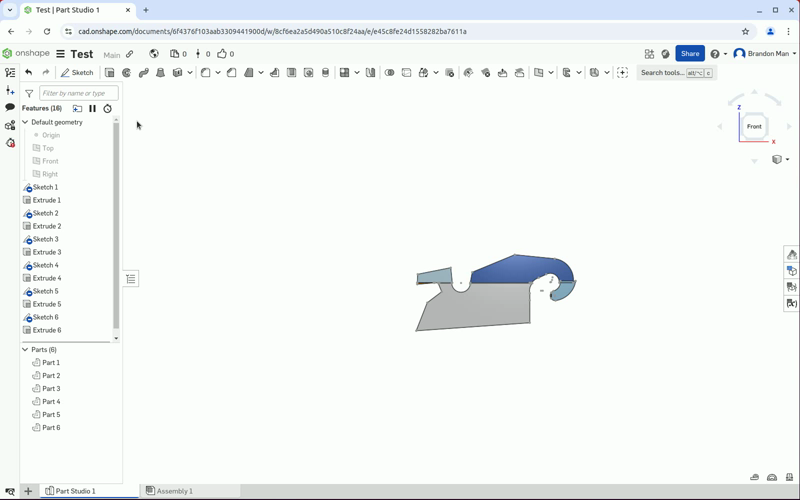
key(left, 2)
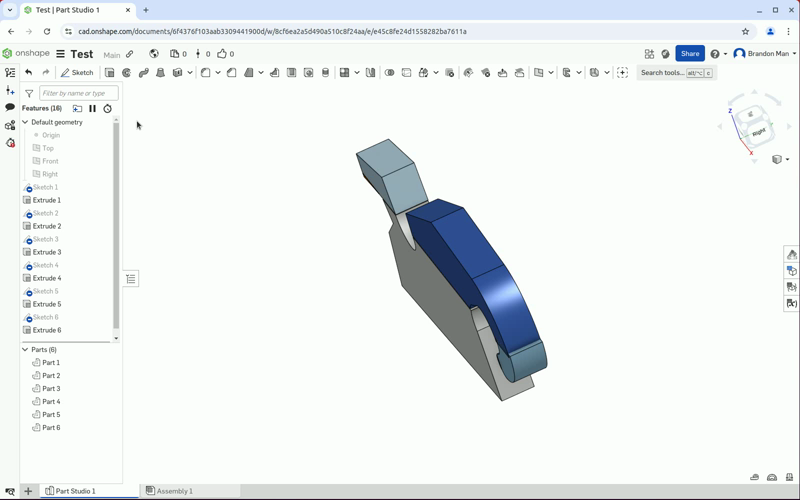
key(down, 2)
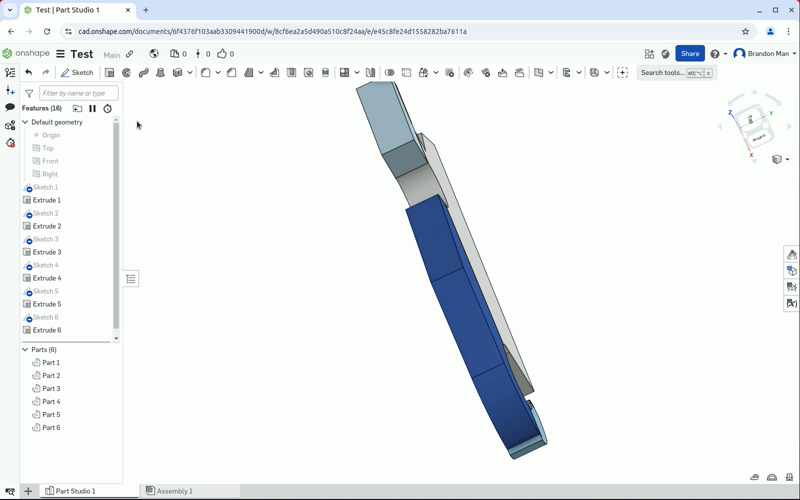
key(up, 2)
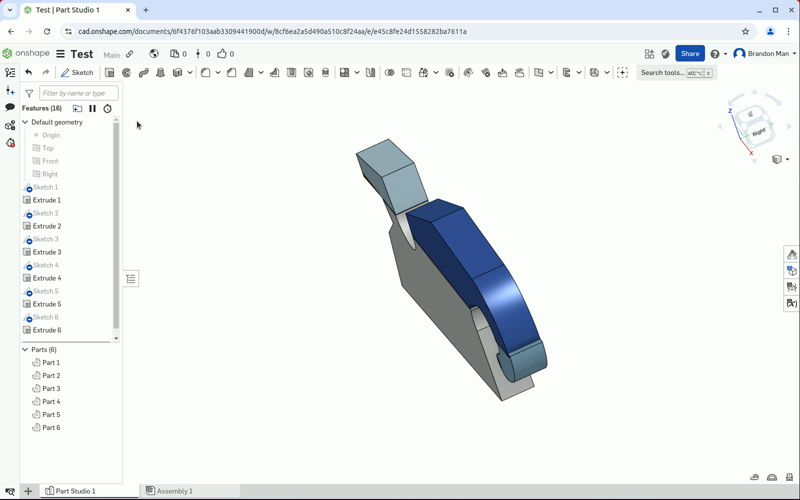
key(right, 2)
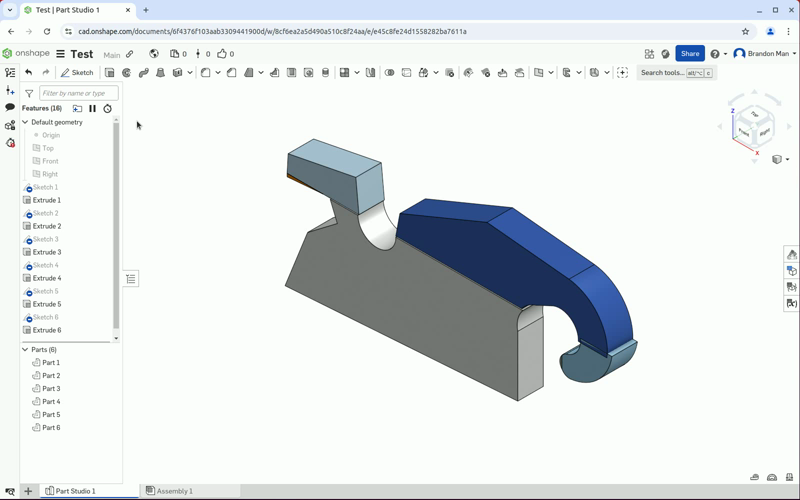
mouse_move(69, 189)
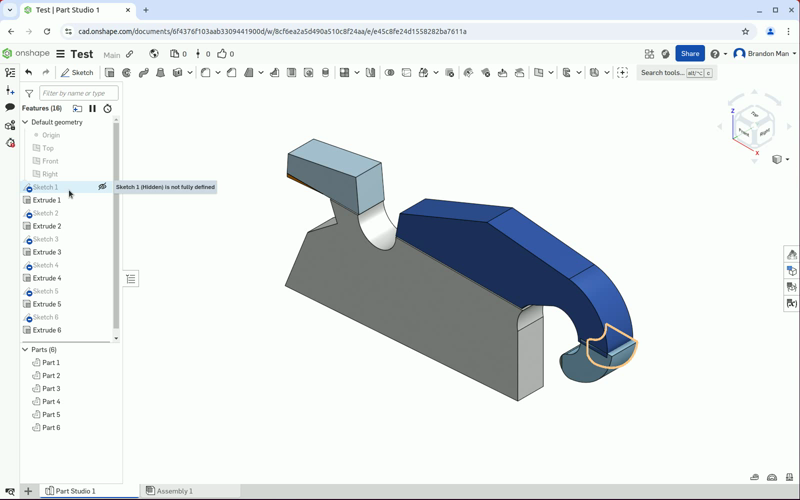
click(69, 189)